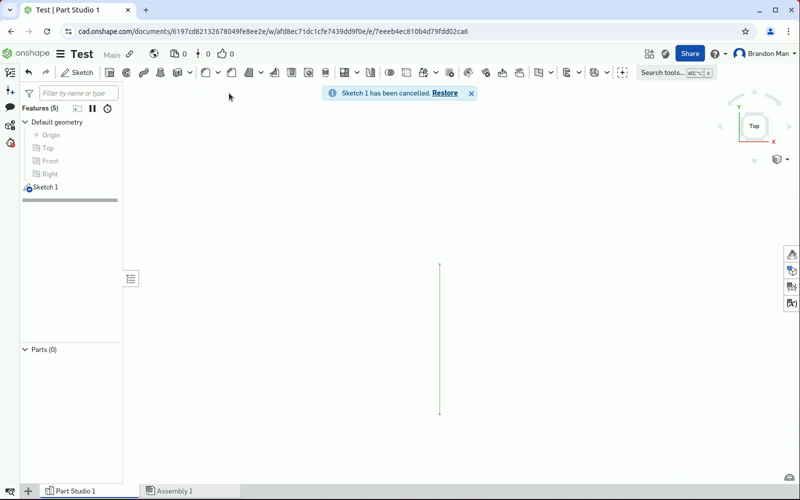
key(shift+h)
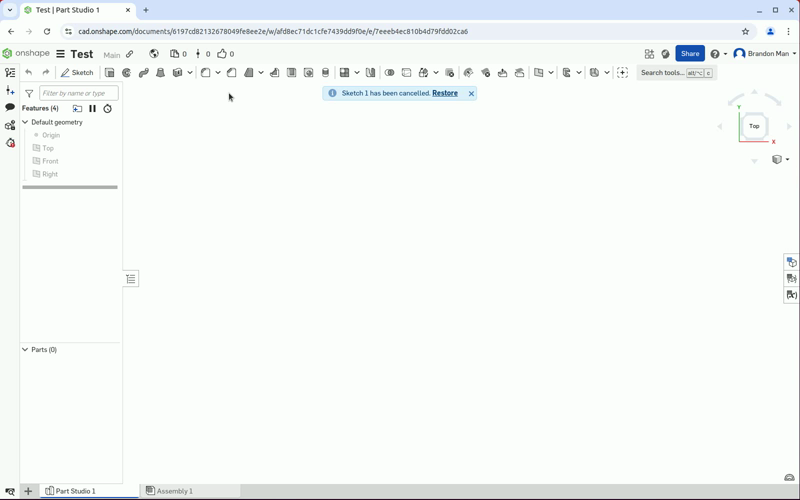
mouse_move(73, 352)
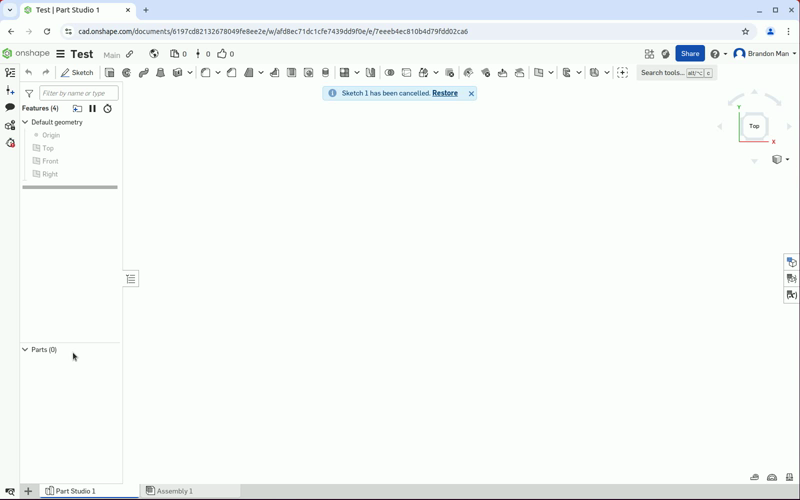
key(y)
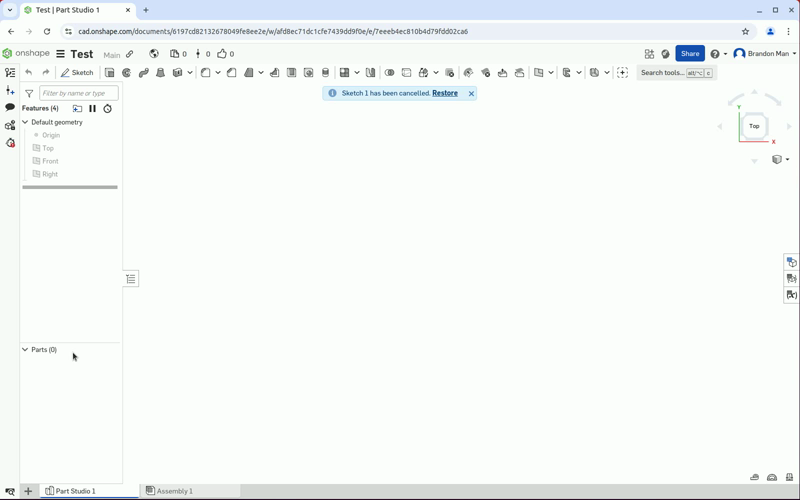
key(shift+p)
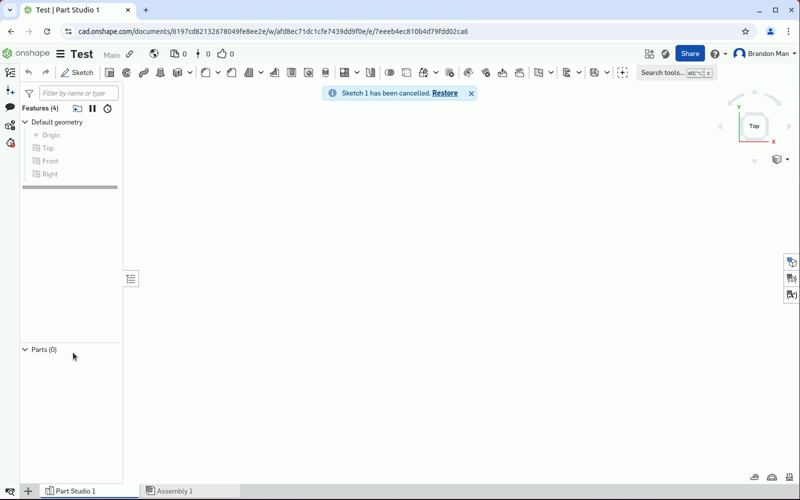
key(space)
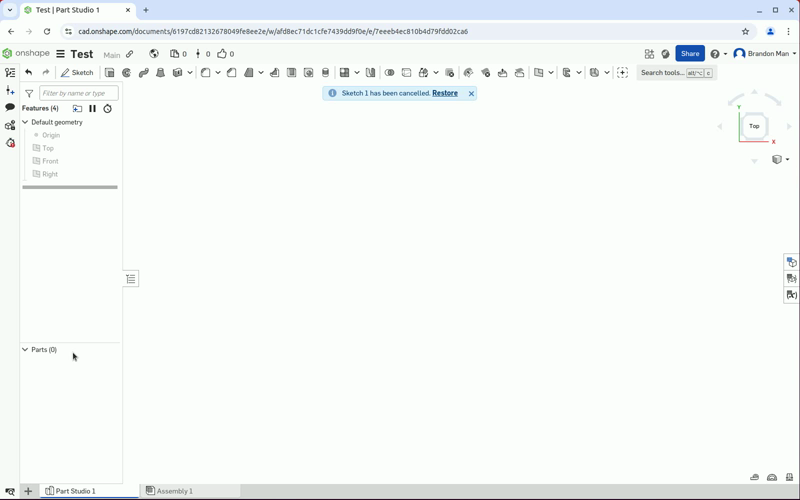
key_down(shift)
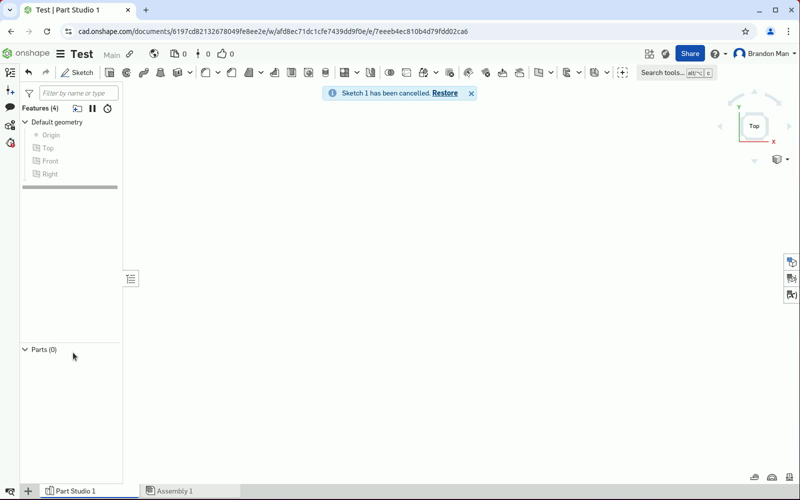
key(up)
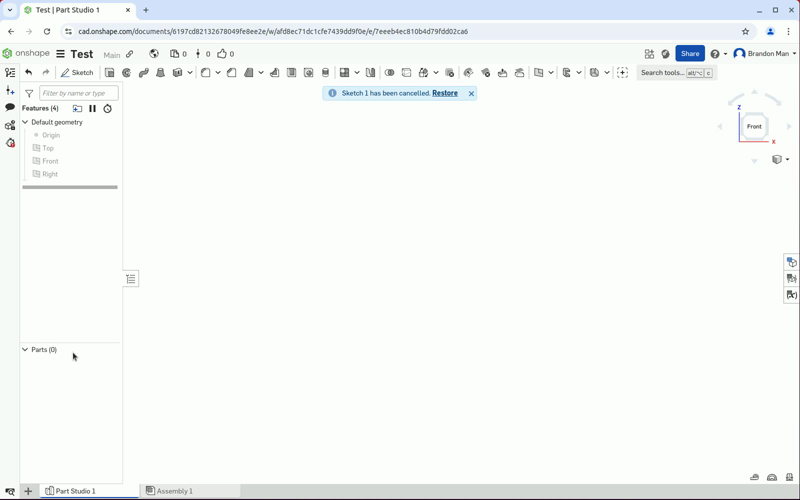
key_up(shift)
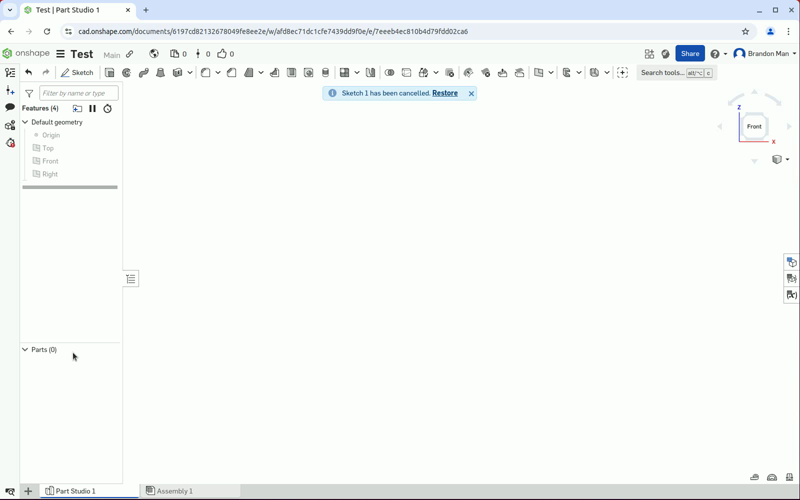
mouse_move(73, 352)
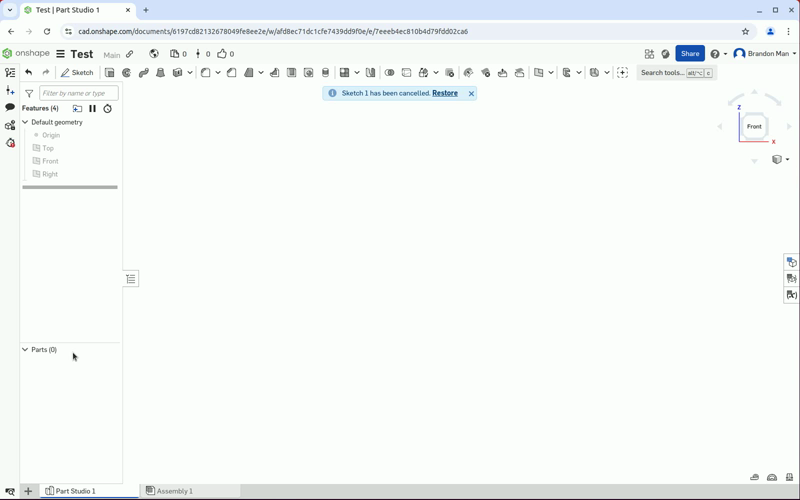
key(shift+y)
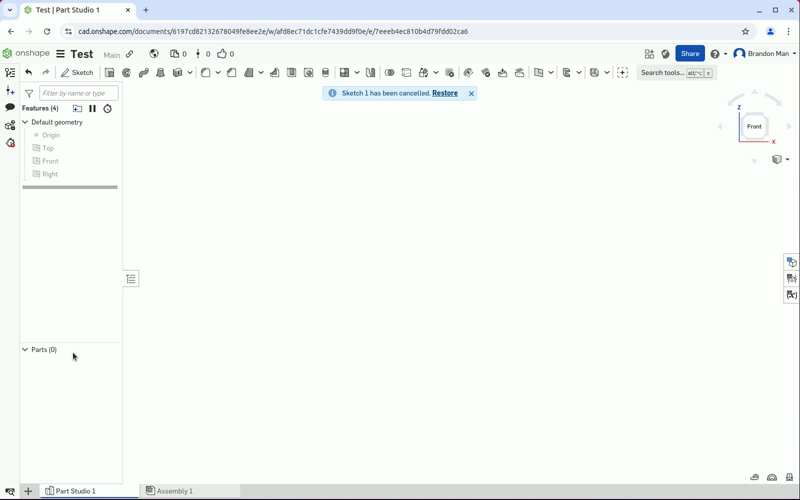
key(shift+s)
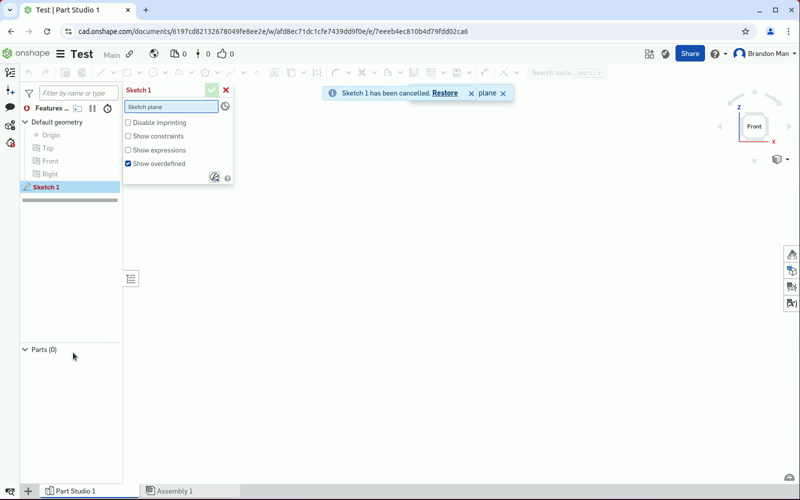
mouse_move(73, 163)
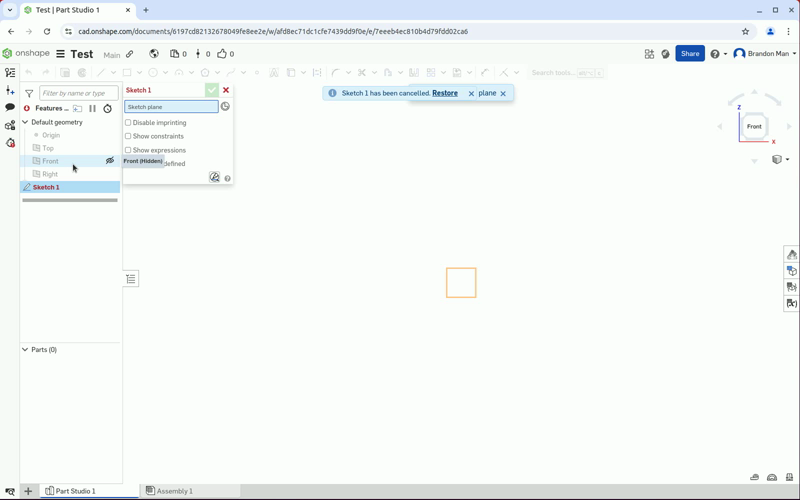
click(73, 163)
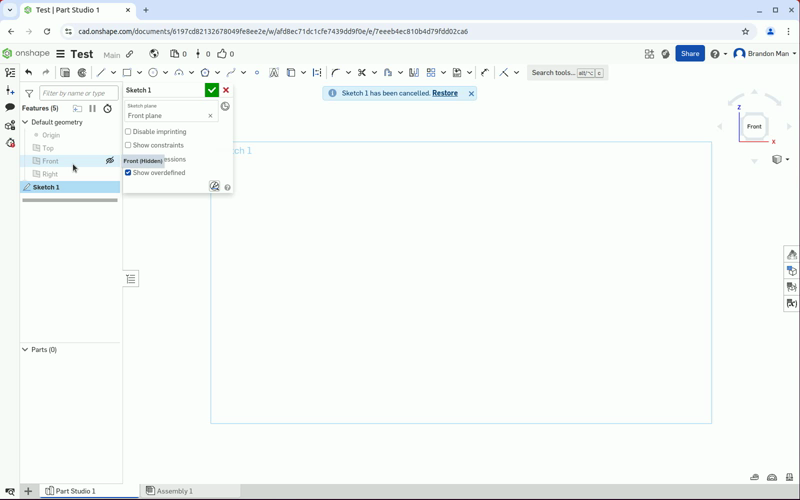
mouse_move(73, 352)
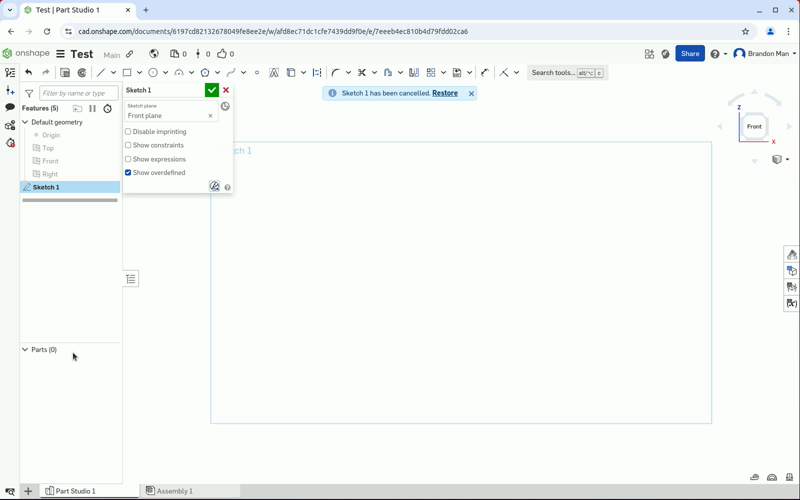
key(y)
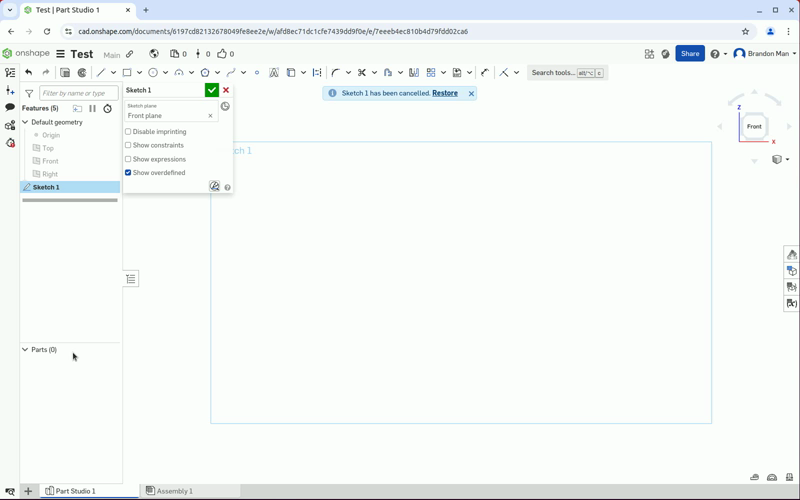
key(l)
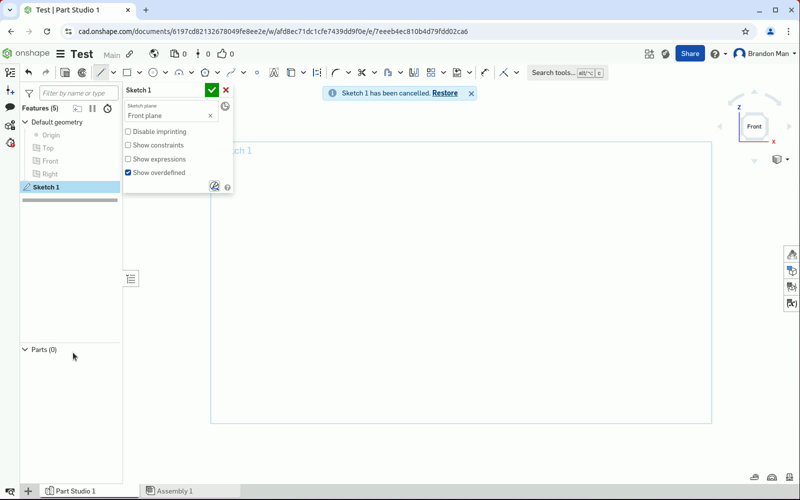
key_down(shift)
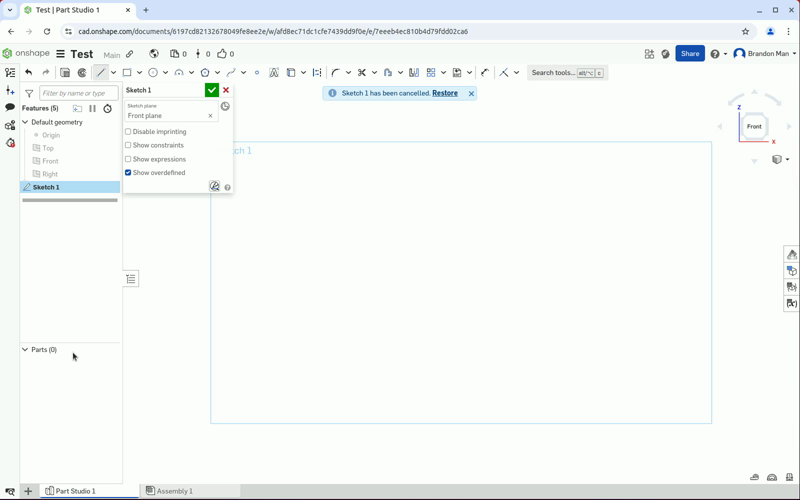
mouse_move(348, 274)
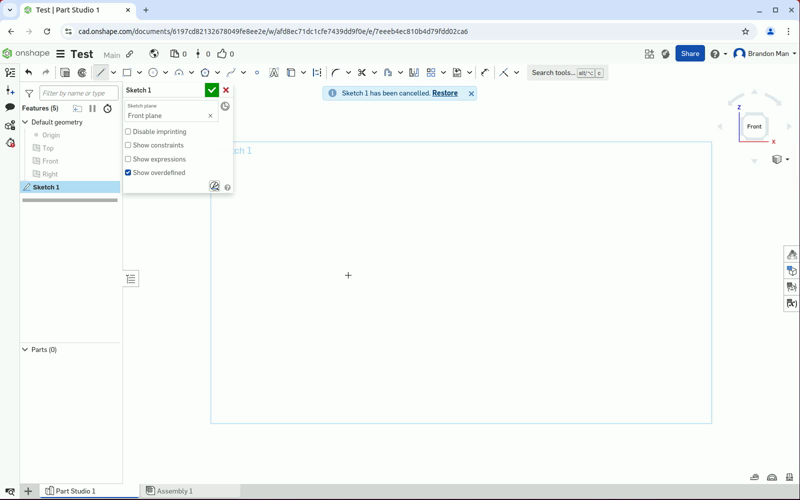
click(348, 274)
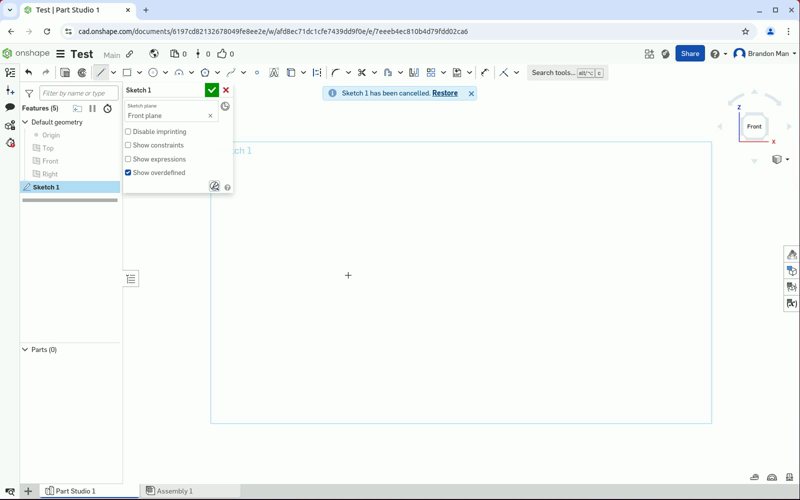
key_up(shift)
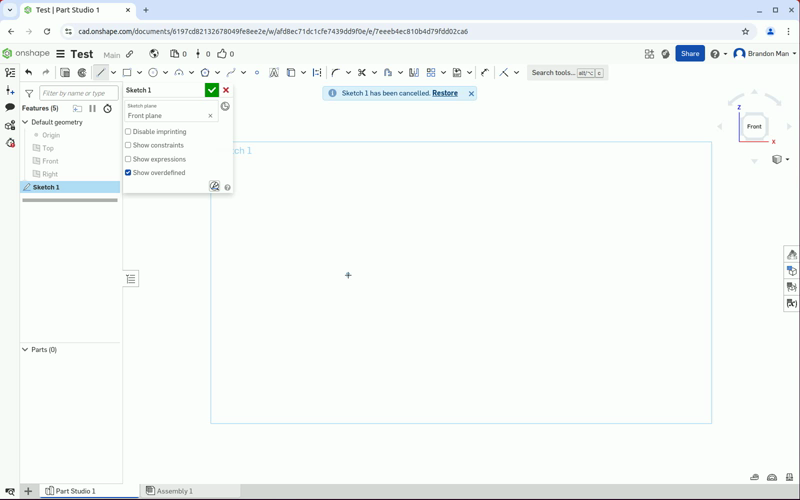
key_down(shift)
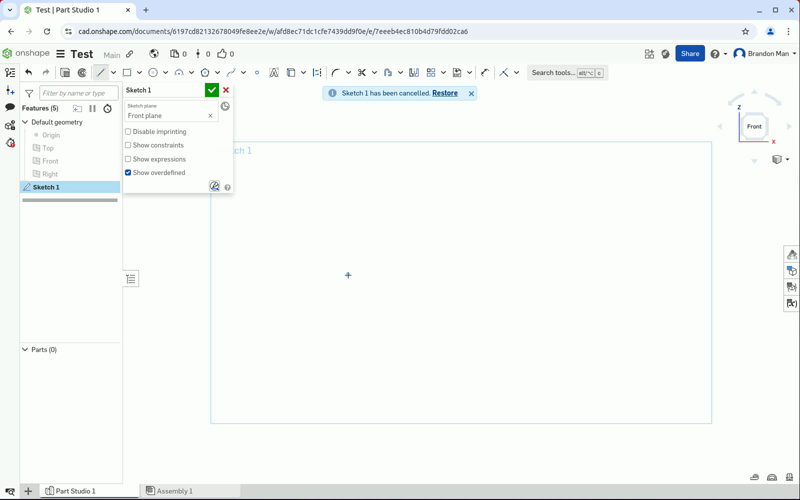
mouse_move(460, 274)
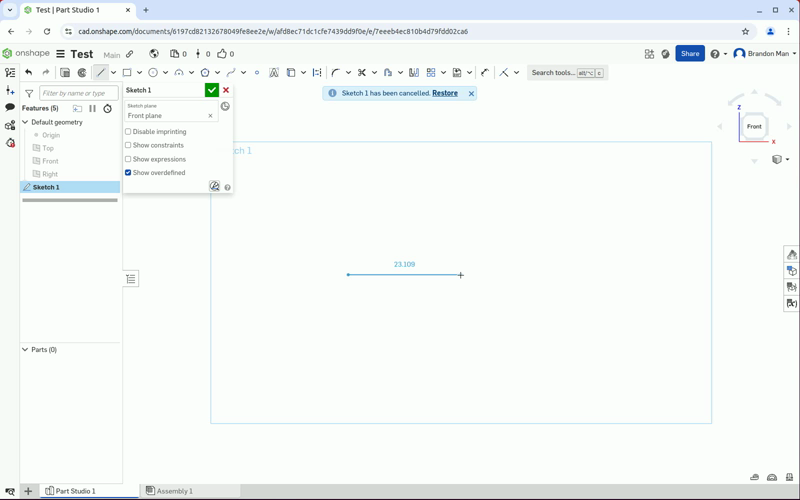
click(460, 274)
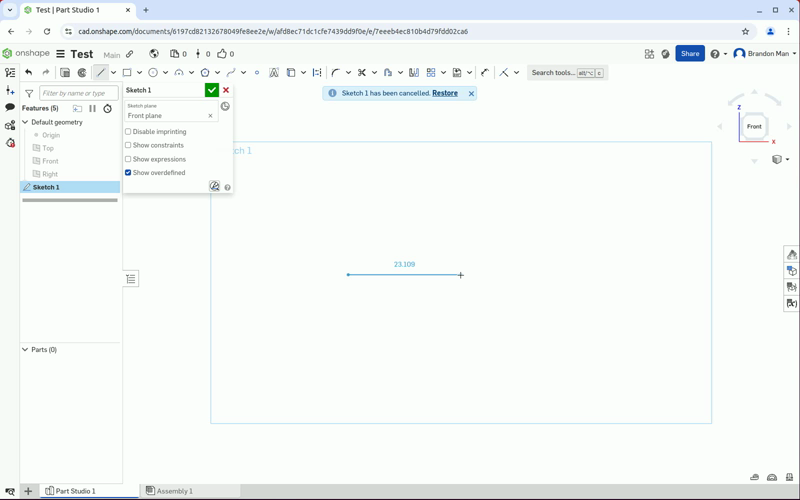
key_up(shift)
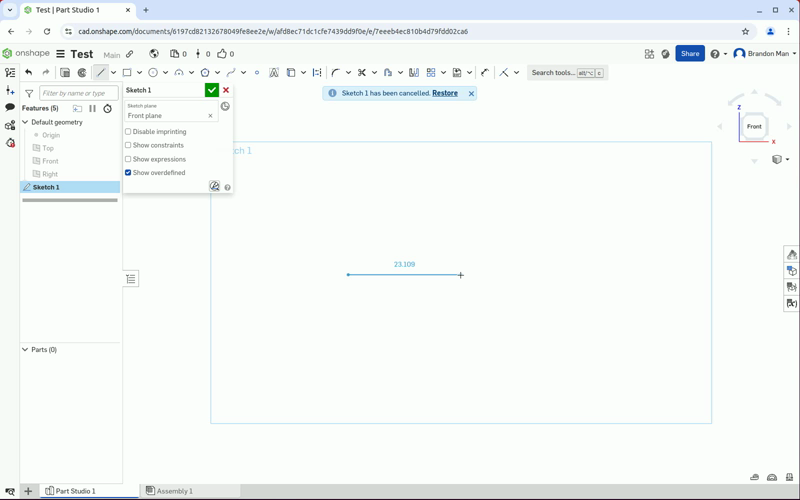
key_down(shift)
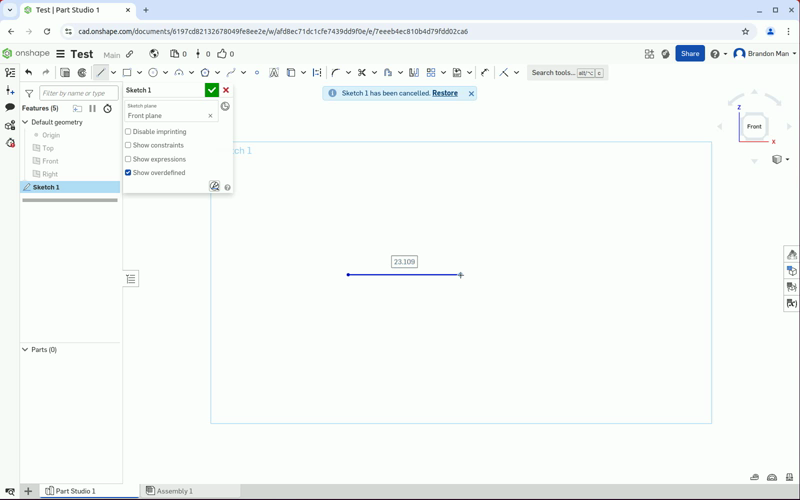
mouse_move(490, 274)
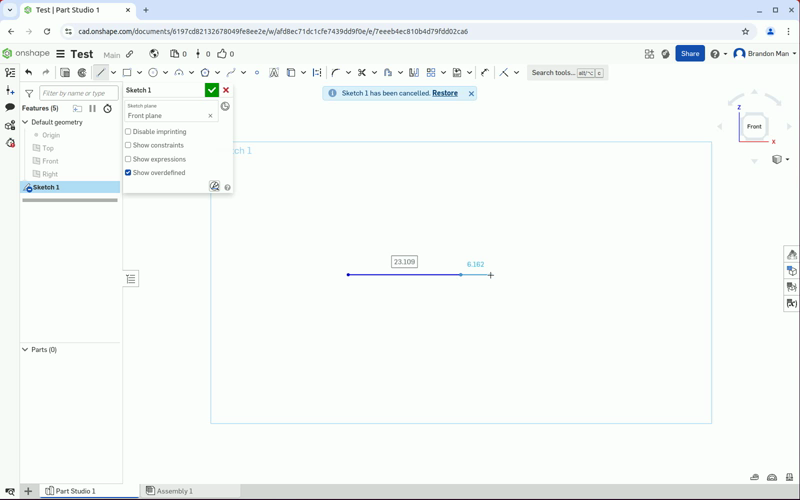
mouse_move(460, 273)
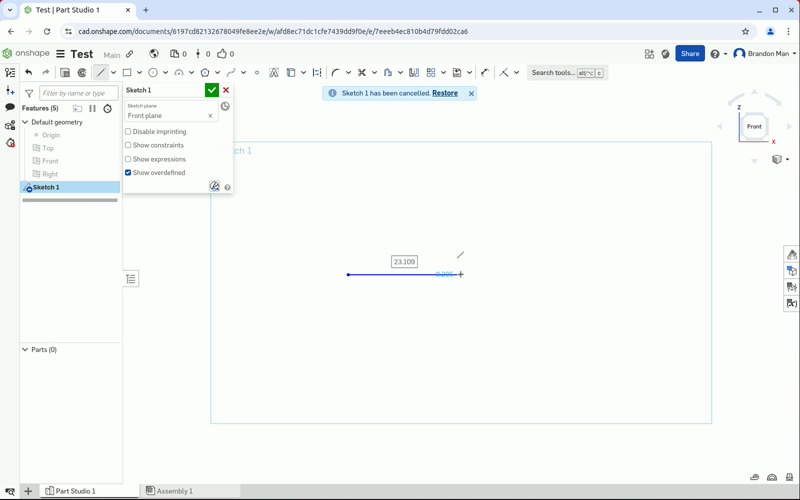
scroll(6)
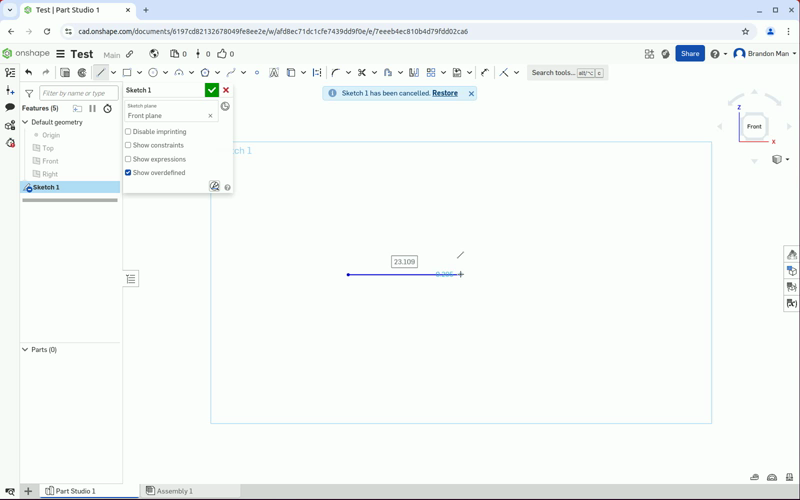
scroll(6)
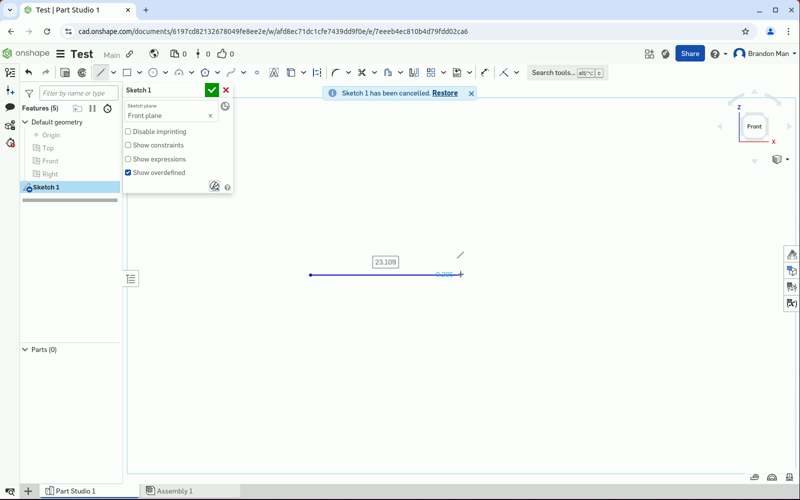
scroll(6)
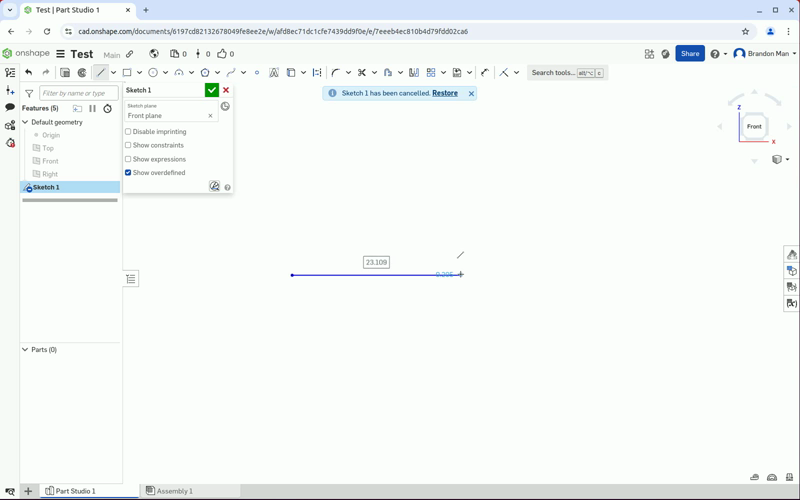
scroll(6)
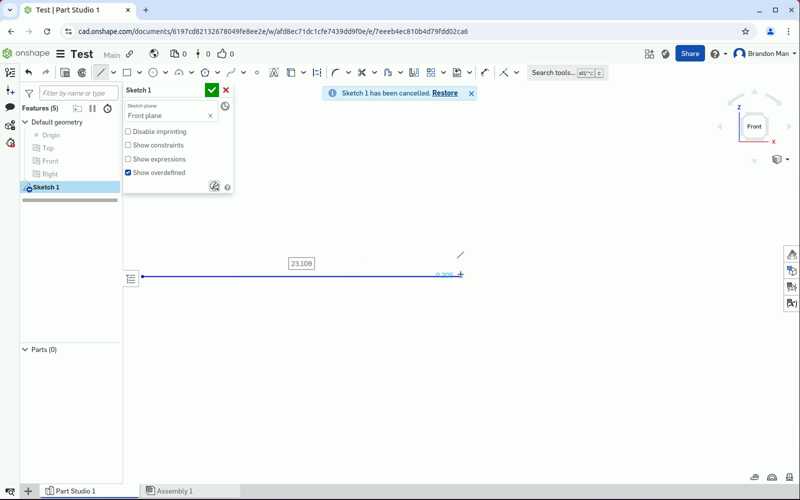
scroll(6)
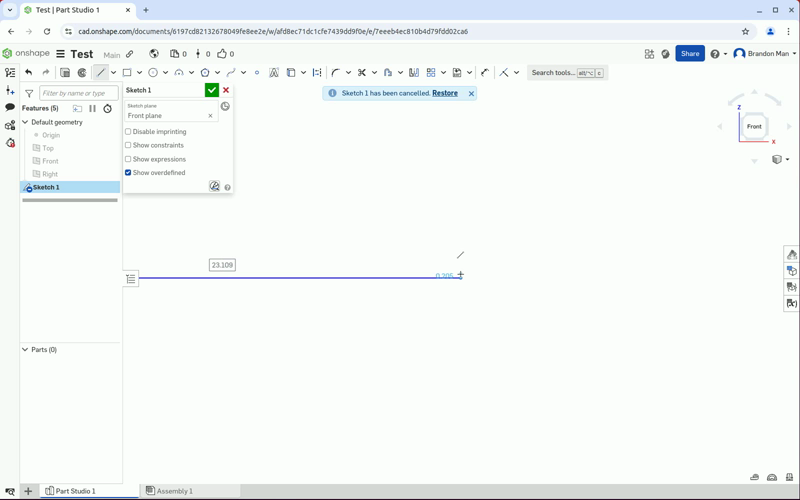
scroll(6)
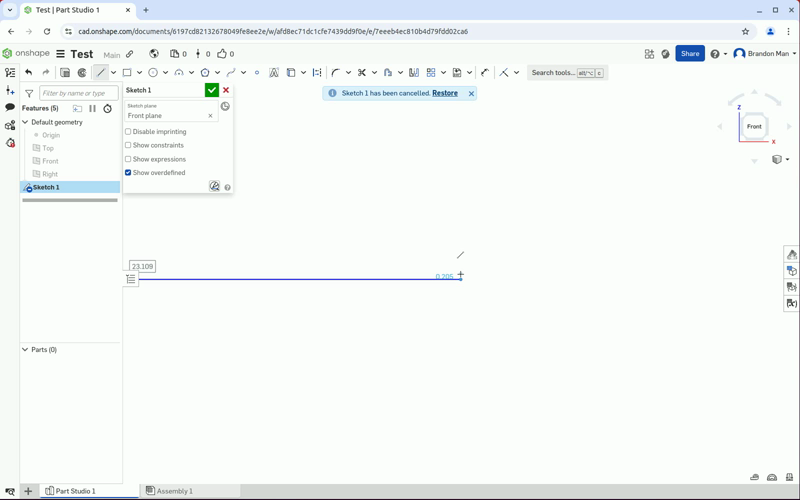
scroll(6)
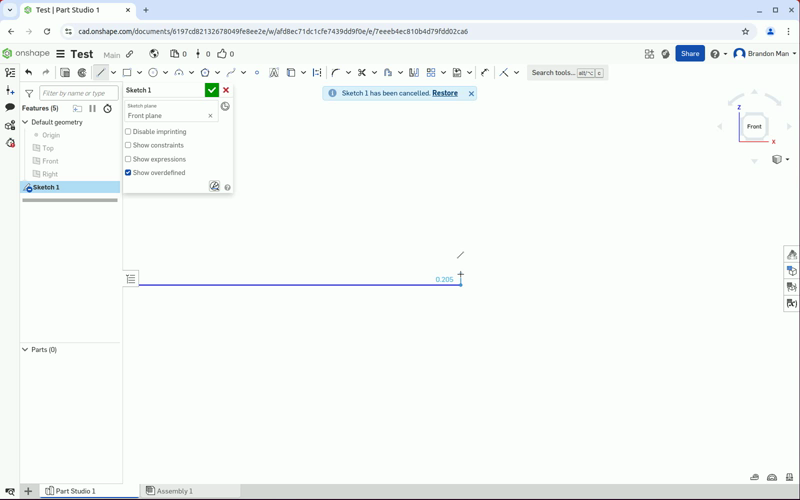
click(460, 273)
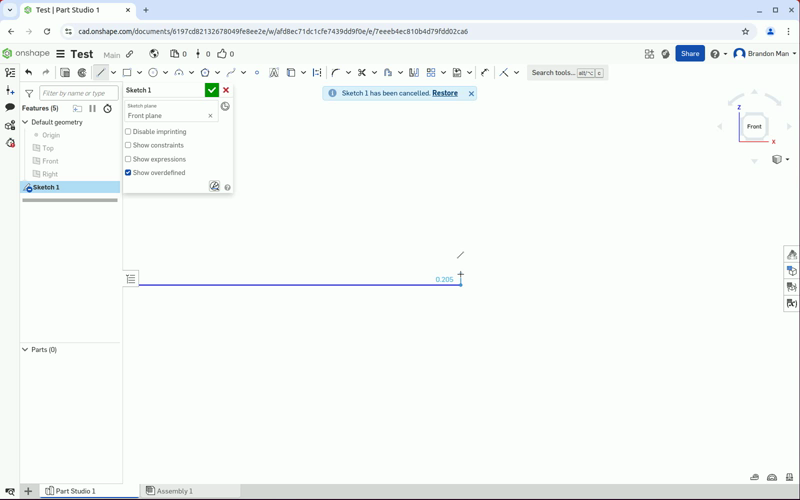
scroll(-6)
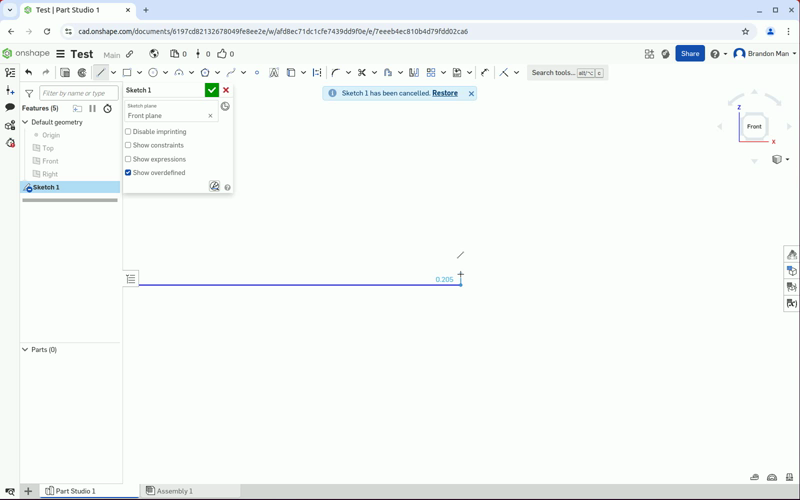
scroll(-6)
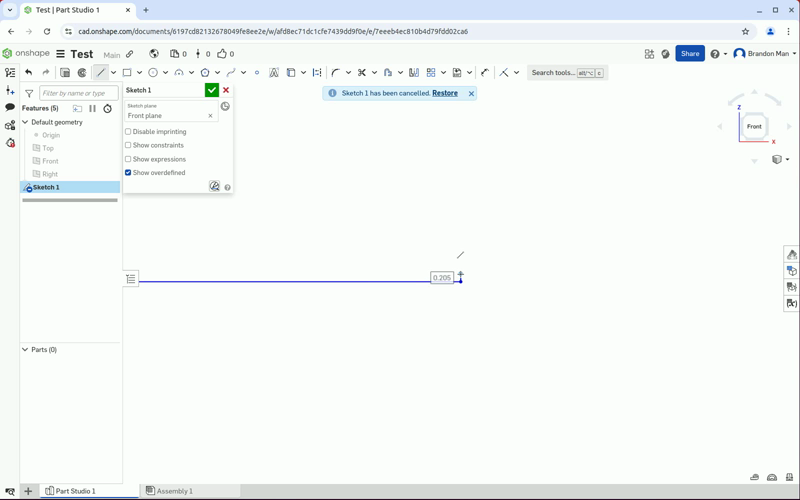
scroll(-6)
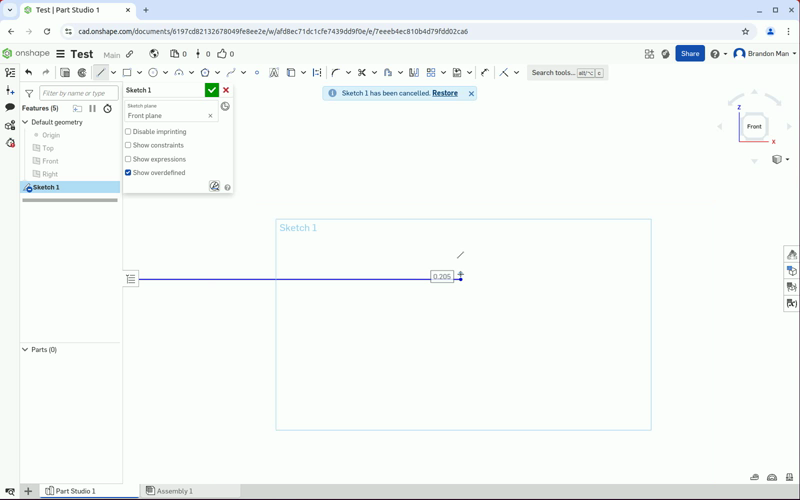
scroll(-6)
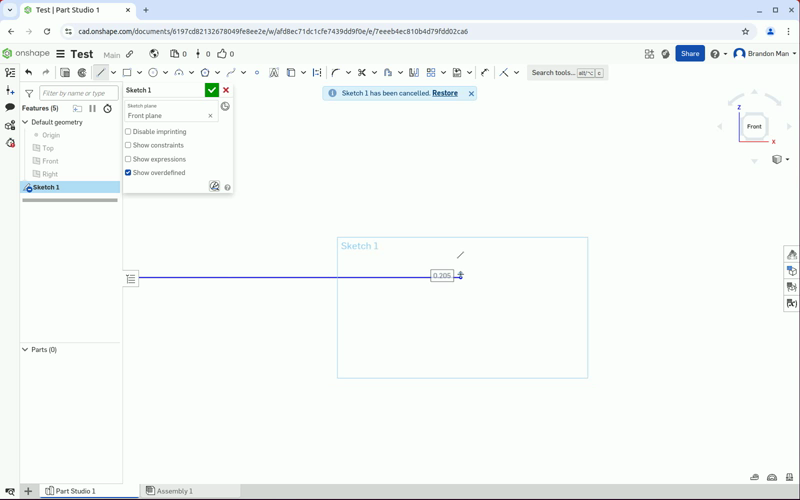
scroll(-6)
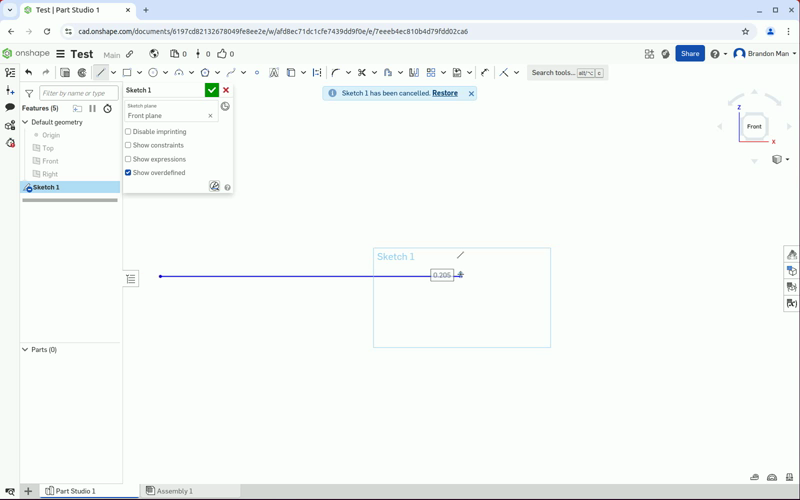
scroll(-6)
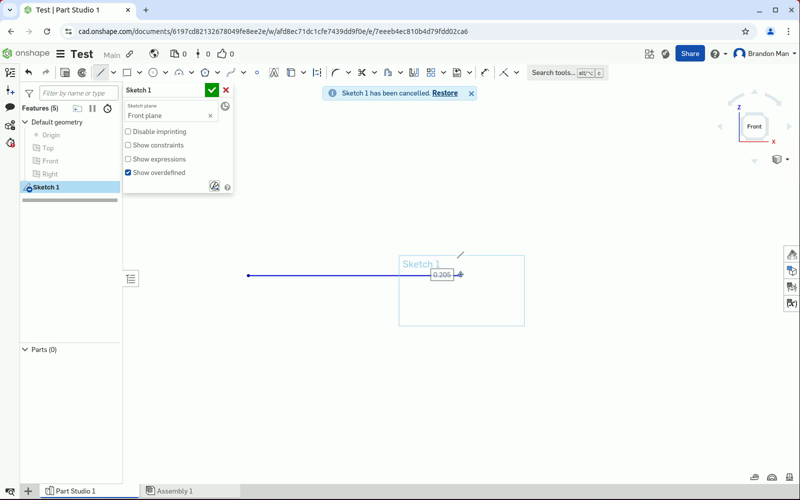
scroll(-6)
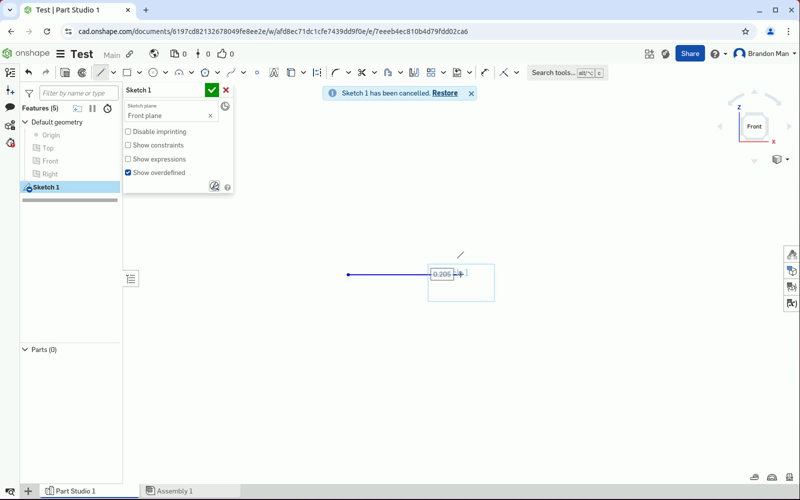
key_up(shift)
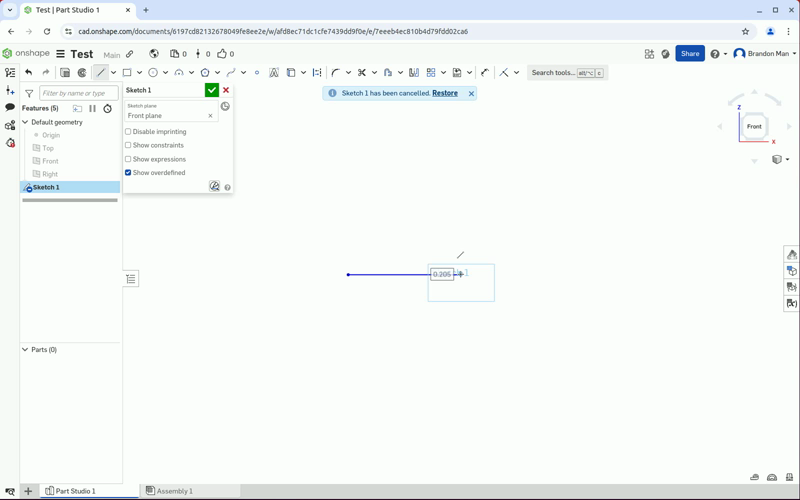
key_down(shift)
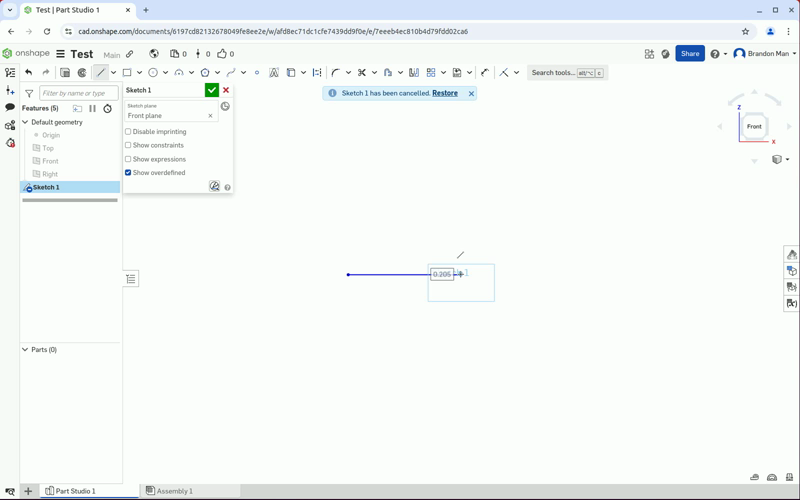
mouse_move(348, 273)
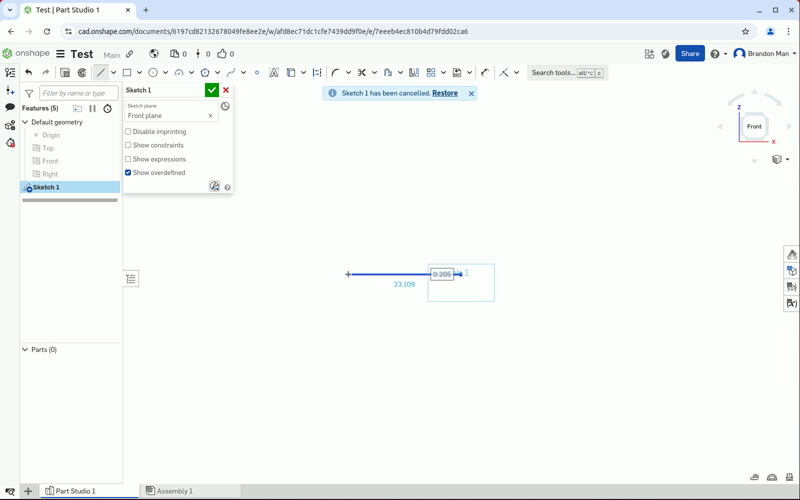
scroll(6)
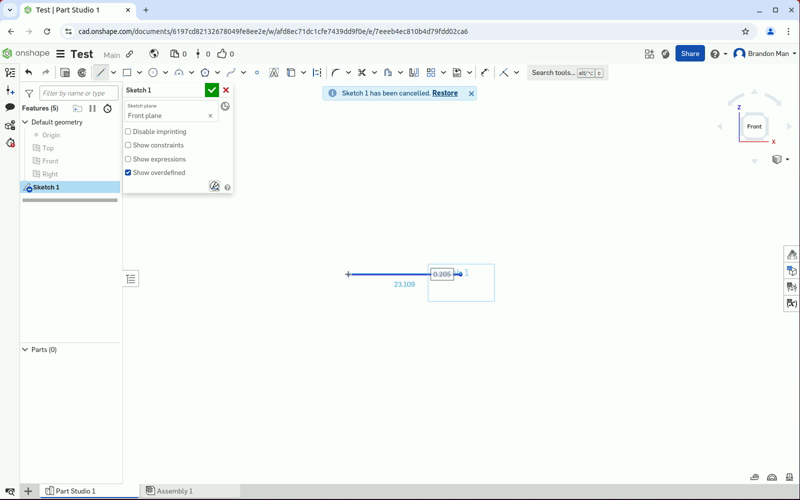
scroll(6)
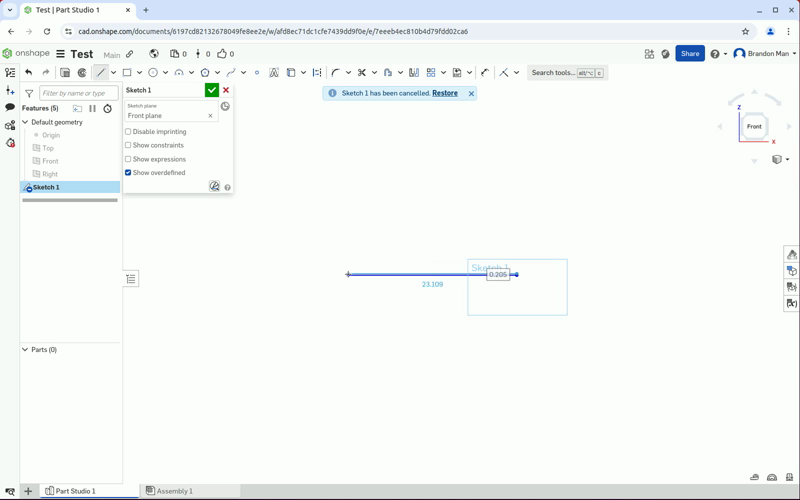
scroll(6)
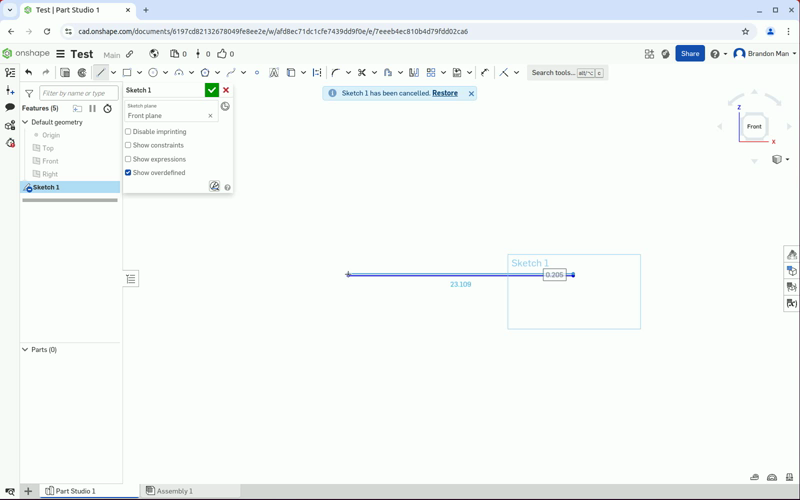
scroll(6)
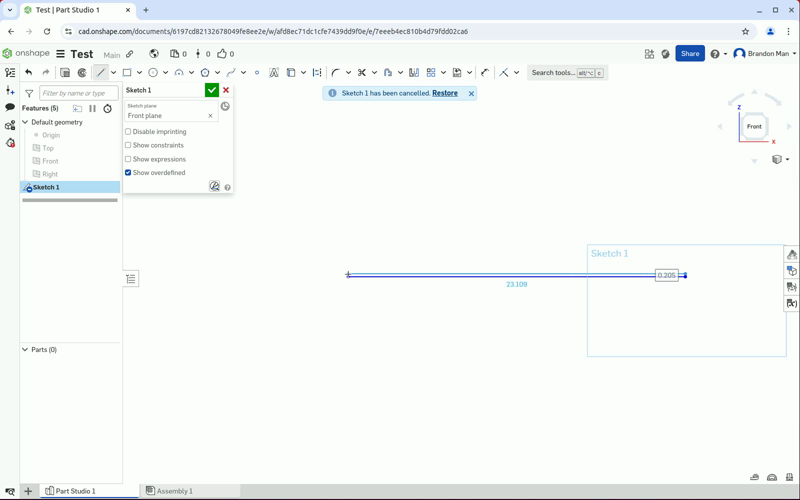
scroll(6)
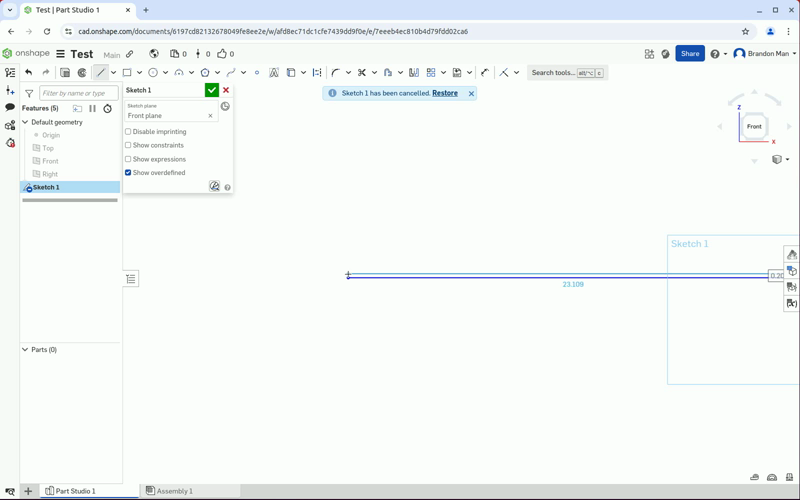
scroll(6)
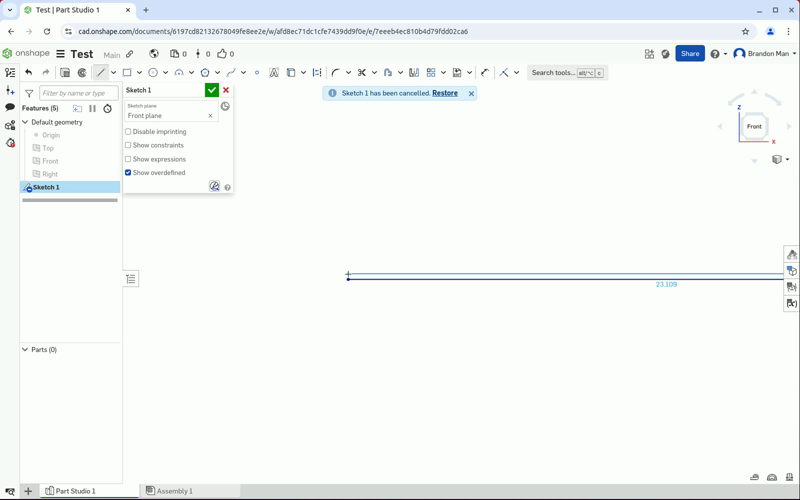
scroll(6)
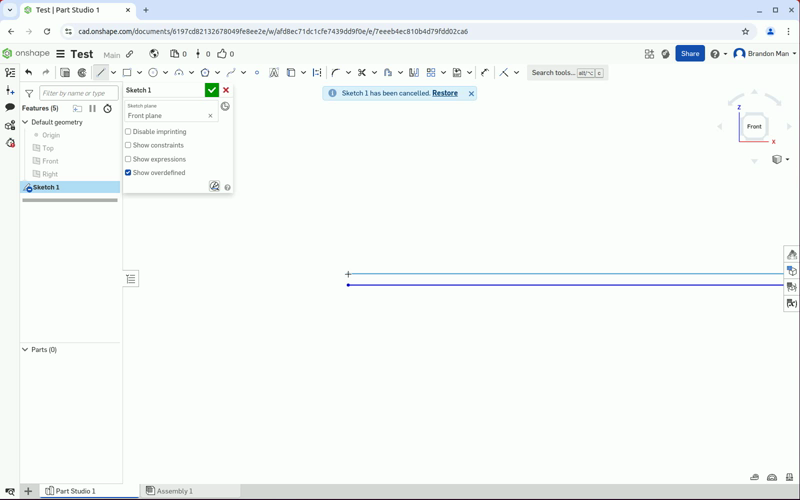
click(348, 273)
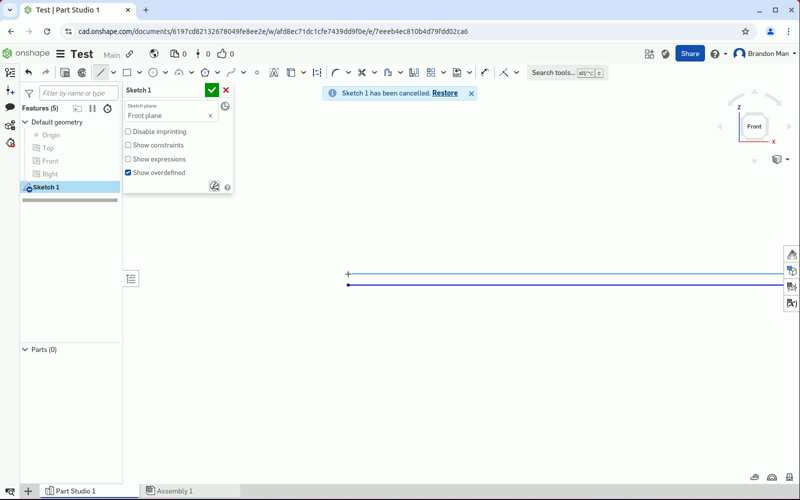
scroll(-6)
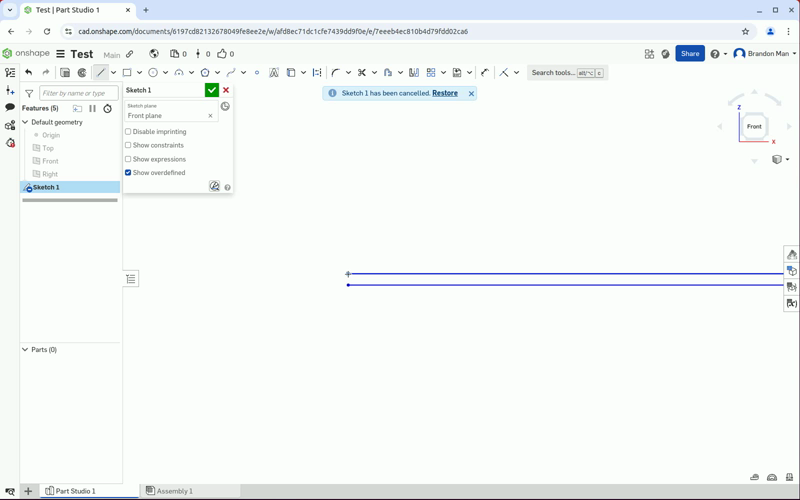
scroll(-6)
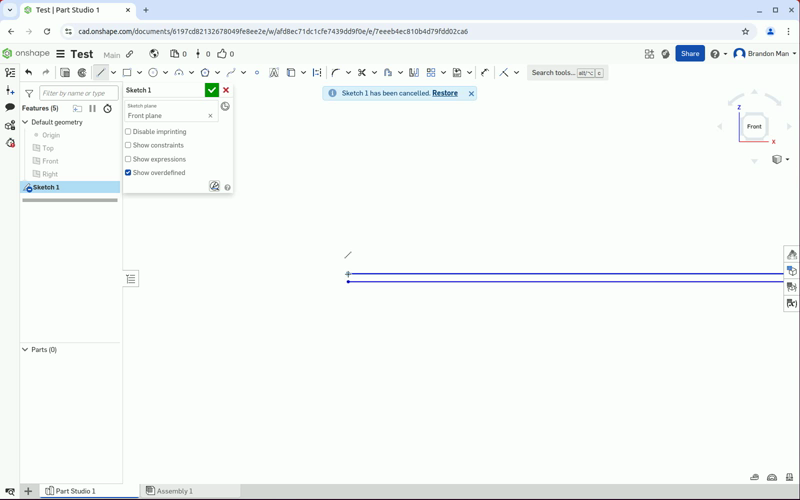
scroll(-6)
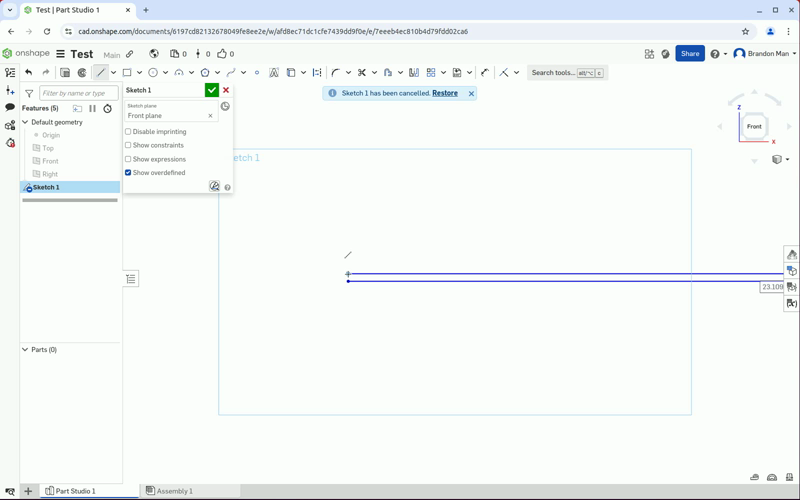
scroll(-6)
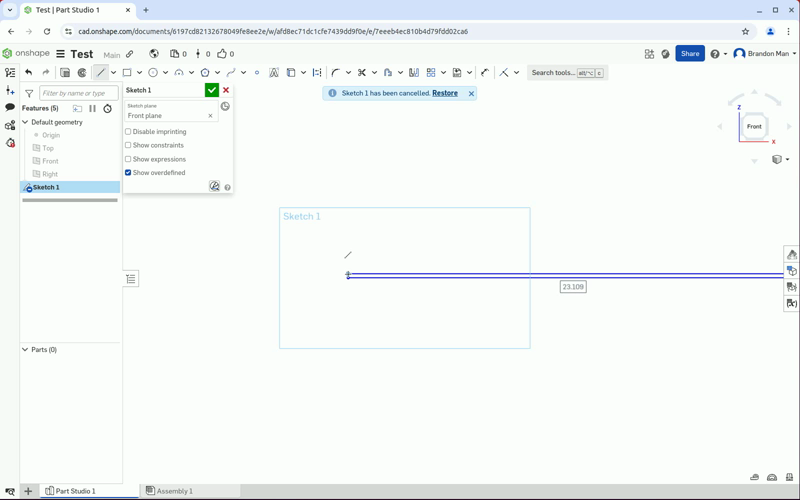
scroll(-6)
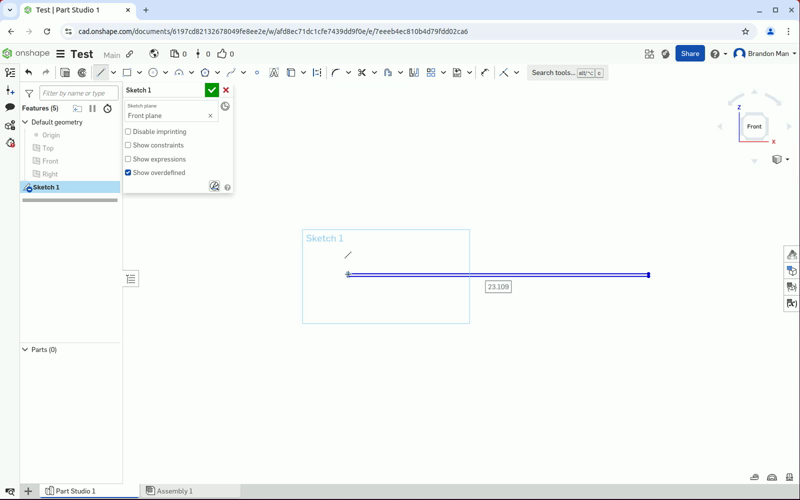
scroll(-6)
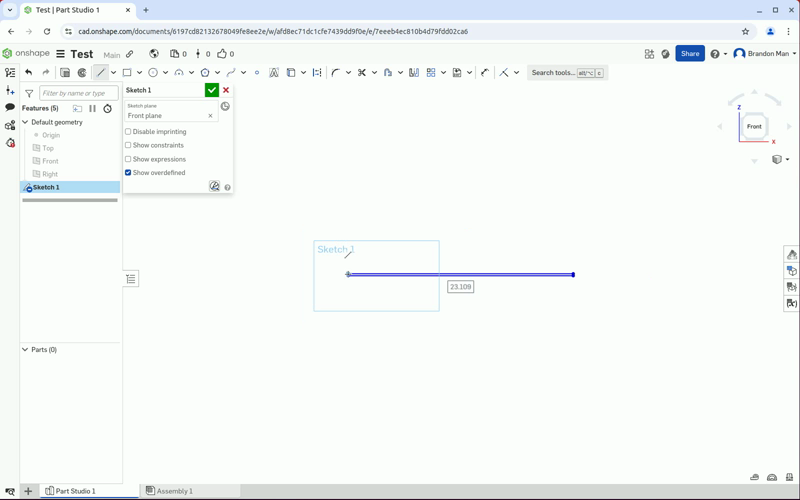
scroll(-6)
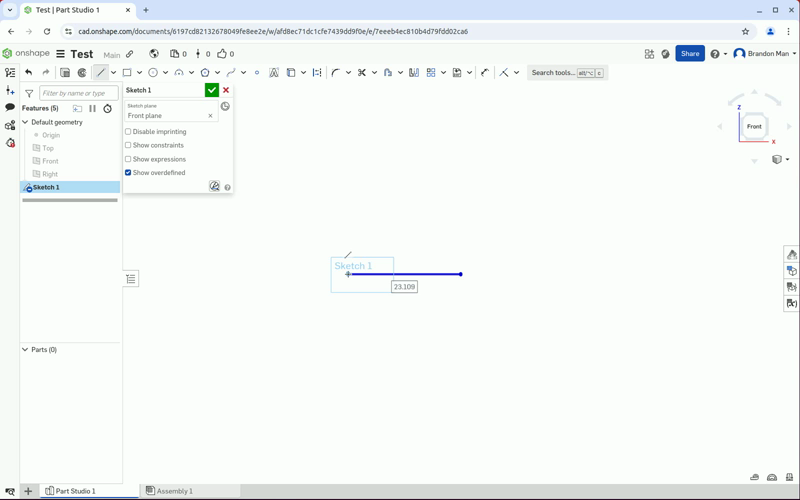
key_up(shift)
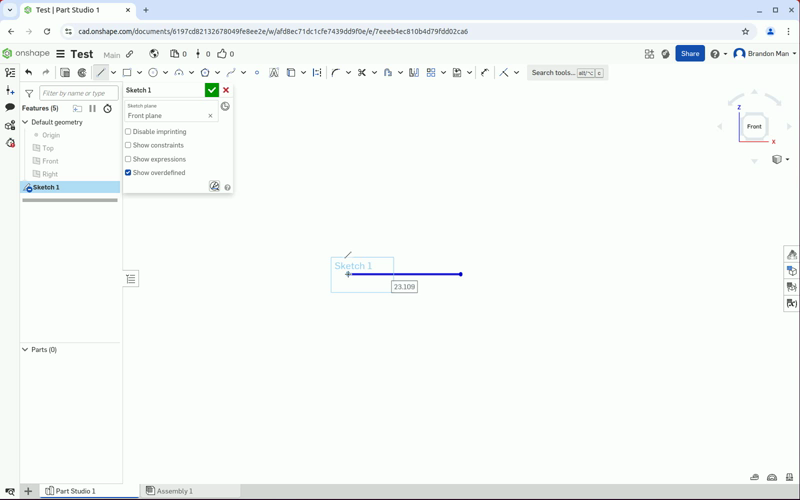
mouse_move(378, 273)
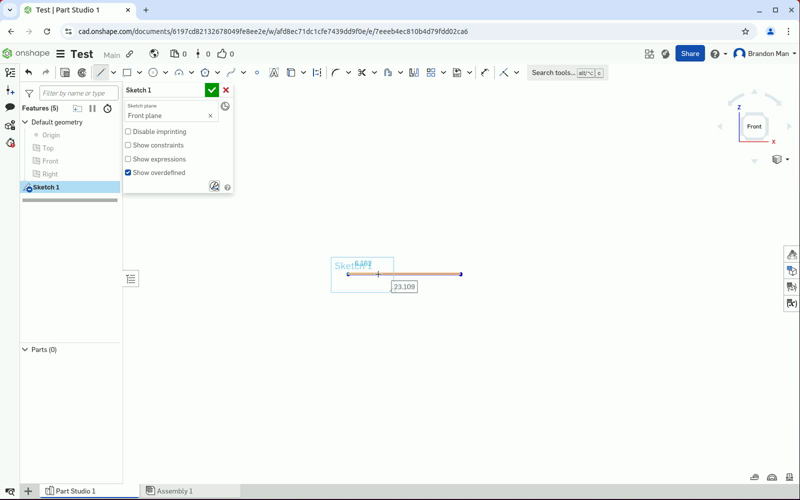
key_down(shift)
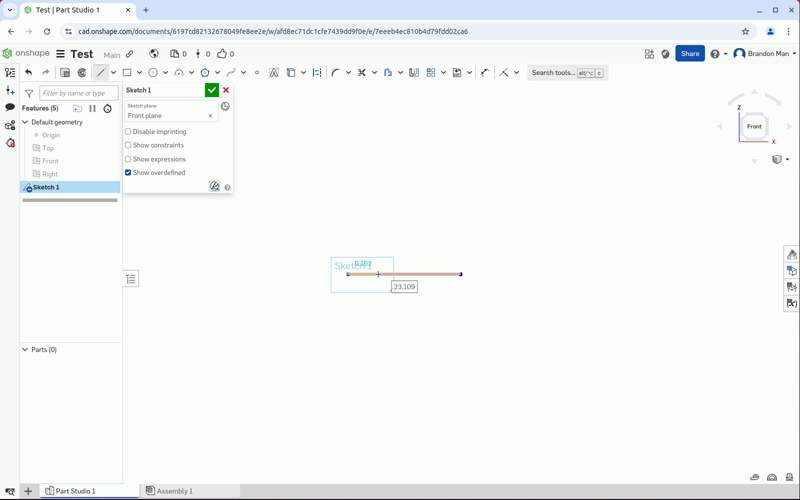
mouse_move(348, 274)
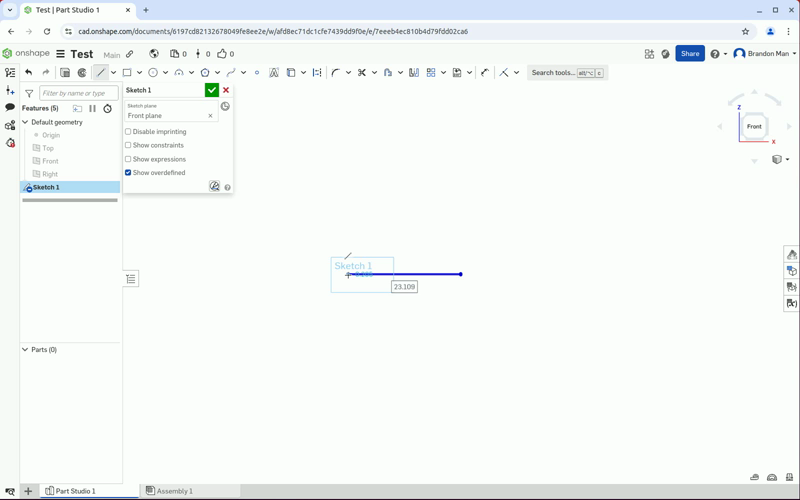
scroll(6)
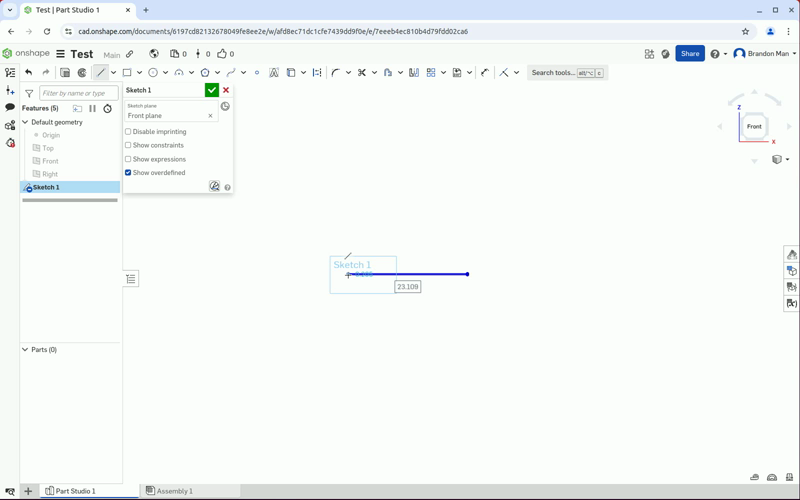
scroll(6)
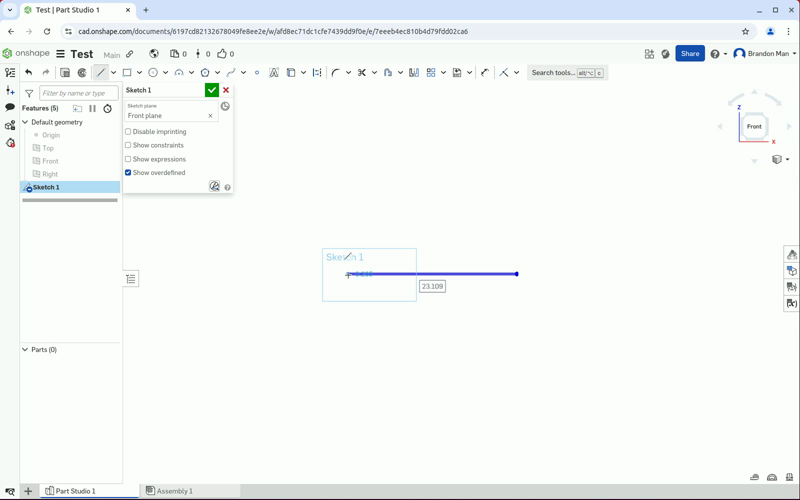
scroll(6)
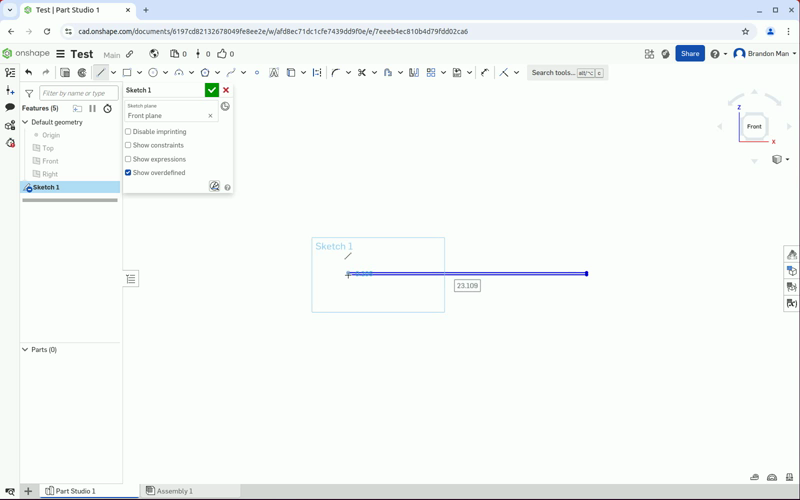
scroll(6)
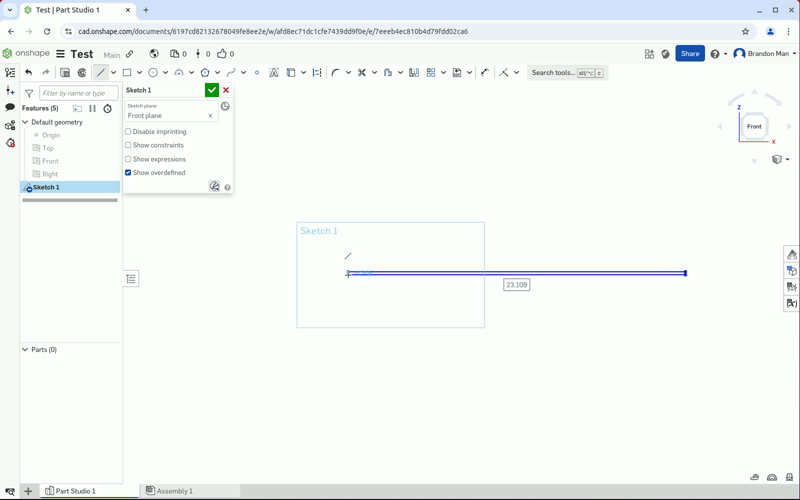
scroll(6)
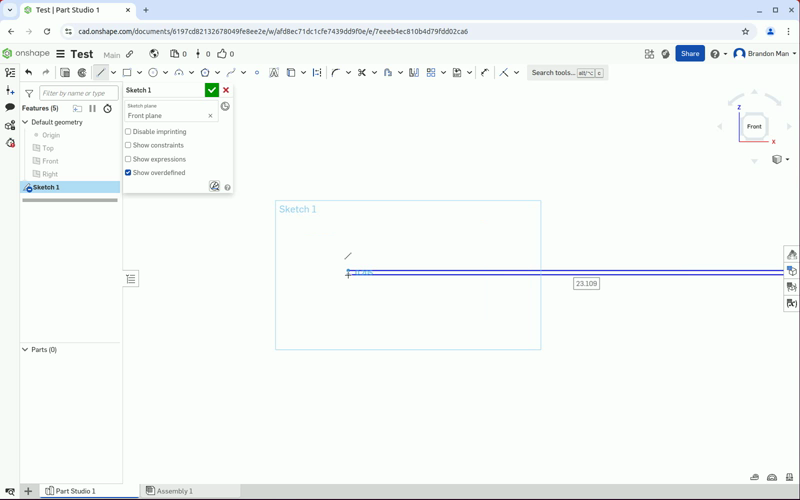
scroll(6)
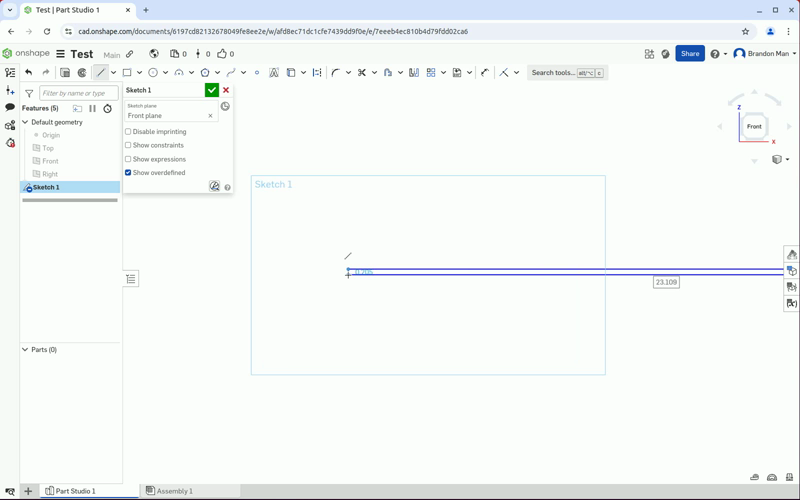
scroll(6)
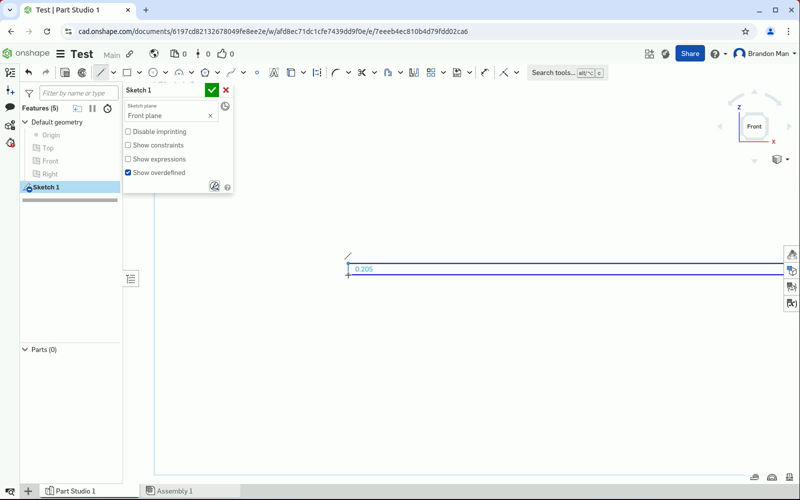
key_up(shift)
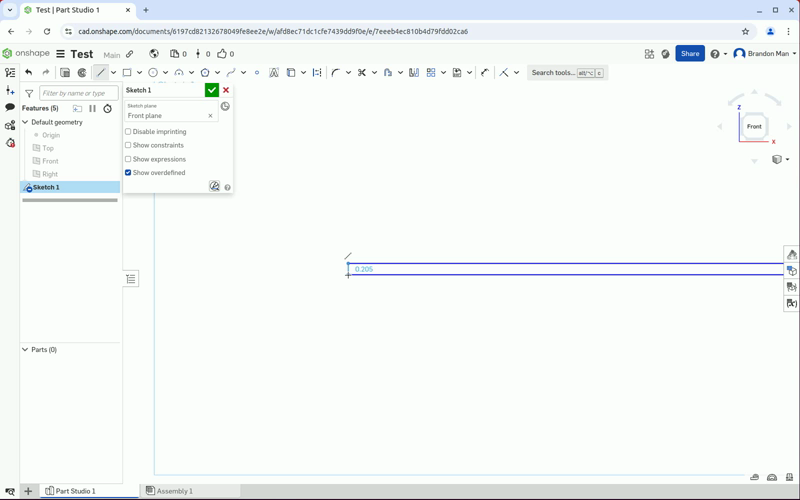
click(348, 274)
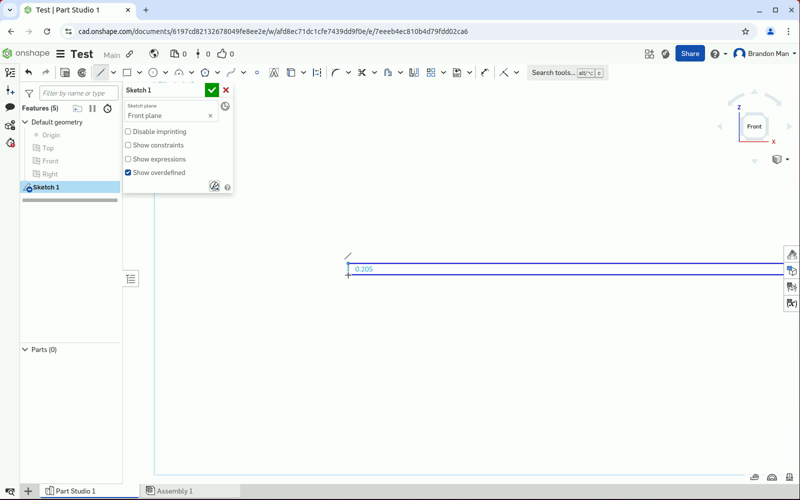
scroll(-6)
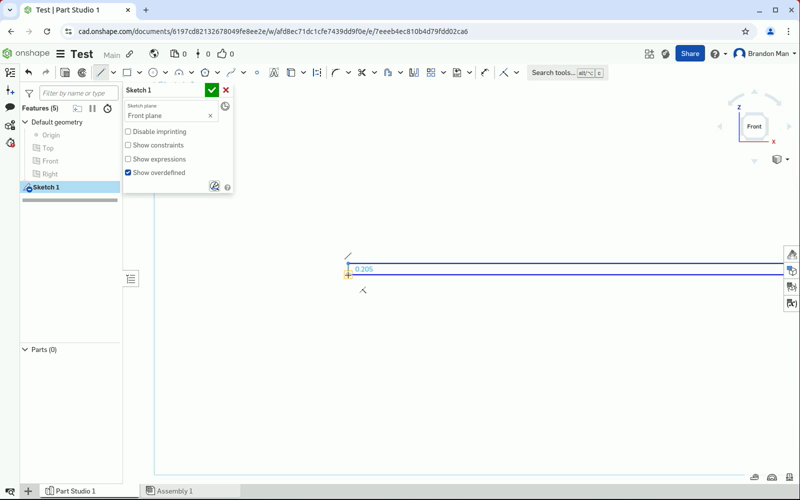
scroll(-6)
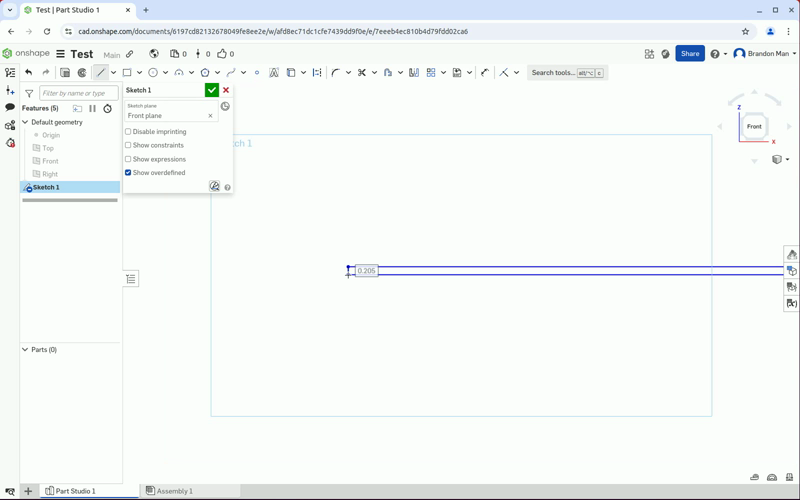
scroll(-6)
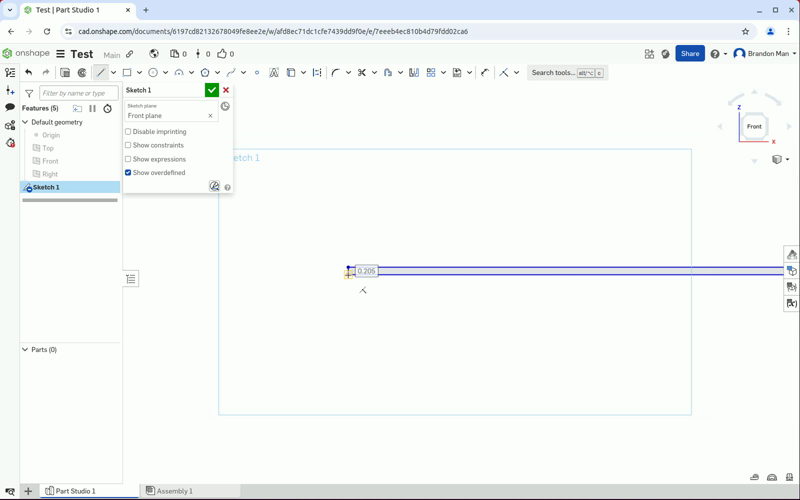
scroll(-6)
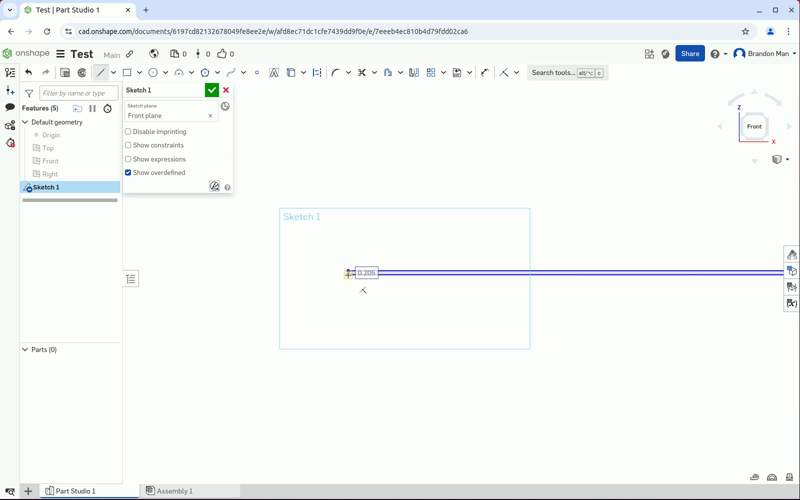
scroll(-6)
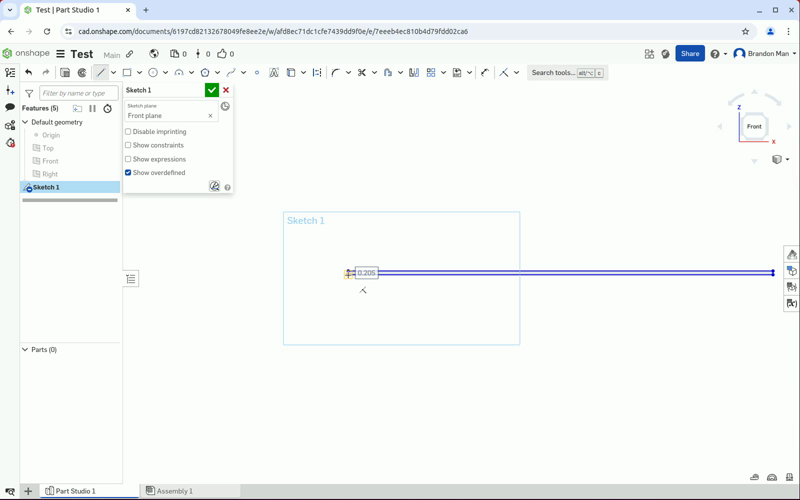
scroll(-6)
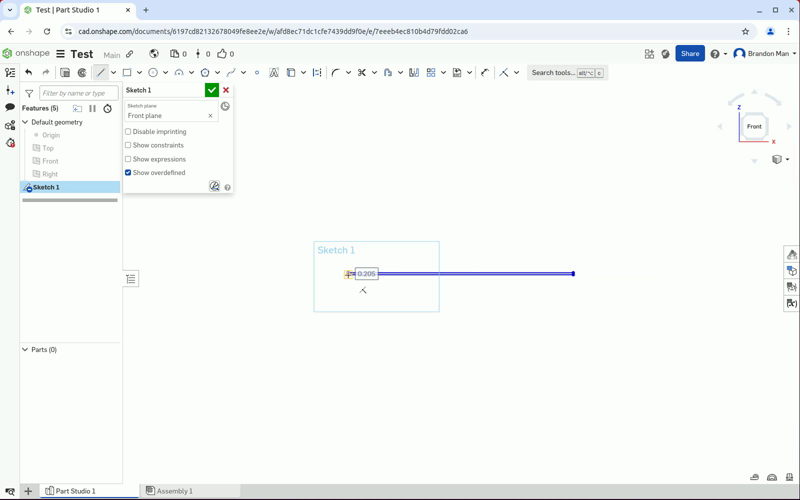
scroll(-6)
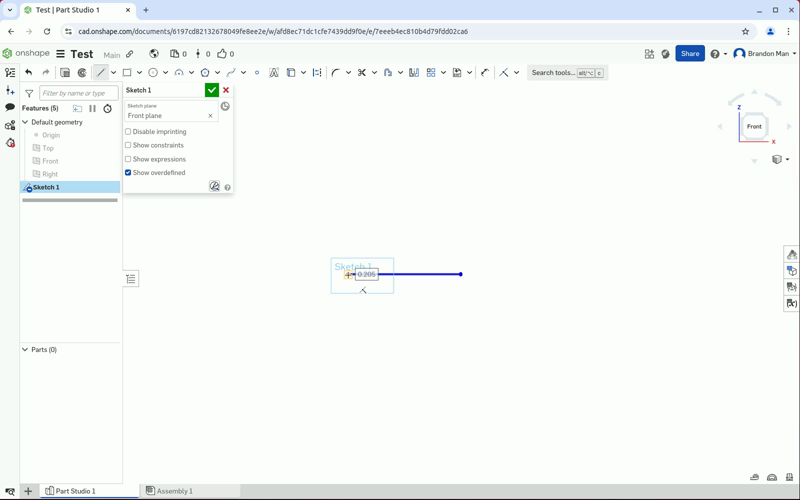
key(esc)
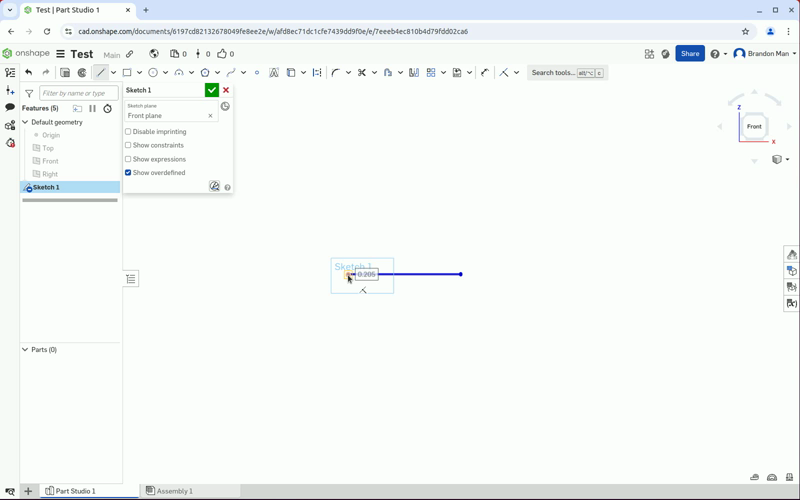
mouse_move(442, 274)
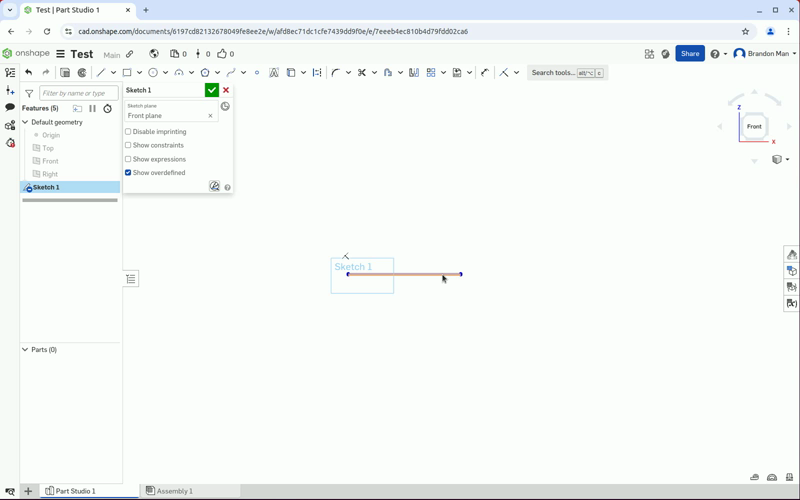
scroll(6)
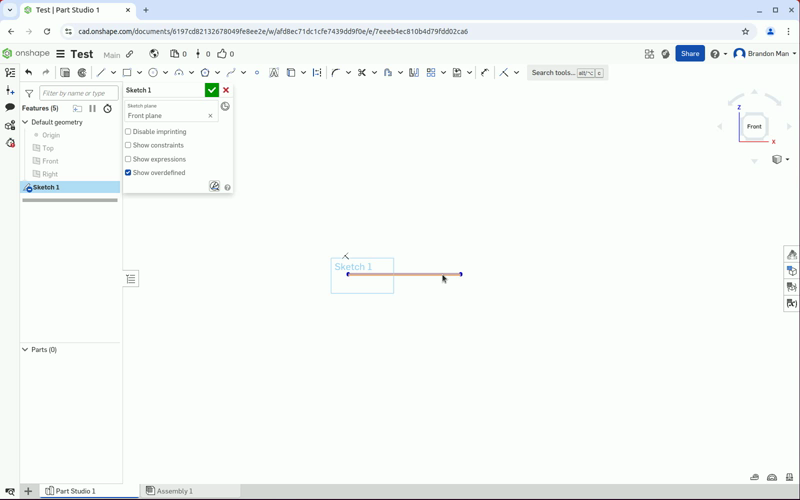
scroll(6)
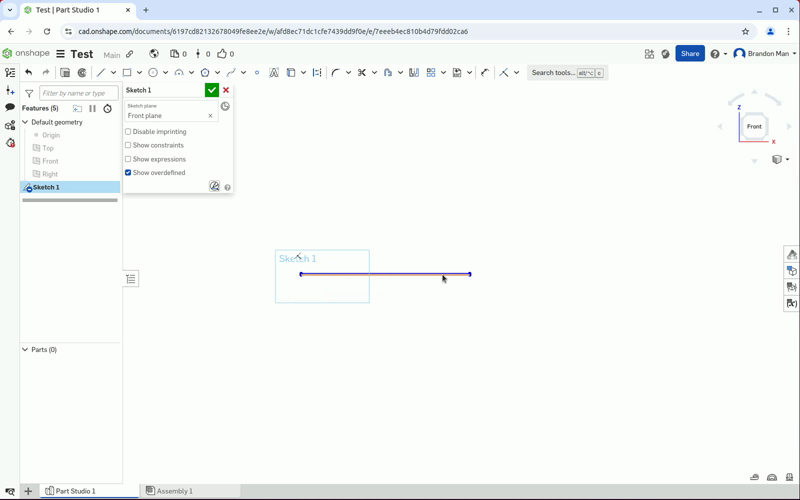
scroll(6)
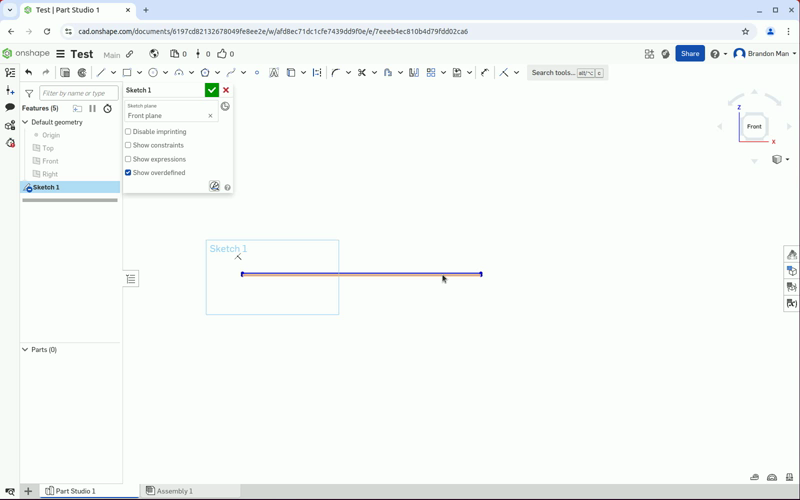
scroll(6)
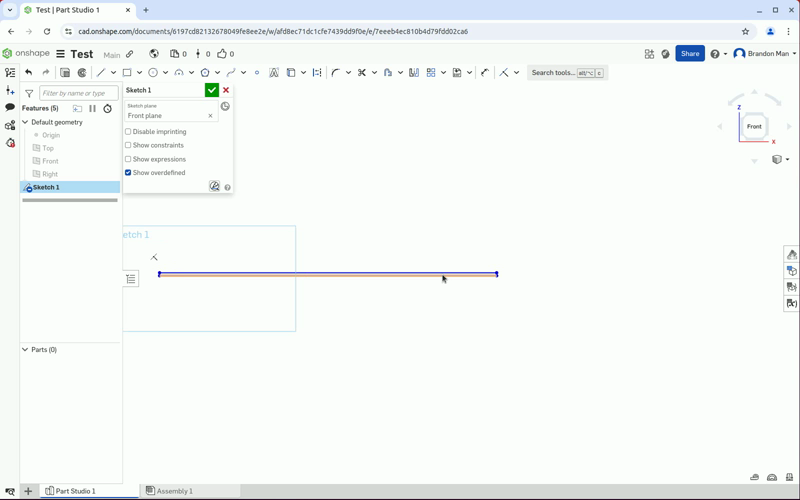
scroll(6)
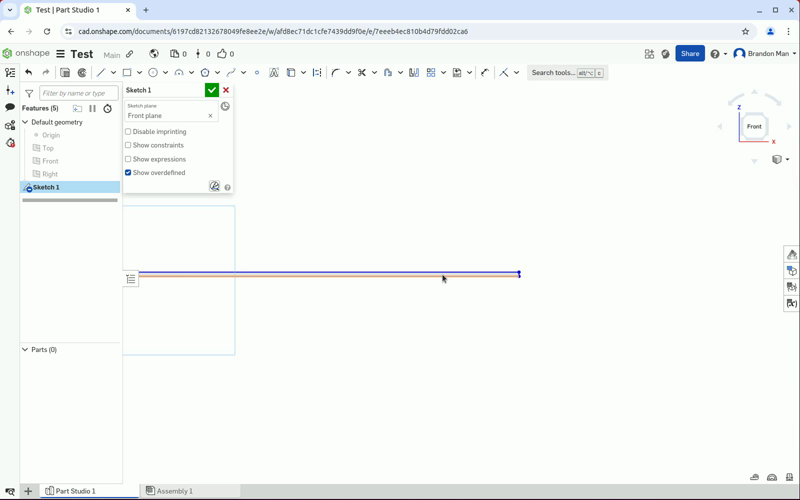
scroll(6)
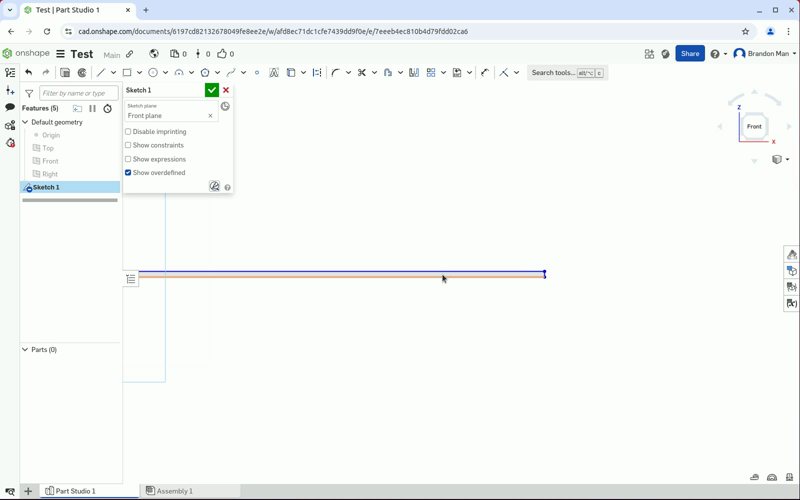
scroll(6)
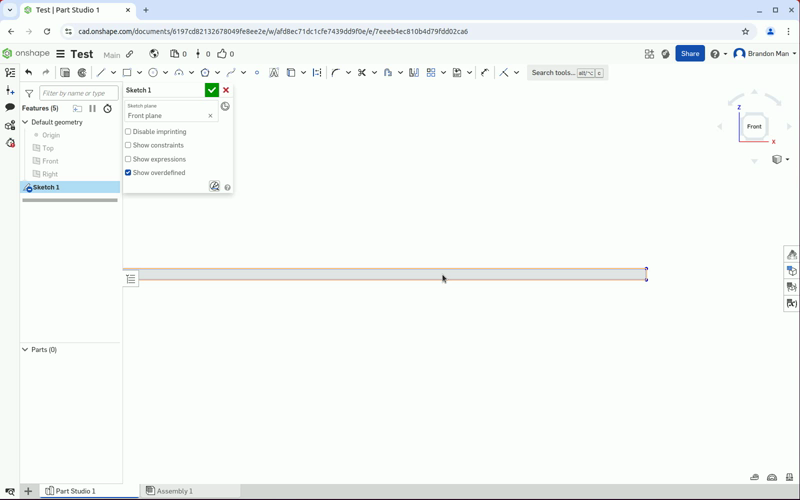
click(442, 274)
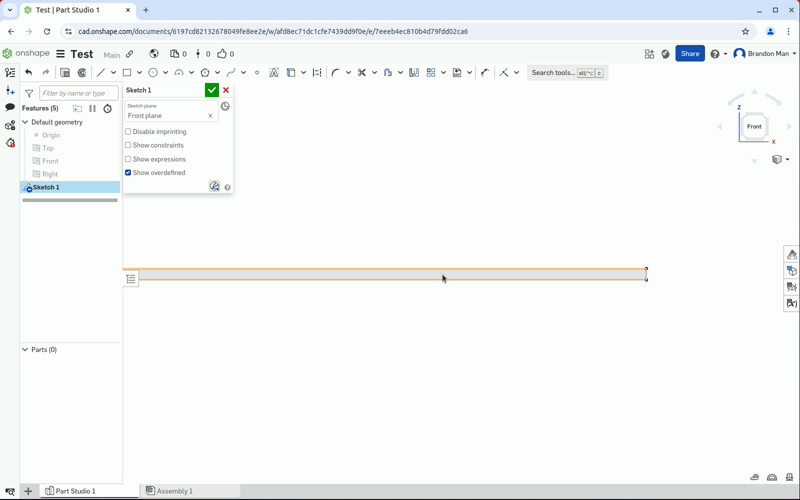
scroll(-6)
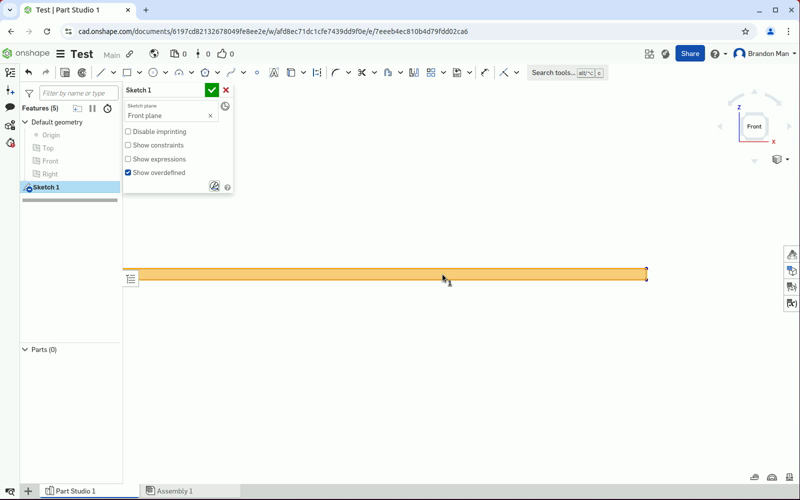
scroll(-6)
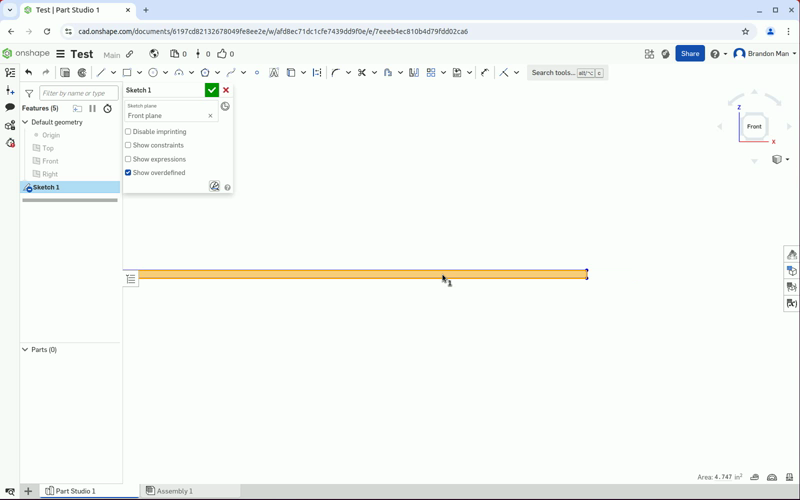
scroll(-6)
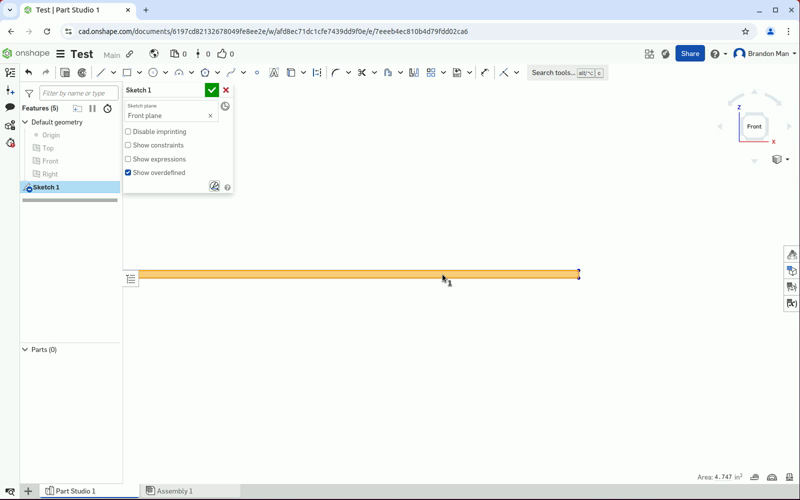
scroll(-6)
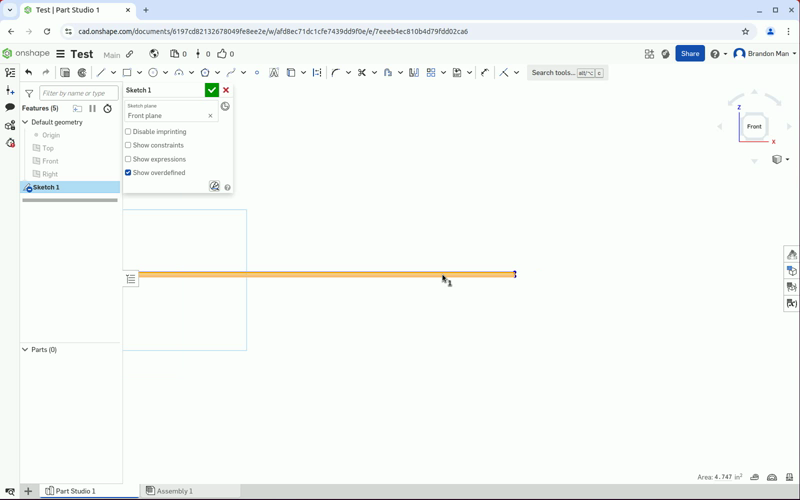
scroll(-6)
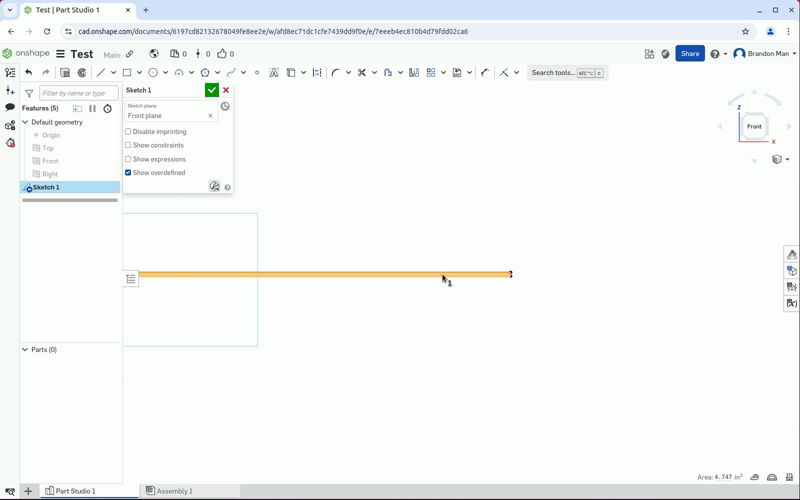
scroll(-6)
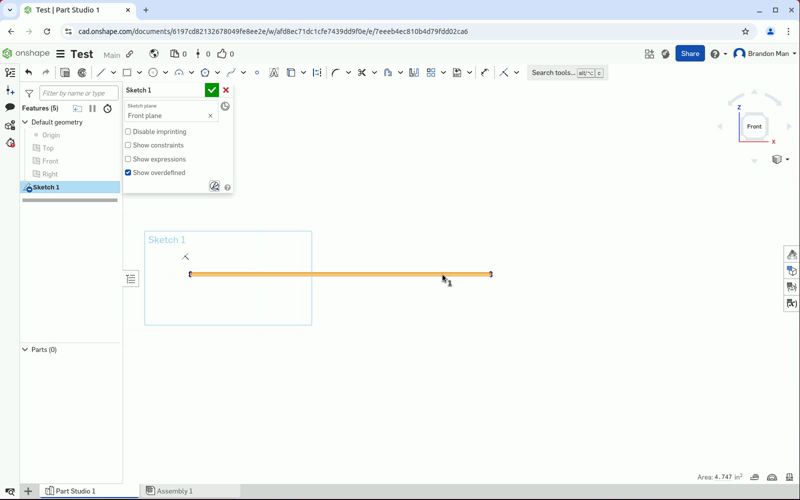
scroll(-6)
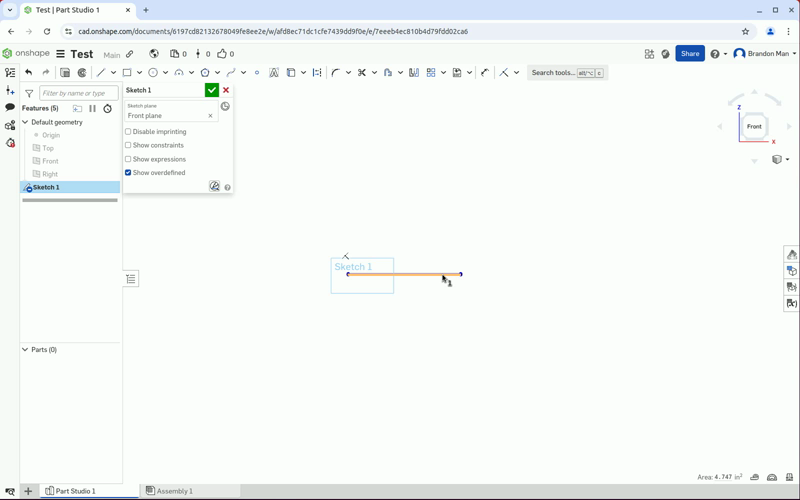
mouse_move(73, 352)
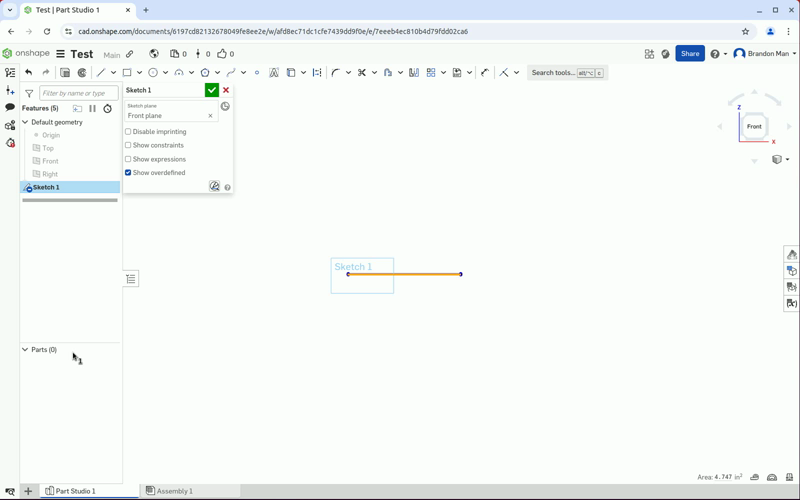
key(shift+y)
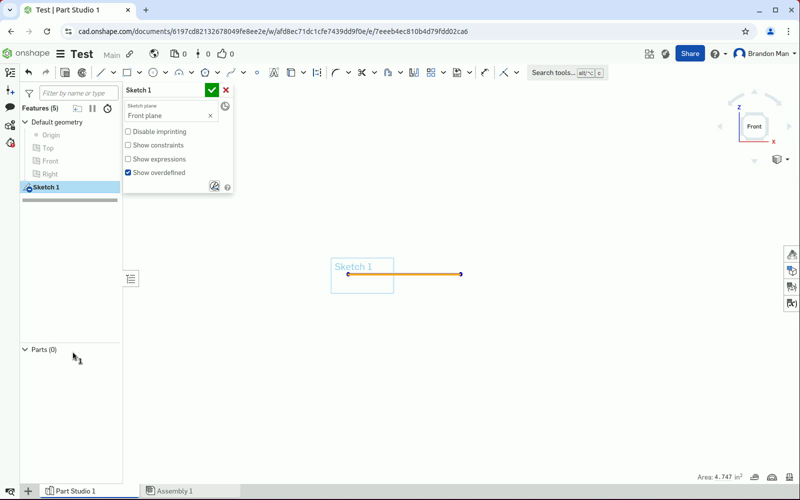
key(shift+e)
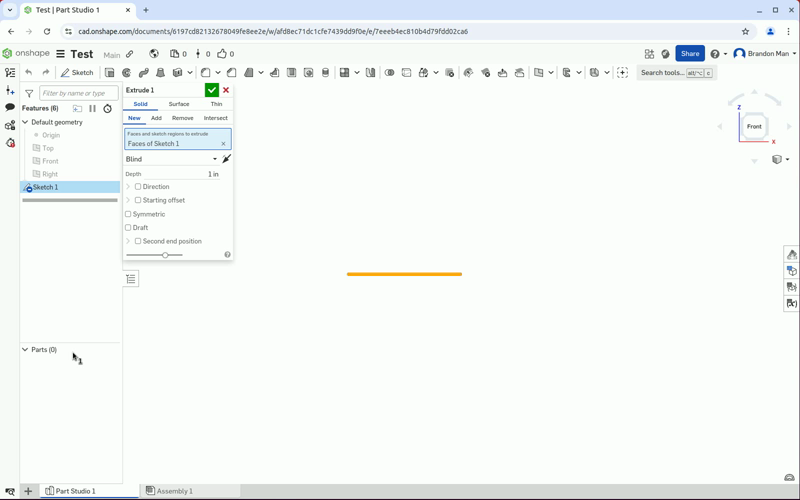
mouse_move(143, 106)
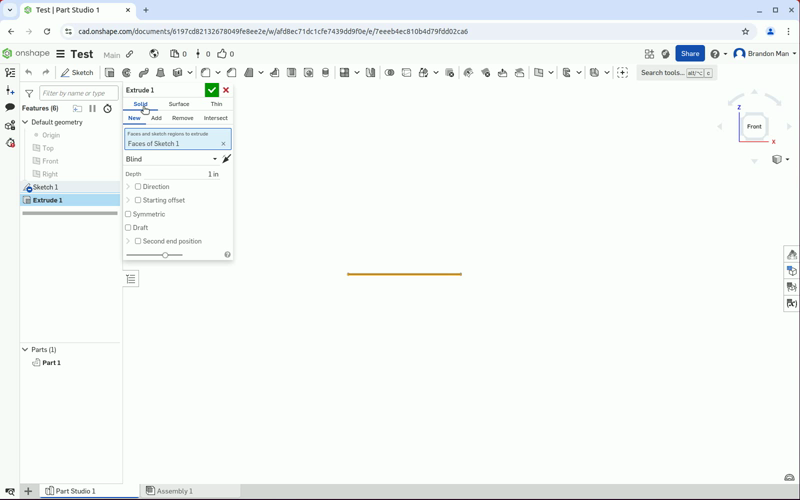
click(143, 106)
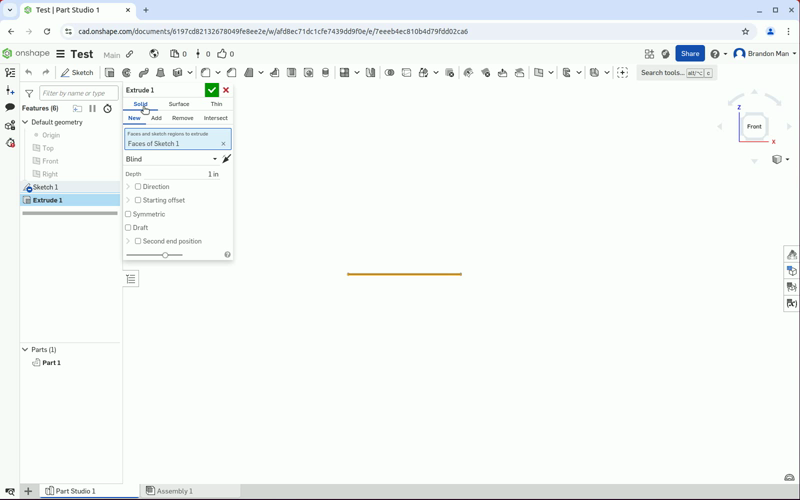
mouse_move(137, 120)
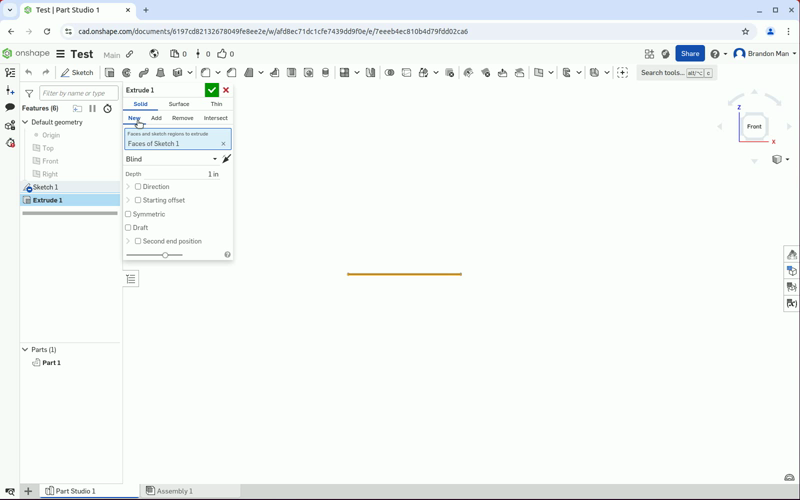
click(137, 120)
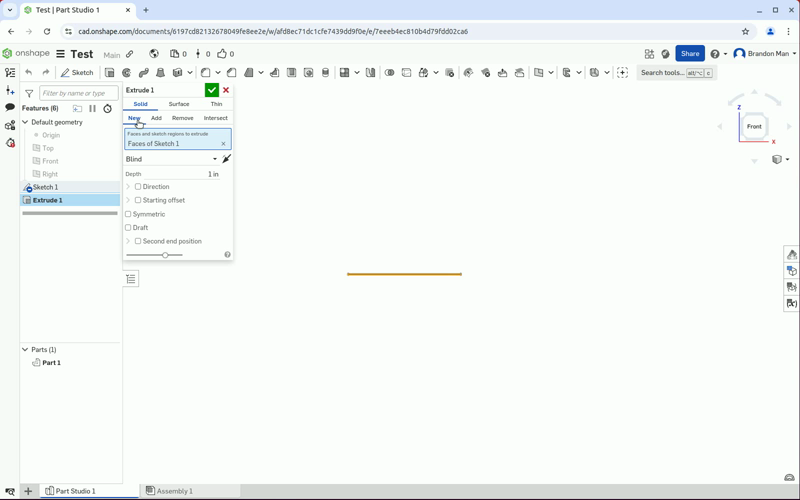
key(tab, 4)
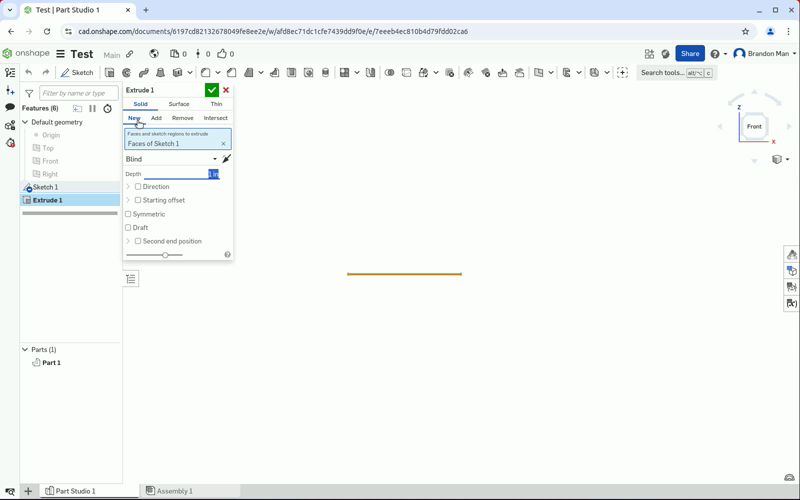
text(1.926)
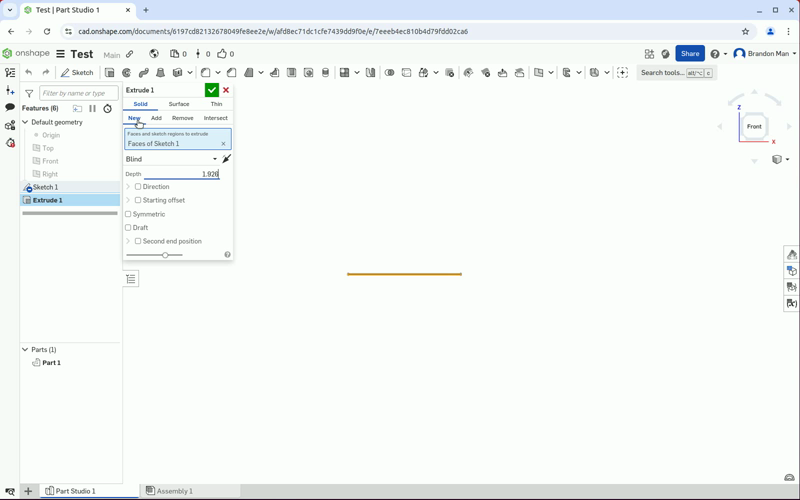
key(enter)
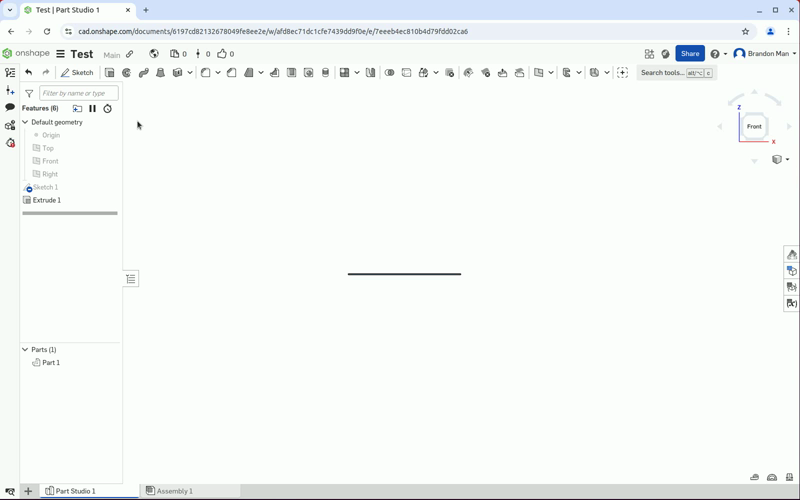
key(shift+h)
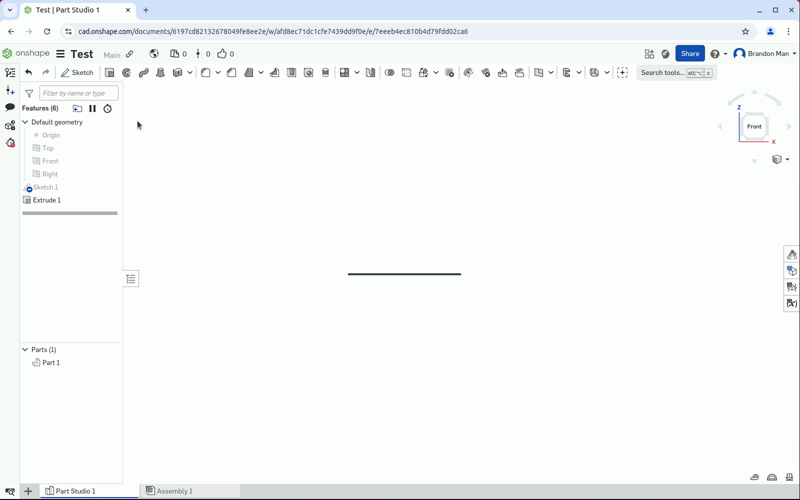
key(shift+h)
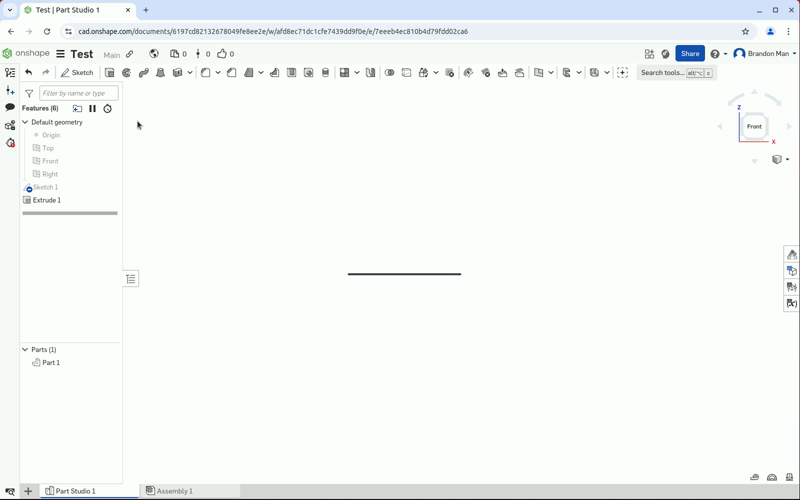
mouse_move(73, 189)
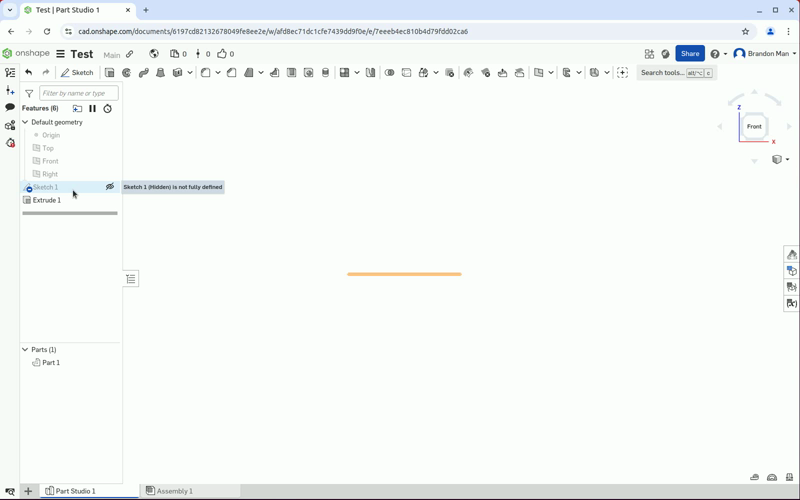
click(73, 189)
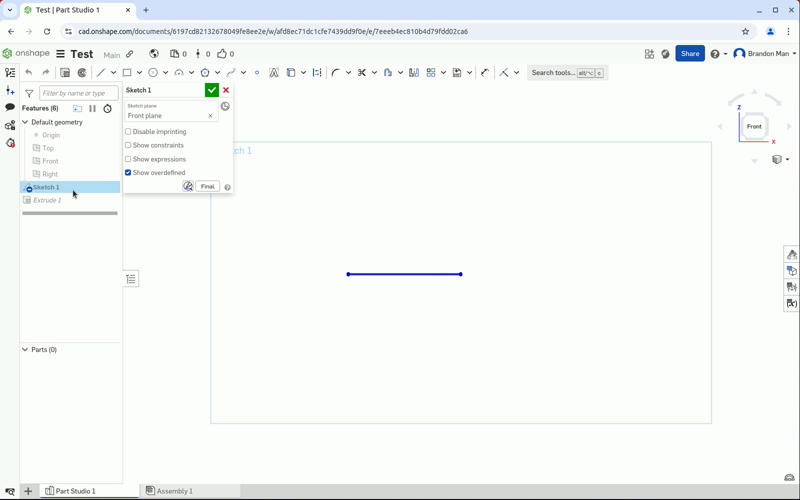
mouse_move(229, 92)
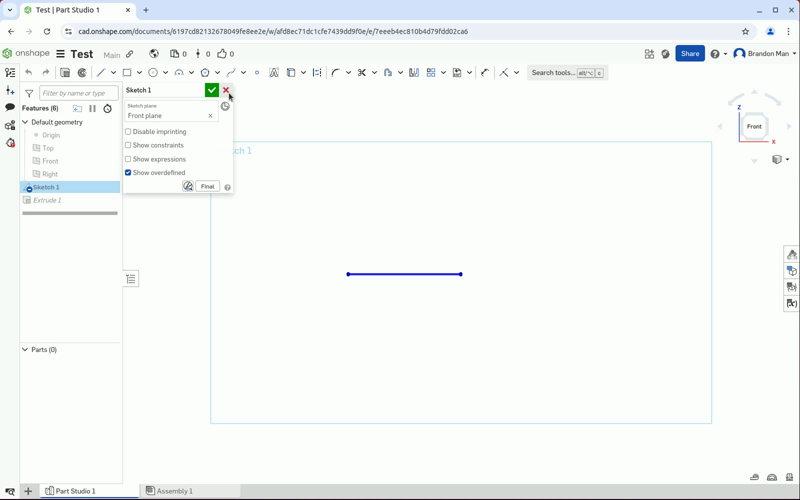
click(229, 92)
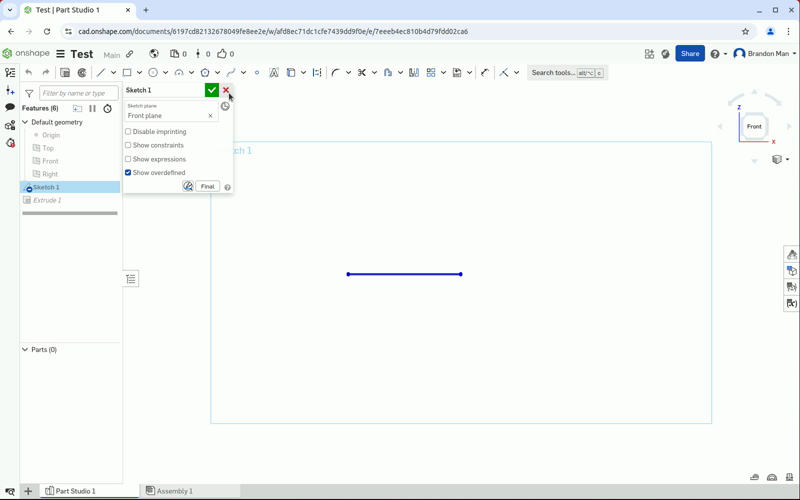
key(shift+s)
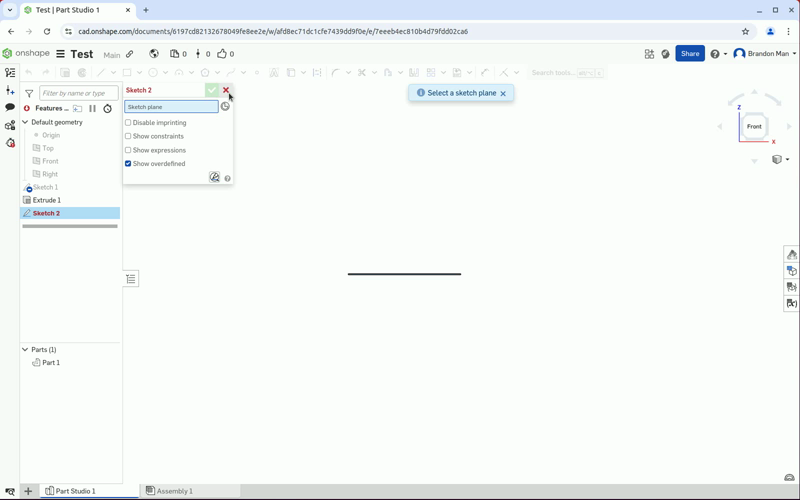
mouse_move(73, 163)
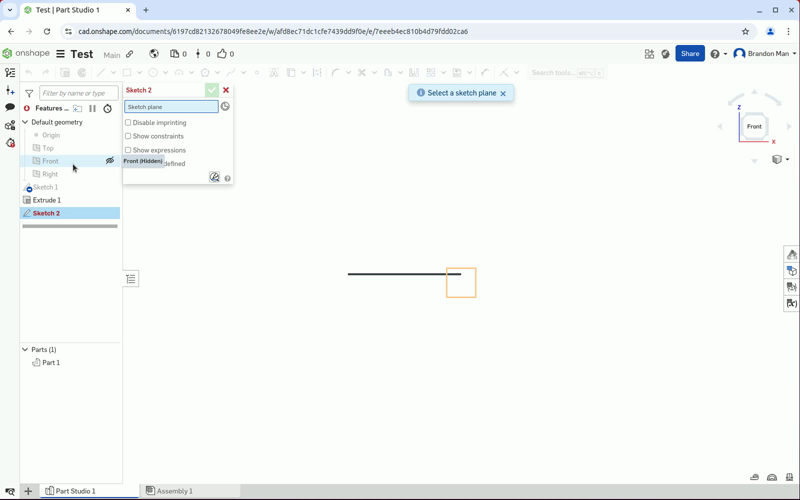
click(73, 163)
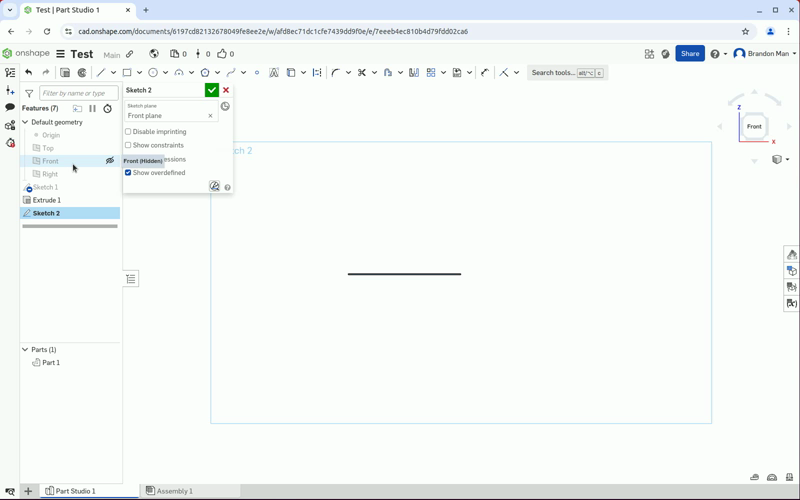
mouse_move(73, 352)
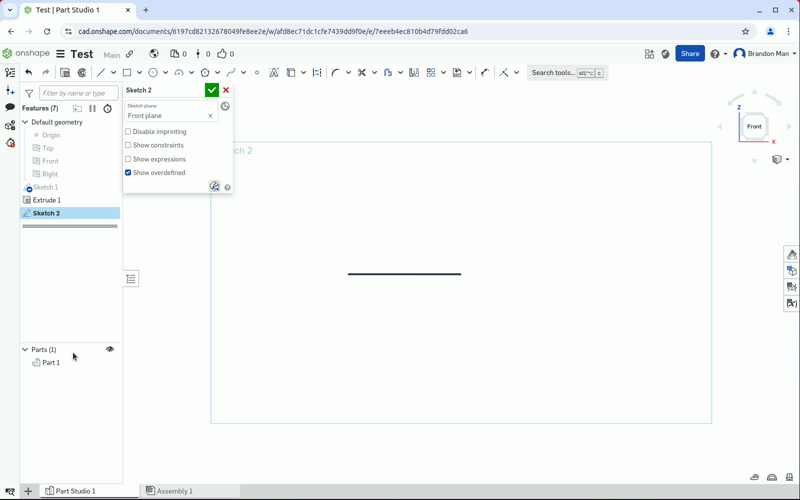
key(y)
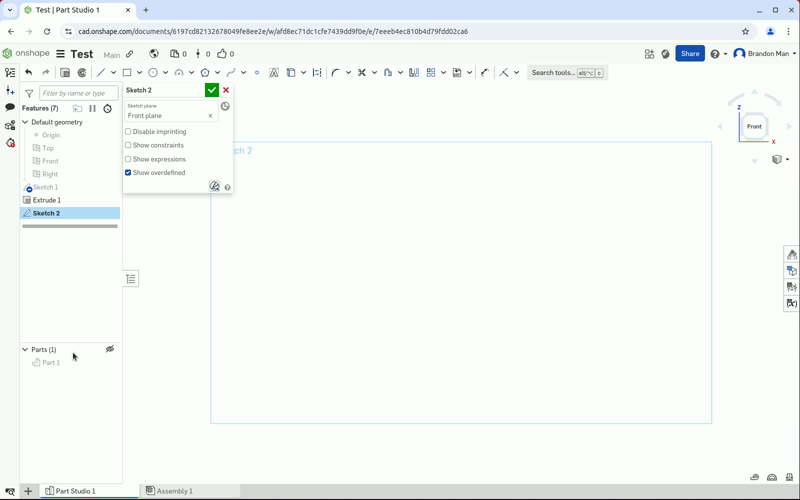
key(l)
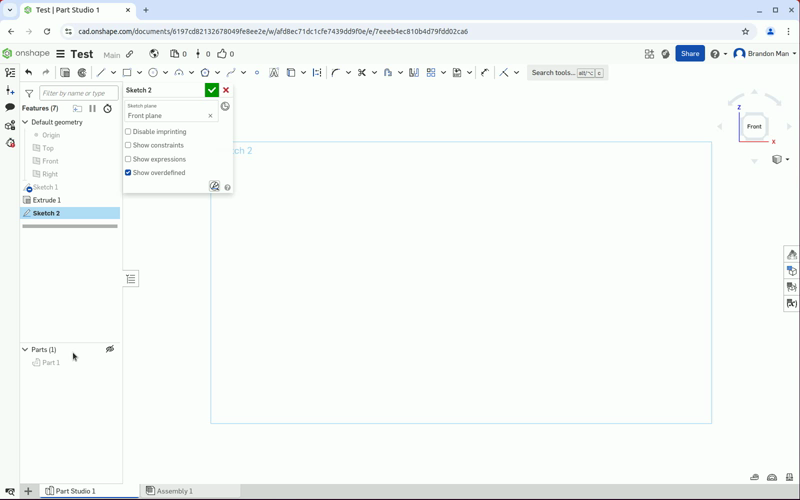
key_down(shift)
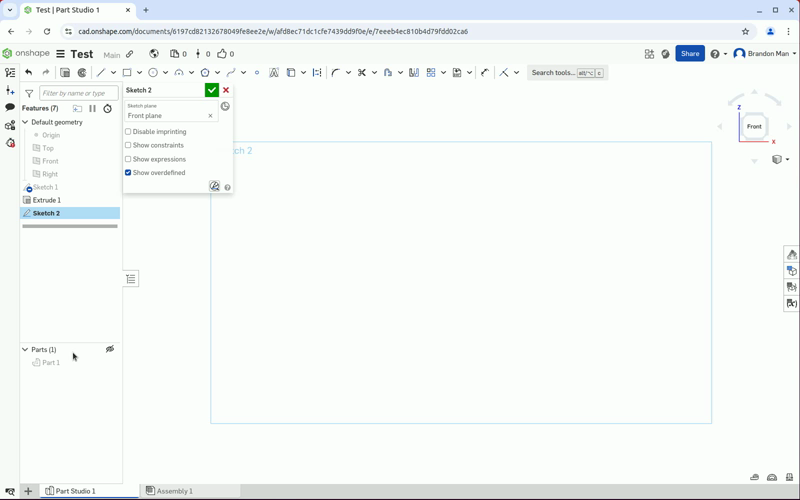
mouse_move(348, 281)
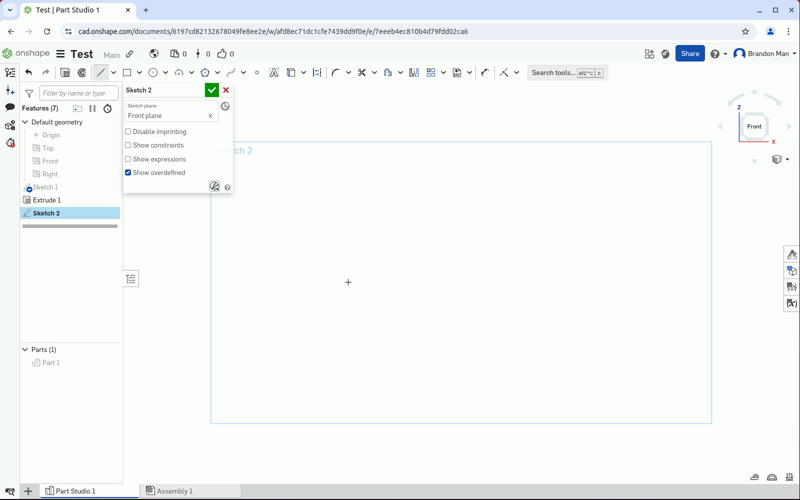
click(348, 281)
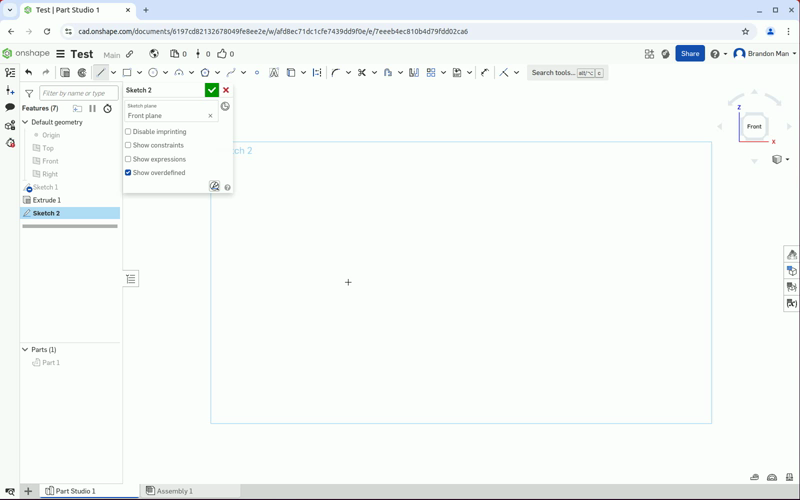
key_up(shift)
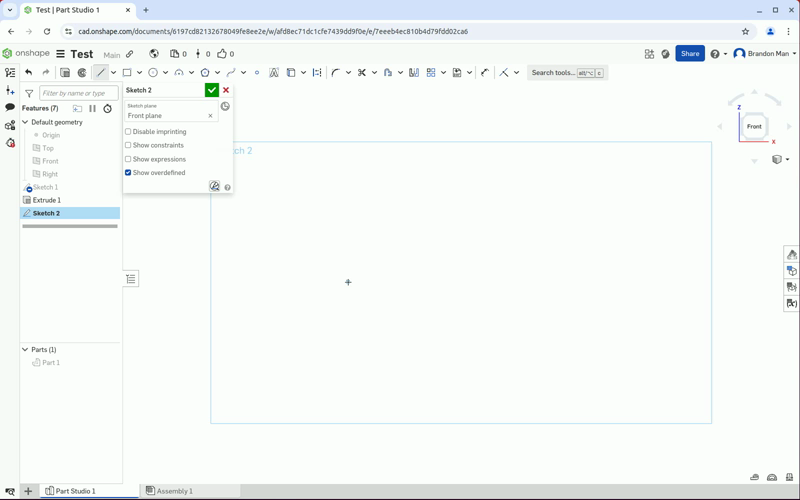
key_down(shift)
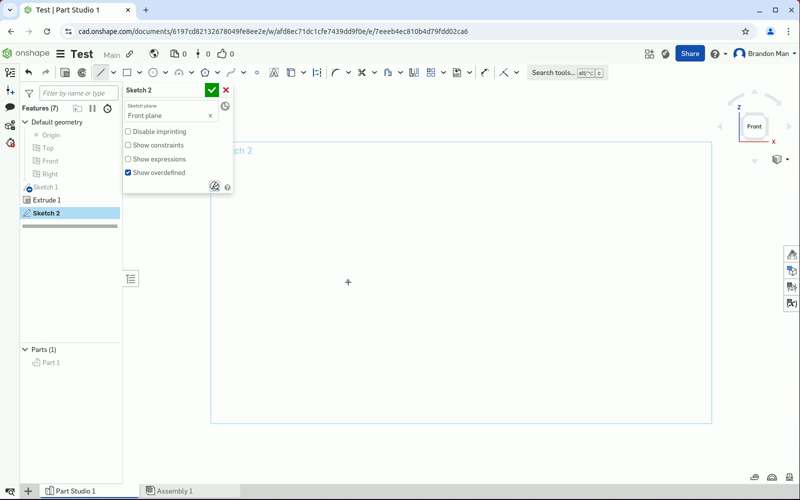
mouse_move(460, 281)
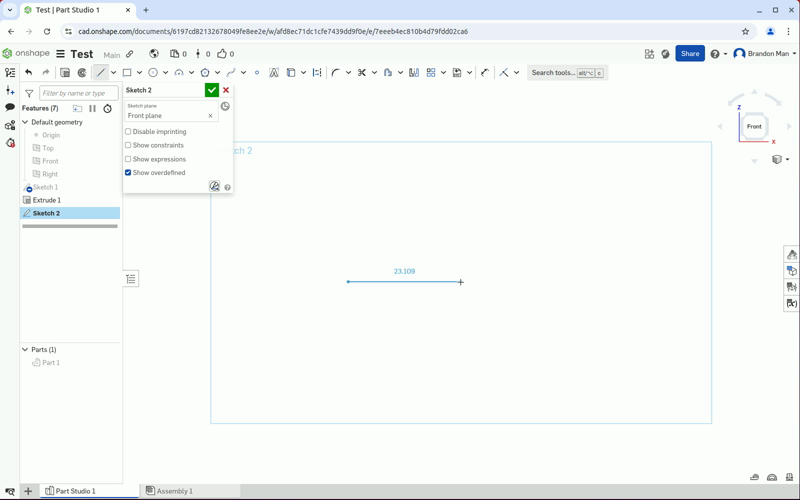
click(460, 281)
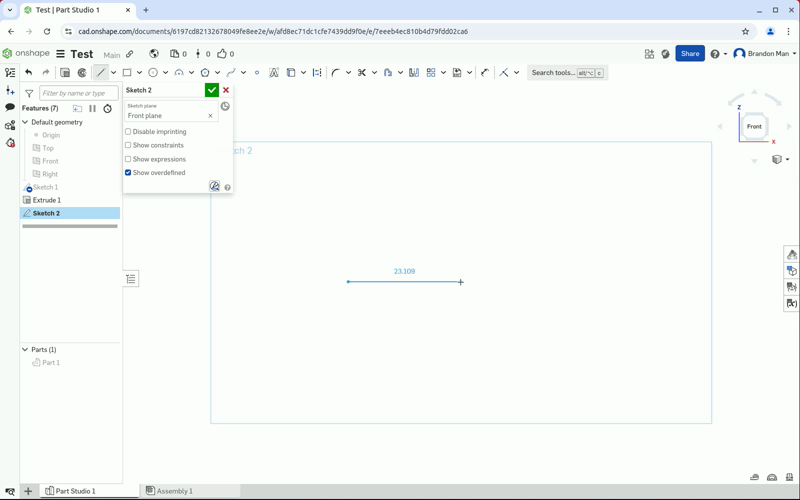
key_up(shift)
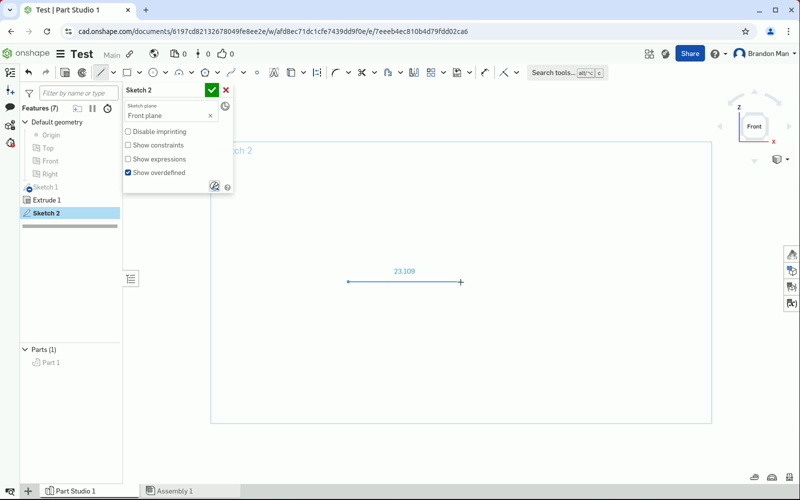
key_down(shift)
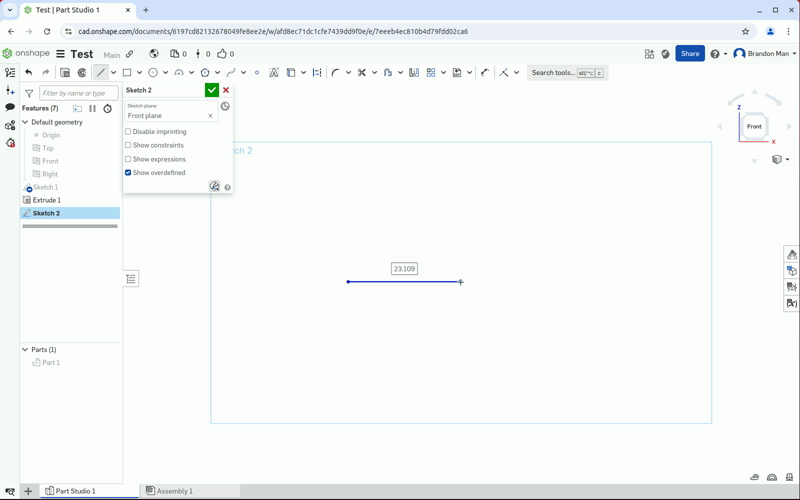
mouse_move(490, 281)
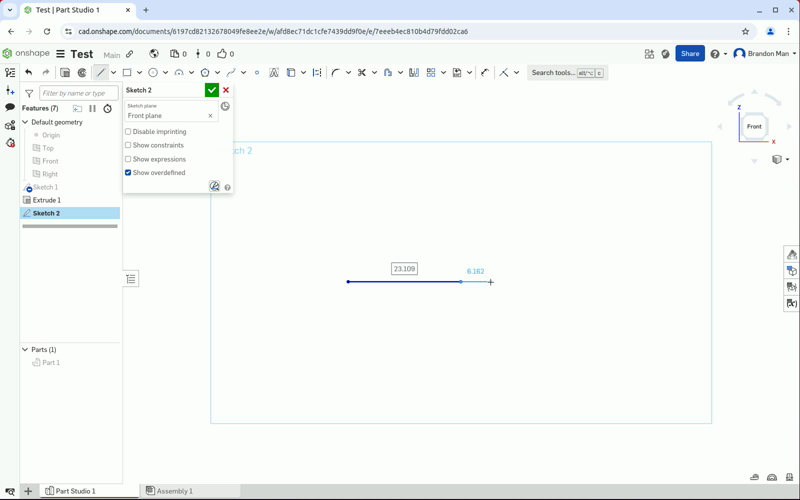
mouse_move(460, 273)
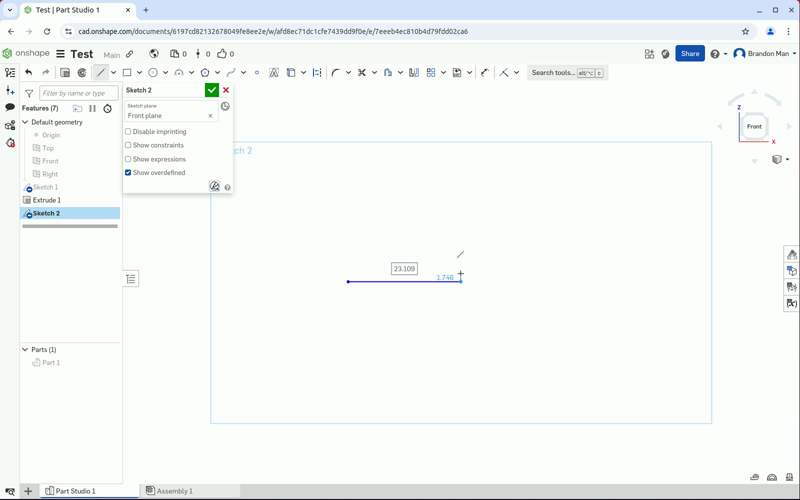
click(460, 273)
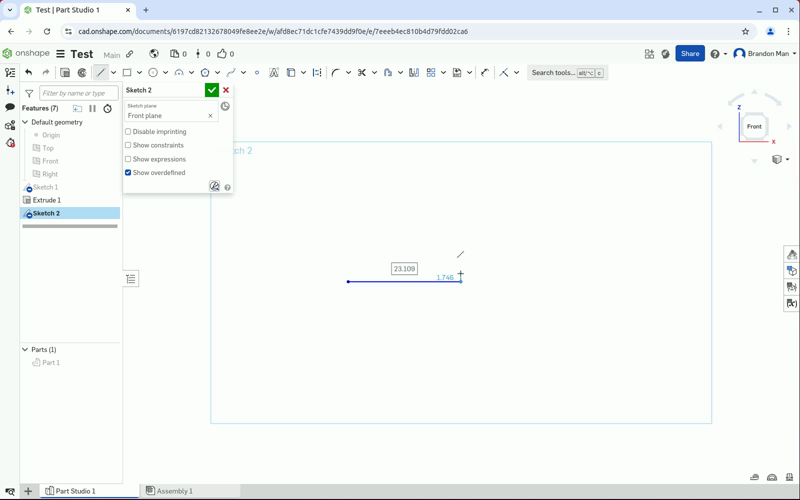
key_up(shift)
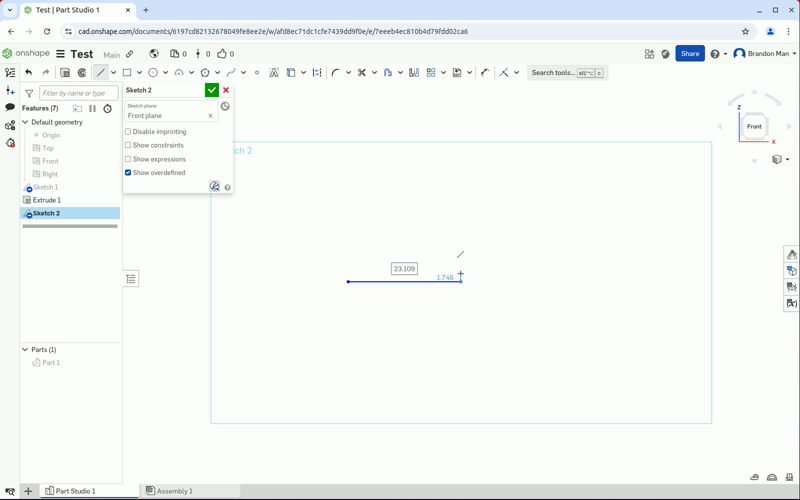
key_down(shift)
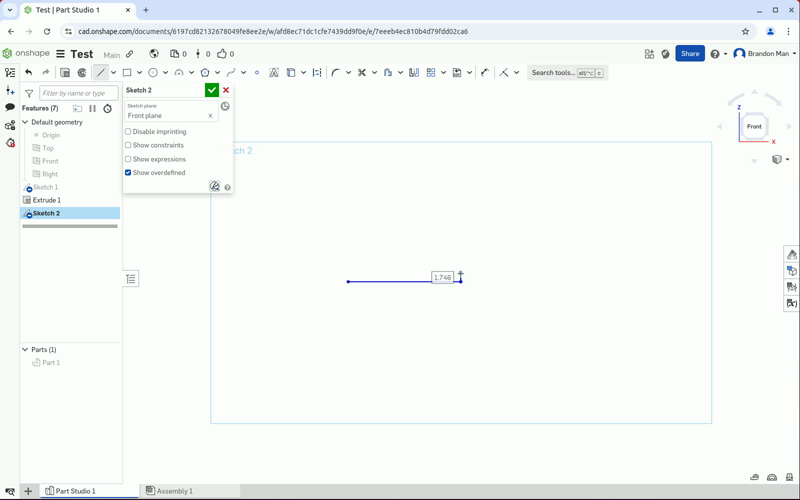
mouse_move(348, 273)
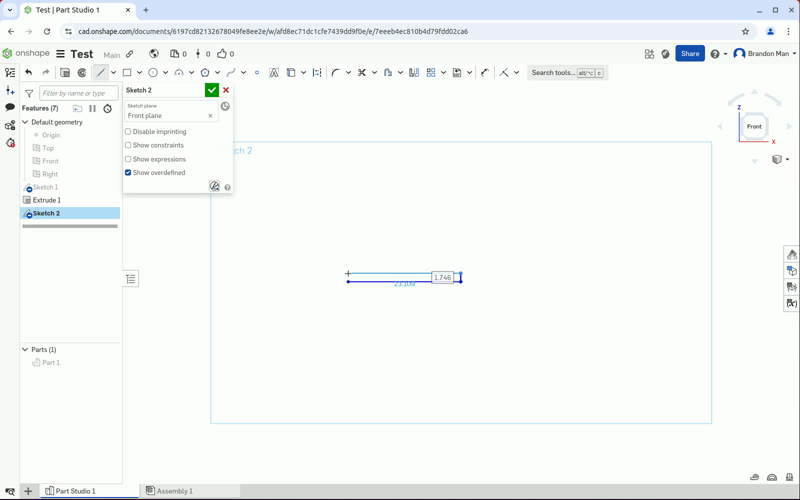
click(348, 273)
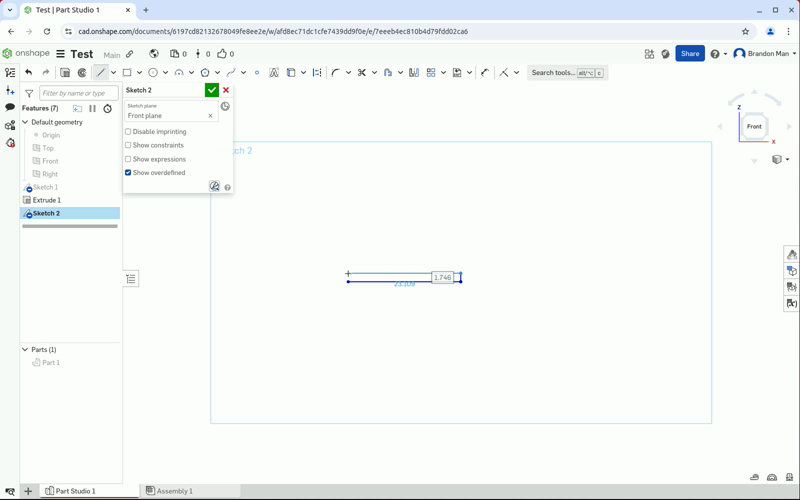
key_up(shift)
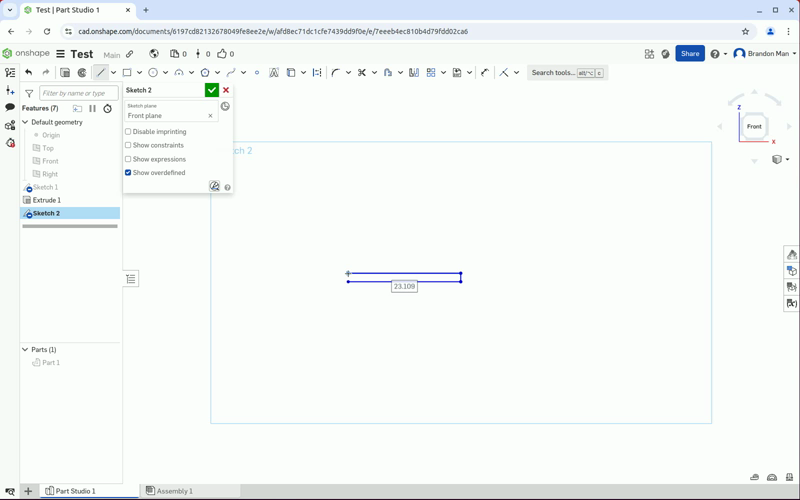
mouse_move(378, 273)
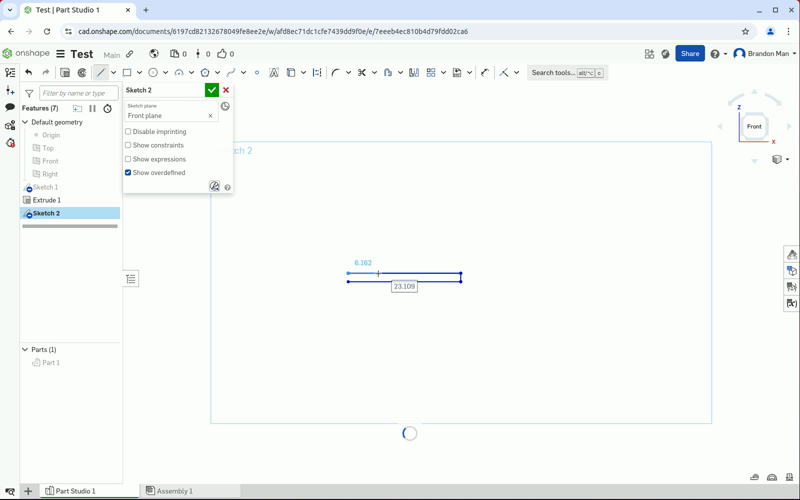
key_down(shift)
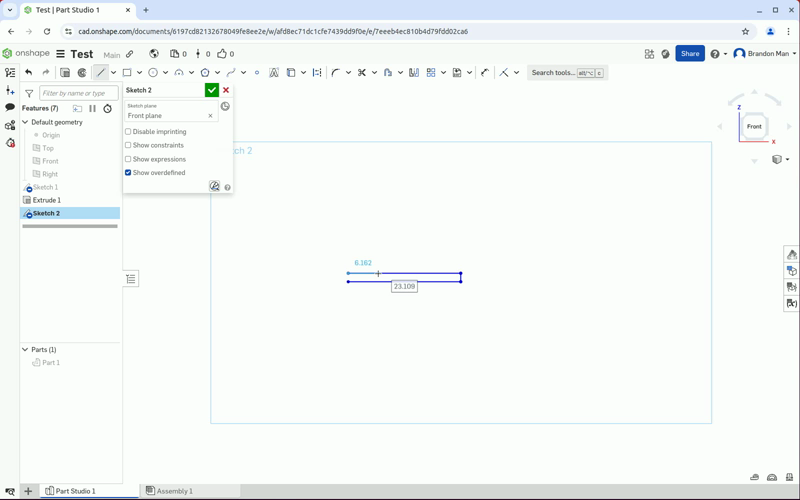
mouse_move(348, 281)
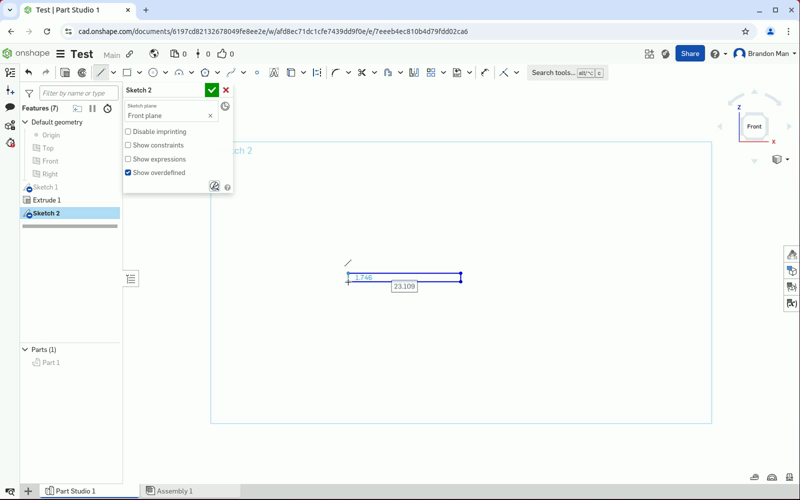
key_up(shift)
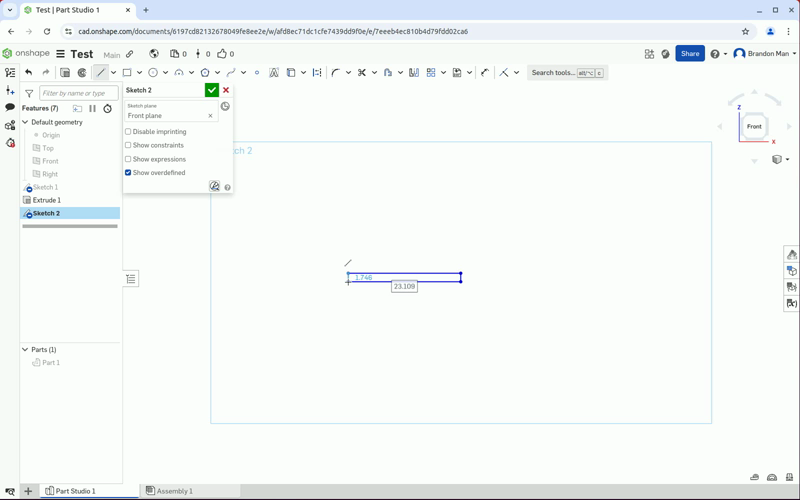
click(348, 281)
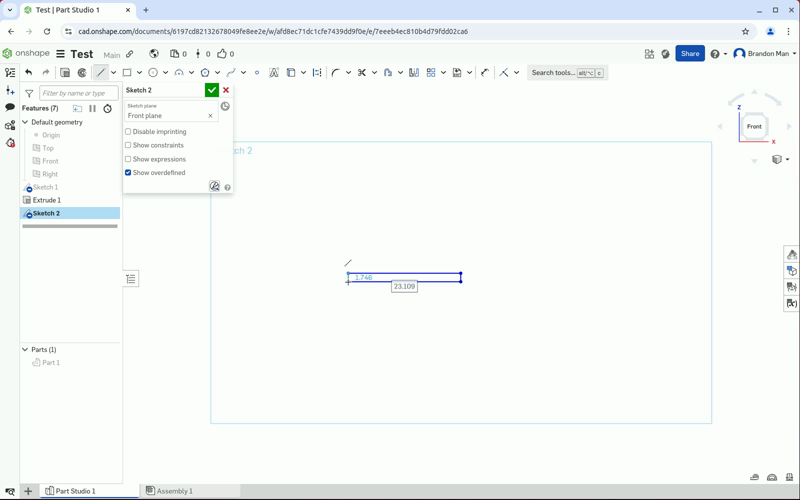
key(esc)
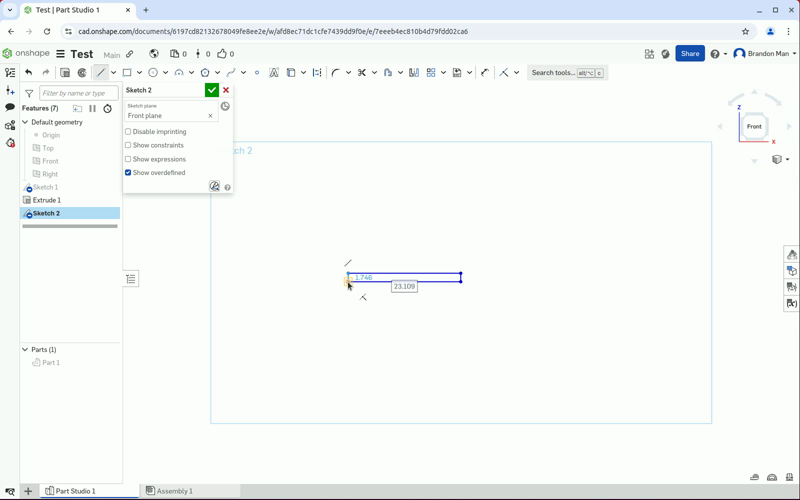
mouse_move(364, 279)
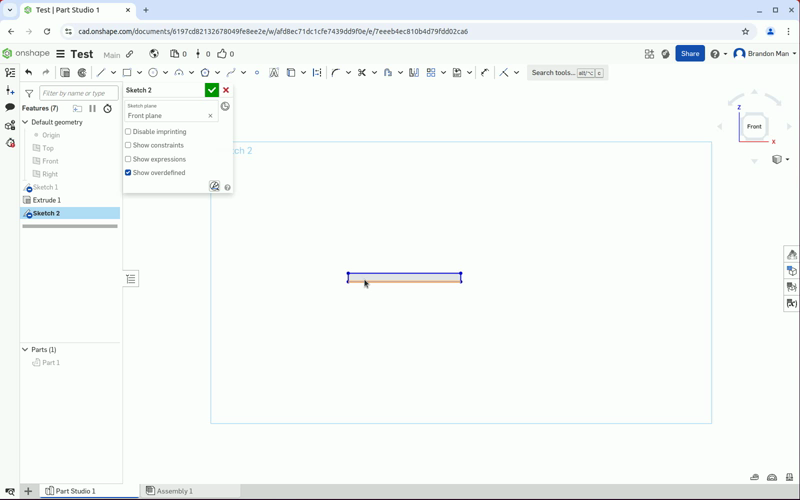
scroll(6)
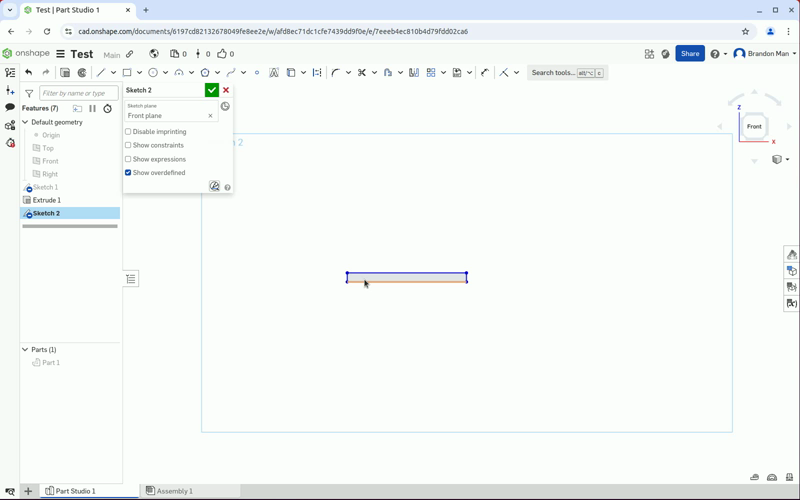
scroll(6)
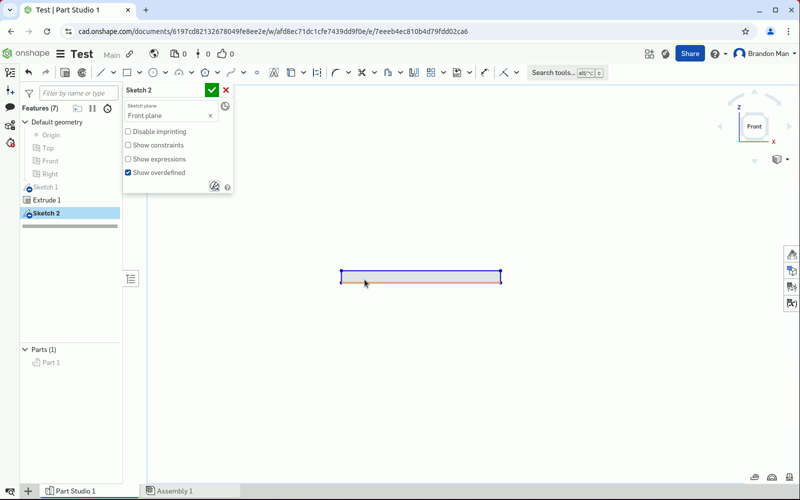
scroll(6)
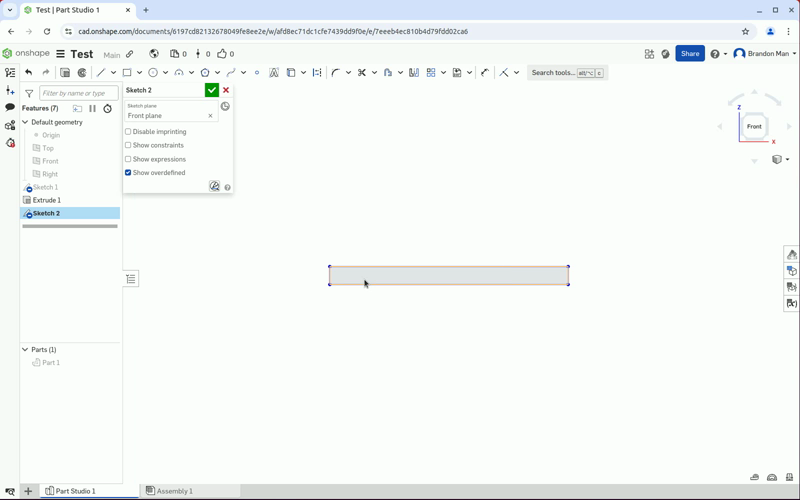
scroll(6)
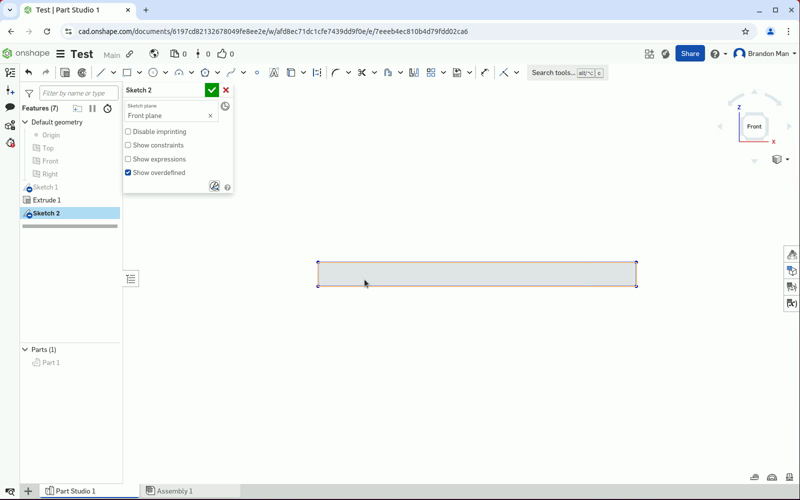
scroll(6)
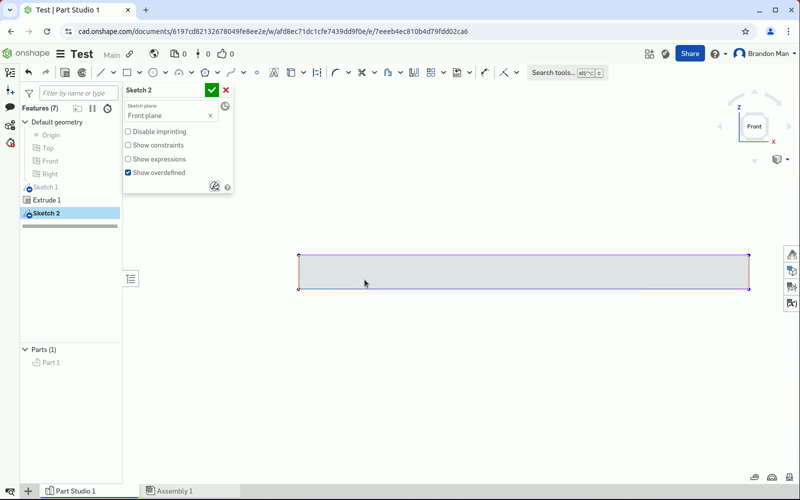
scroll(6)
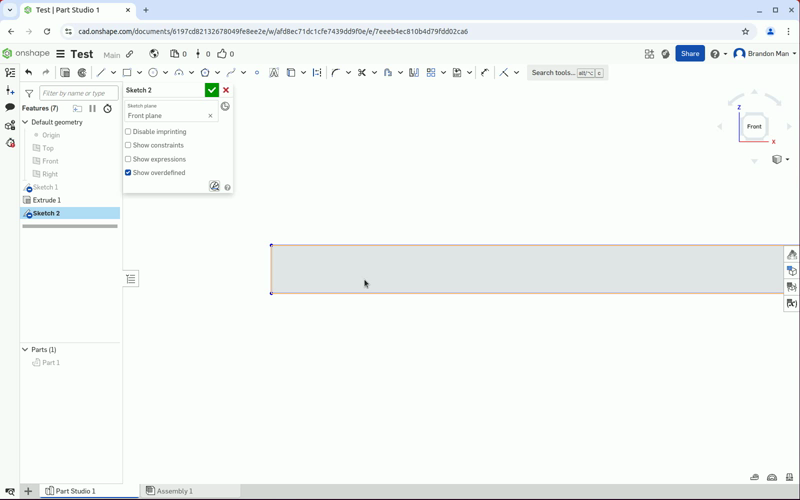
scroll(6)
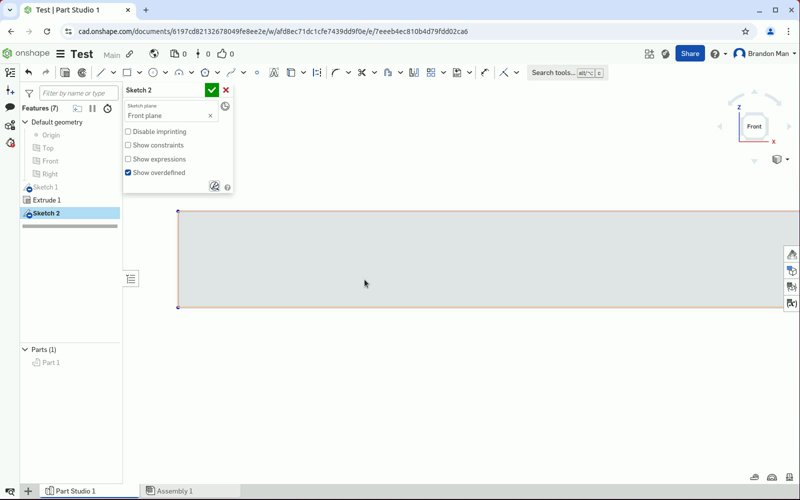
click(364, 279)
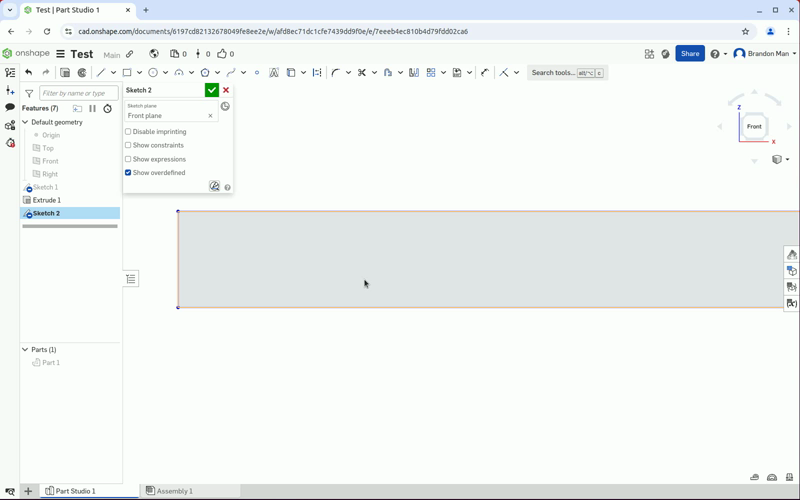
scroll(-6)
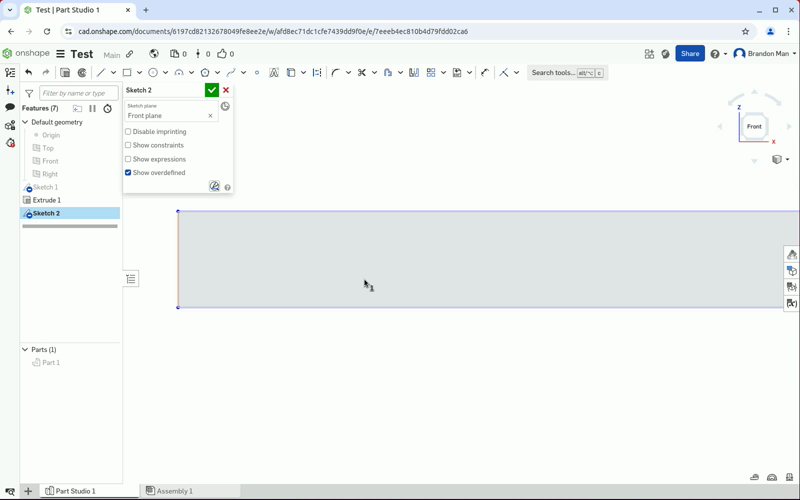
scroll(-6)
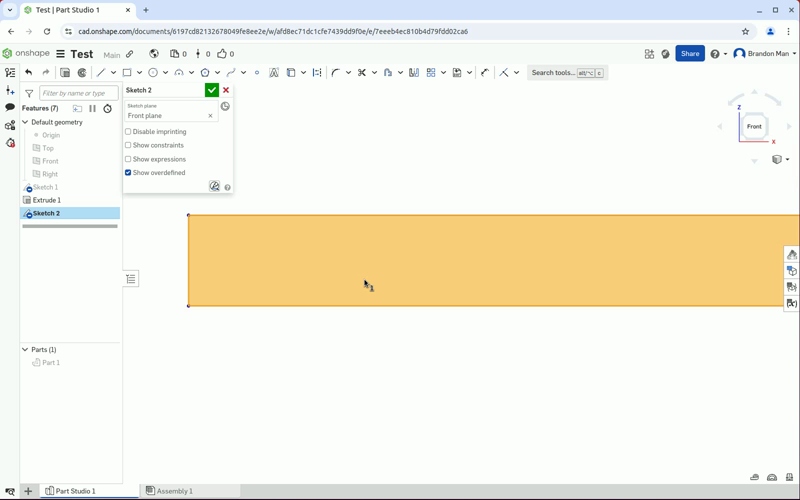
scroll(-6)
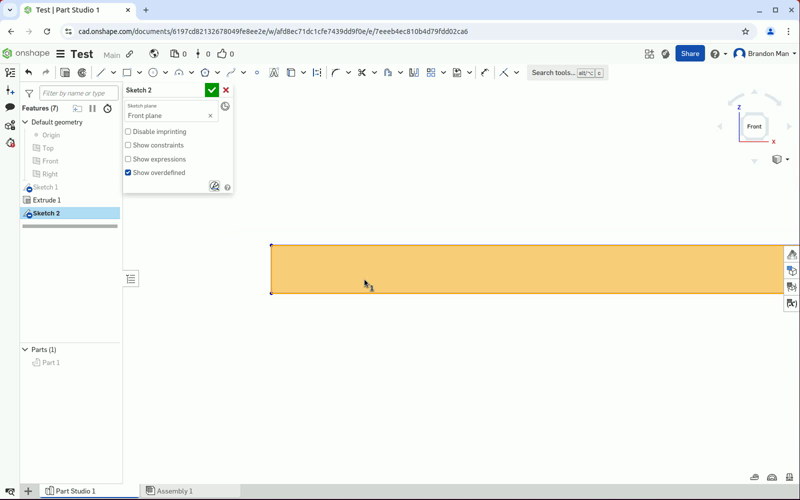
scroll(-6)
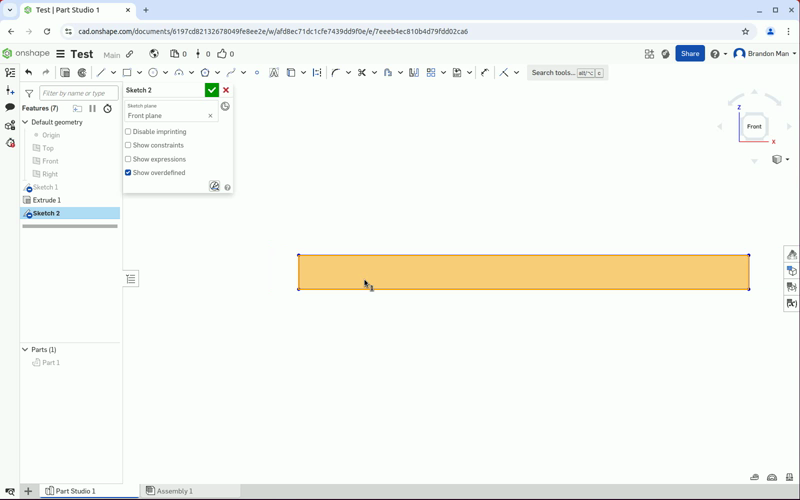
scroll(-6)
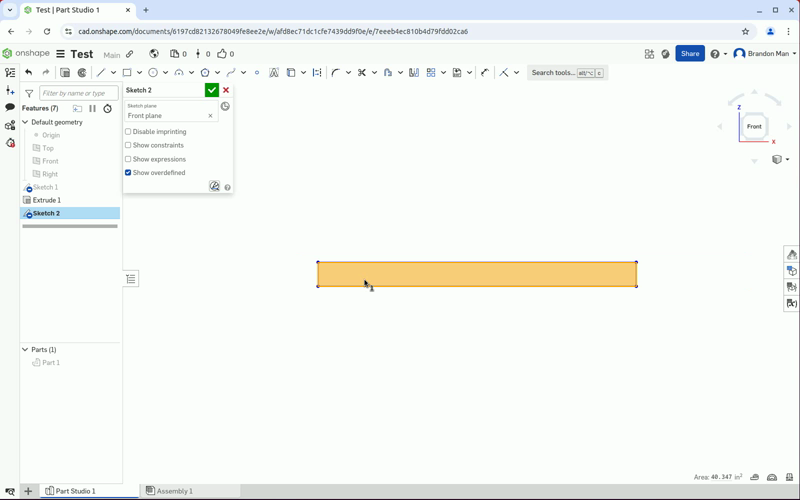
scroll(-6)
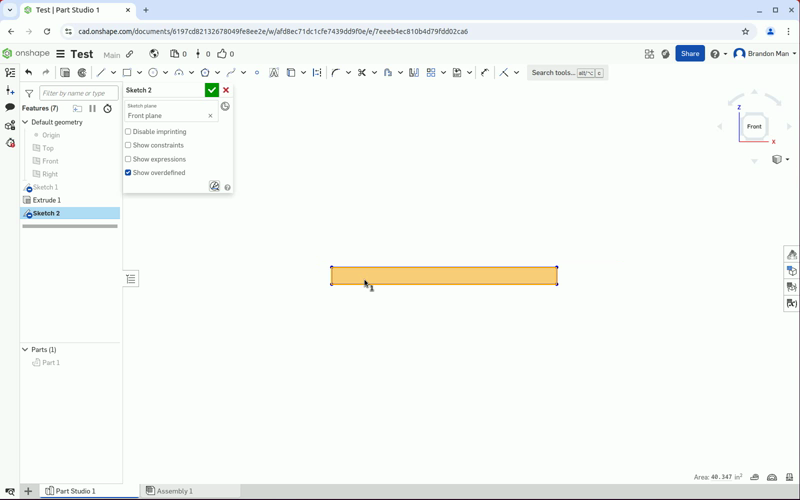
scroll(-6)
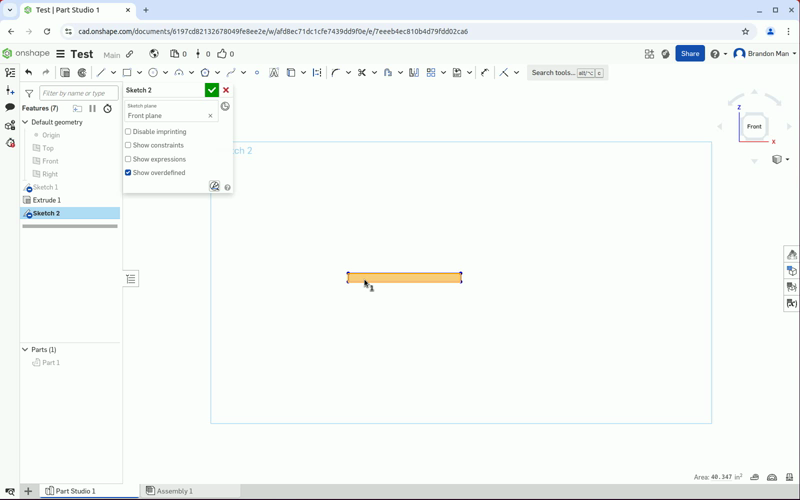
mouse_move(73, 352)
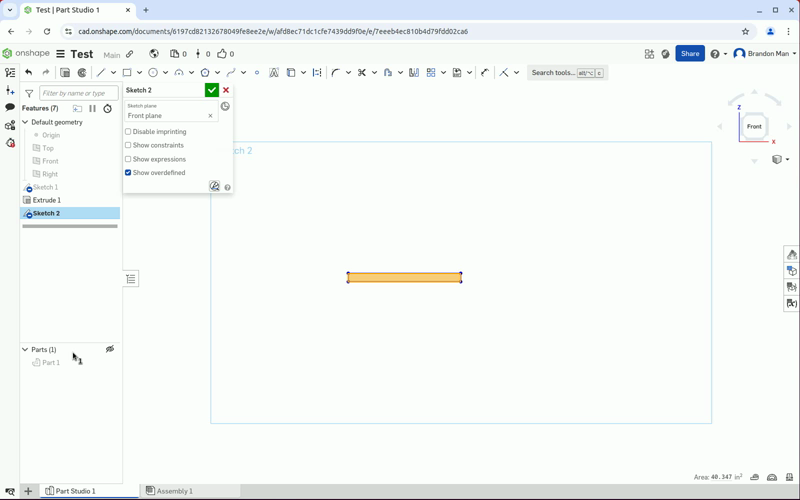
key(shift+y)
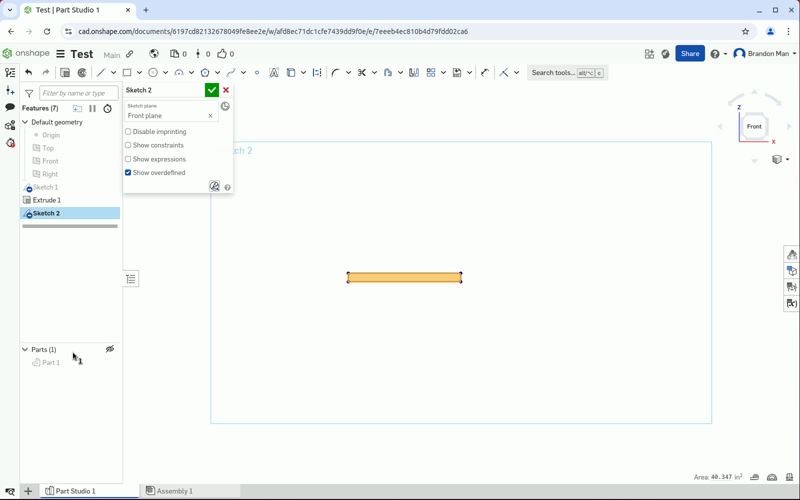
key(shift+e)
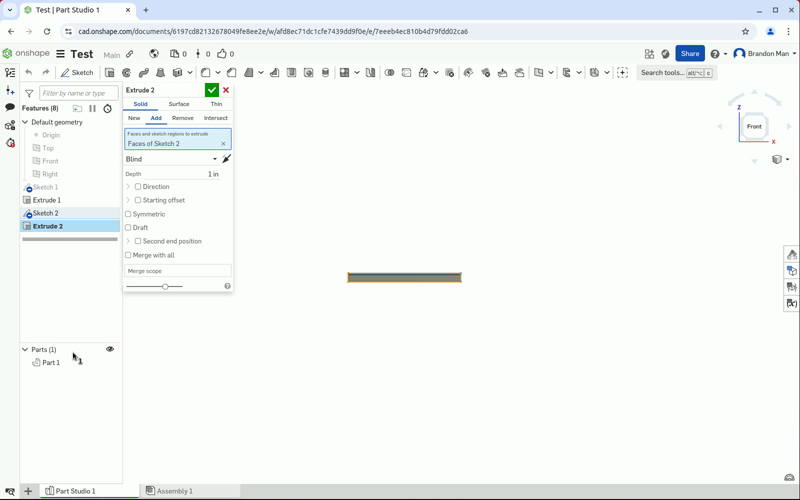
mouse_move(143, 106)
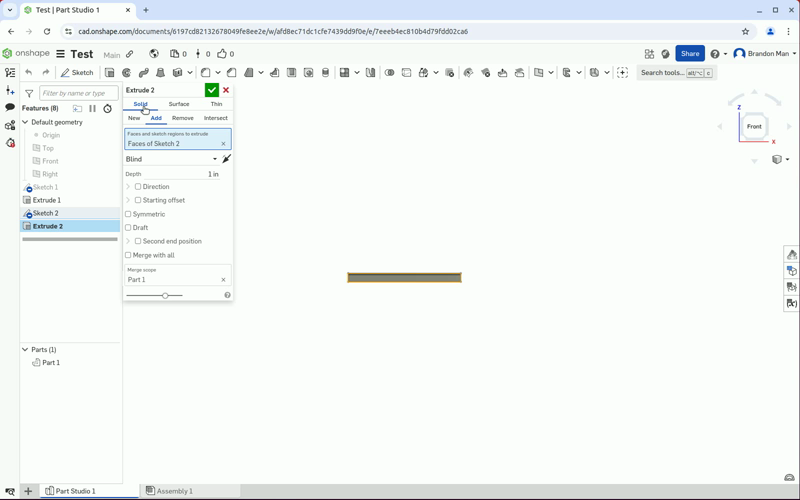
click(143, 106)
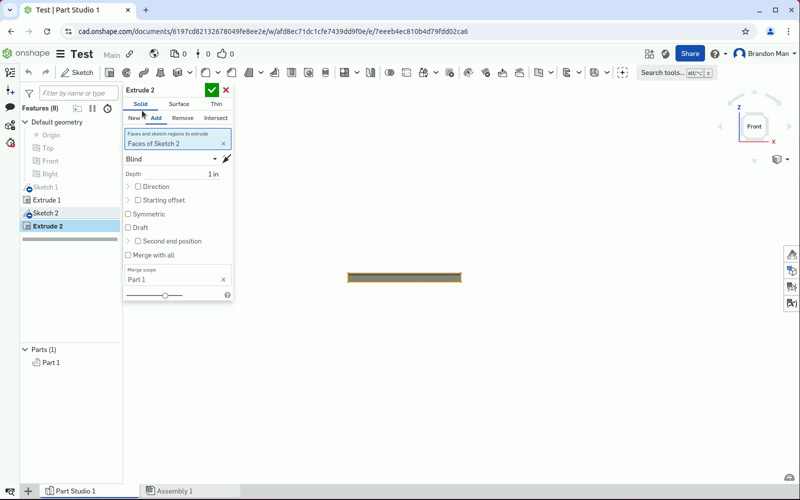
mouse_move(137, 120)
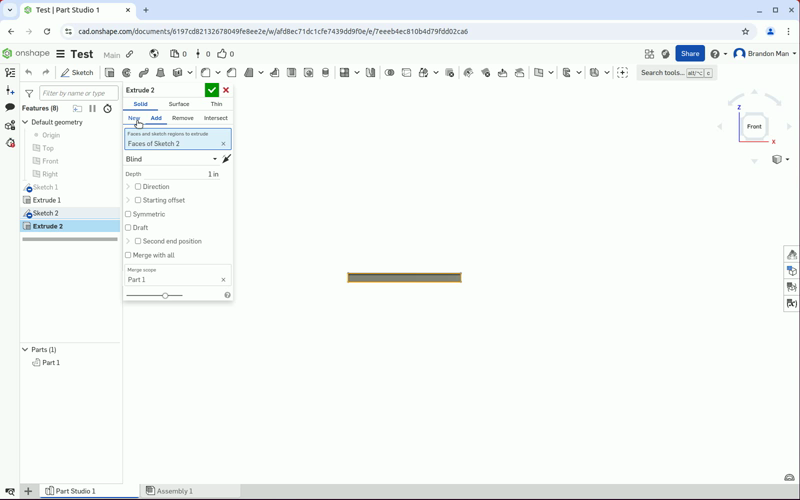
click(137, 120)
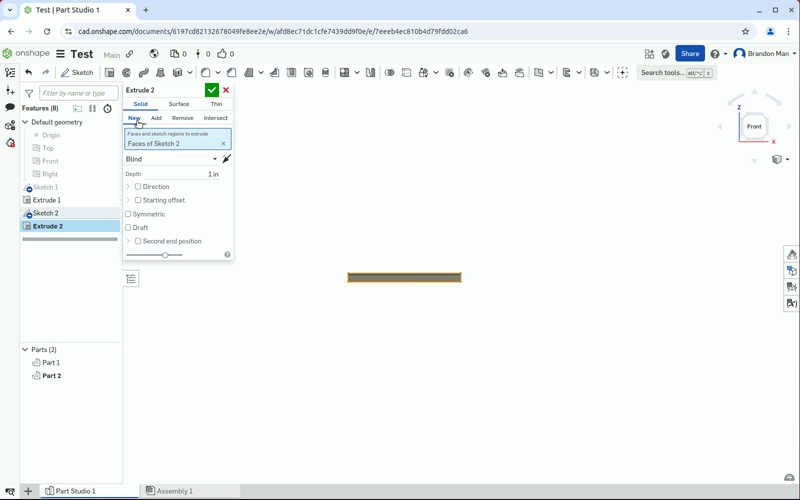
key(tab, 4)
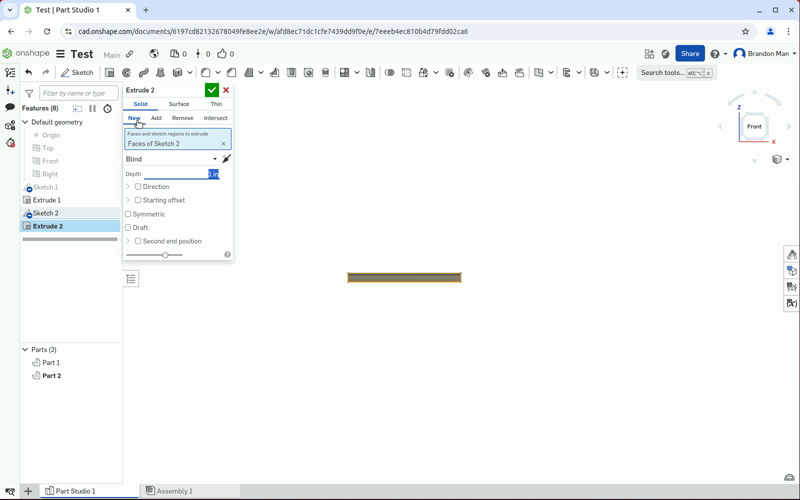
text(1.926)
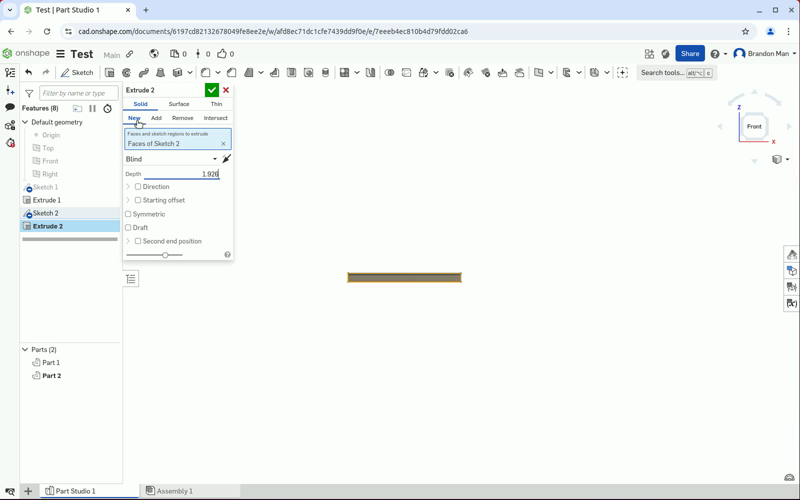
key(enter)
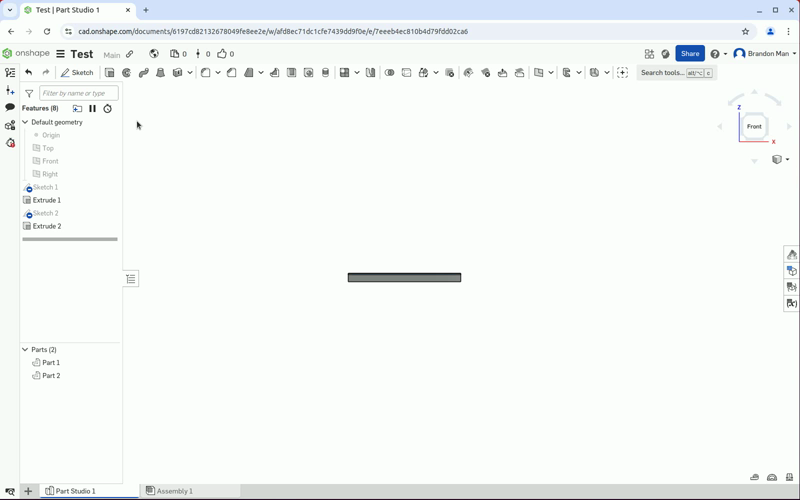
key(shift+h)
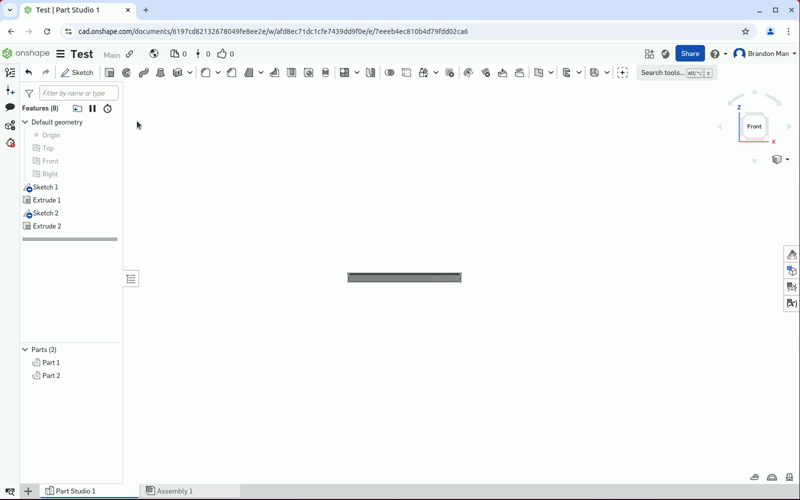
key(shift+h)
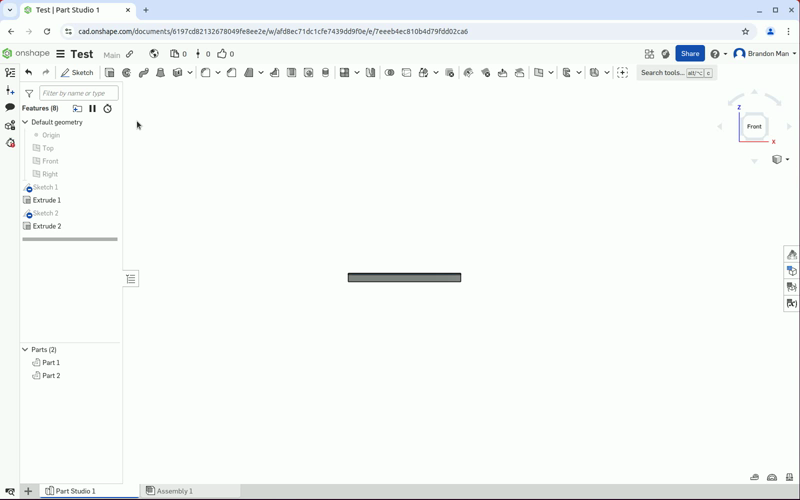
mouse_move(73, 189)
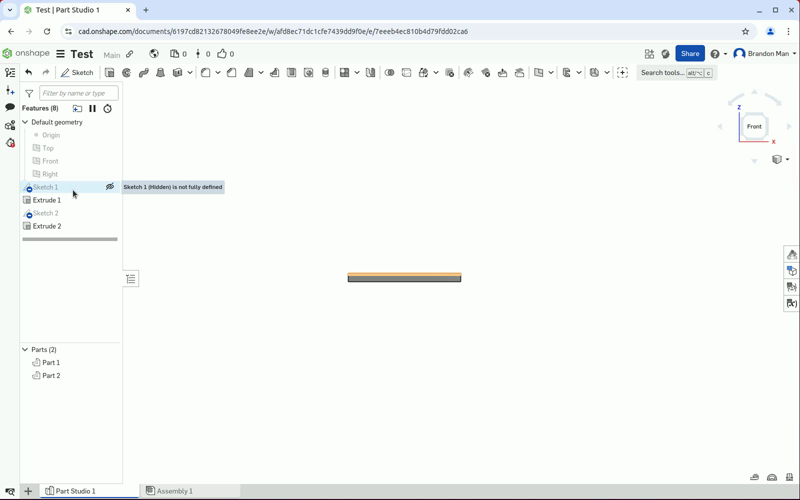
click(73, 189)
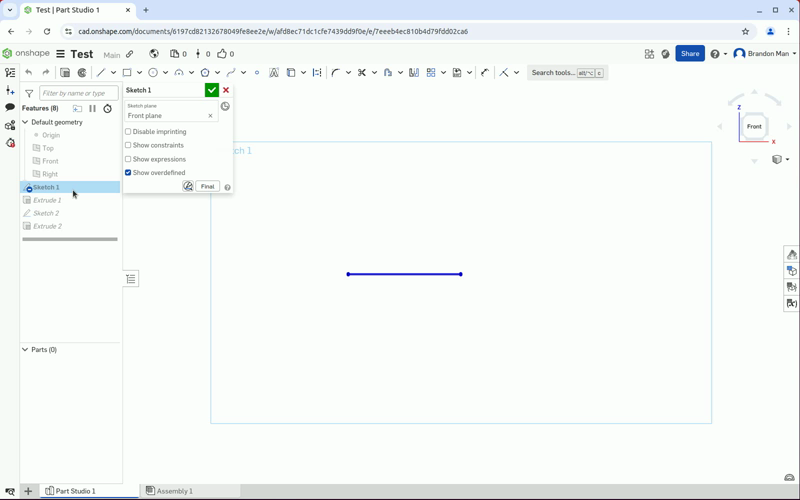
mouse_move(229, 92)
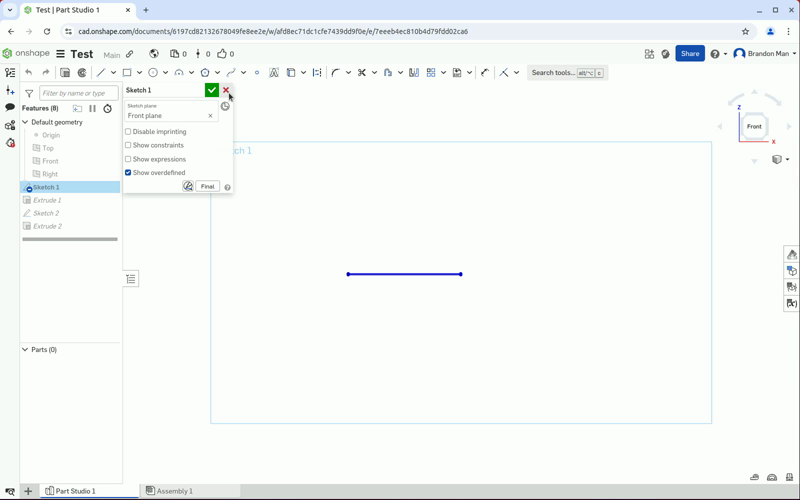
click(229, 92)
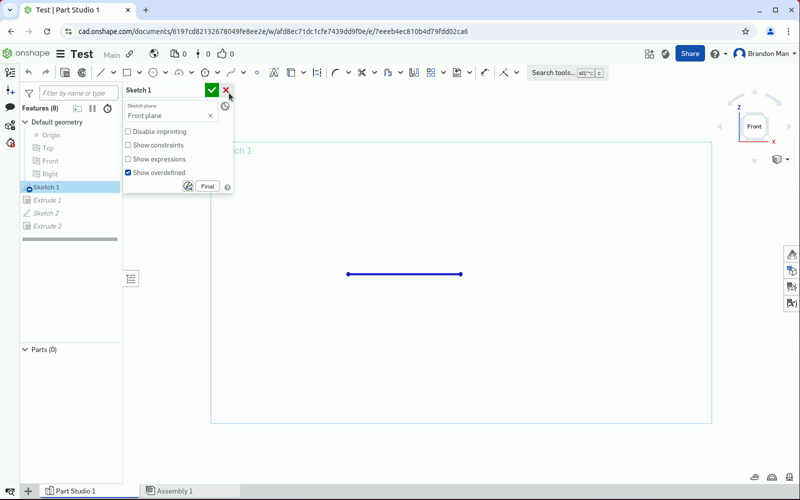
key(shift+s)
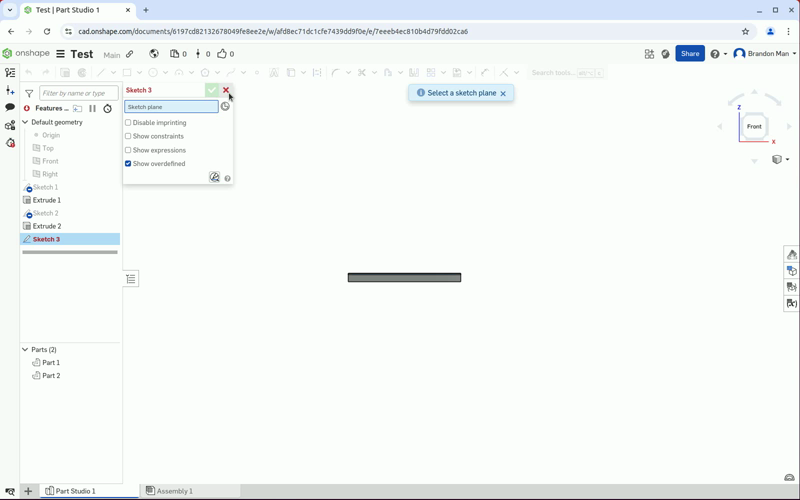
mouse_move(73, 163)
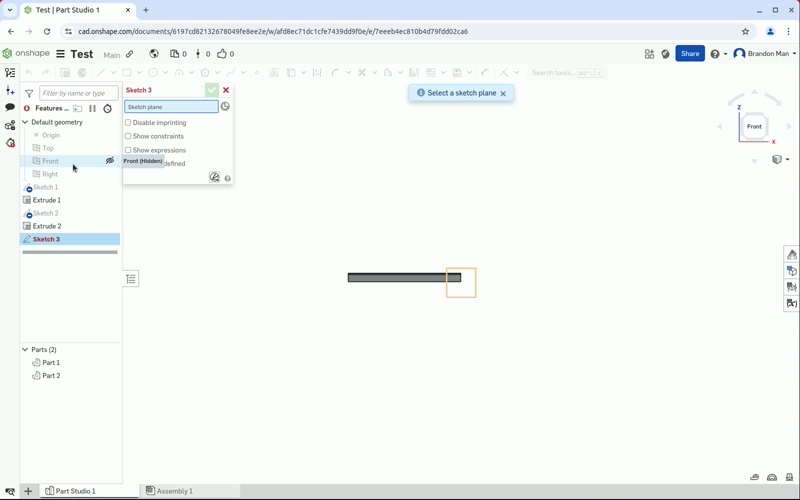
click(73, 163)
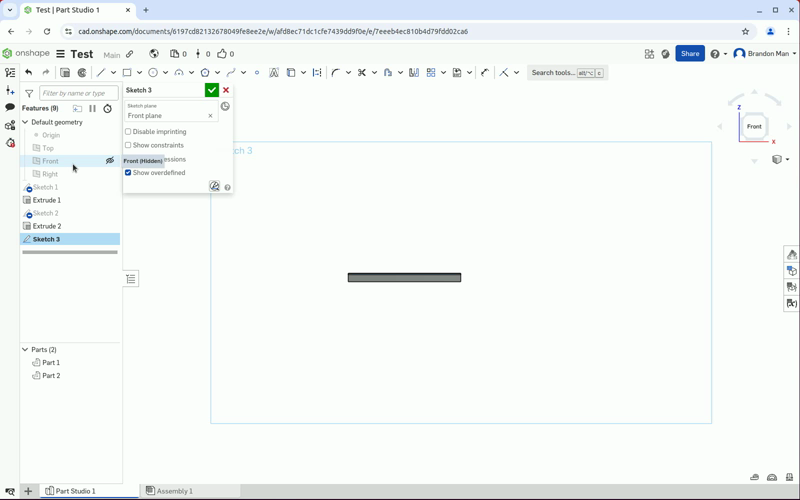
mouse_move(73, 352)
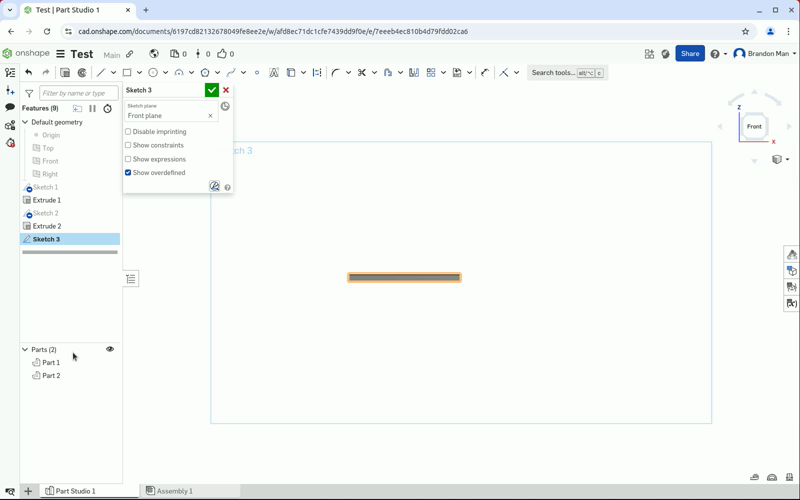
key(y)
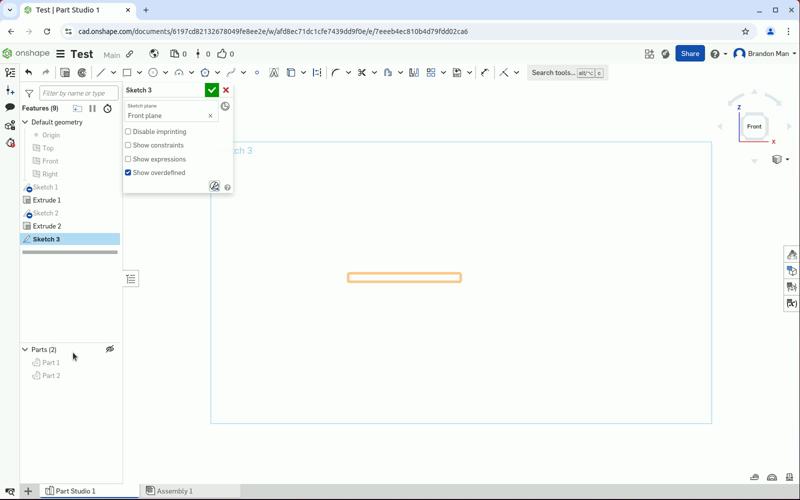
key(l)
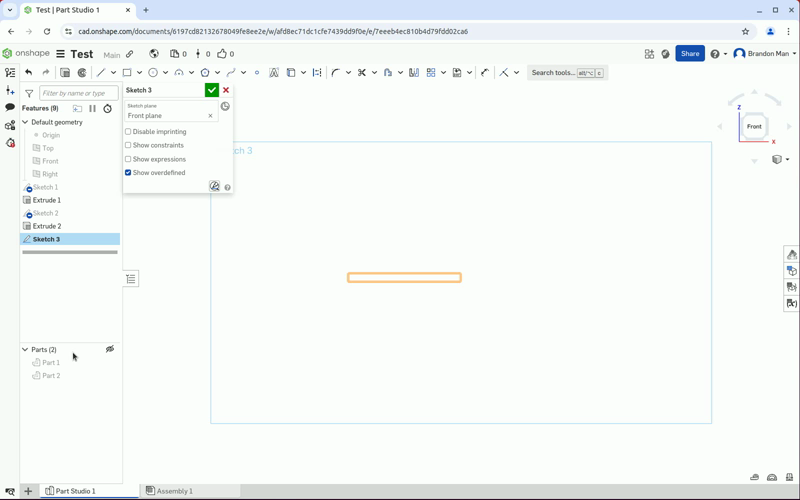
key_down(shift)
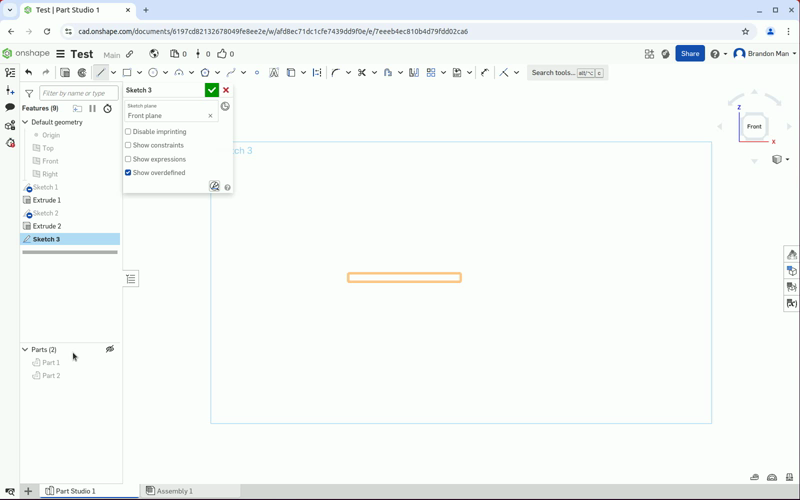
mouse_move(348, 282)
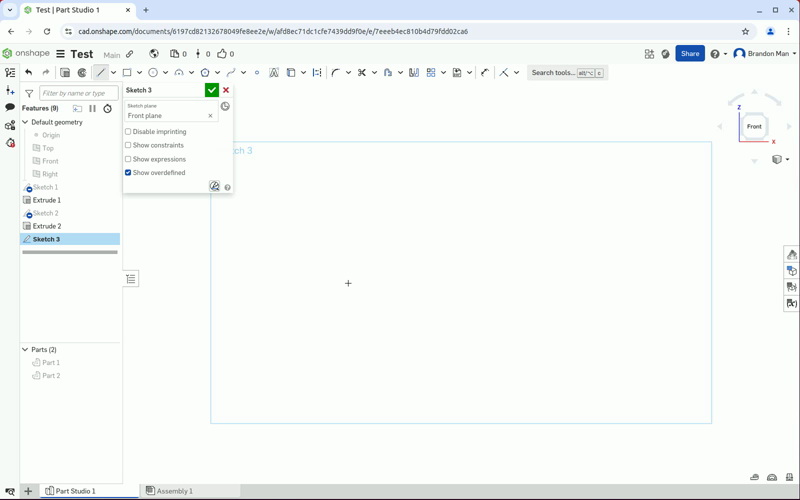
click(348, 282)
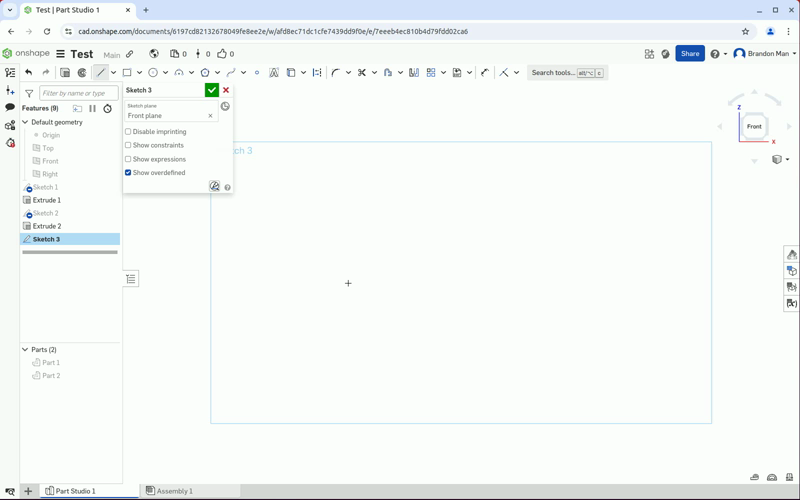
key_up(shift)
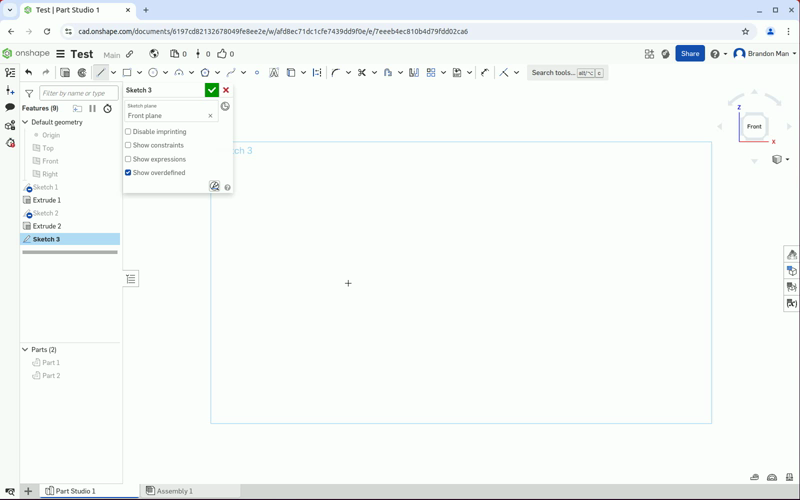
key_down(shift)
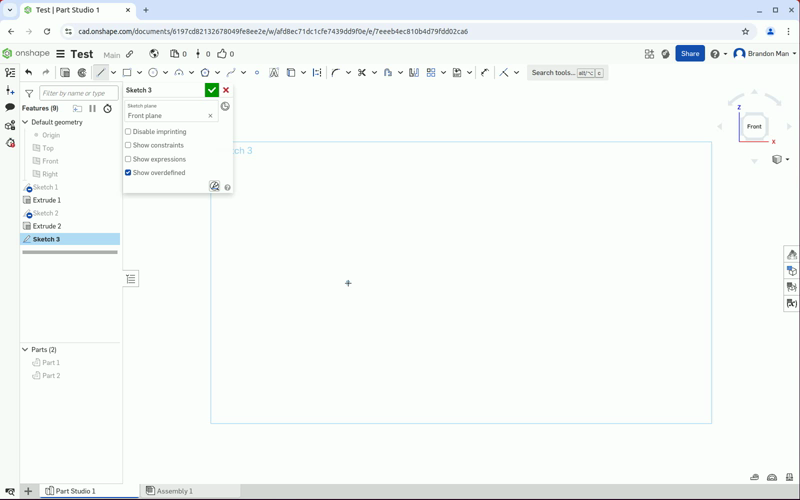
mouse_move(460, 282)
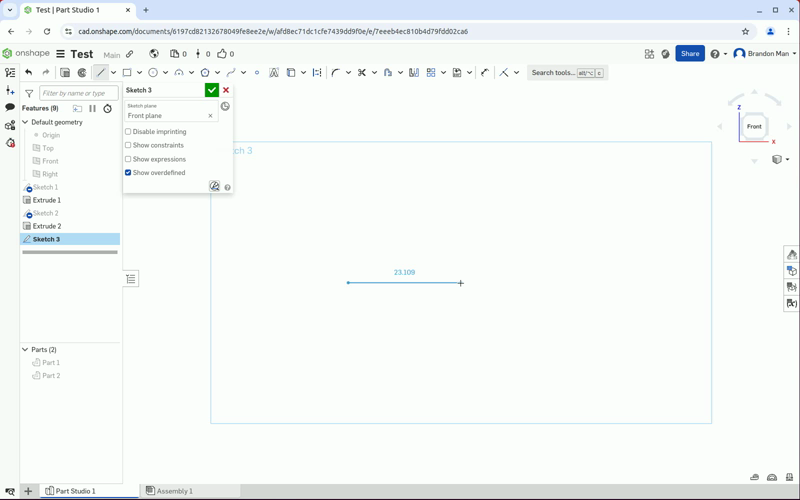
click(460, 282)
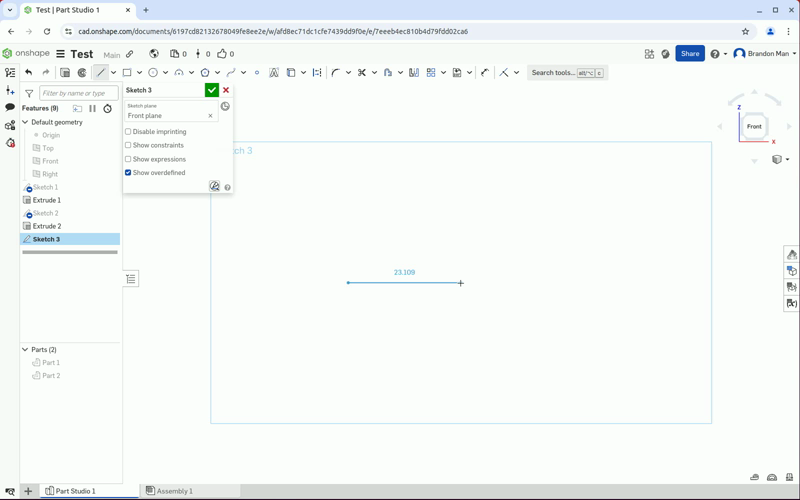
key_up(shift)
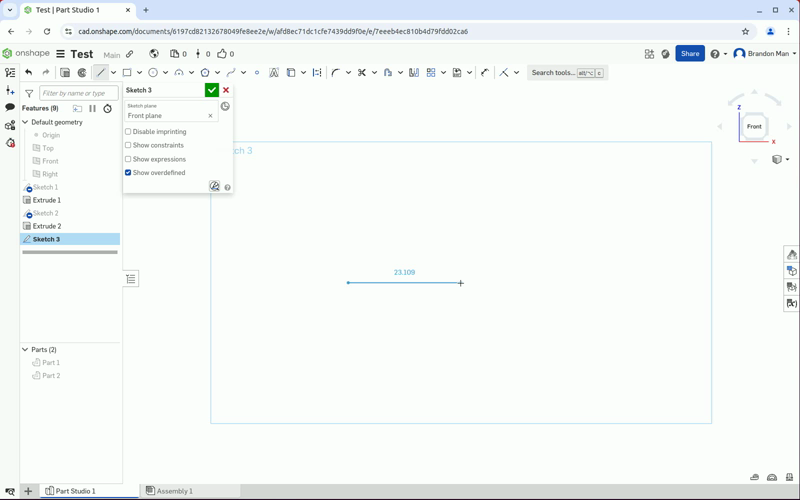
key_down(shift)
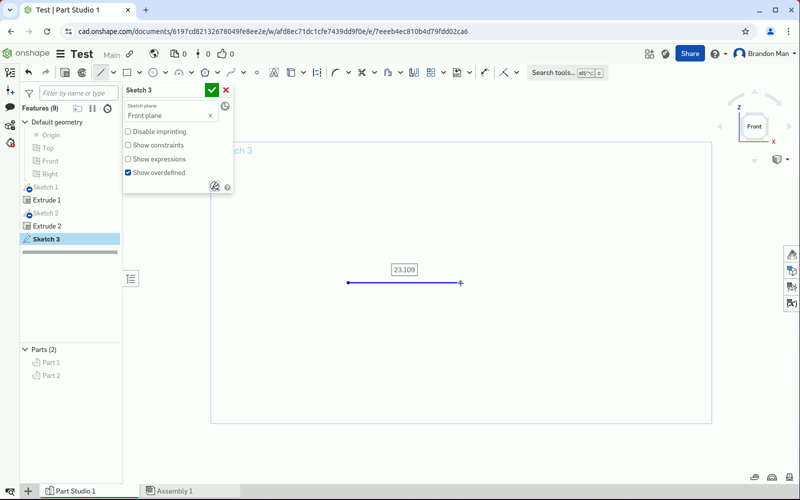
mouse_move(490, 282)
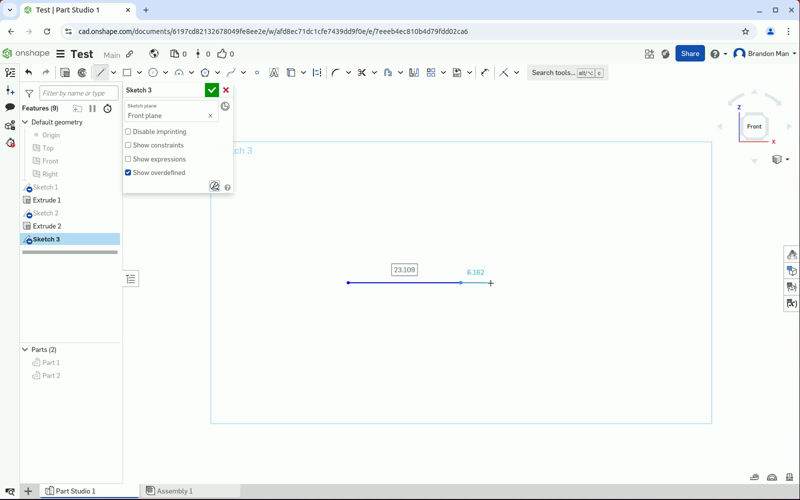
mouse_move(460, 281)
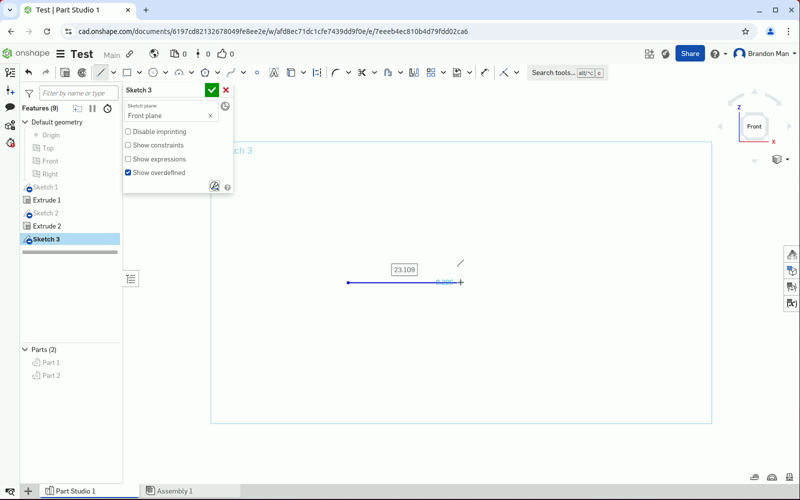
scroll(6)
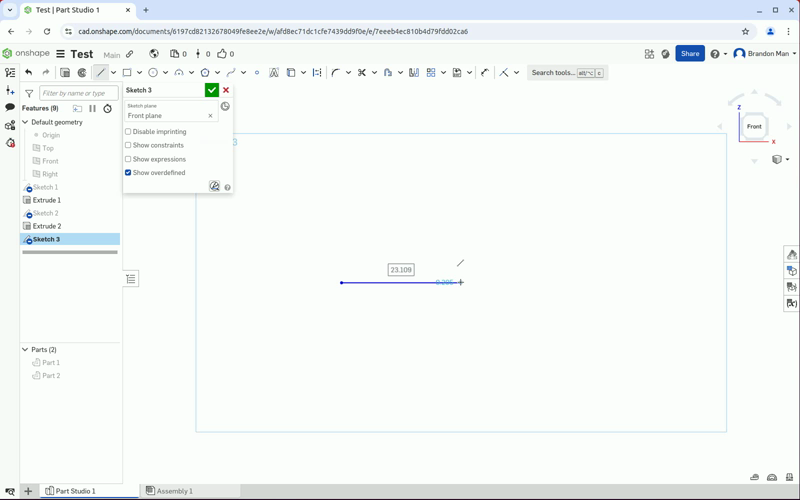
scroll(6)
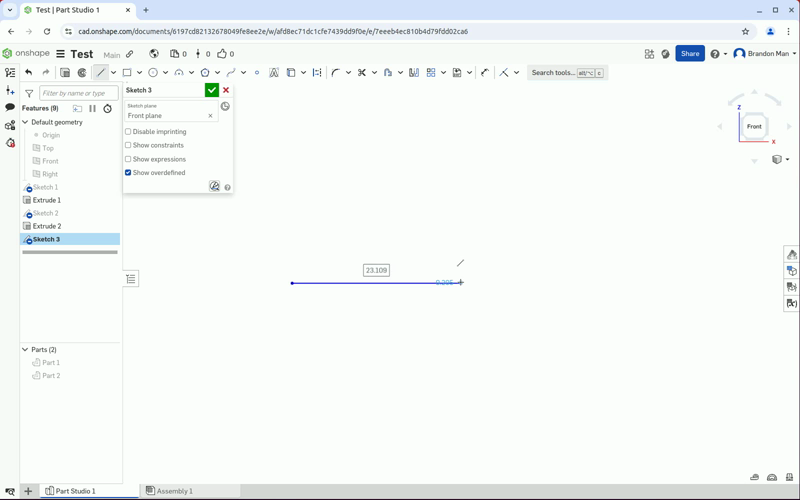
scroll(6)
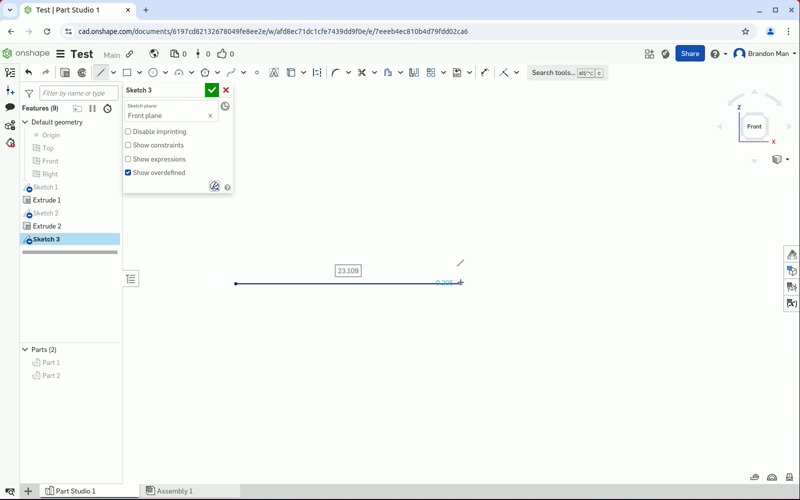
scroll(6)
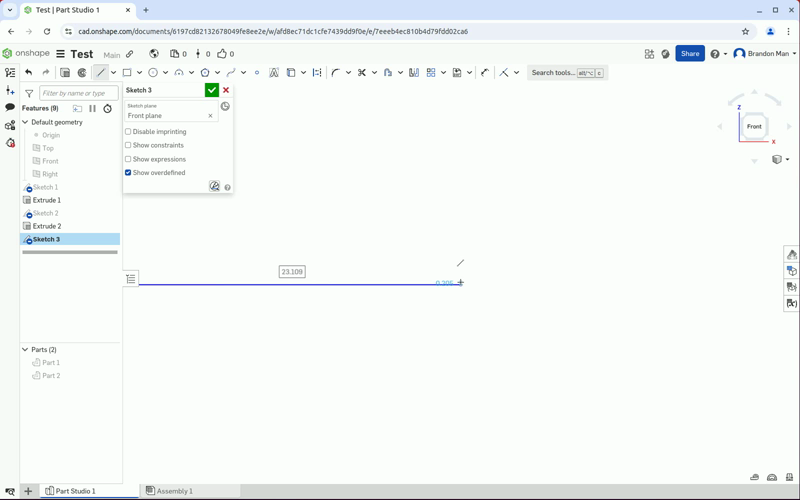
scroll(6)
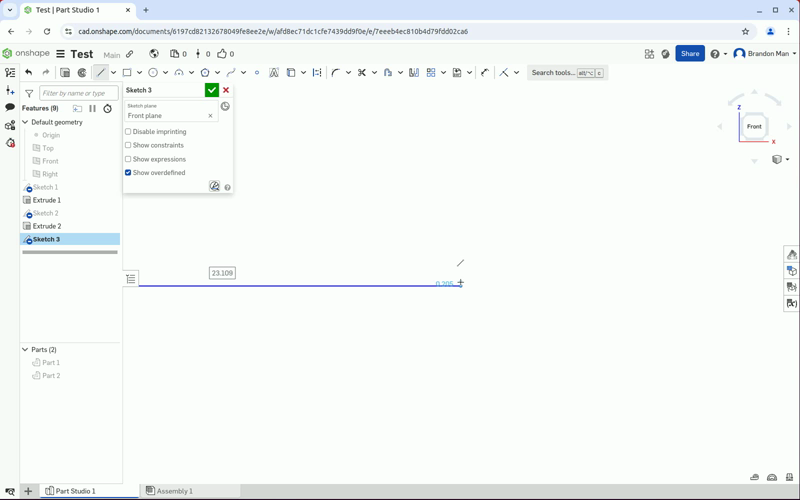
scroll(6)
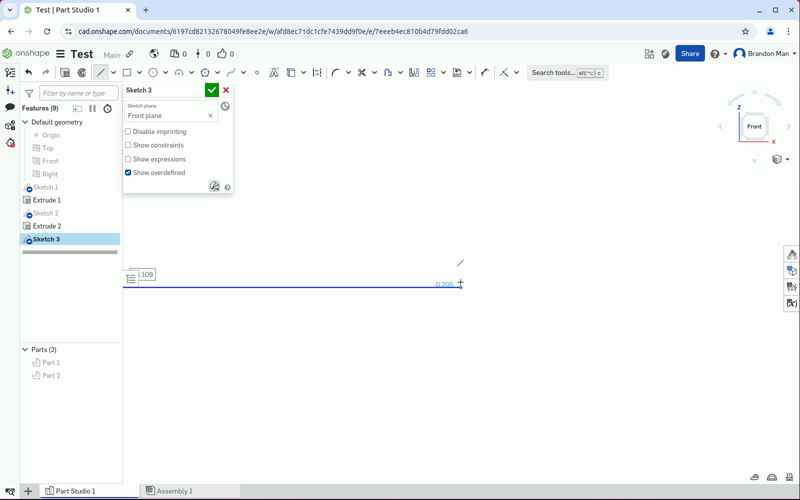
scroll(6)
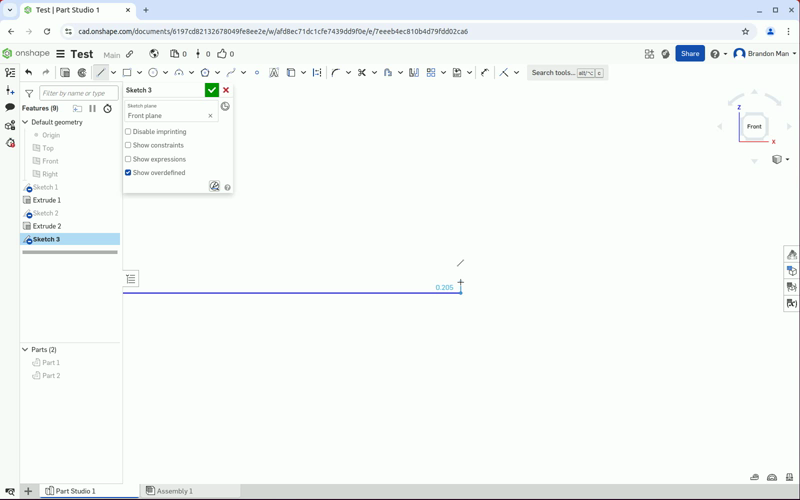
click(460, 281)
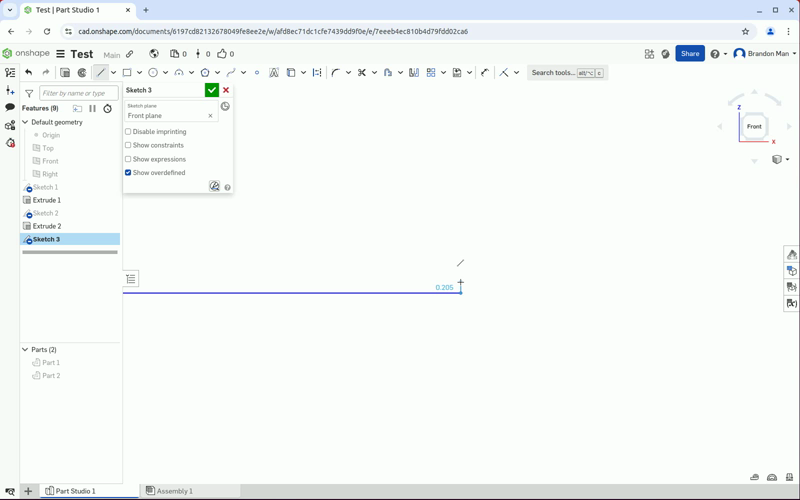
scroll(-6)
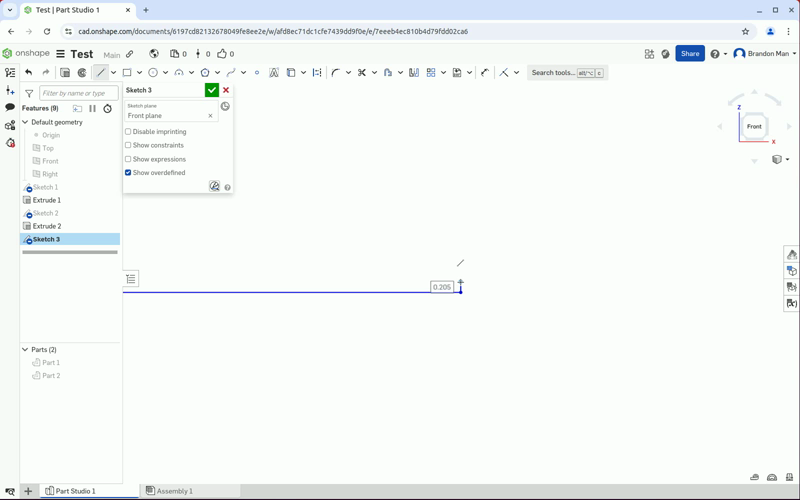
scroll(-6)
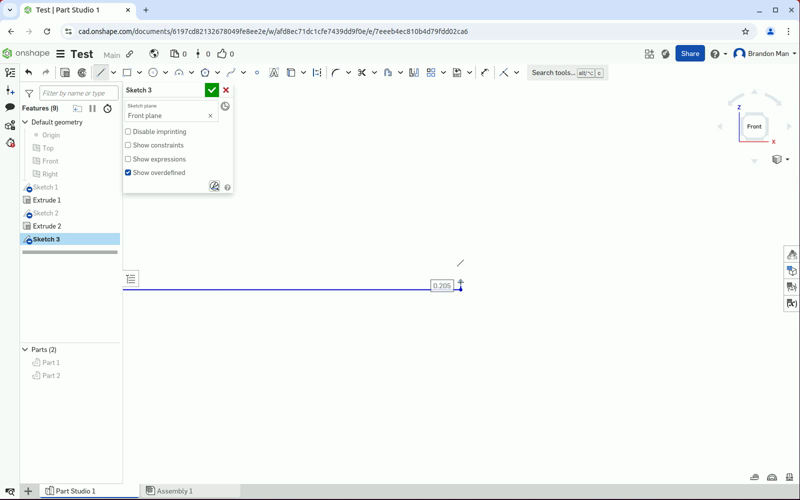
scroll(-6)
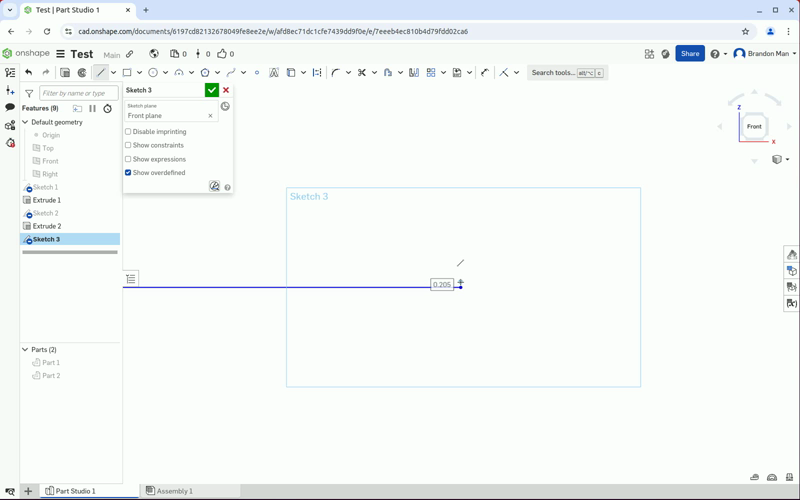
scroll(-6)
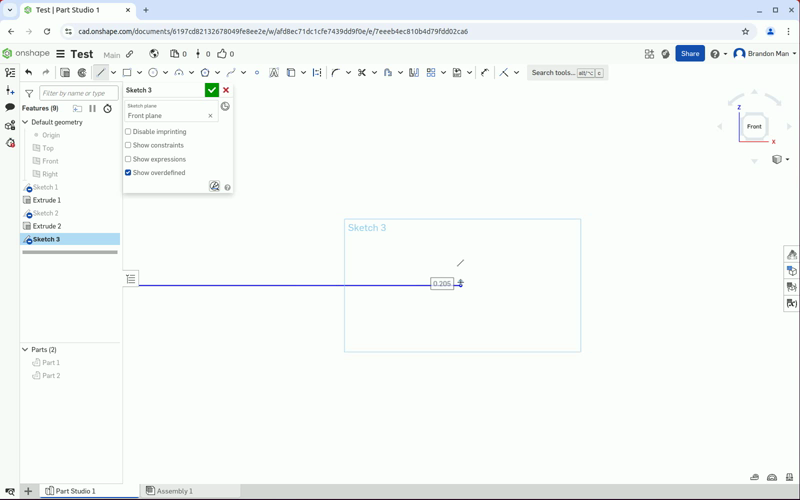
scroll(-6)
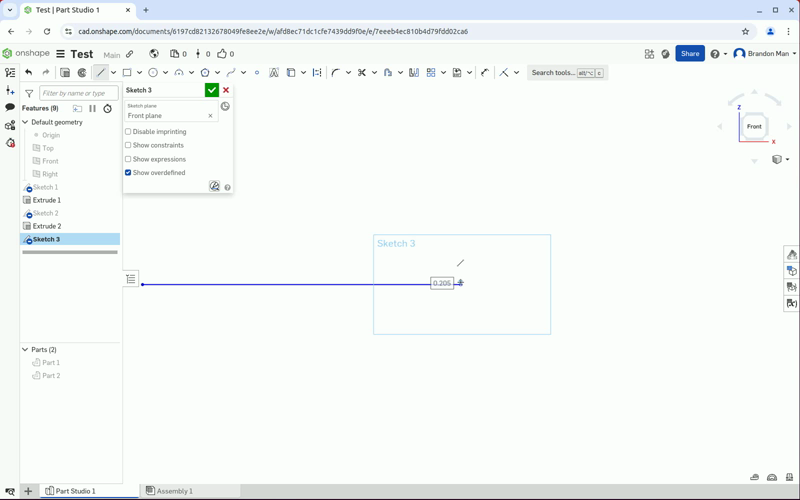
scroll(-6)
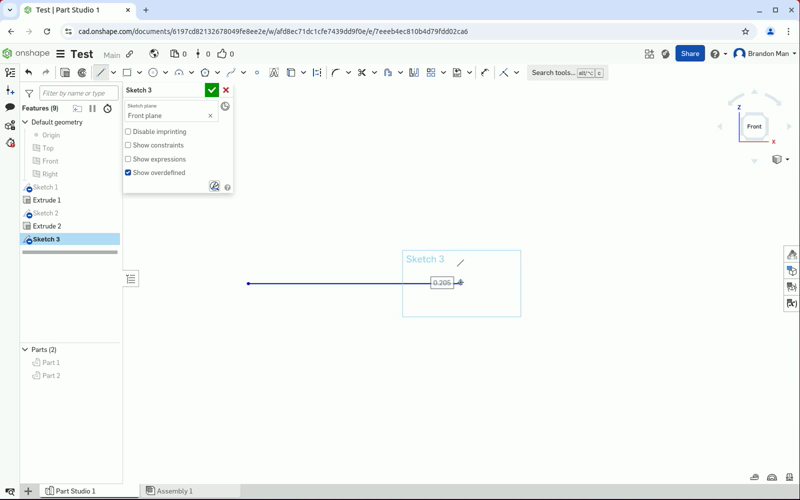
scroll(-6)
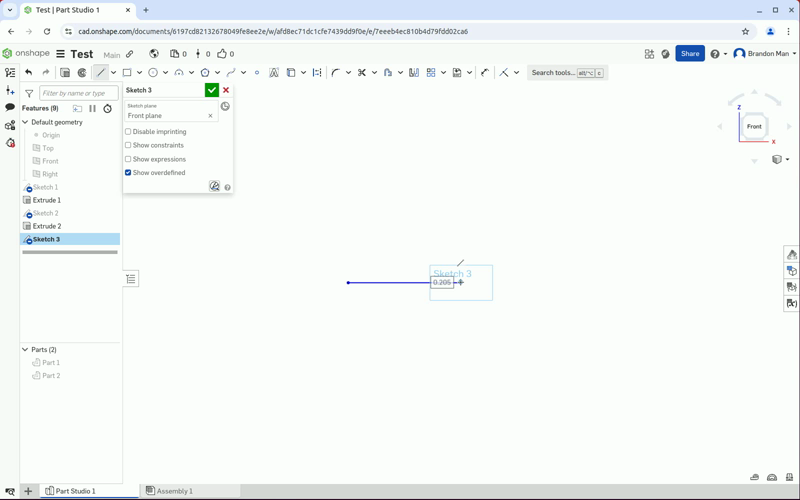
key_up(shift)
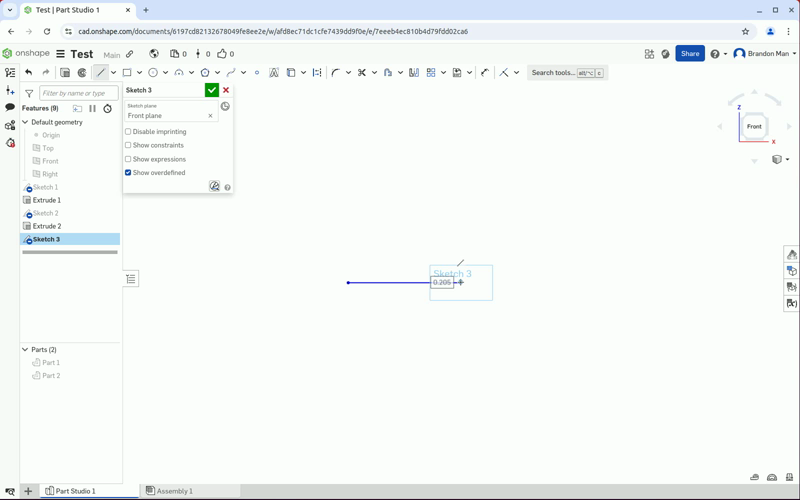
key_down(shift)
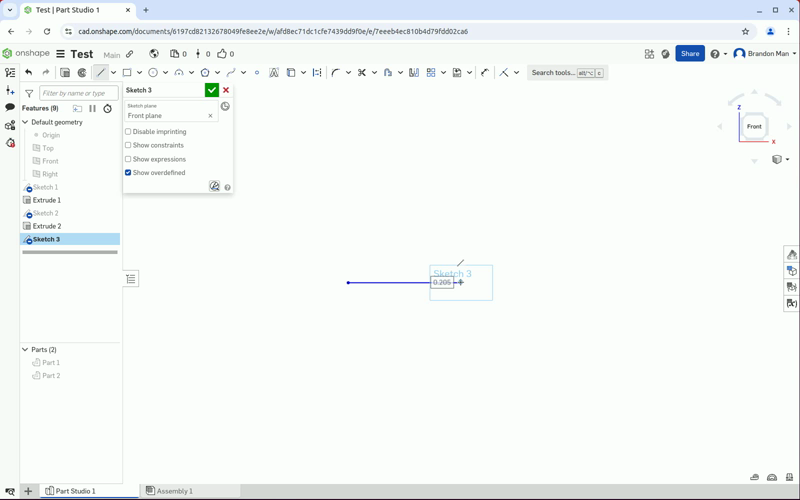
mouse_move(348, 281)
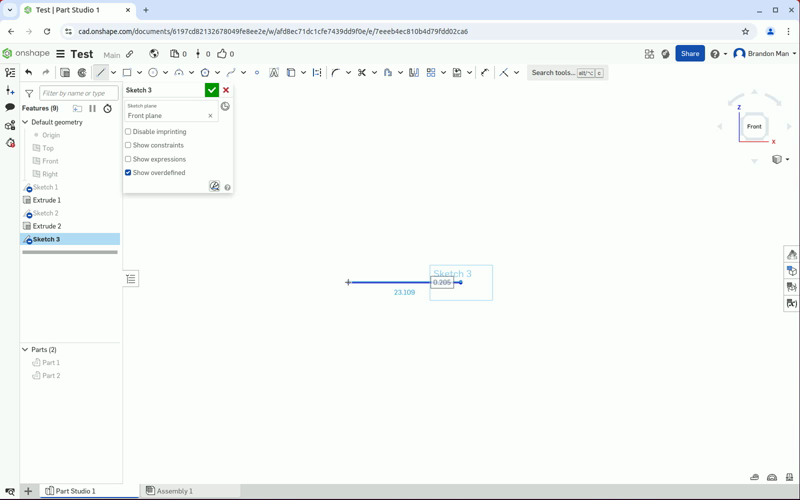
scroll(6)
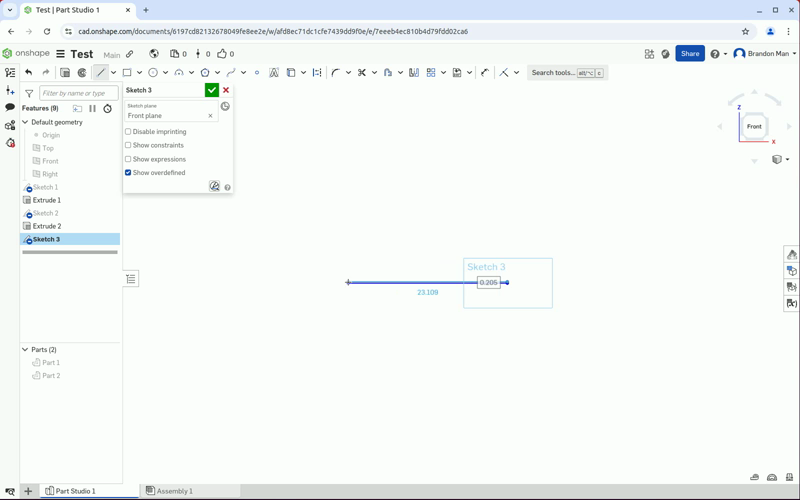
scroll(6)
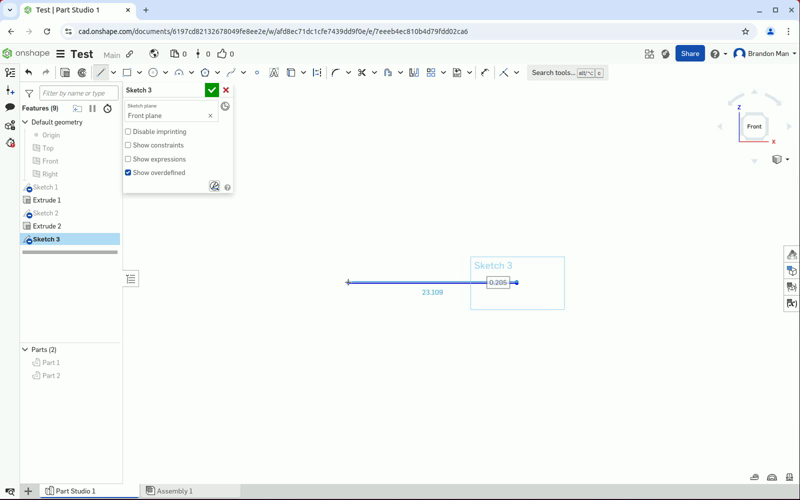
scroll(6)
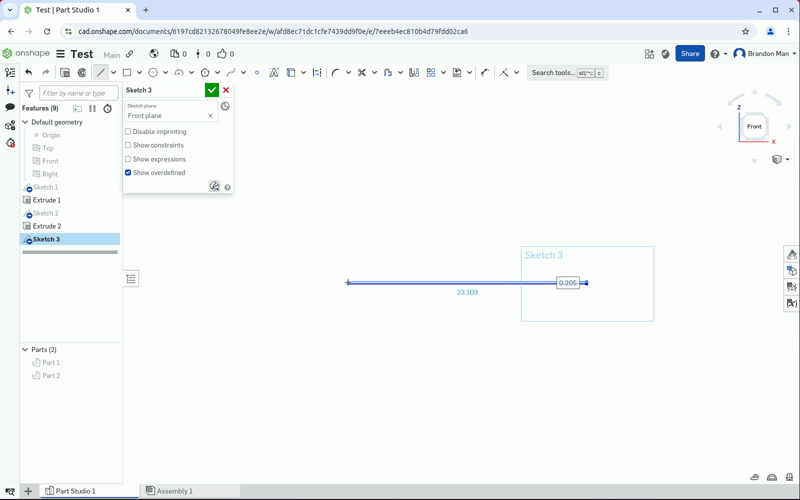
scroll(6)
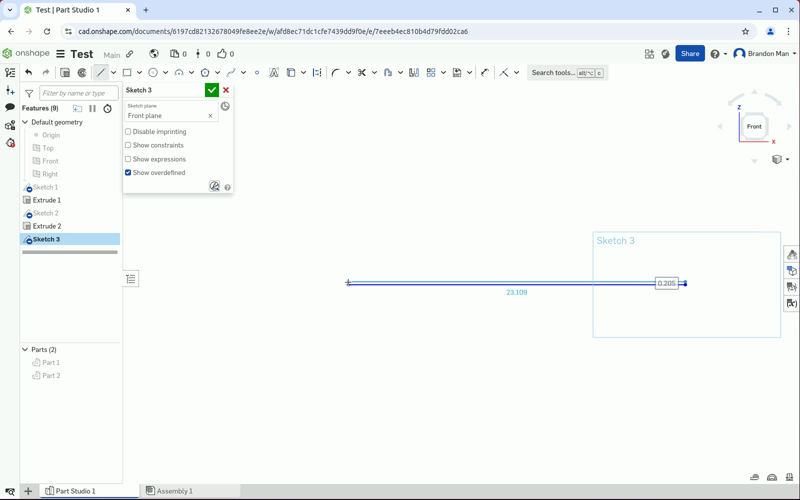
scroll(6)
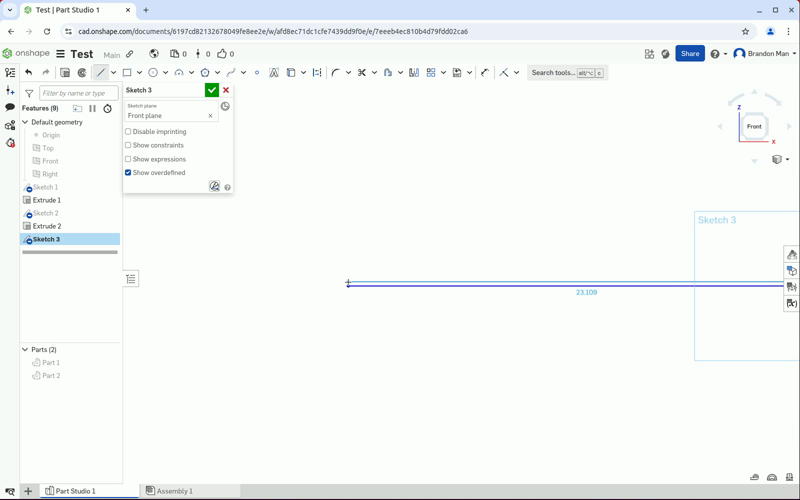
scroll(6)
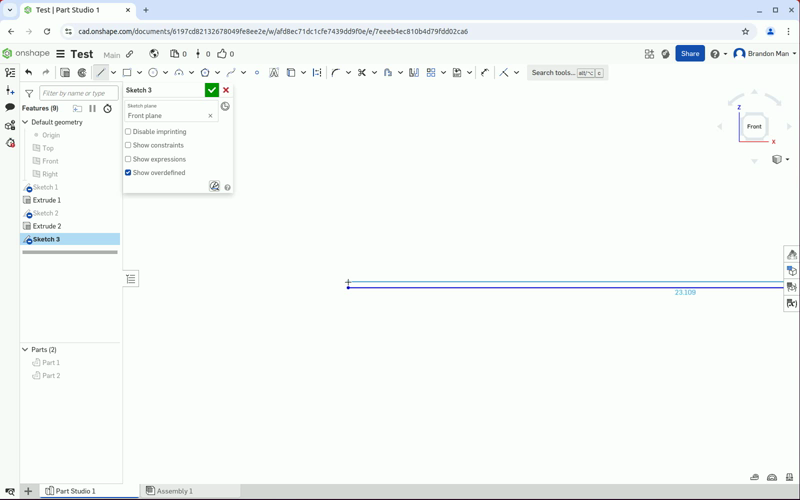
scroll(6)
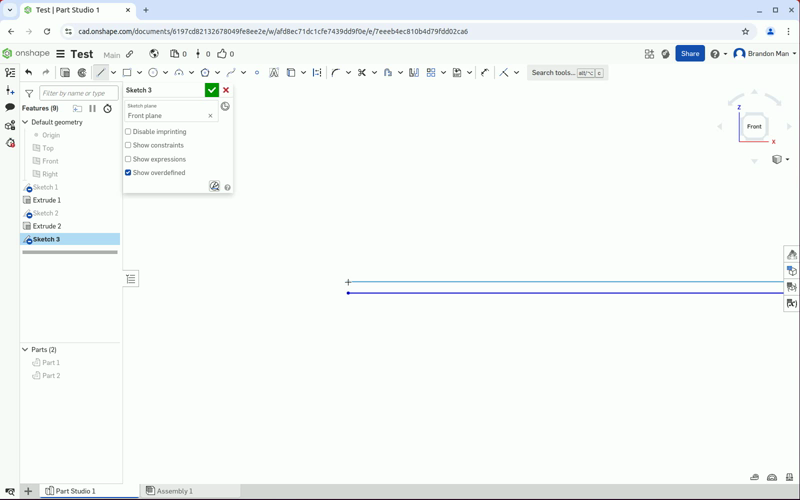
click(348, 281)
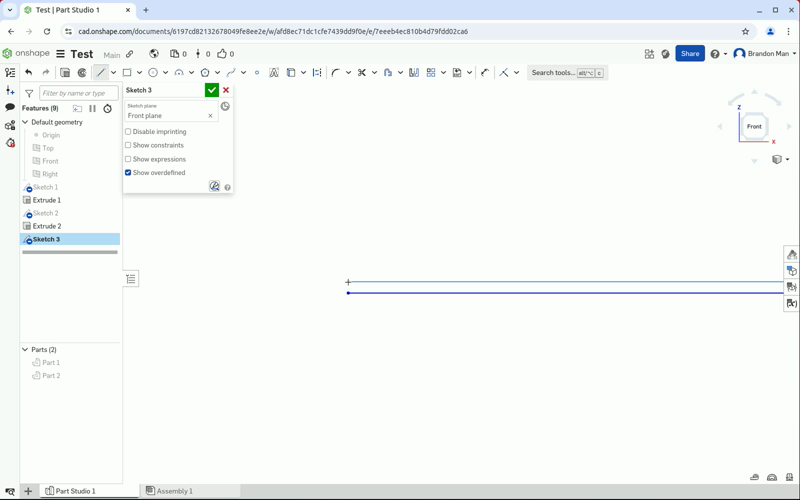
scroll(-6)
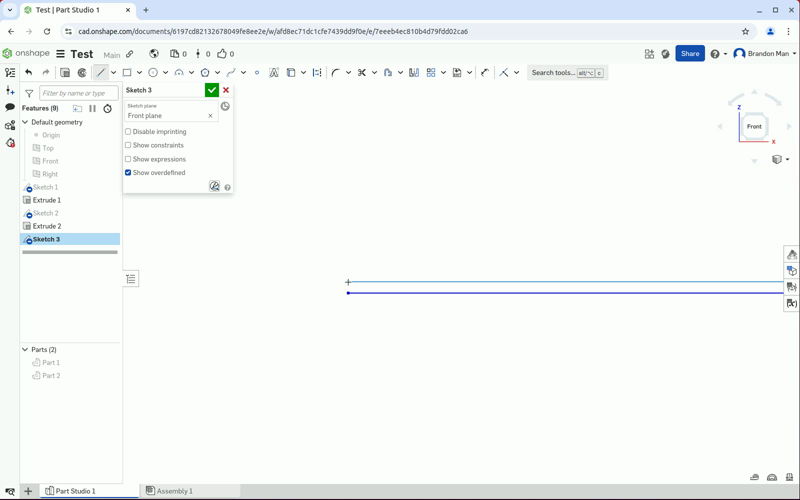
scroll(-6)
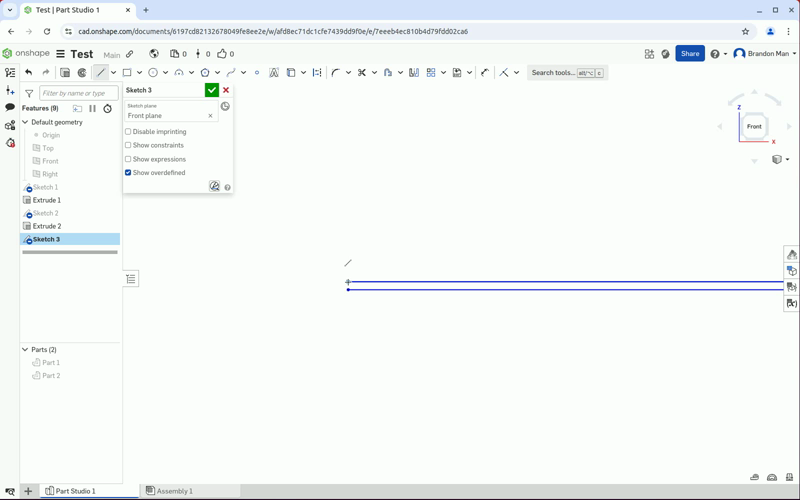
scroll(-6)
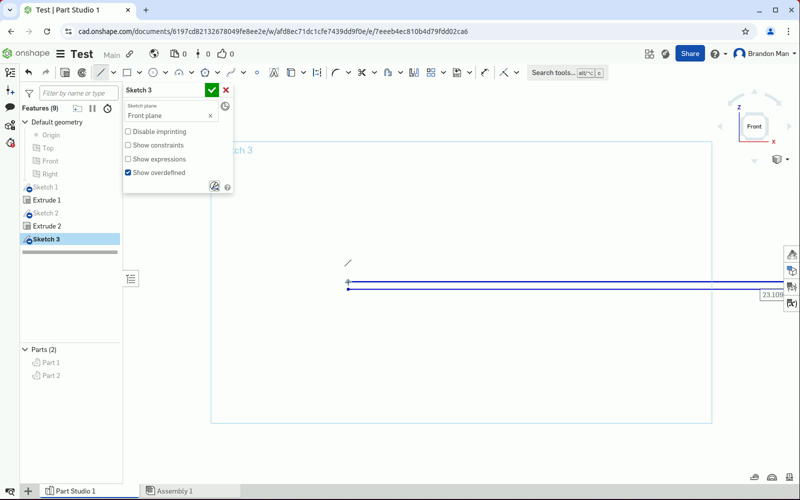
scroll(-6)
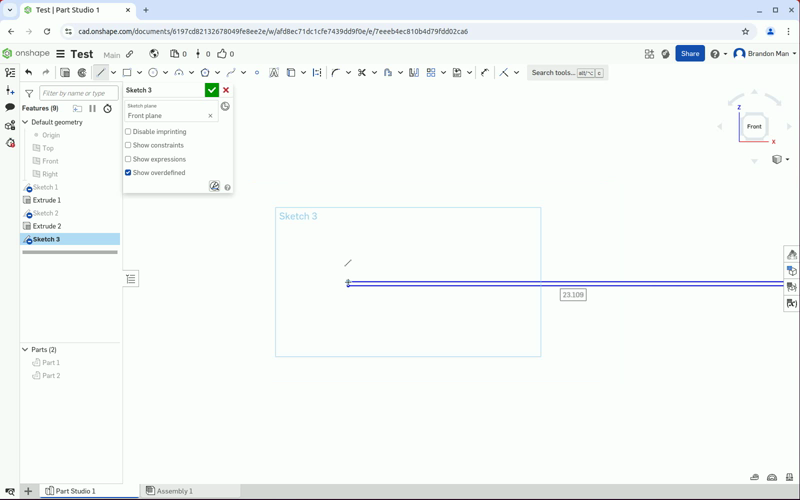
scroll(-6)
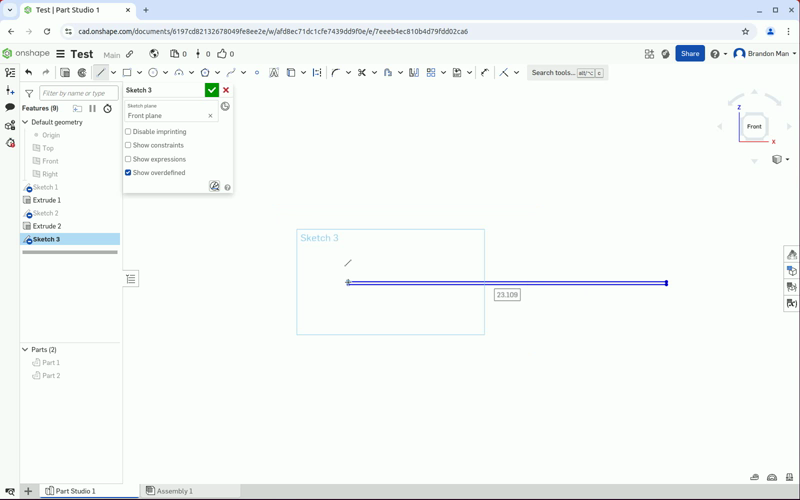
scroll(-6)
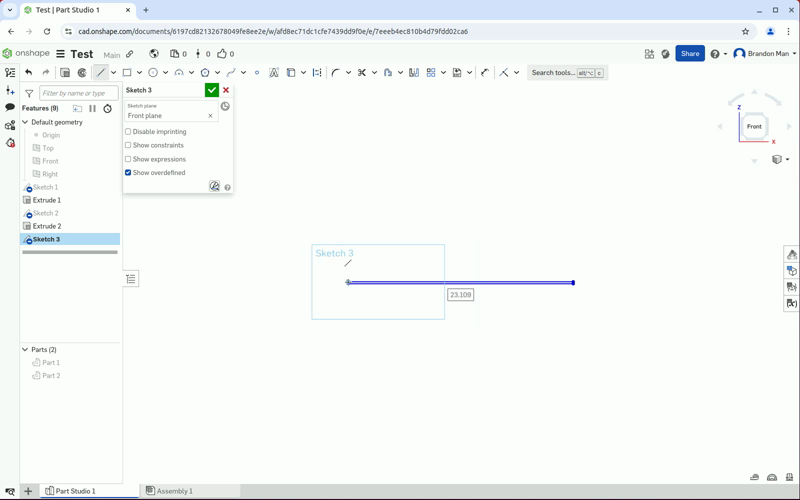
scroll(-6)
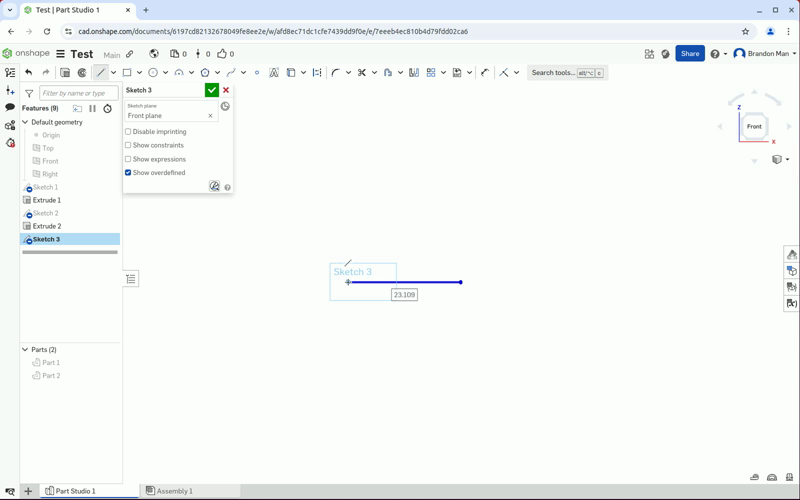
key_up(shift)
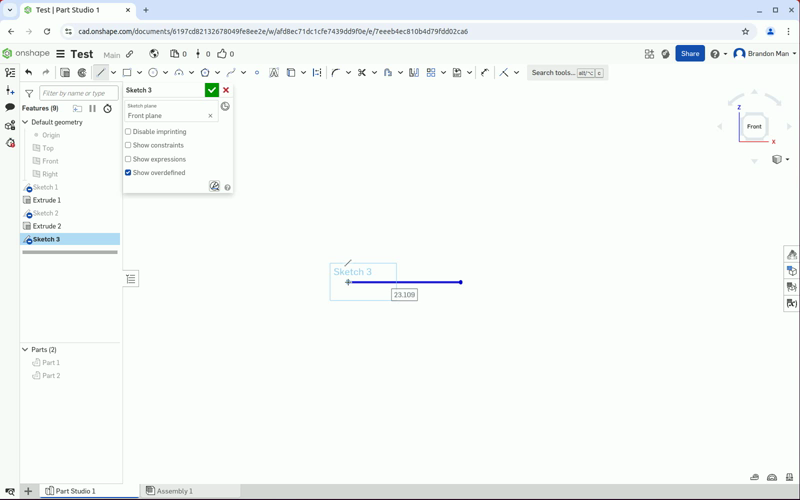
mouse_move(378, 281)
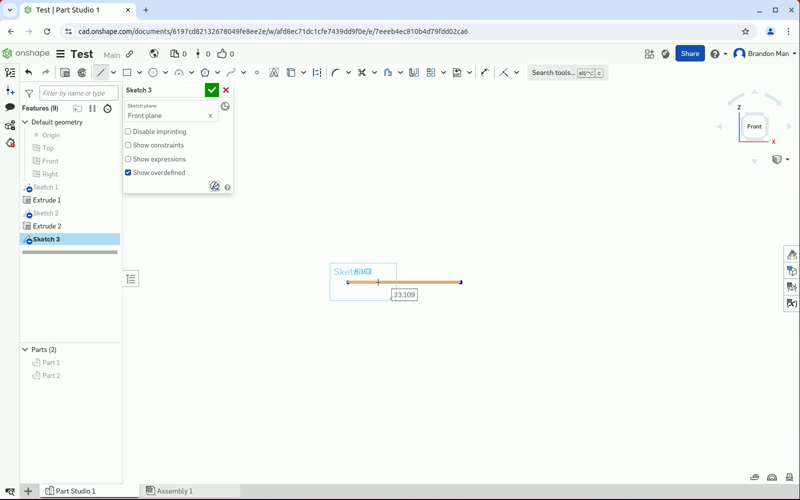
key_down(shift)
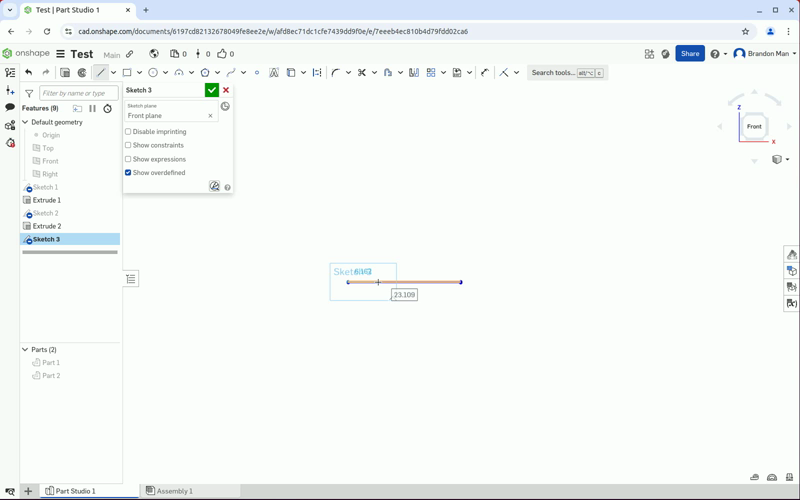
mouse_move(348, 282)
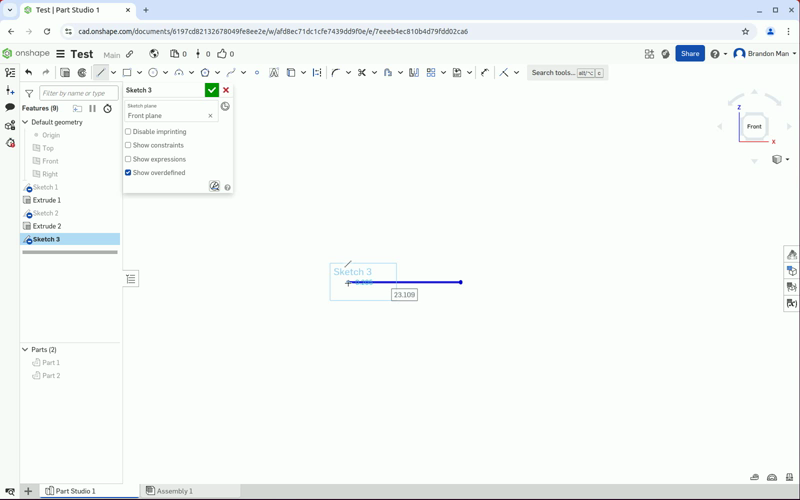
scroll(6)
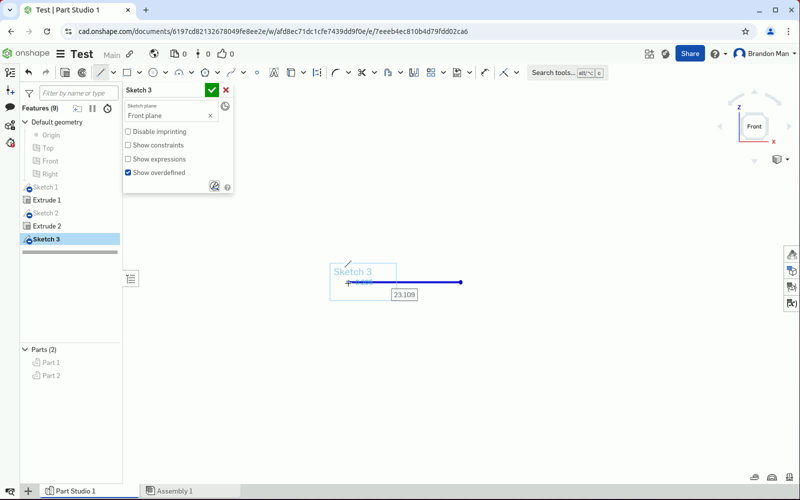
scroll(6)
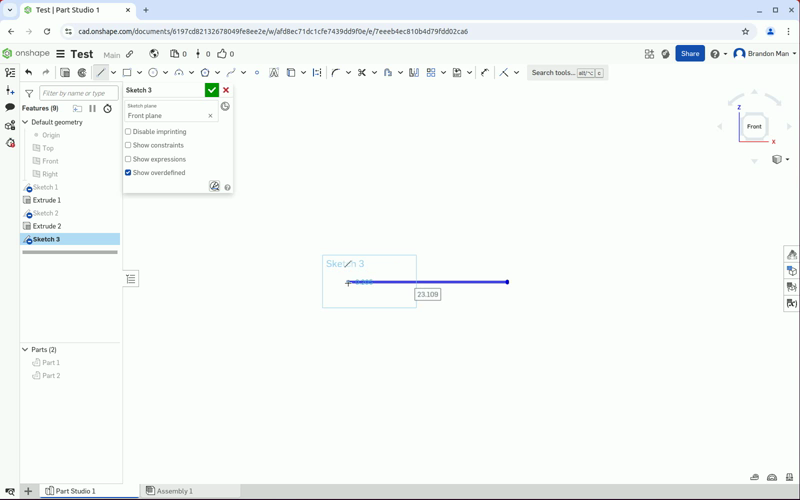
scroll(6)
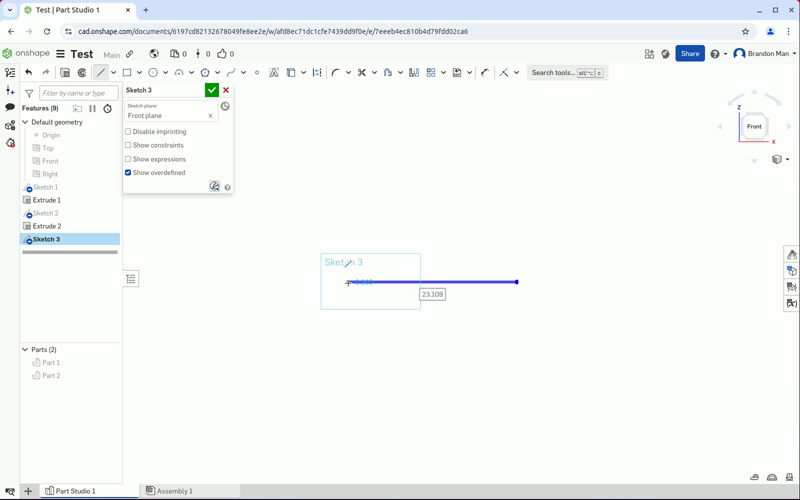
scroll(6)
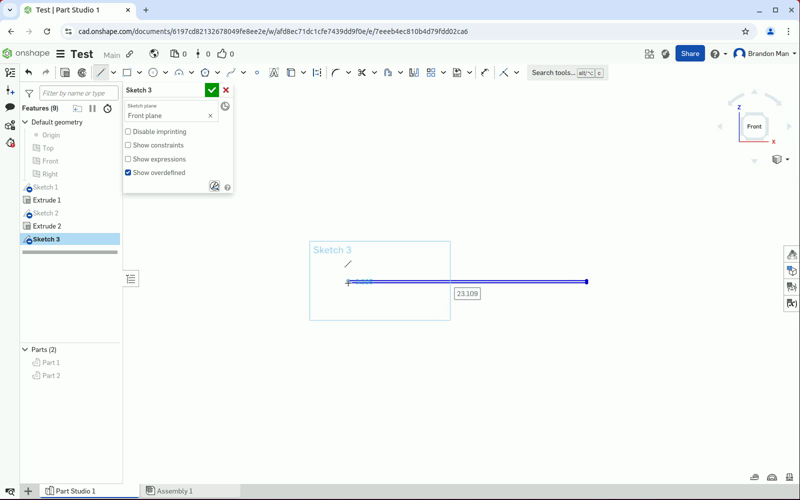
scroll(6)
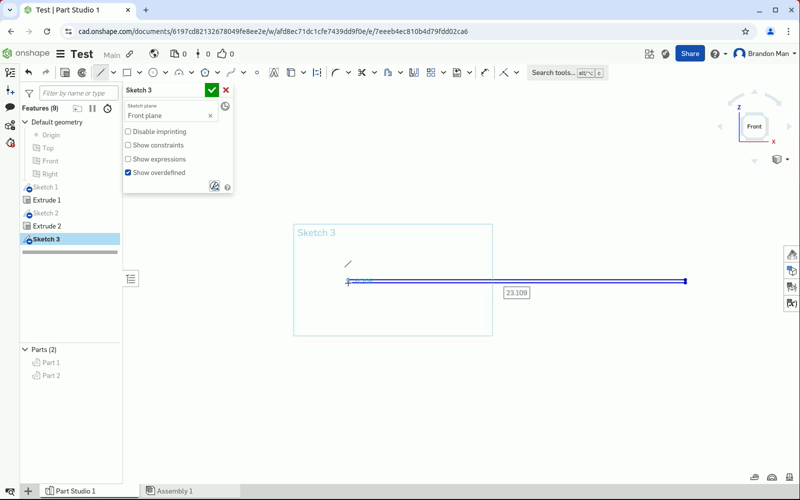
scroll(6)
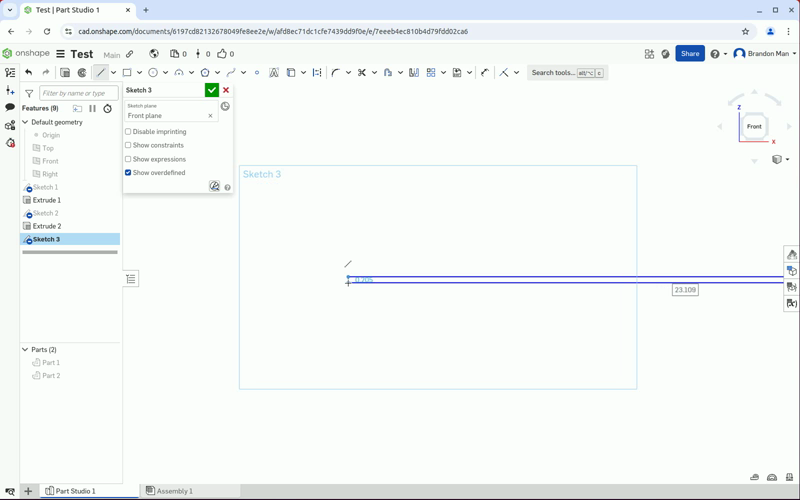
scroll(6)
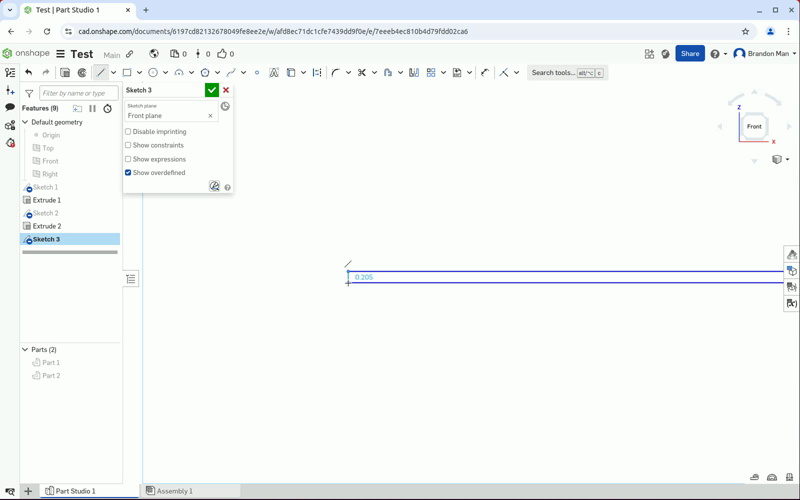
key_up(shift)
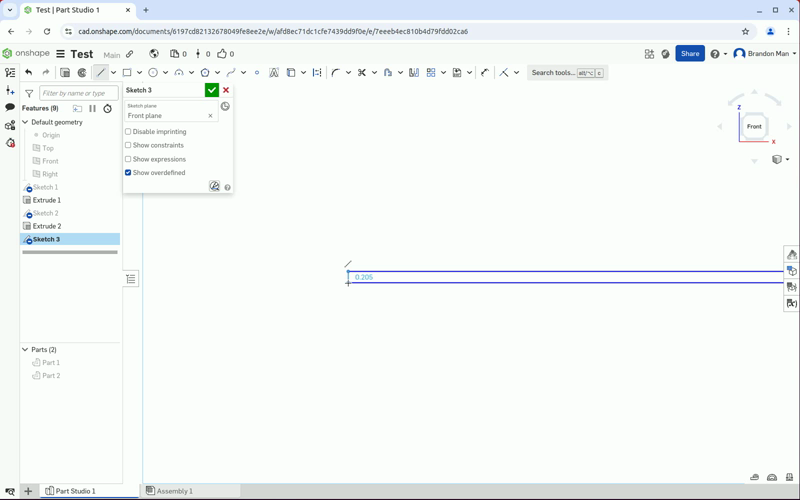
click(348, 282)
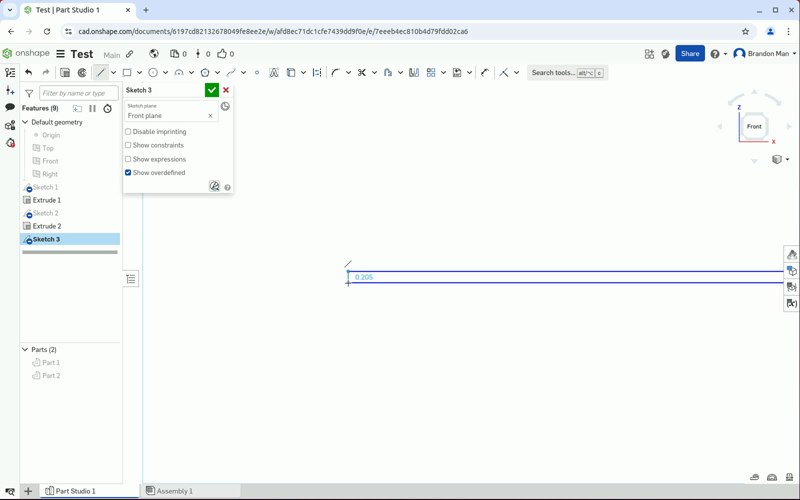
scroll(-6)
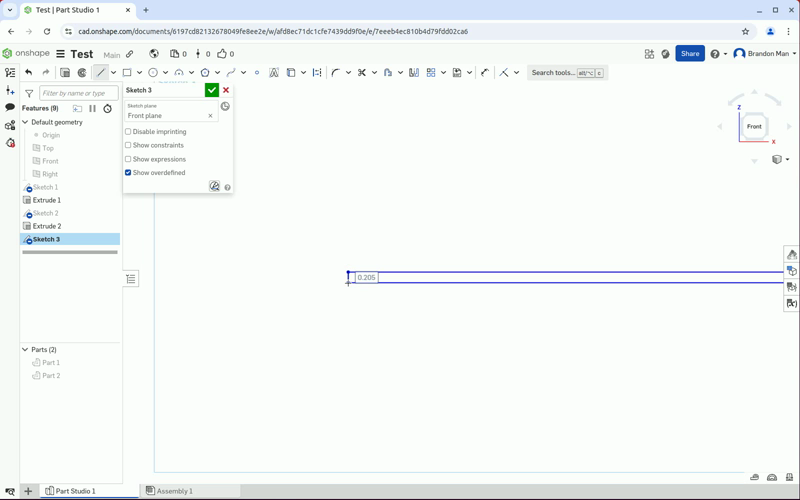
scroll(-6)
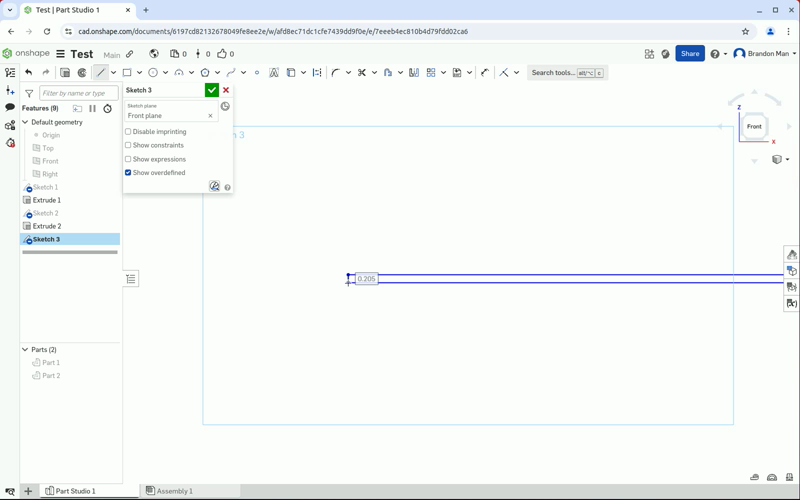
scroll(-6)
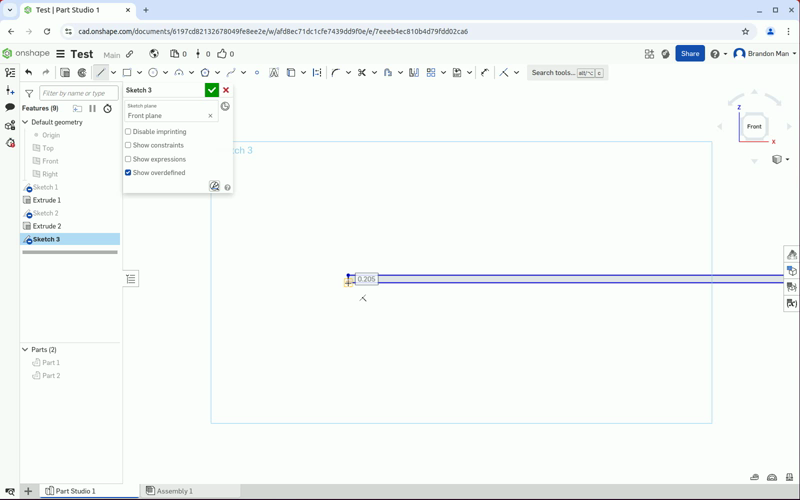
scroll(-6)
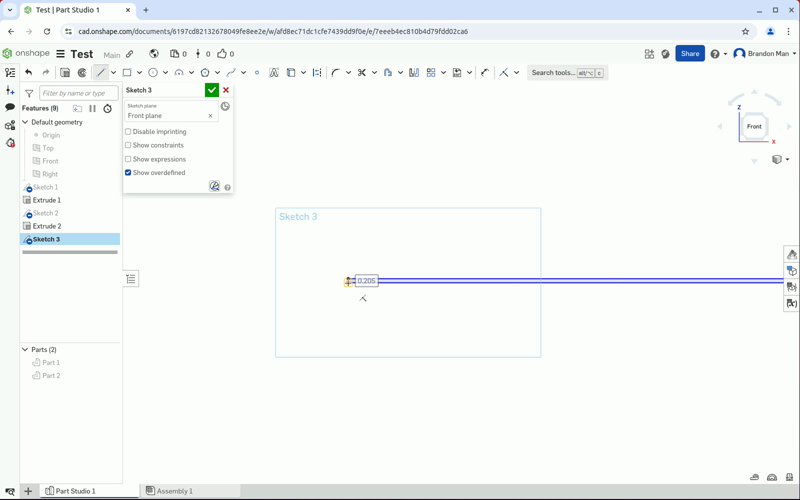
scroll(-6)
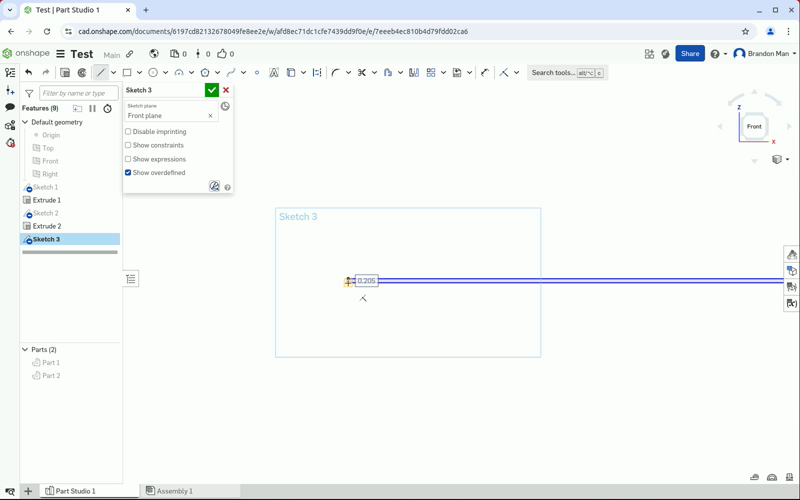
scroll(-6)
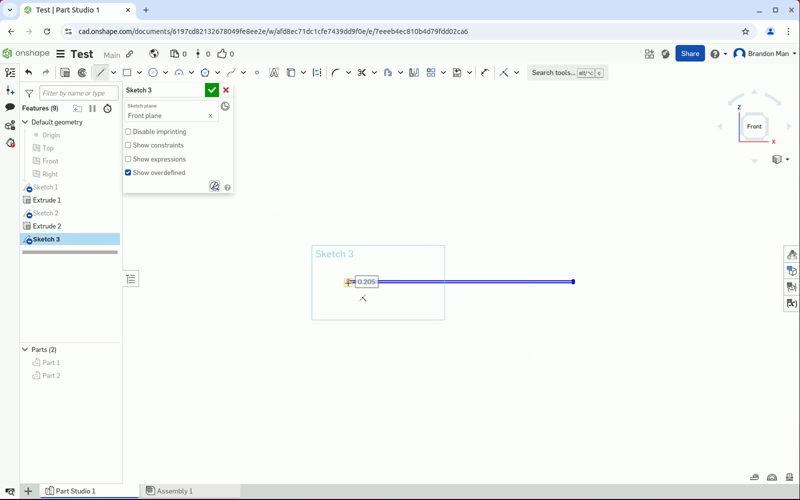
scroll(-6)
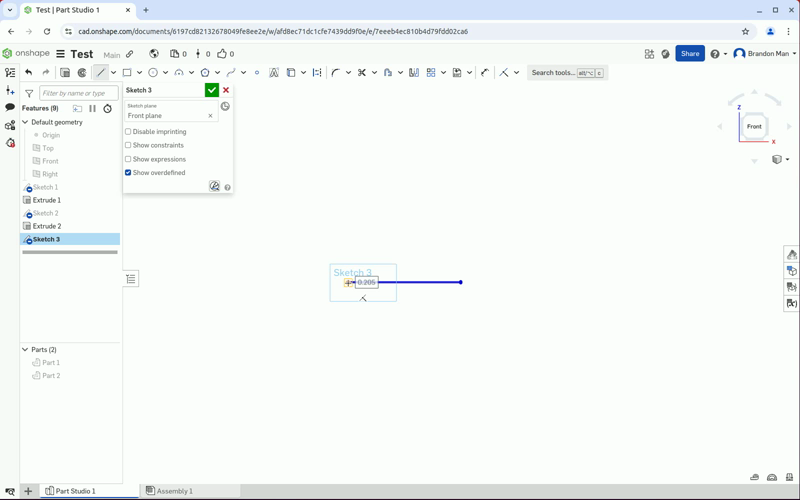
key(esc)
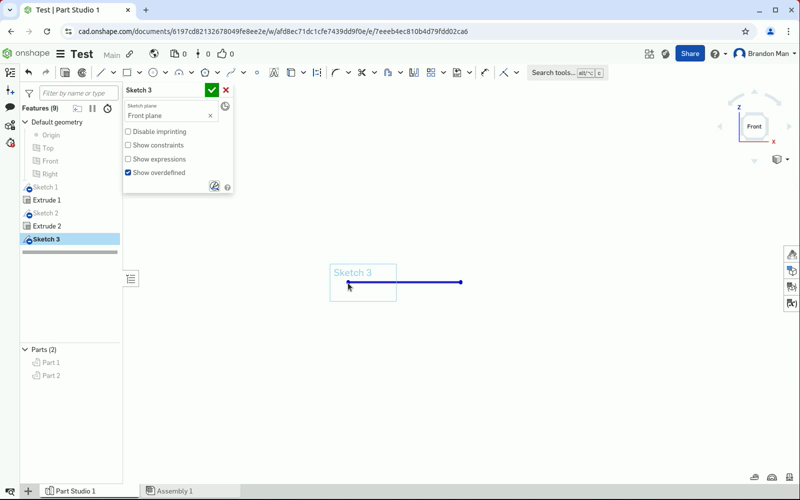
mouse_move(389, 281)
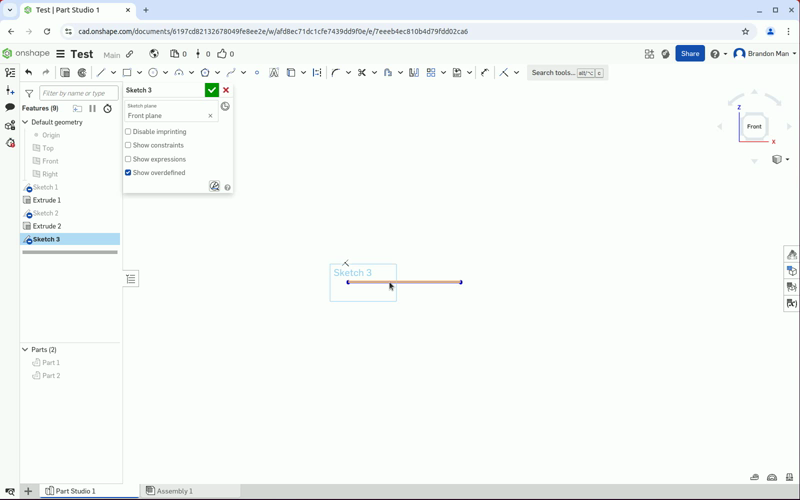
scroll(6)
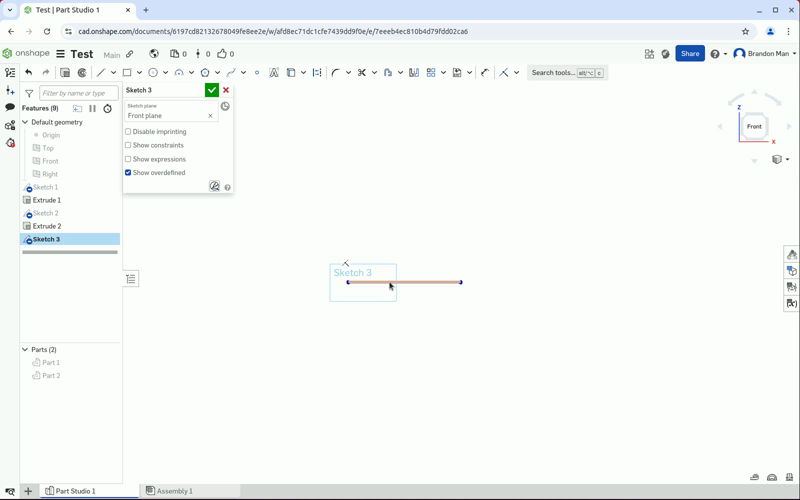
scroll(6)
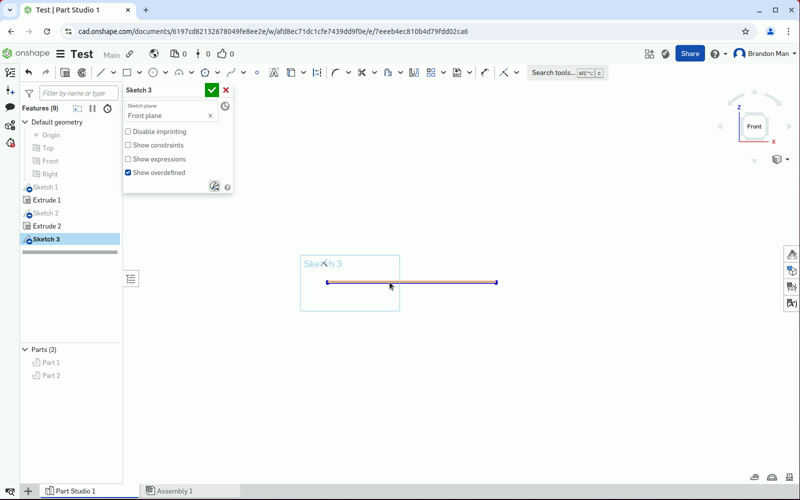
scroll(6)
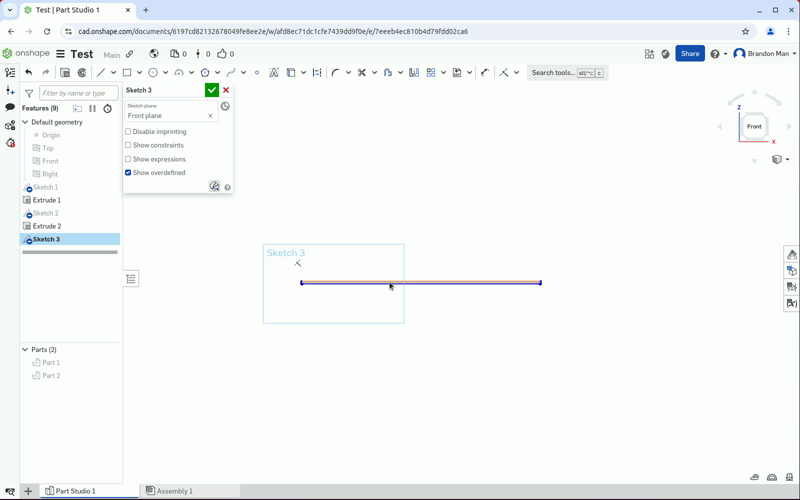
scroll(6)
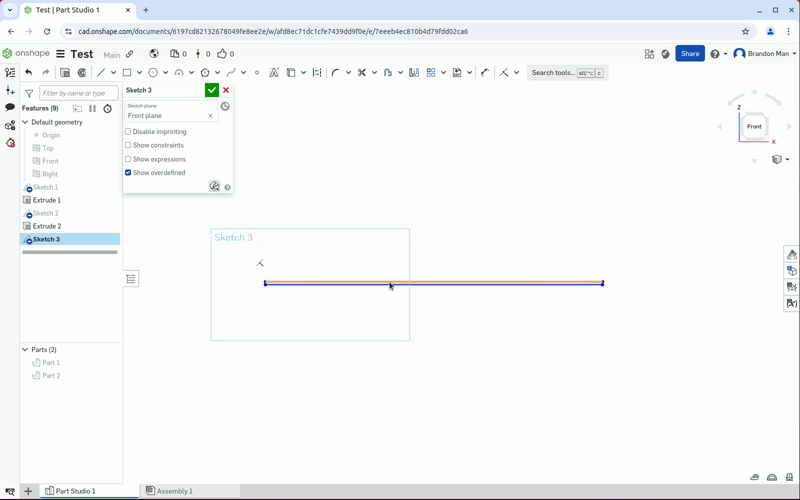
scroll(6)
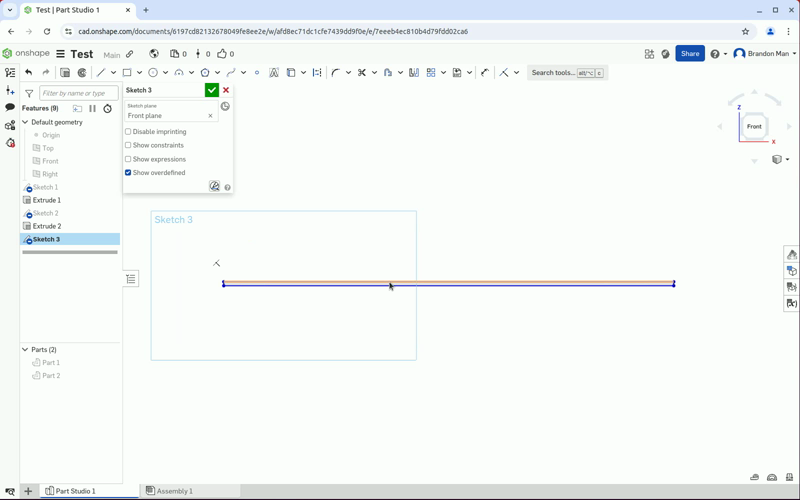
scroll(6)
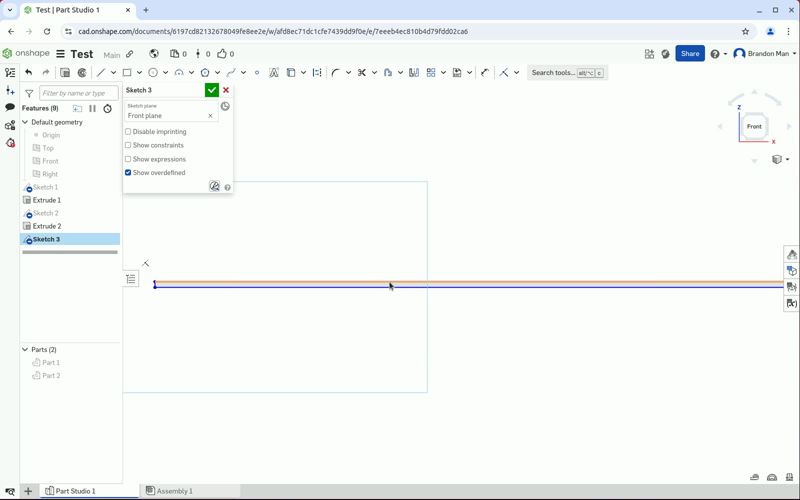
scroll(6)
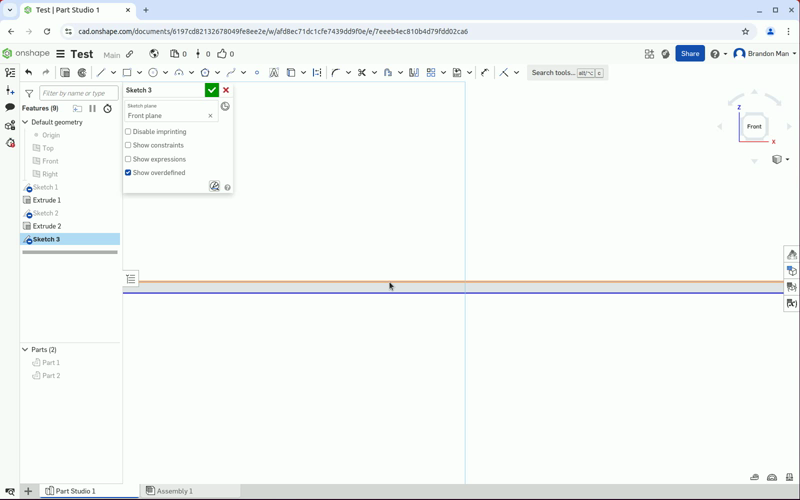
click(389, 281)
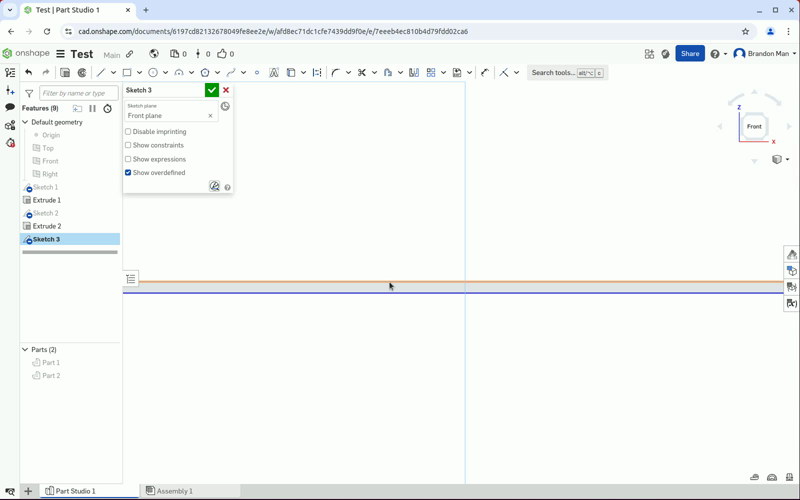
scroll(-6)
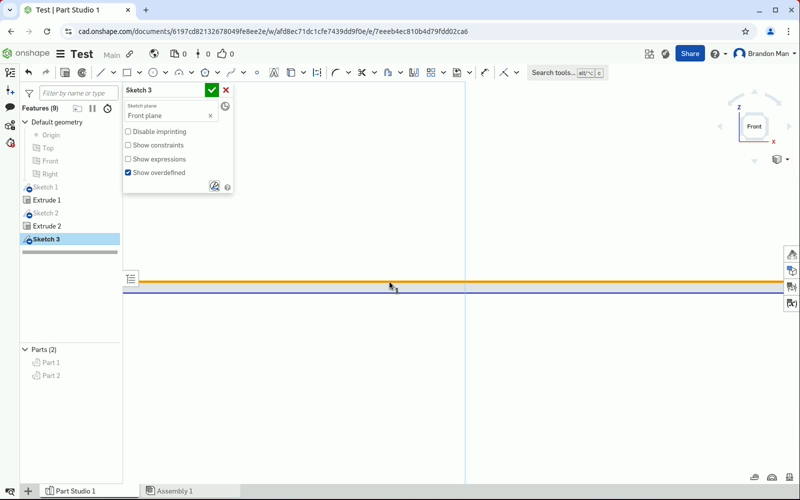
scroll(-6)
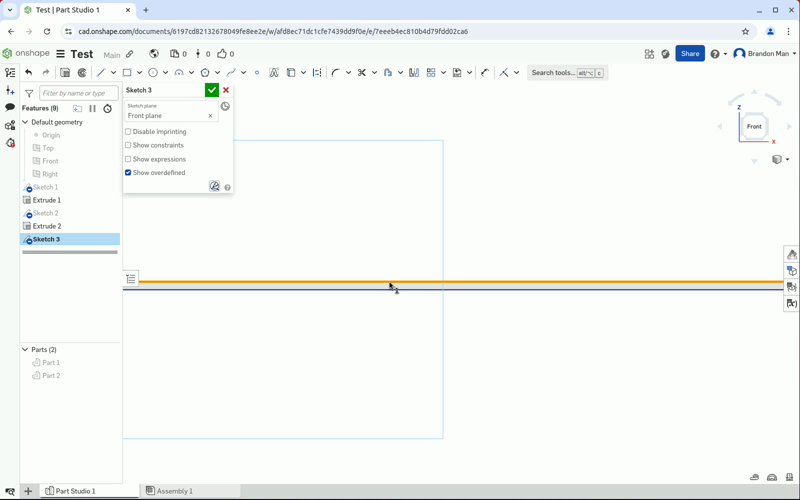
scroll(-6)
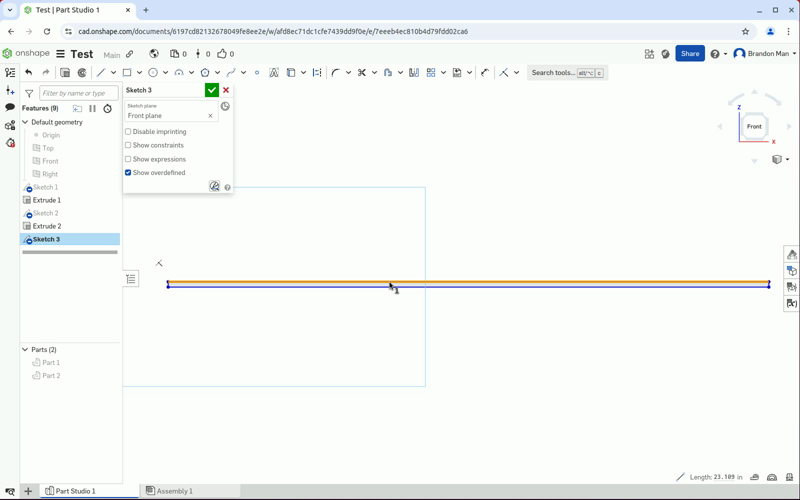
scroll(-6)
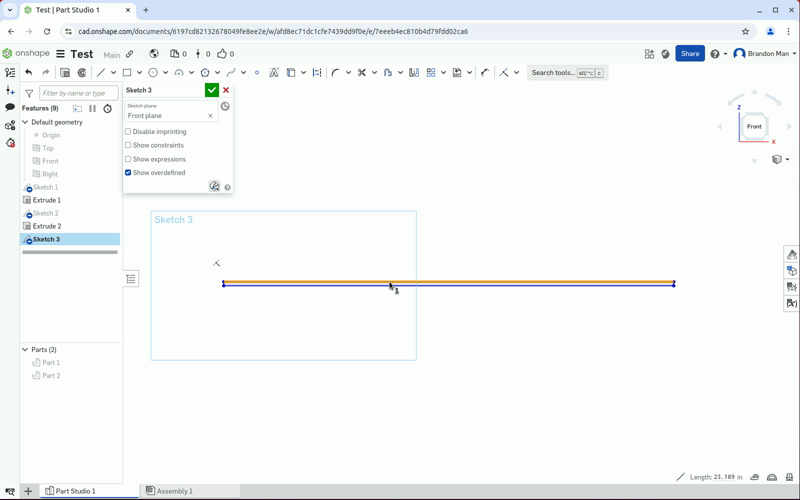
scroll(-6)
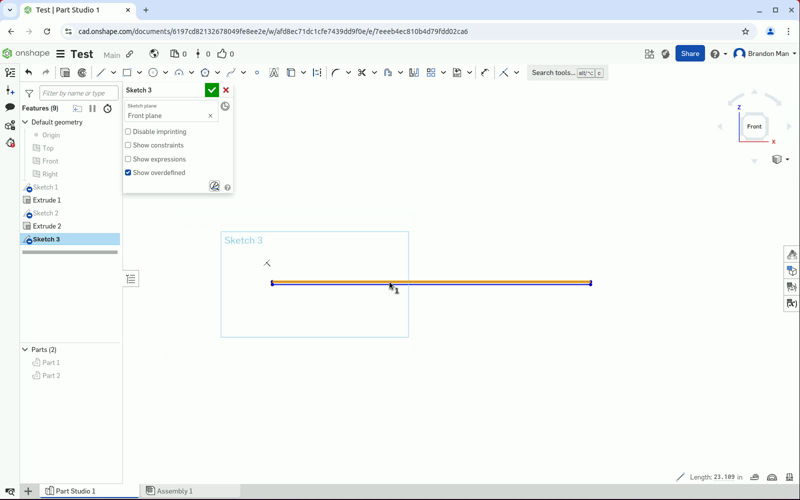
scroll(-6)
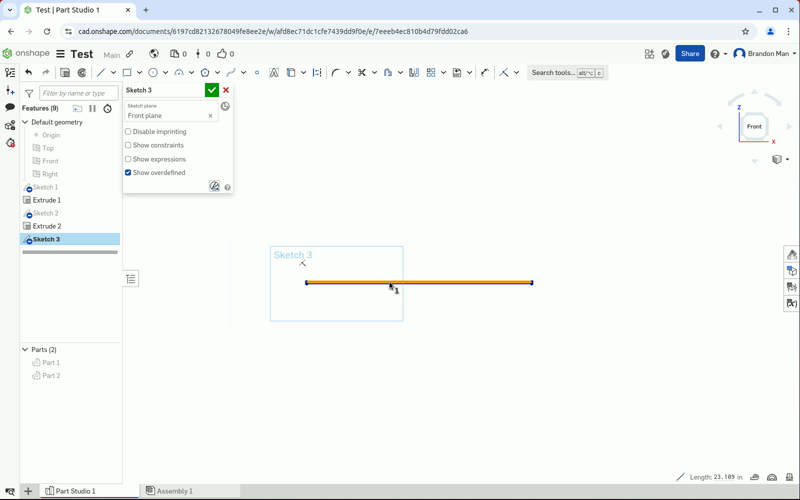
scroll(-6)
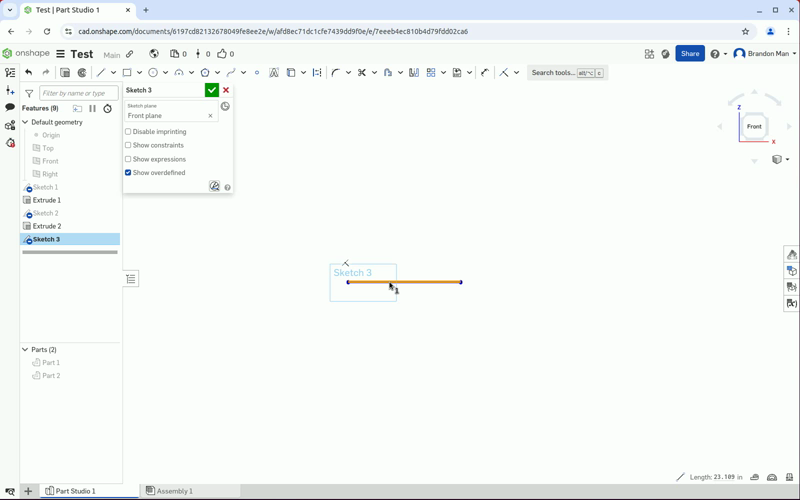
mouse_move(73, 352)
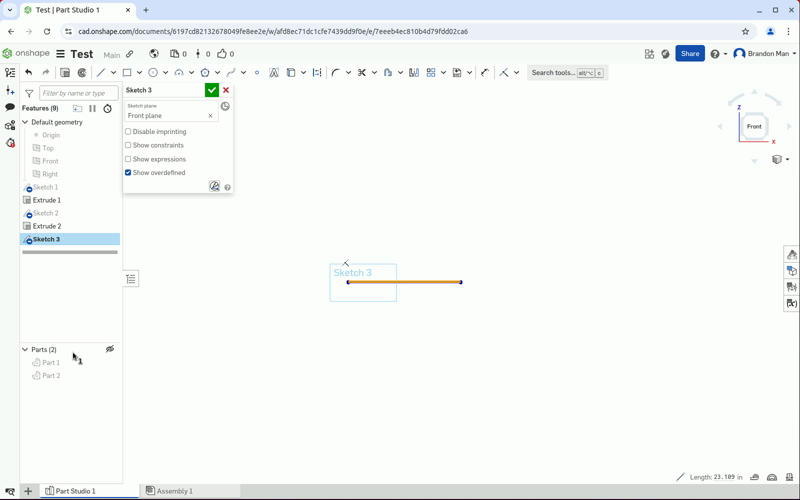
key(shift+y)
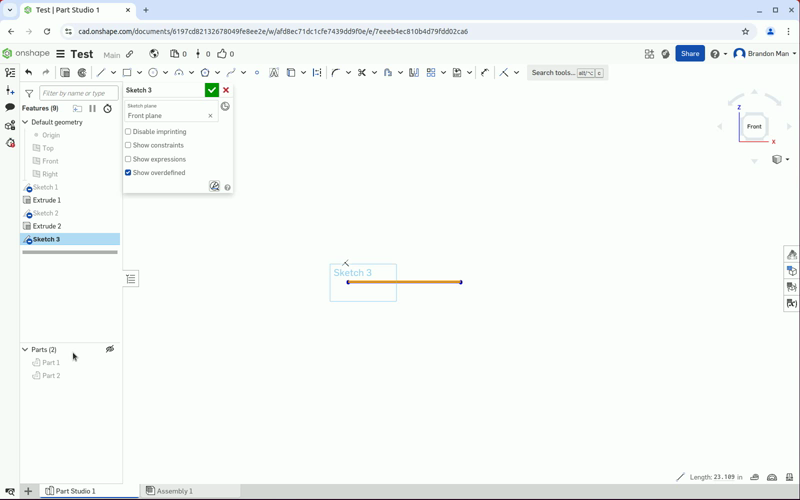
key(shift+e)
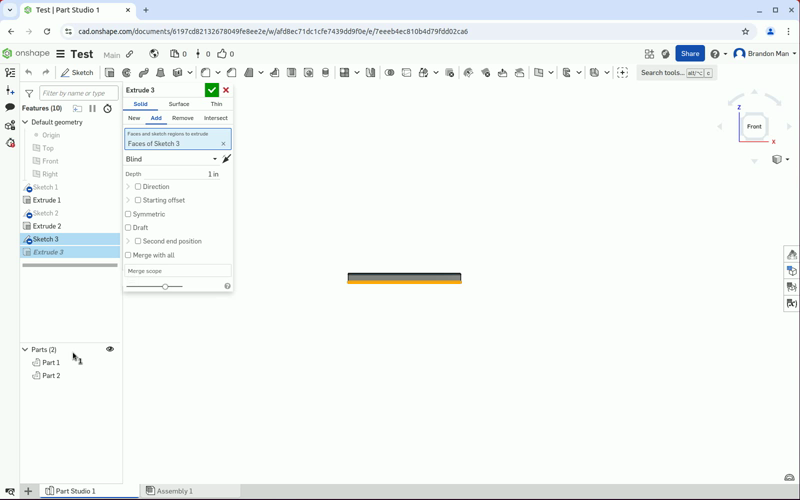
mouse_move(143, 106)
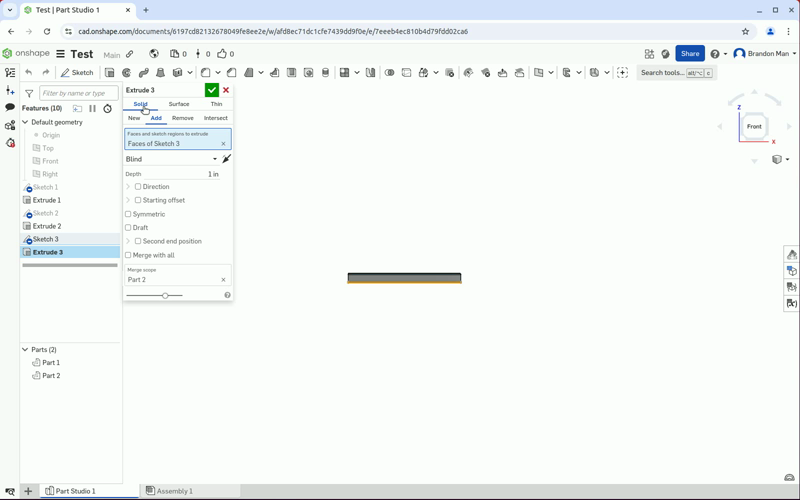
click(143, 106)
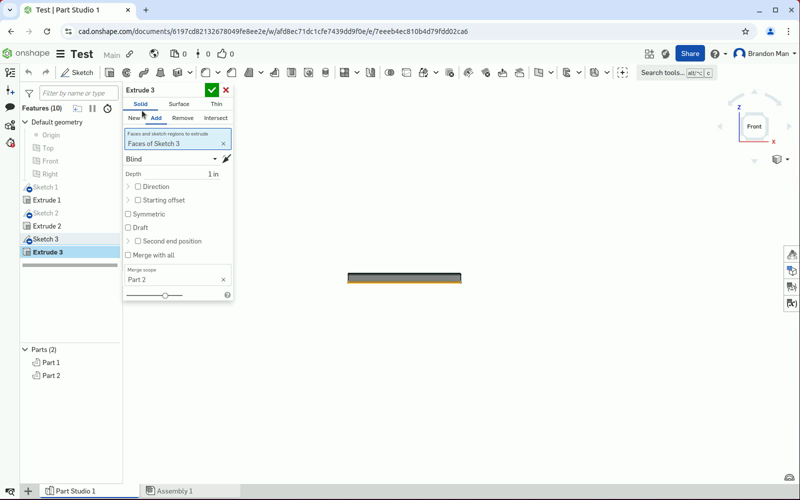
mouse_move(137, 120)
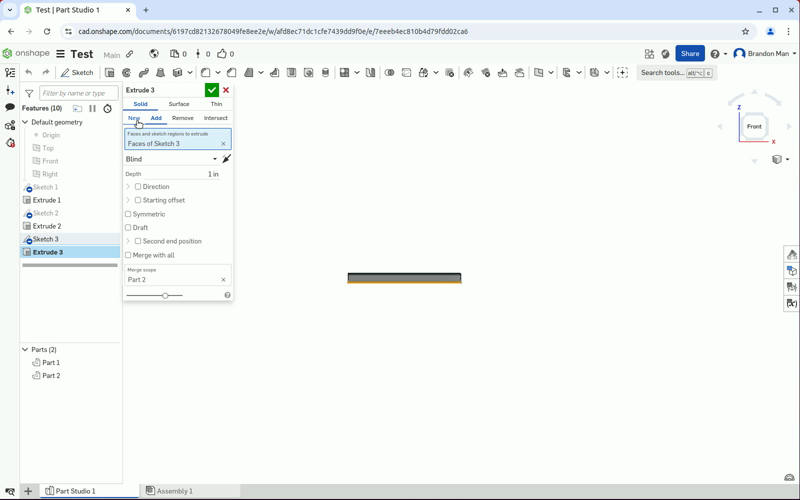
click(137, 120)
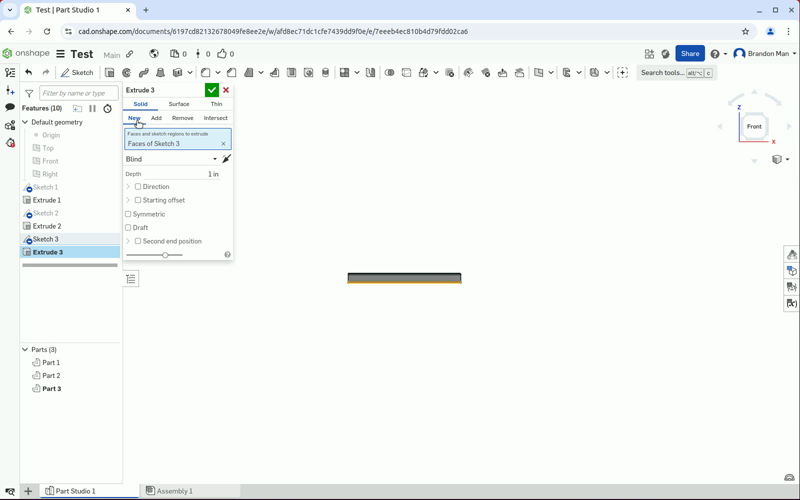
key(tab, 4)
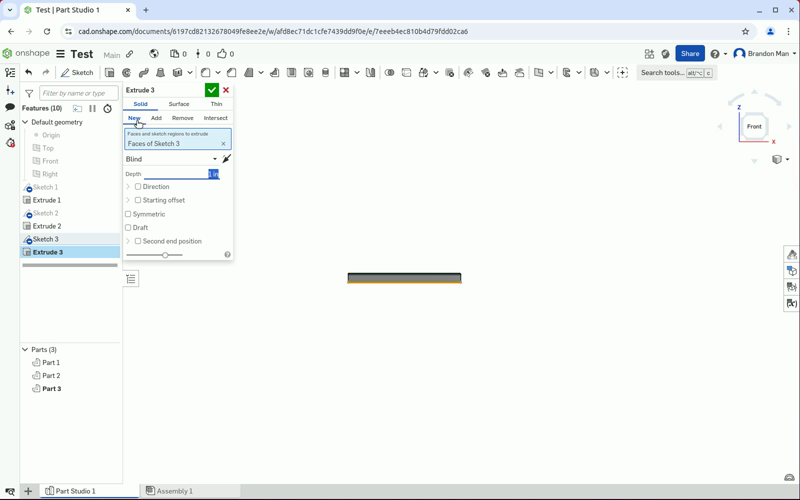
text(1.926)
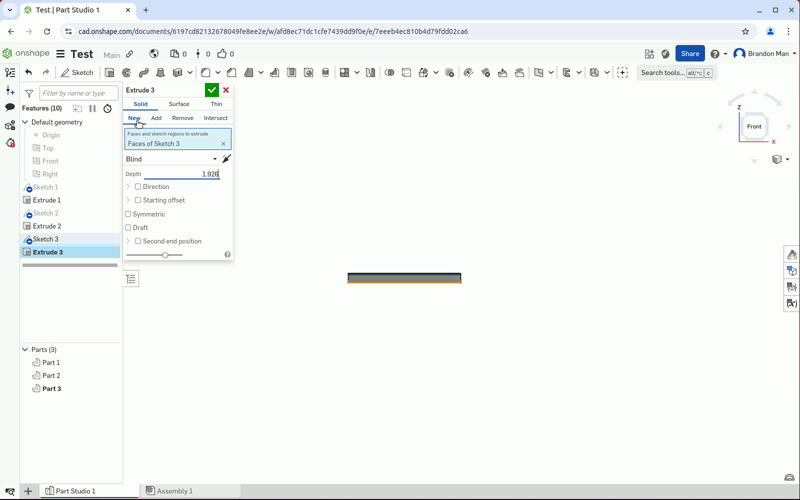
key(enter)
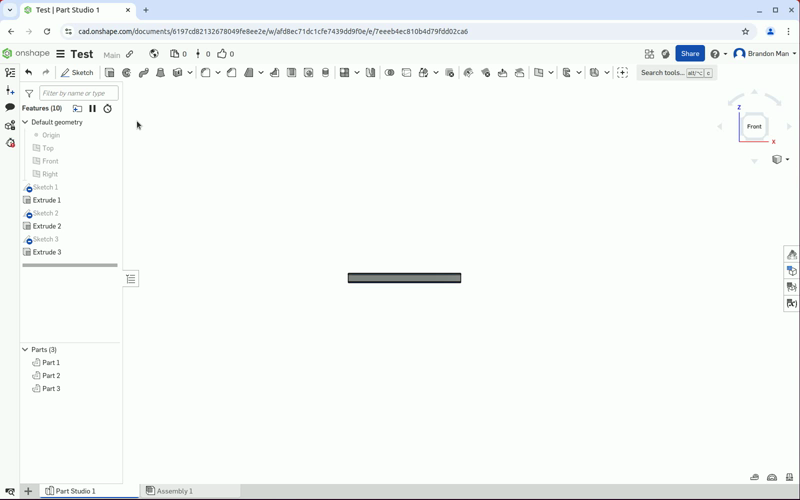
key(shift+h)
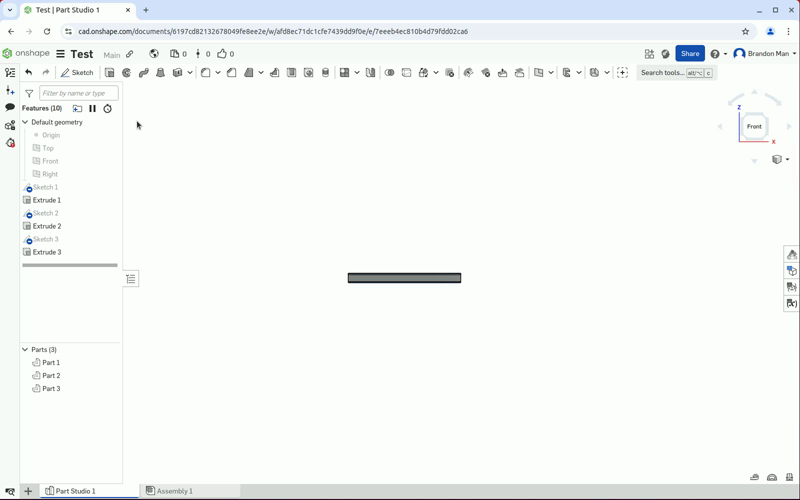
key(shift+h)
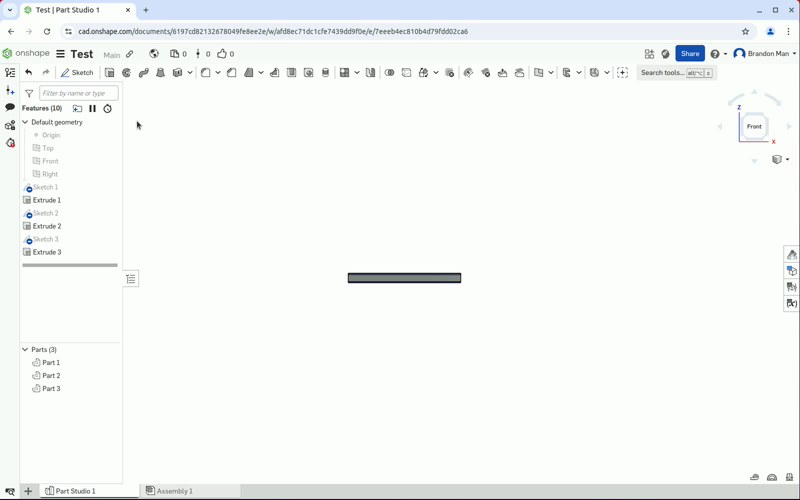
mouse_move(73, 189)
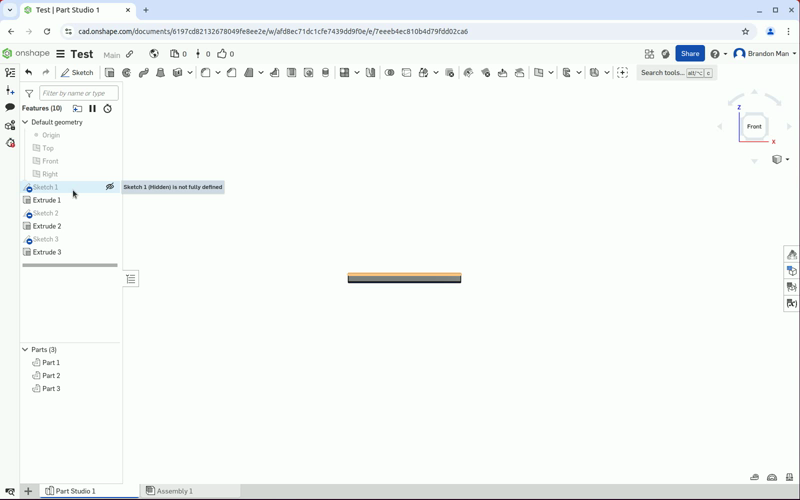
click(73, 189)
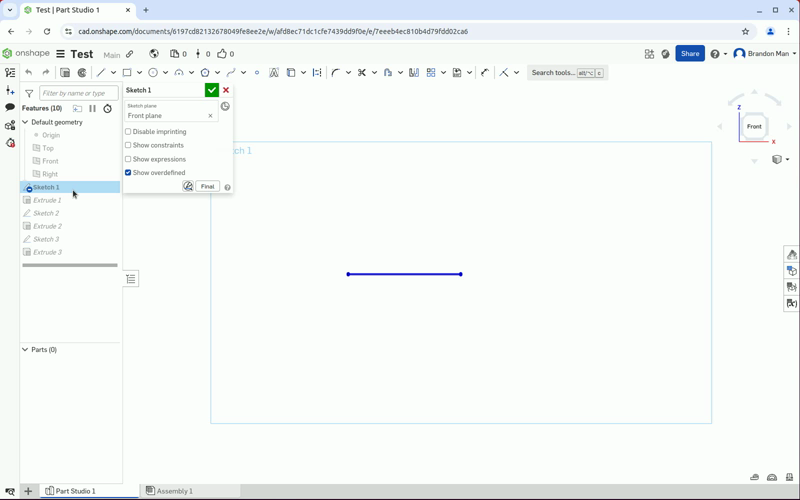
mouse_move(229, 92)
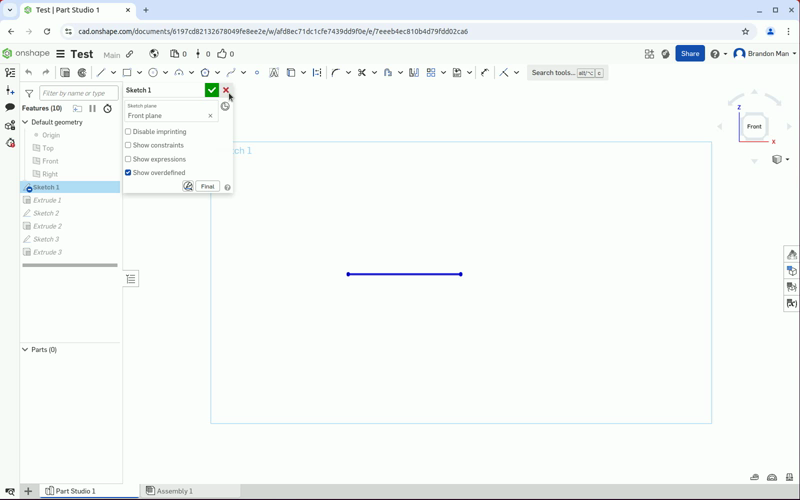
click(229, 92)
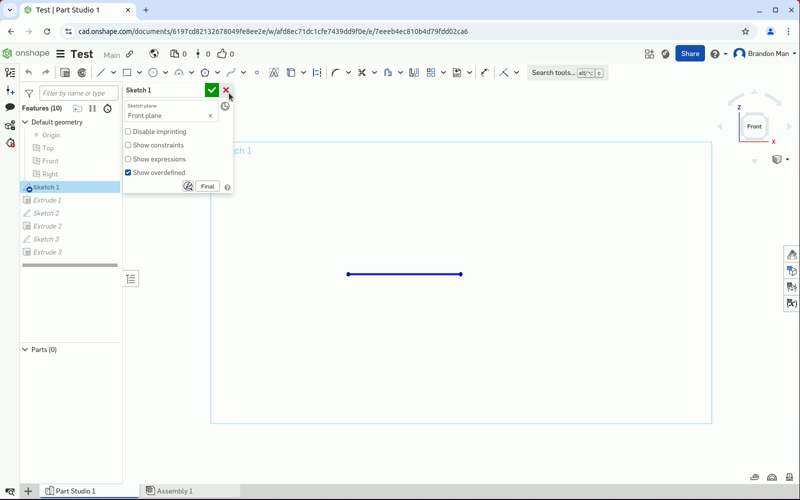
key(shift+s)
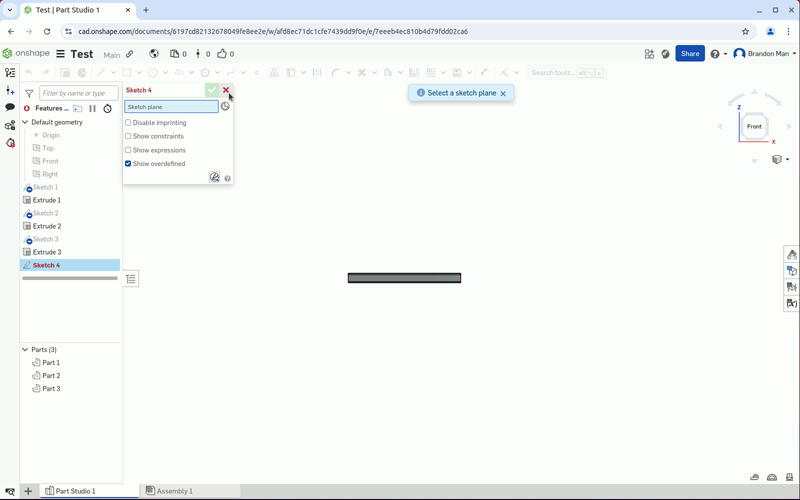
mouse_move(73, 163)
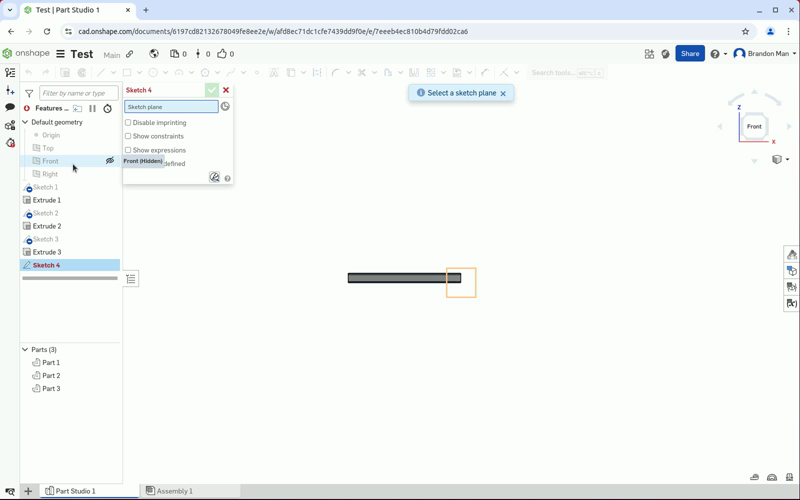
click(73, 163)
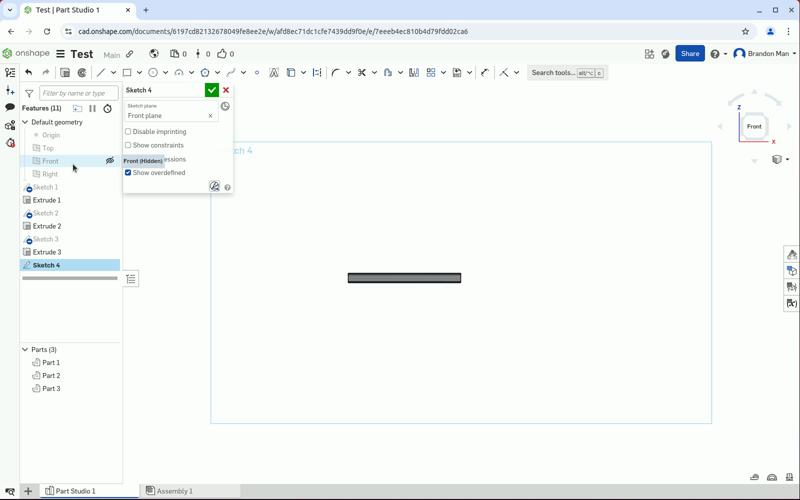
mouse_move(73, 352)
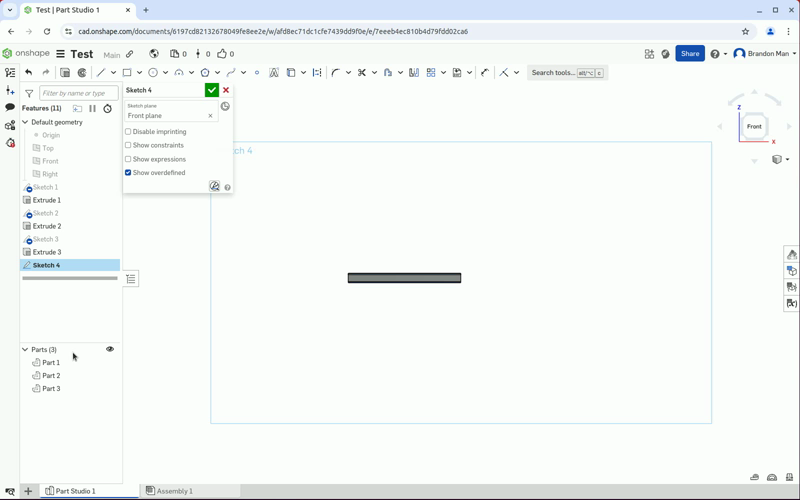
key(y)
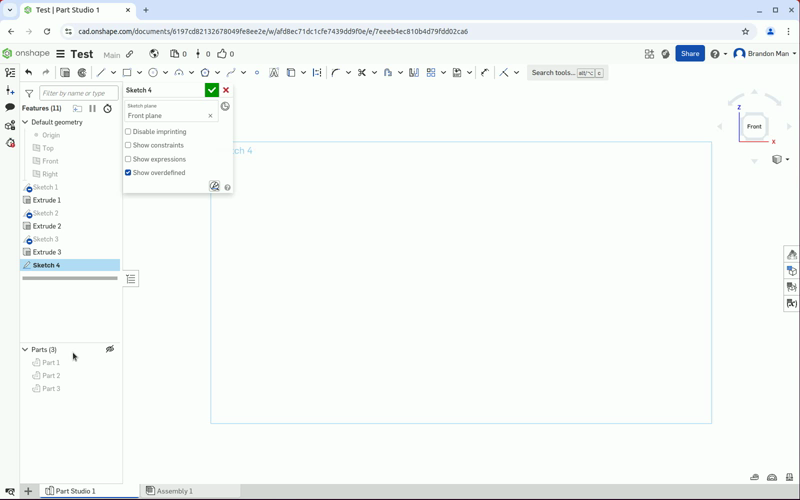
key(l)
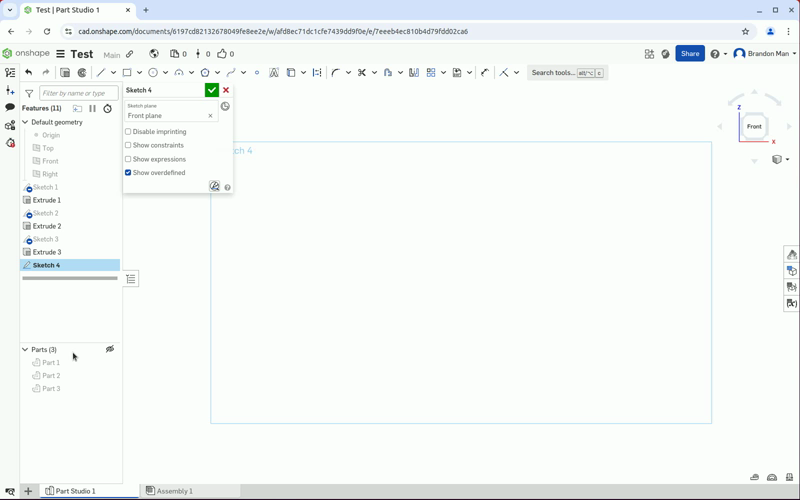
key_down(shift)
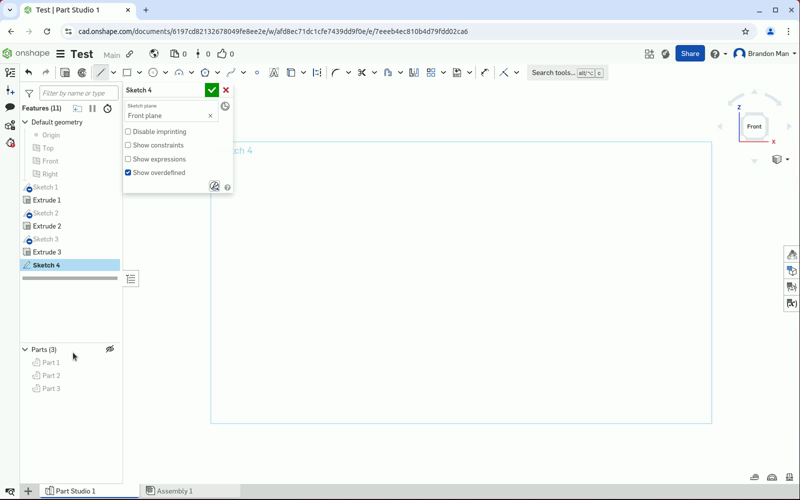
mouse_move(348, 281)
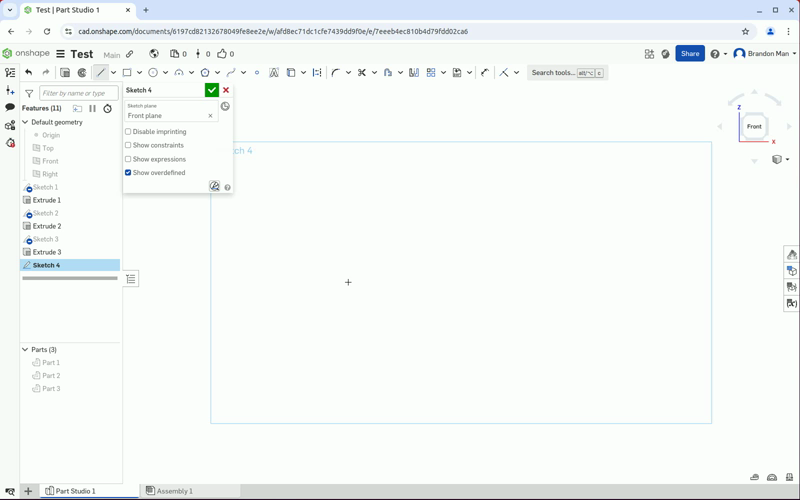
click(348, 281)
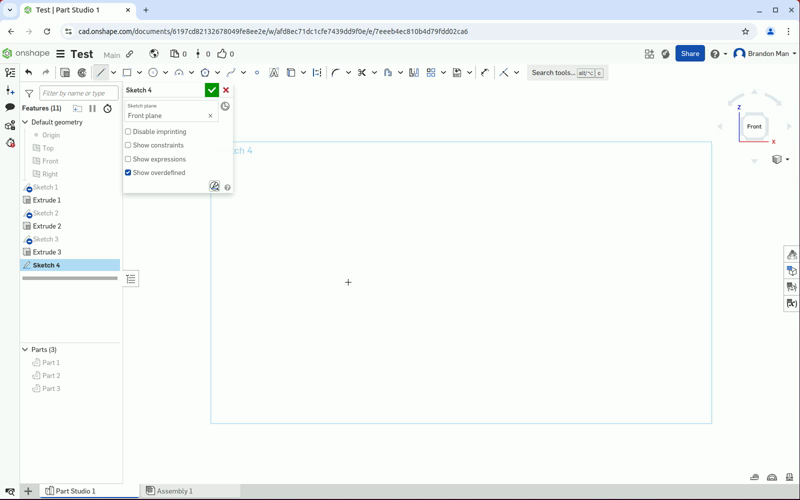
key_up(shift)
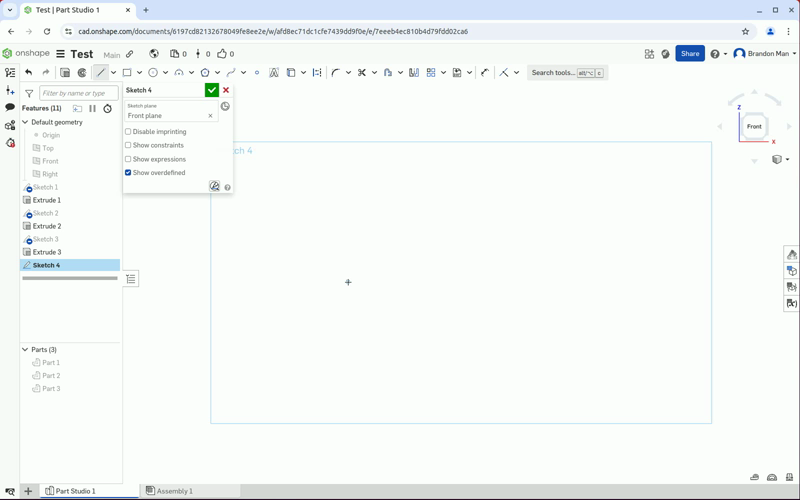
key_down(shift)
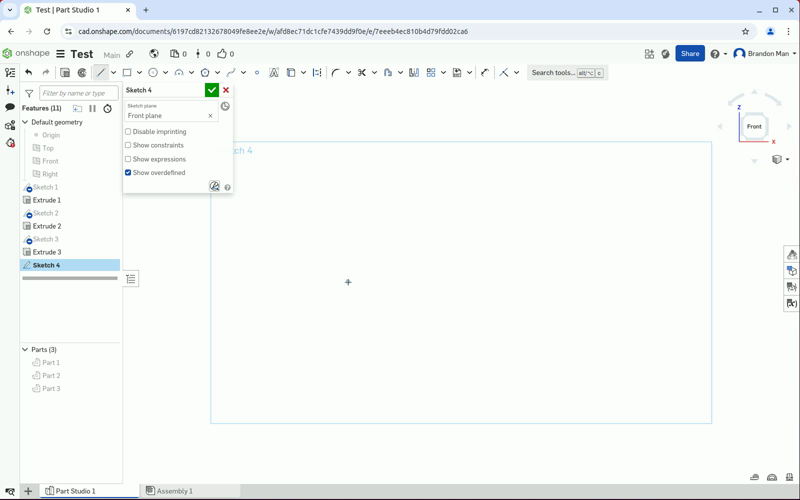
mouse_move(460, 281)
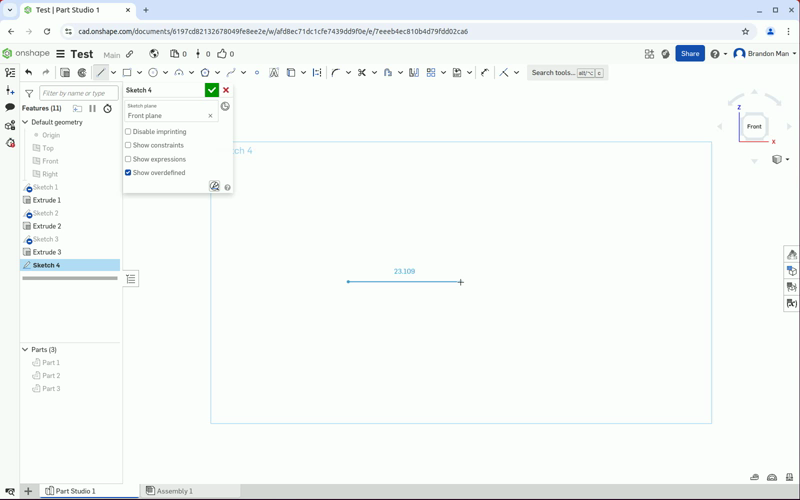
click(460, 281)
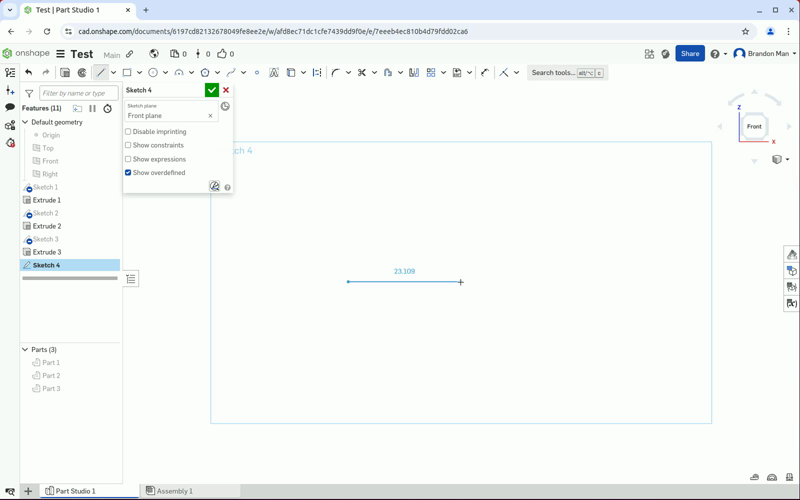
key_up(shift)
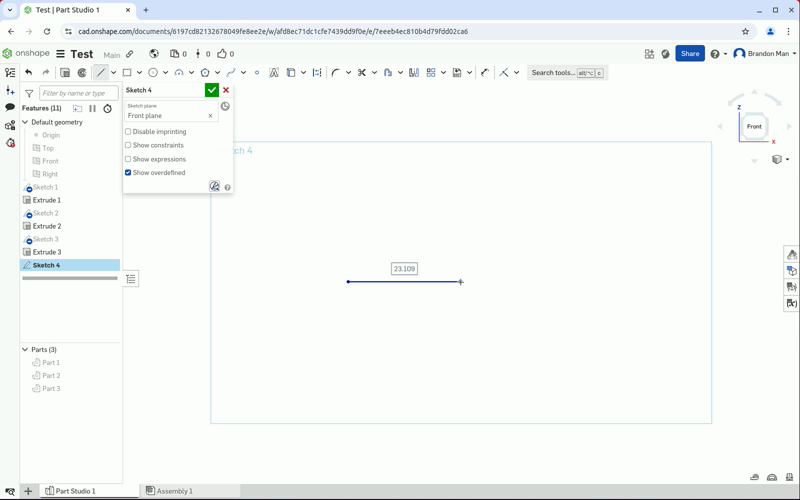
key_down(shift)
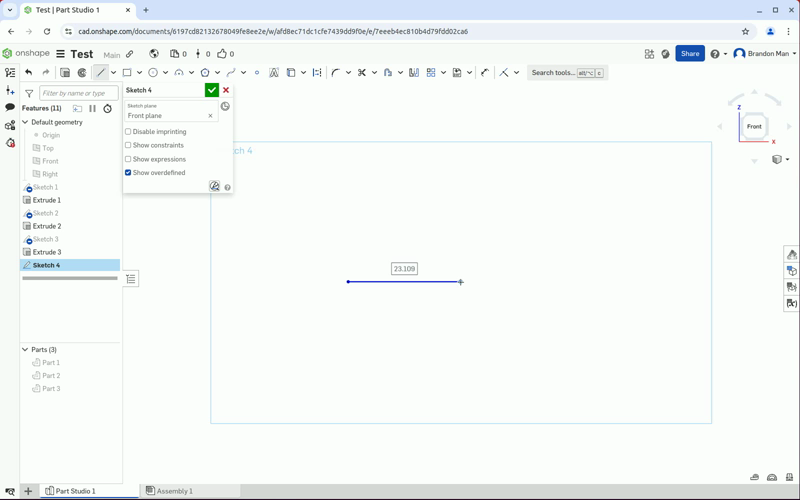
mouse_move(490, 281)
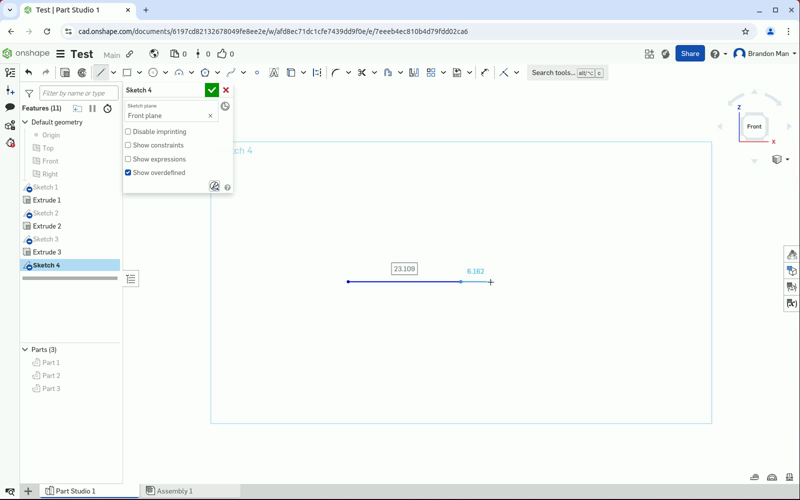
mouse_move(460, 273)
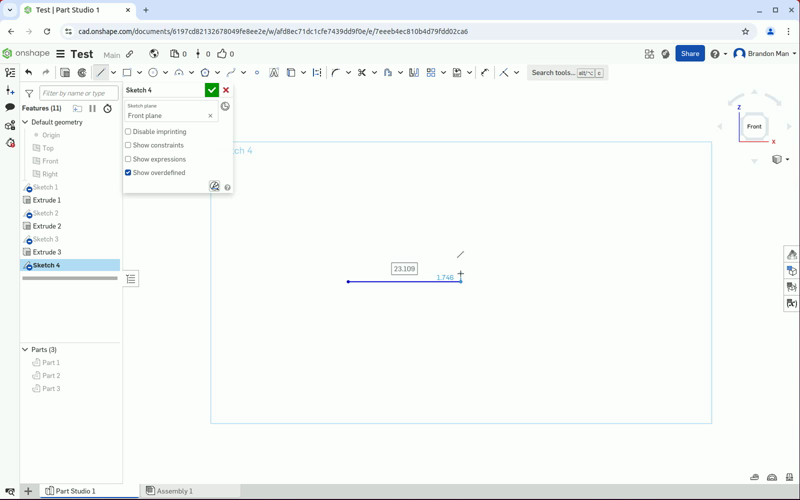
click(460, 273)
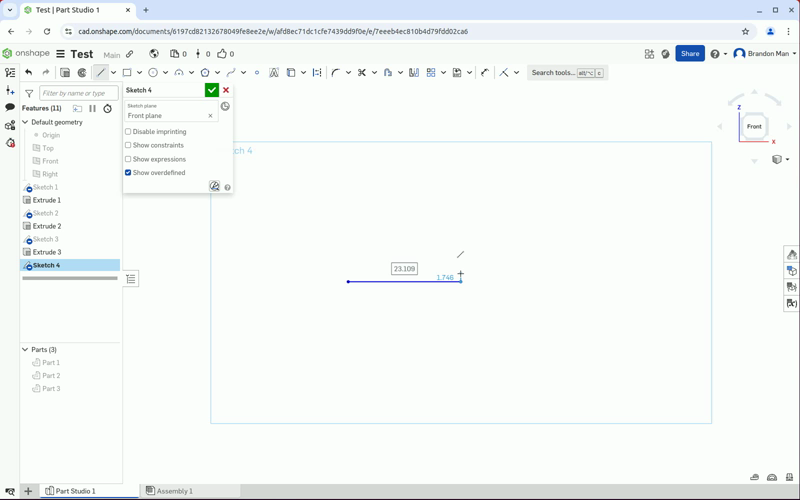
key_up(shift)
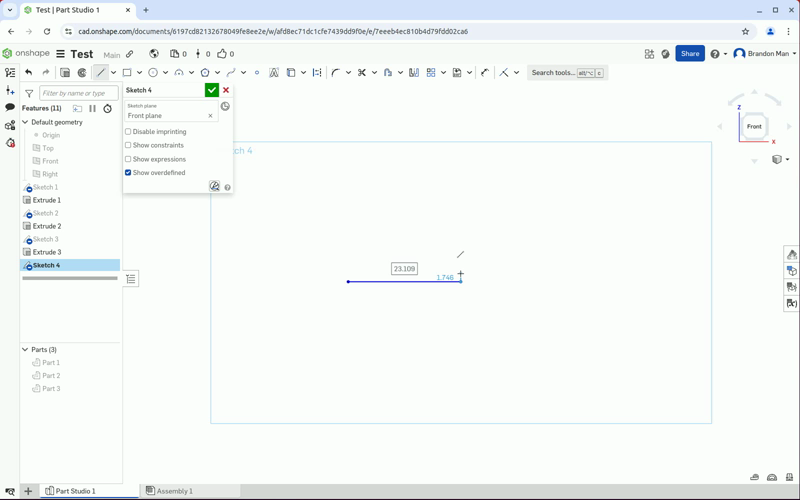
key_down(shift)
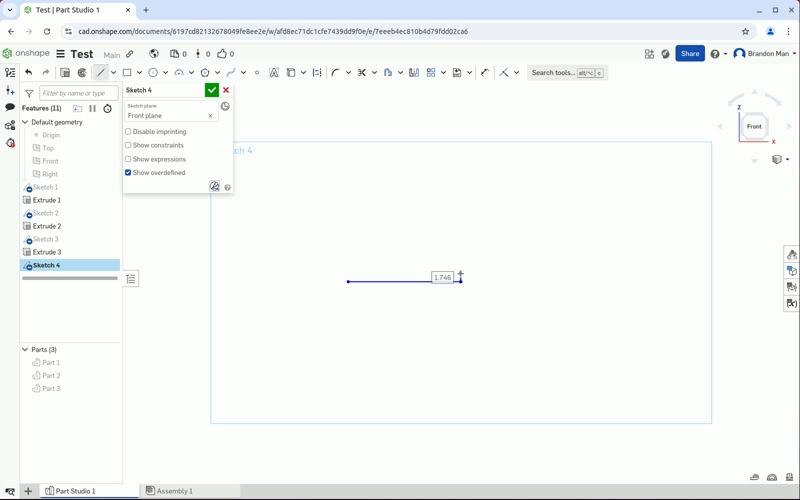
mouse_move(348, 273)
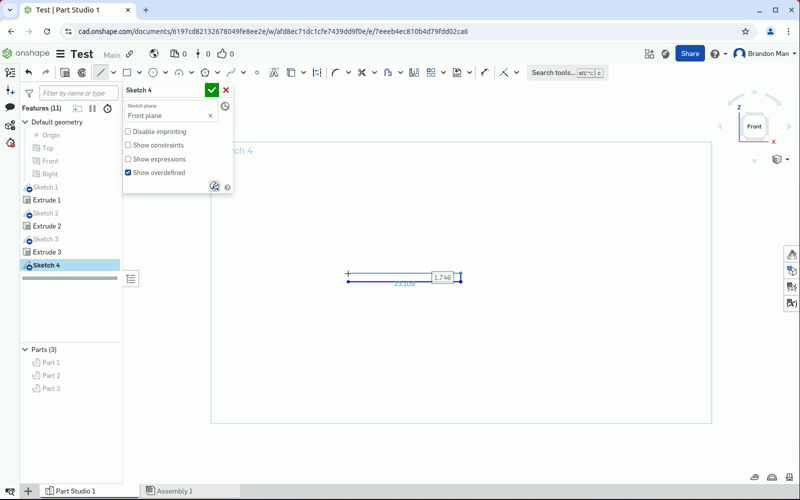
click(348, 273)
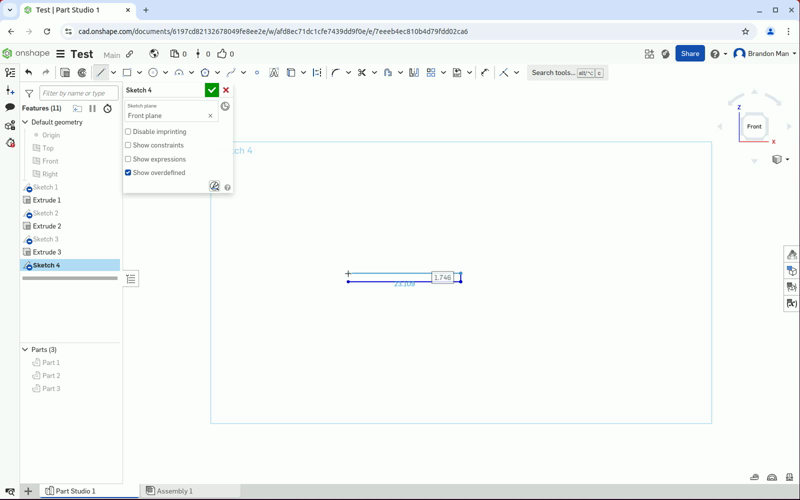
key_up(shift)
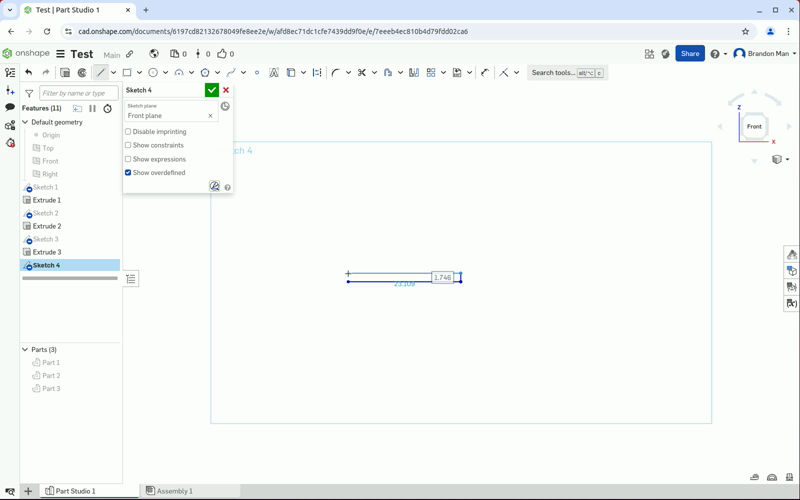
mouse_move(378, 273)
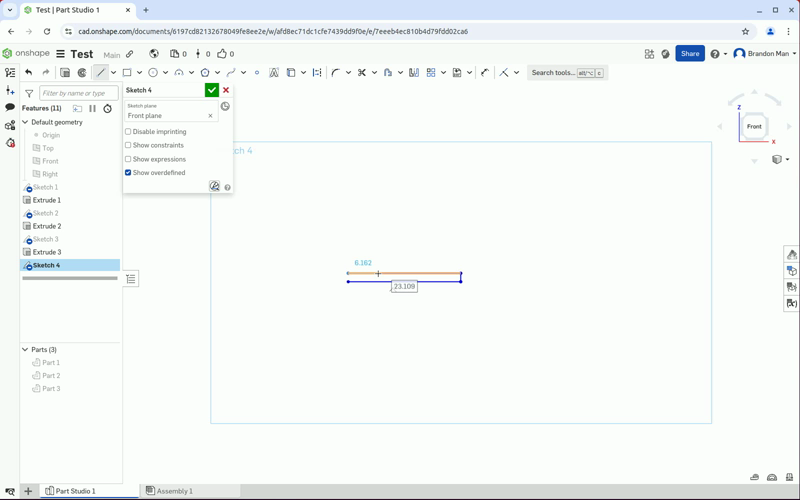
key_down(shift)
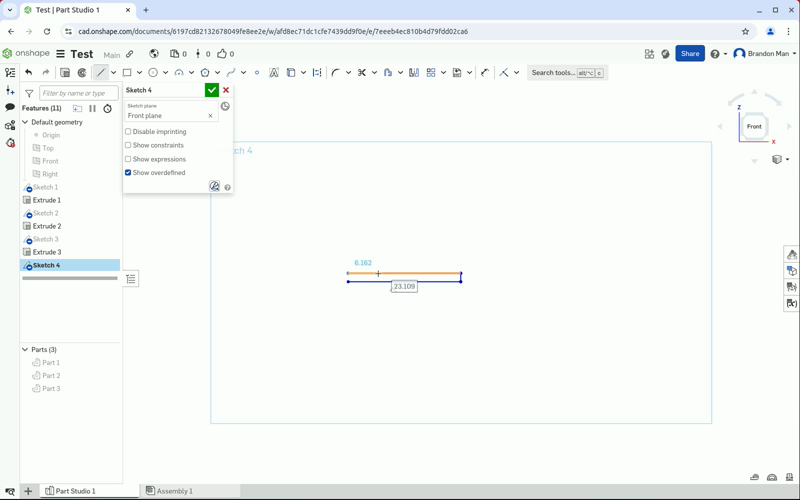
mouse_move(348, 281)
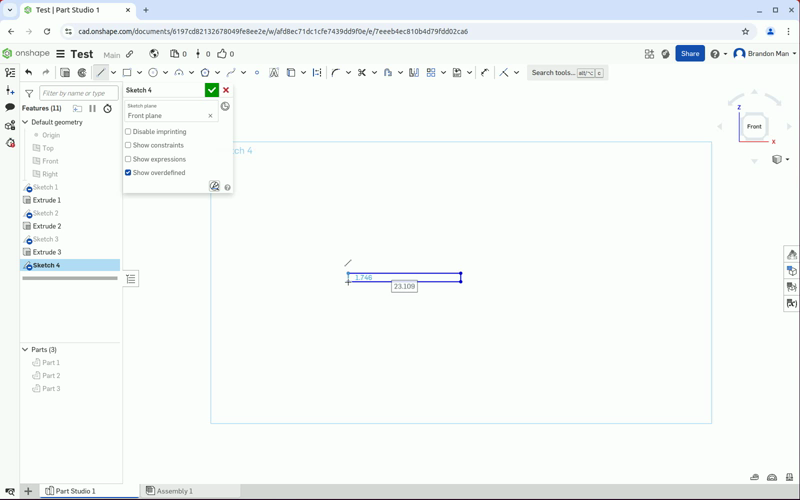
key_up(shift)
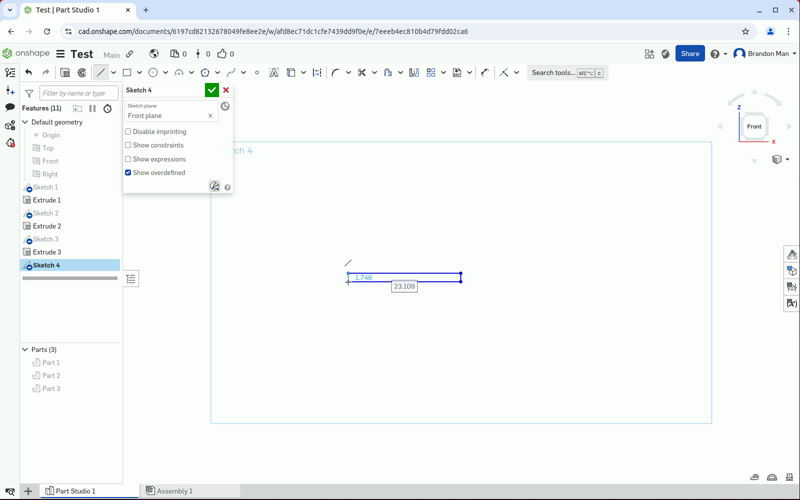
click(348, 281)
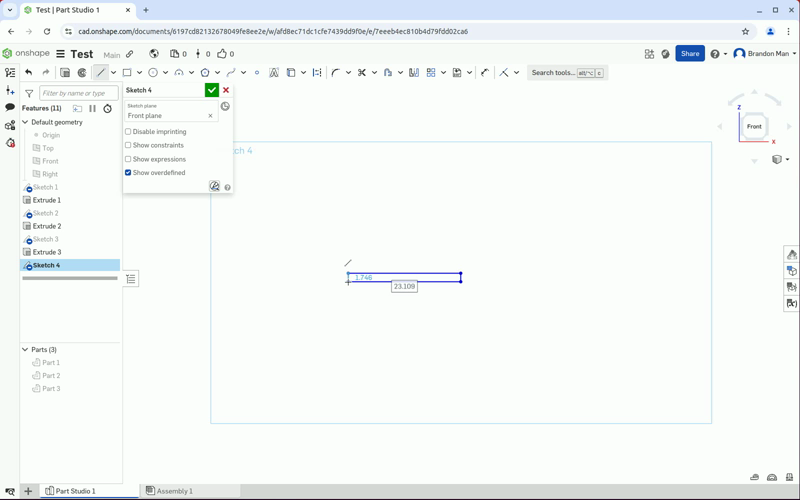
key(esc)
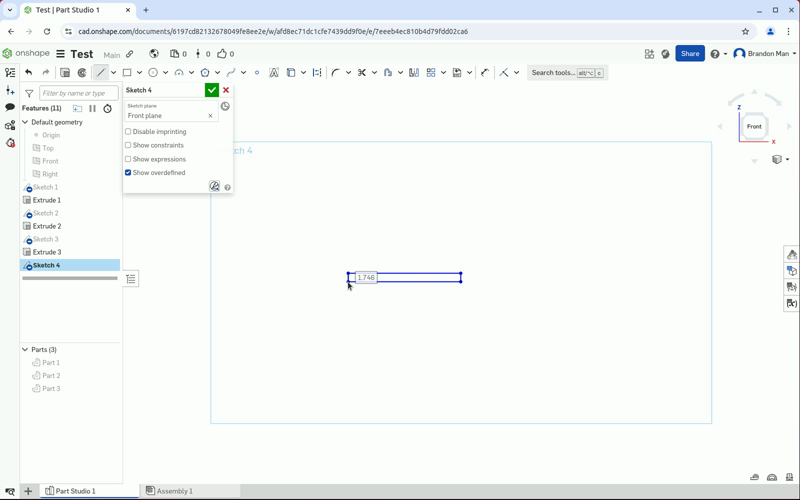
mouse_move(403, 280)
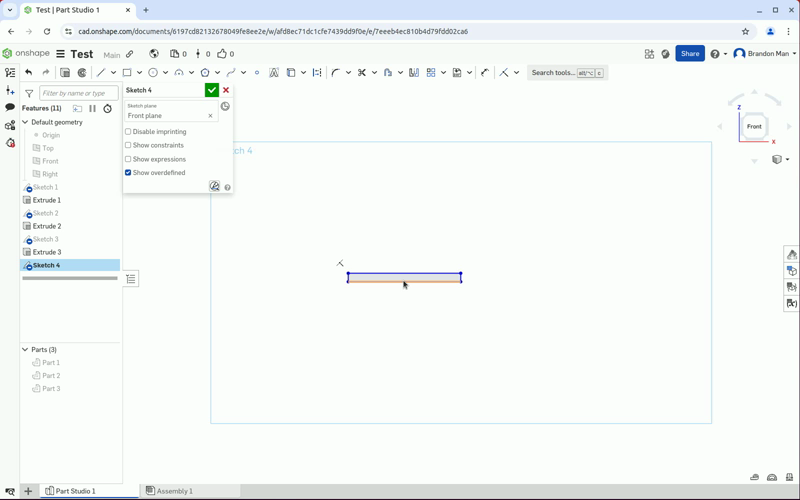
scroll(6)
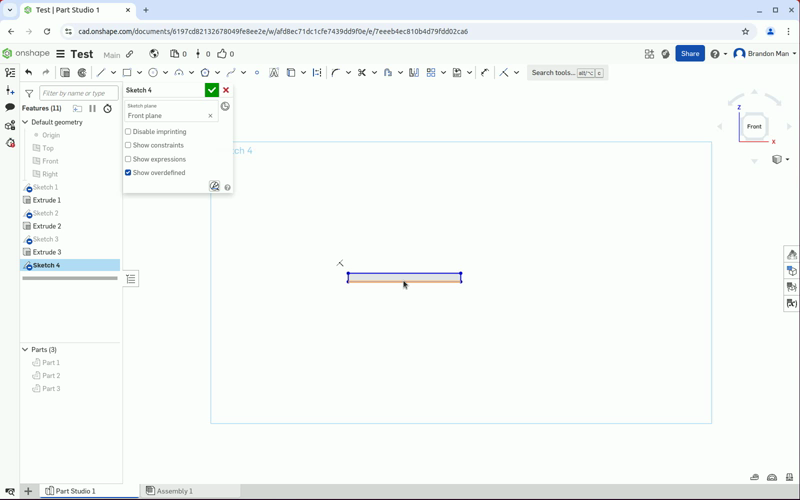
scroll(6)
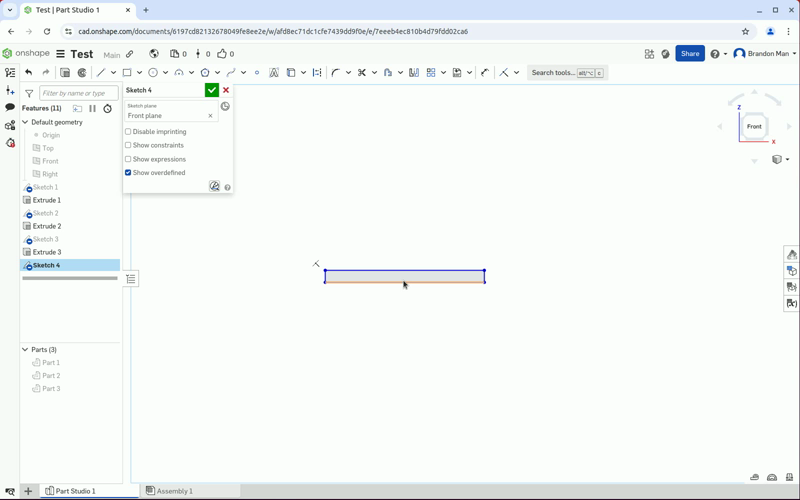
scroll(6)
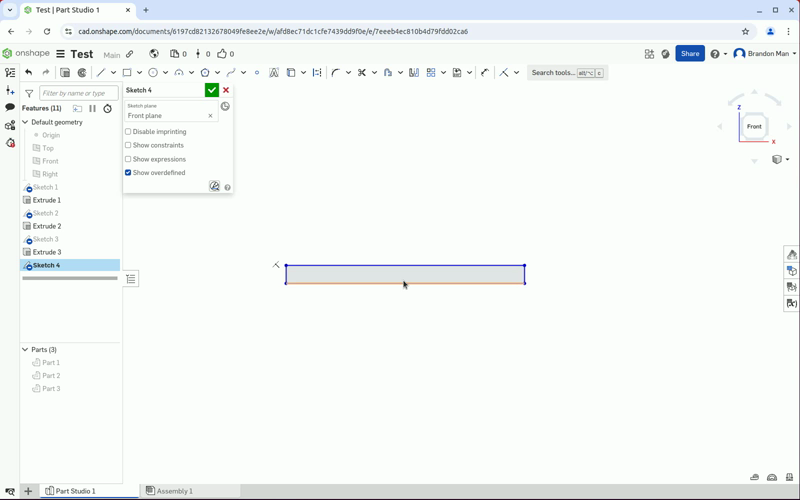
scroll(6)
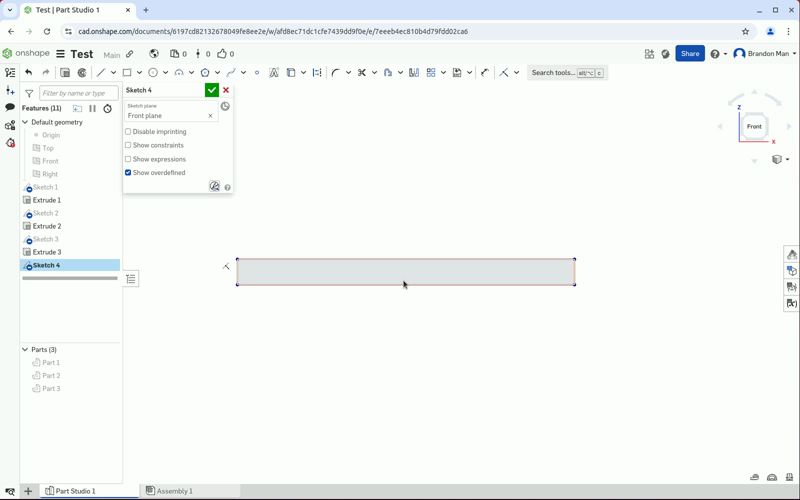
scroll(6)
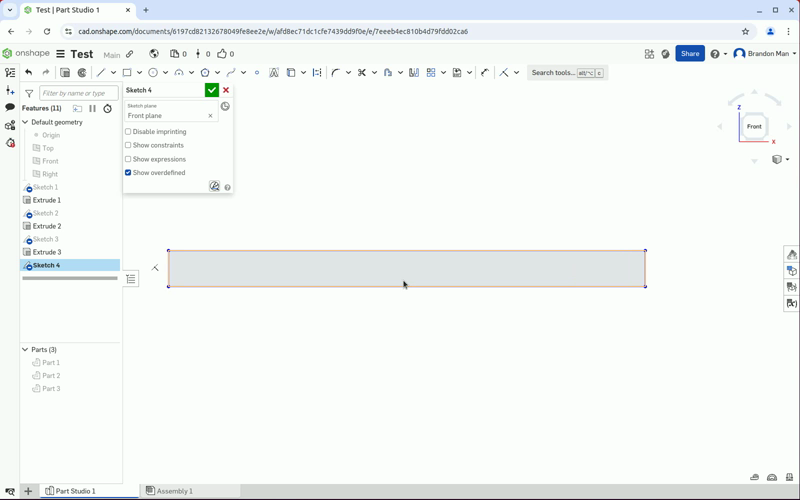
scroll(6)
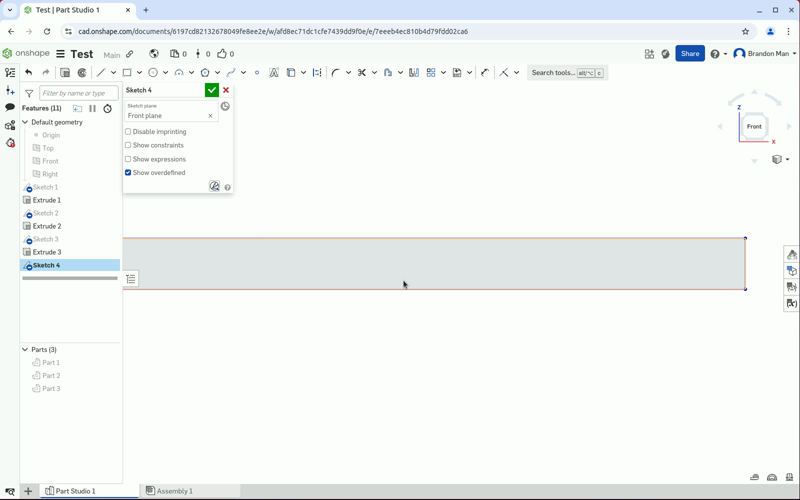
scroll(6)
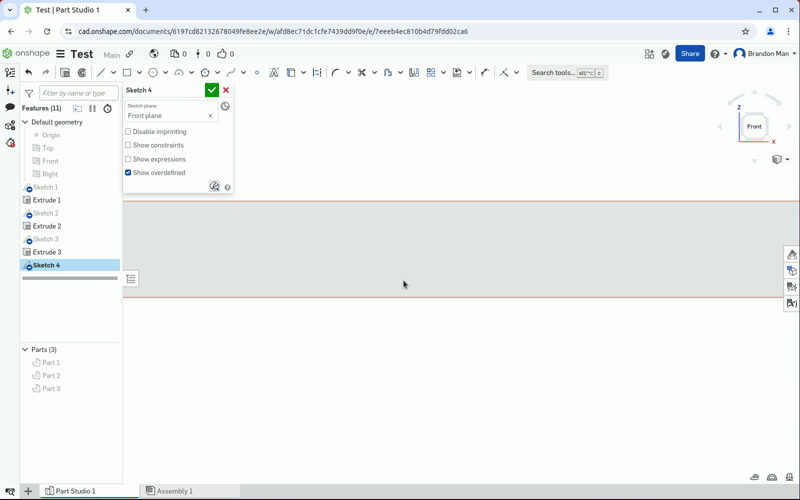
click(403, 280)
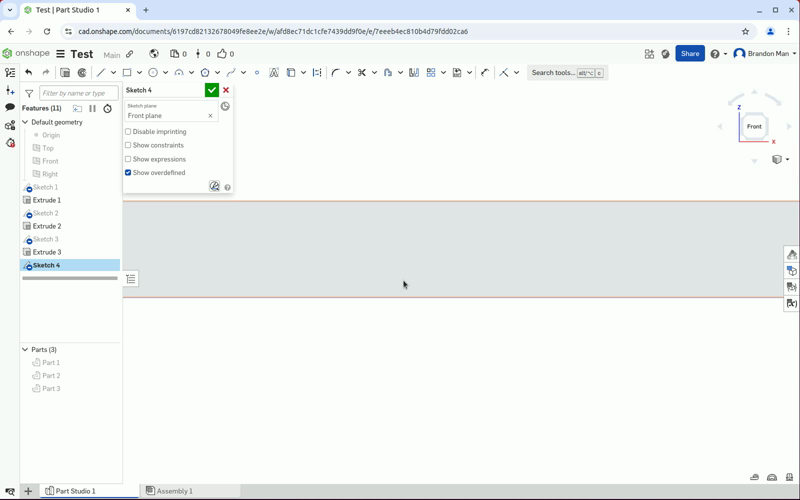
scroll(-6)
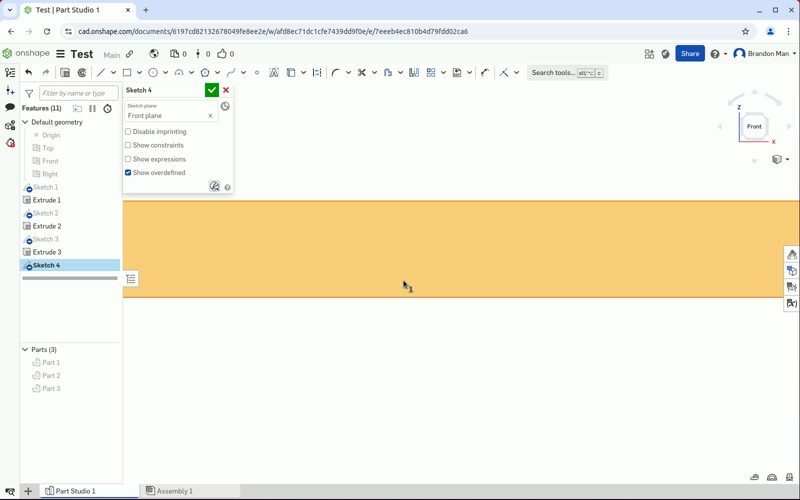
scroll(-6)
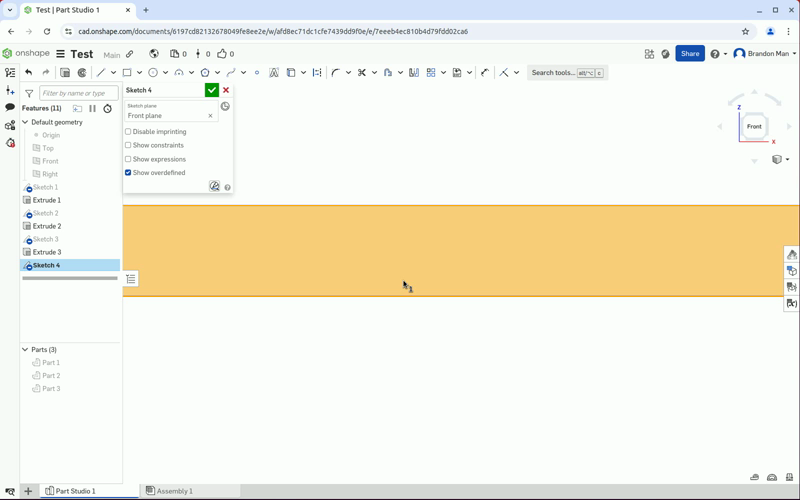
scroll(-6)
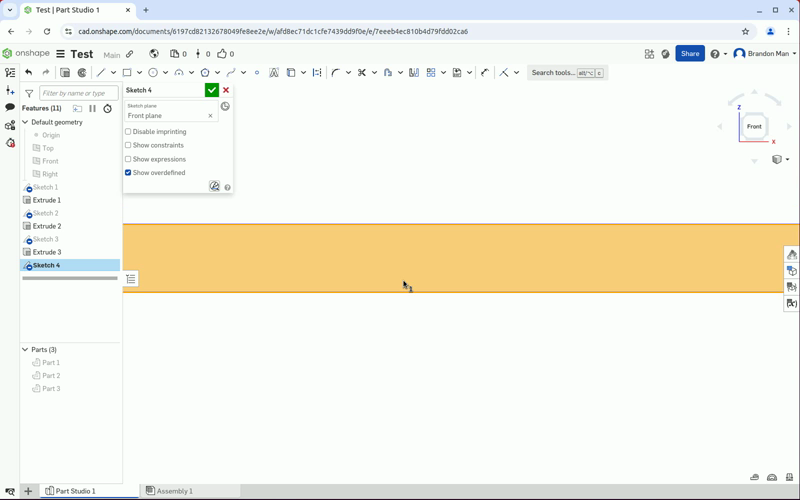
scroll(-6)
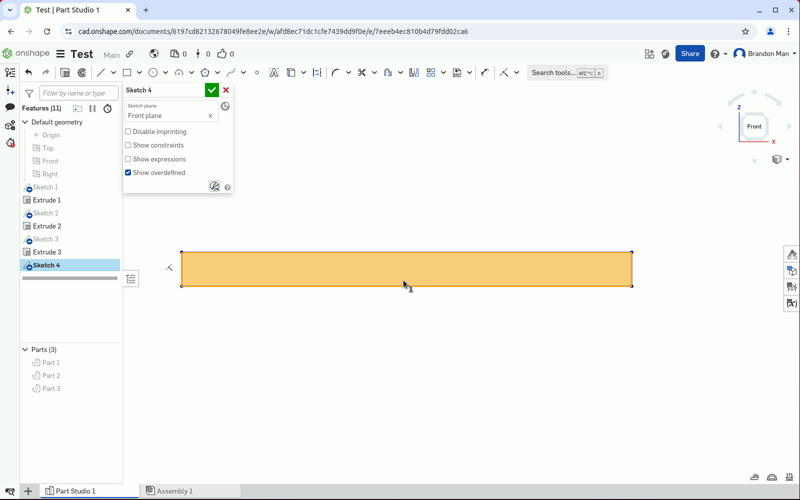
scroll(-6)
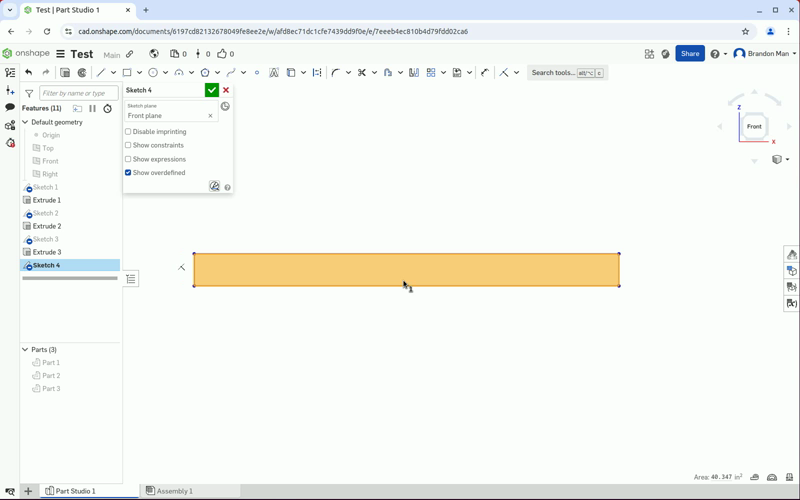
scroll(-6)
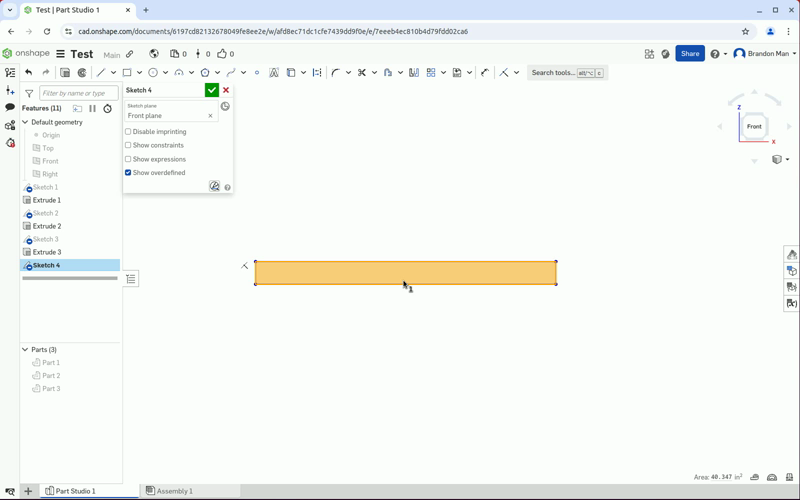
scroll(-6)
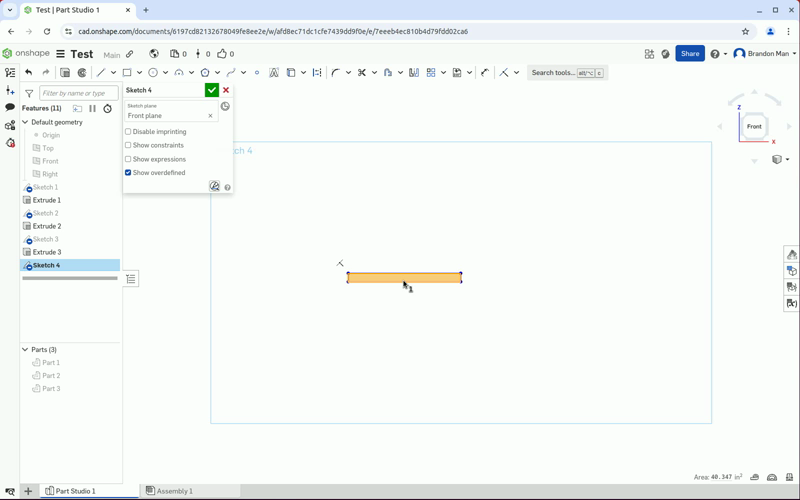
mouse_move(73, 352)
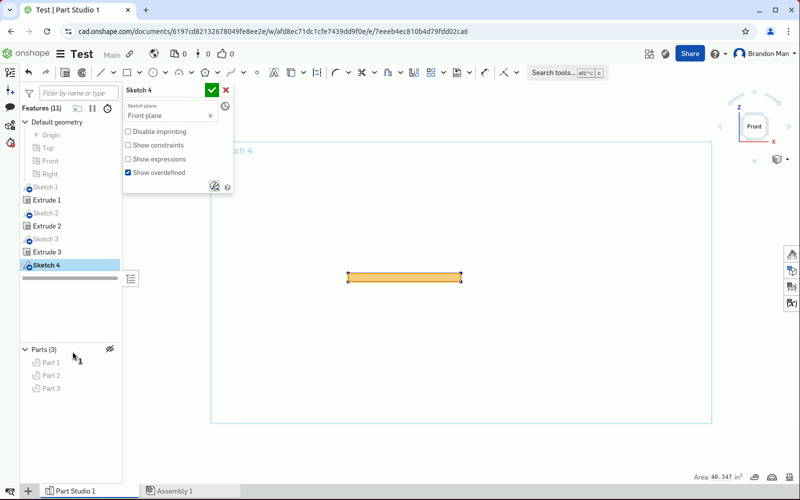
key(shift+y)
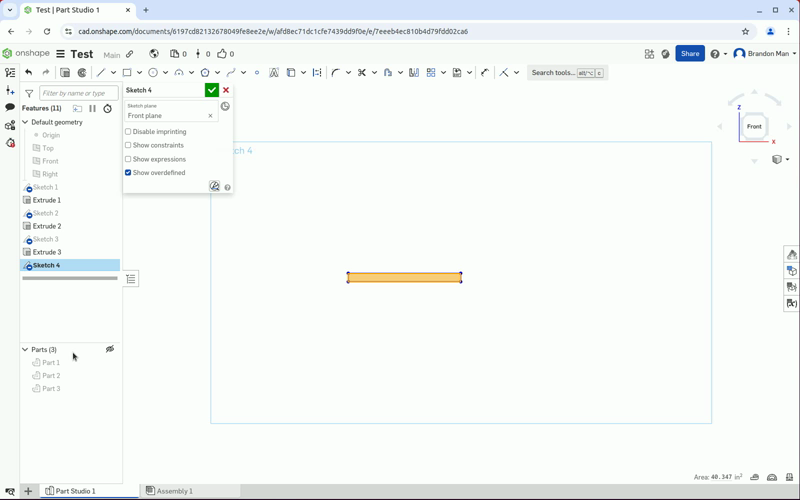
key(shift+e)
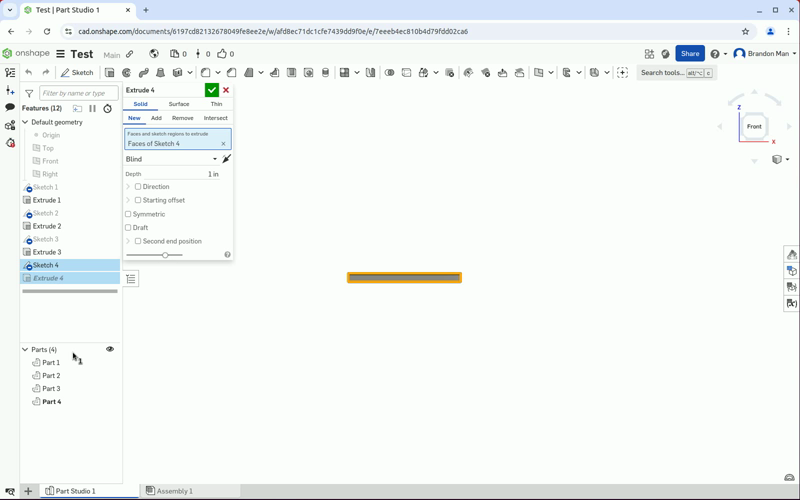
mouse_move(143, 106)
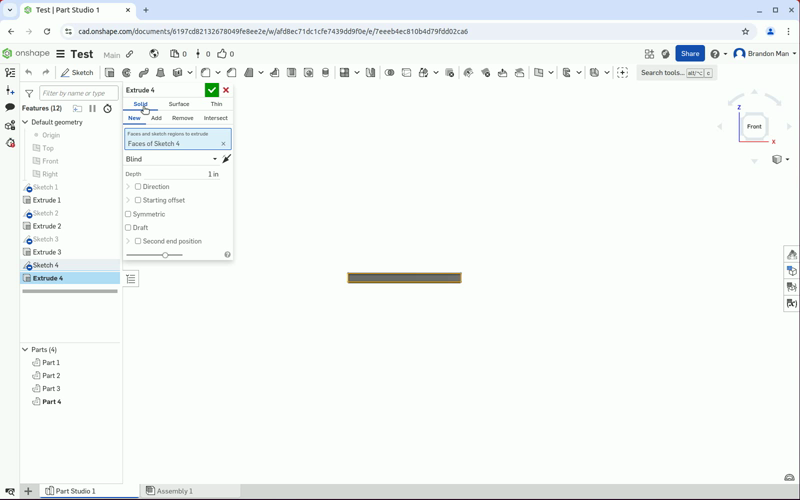
click(143, 106)
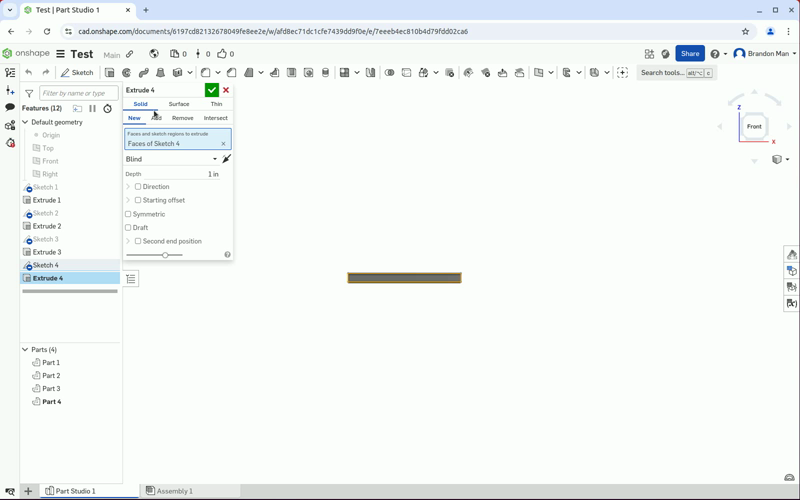
mouse_move(186, 120)
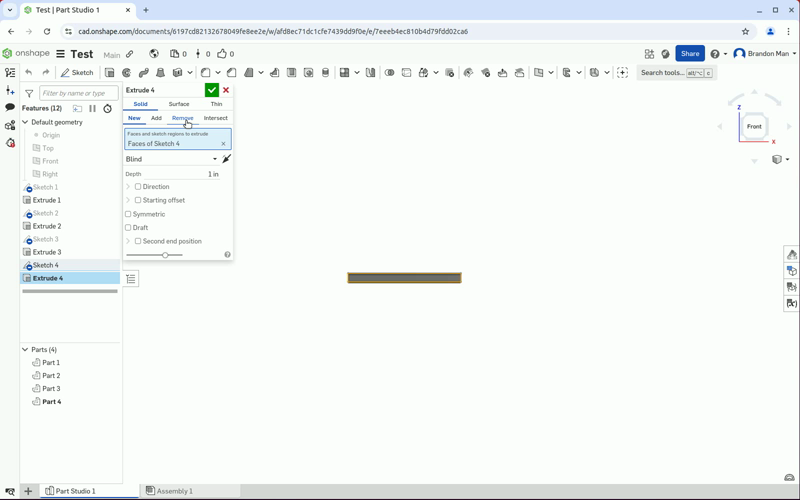
click(186, 120)
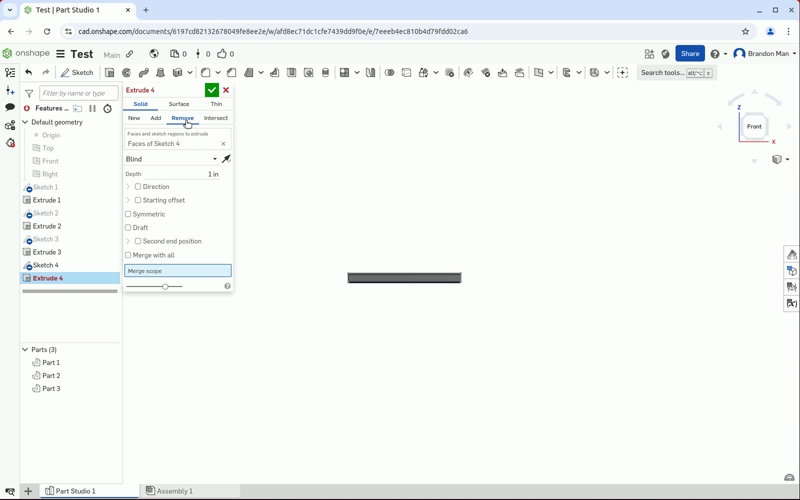
key(tab, 4)
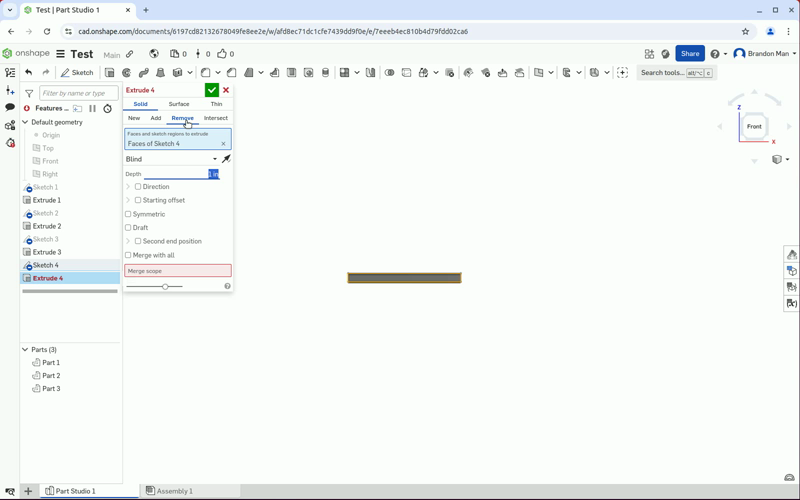
text(-1.685)
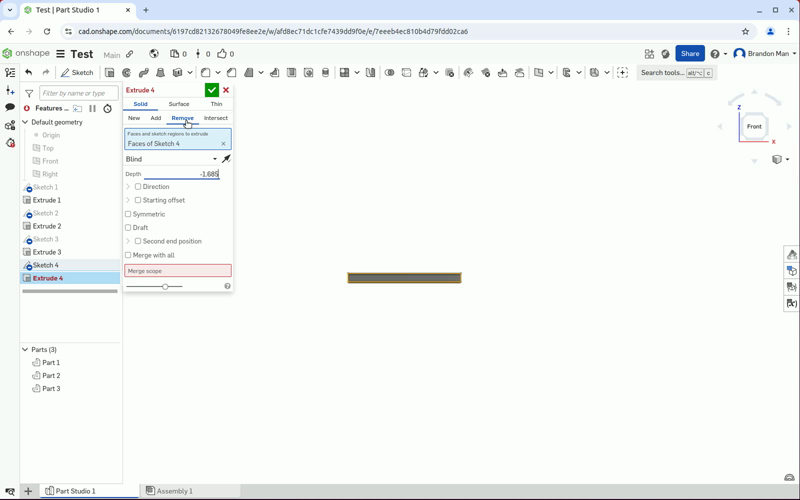
key(tab, 6)
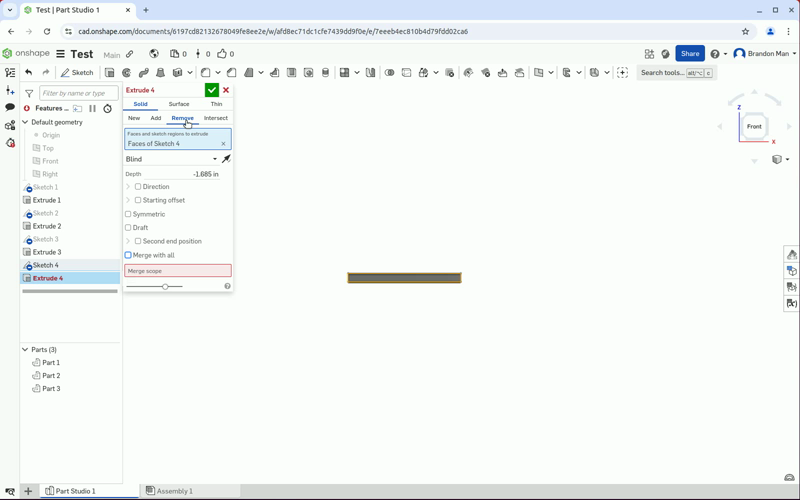
key(space)
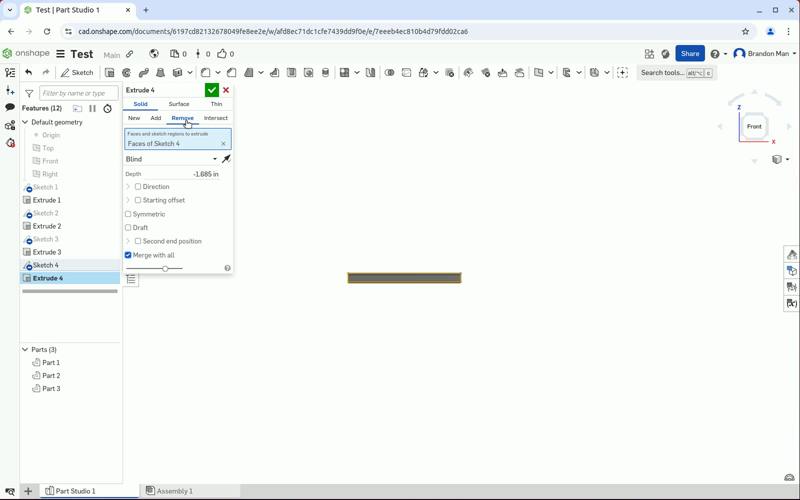
key(enter)
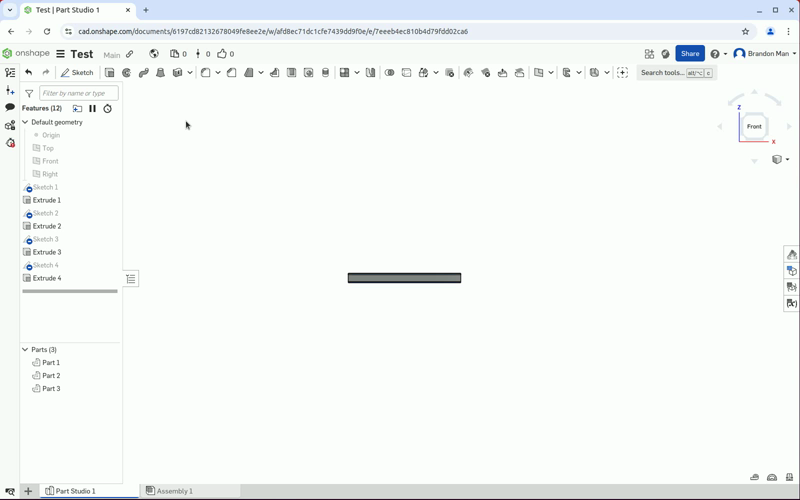
key(shift+h)
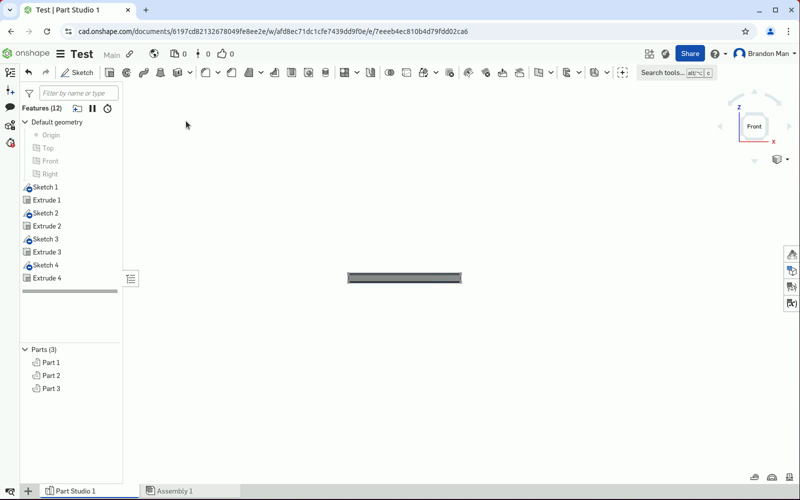
key(shift+h)
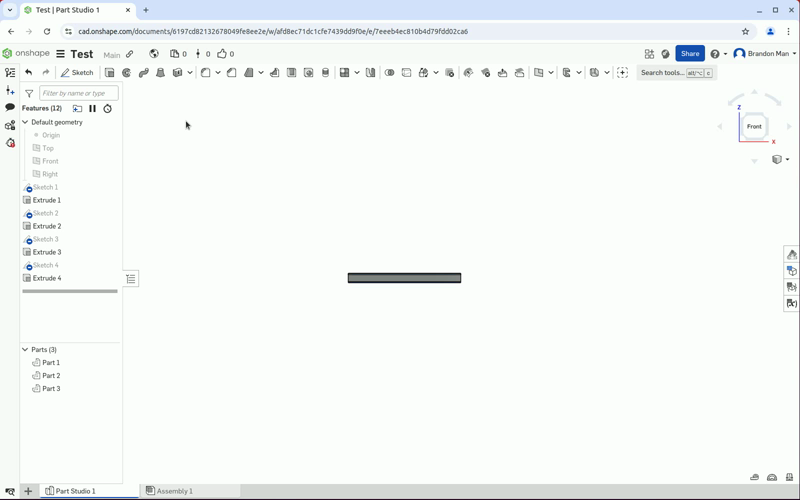
mouse_move(73, 189)
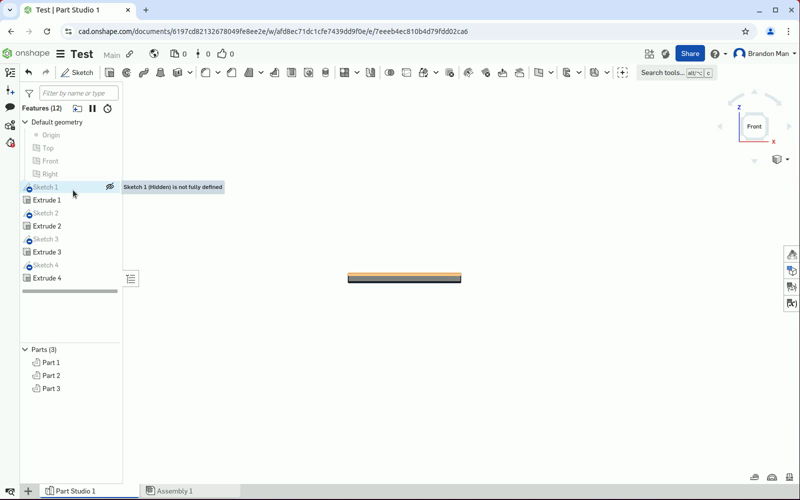
click(73, 189)
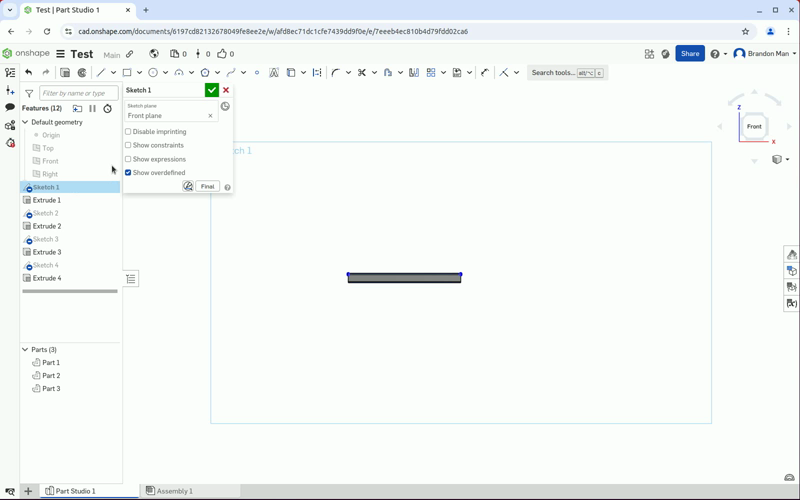
mouse_move(229, 92)
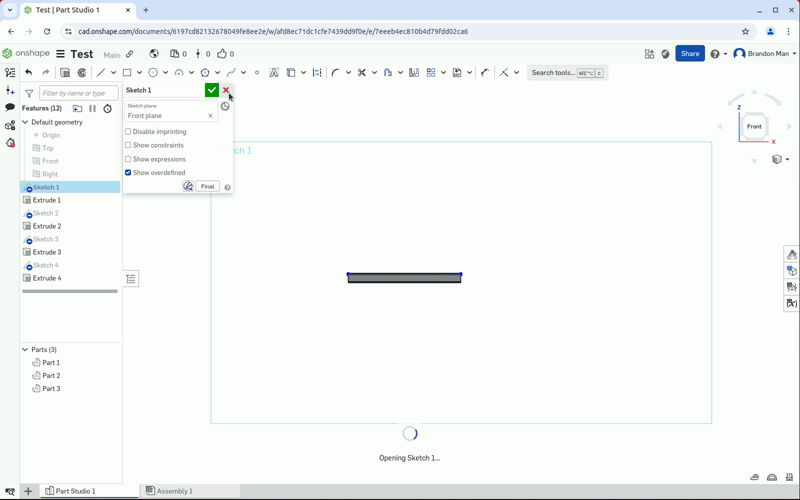
click(229, 92)
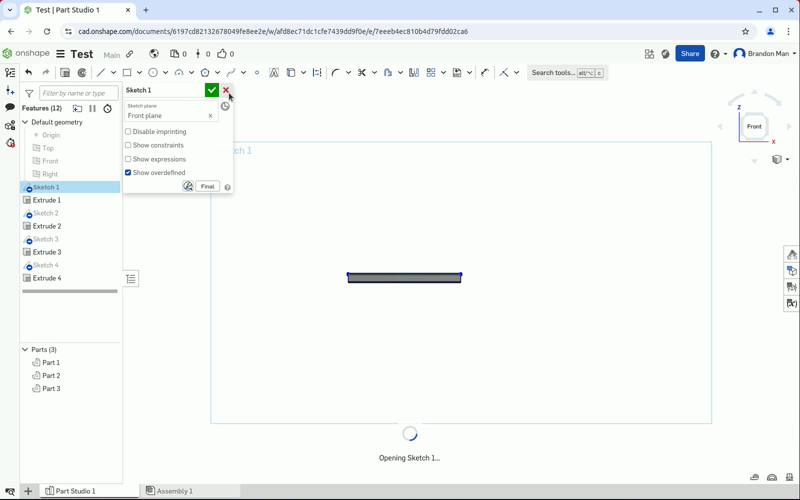
key(shift+s)
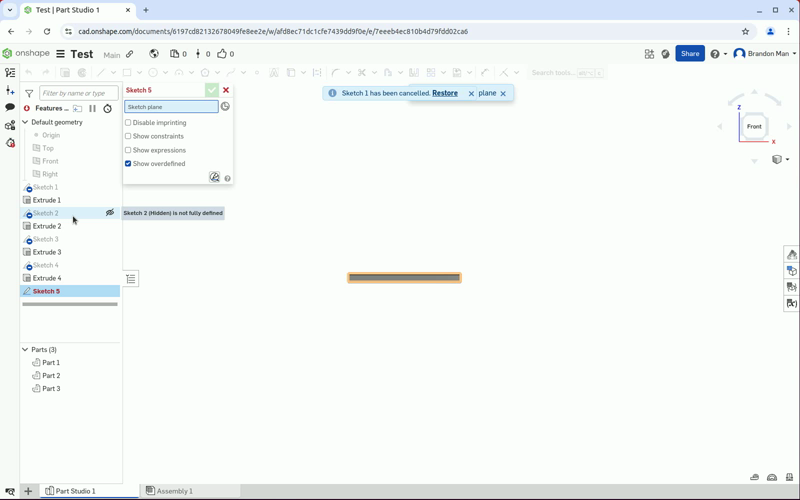
scroll(3)
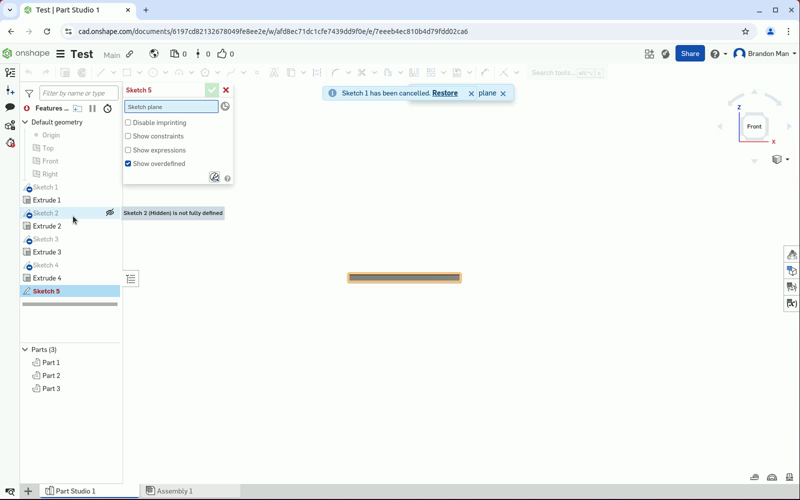
mouse_move(73, 163)
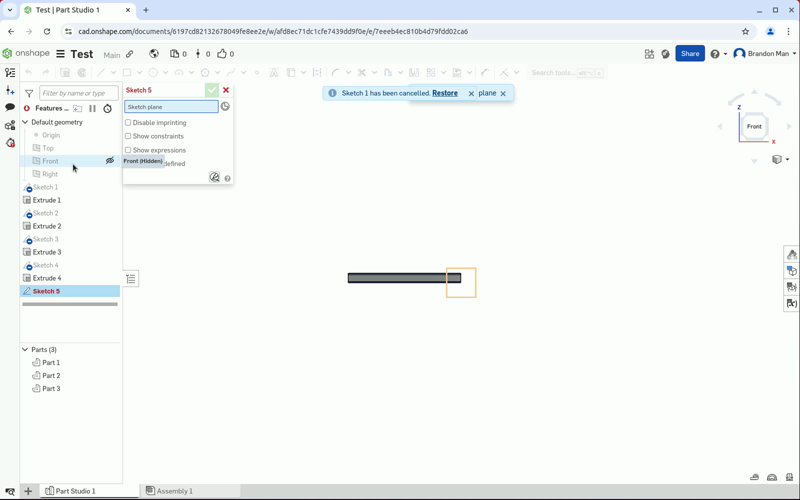
click(73, 163)
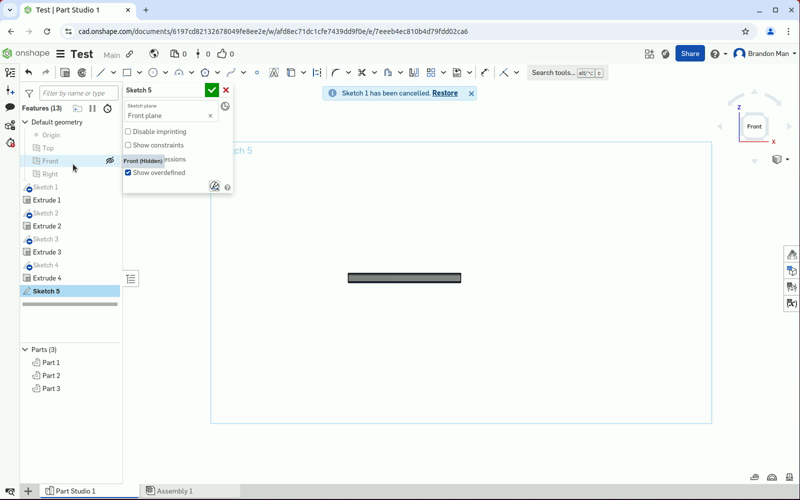
mouse_move(73, 352)
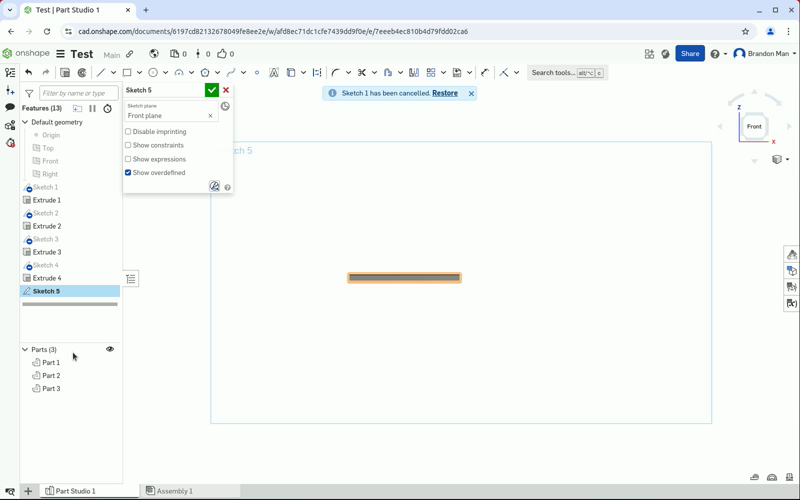
key(y)
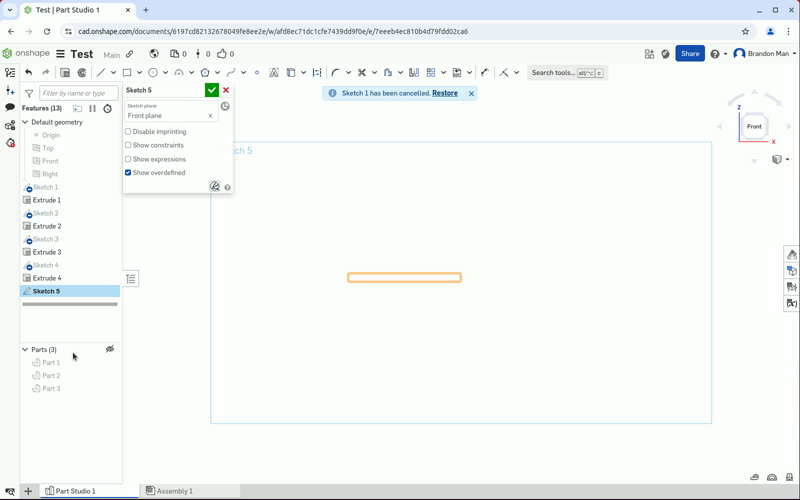
key(l)
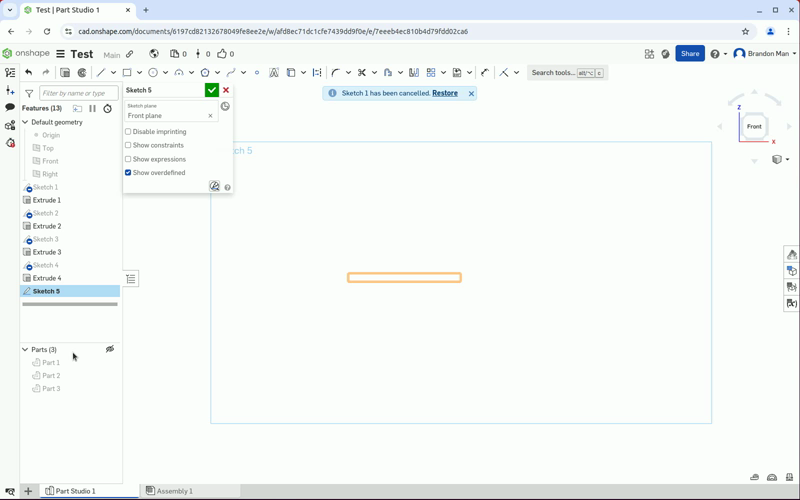
key_down(shift)
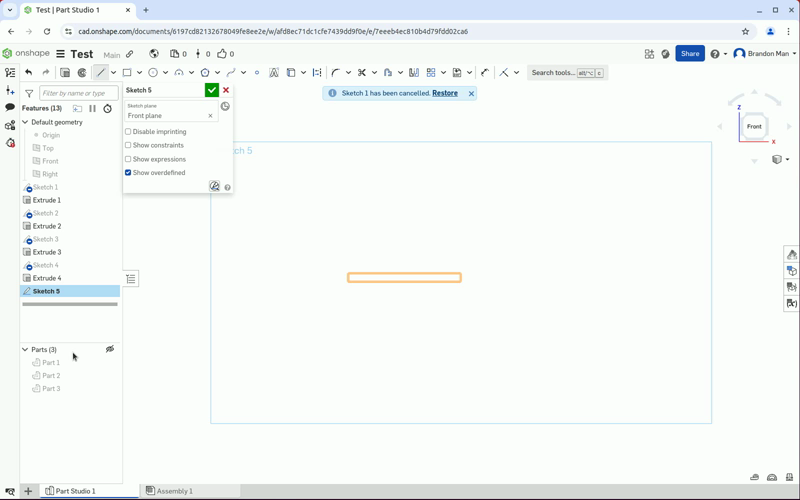
mouse_move(372, 295)
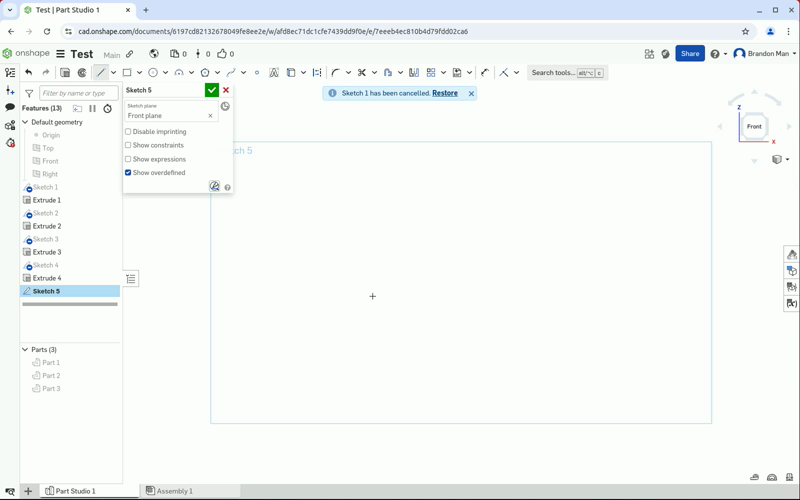
click(372, 295)
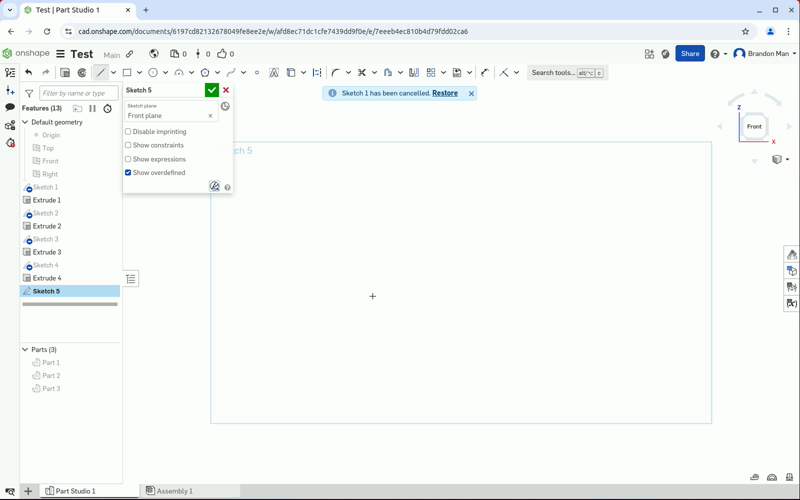
key_up(shift)
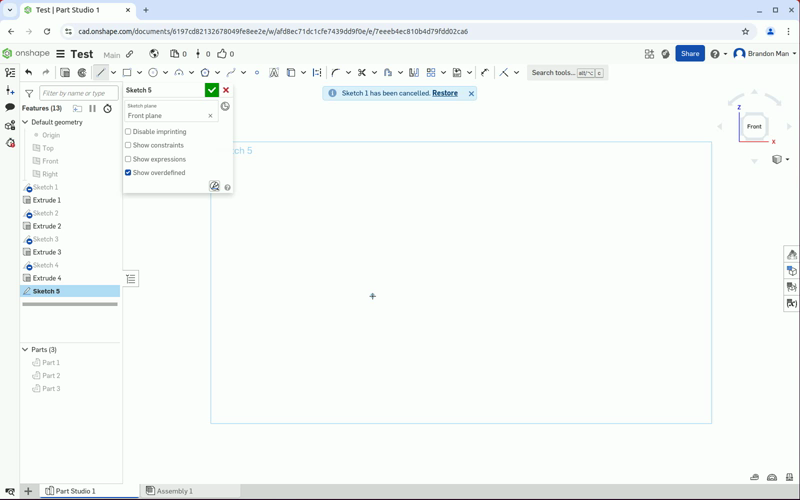
key_down(shift)
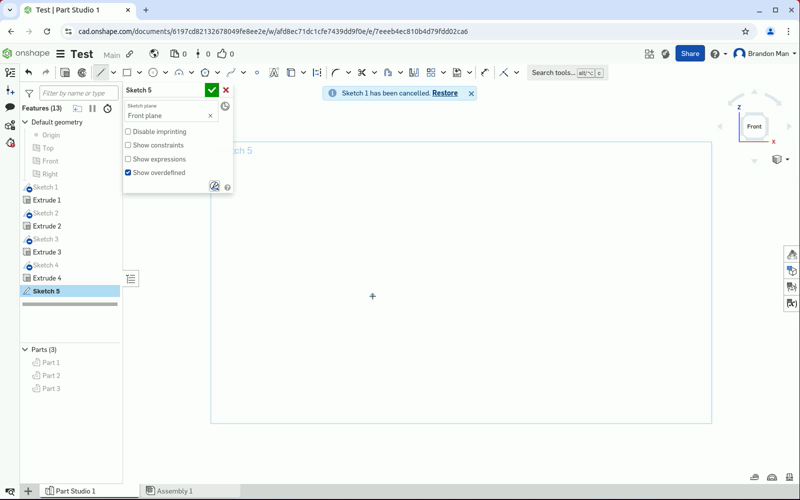
mouse_move(461, 295)
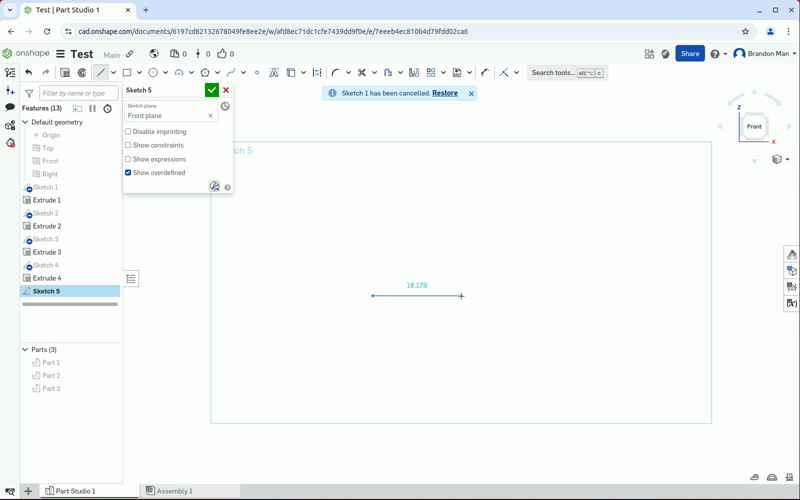
click(461, 295)
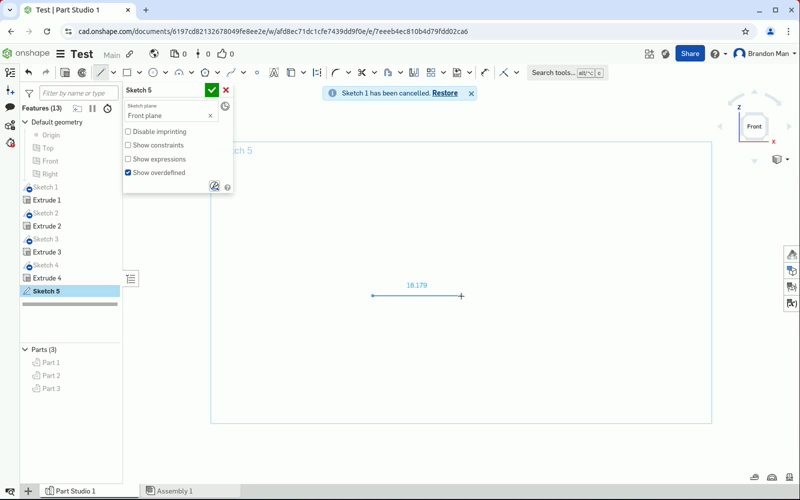
key_up(shift)
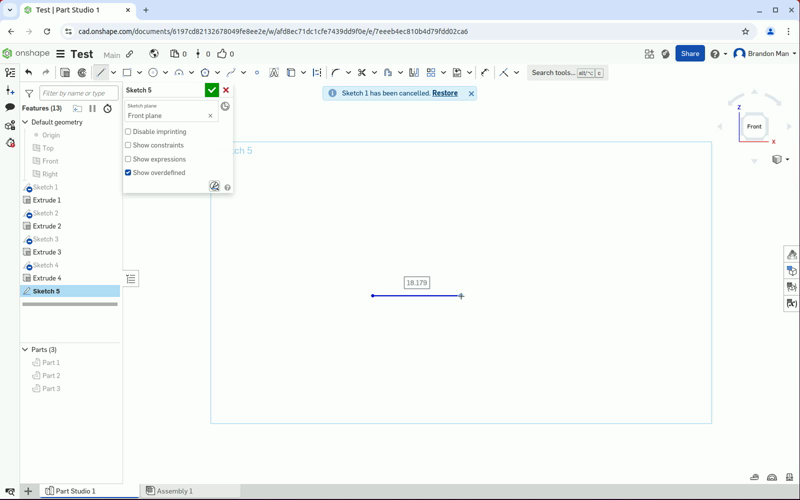
key_down(shift)
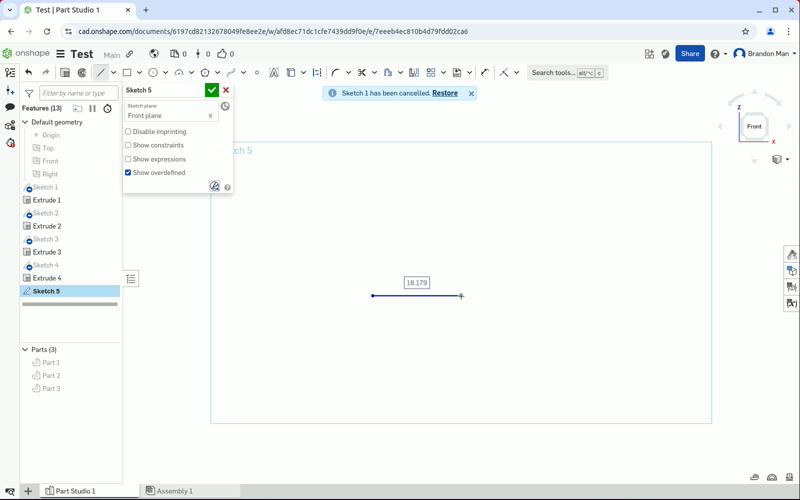
mouse_move(491, 295)
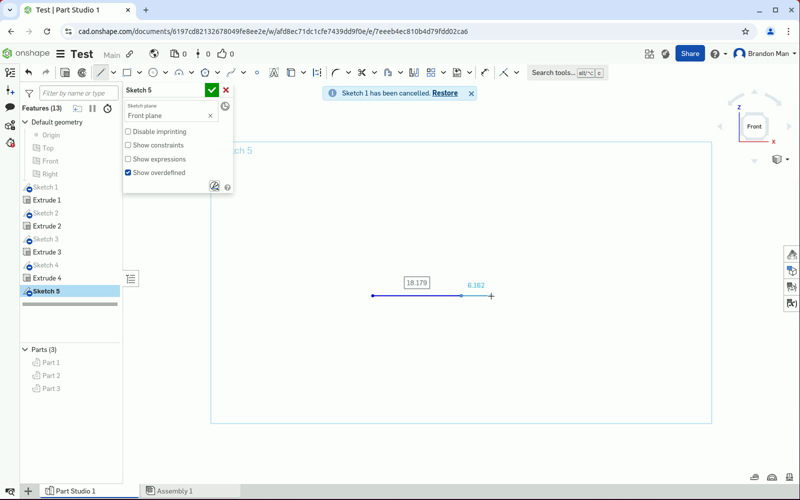
mouse_move(461, 288)
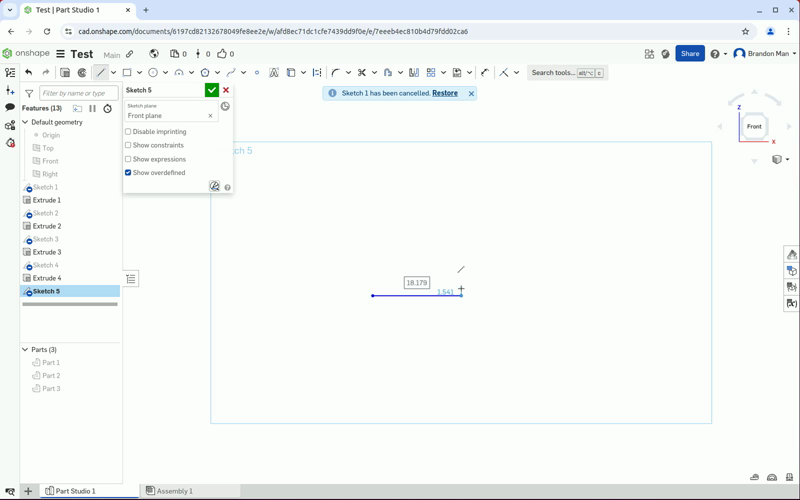
scroll(6)
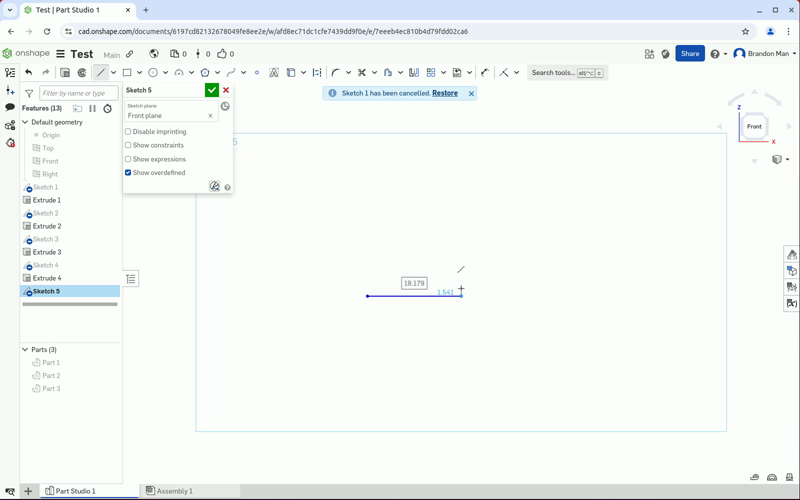
scroll(6)
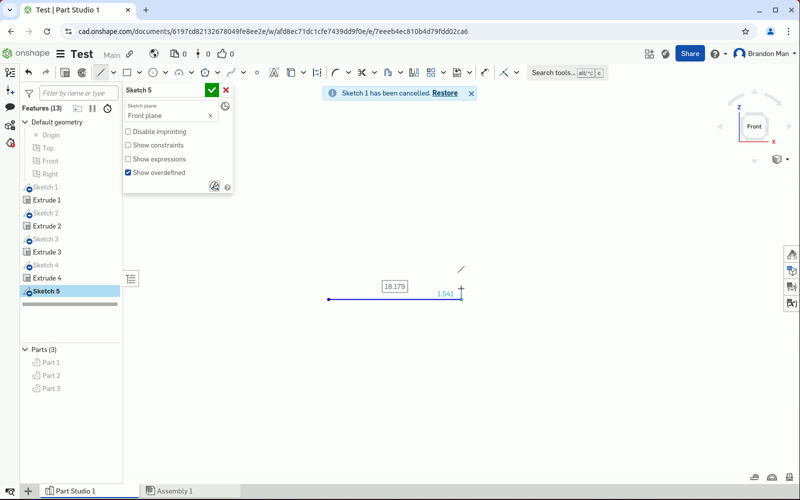
scroll(6)
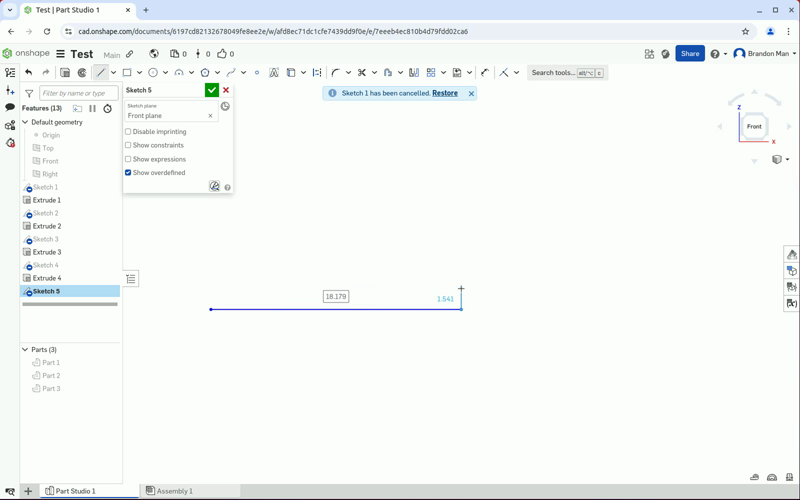
scroll(6)
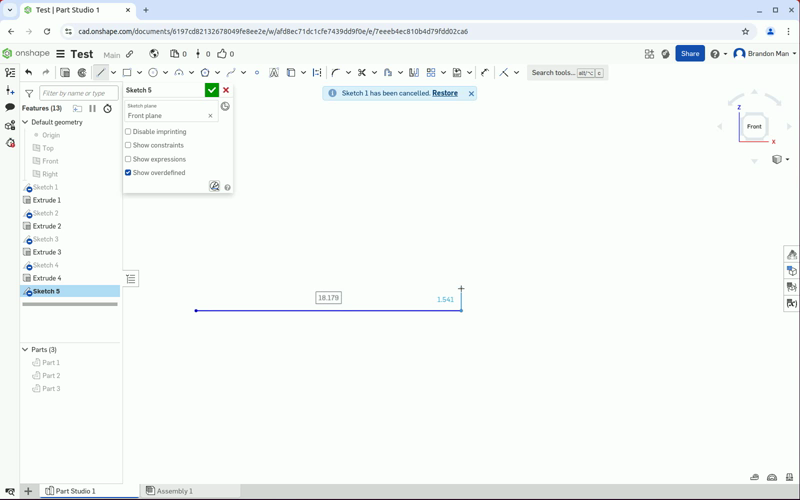
scroll(6)
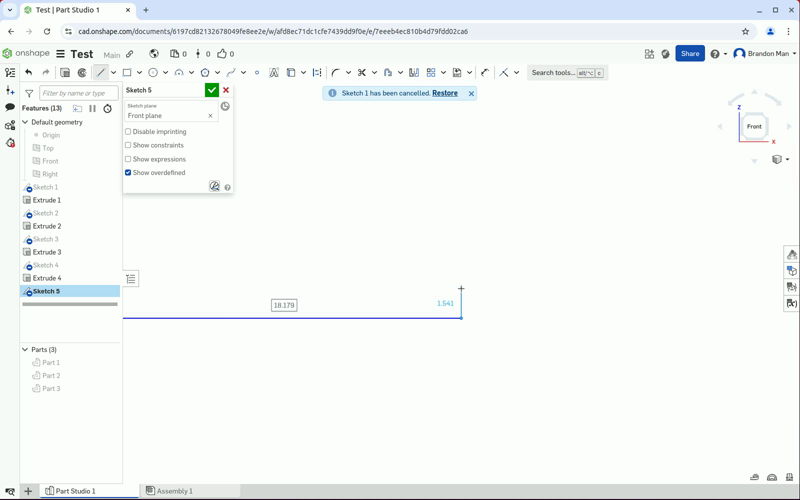
scroll(6)
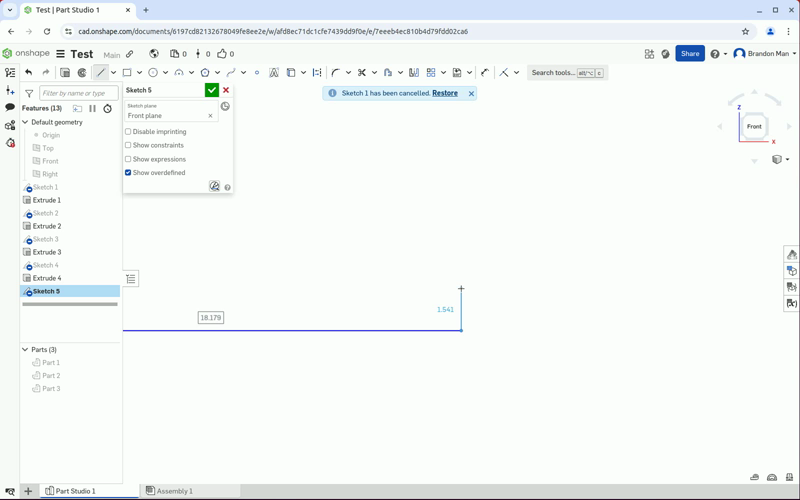
scroll(6)
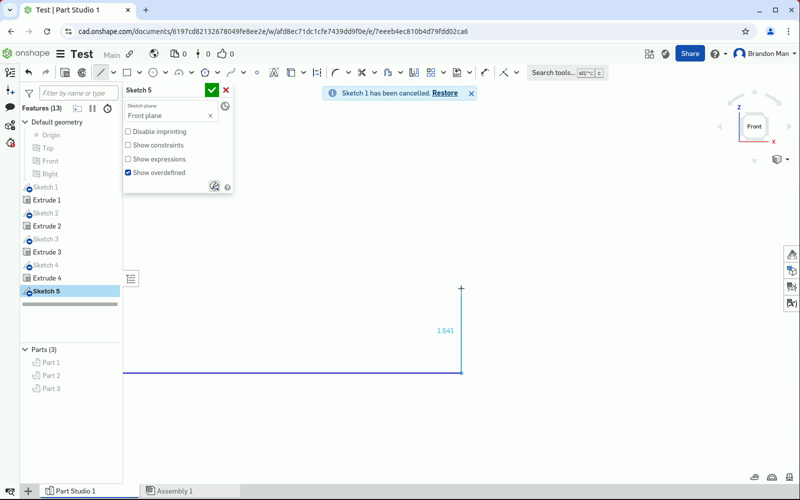
click(461, 288)
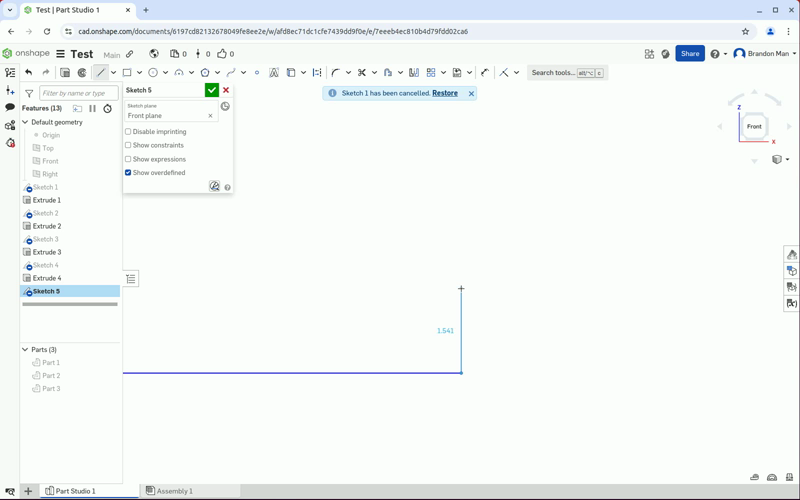
scroll(-6)
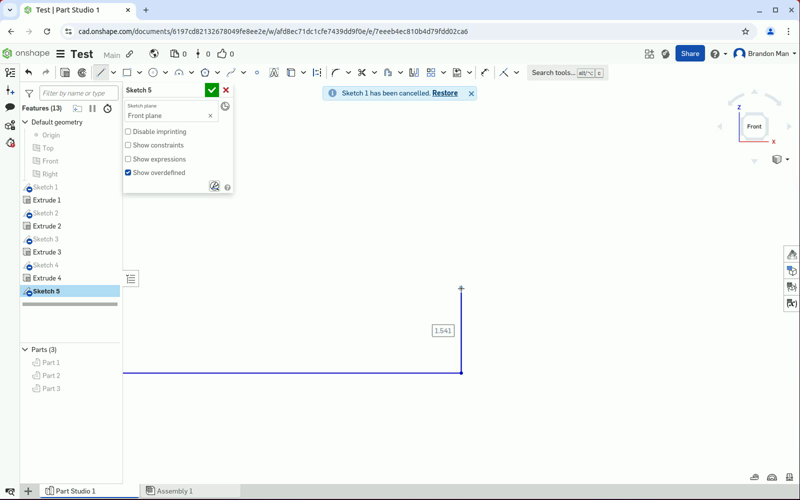
scroll(-6)
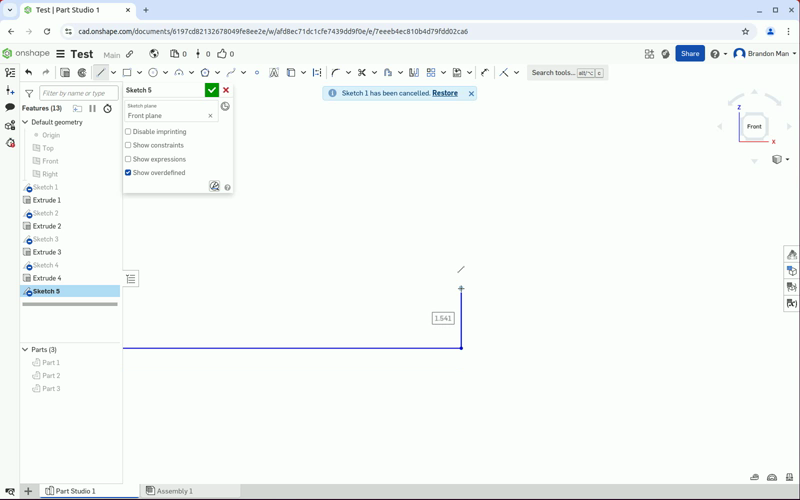
scroll(-6)
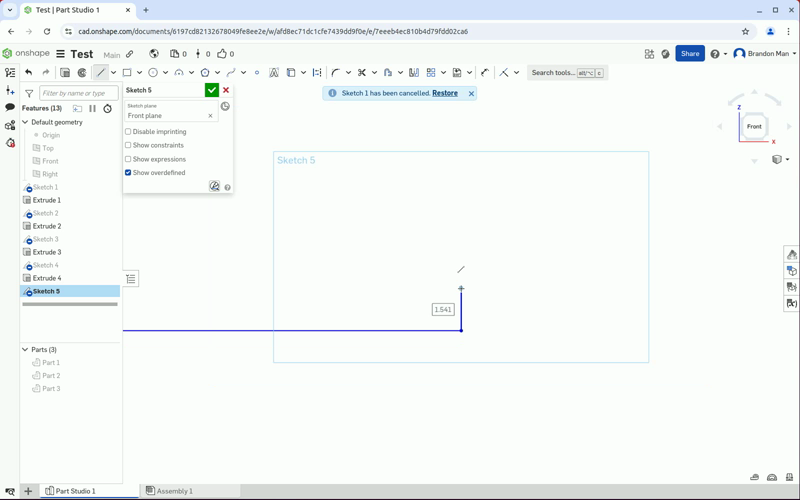
scroll(-6)
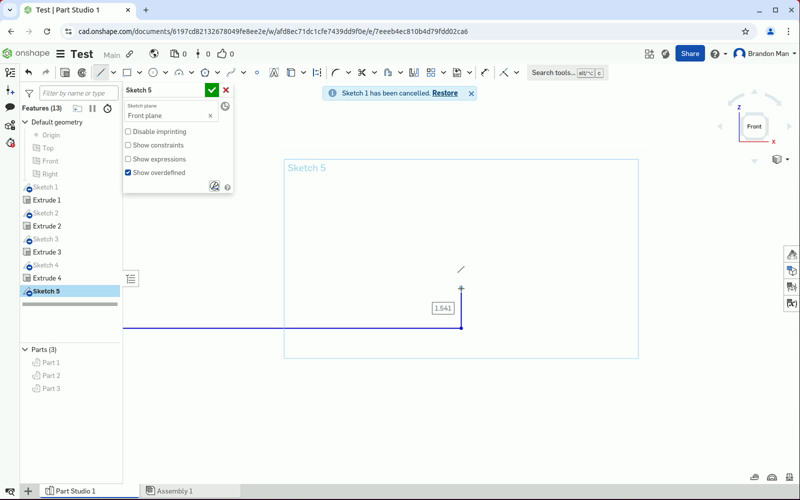
scroll(-6)
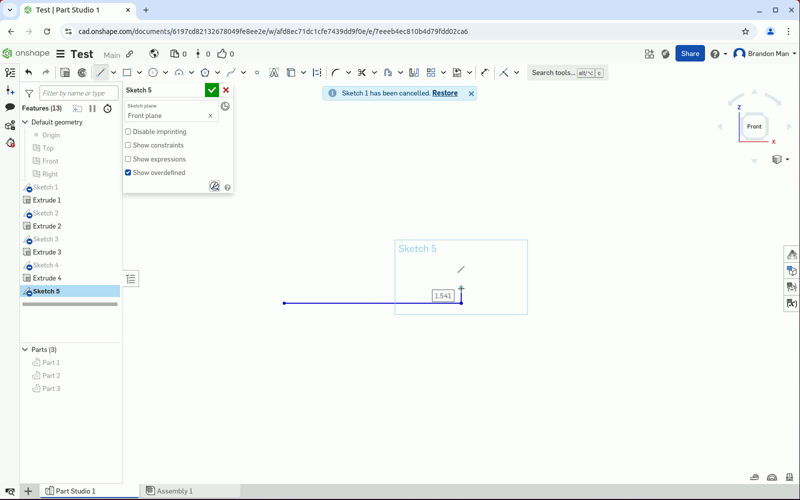
scroll(-6)
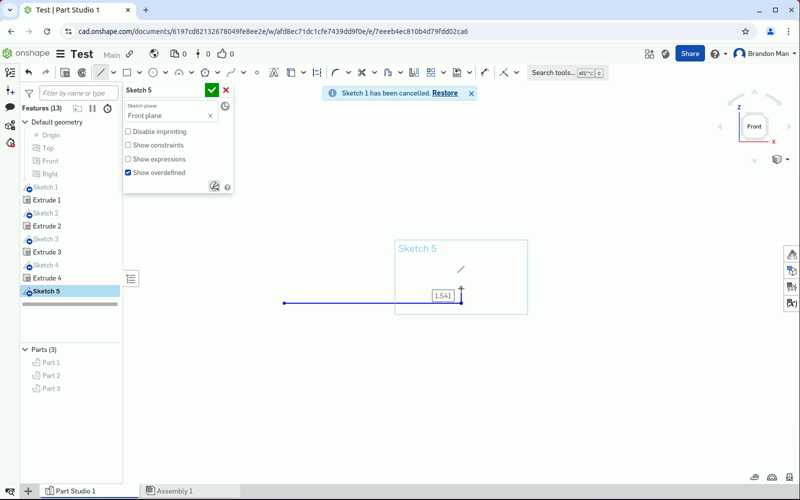
scroll(-6)
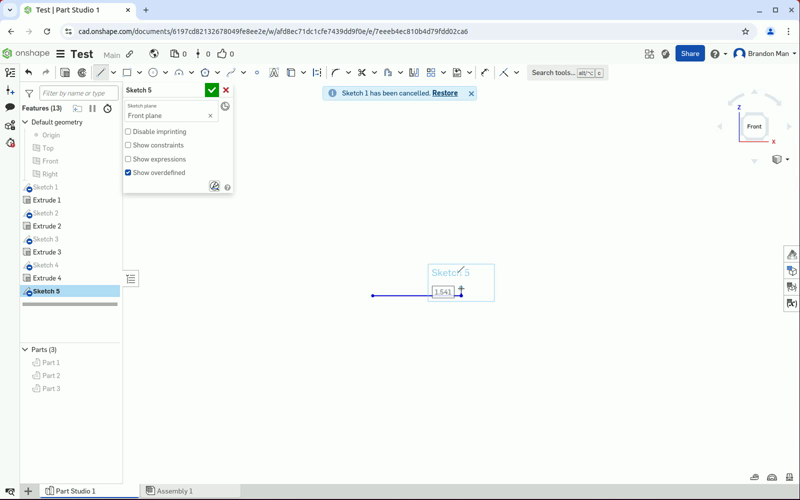
key_up(shift)
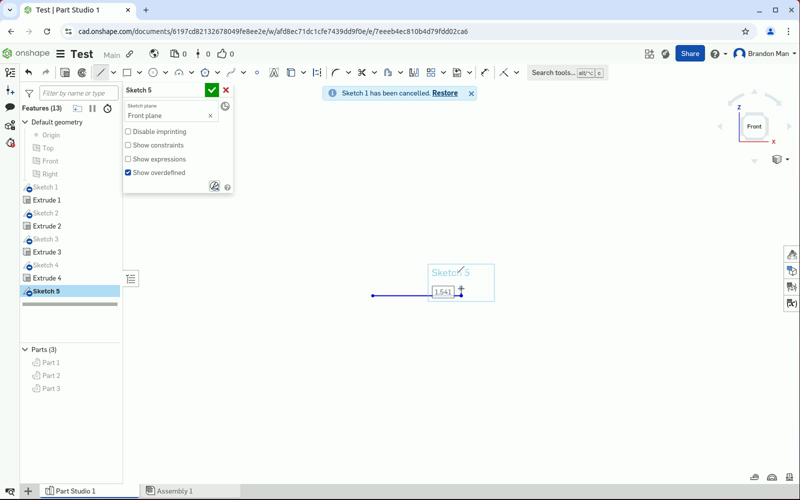
key_down(shift)
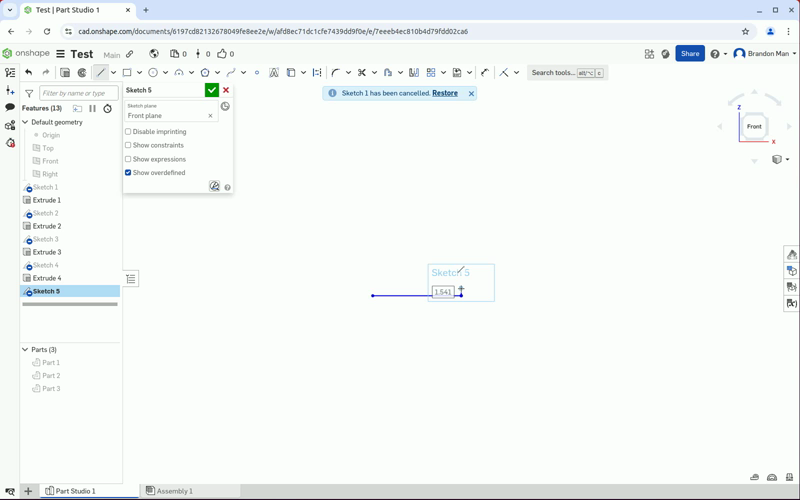
mouse_move(372, 288)
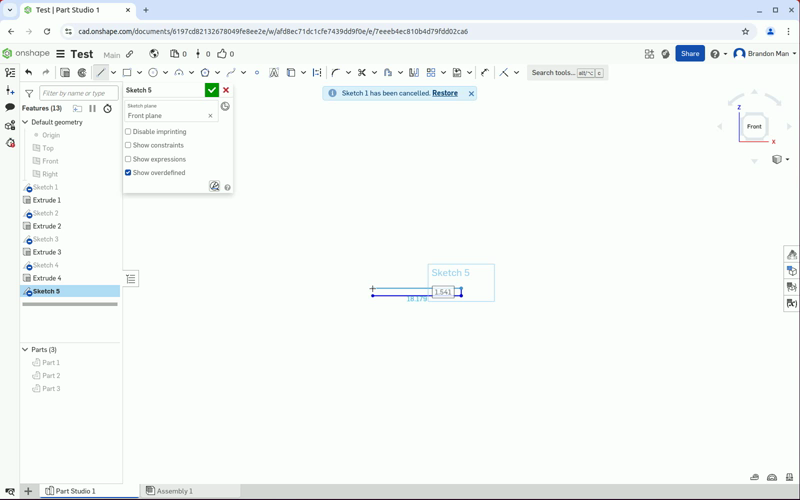
click(372, 288)
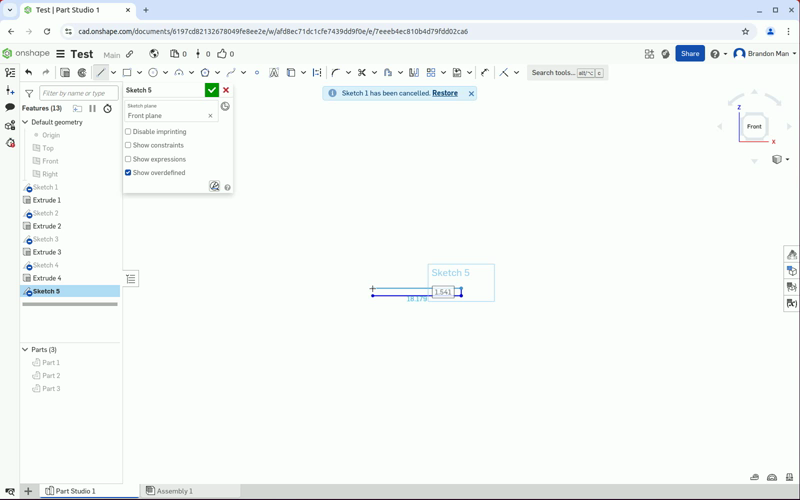
key_up(shift)
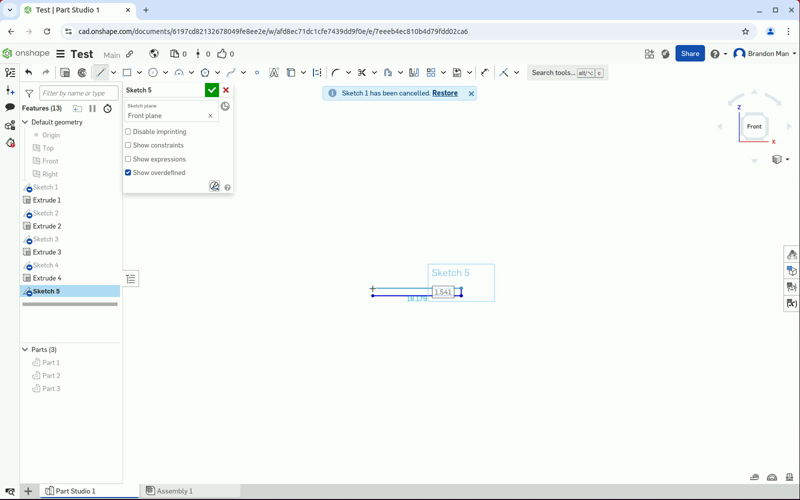
mouse_move(402, 288)
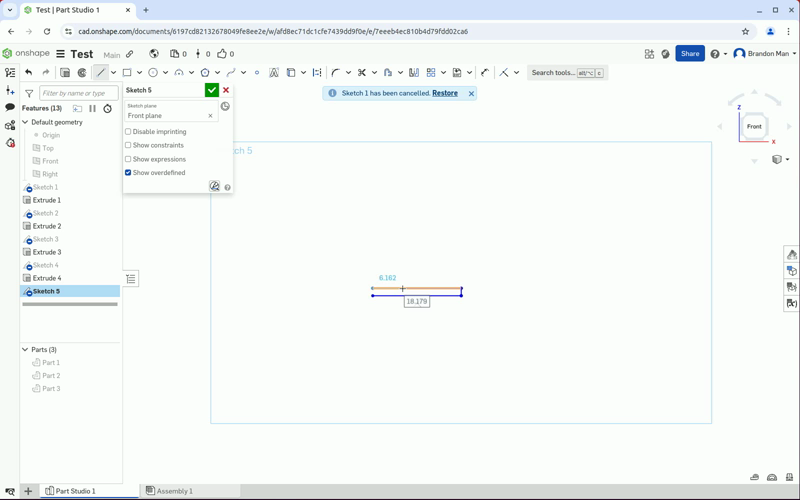
key_down(shift)
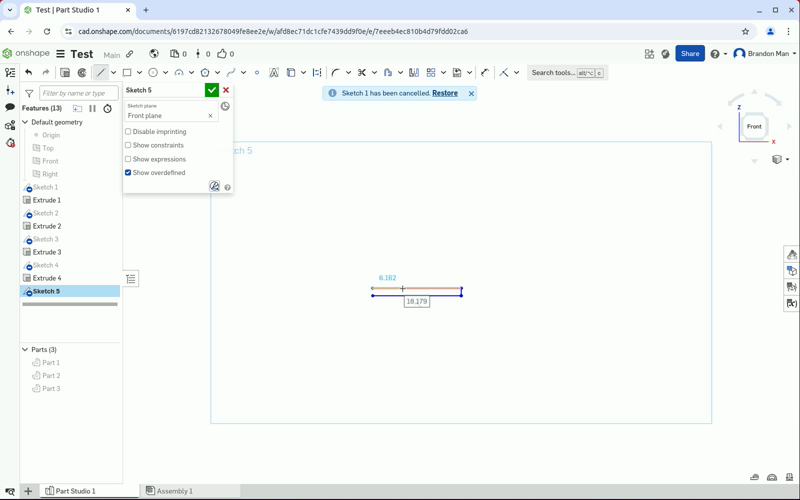
mouse_move(372, 295)
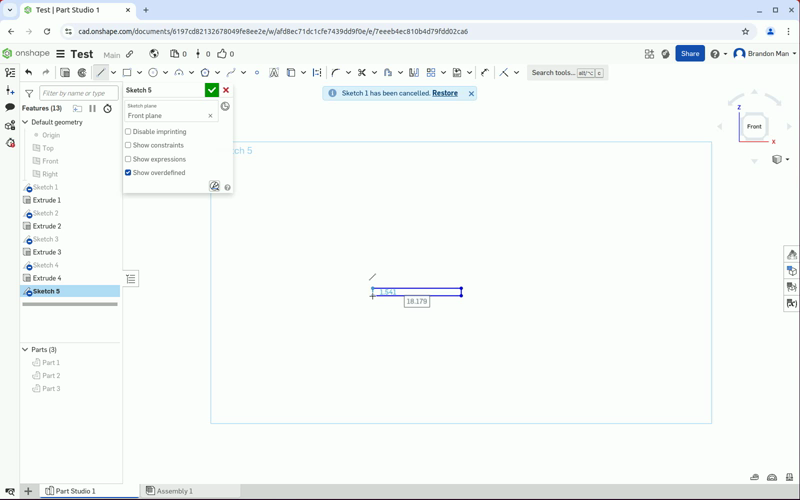
scroll(6)
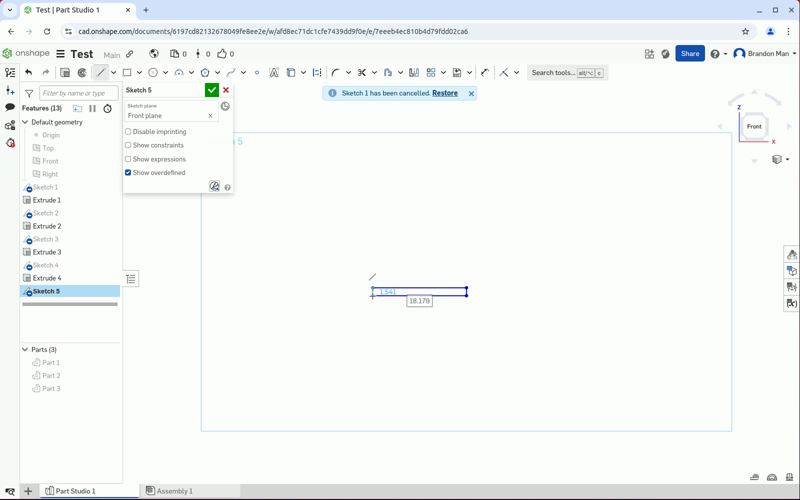
scroll(6)
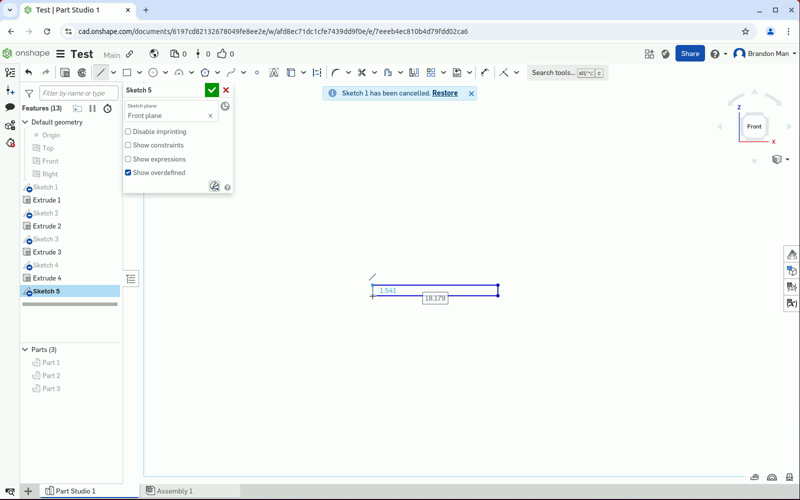
scroll(6)
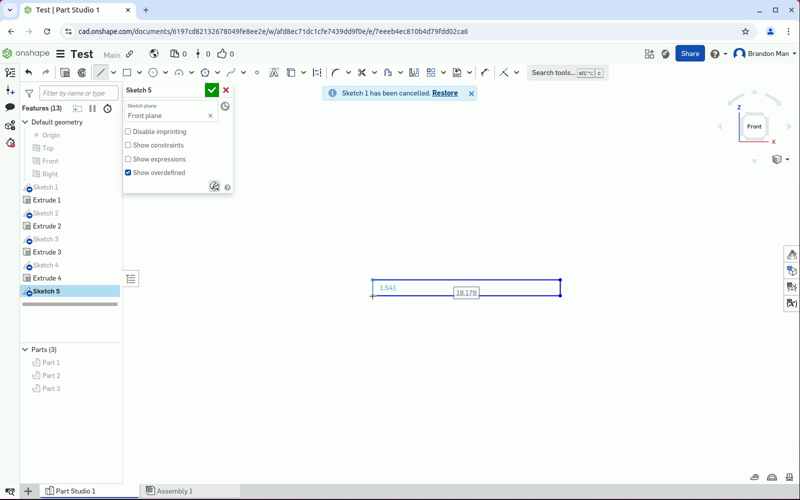
scroll(6)
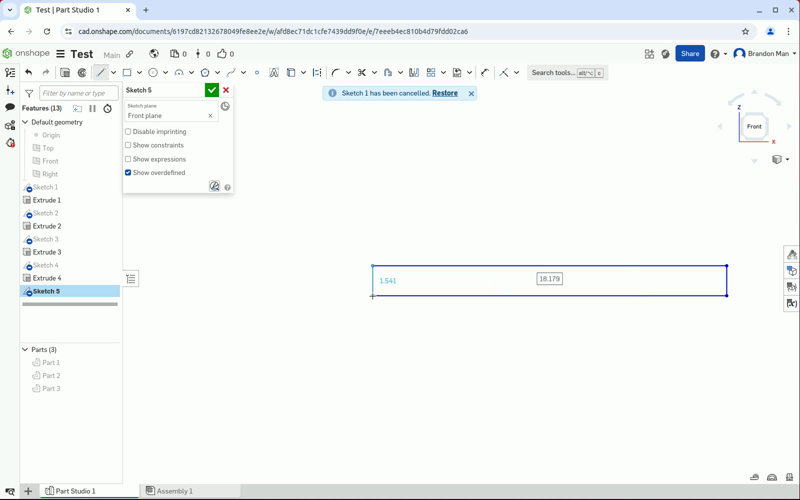
scroll(6)
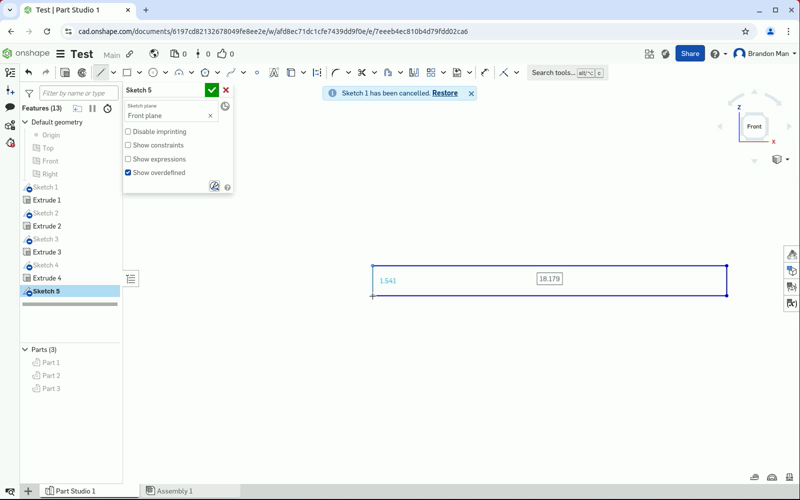
scroll(6)
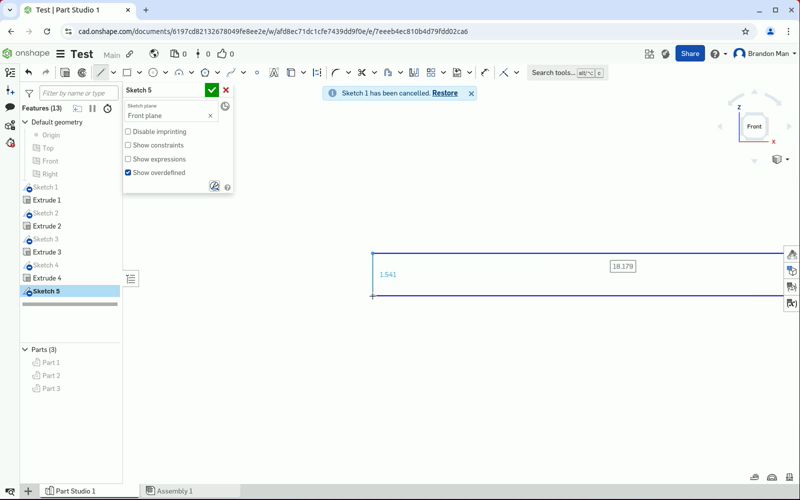
scroll(6)
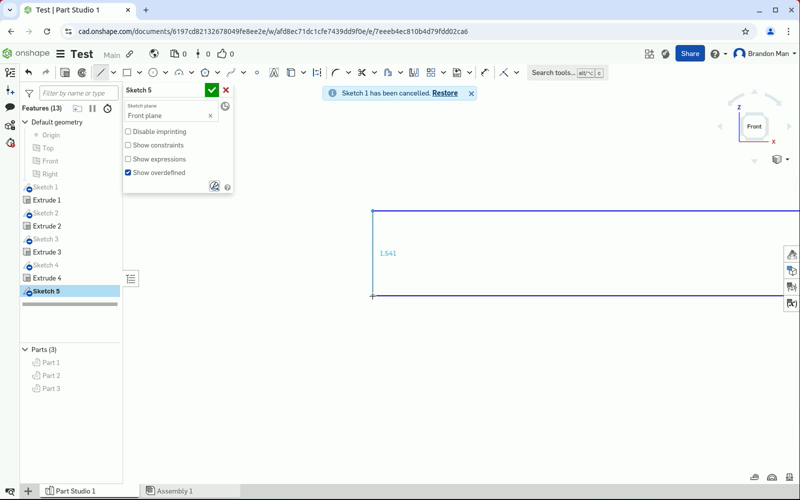
key_up(shift)
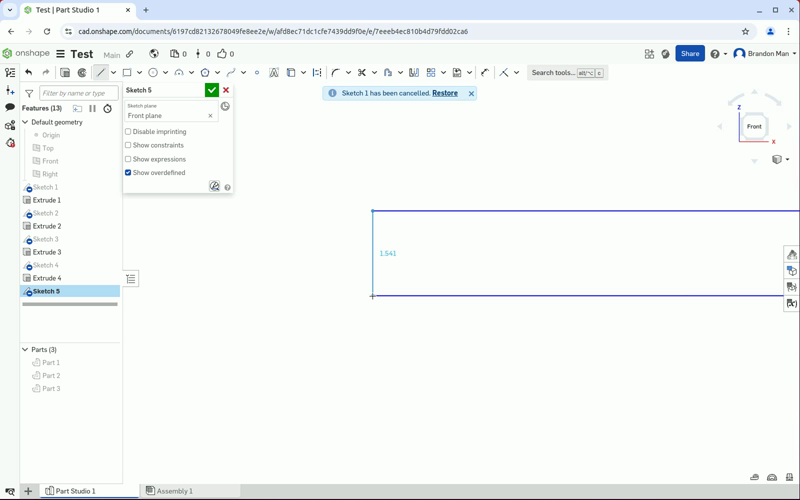
click(372, 295)
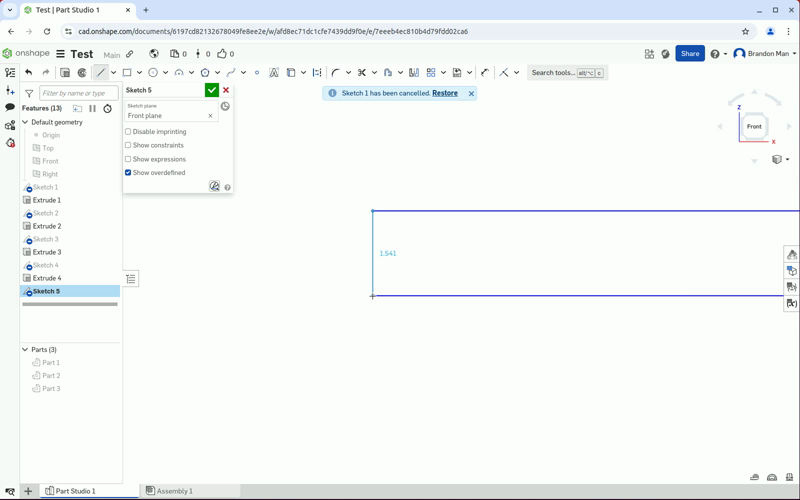
scroll(-6)
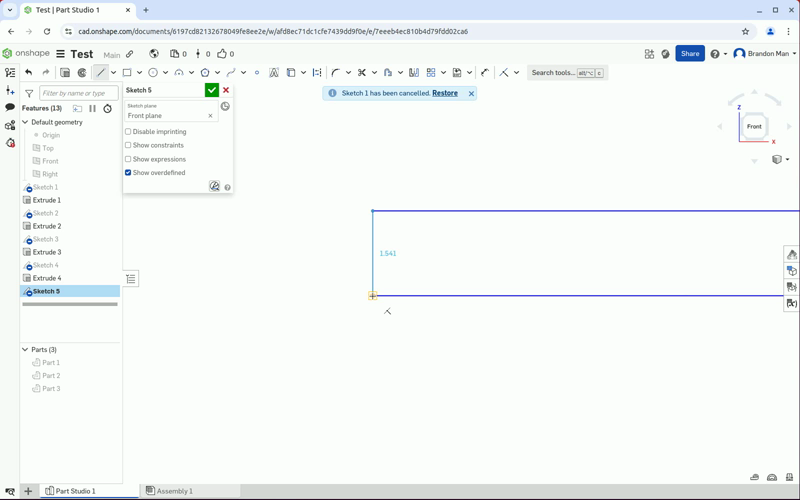
scroll(-6)
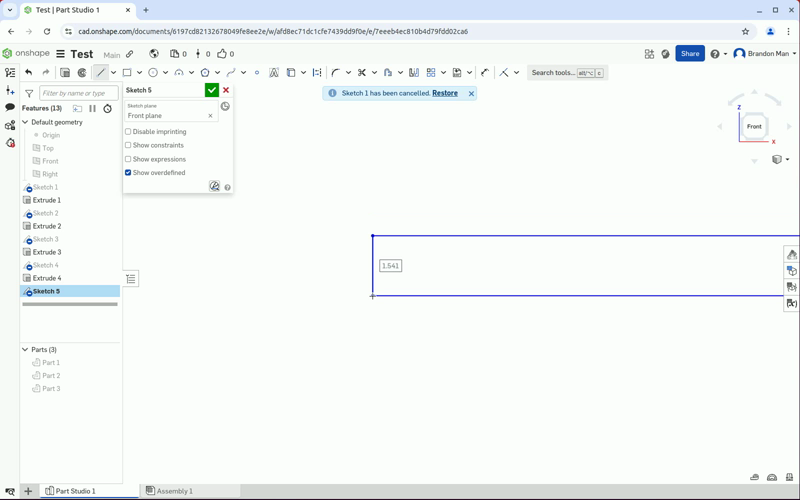
scroll(-6)
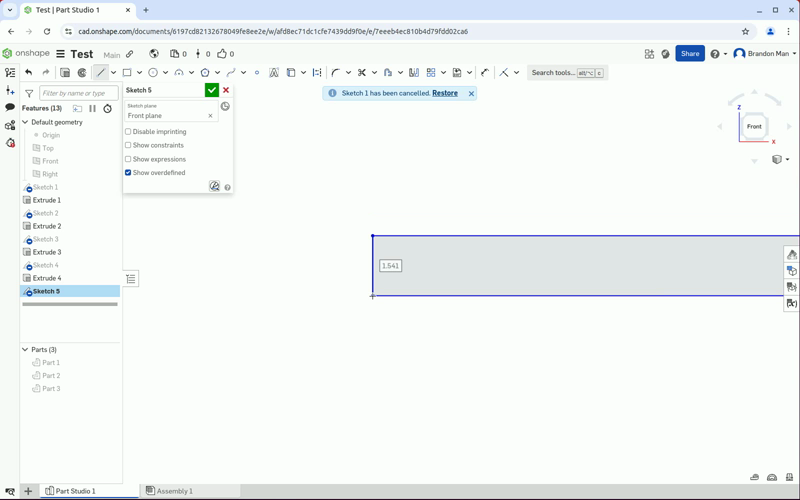
scroll(-6)
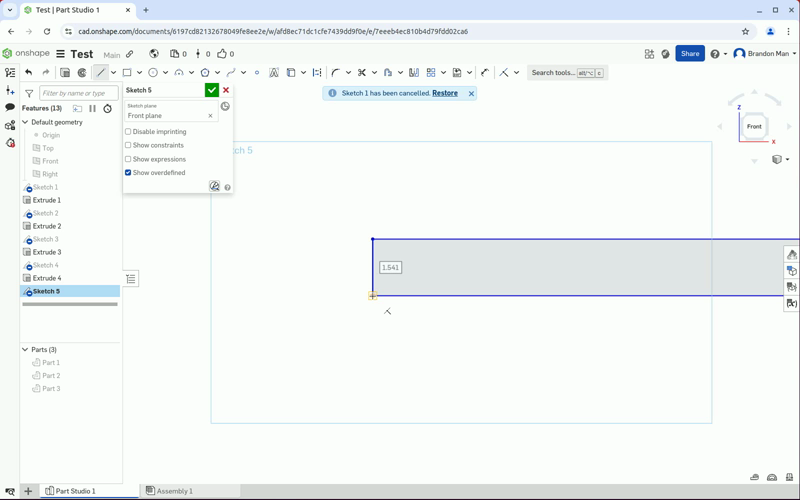
scroll(-6)
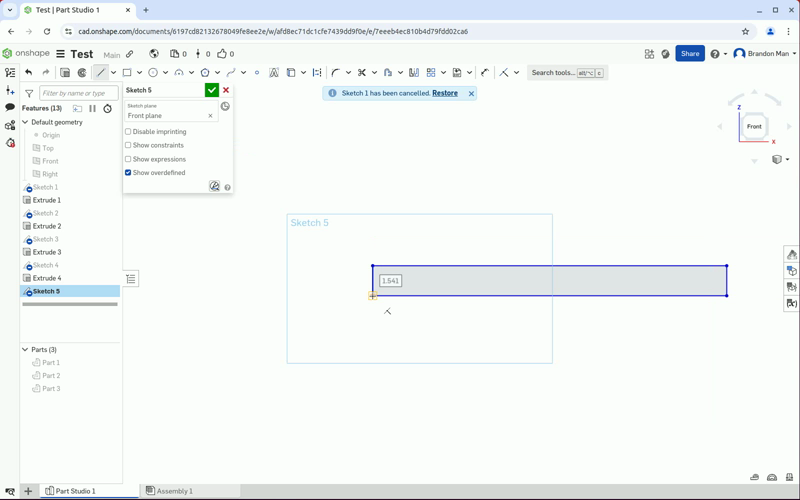
scroll(-6)
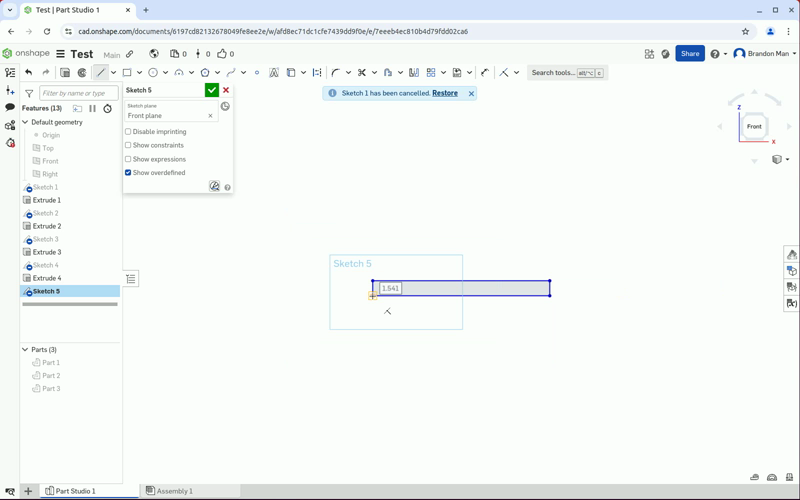
scroll(-6)
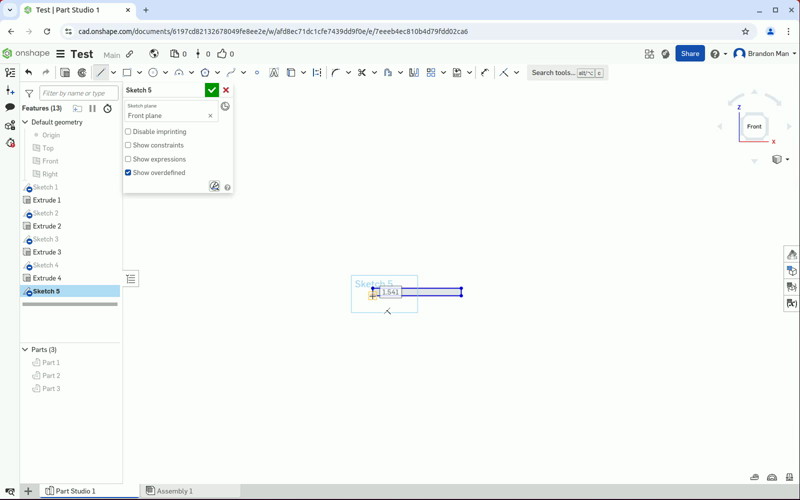
key(esc)
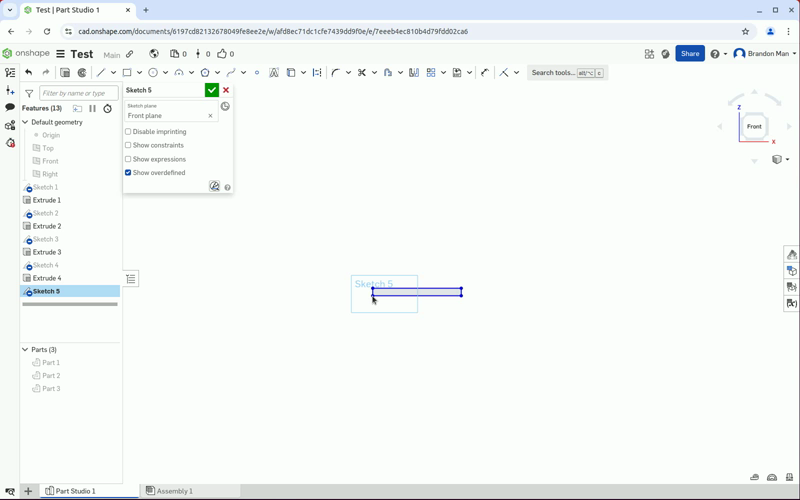
mouse_move(378, 289)
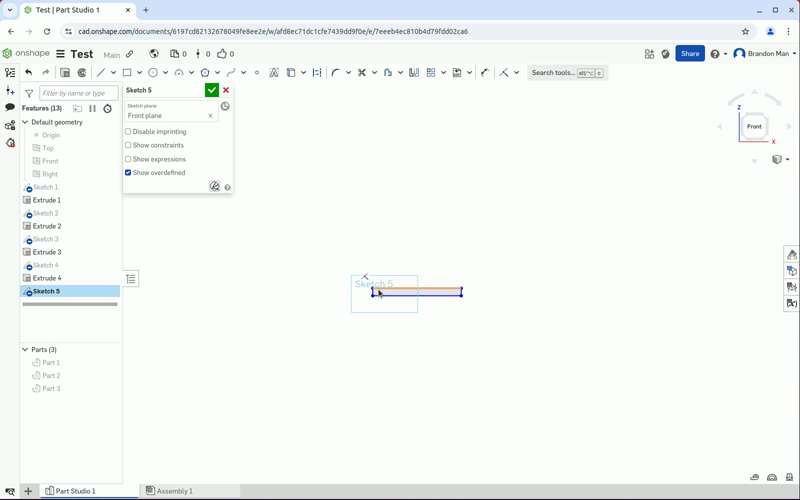
scroll(6)
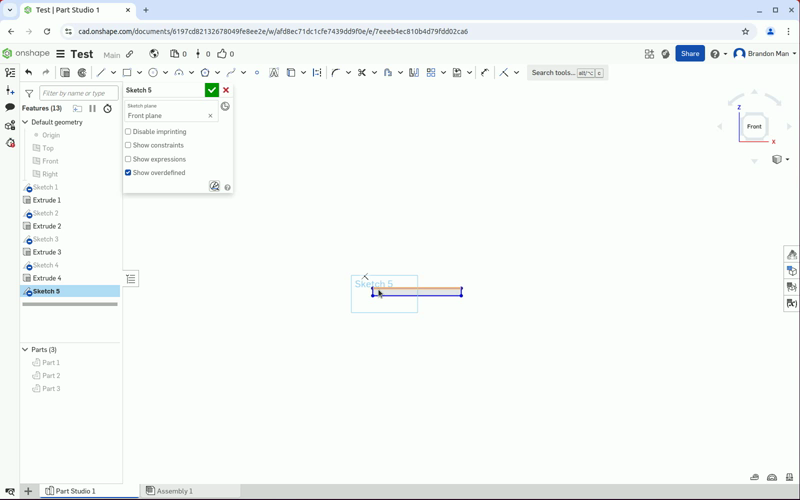
scroll(6)
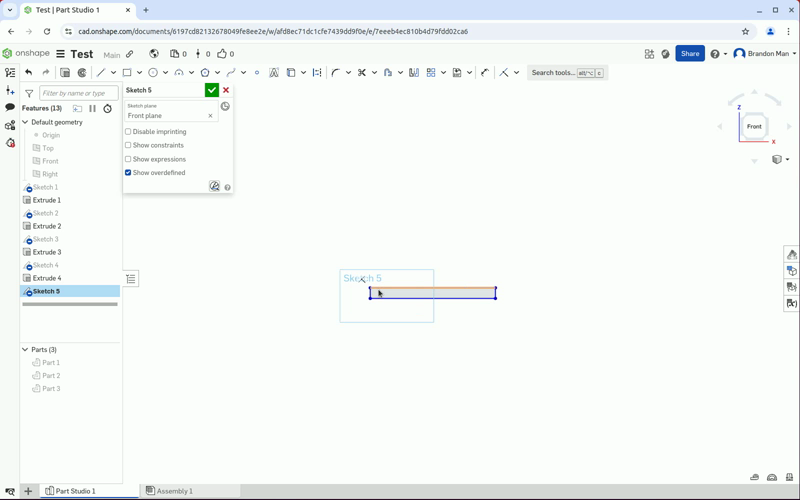
scroll(6)
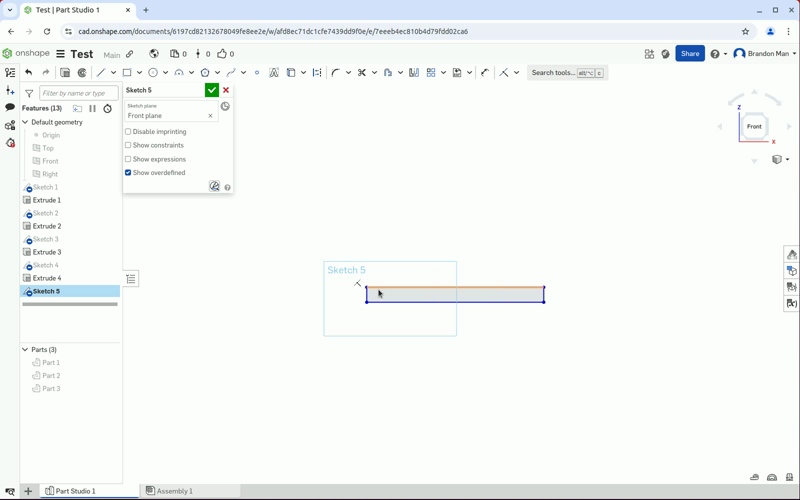
scroll(6)
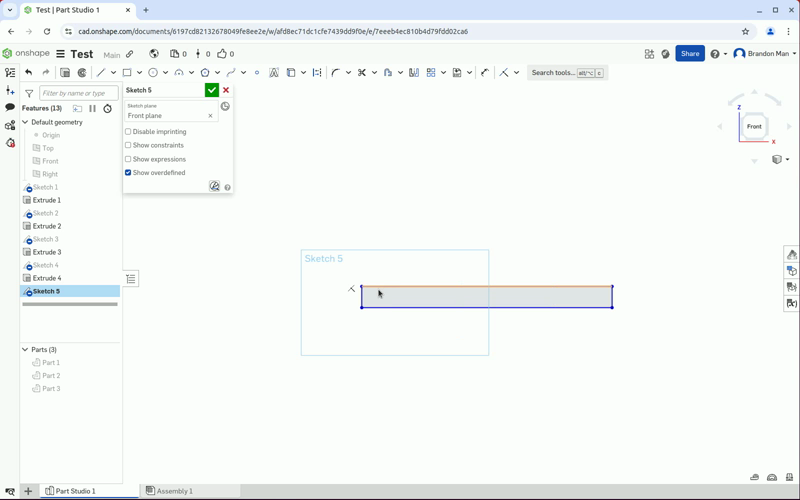
scroll(6)
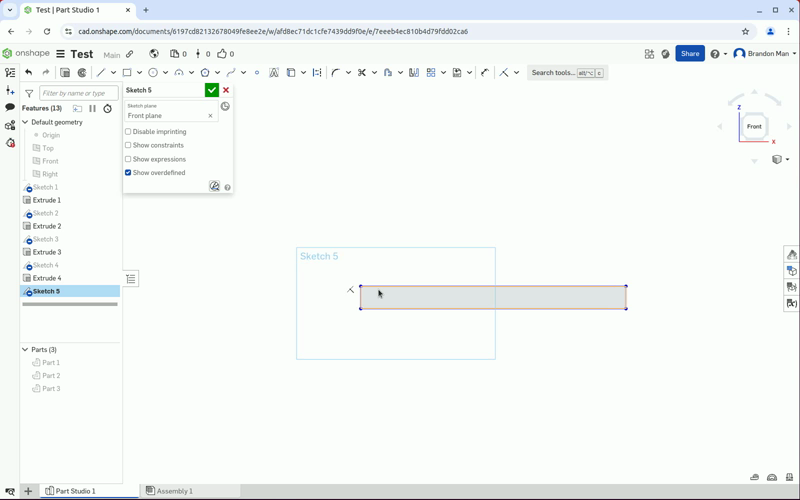
scroll(6)
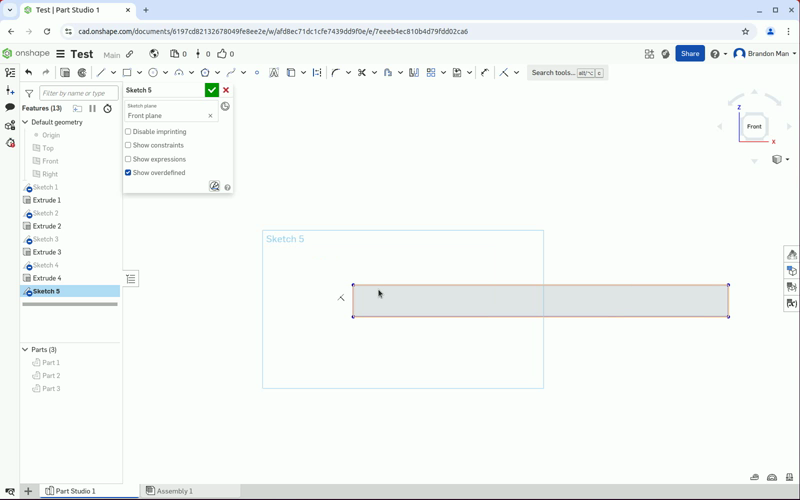
scroll(6)
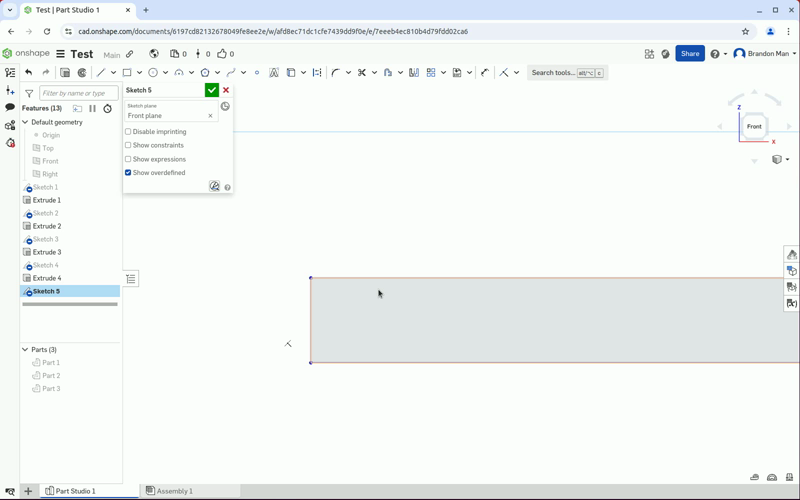
click(378, 289)
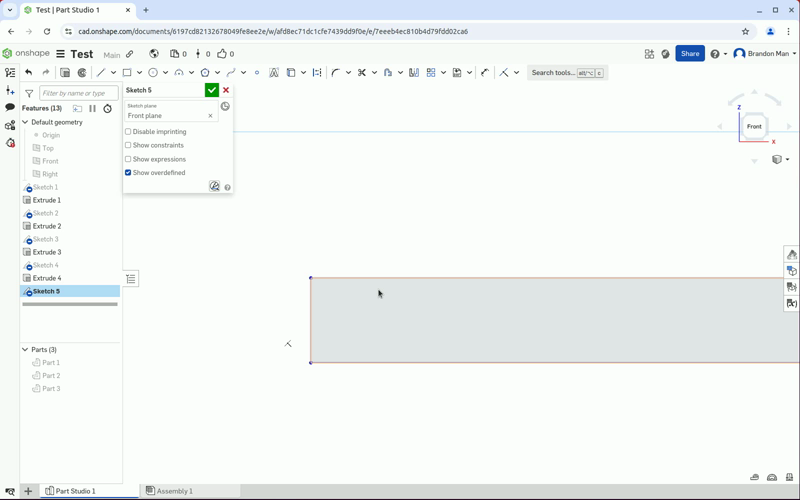
scroll(-6)
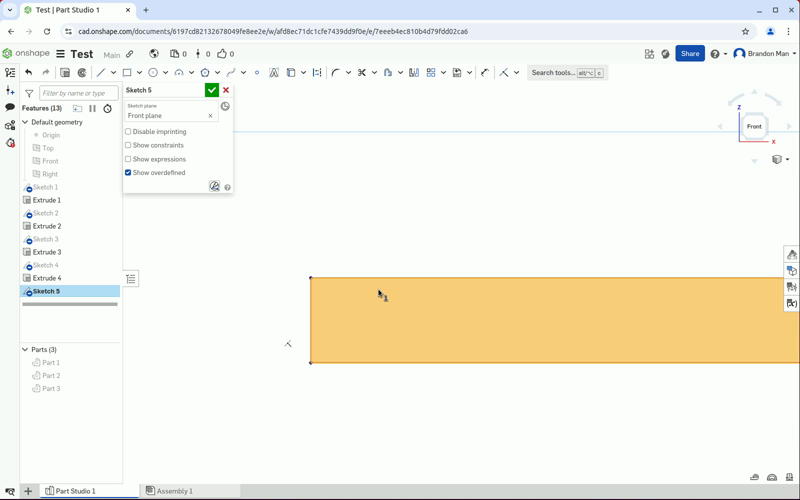
scroll(-6)
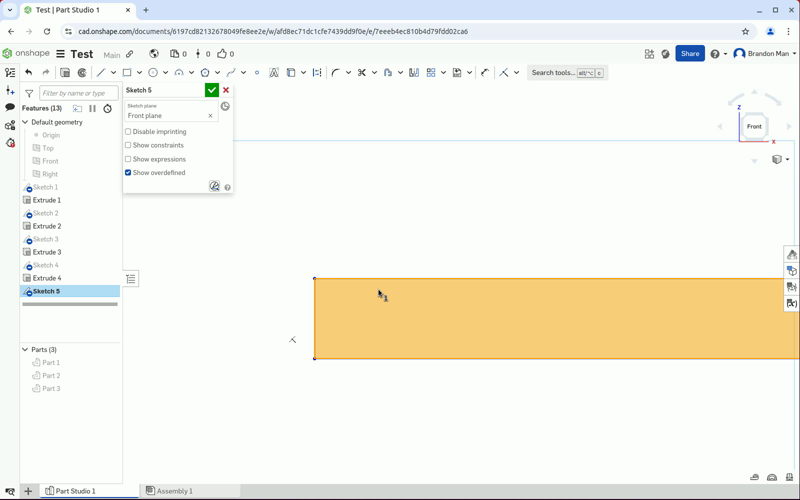
scroll(-6)
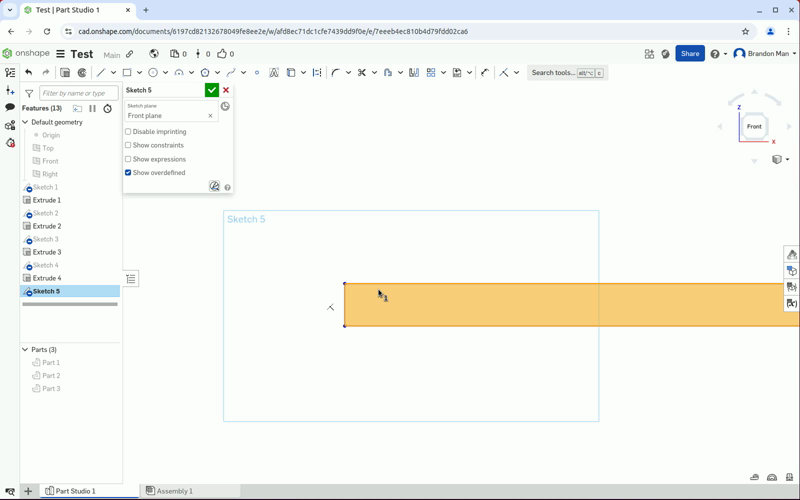
scroll(-6)
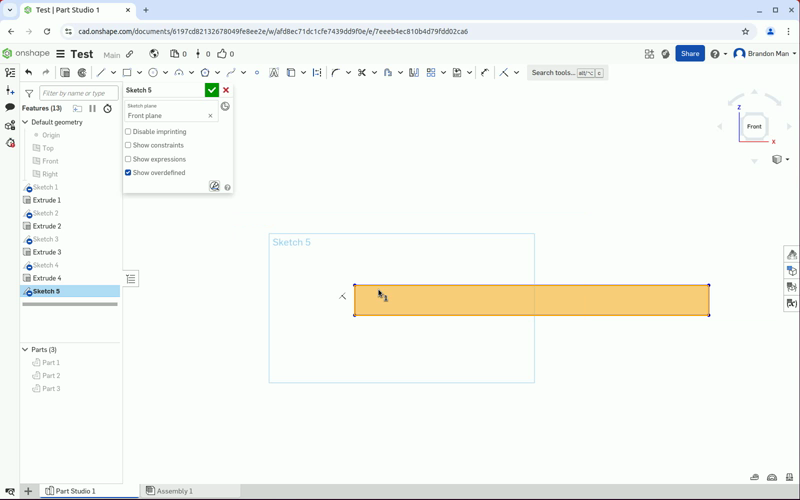
scroll(-6)
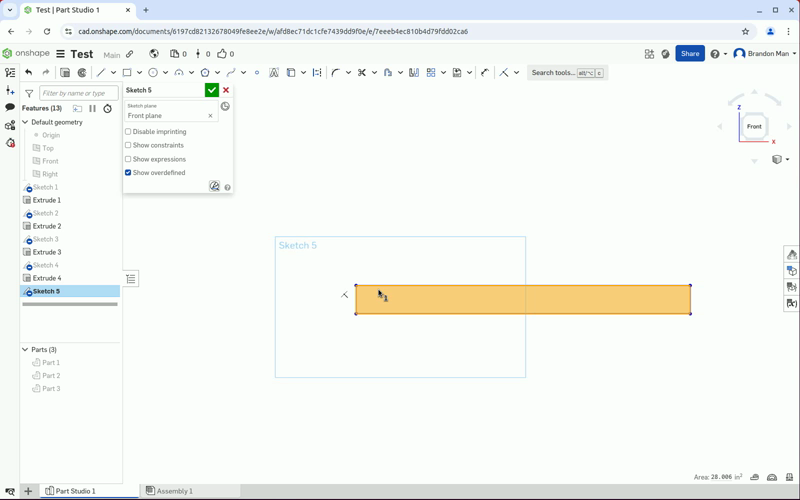
scroll(-6)
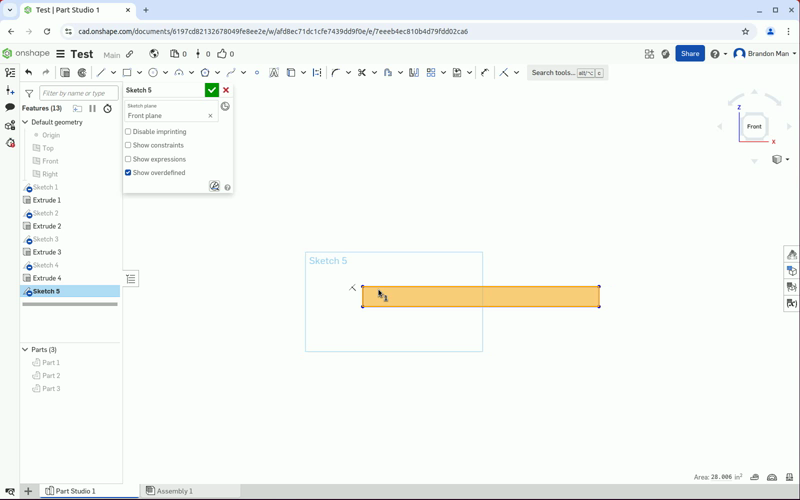
scroll(-6)
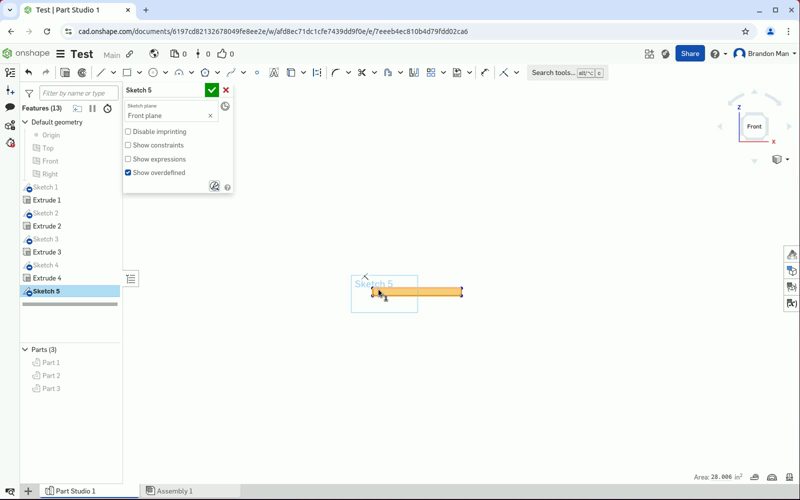
mouse_move(73, 352)
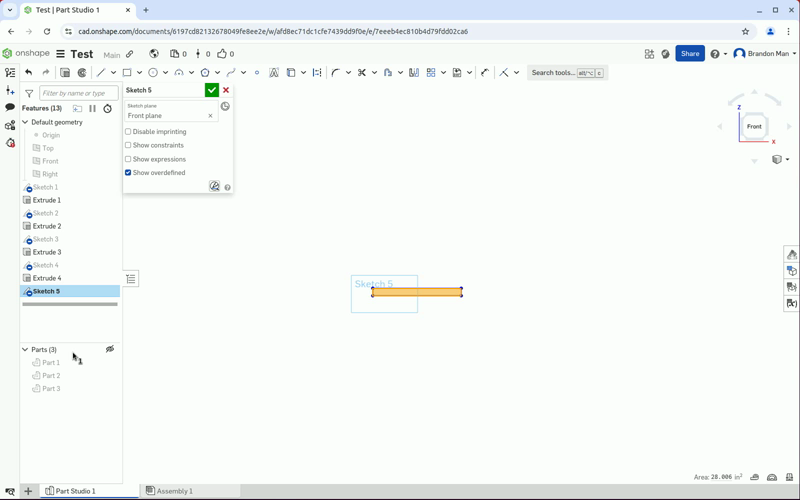
key(shift+y)
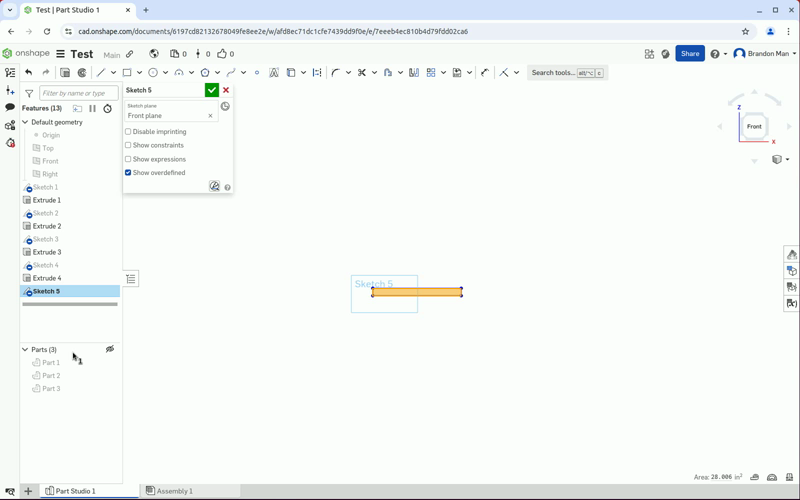
key(shift+e)
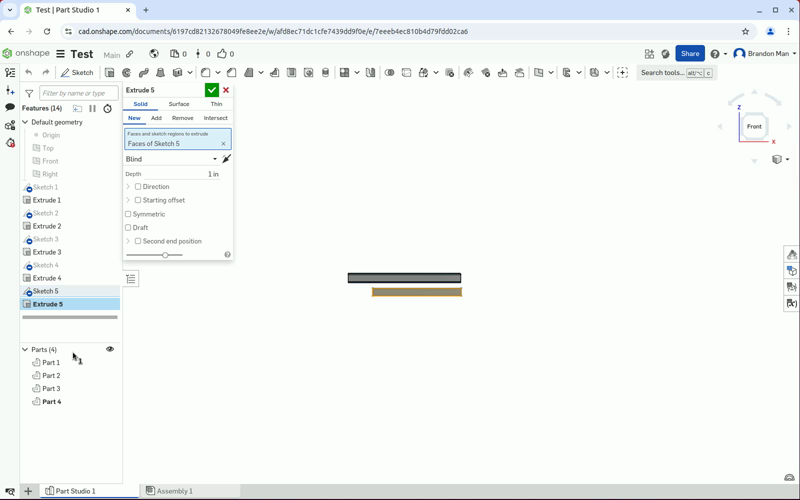
mouse_move(143, 106)
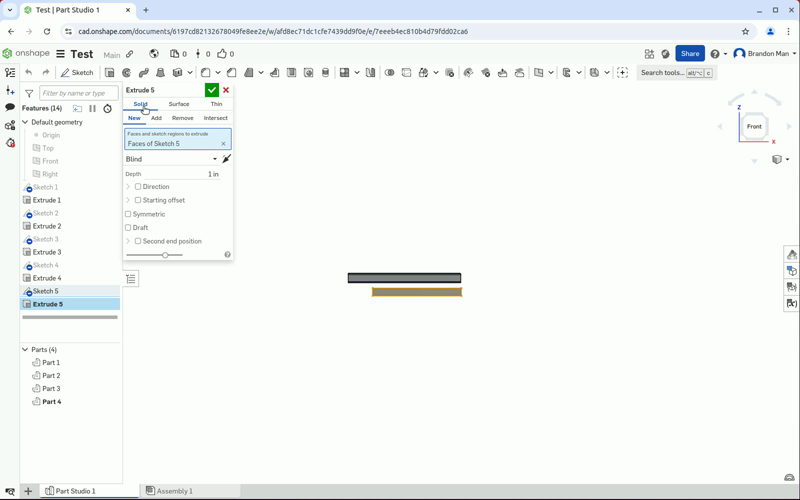
click(143, 106)
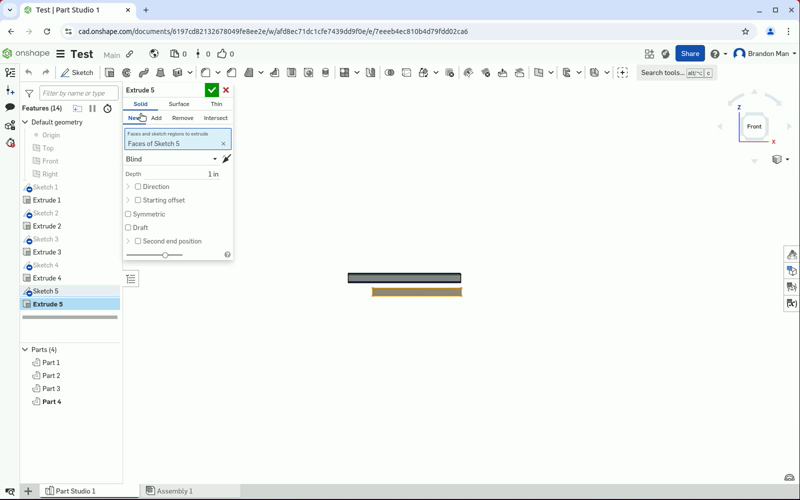
mouse_move(137, 120)
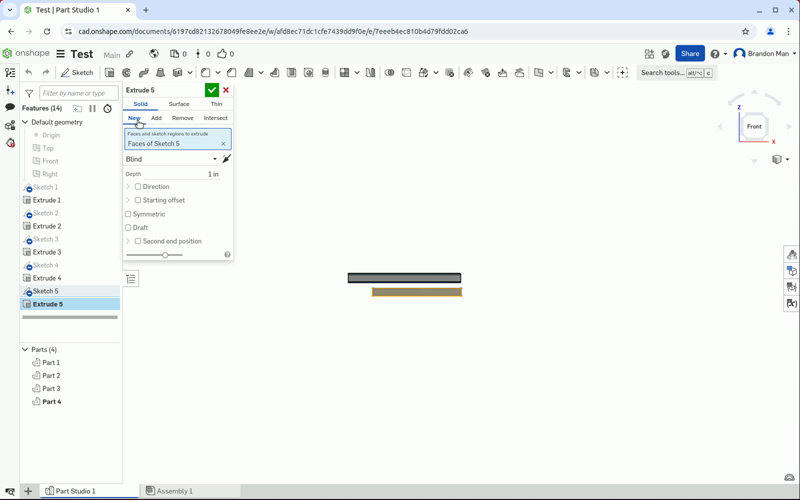
click(137, 120)
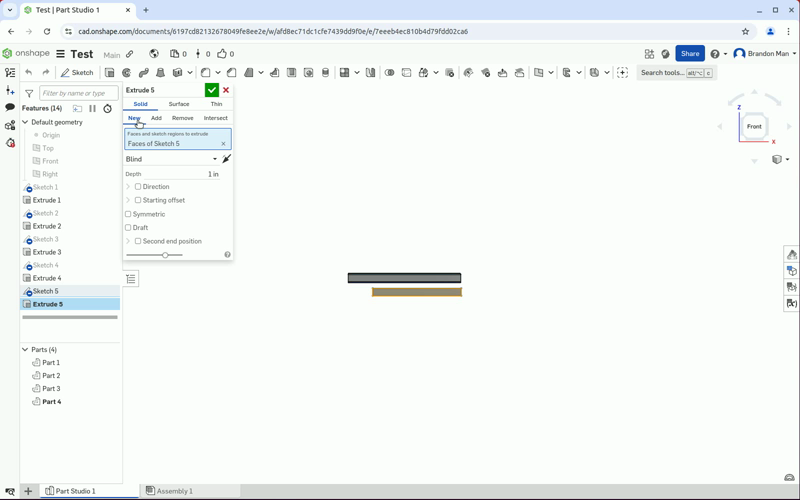
key(tab, 4)
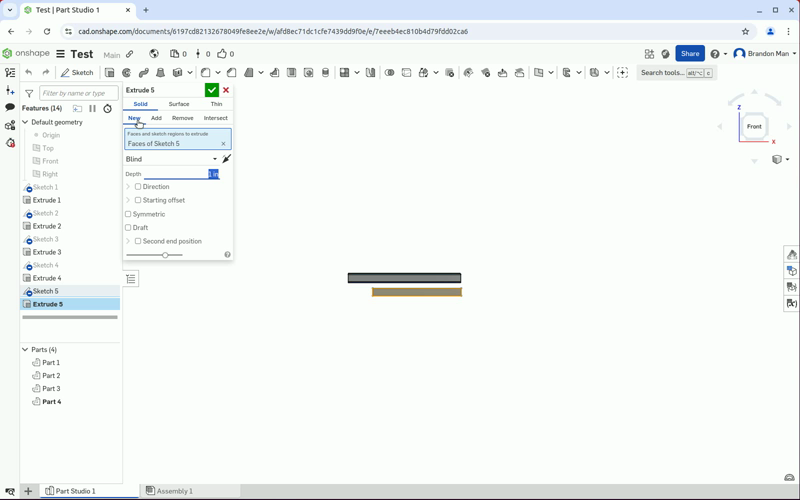
text(1.926)
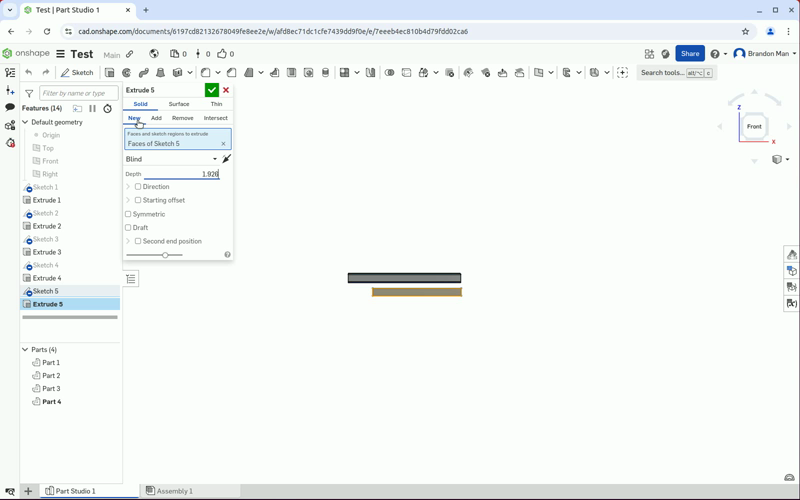
key(enter)
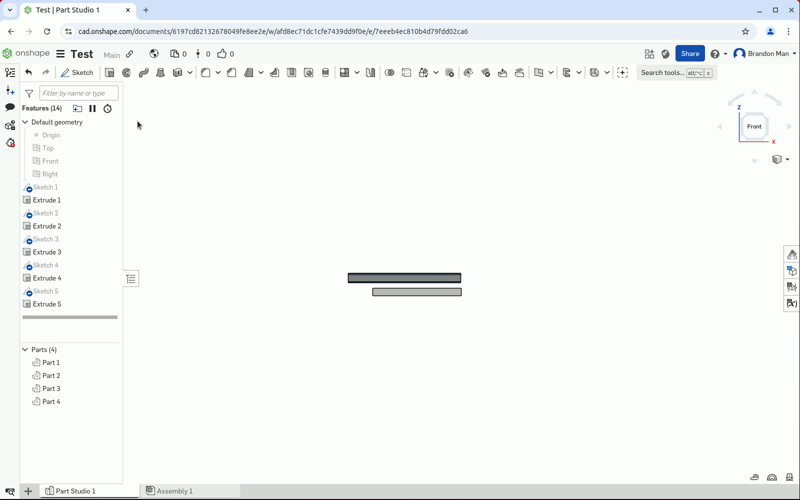
key(shift+h)
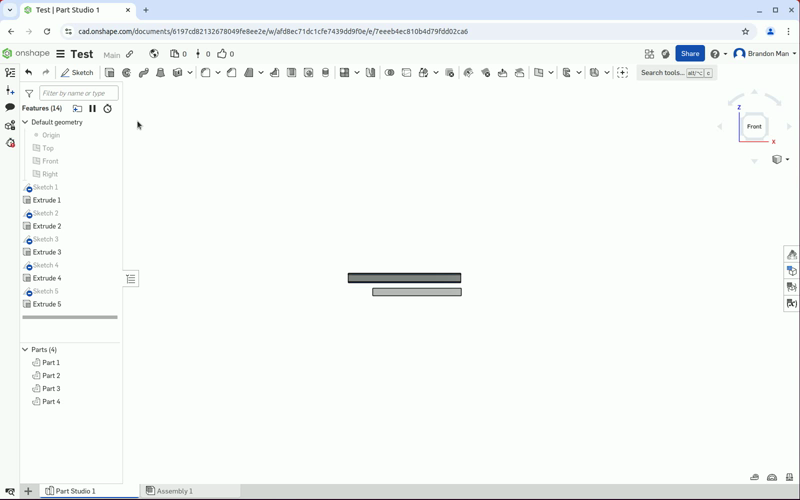
key(shift+h)
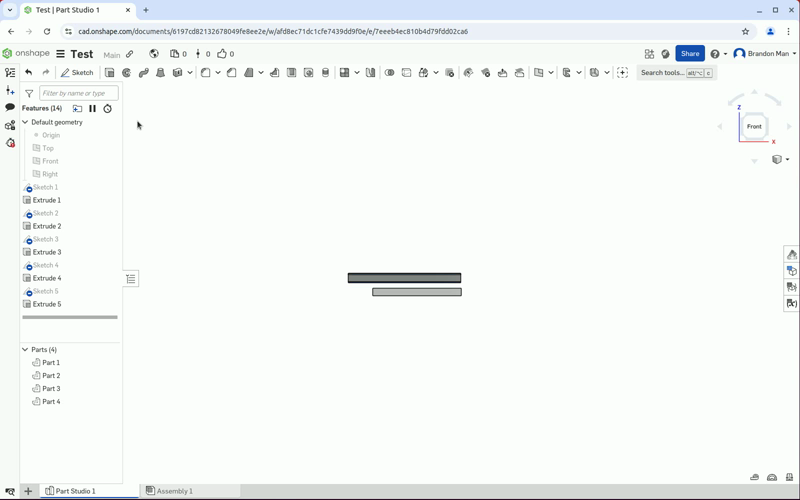
mouse_move(73, 189)
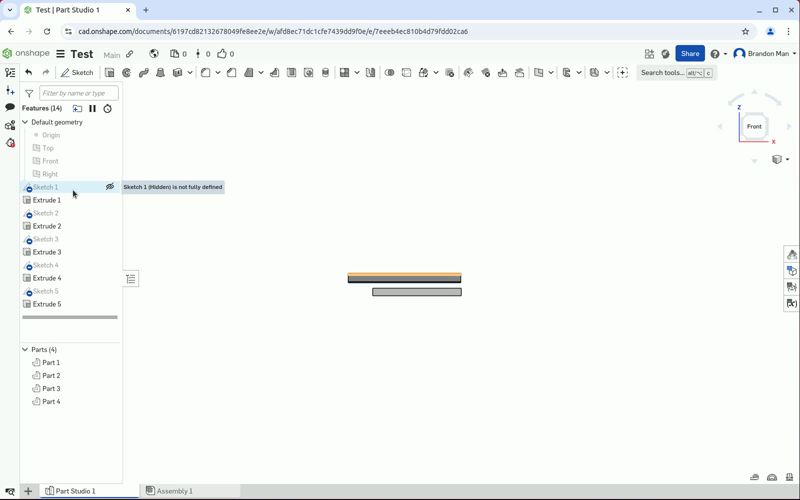
click(73, 189)
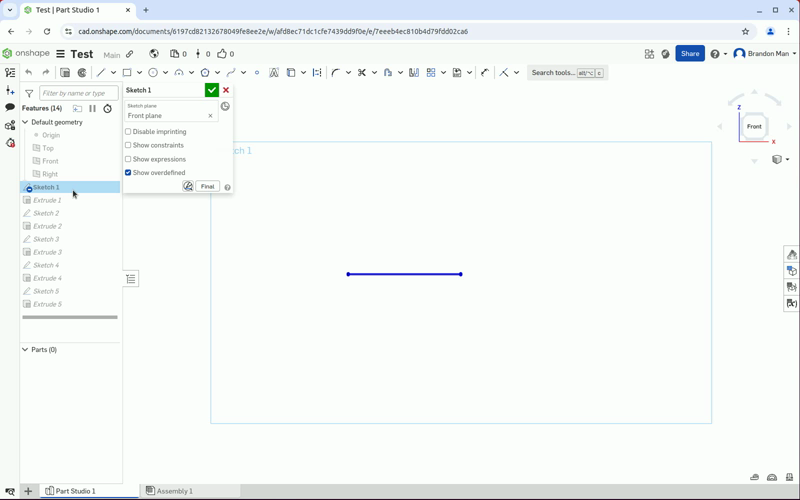
mouse_move(229, 92)
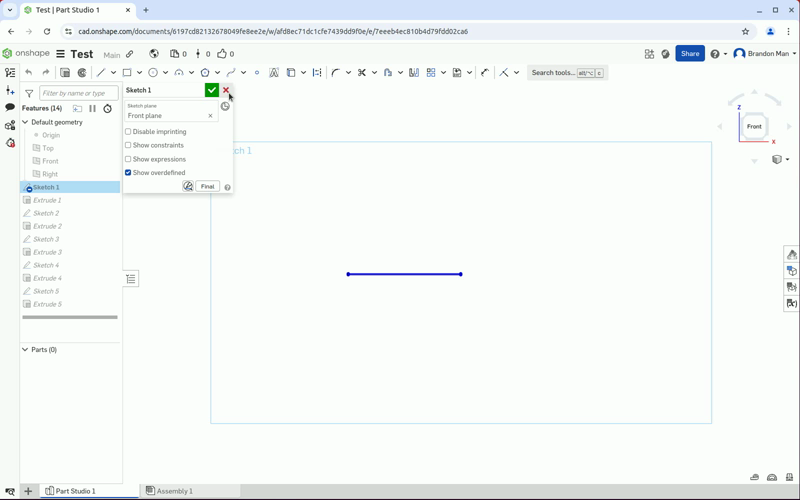
click(229, 92)
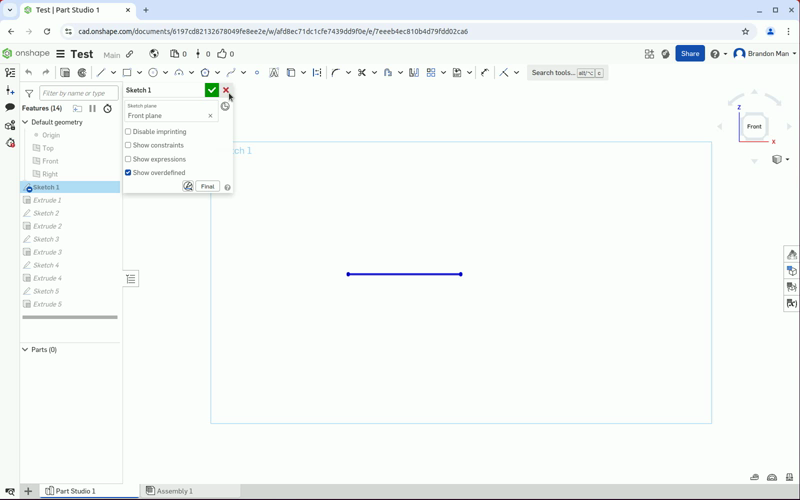
key(shift+s)
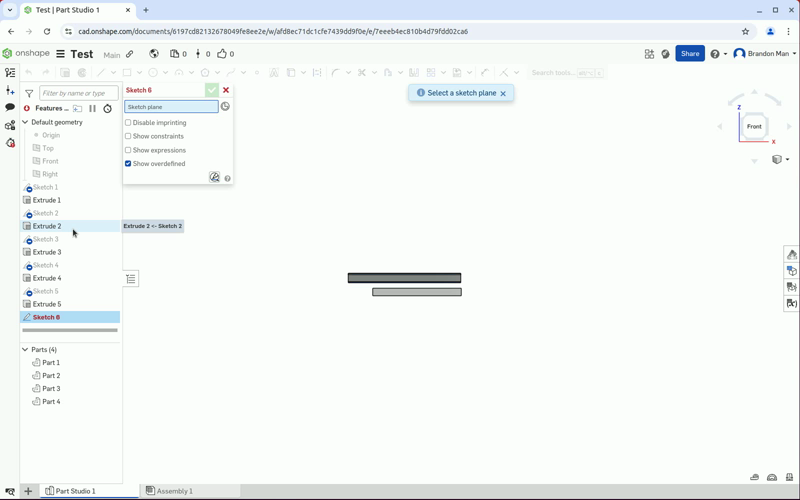
scroll(3)
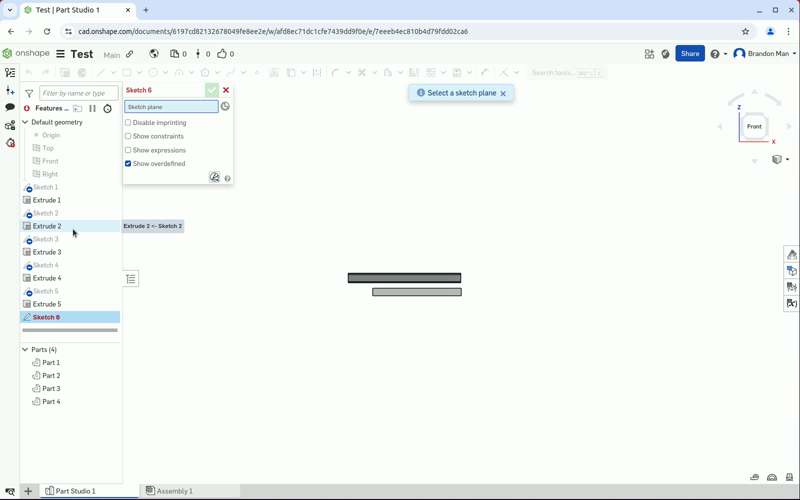
mouse_move(73, 163)
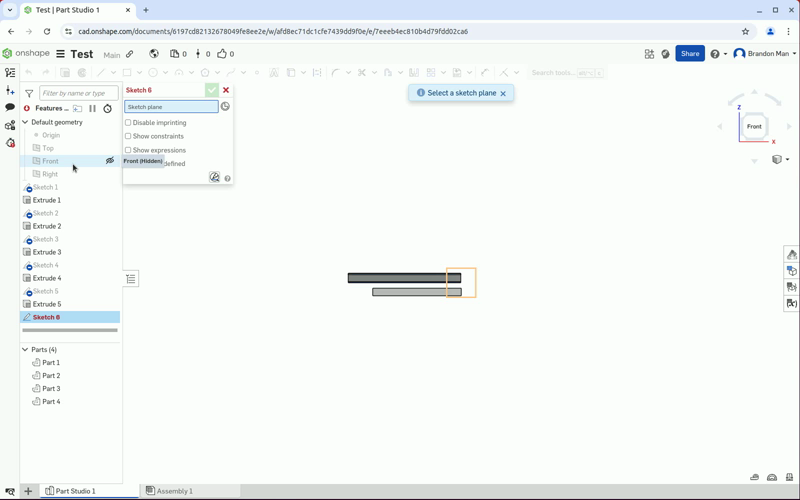
click(73, 163)
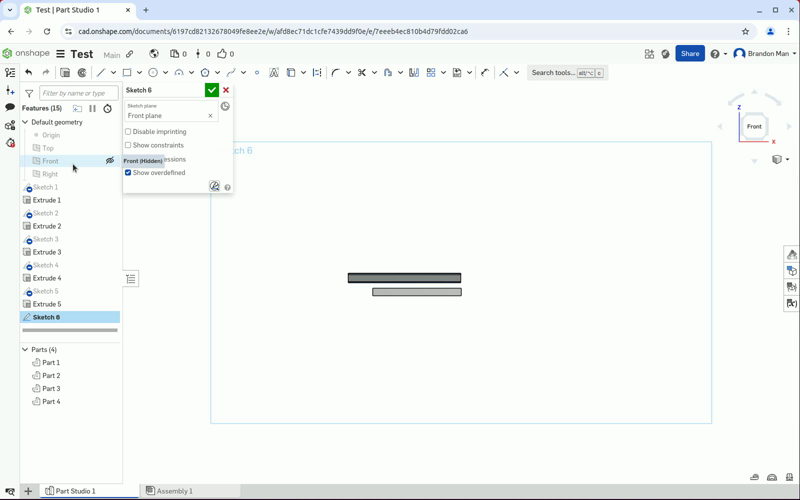
mouse_move(73, 352)
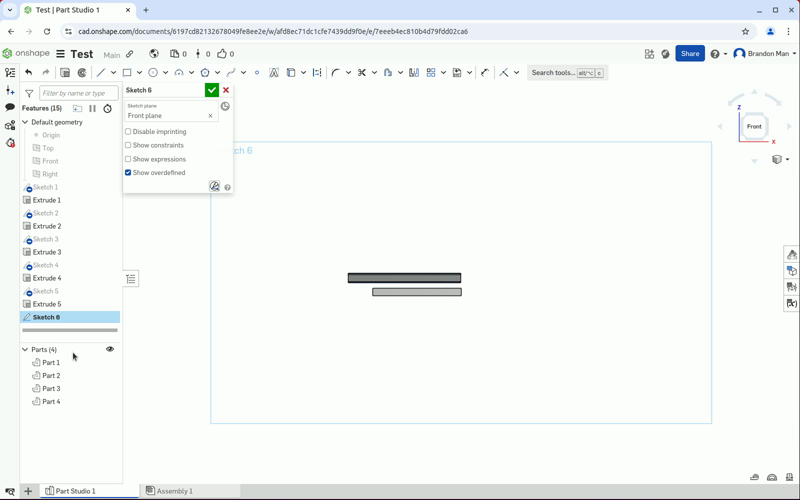
key(y)
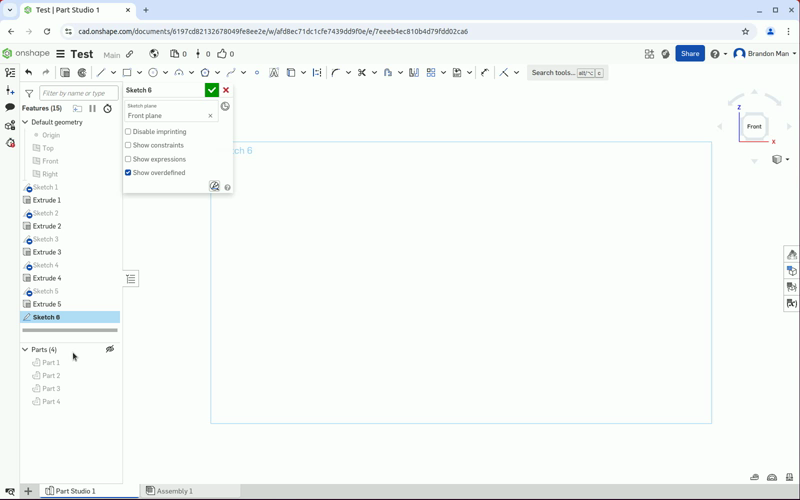
key(l)
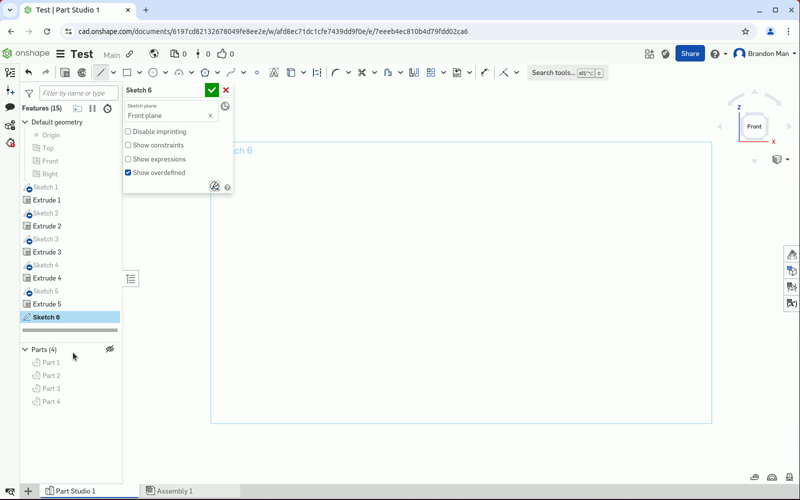
key_down(shift)
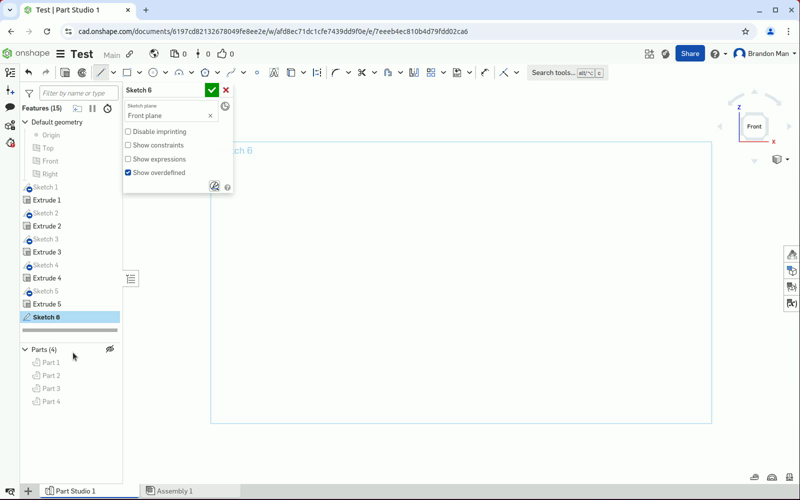
mouse_move(372, 287)
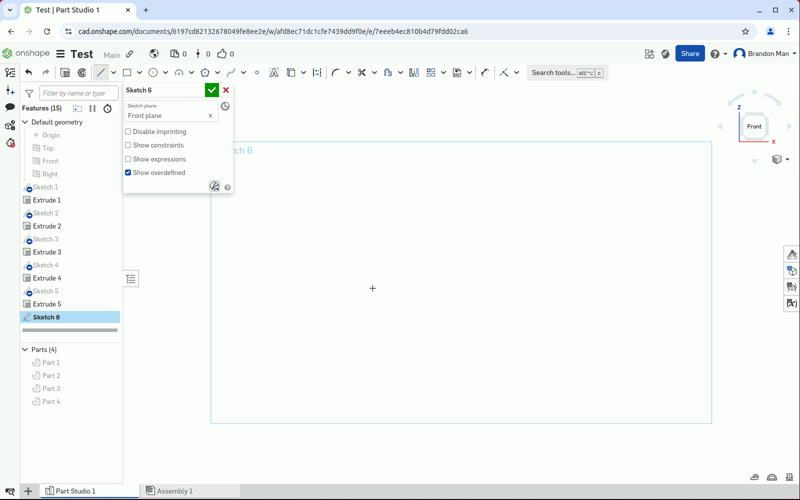
click(372, 287)
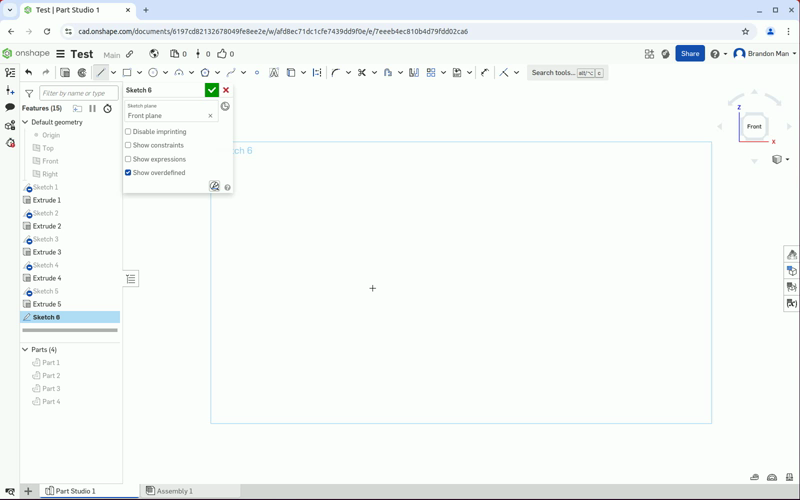
key_up(shift)
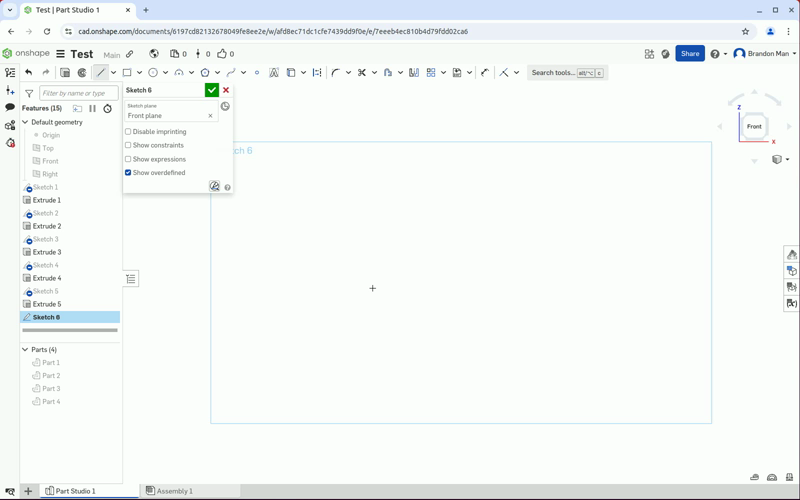
key_down(shift)
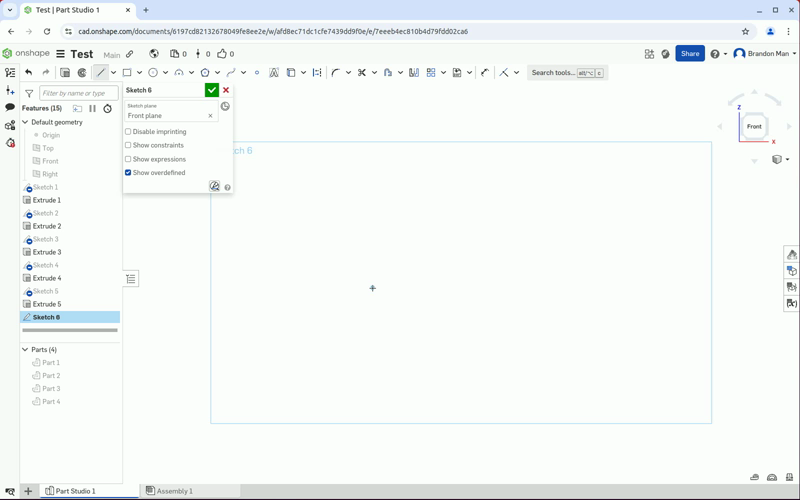
mouse_move(461, 287)
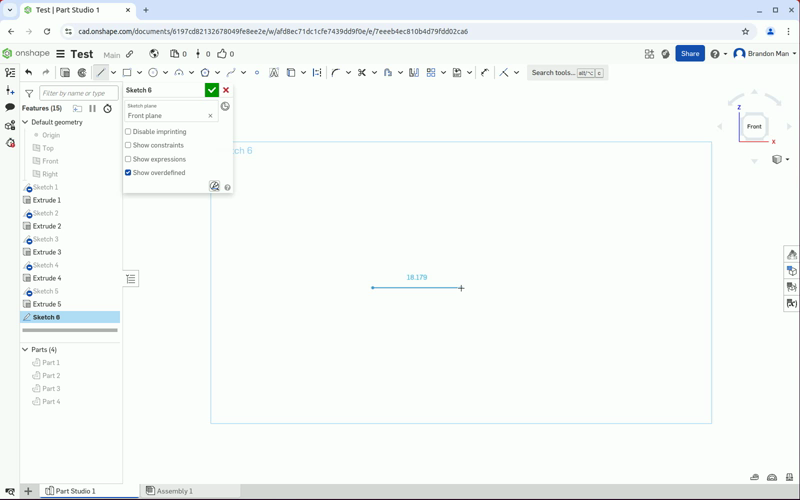
click(461, 287)
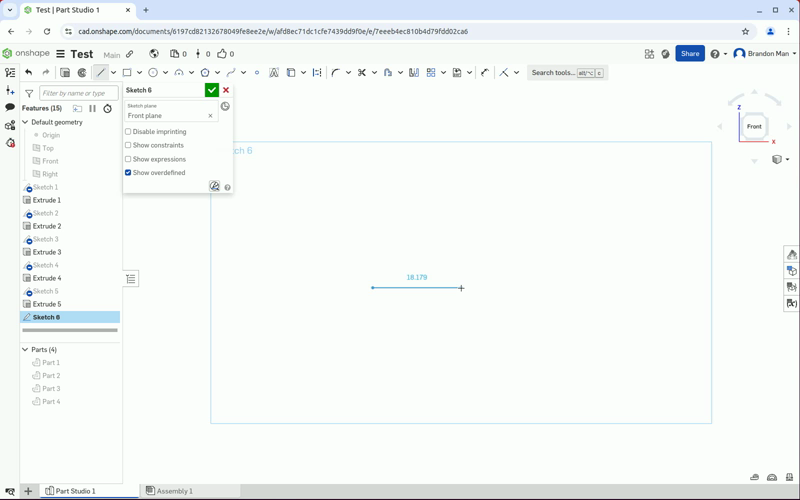
key_up(shift)
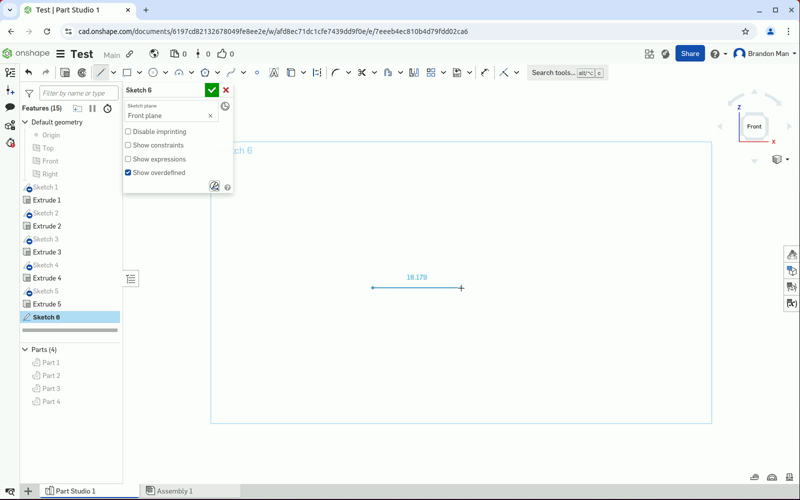
key_down(shift)
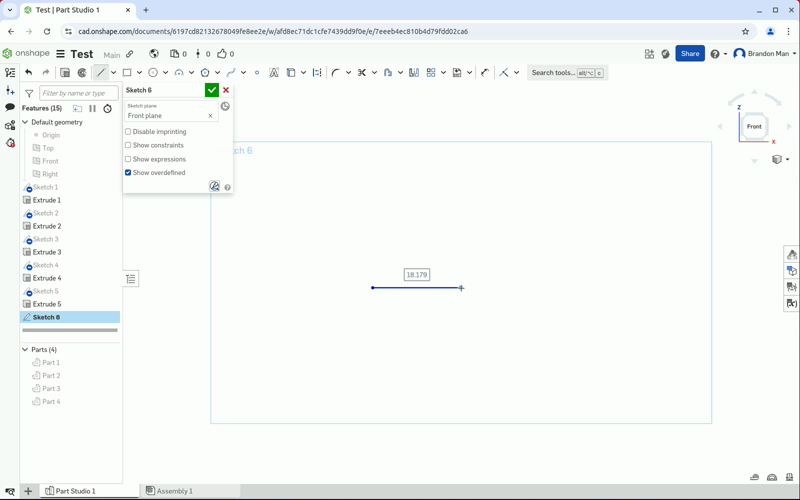
mouse_move(491, 287)
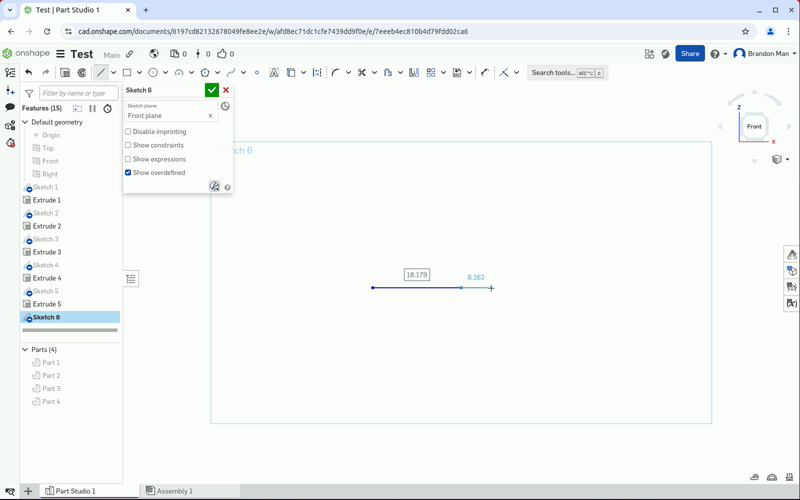
mouse_move(461, 286)
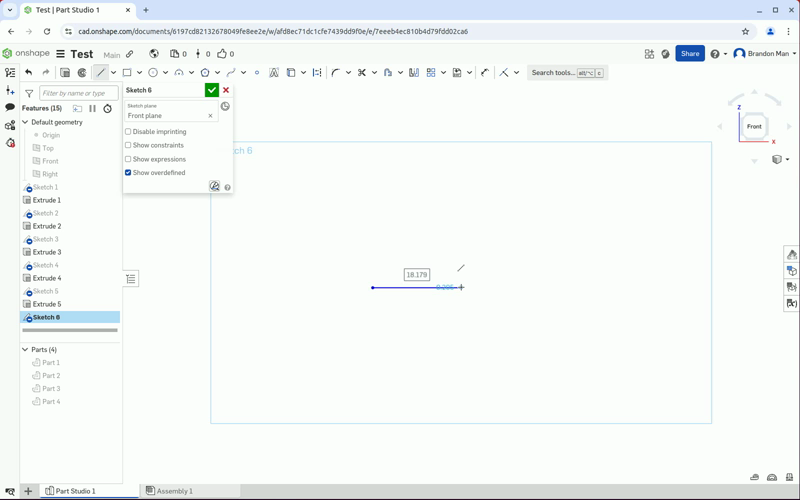
scroll(6)
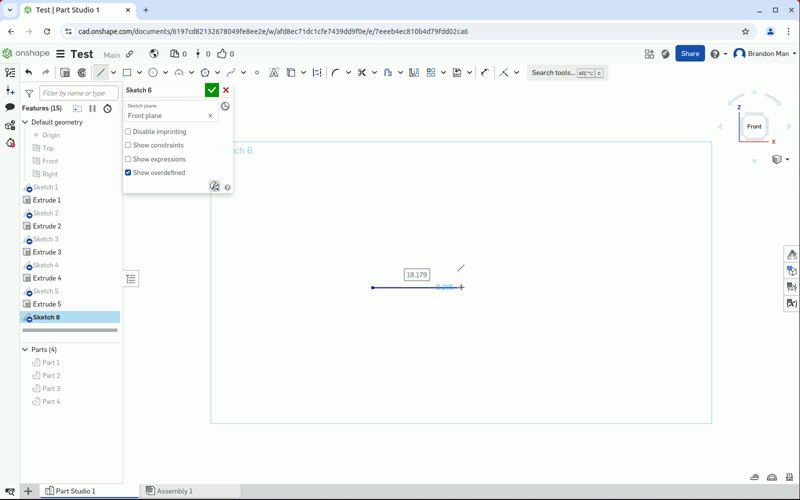
scroll(6)
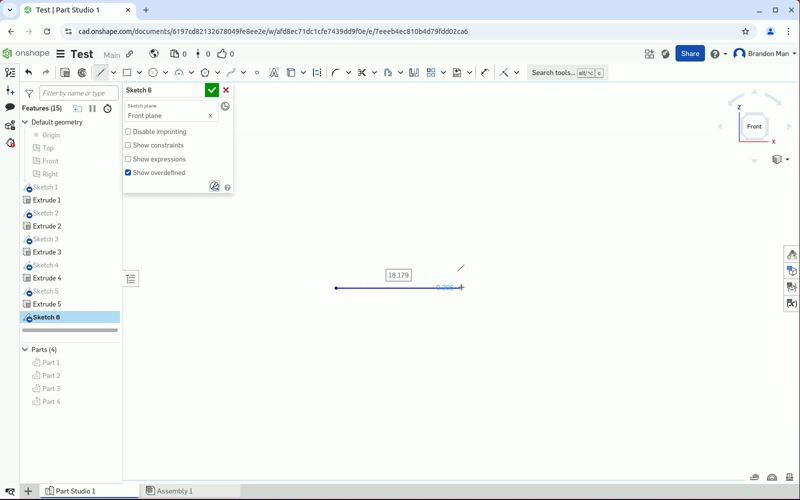
scroll(6)
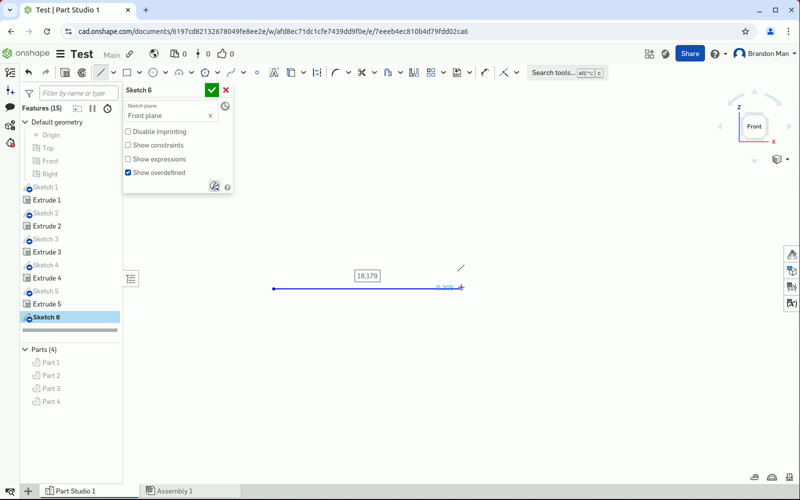
scroll(6)
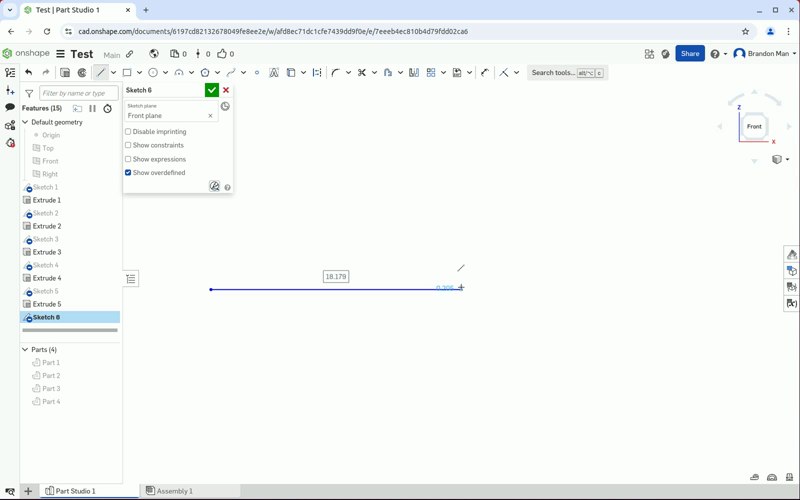
scroll(6)
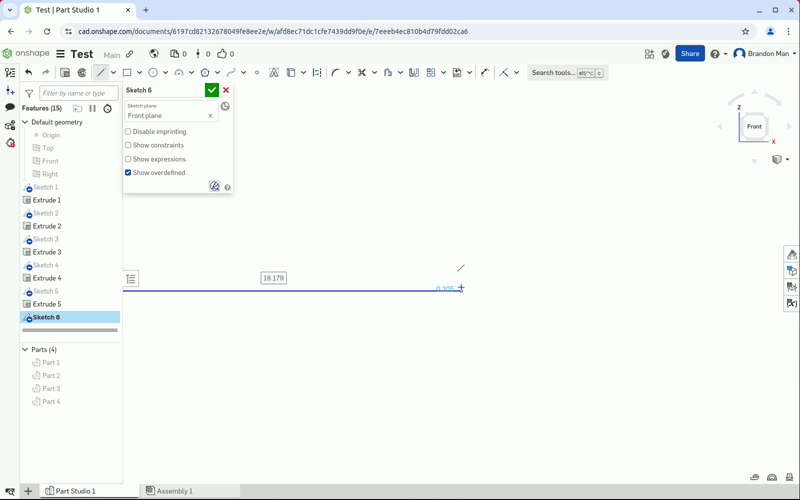
scroll(6)
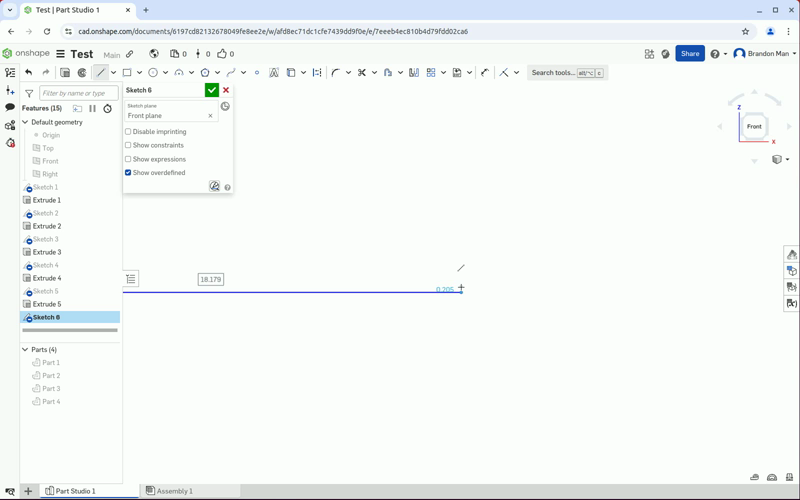
scroll(6)
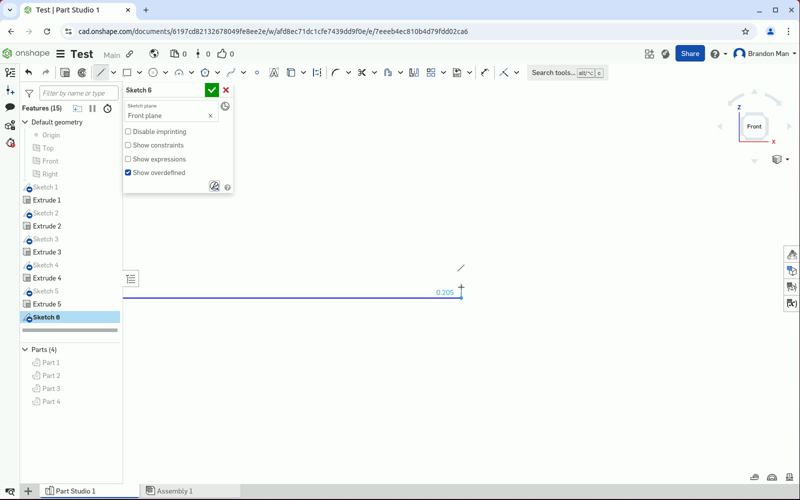
click(461, 286)
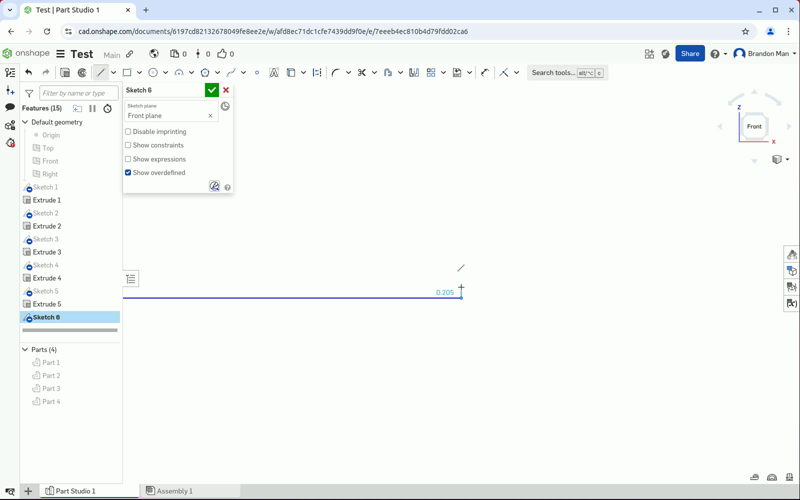
scroll(-6)
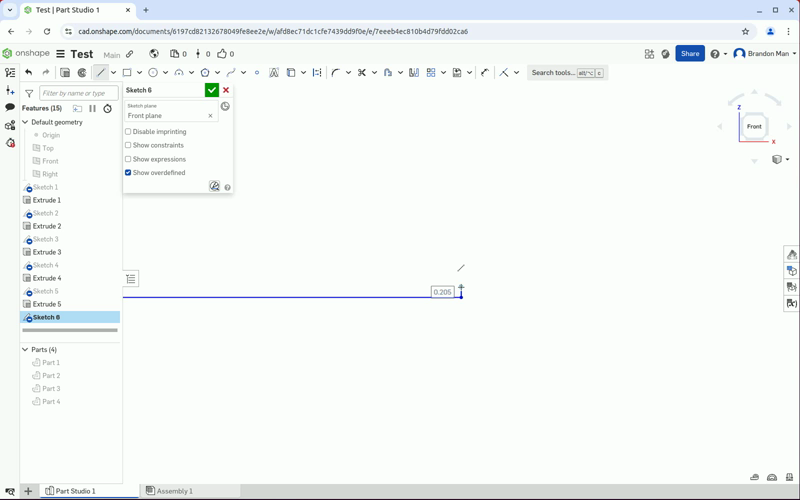
scroll(-6)
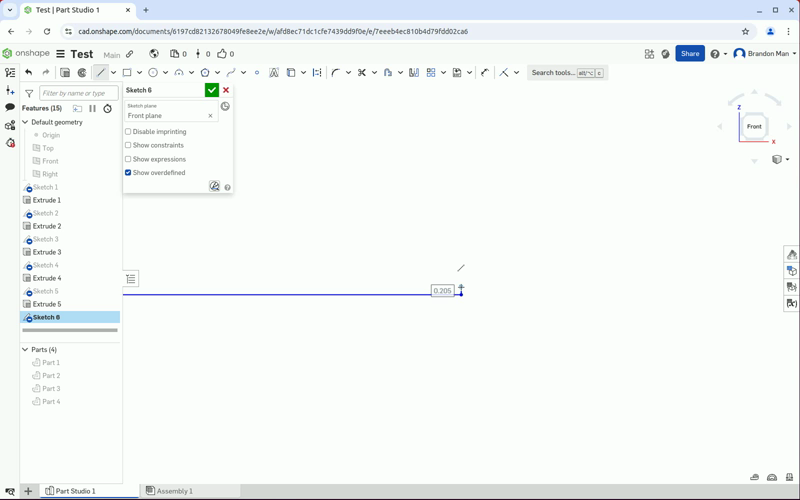
scroll(-6)
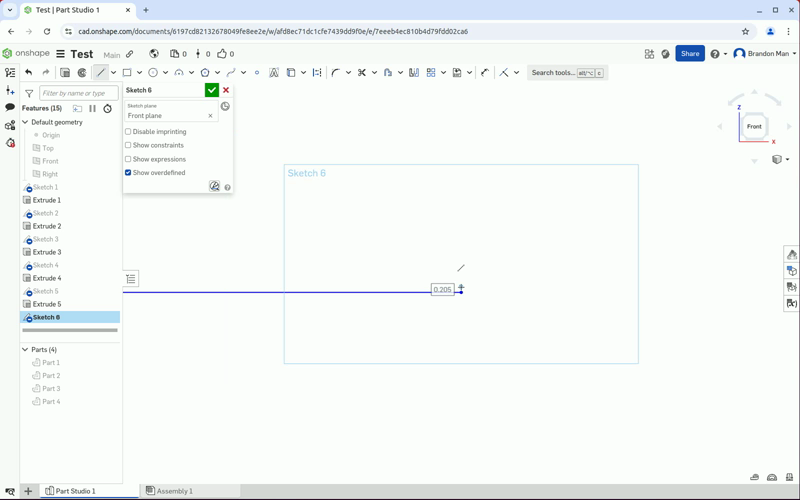
scroll(-6)
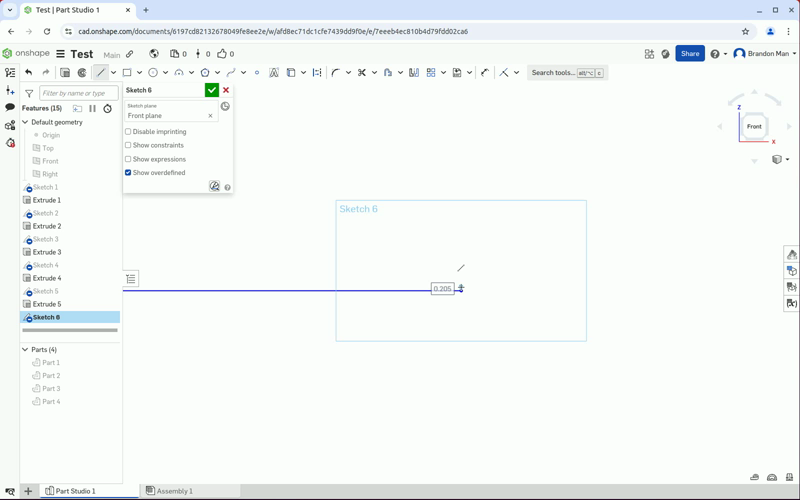
scroll(-6)
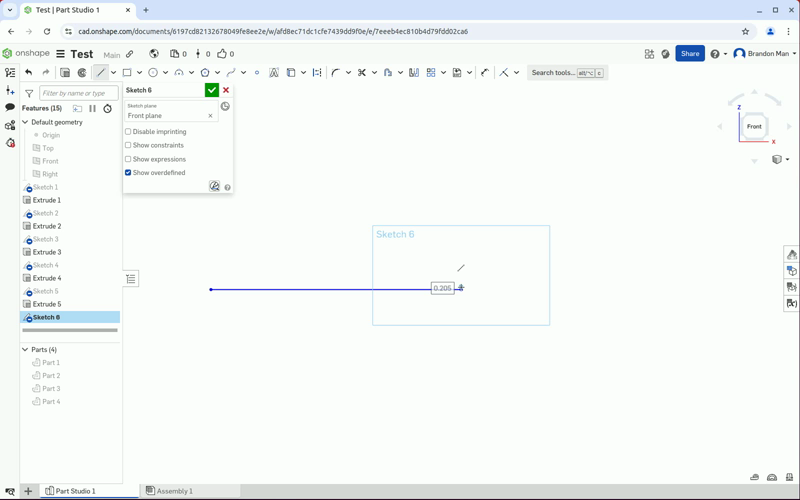
scroll(-6)
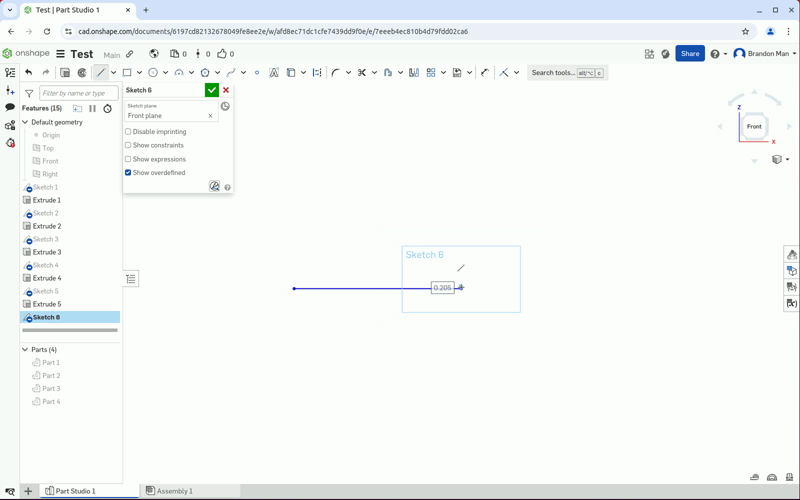
scroll(-6)
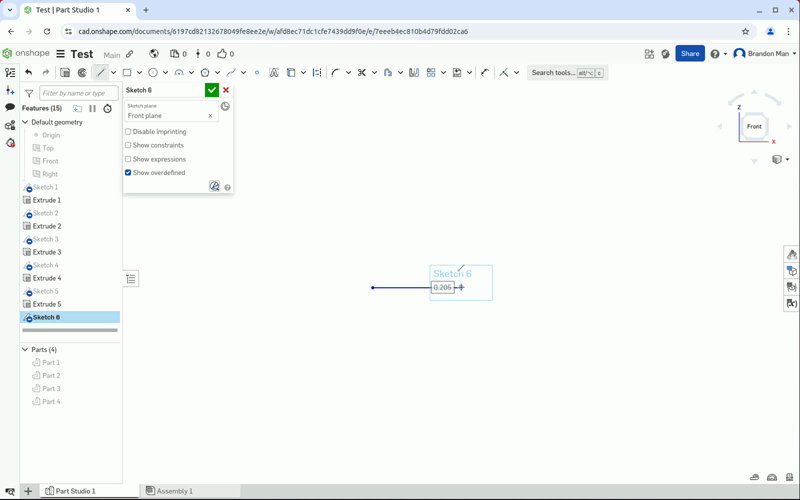
key_up(shift)
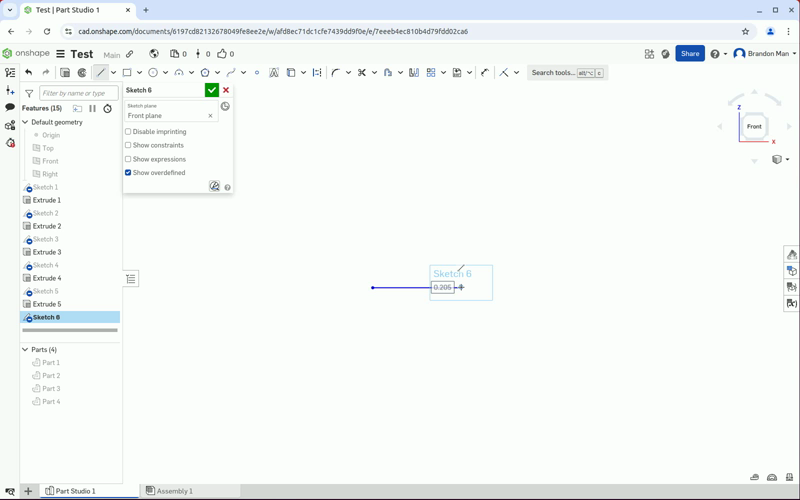
key_down(shift)
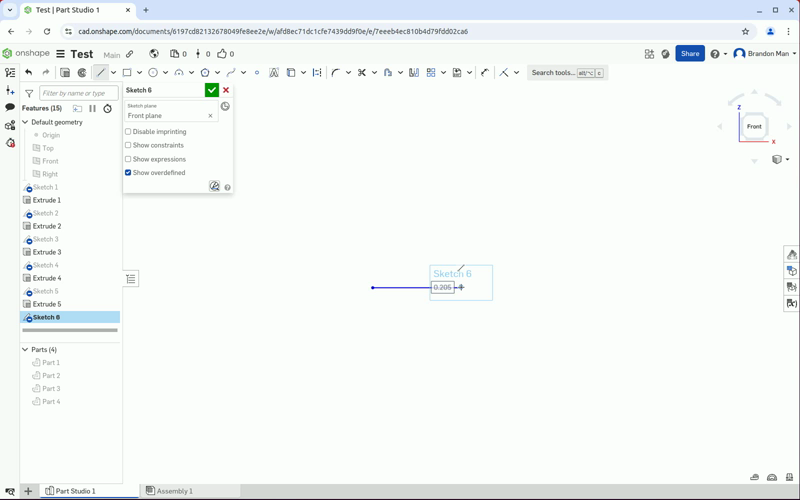
mouse_move(372, 286)
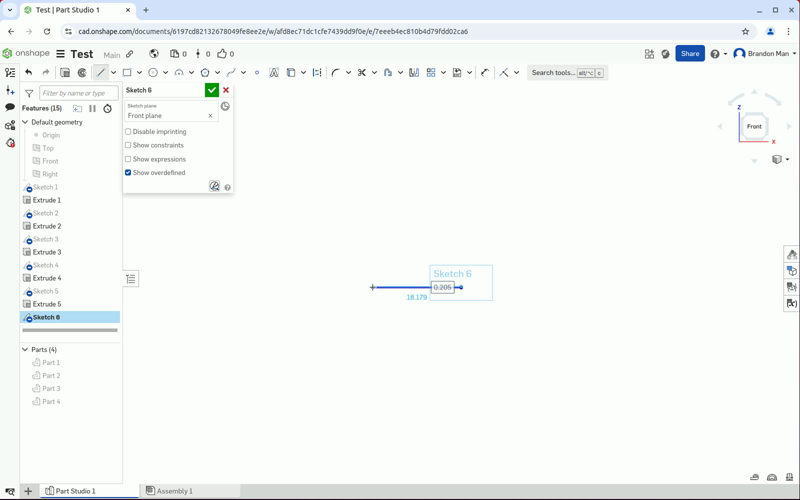
scroll(6)
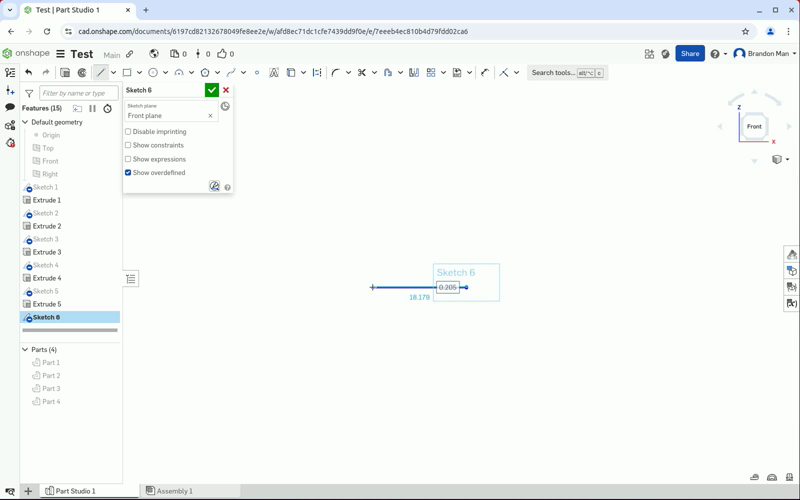
scroll(6)
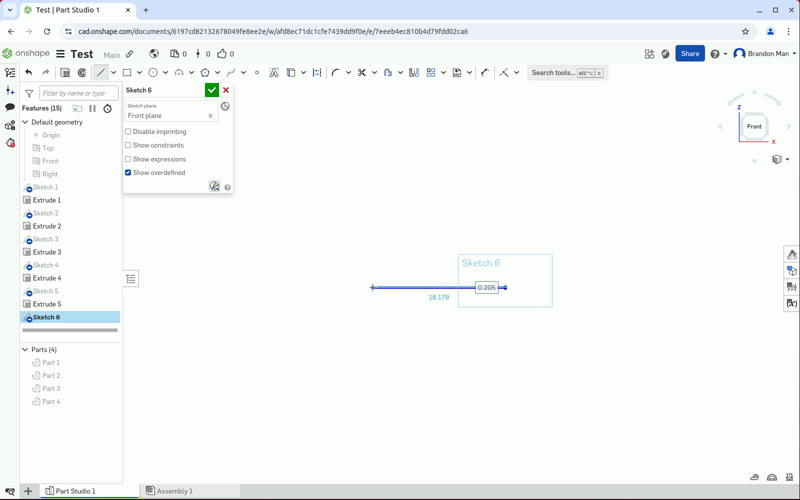
scroll(6)
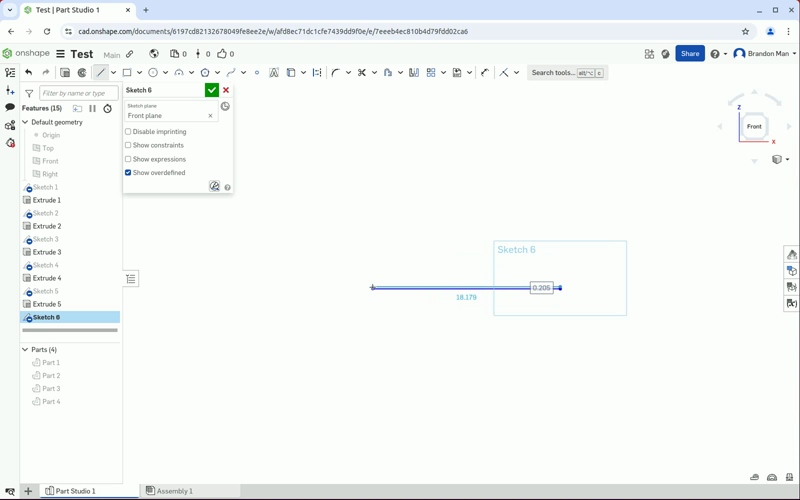
scroll(6)
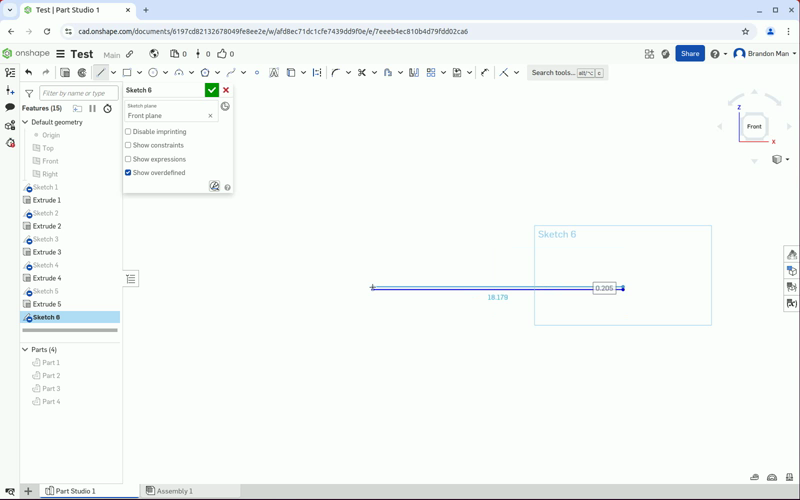
scroll(6)
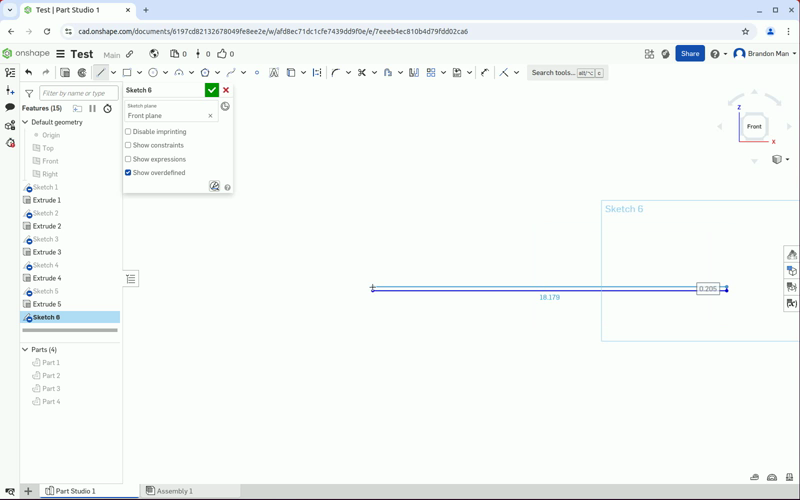
scroll(6)
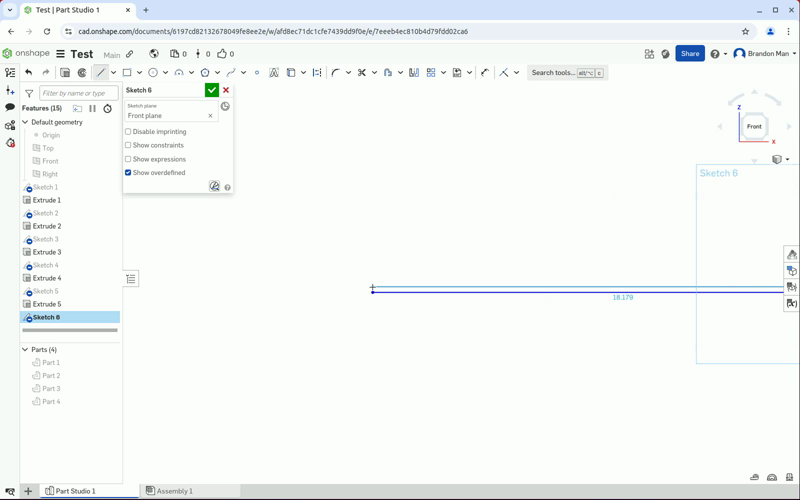
scroll(6)
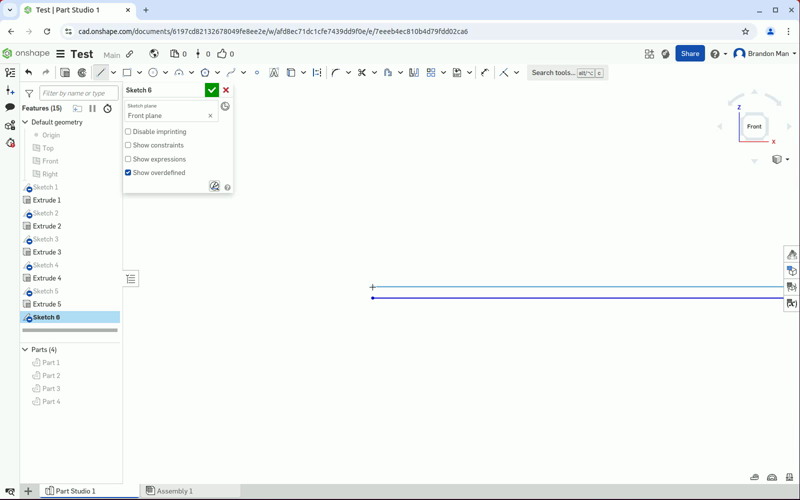
click(372, 286)
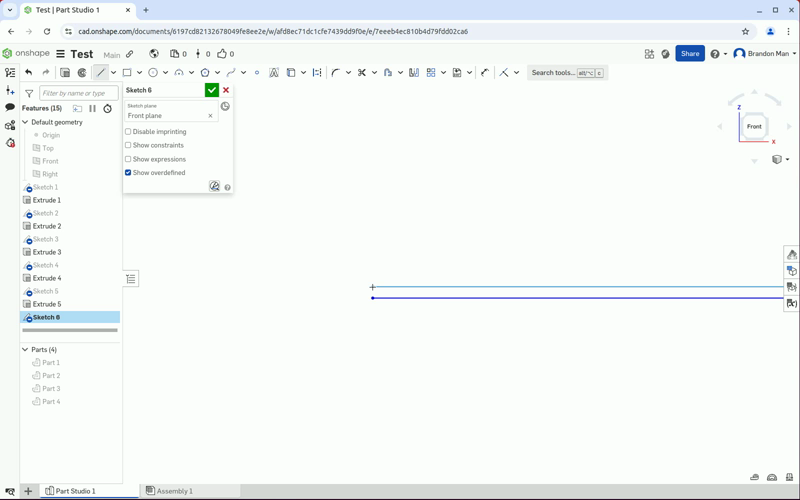
scroll(-6)
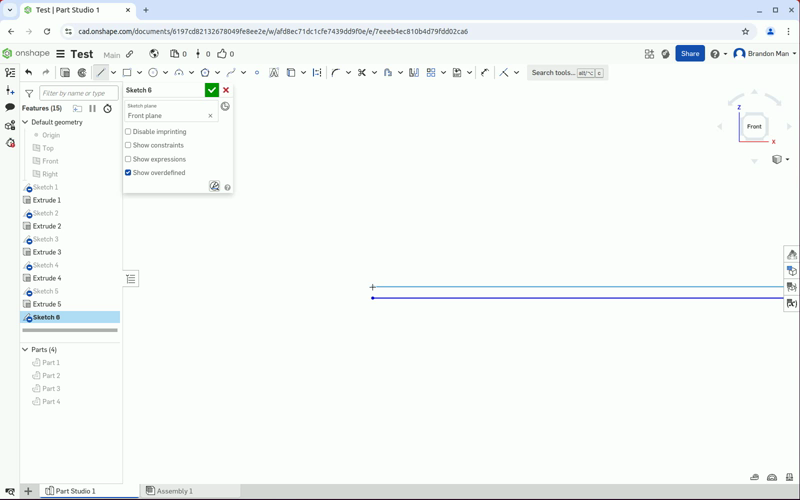
scroll(-6)
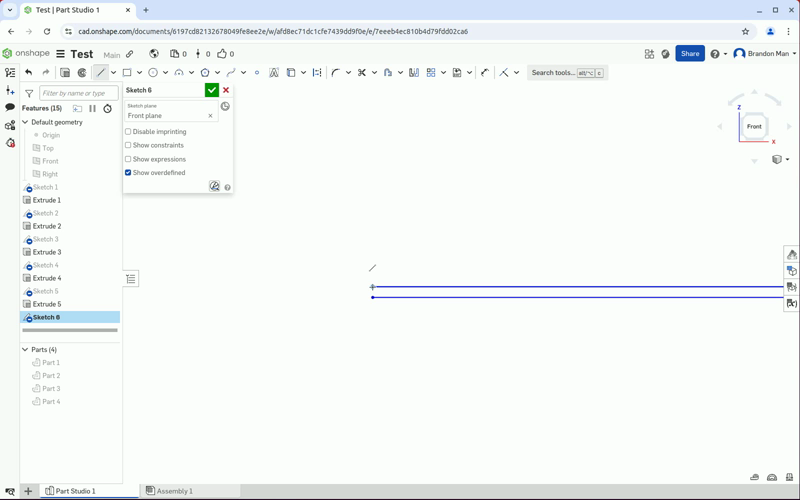
scroll(-6)
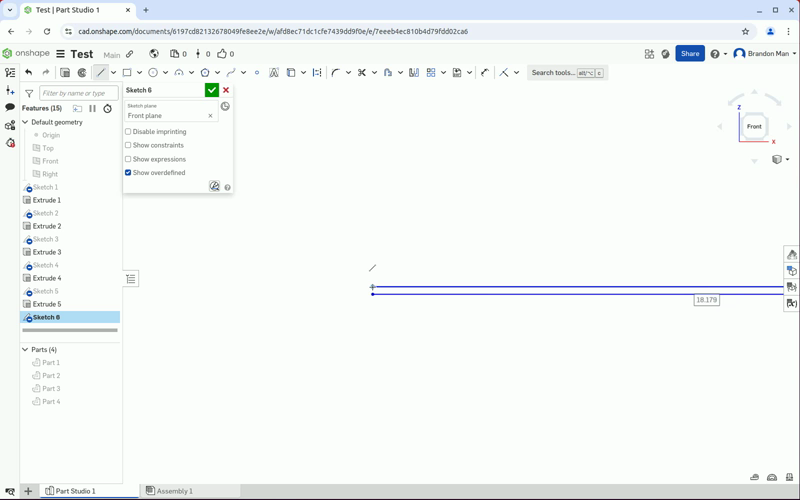
scroll(-6)
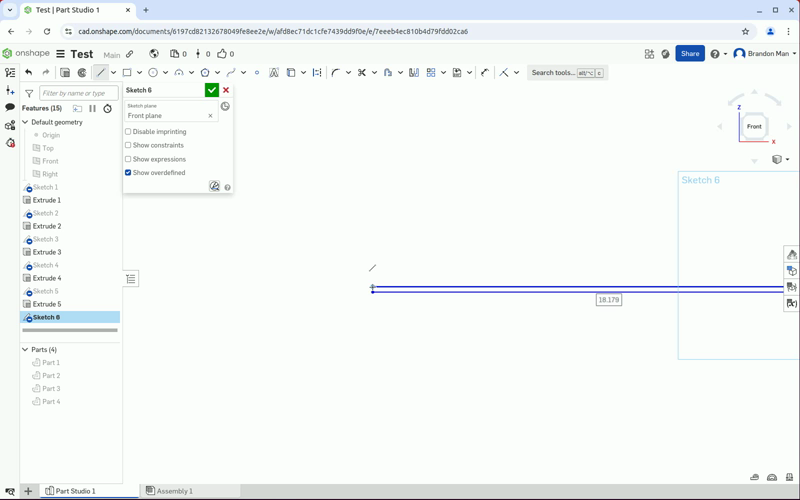
scroll(-6)
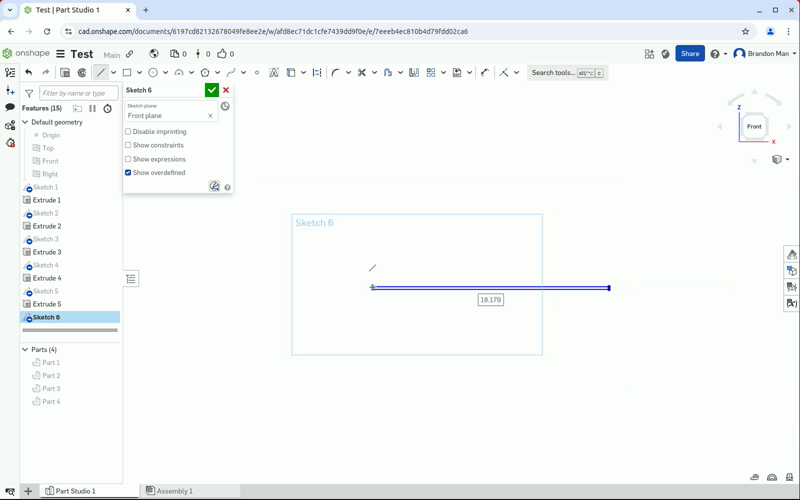
scroll(-6)
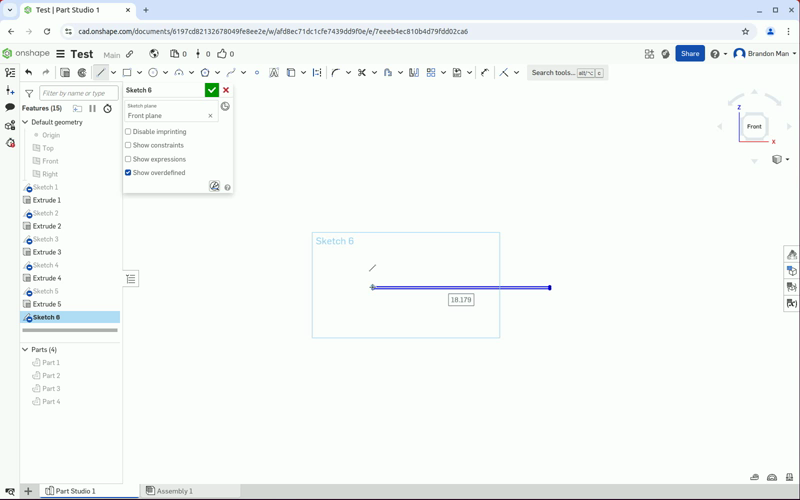
scroll(-6)
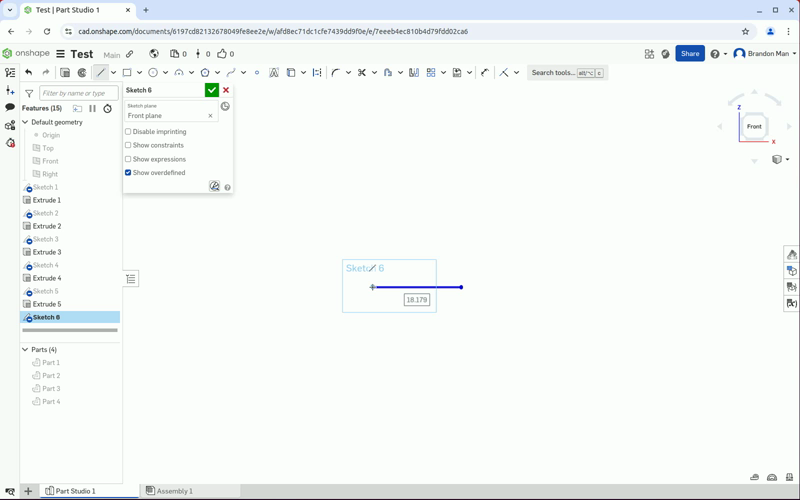
key_up(shift)
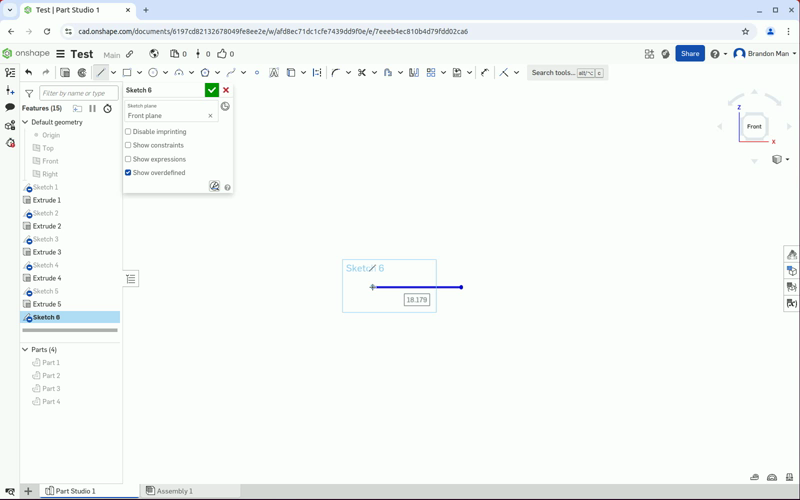
mouse_move(402, 286)
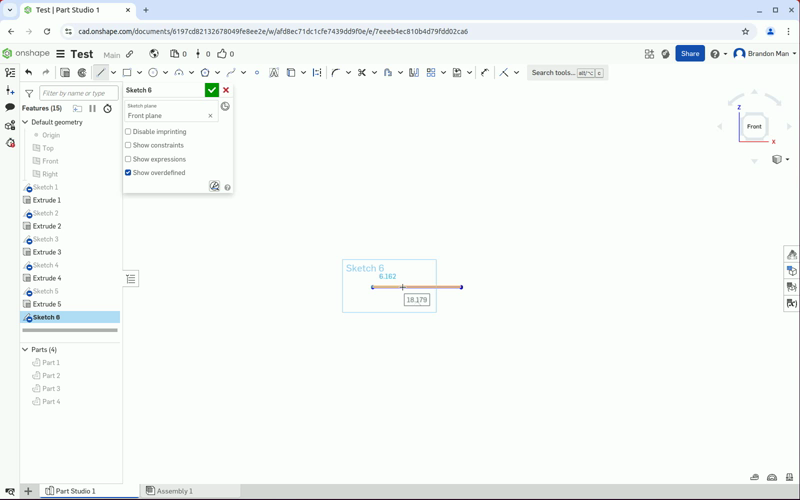
key_down(shift)
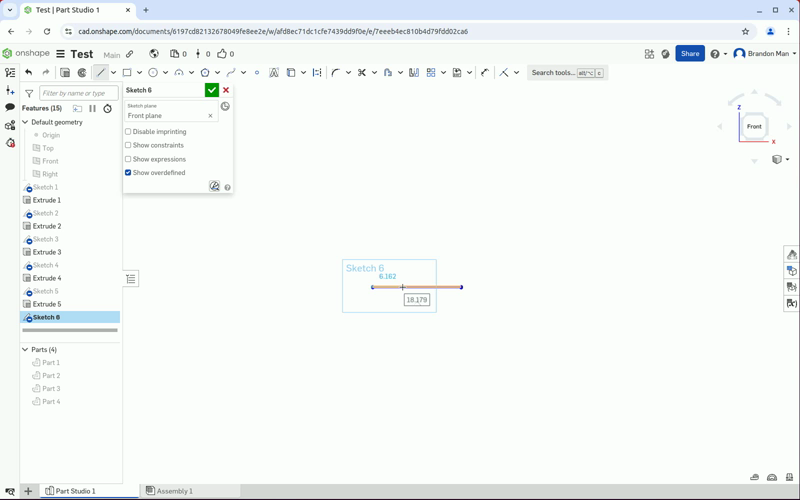
mouse_move(372, 287)
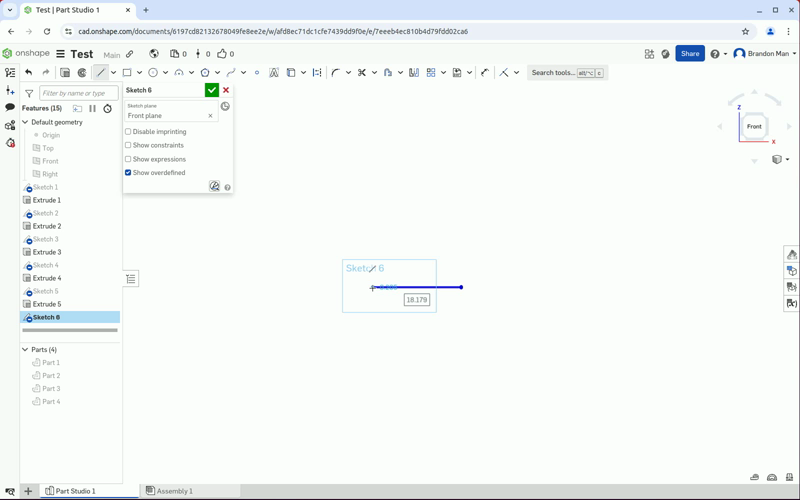
scroll(6)
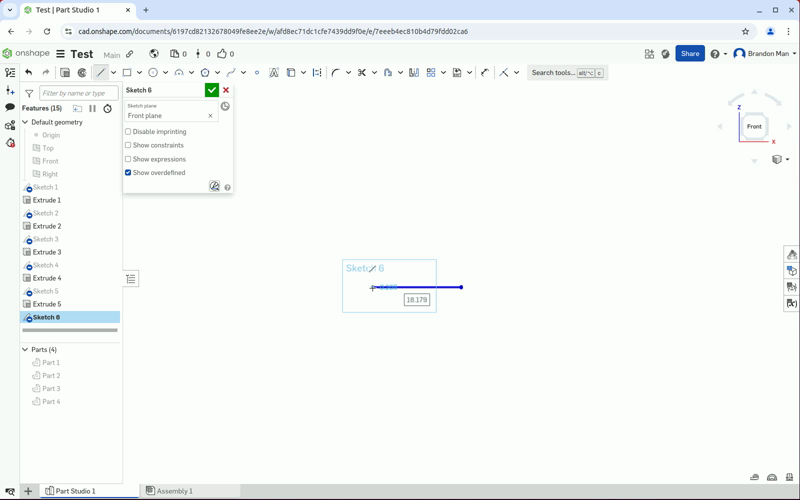
scroll(6)
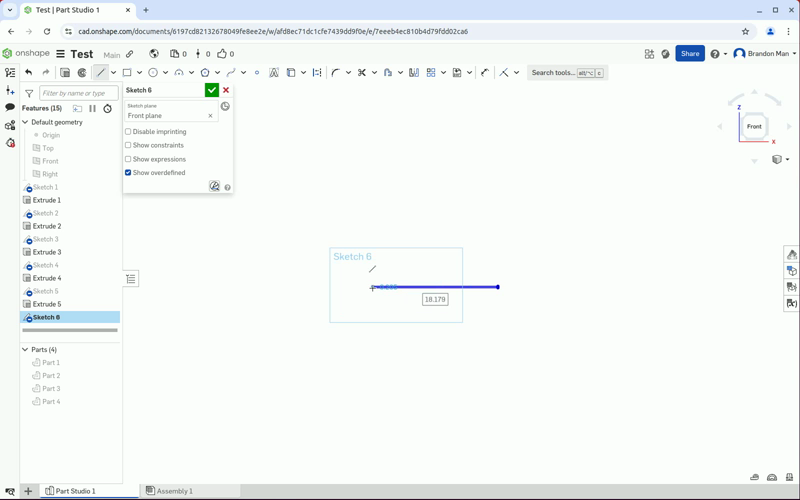
scroll(6)
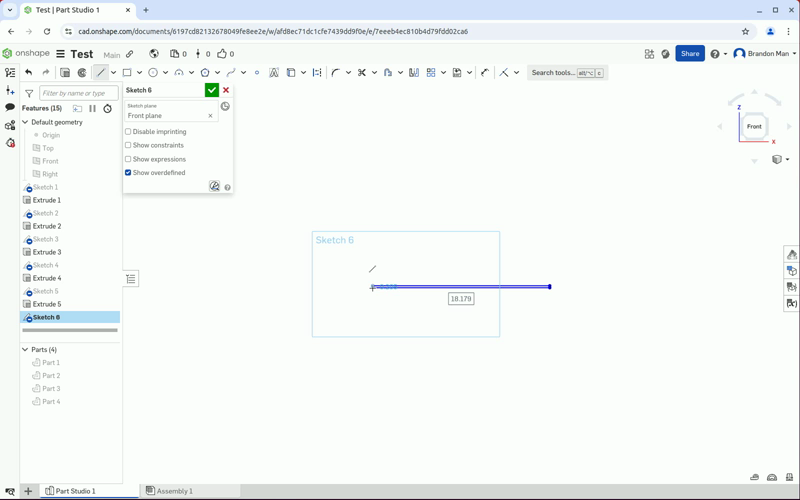
scroll(6)
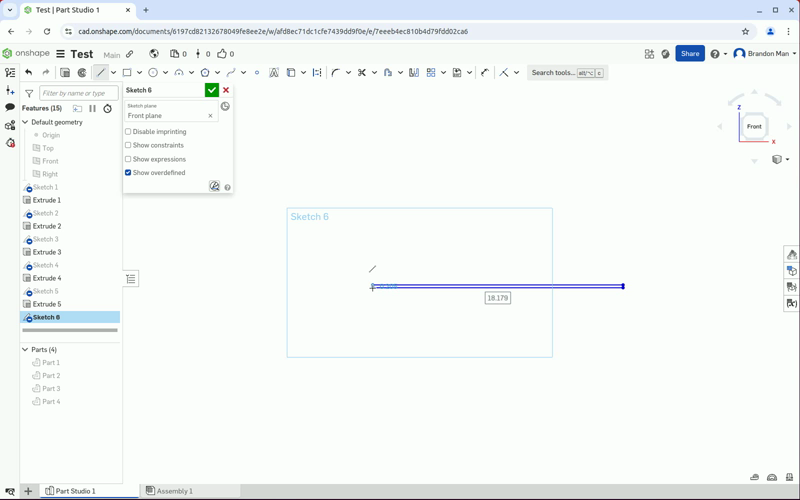
scroll(6)
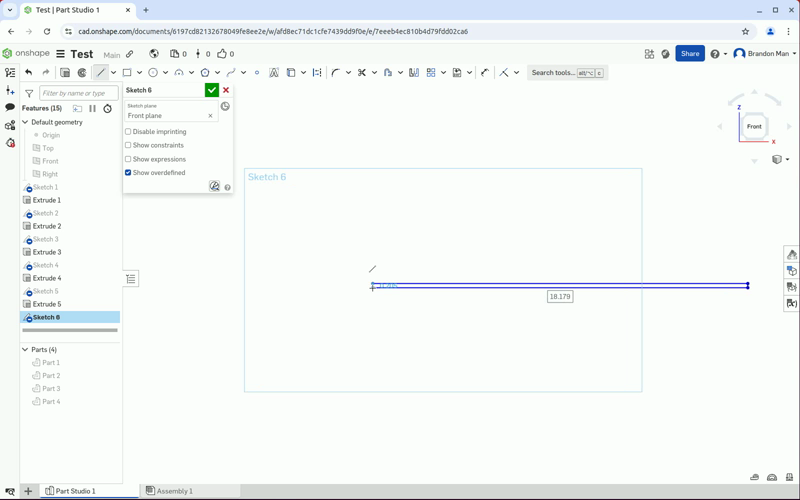
scroll(6)
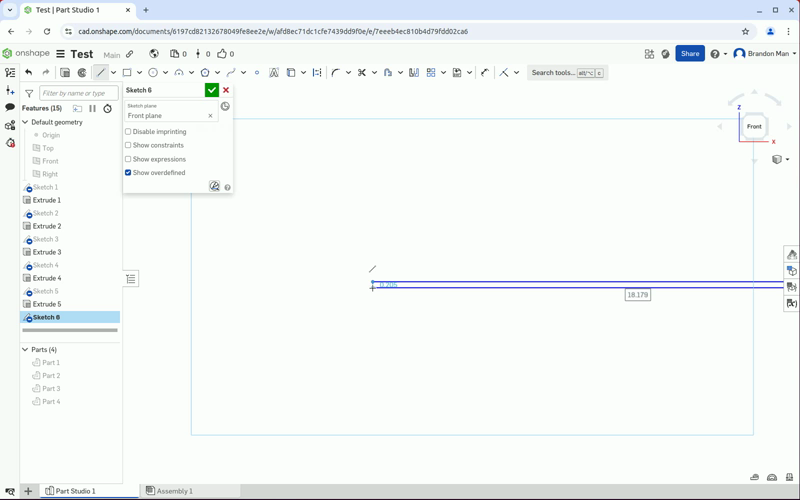
scroll(6)
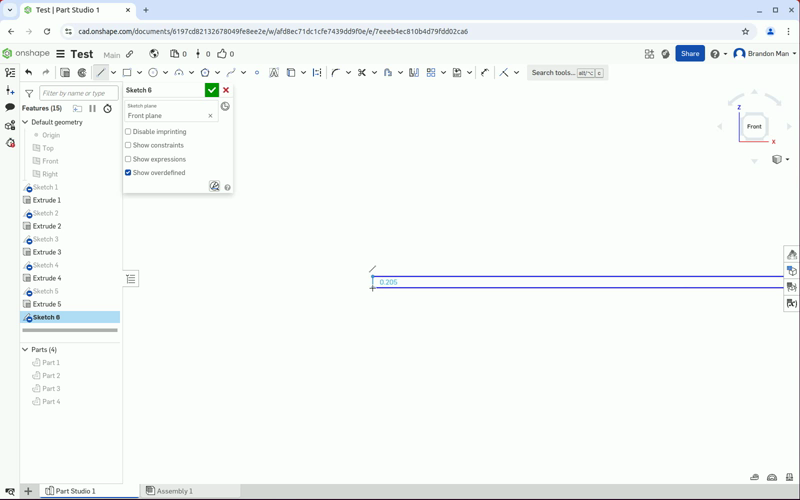
key_up(shift)
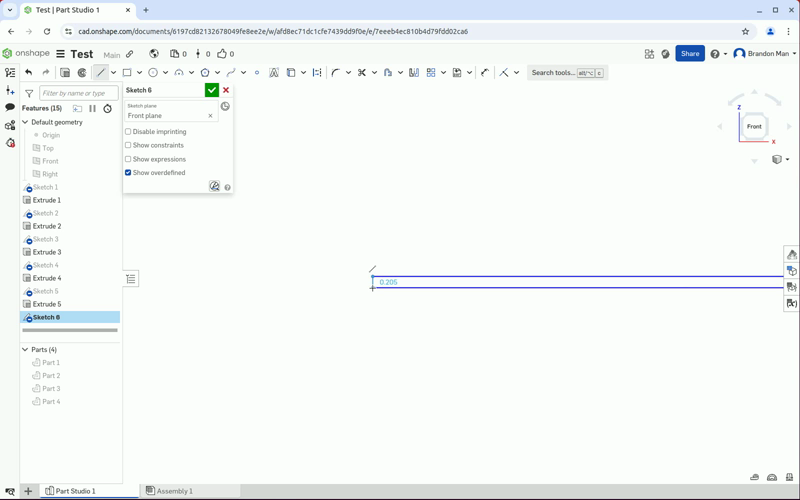
click(372, 287)
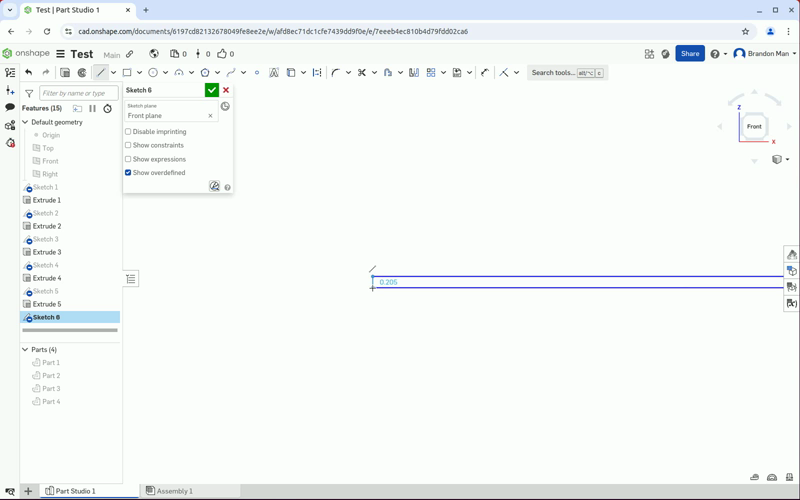
scroll(-6)
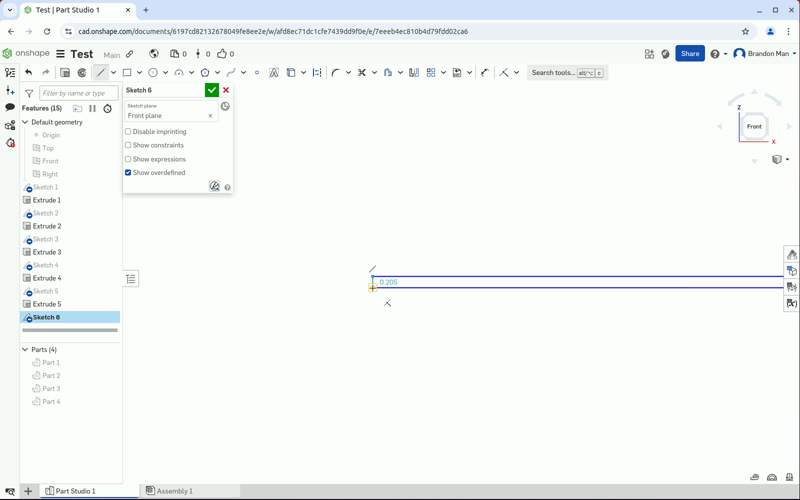
scroll(-6)
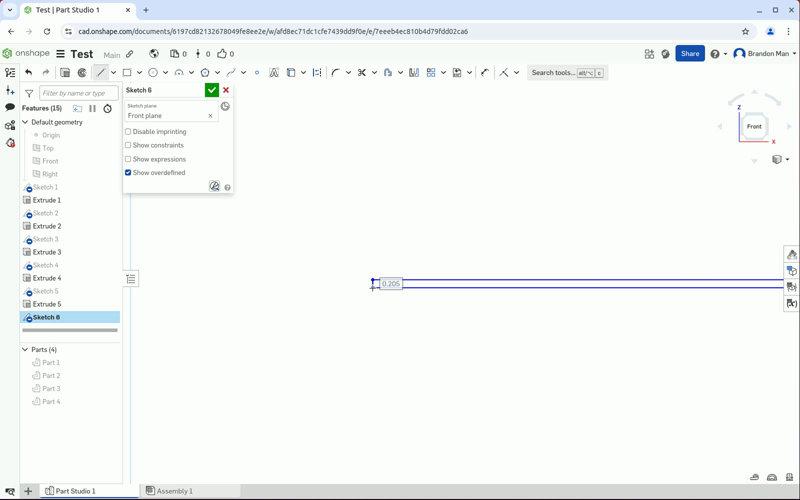
scroll(-6)
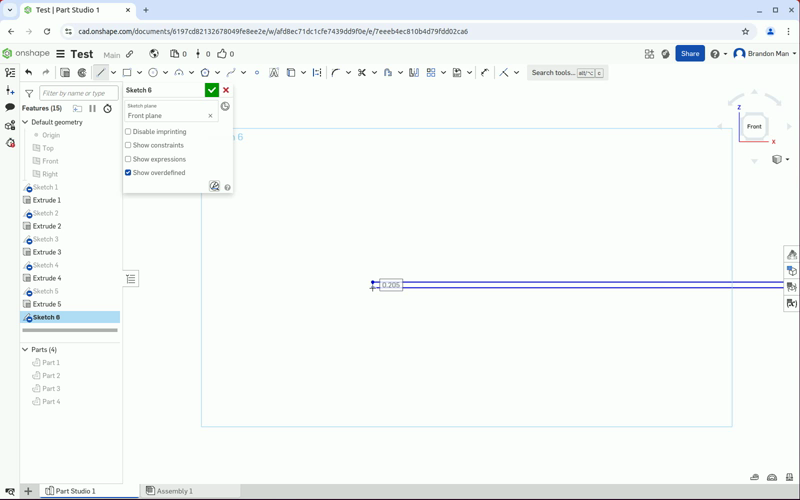
scroll(-6)
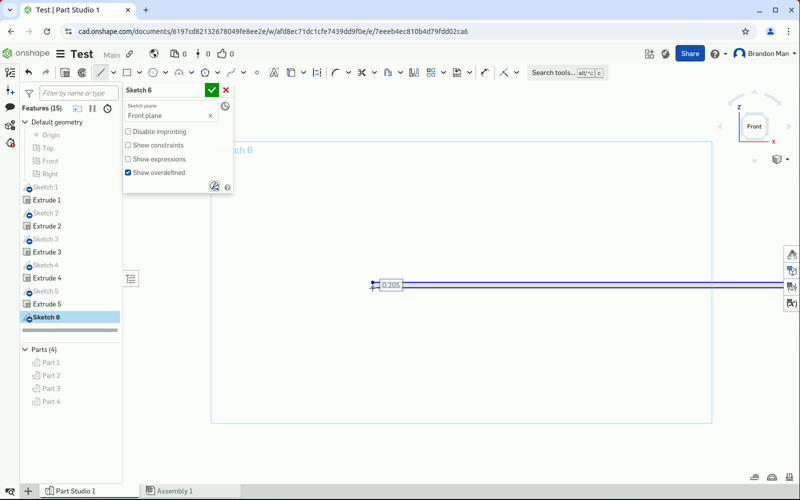
scroll(-6)
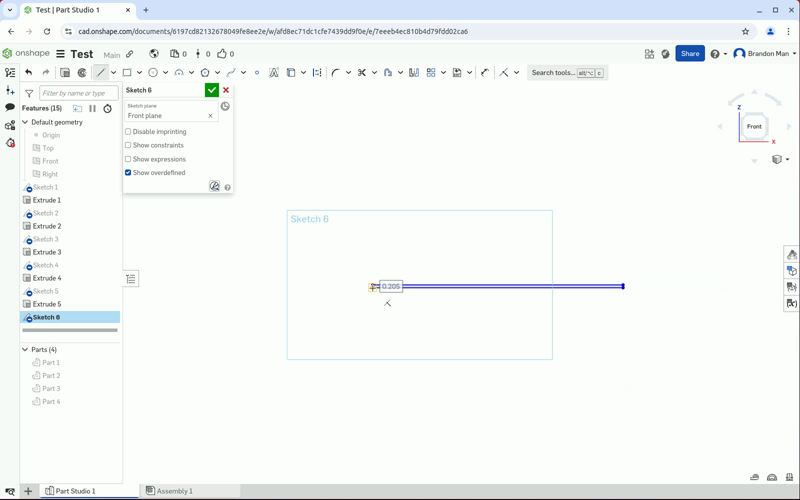
scroll(-6)
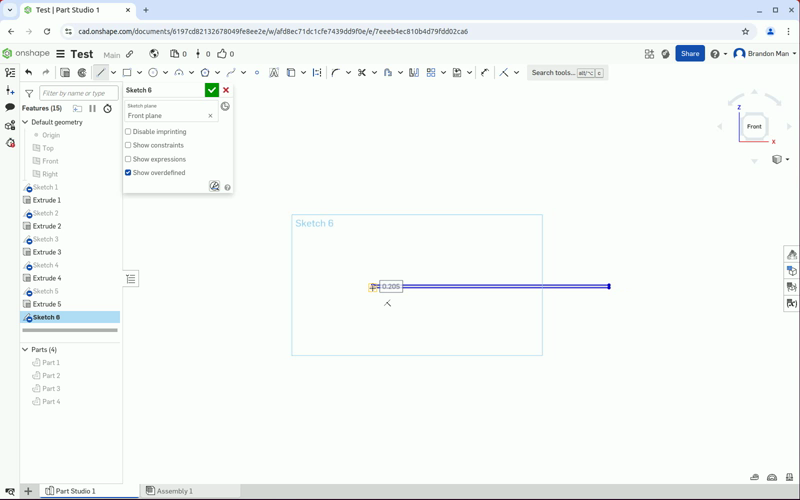
scroll(-6)
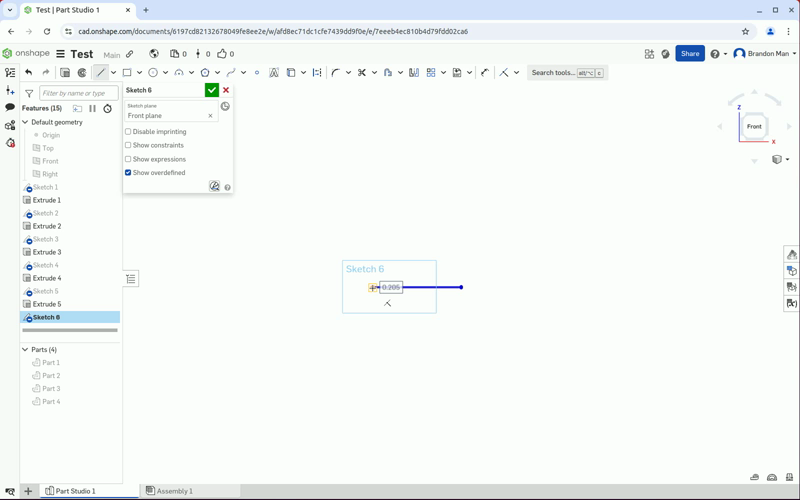
key(esc)
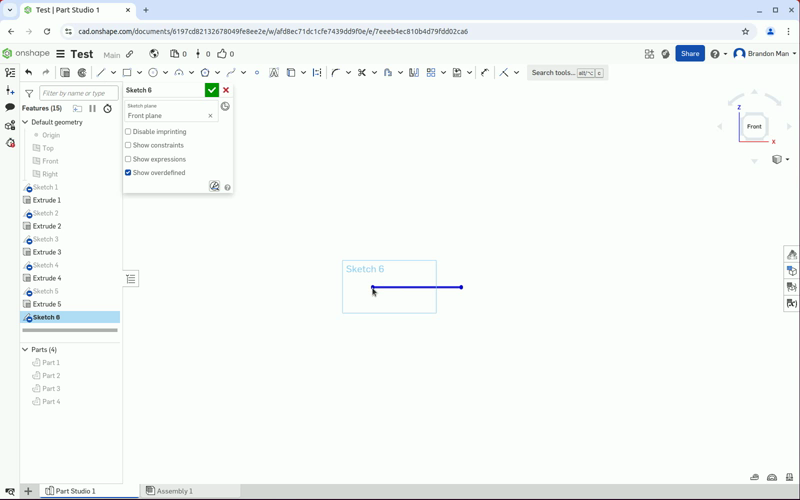
mouse_move(455, 286)
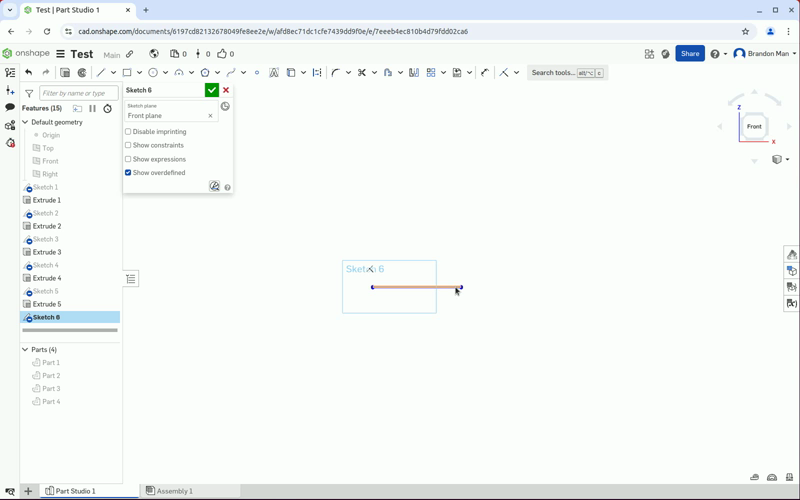
scroll(6)
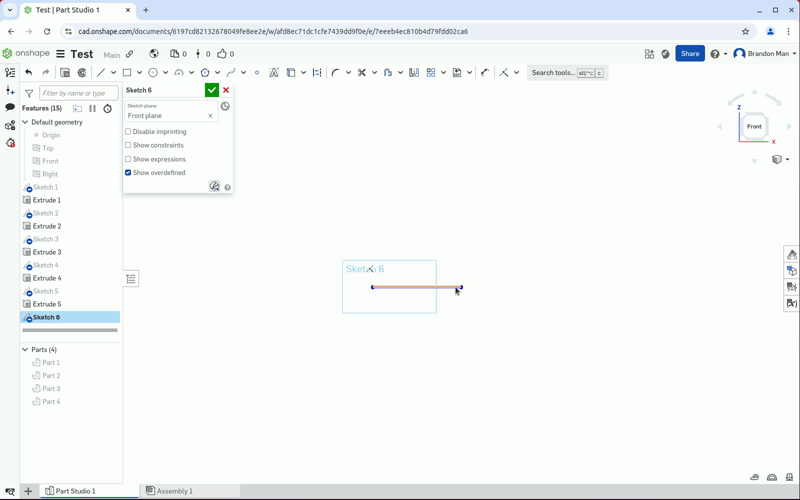
scroll(6)
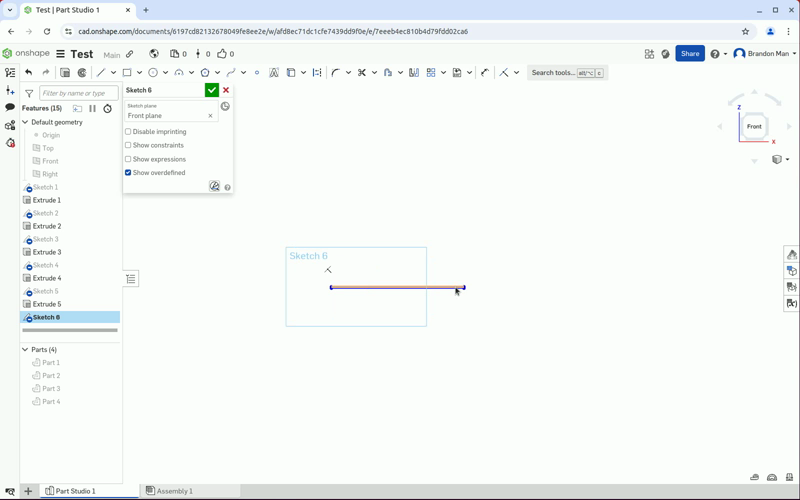
scroll(6)
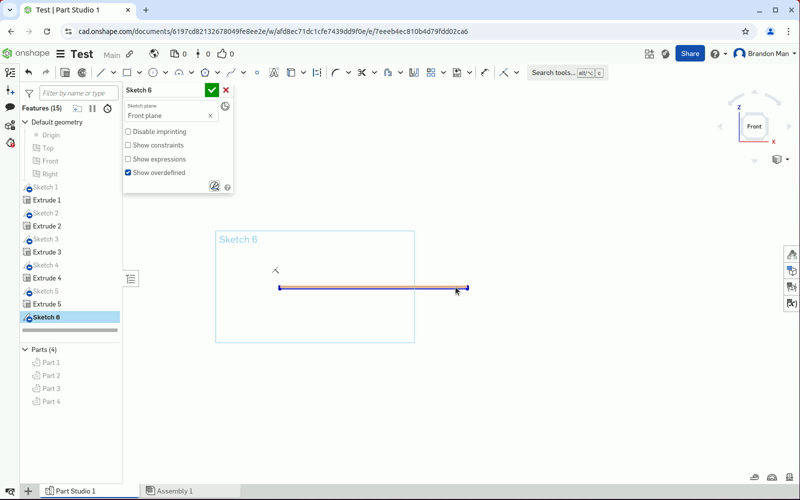
scroll(6)
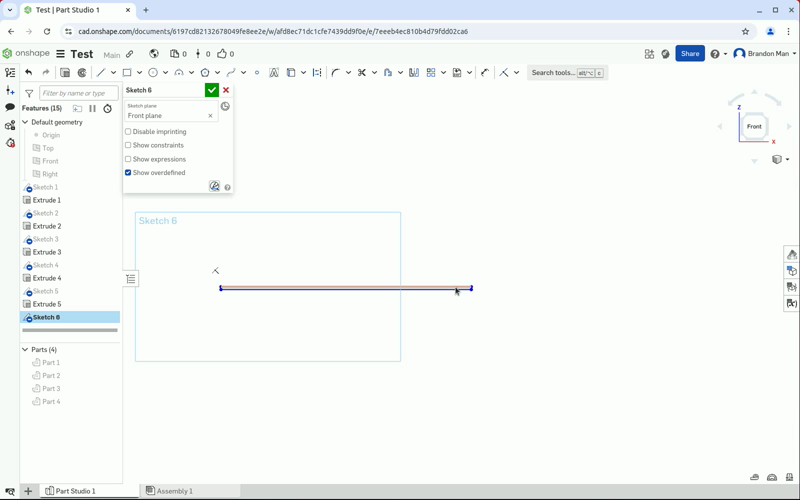
scroll(6)
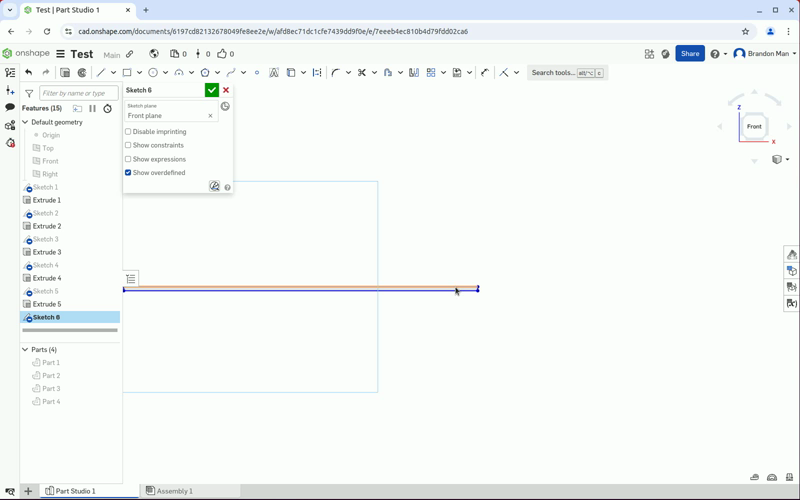
scroll(6)
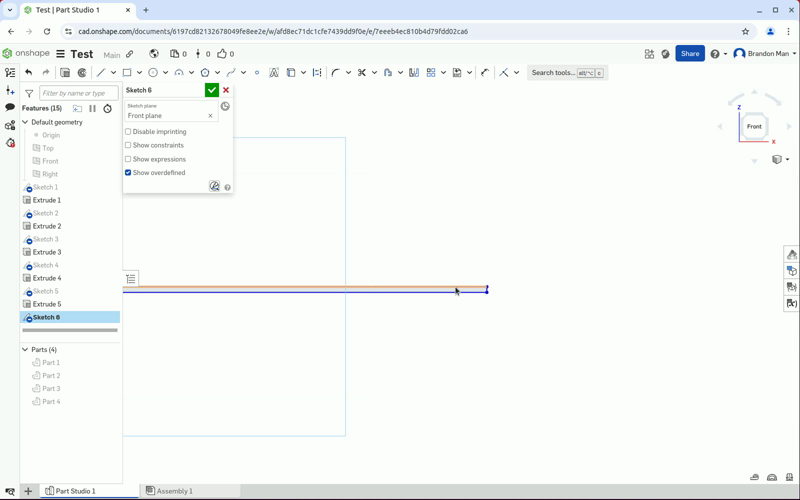
scroll(6)
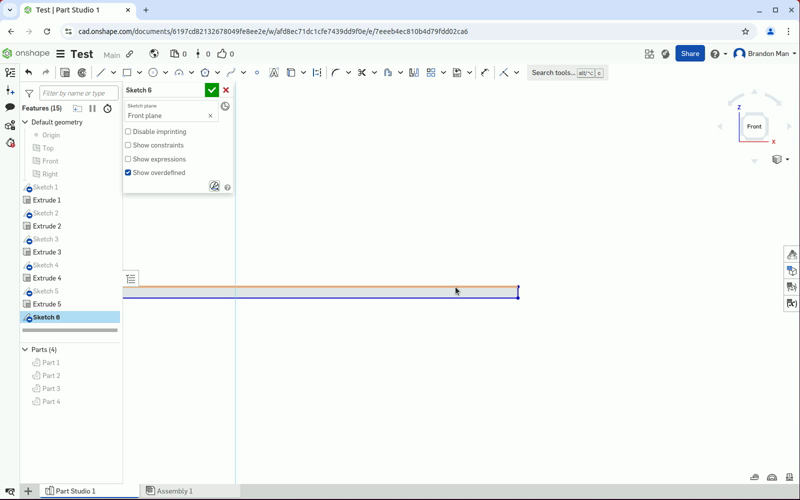
click(455, 286)
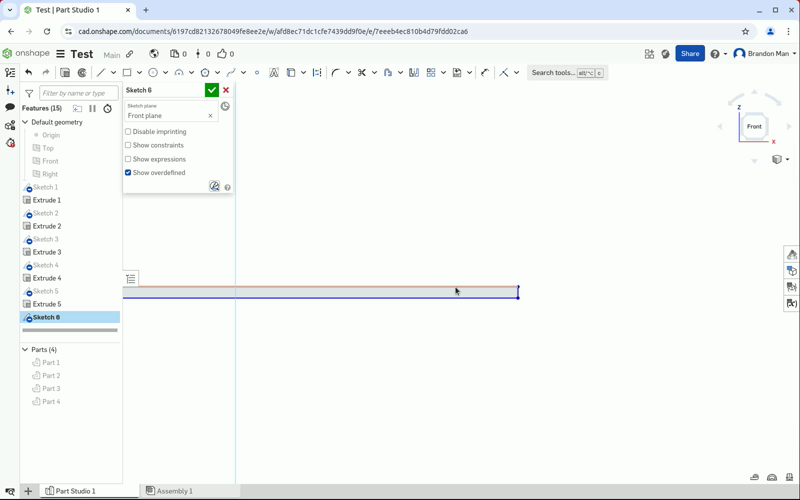
scroll(-6)
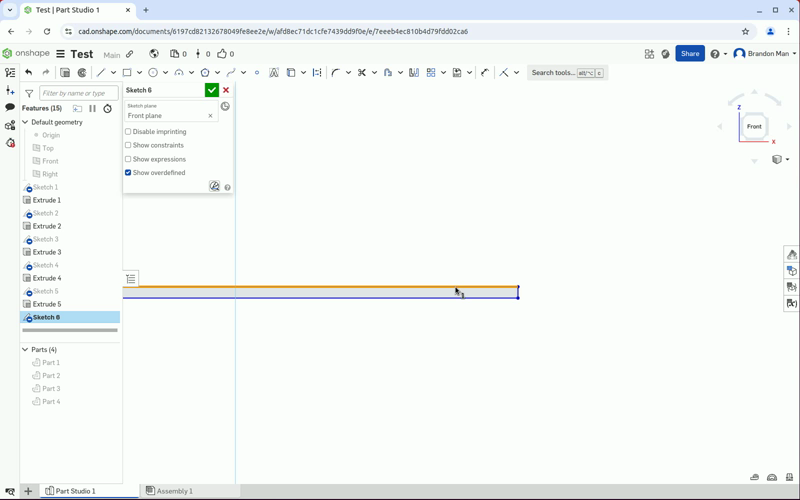
scroll(-6)
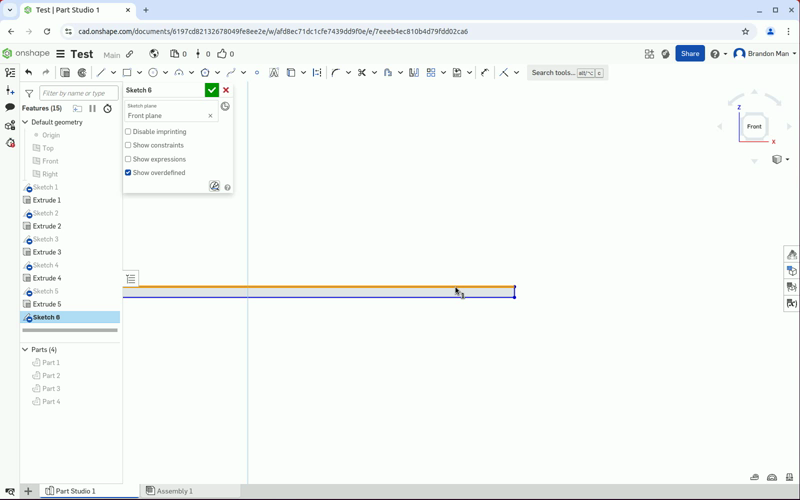
scroll(-6)
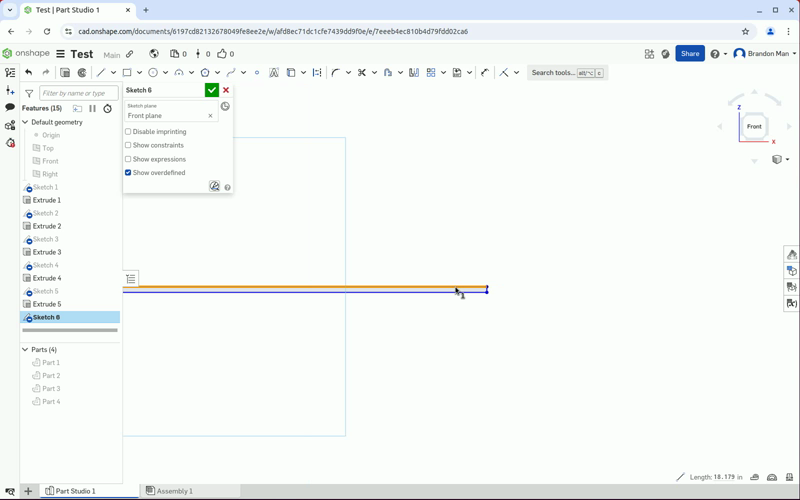
scroll(-6)
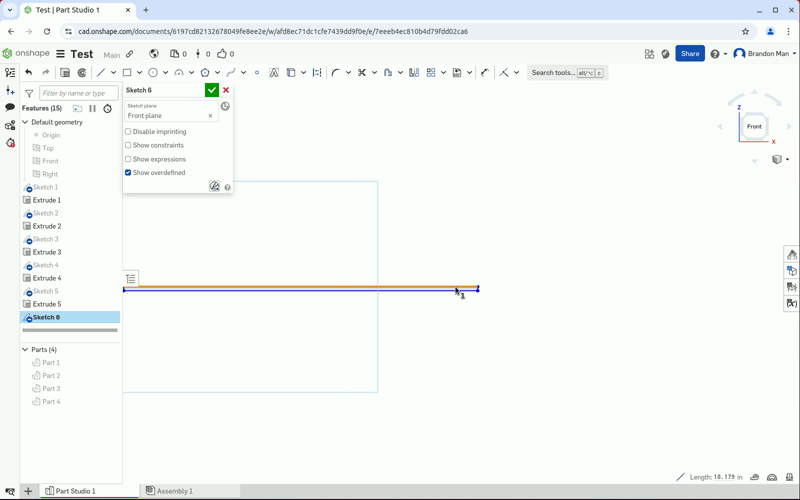
scroll(-6)
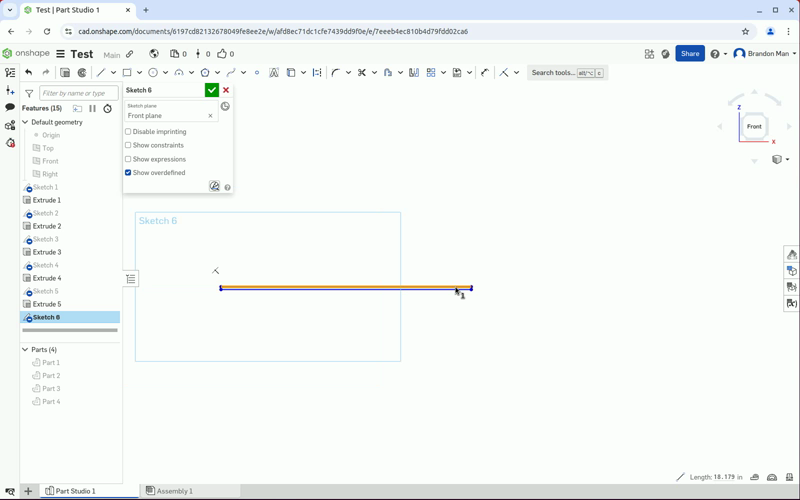
scroll(-6)
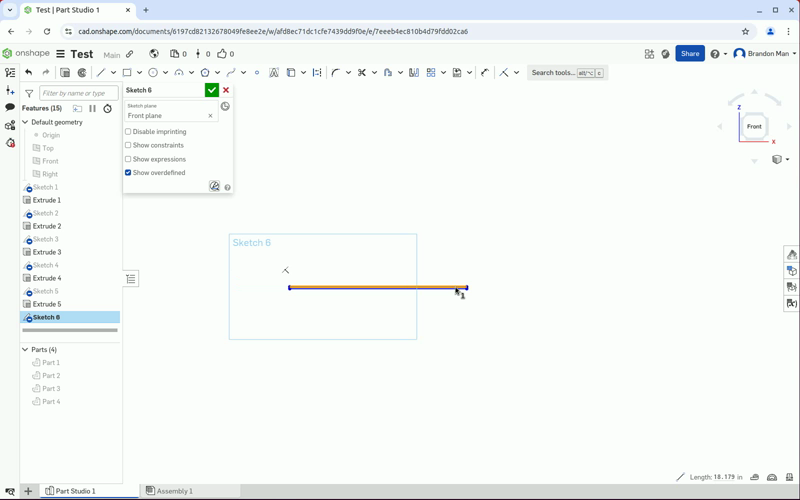
scroll(-6)
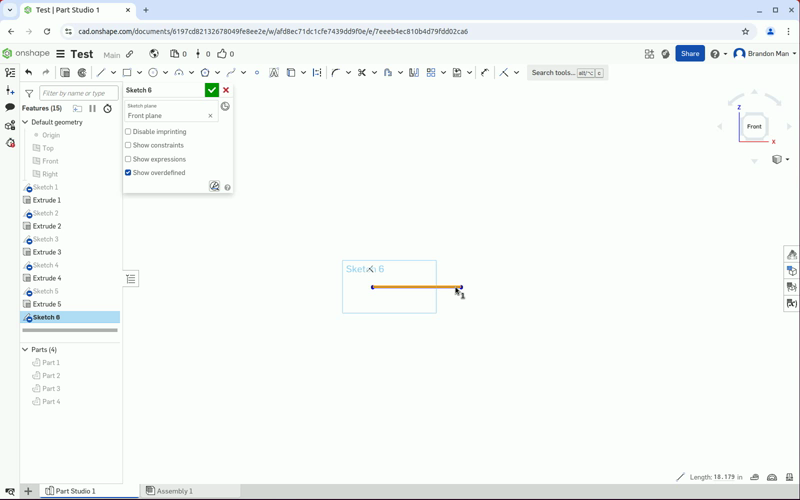
mouse_move(73, 352)
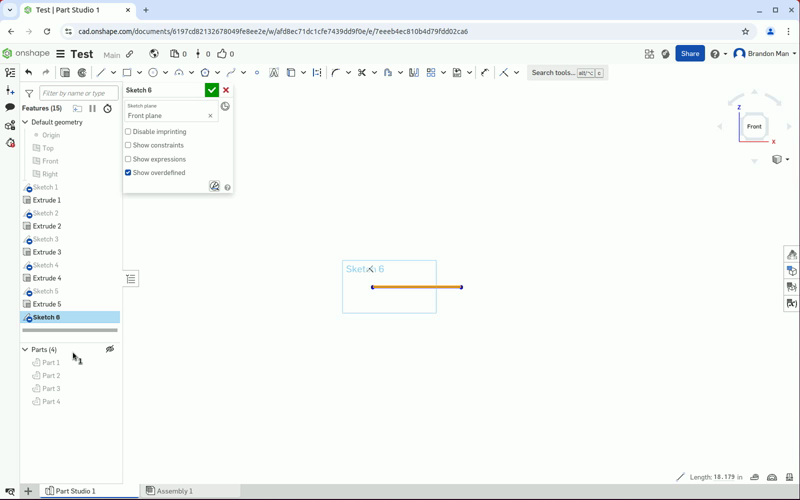
key(shift+y)
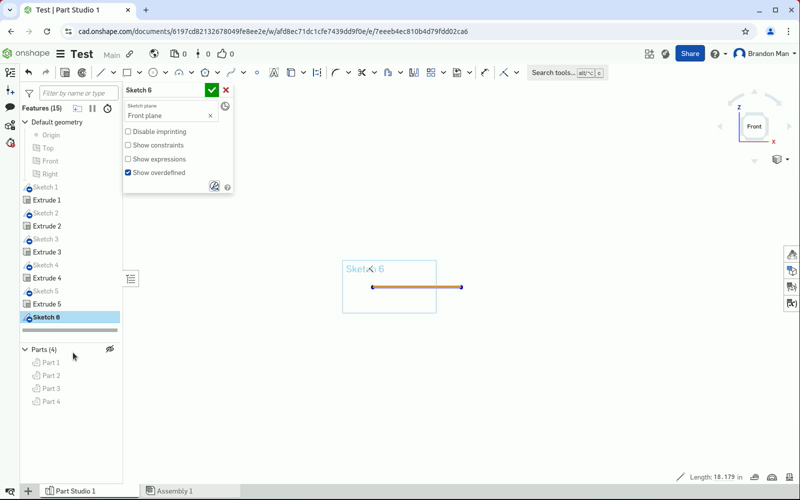
key(shift+e)
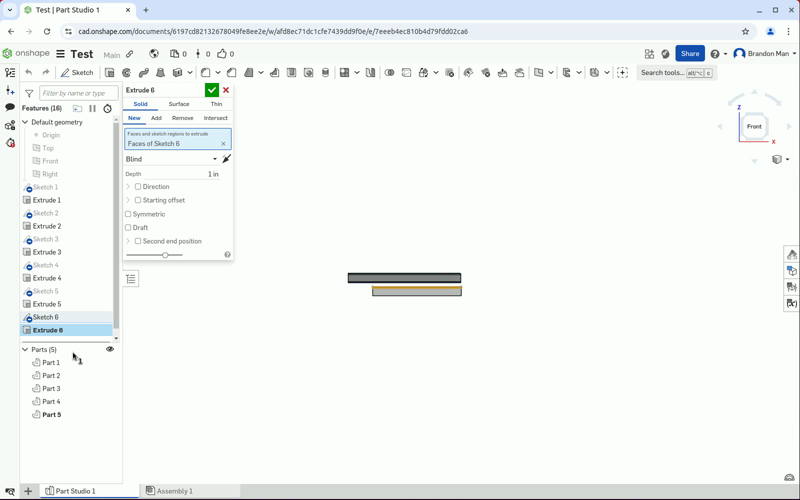
mouse_move(143, 106)
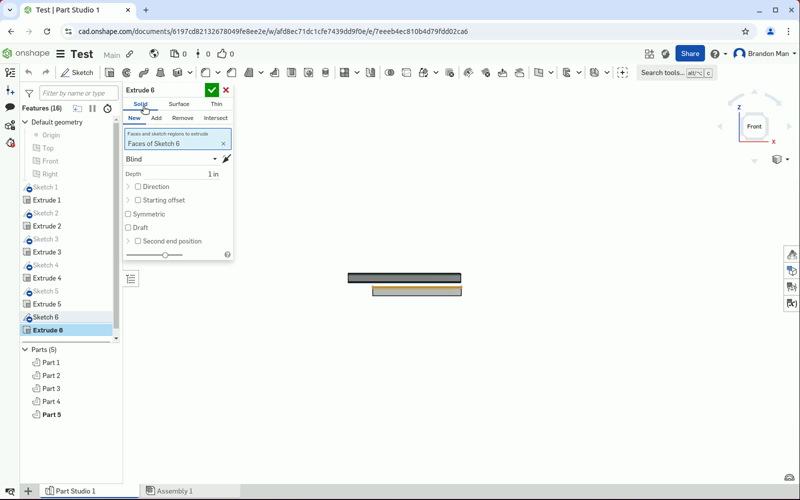
click(143, 106)
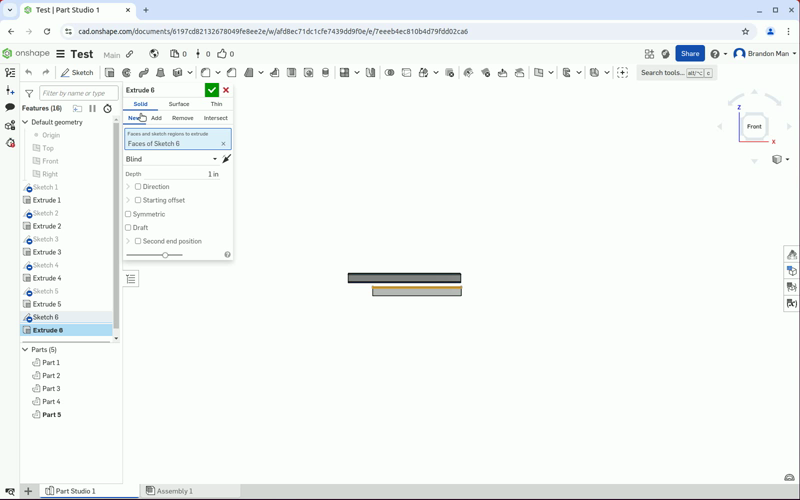
mouse_move(137, 120)
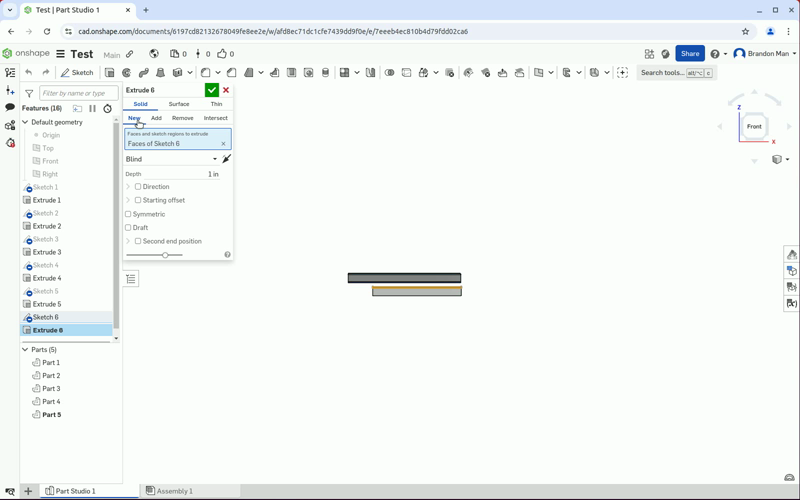
click(137, 120)
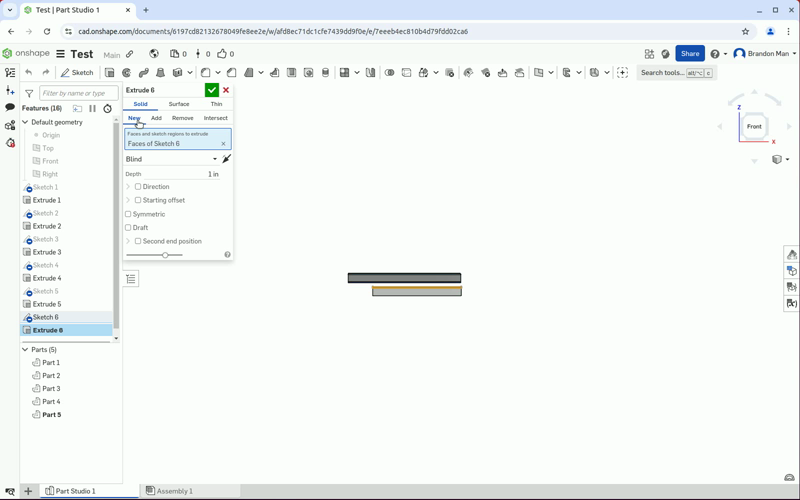
key(tab, 4)
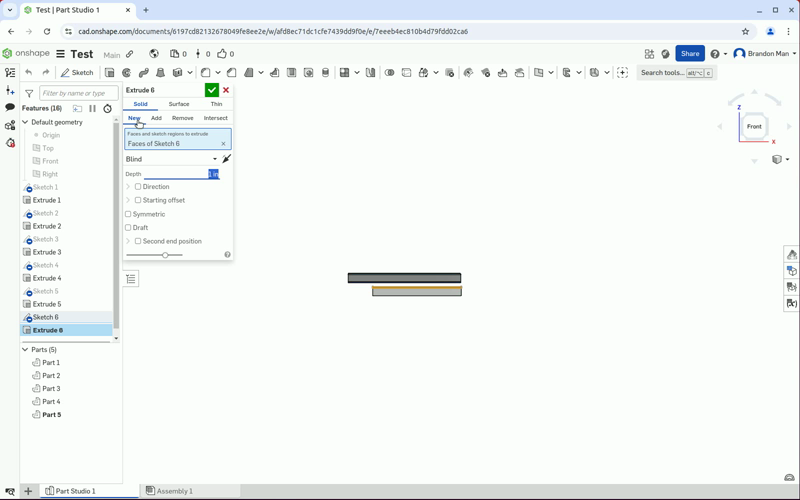
text(1.926)
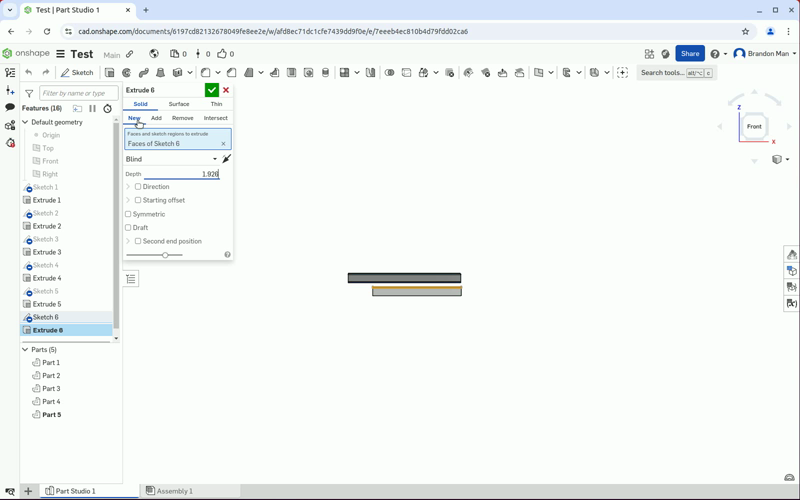
key(enter)
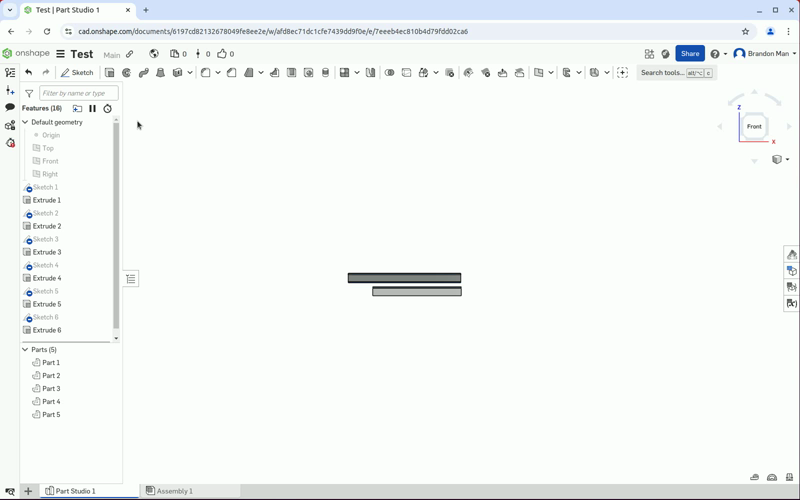
key(shift+h)
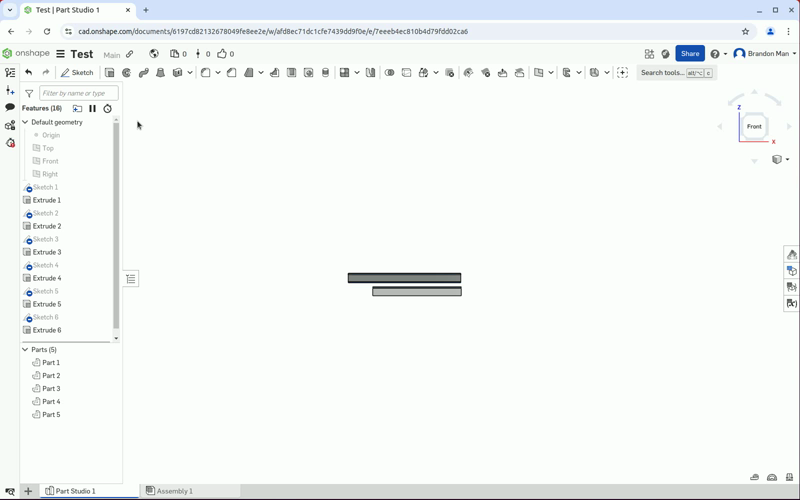
key(shift+h)
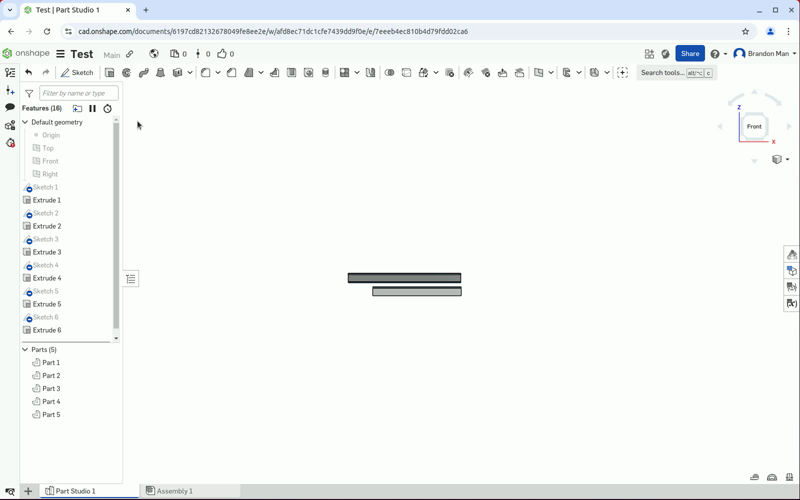
mouse_move(69, 189)
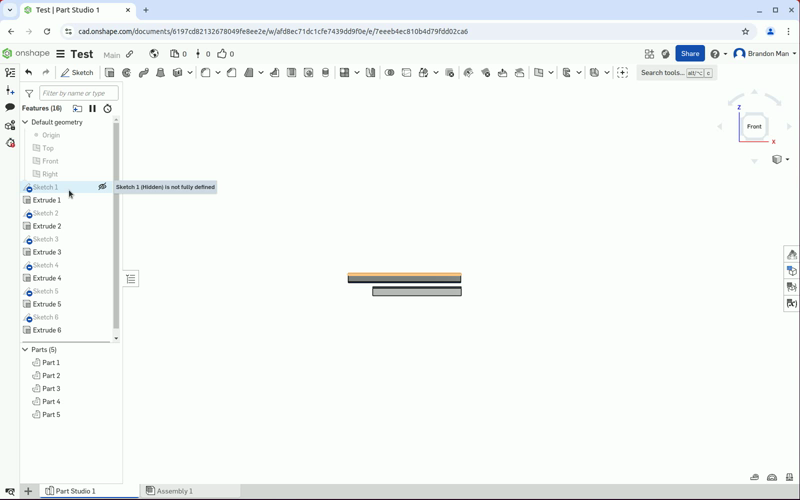
click(69, 189)
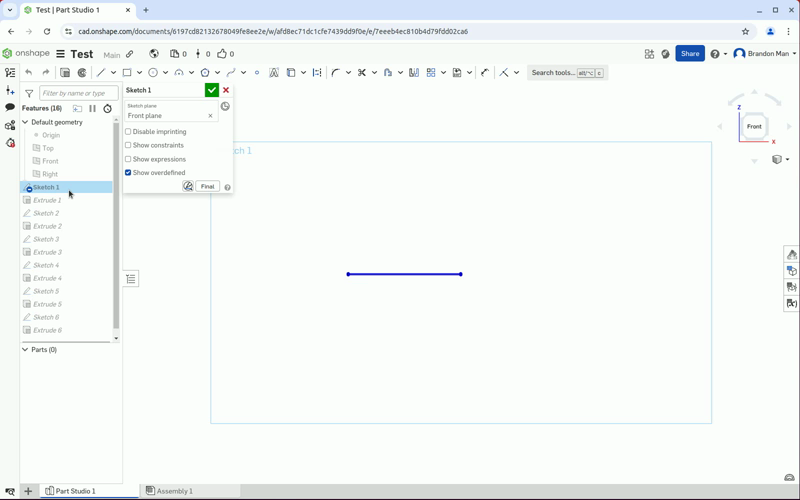
mouse_move(229, 92)
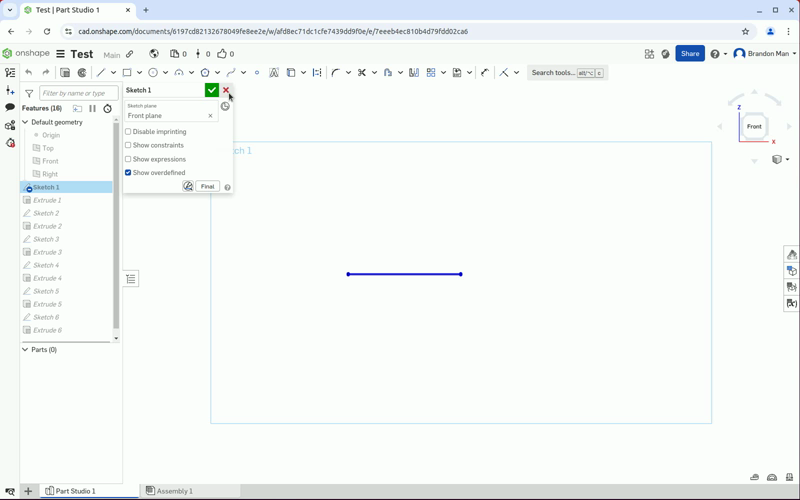
click(229, 92)
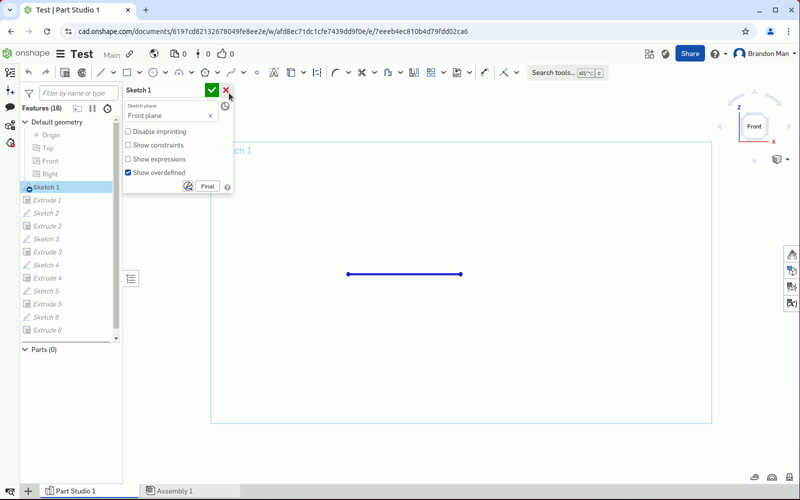
key(shift+s)
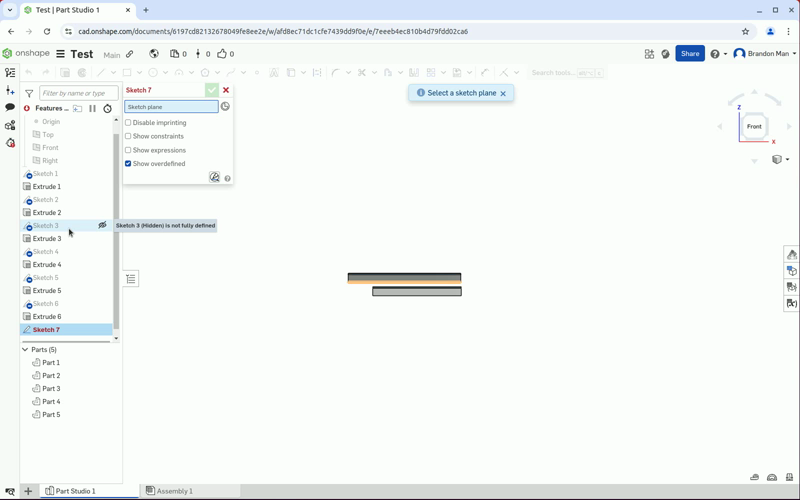
scroll(3)
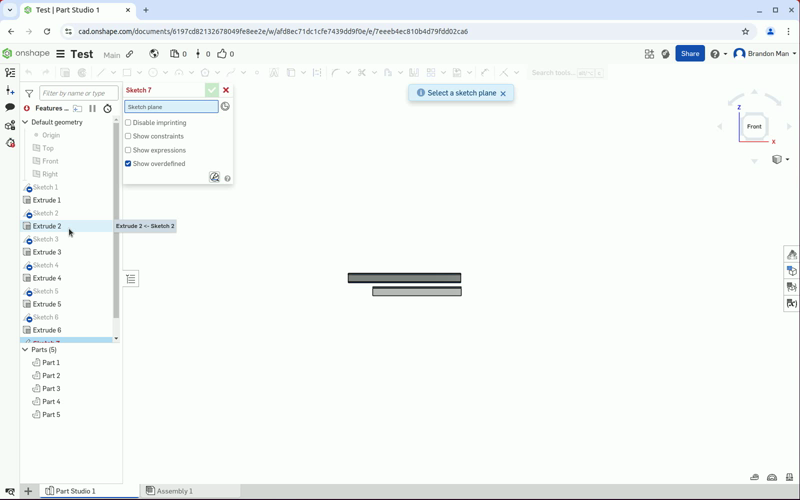
mouse_move(69, 163)
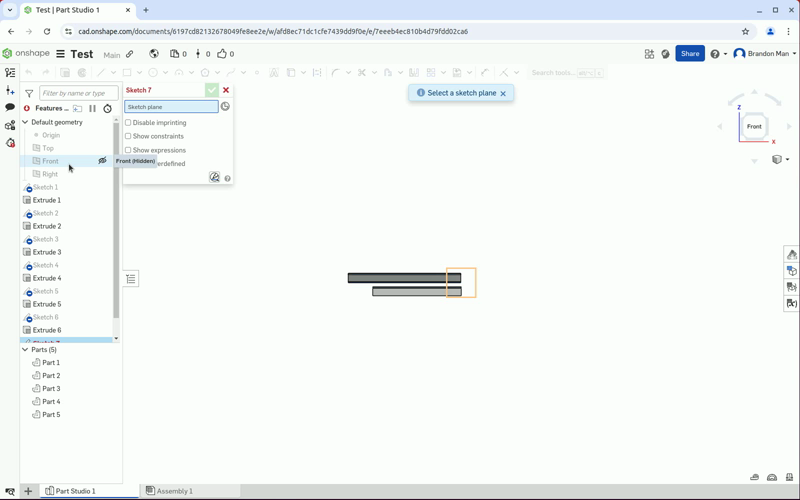
click(69, 163)
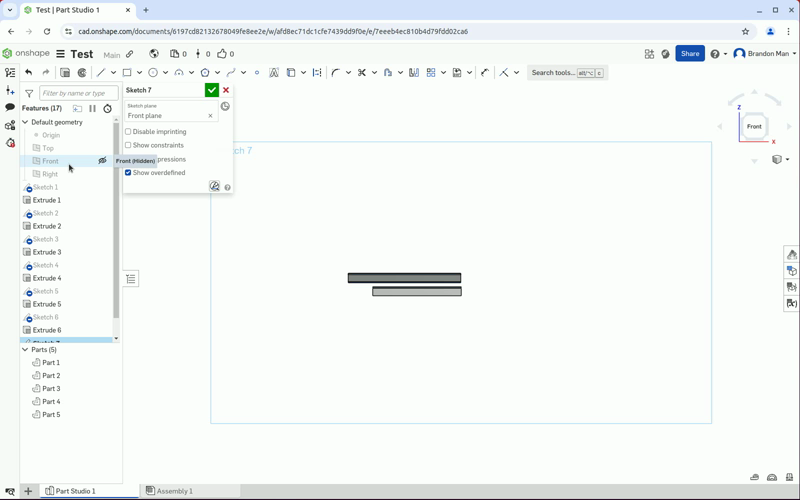
mouse_move(73, 352)
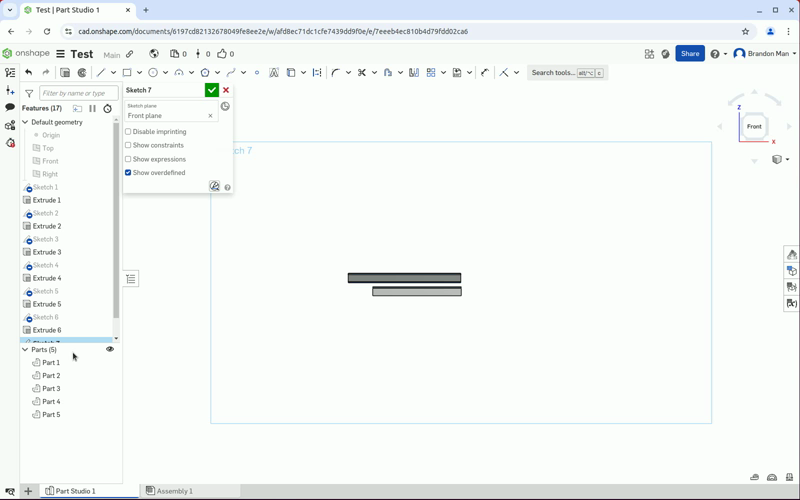
key(y)
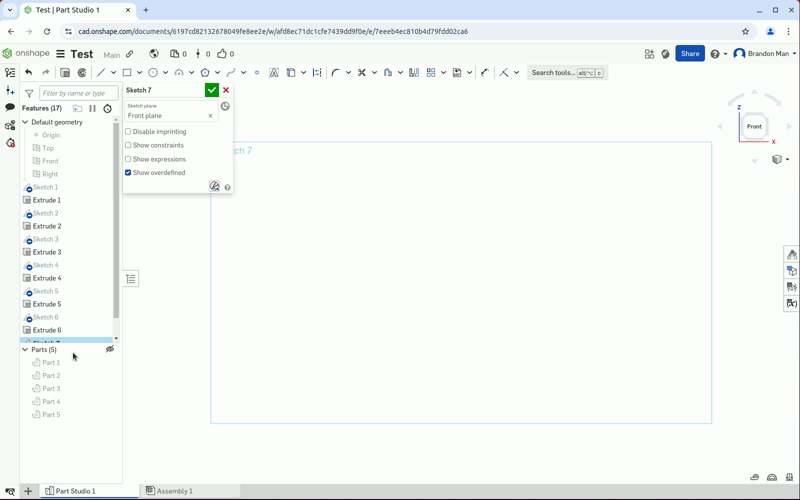
key(l)
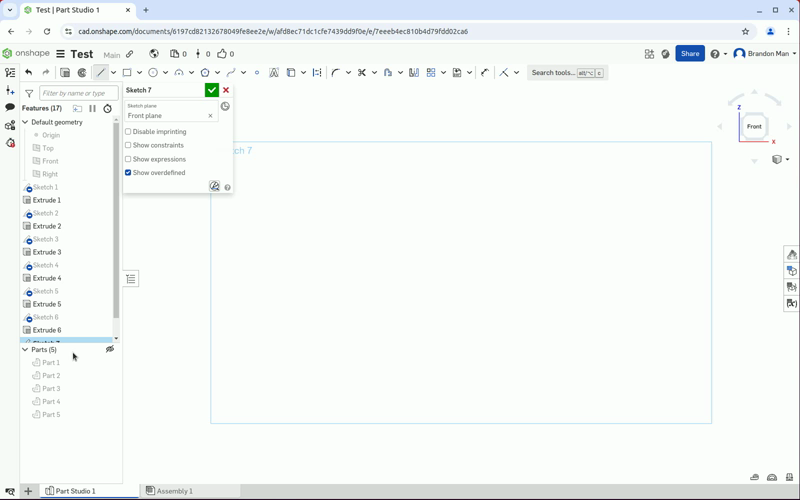
key_down(shift)
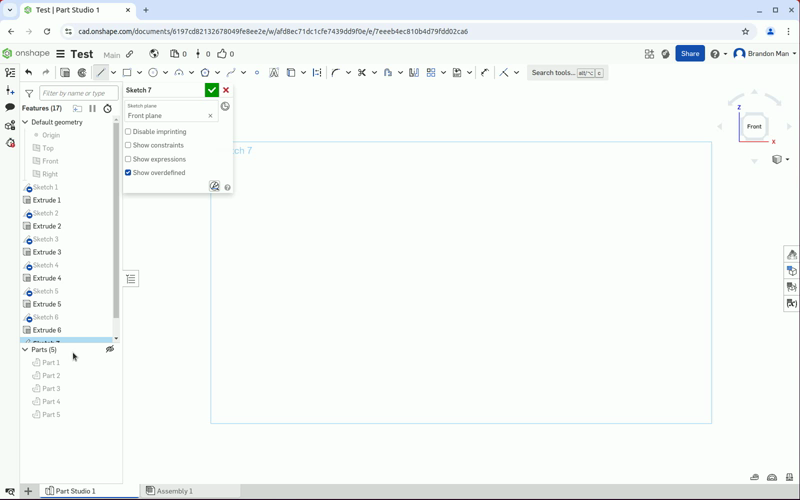
mouse_move(372, 297)
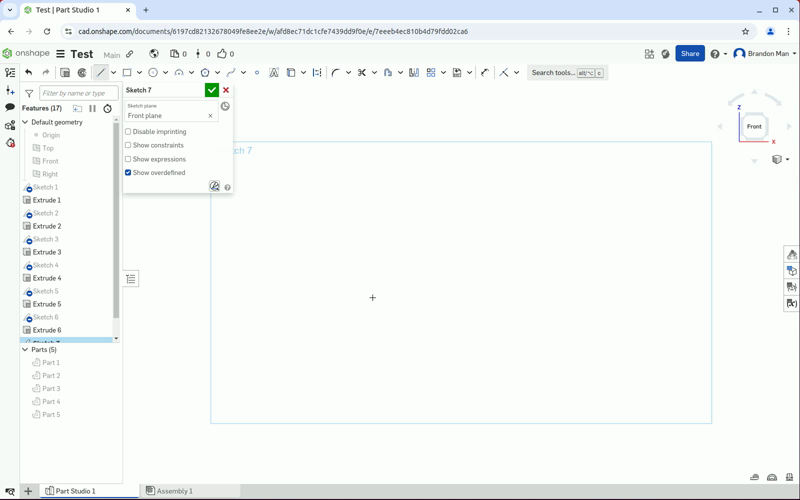
click(372, 297)
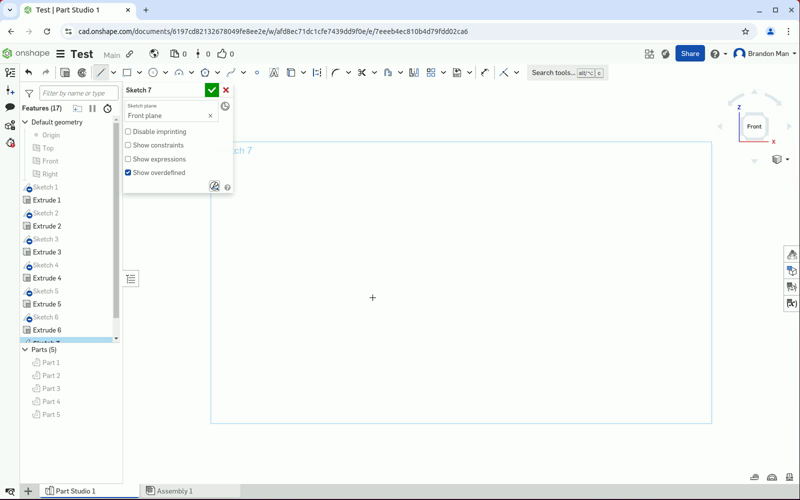
key_up(shift)
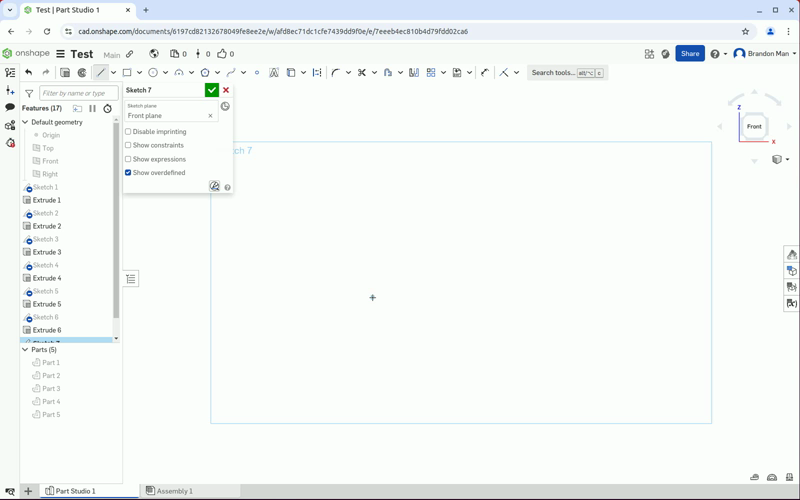
key_down(shift)
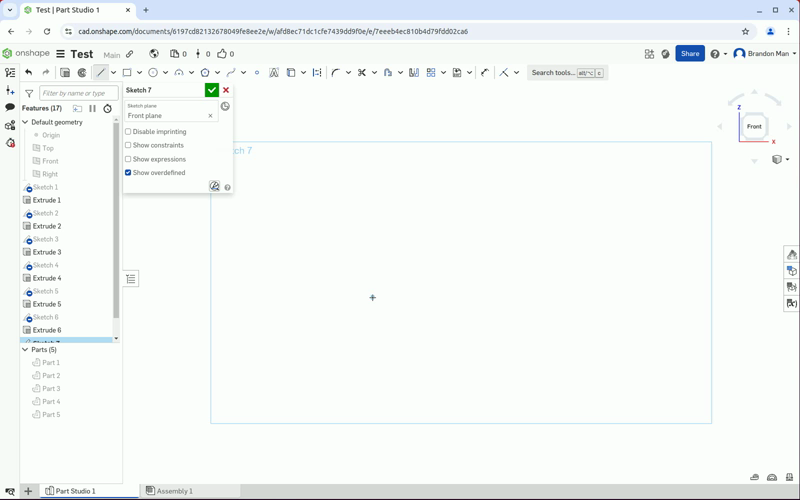
mouse_move(461, 297)
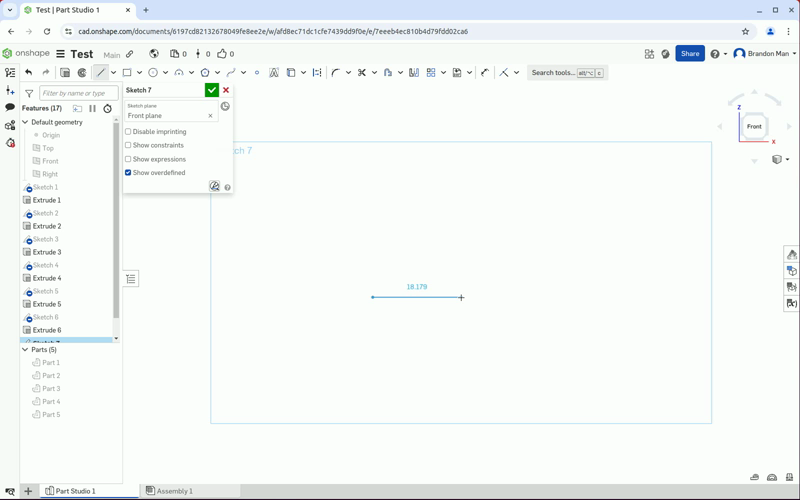
click(461, 297)
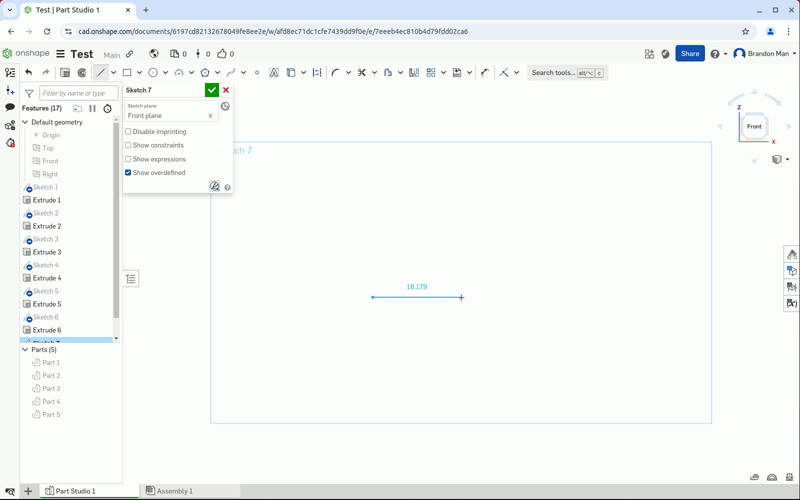
key_up(shift)
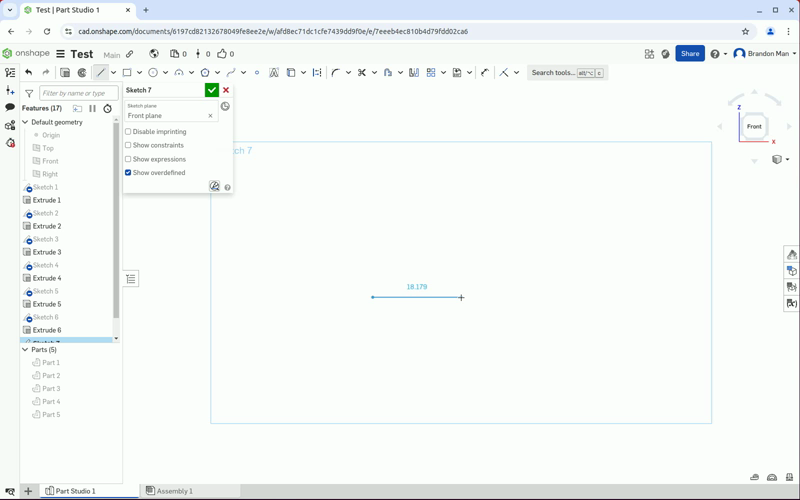
key_down(shift)
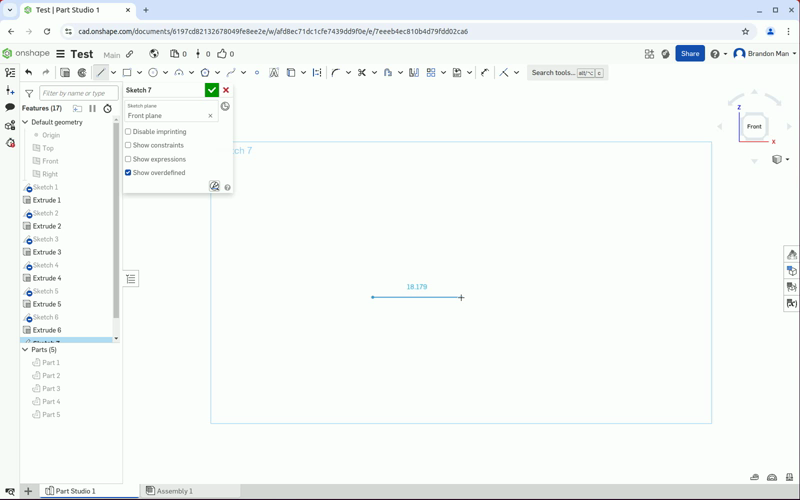
mouse_move(491, 297)
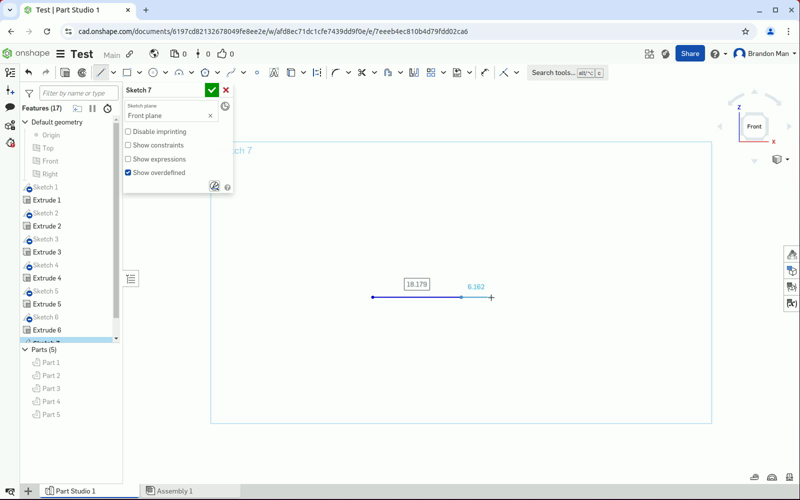
mouse_move(461, 296)
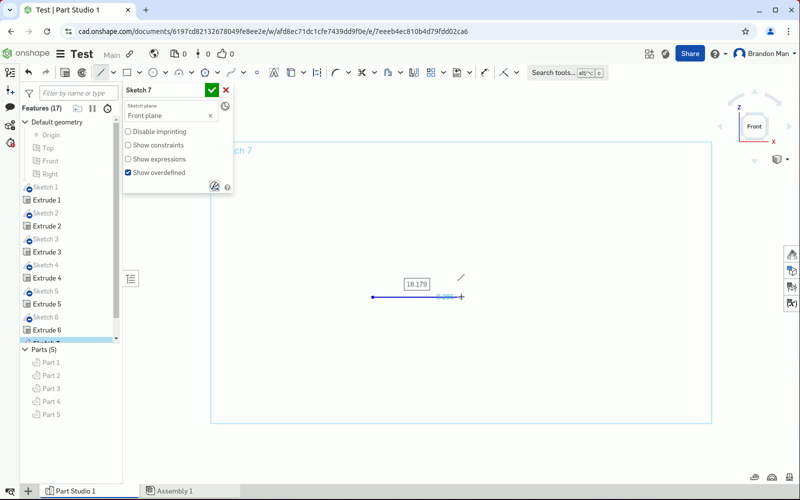
scroll(6)
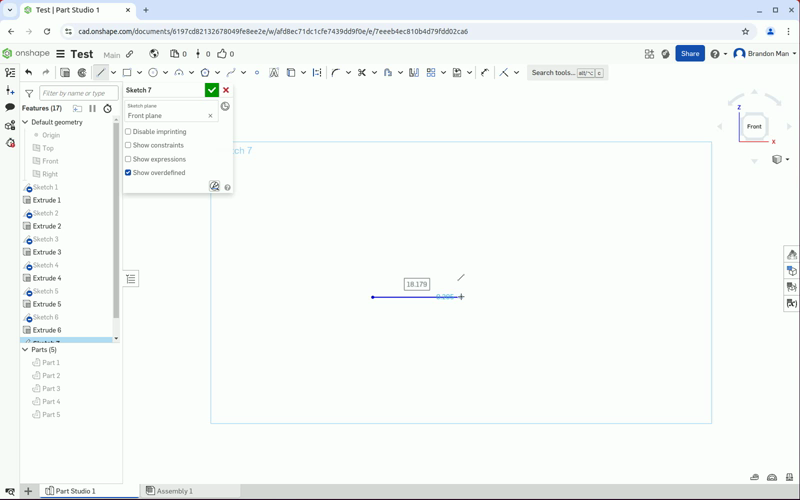
scroll(6)
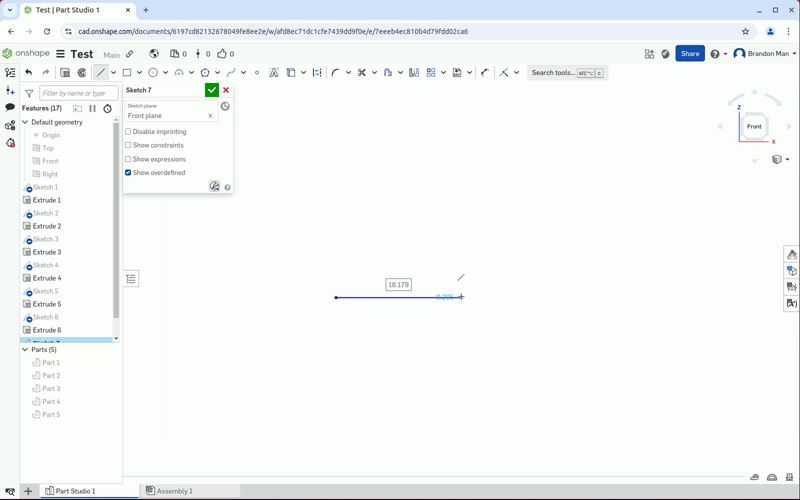
scroll(6)
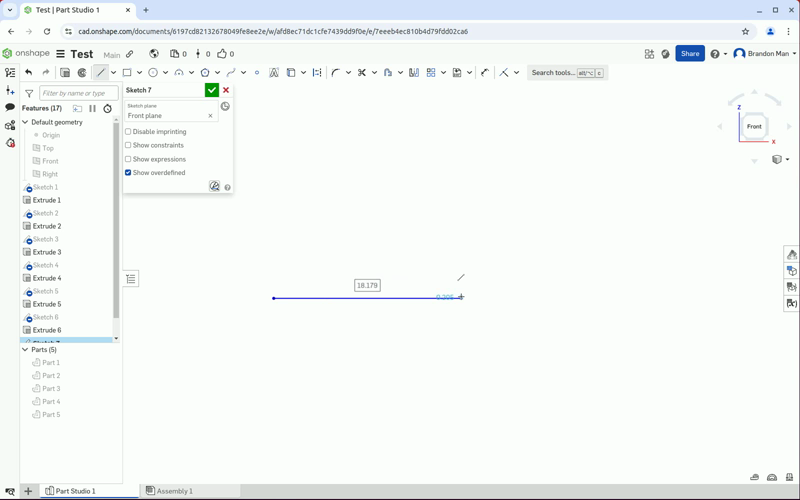
scroll(6)
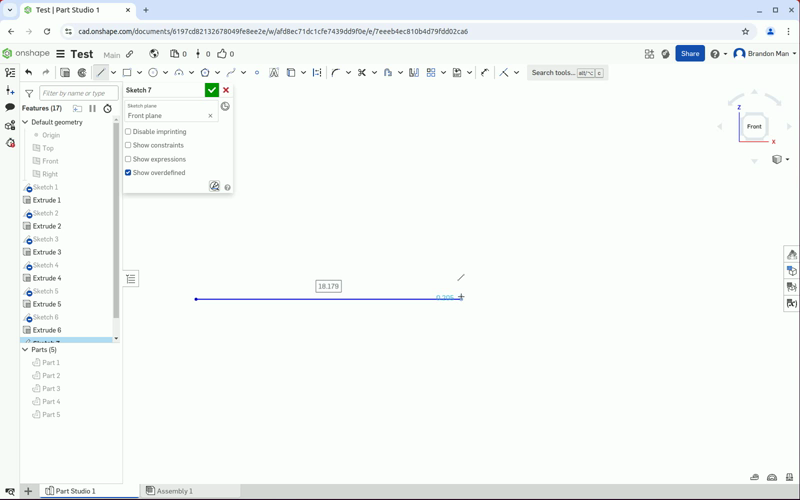
scroll(6)
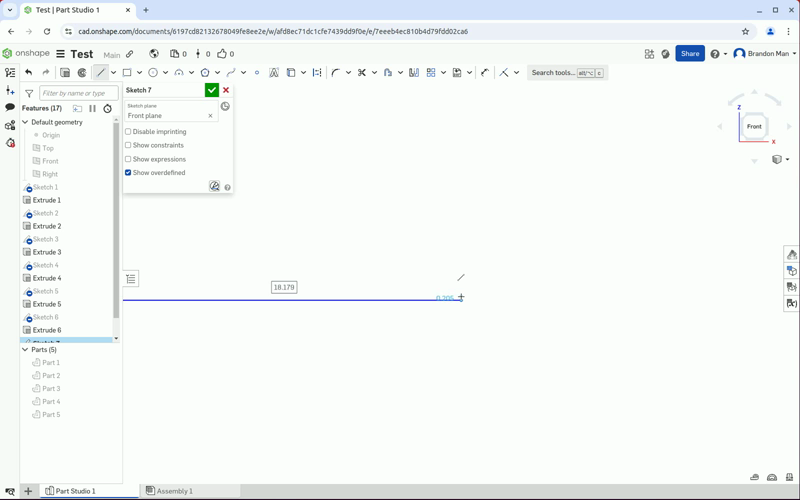
scroll(6)
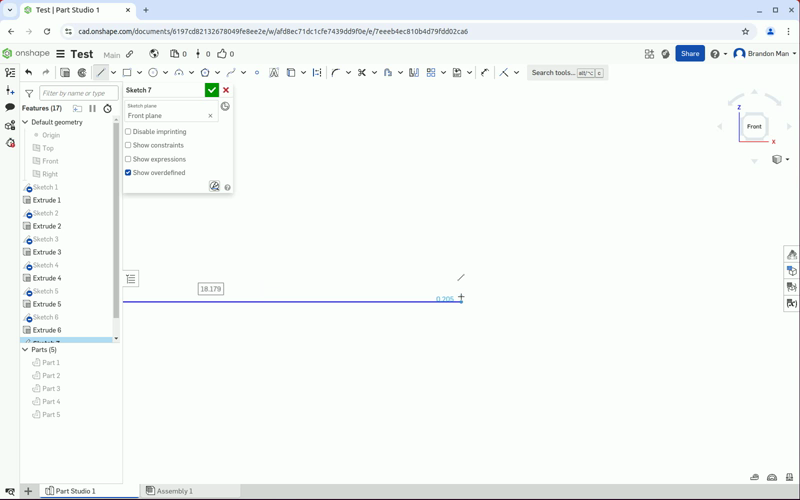
scroll(6)
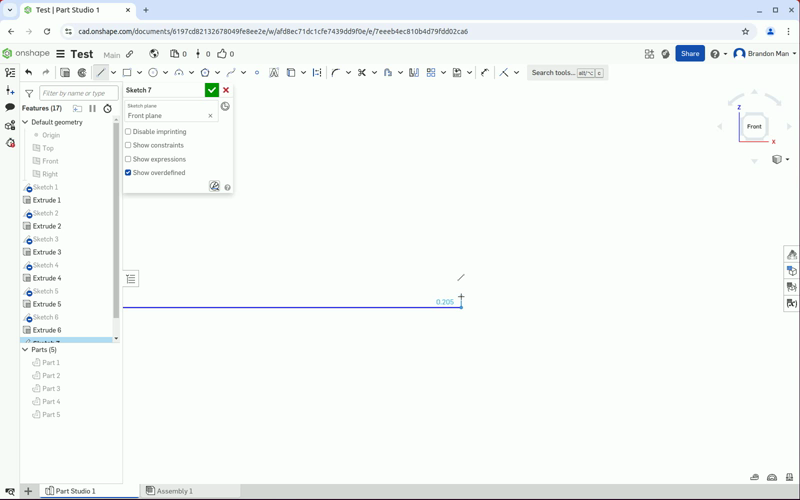
click(461, 296)
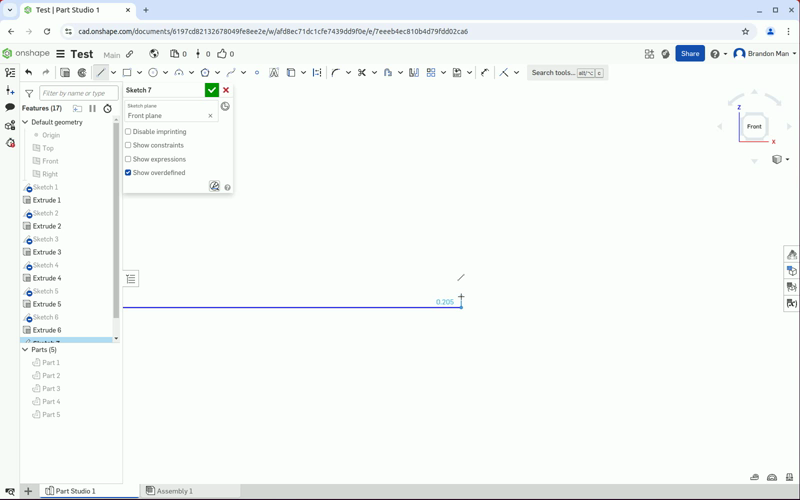
scroll(-6)
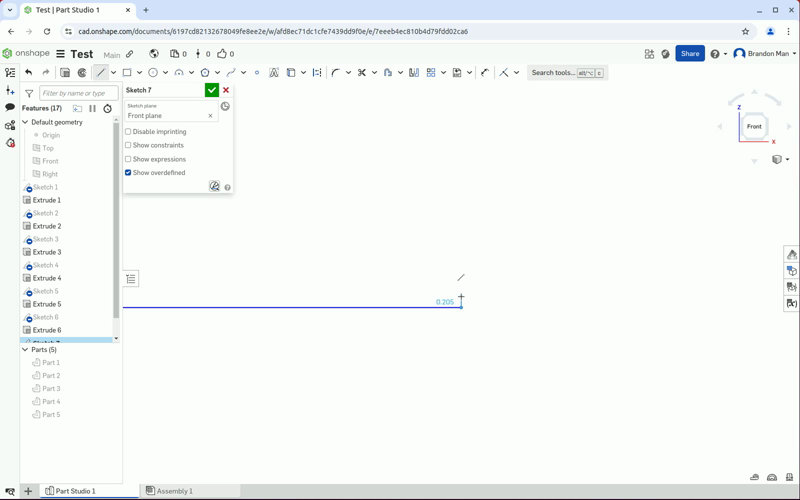
scroll(-6)
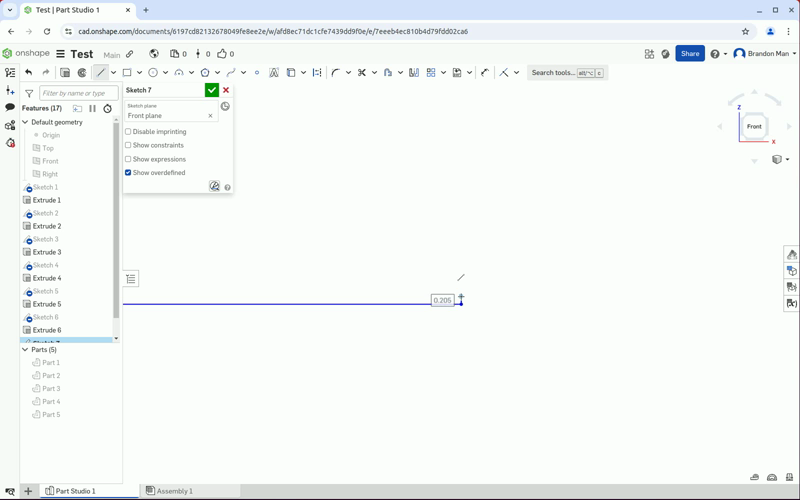
scroll(-6)
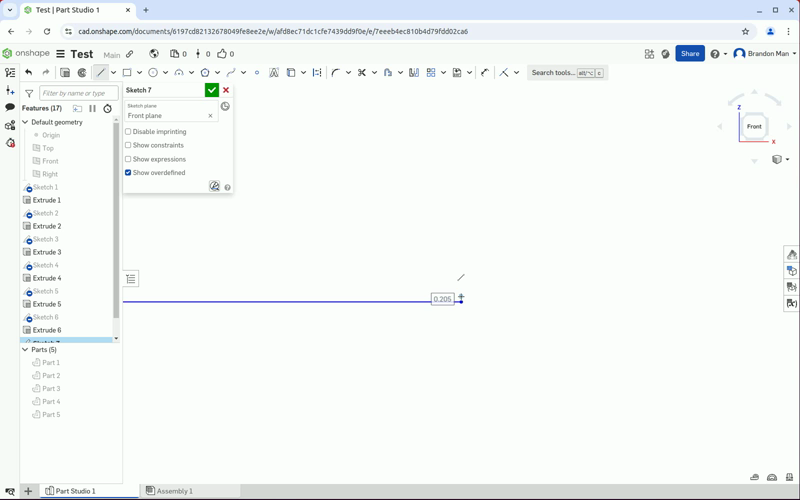
scroll(-6)
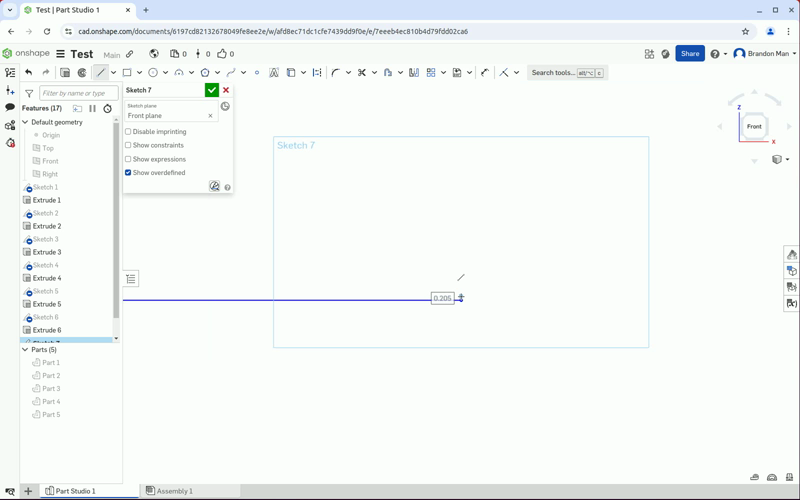
scroll(-6)
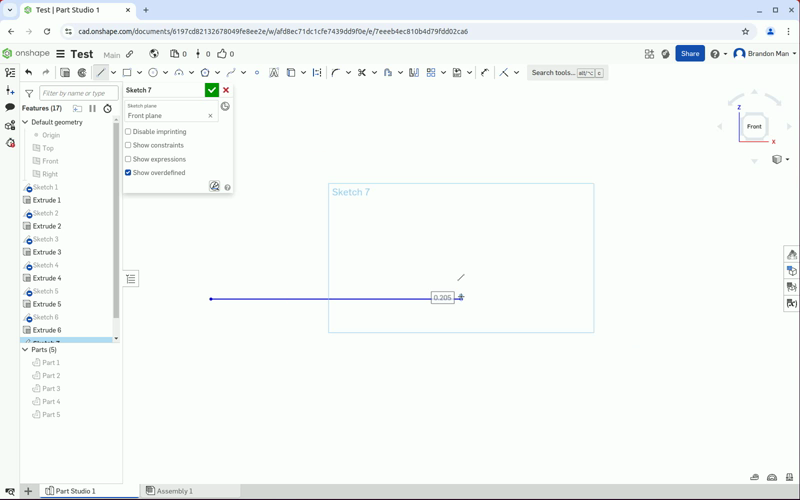
scroll(-6)
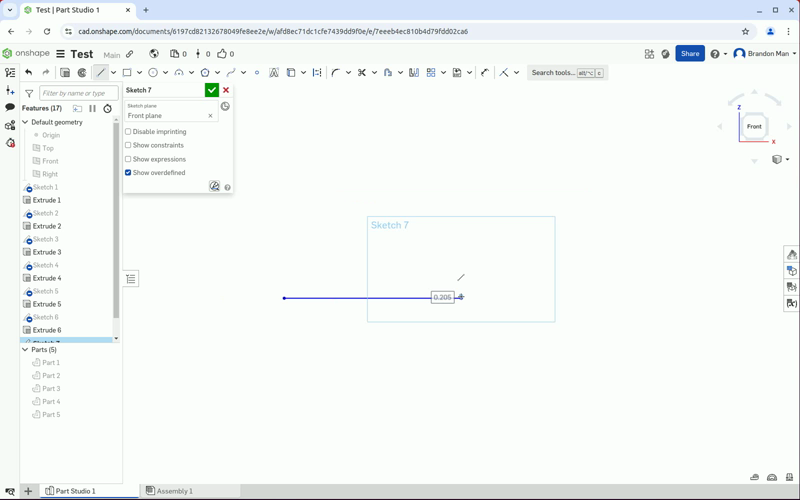
scroll(-6)
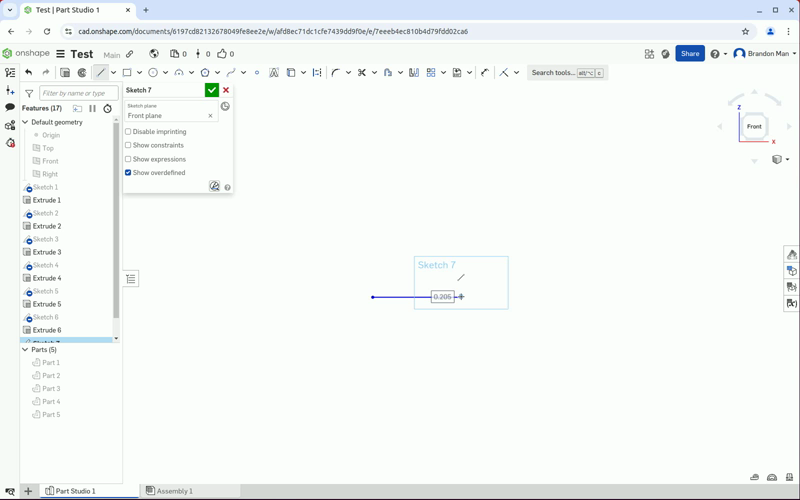
key_up(shift)
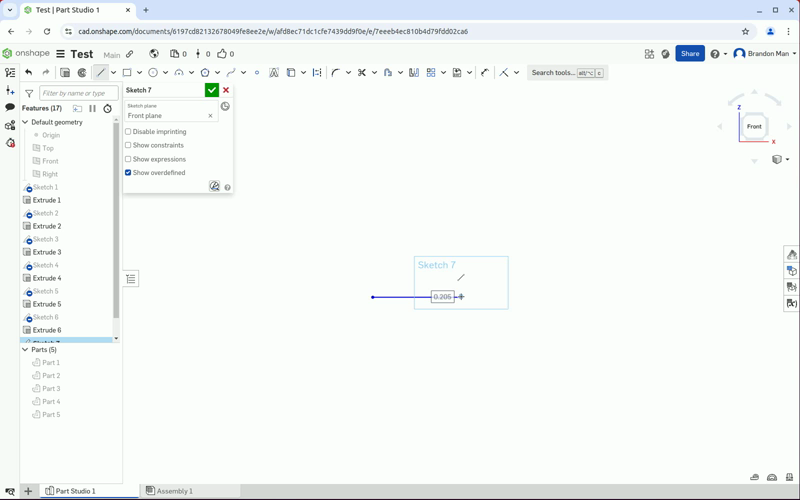
key_down(shift)
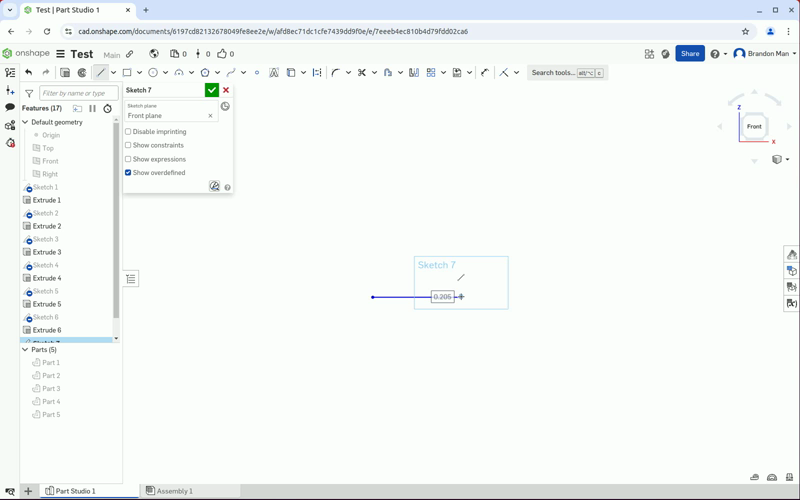
mouse_move(372, 296)
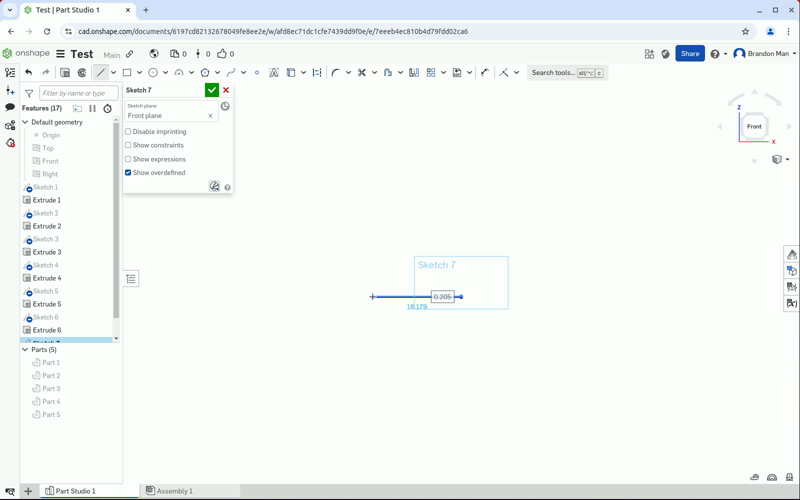
scroll(6)
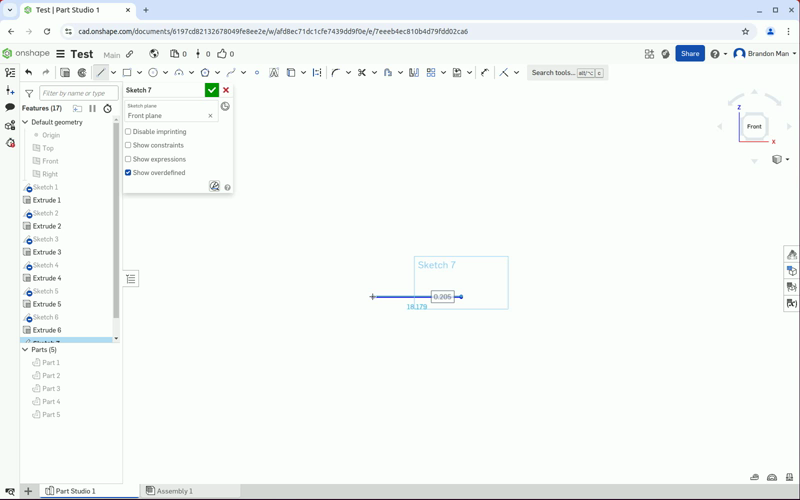
scroll(6)
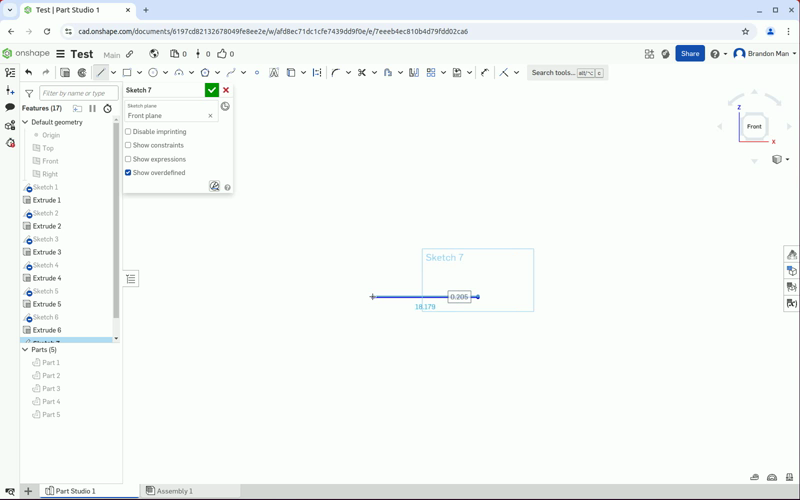
scroll(6)
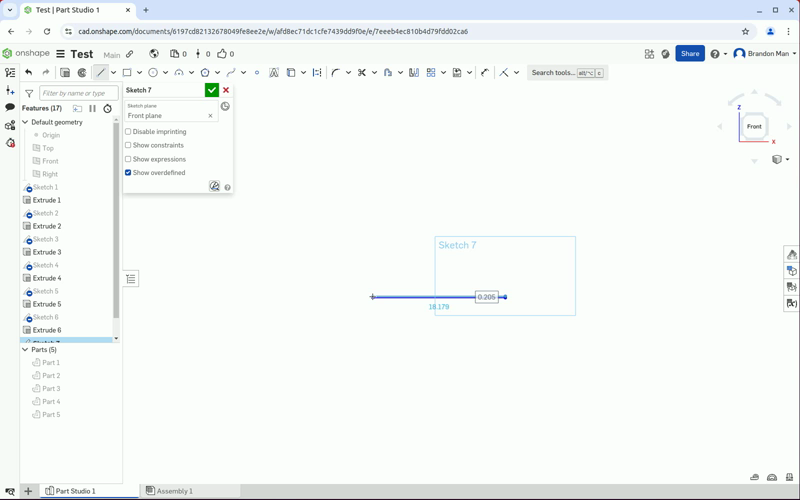
scroll(6)
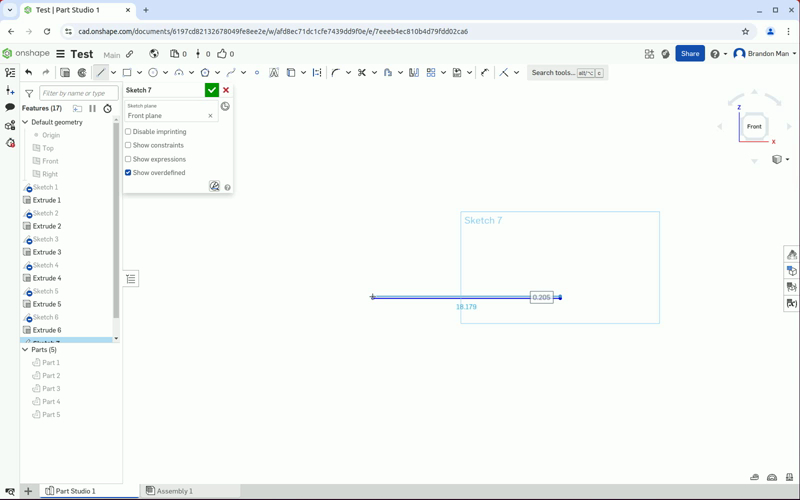
scroll(6)
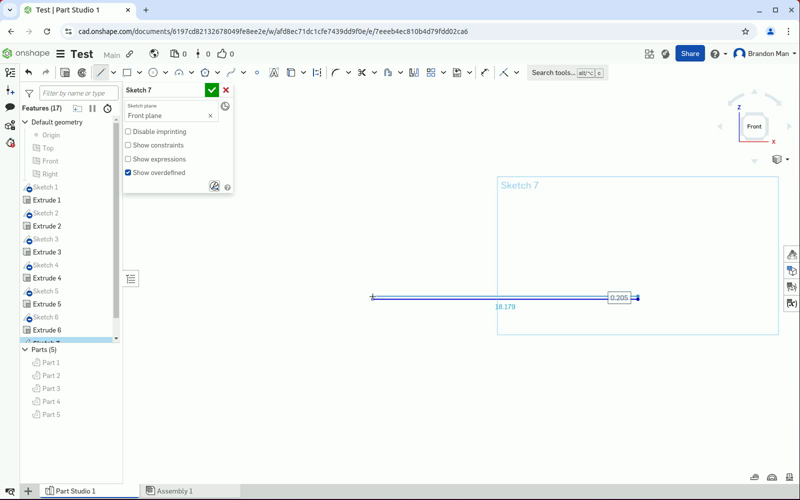
scroll(6)
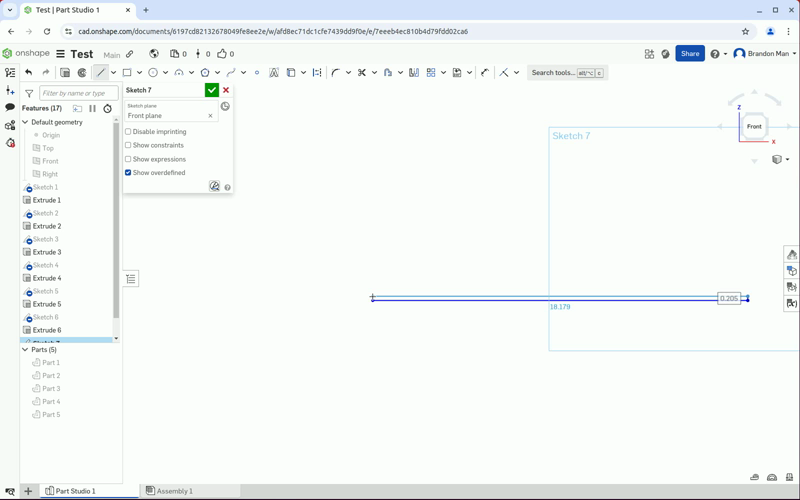
scroll(6)
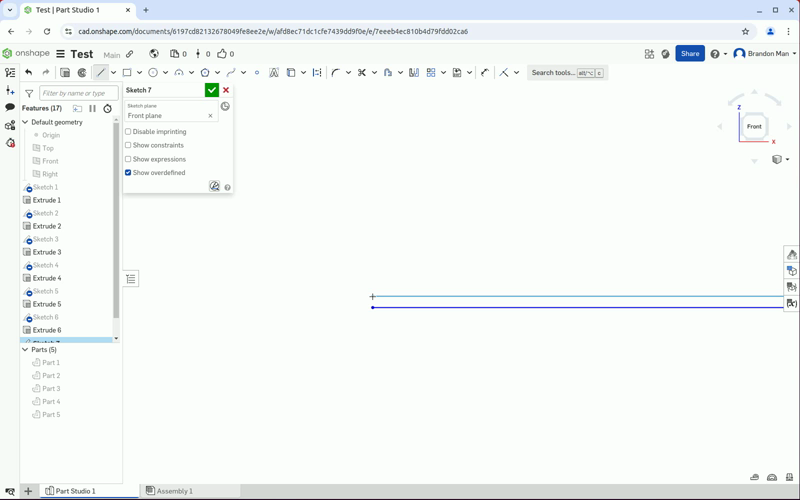
click(372, 296)
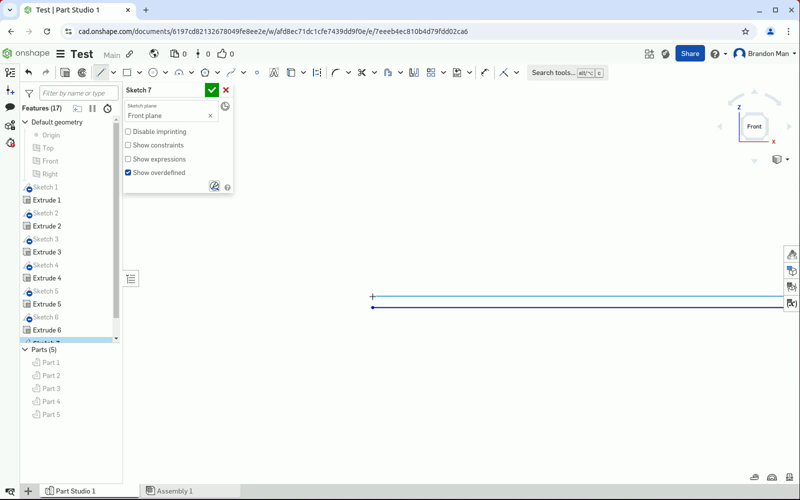
scroll(-6)
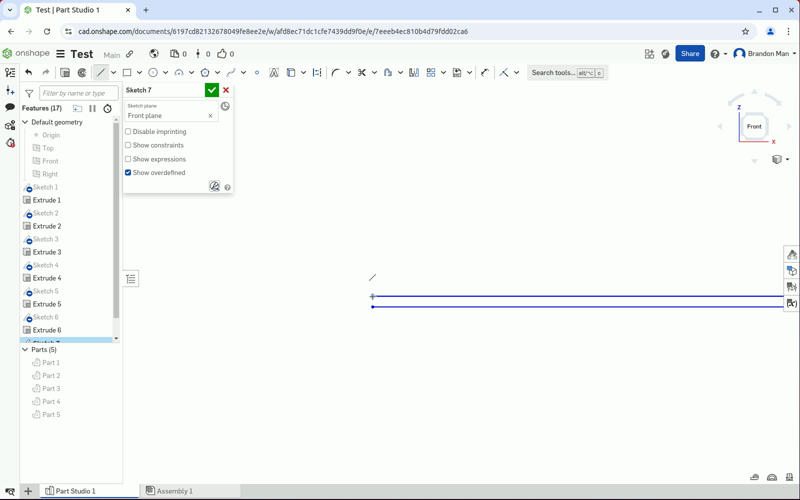
scroll(-6)
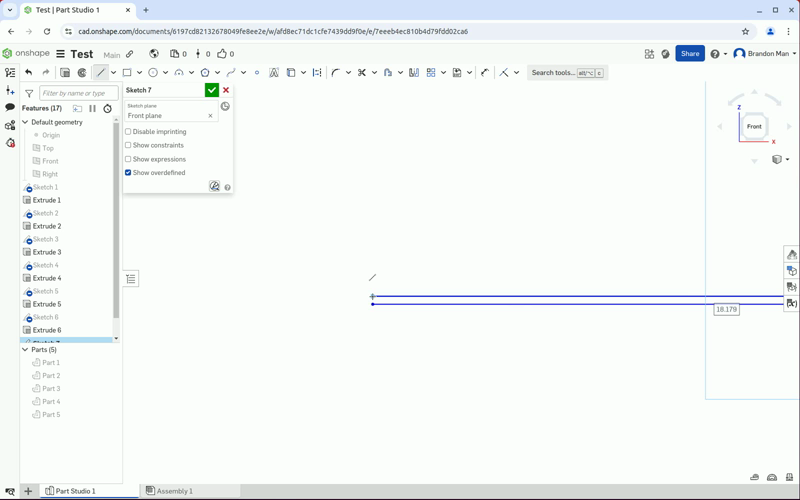
scroll(-6)
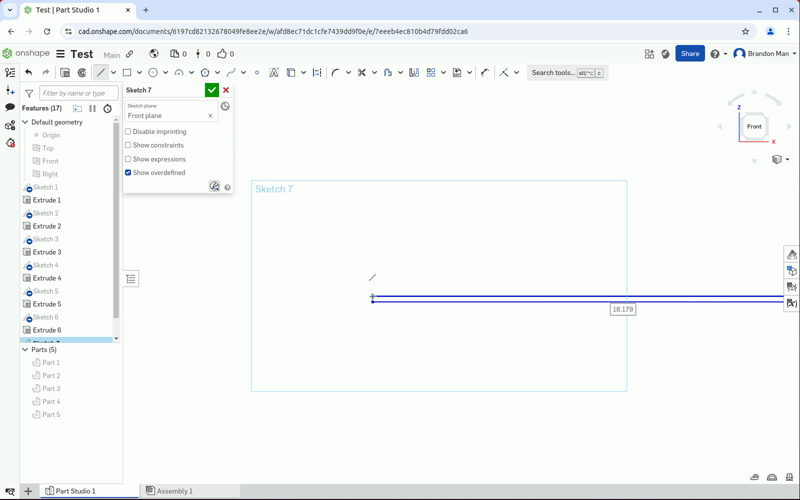
scroll(-6)
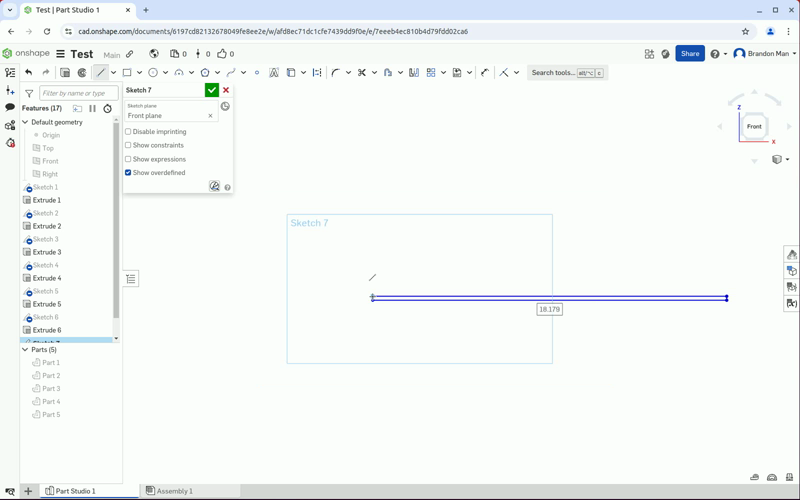
scroll(-6)
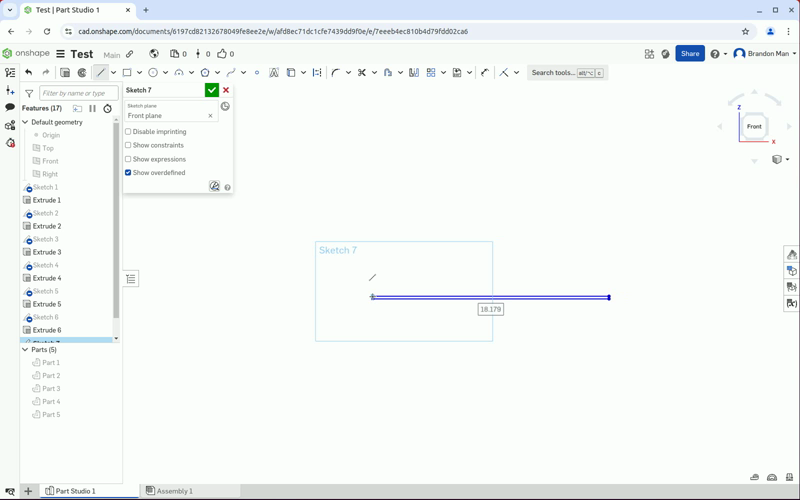
scroll(-6)
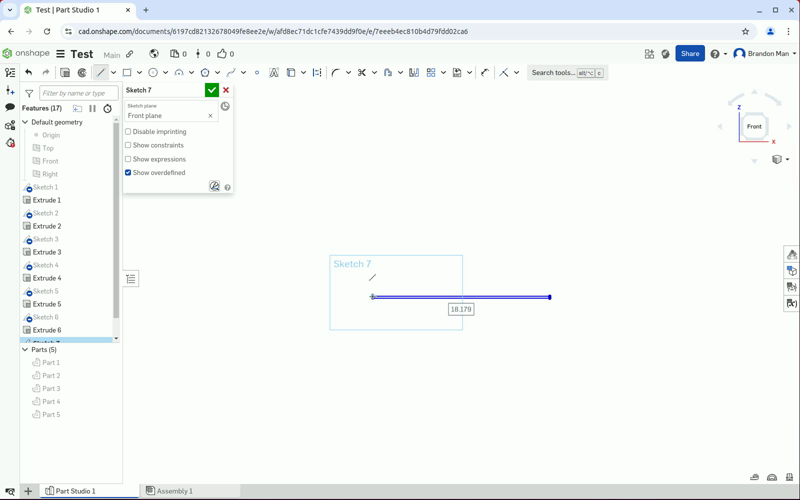
scroll(-6)
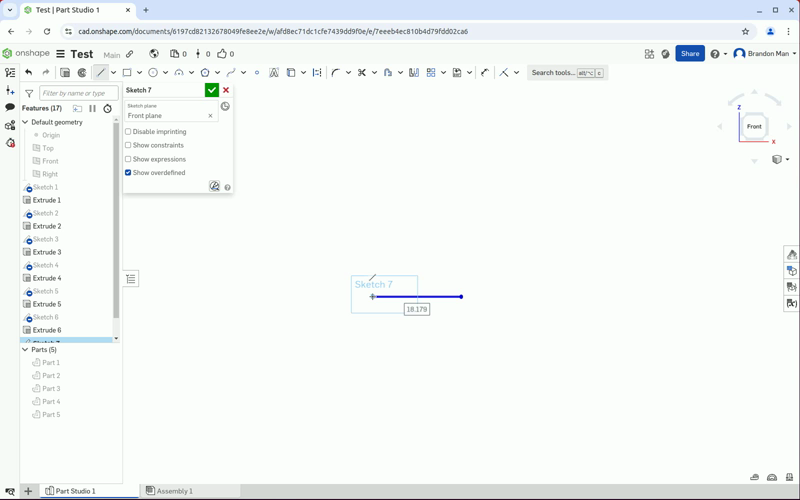
key_up(shift)
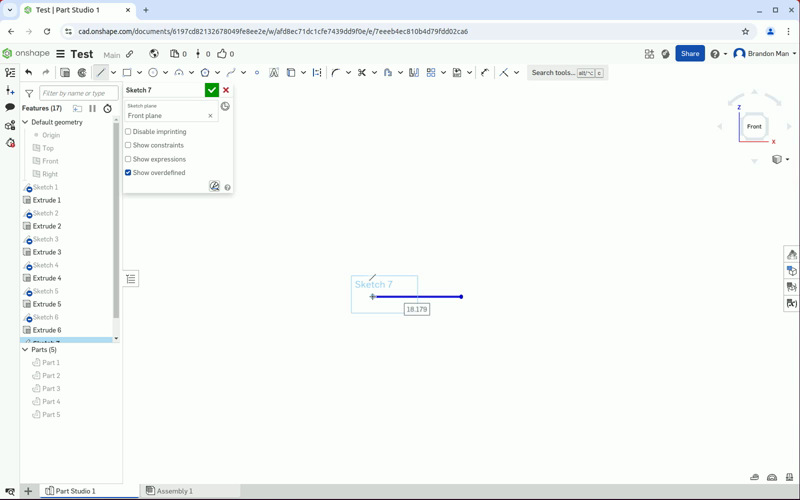
mouse_move(402, 296)
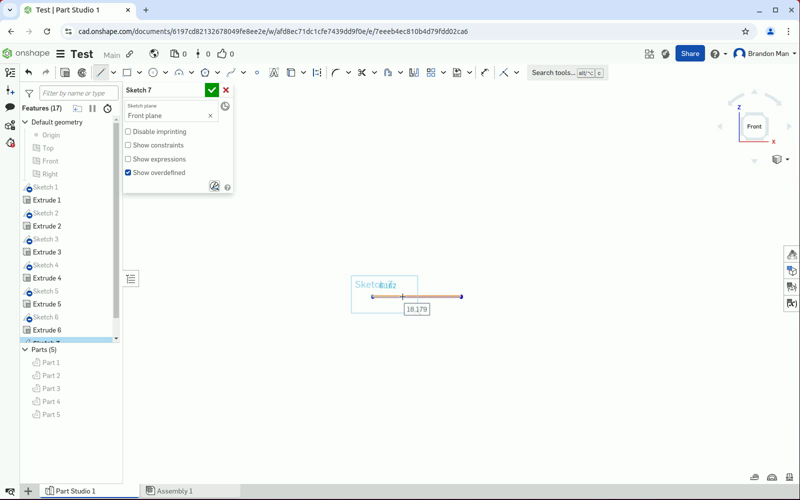
key_down(shift)
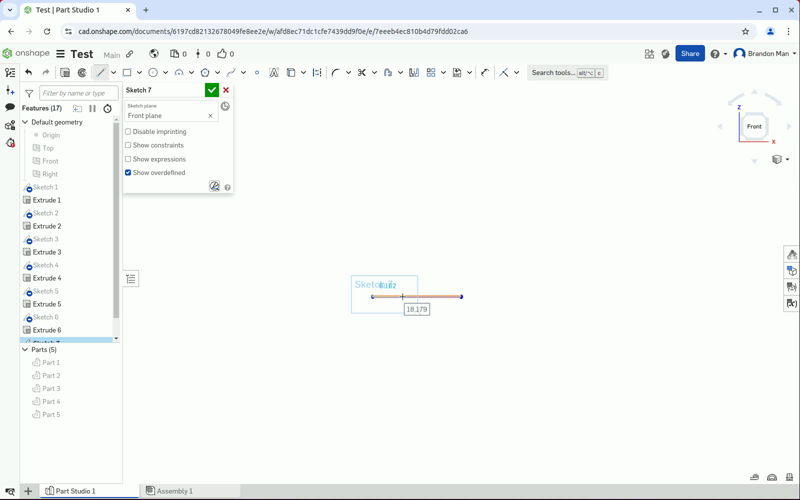
mouse_move(372, 297)
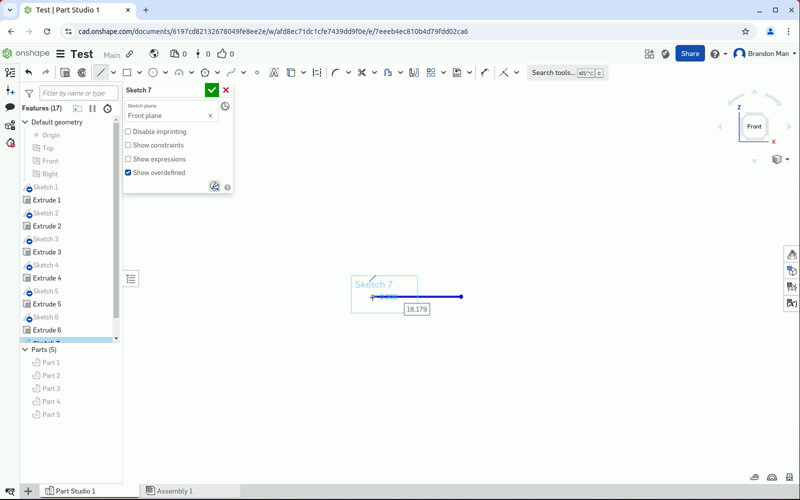
scroll(6)
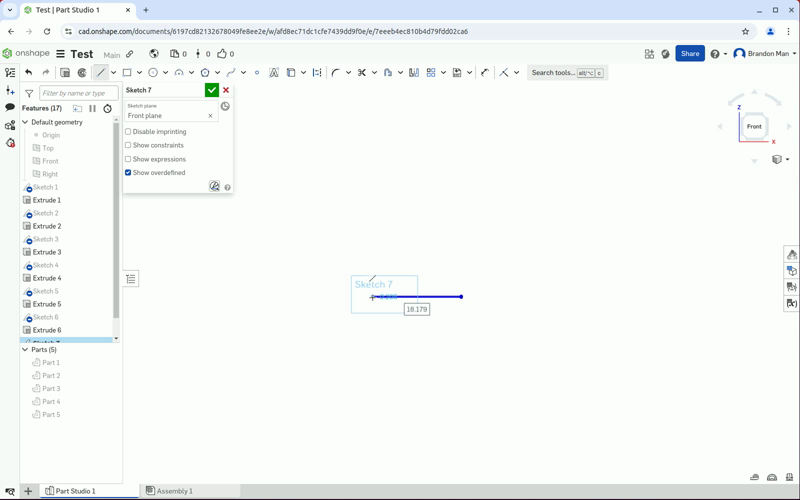
scroll(6)
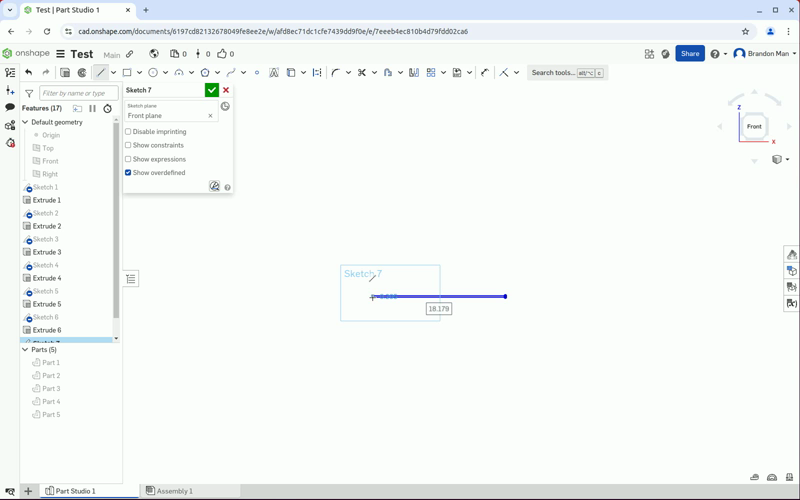
scroll(6)
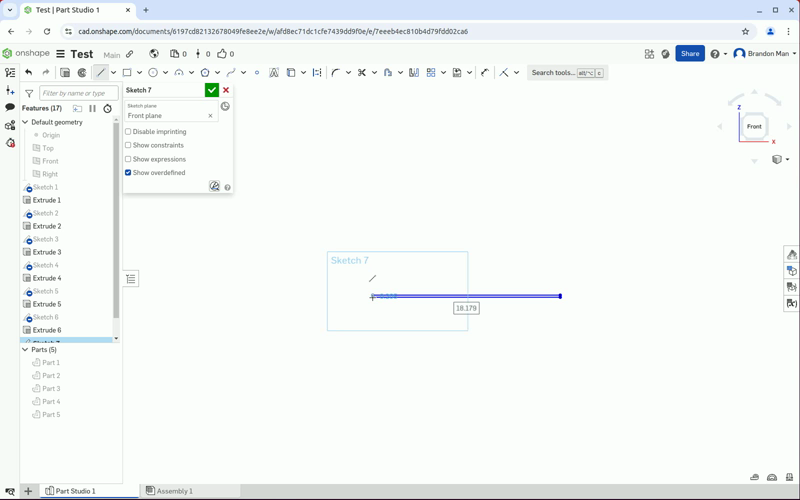
scroll(6)
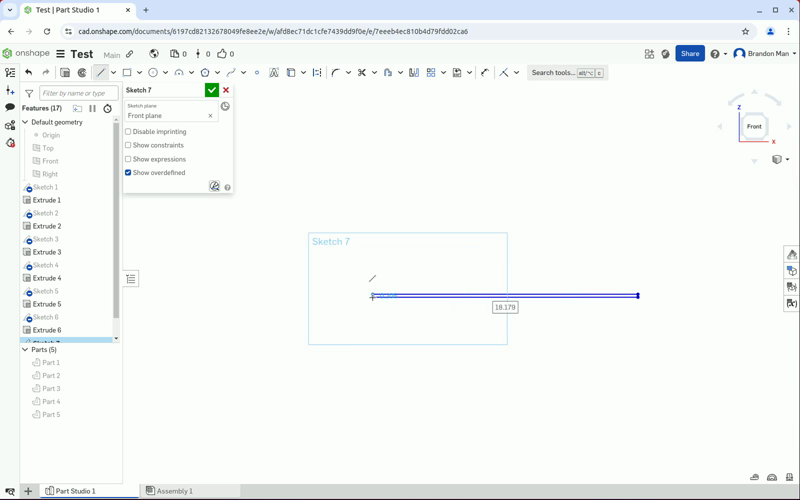
scroll(6)
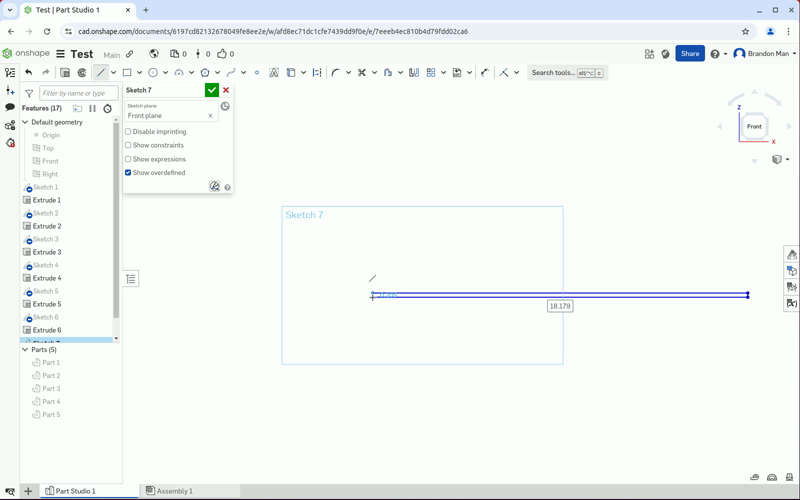
scroll(6)
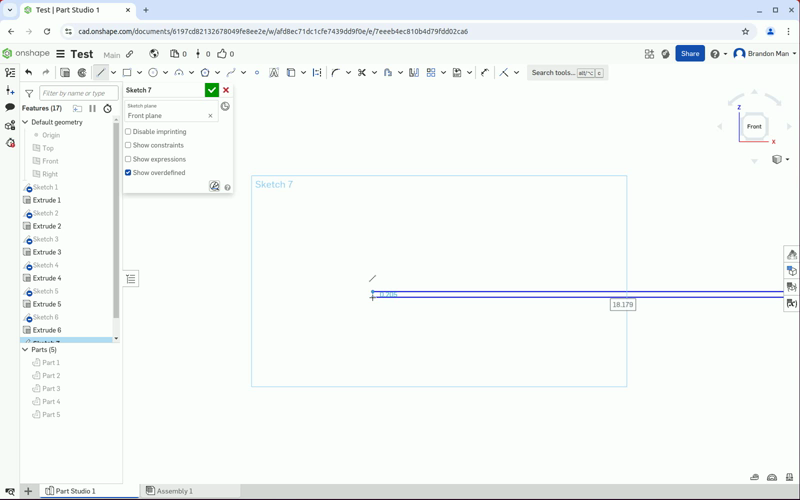
scroll(6)
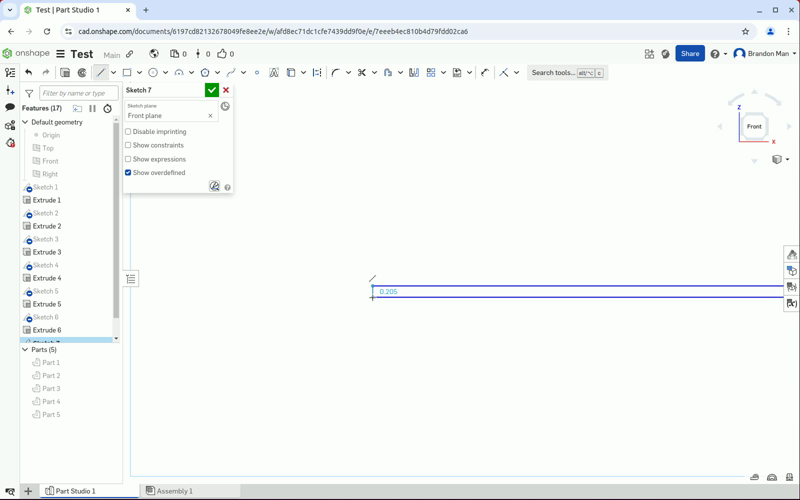
key_up(shift)
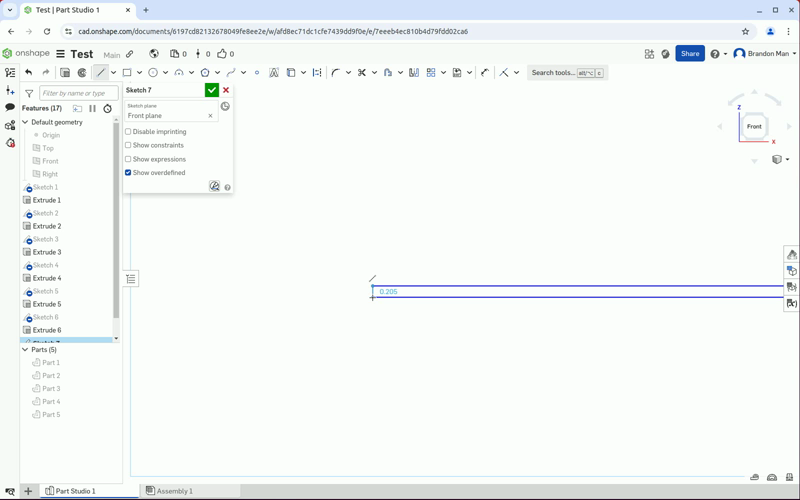
click(372, 297)
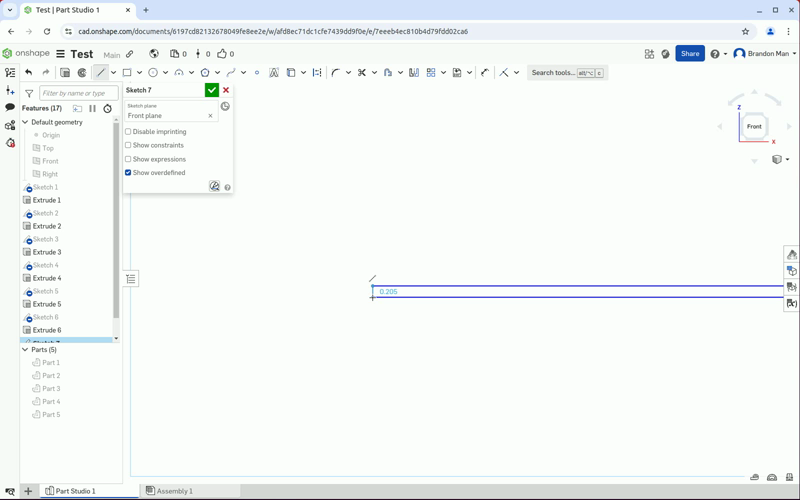
scroll(-6)
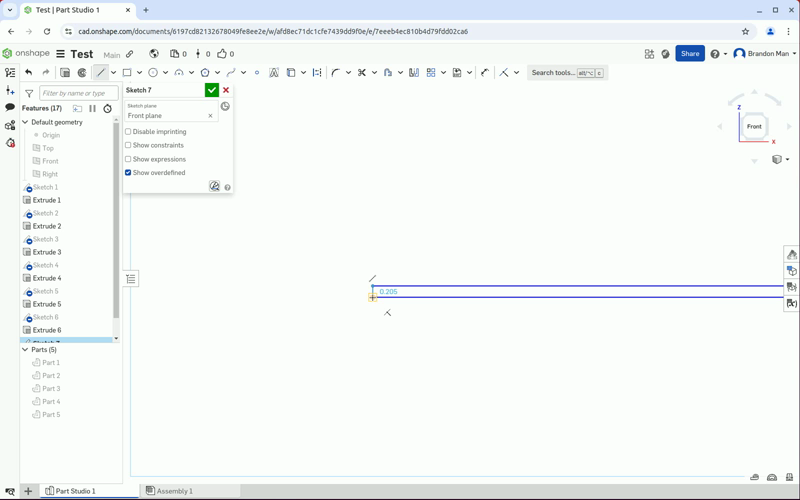
scroll(-6)
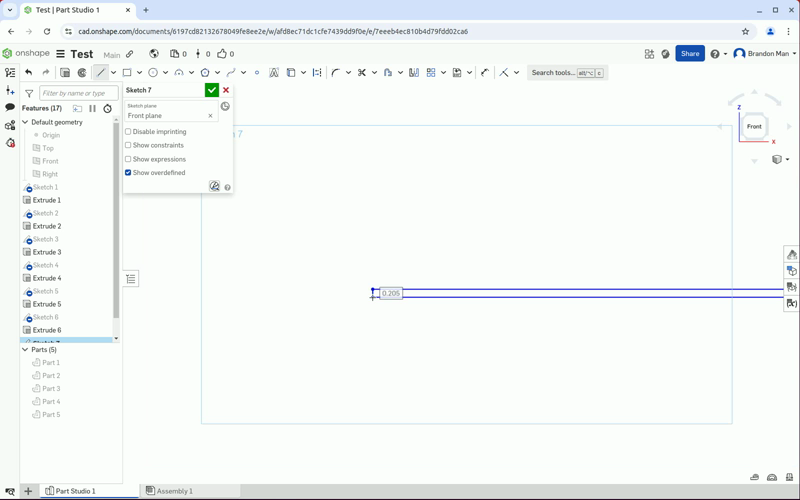
scroll(-6)
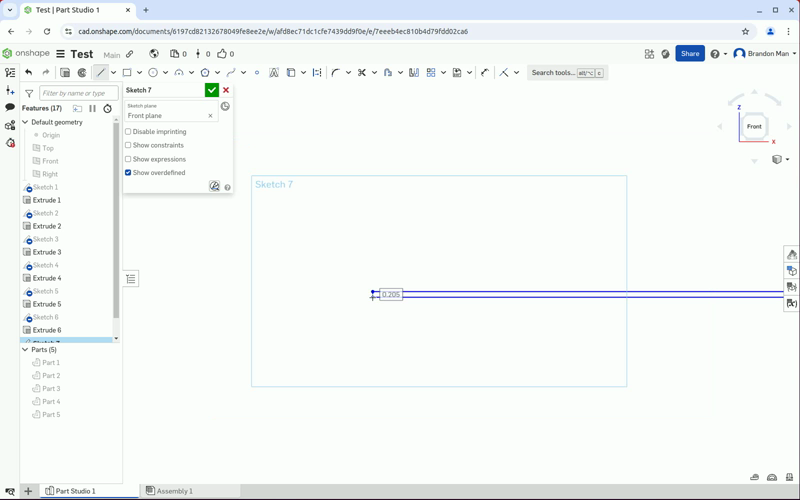
scroll(-6)
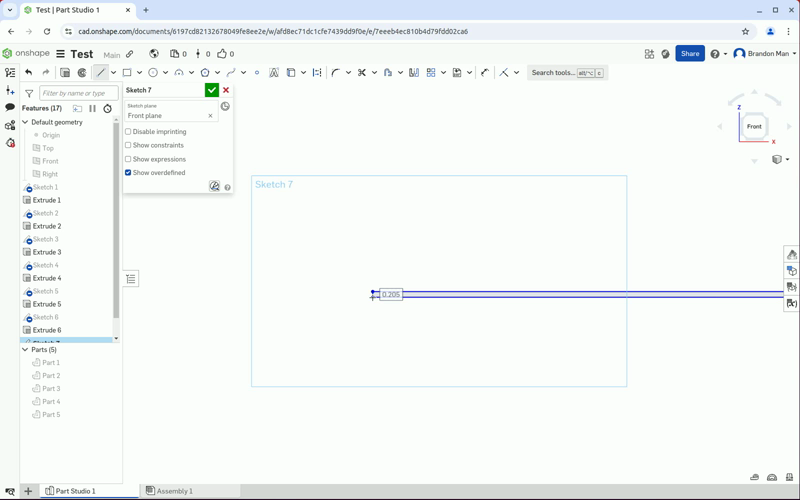
scroll(-6)
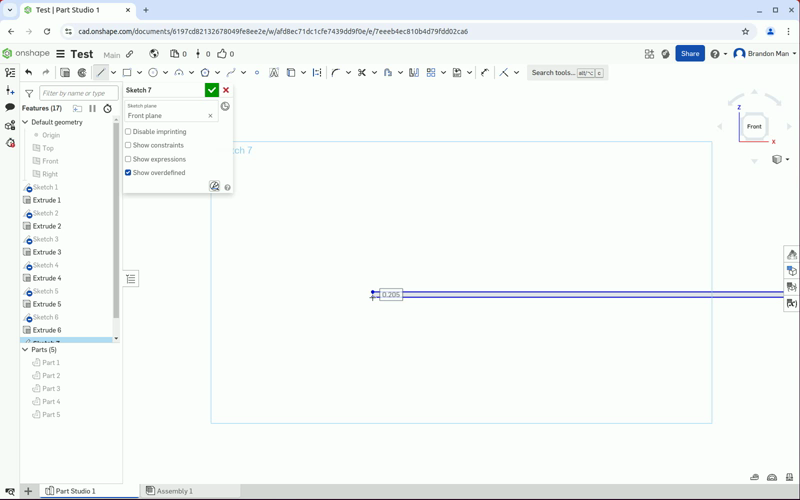
scroll(-6)
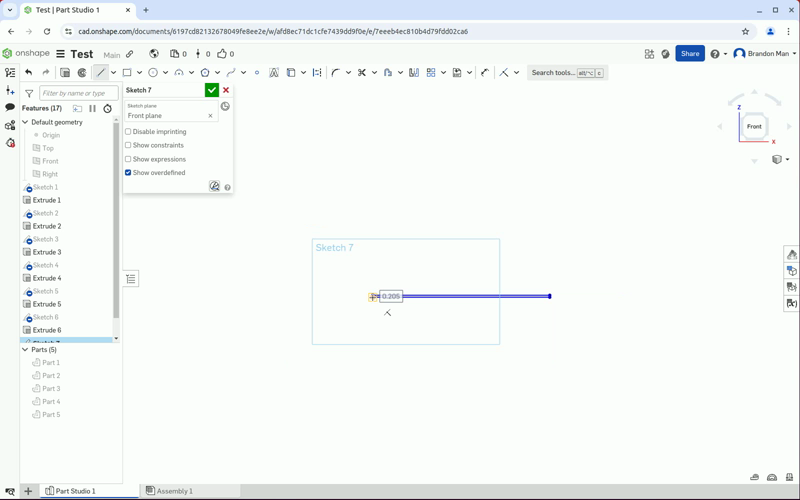
scroll(-6)
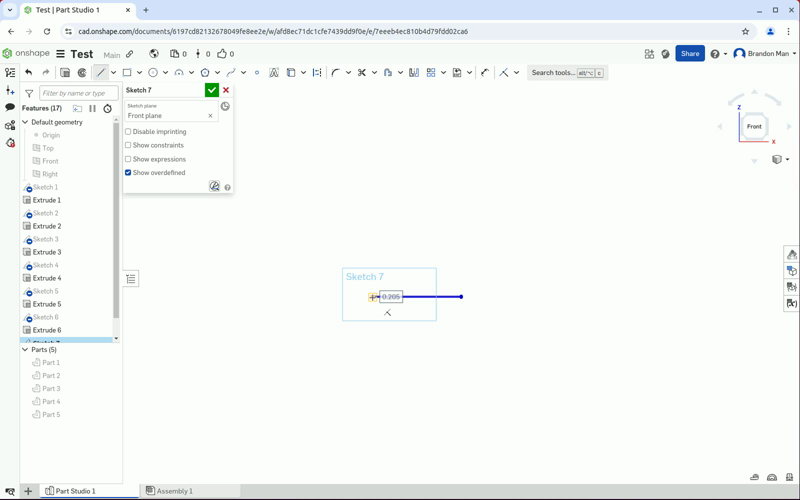
key(esc)
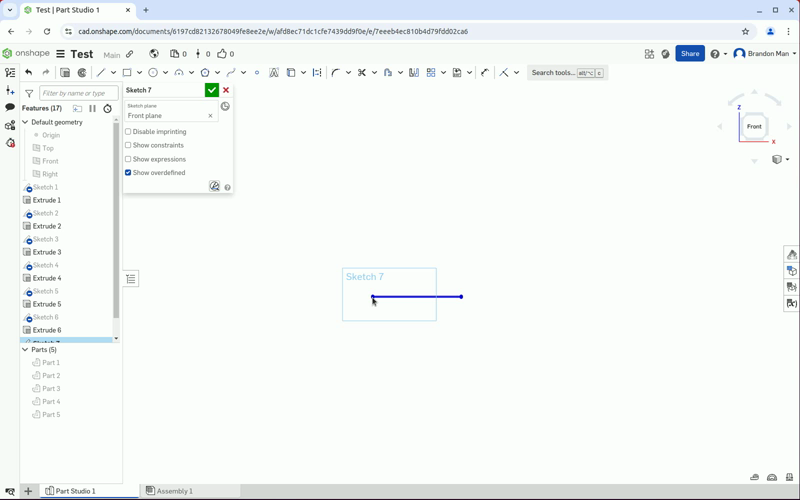
mouse_move(386, 296)
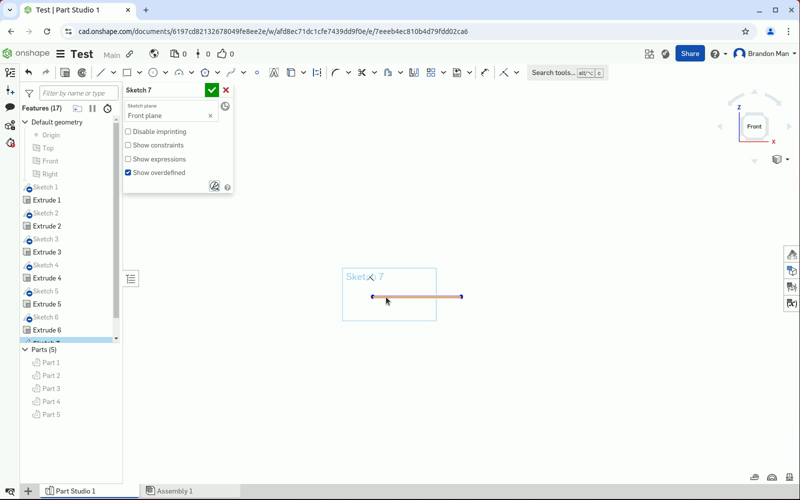
scroll(6)
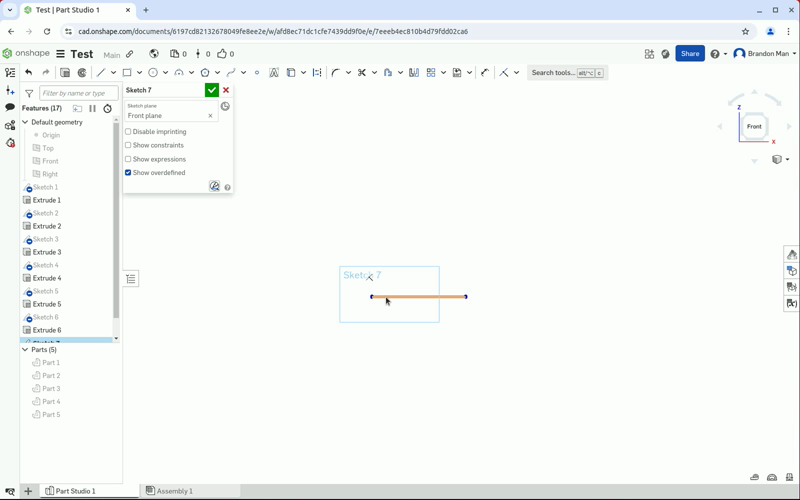
scroll(6)
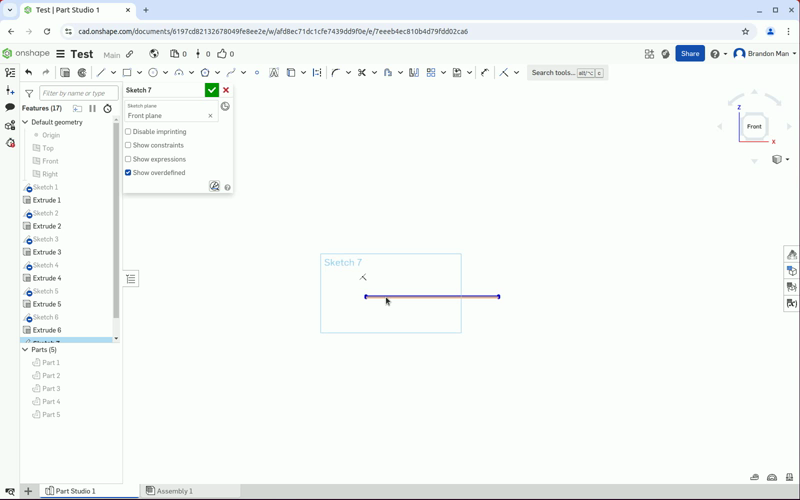
scroll(6)
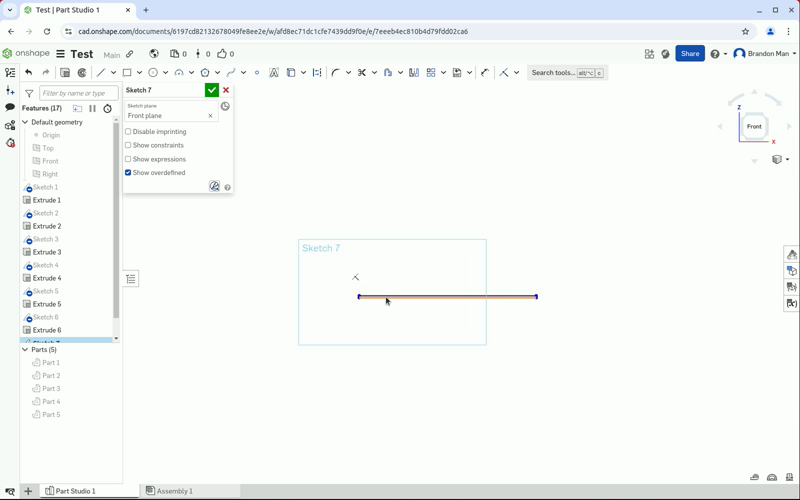
scroll(6)
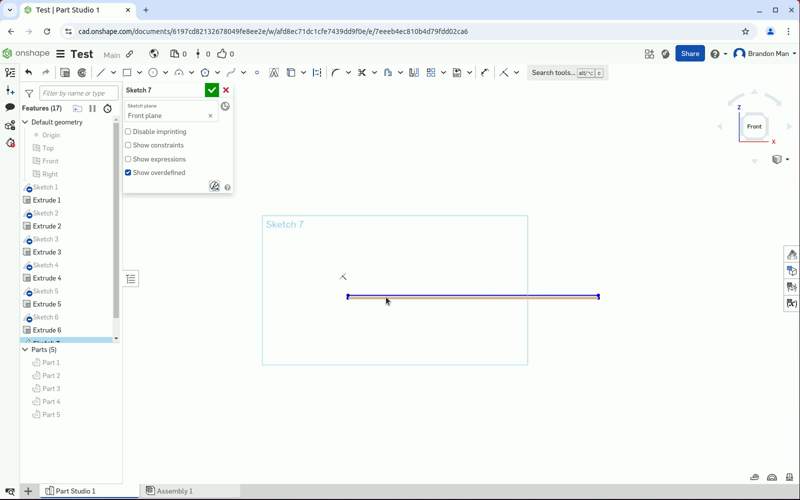
scroll(6)
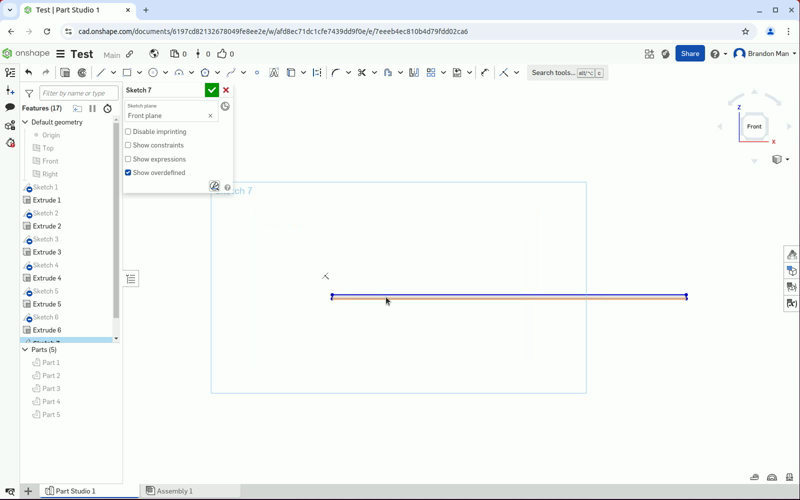
scroll(6)
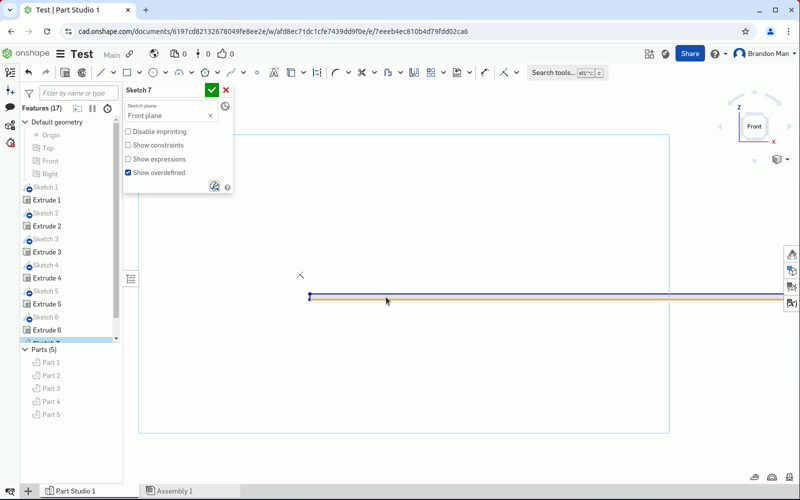
scroll(6)
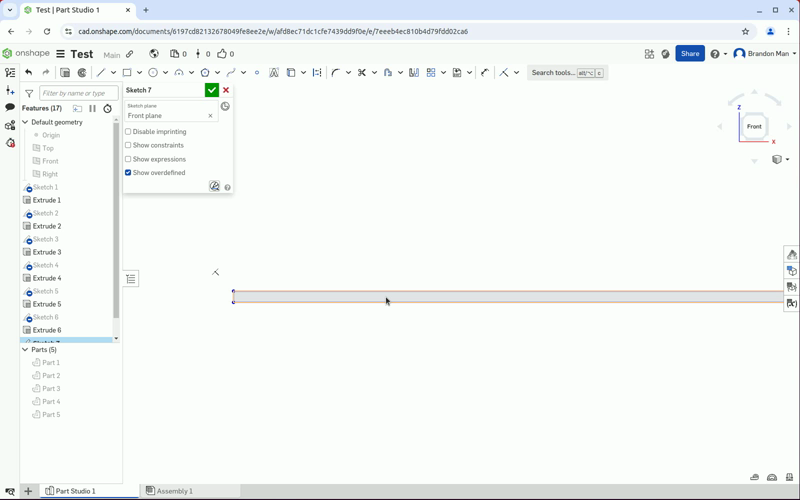
click(386, 296)
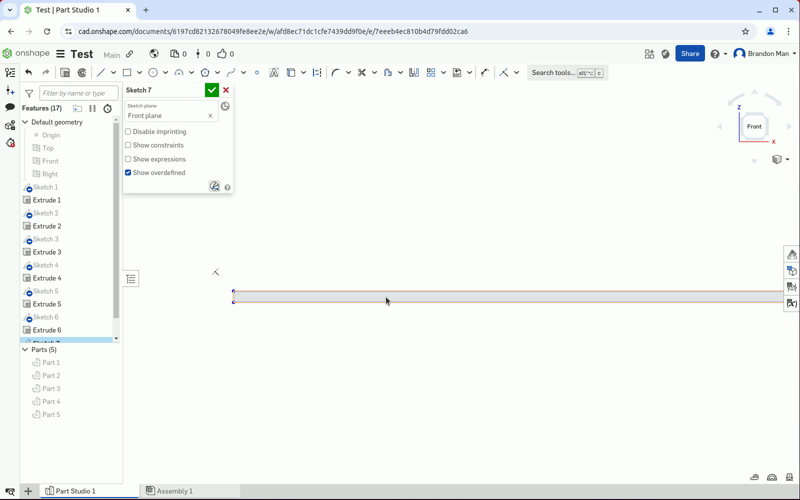
scroll(-6)
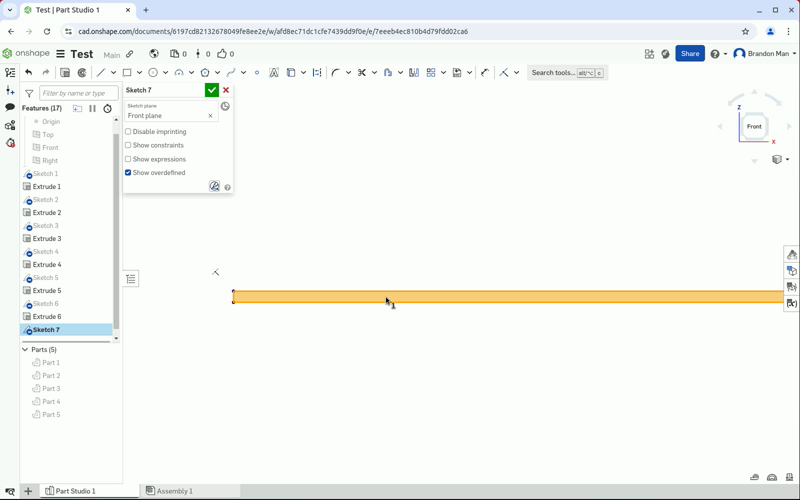
scroll(-6)
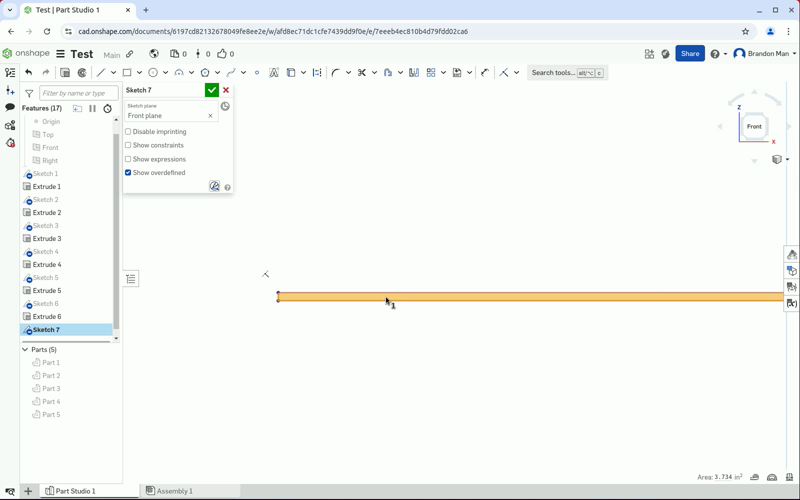
scroll(-6)
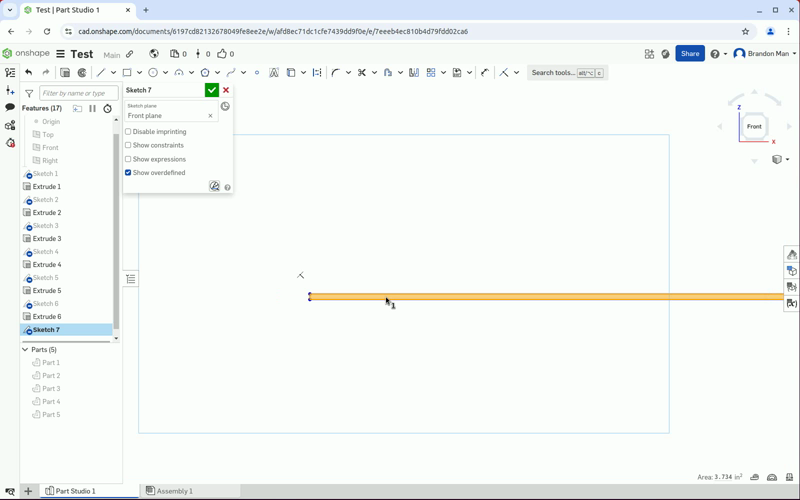
scroll(-6)
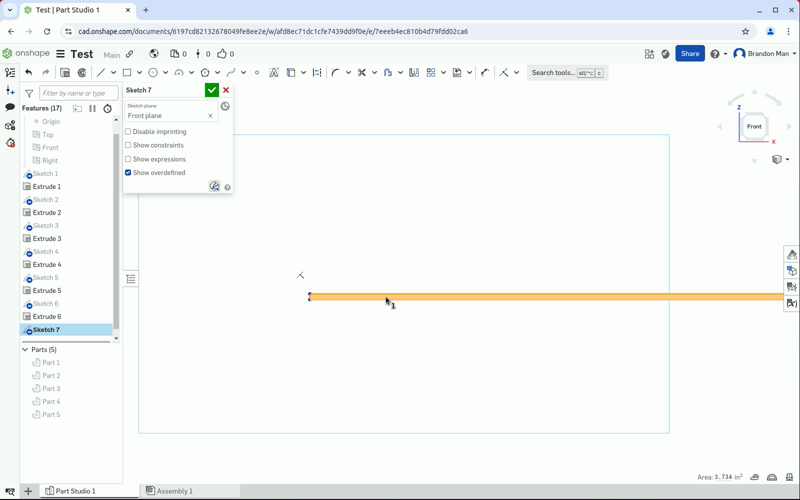
scroll(-6)
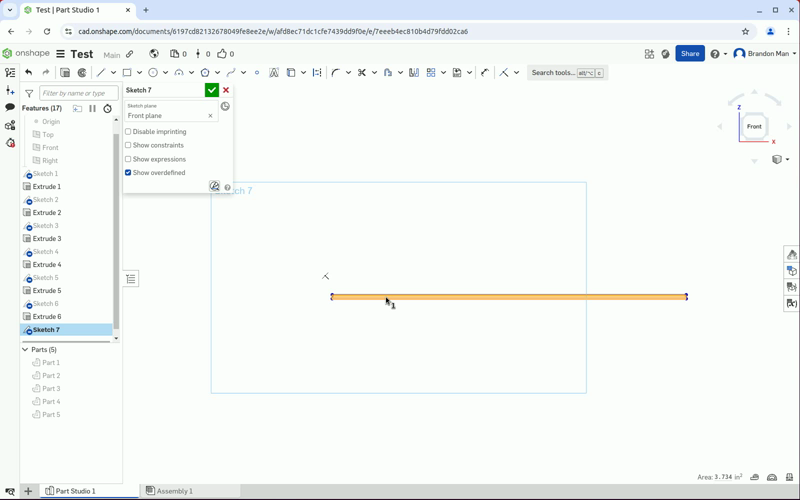
scroll(-6)
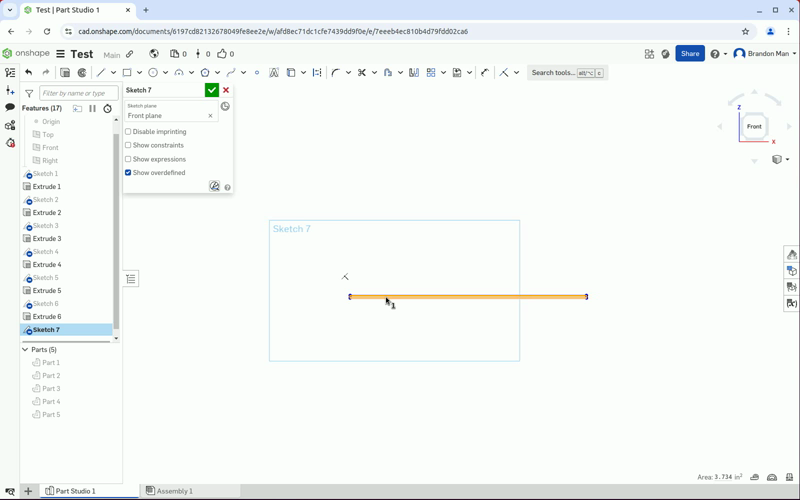
scroll(-6)
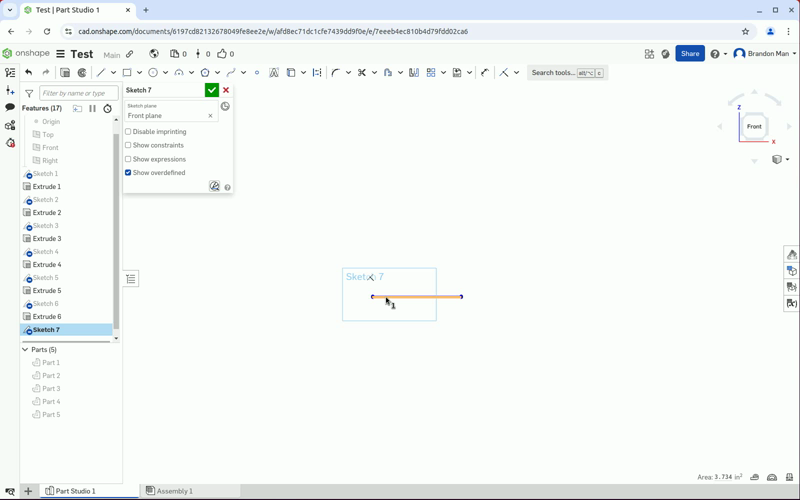
mouse_move(73, 352)
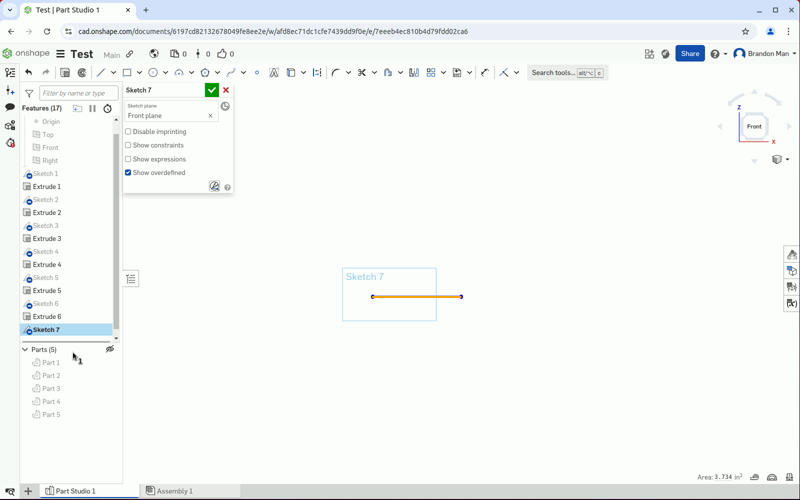
key(shift+y)
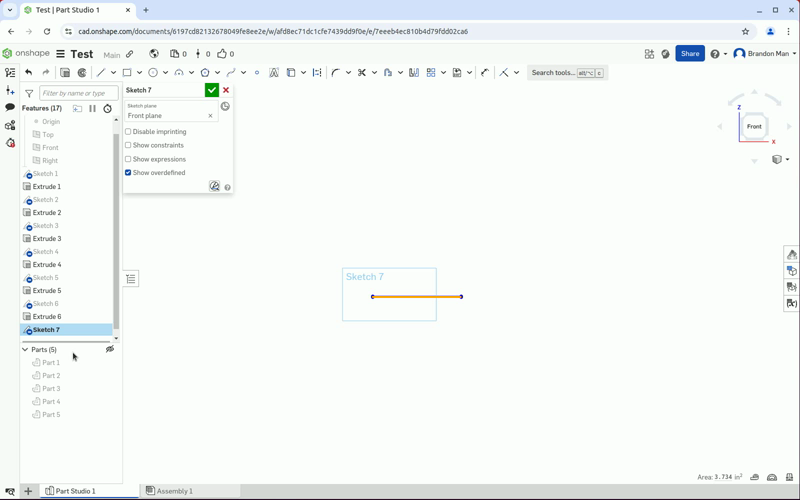
key(shift+e)
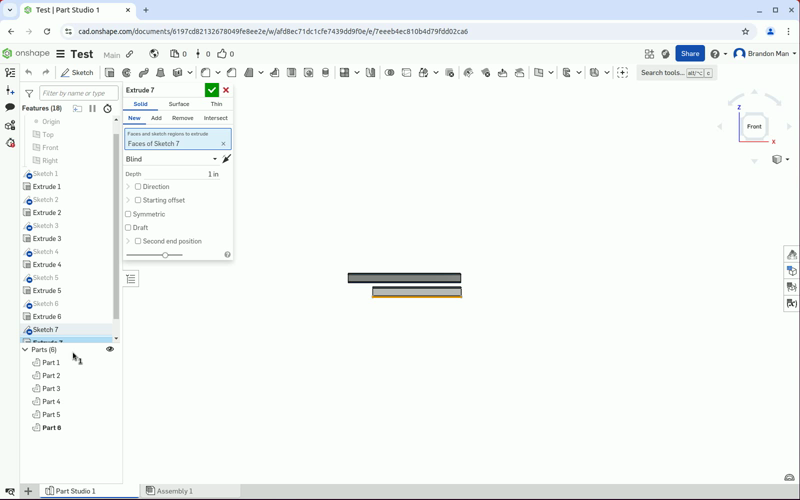
mouse_move(143, 106)
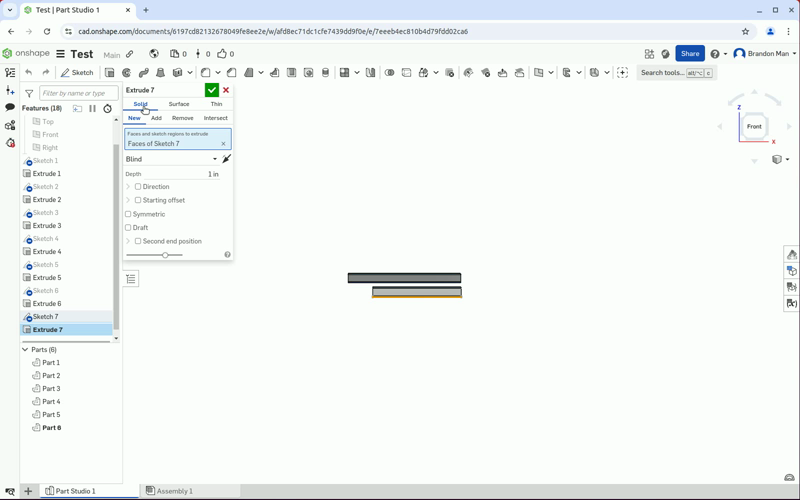
click(143, 106)
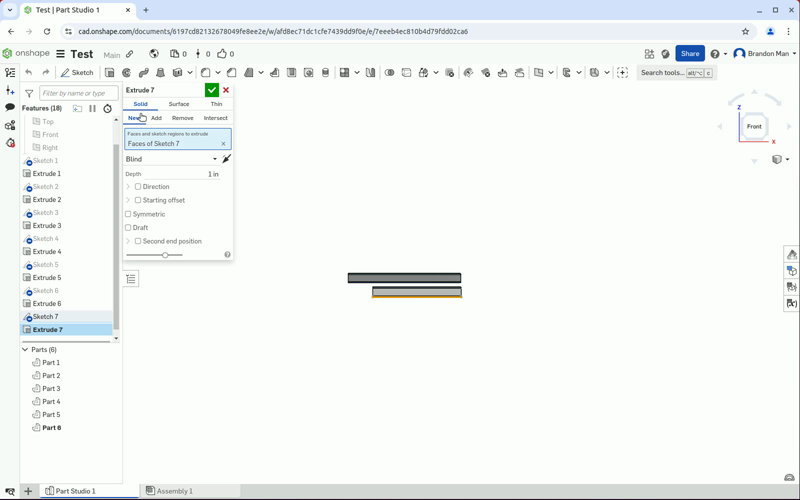
mouse_move(137, 120)
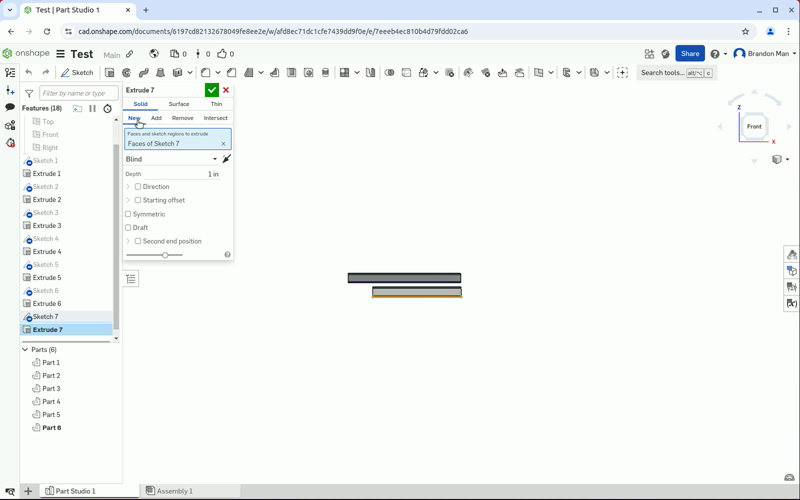
click(137, 120)
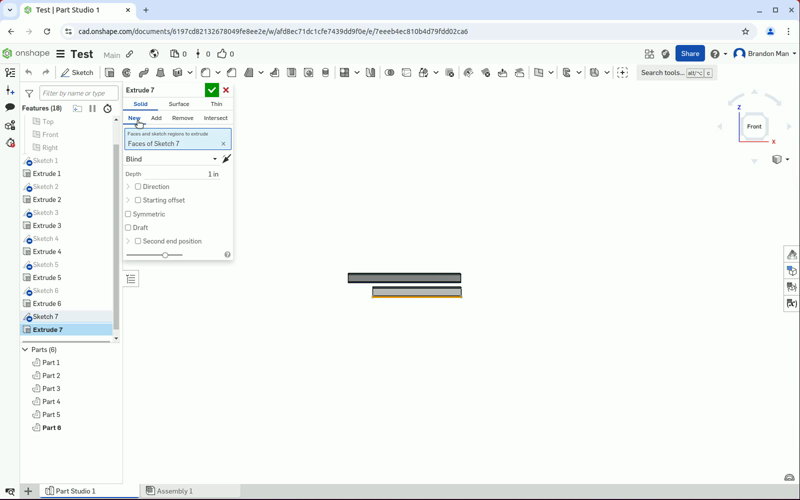
key(tab, 4)
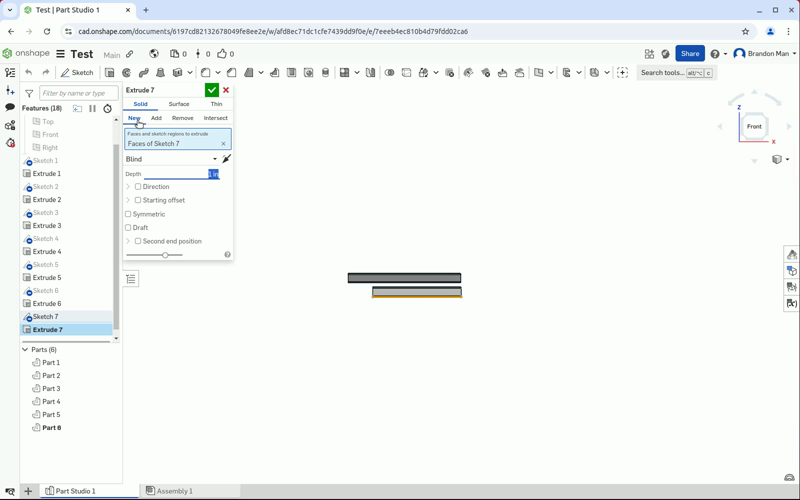
text(1.926)
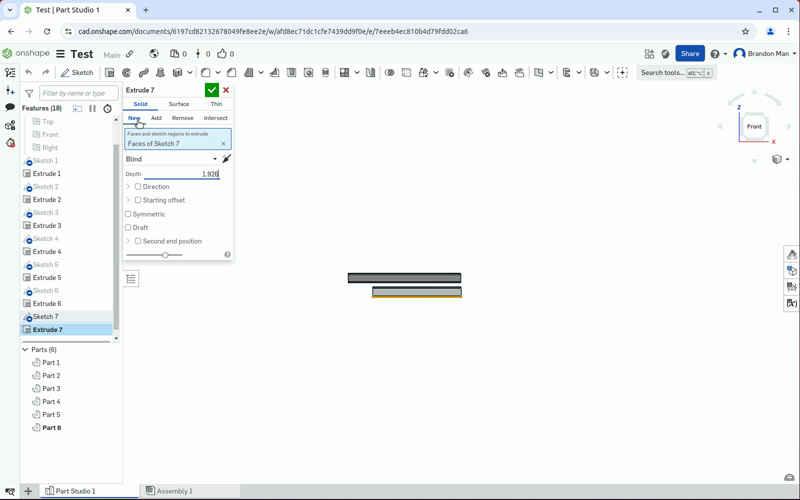
key(enter)
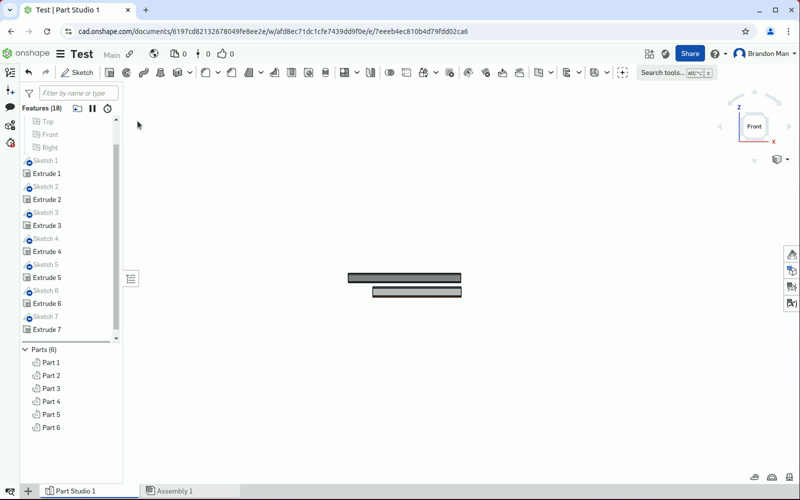
key(shift+h)
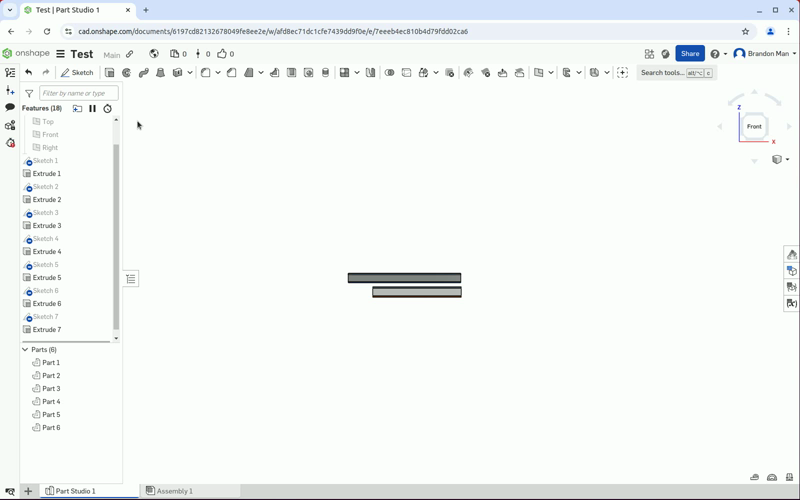
key(shift+h)
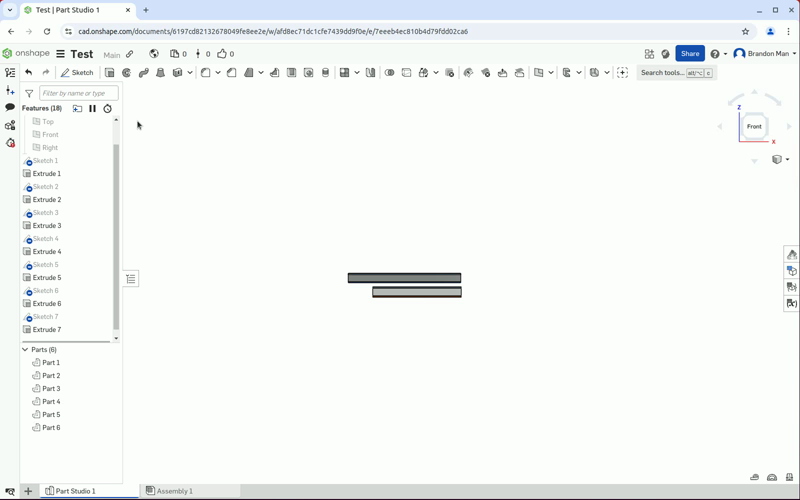
mouse_move(69, 163)
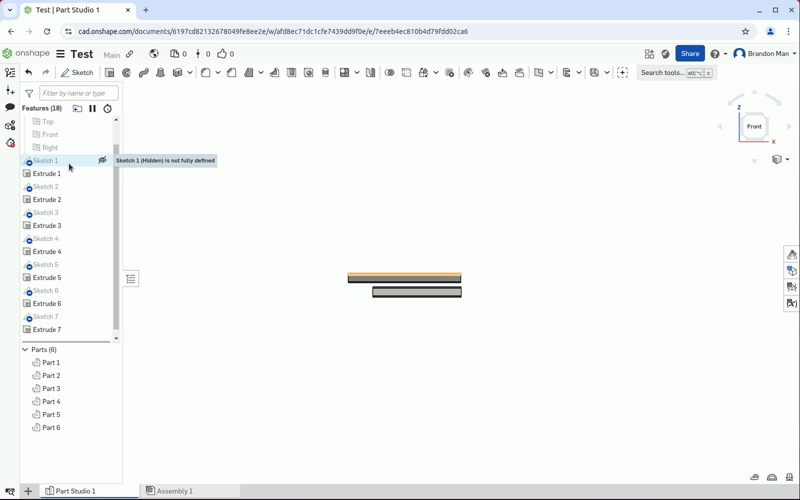
click(69, 163)
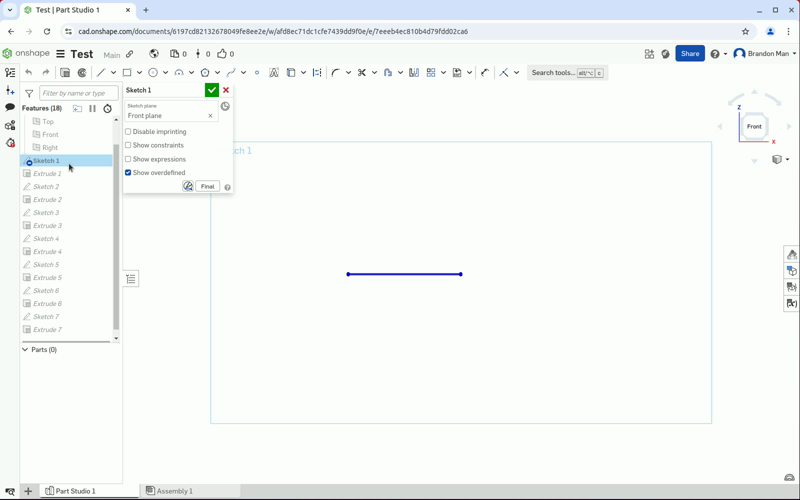
mouse_move(229, 92)
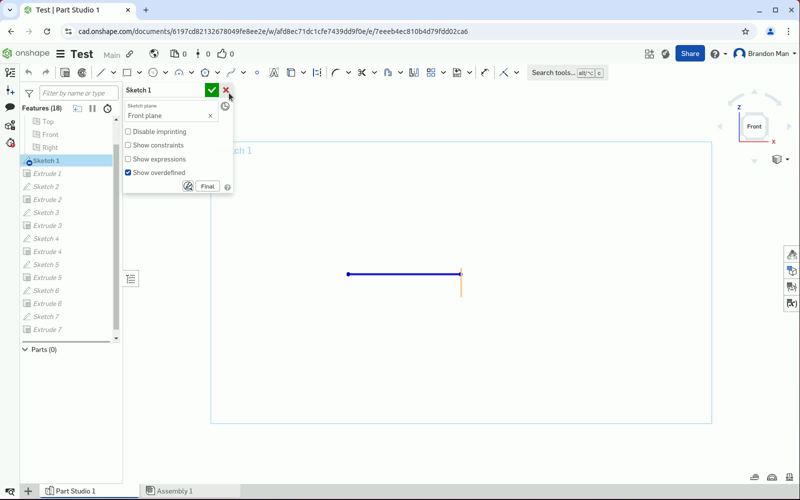
click(229, 92)
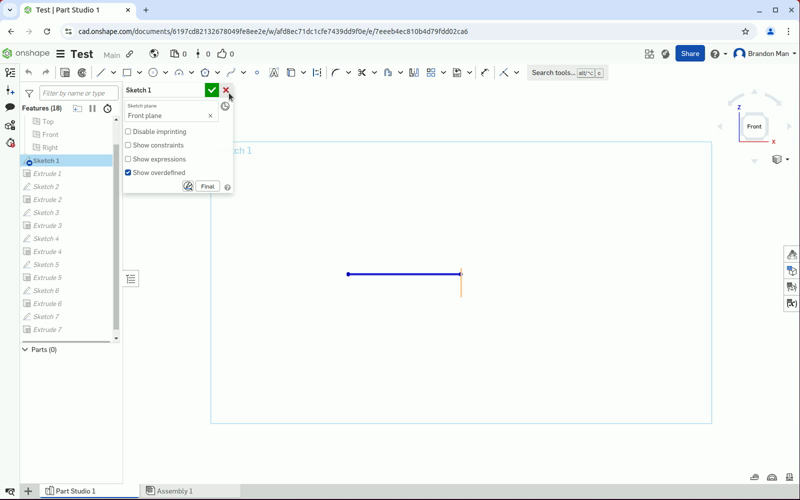
key(shift+s)
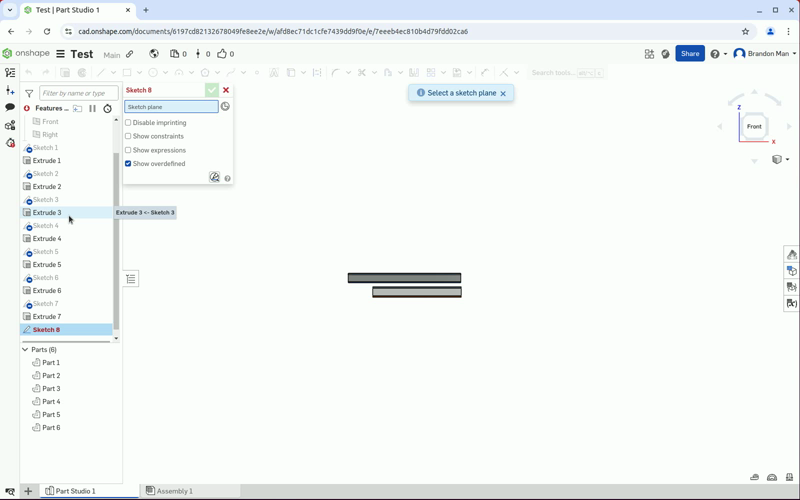
scroll(3)
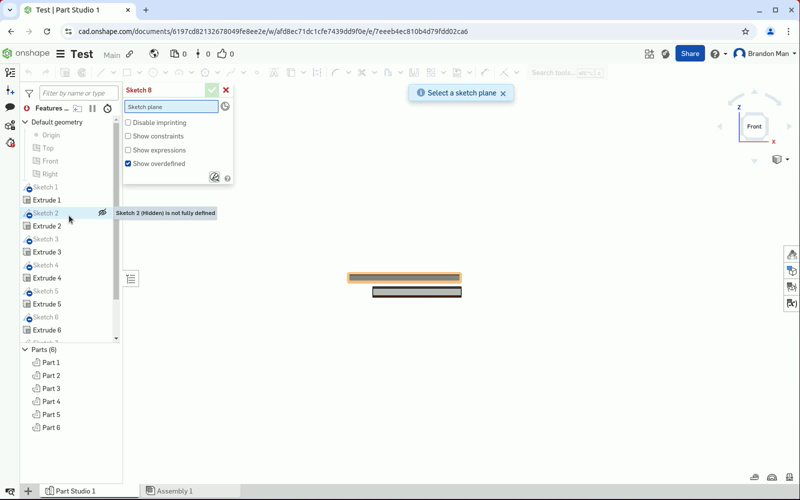
mouse_move(69, 163)
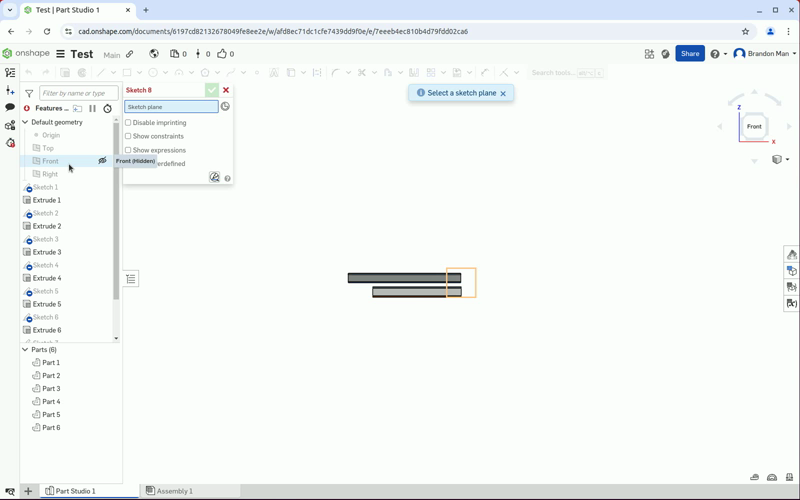
click(69, 163)
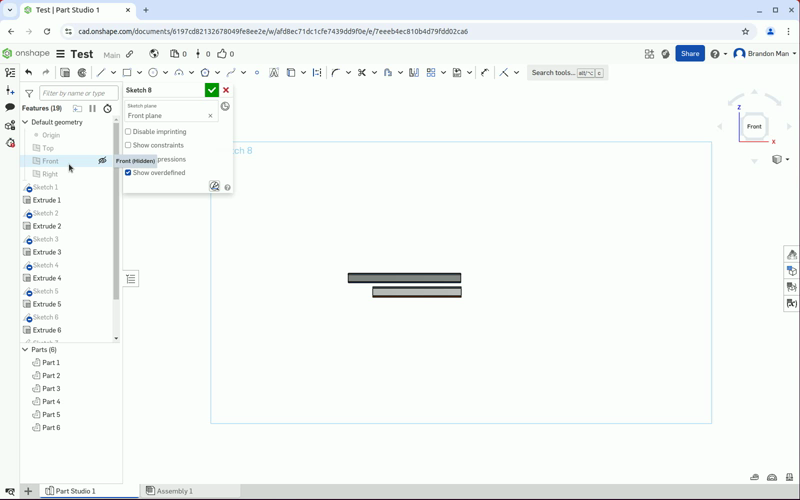
mouse_move(73, 352)
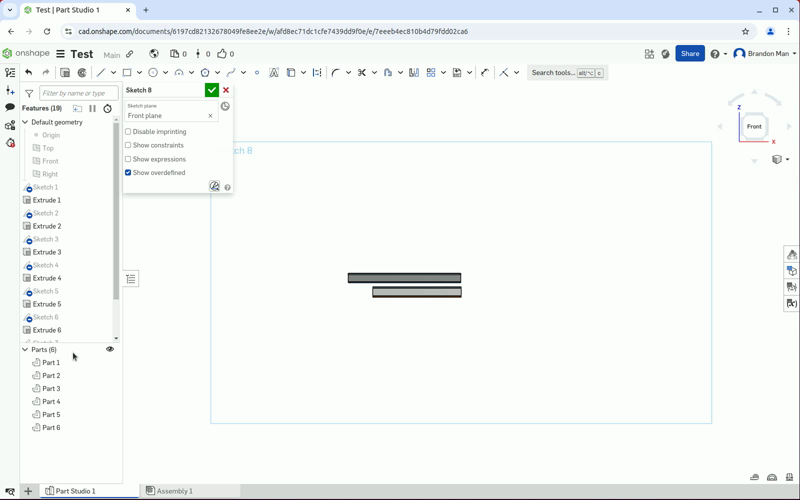
key(y)
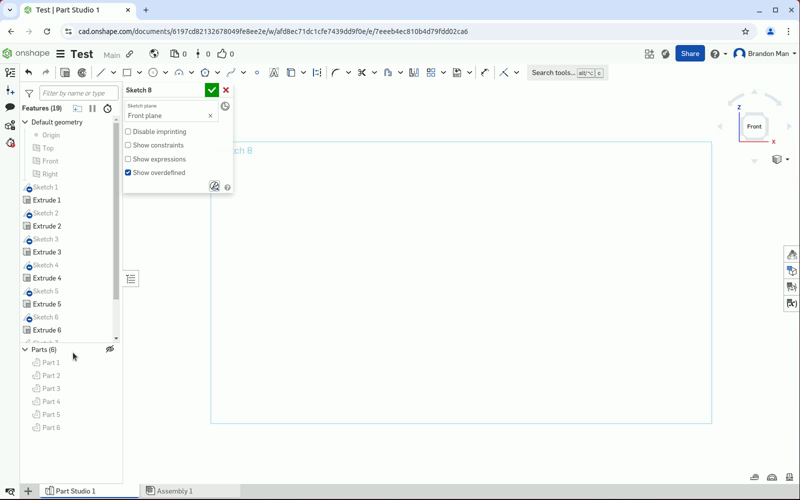
key(l)
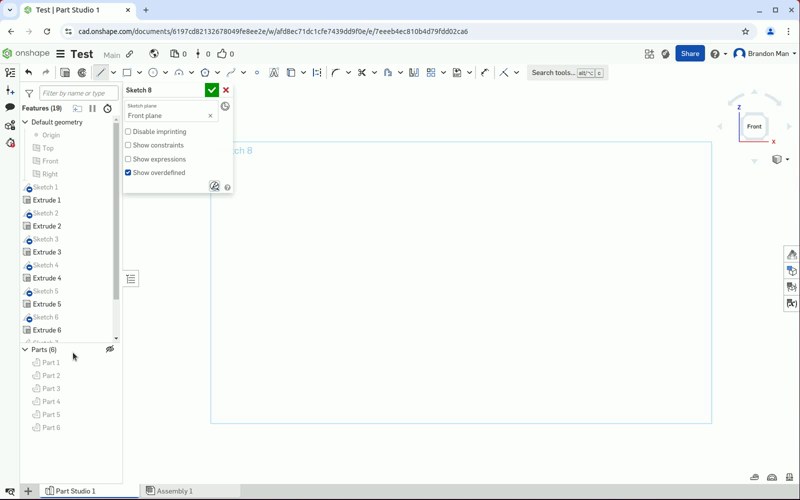
key_down(shift)
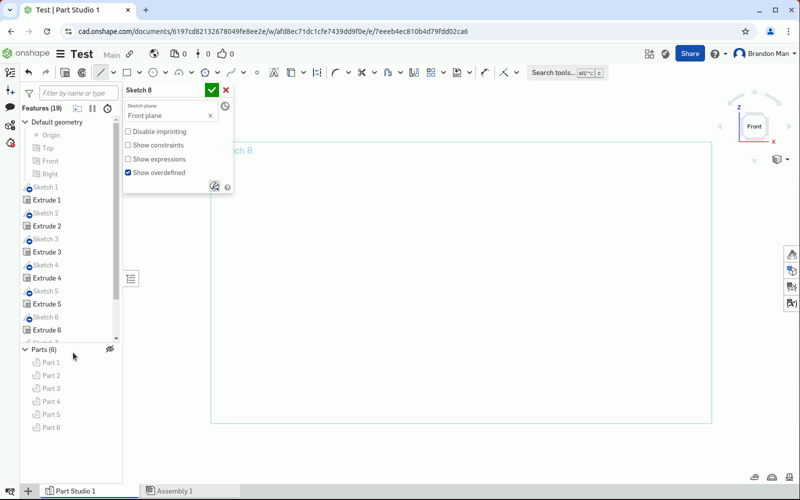
mouse_move(372, 295)
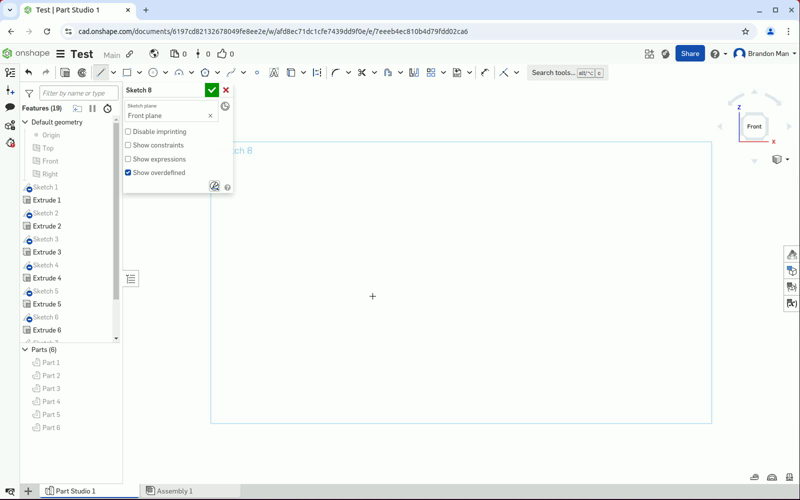
click(372, 295)
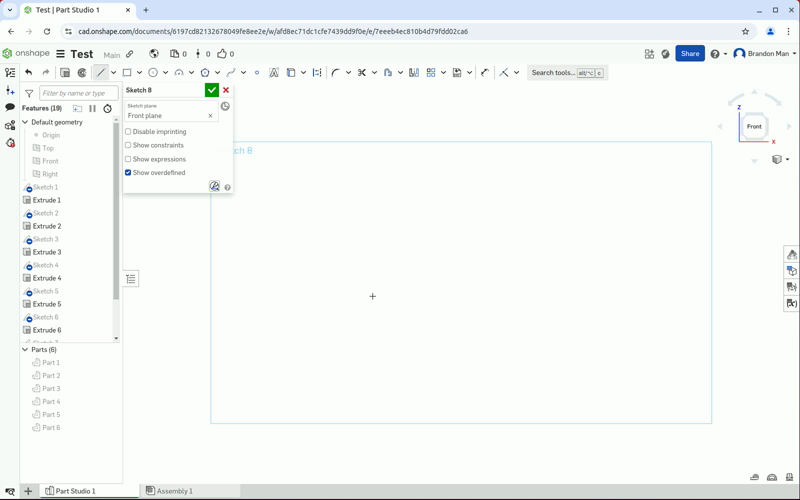
key_up(shift)
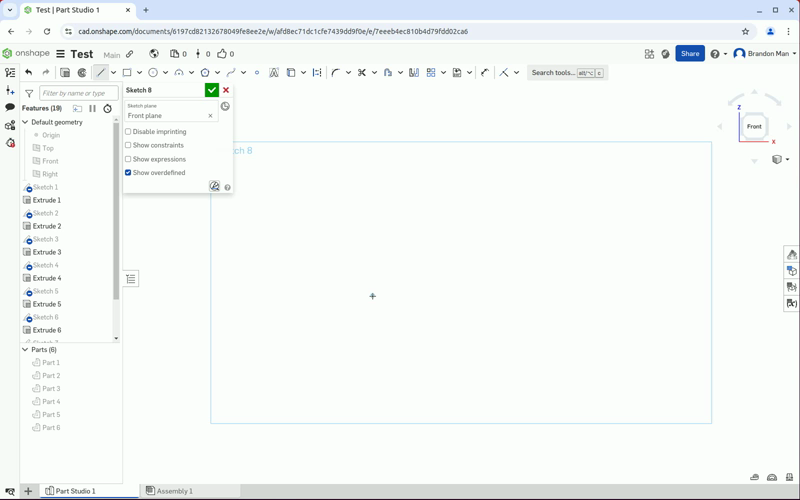
key_down(shift)
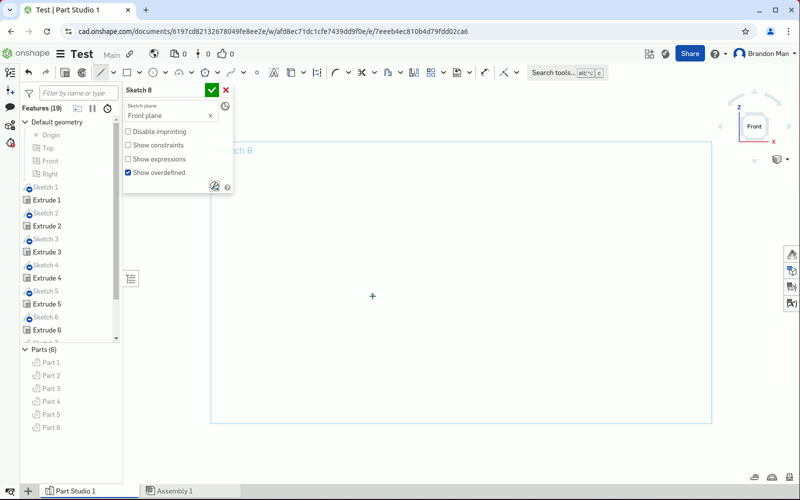
mouse_move(461, 295)
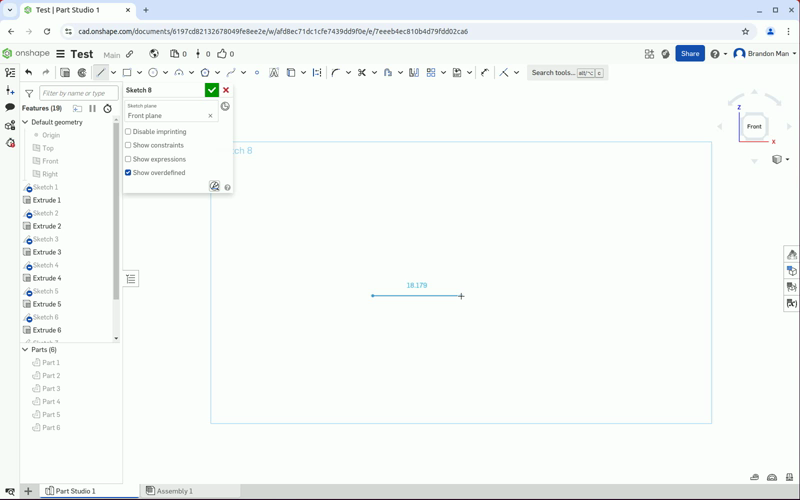
click(461, 295)
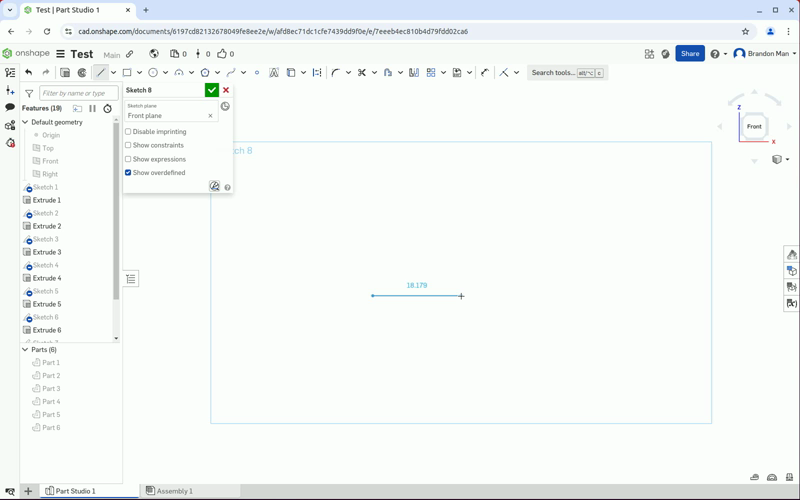
key_up(shift)
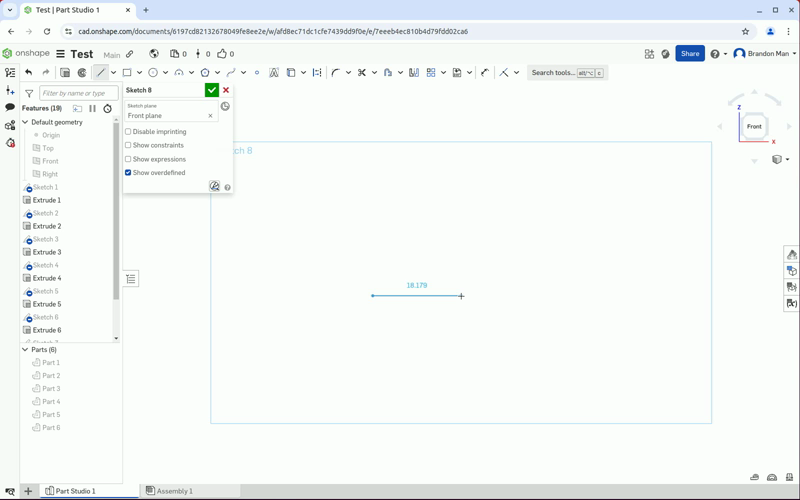
key_down(shift)
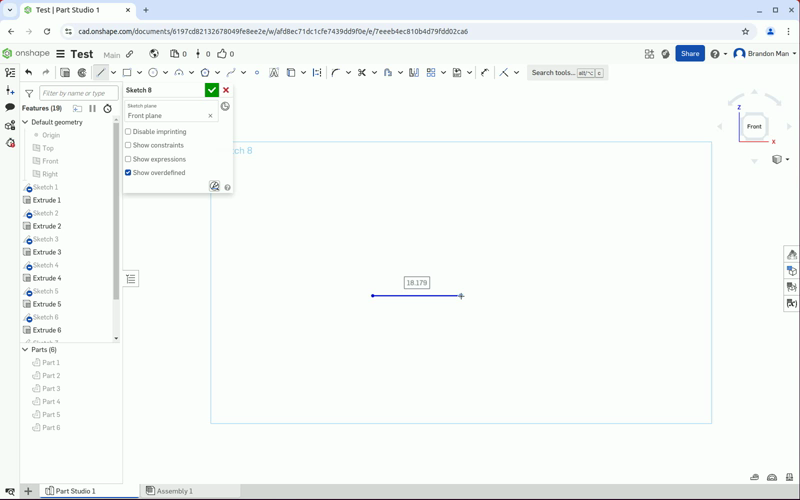
mouse_move(491, 295)
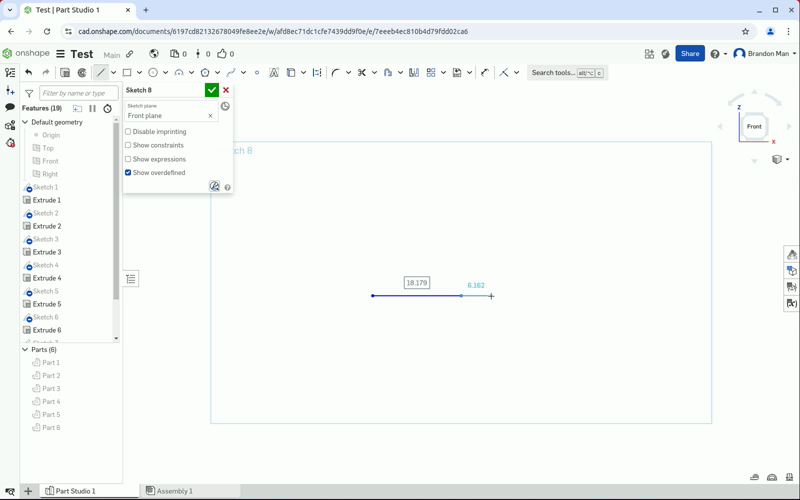
mouse_move(461, 288)
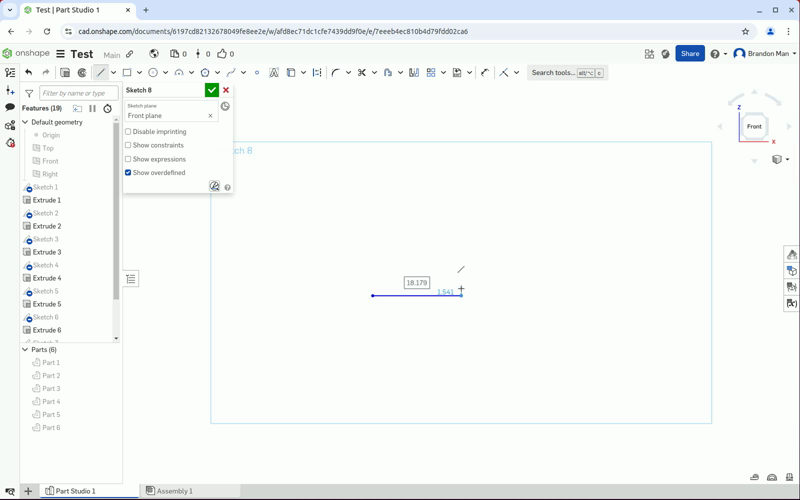
scroll(6)
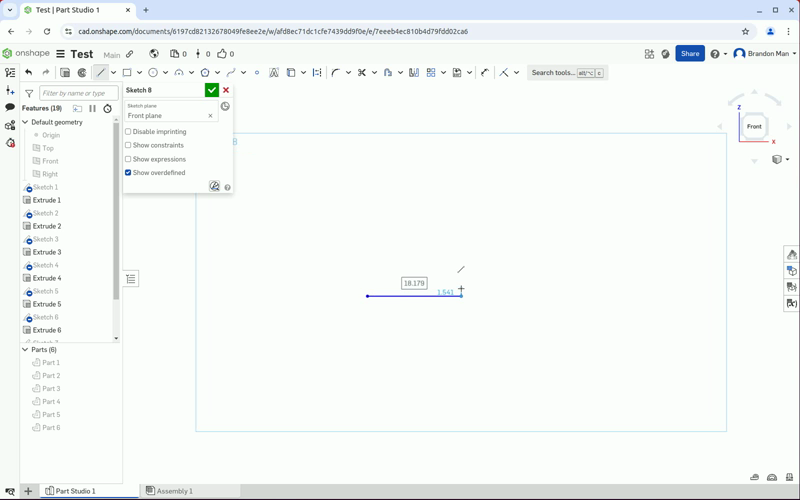
scroll(6)
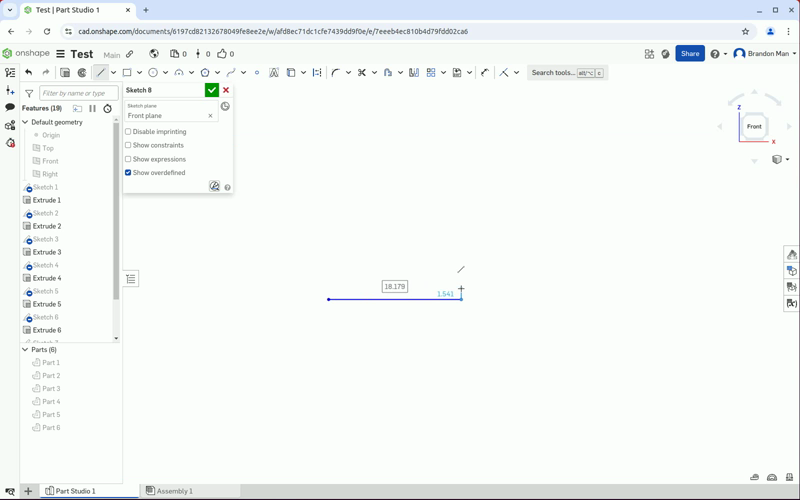
scroll(6)
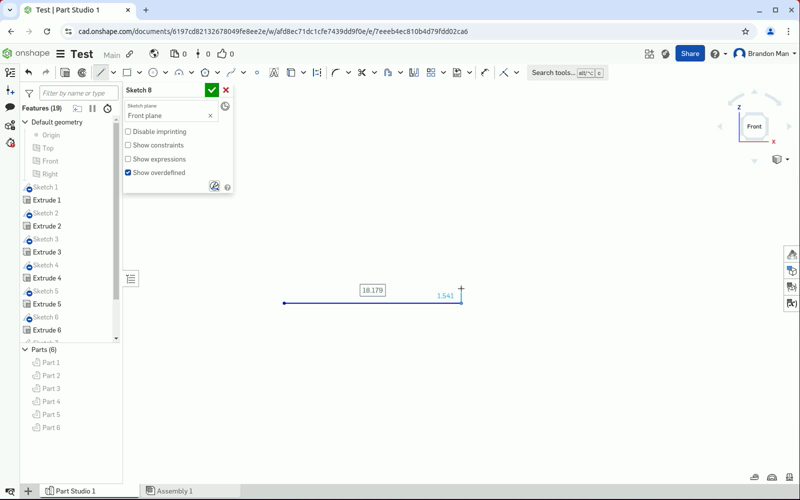
scroll(6)
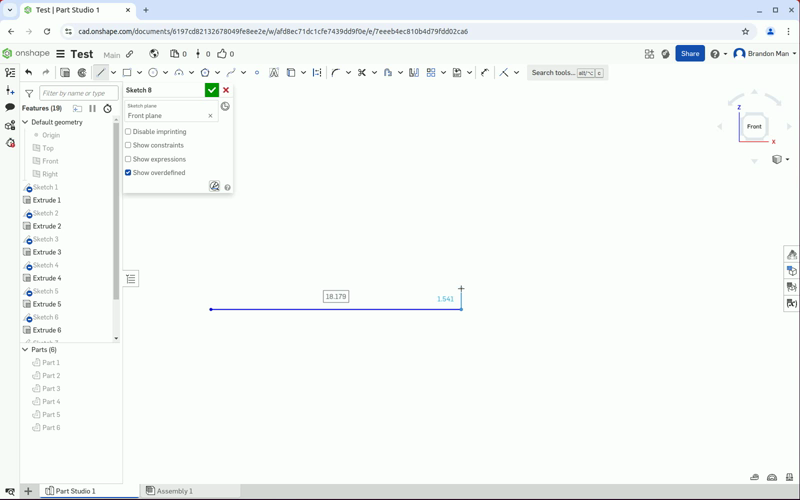
scroll(6)
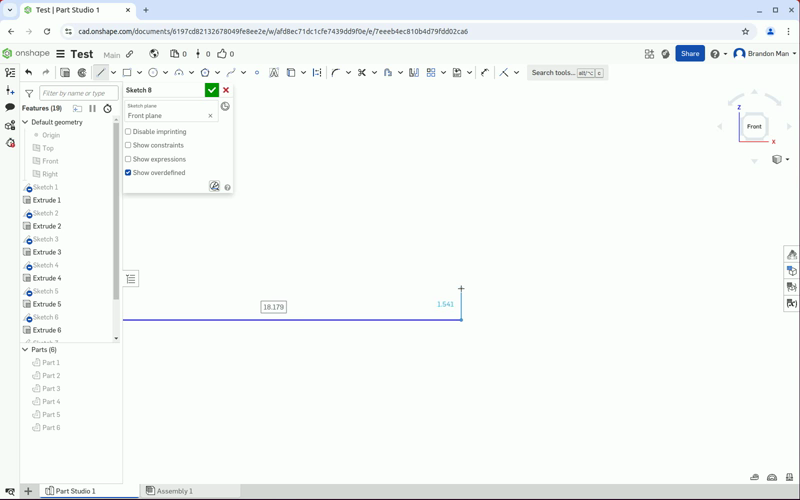
scroll(6)
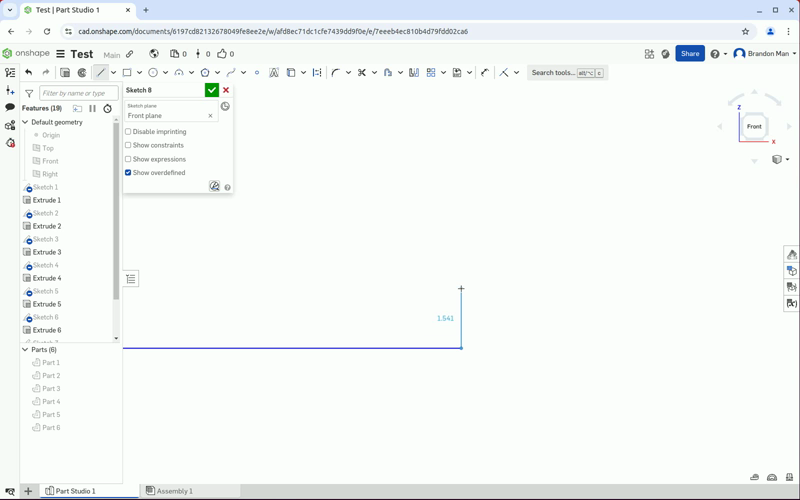
scroll(6)
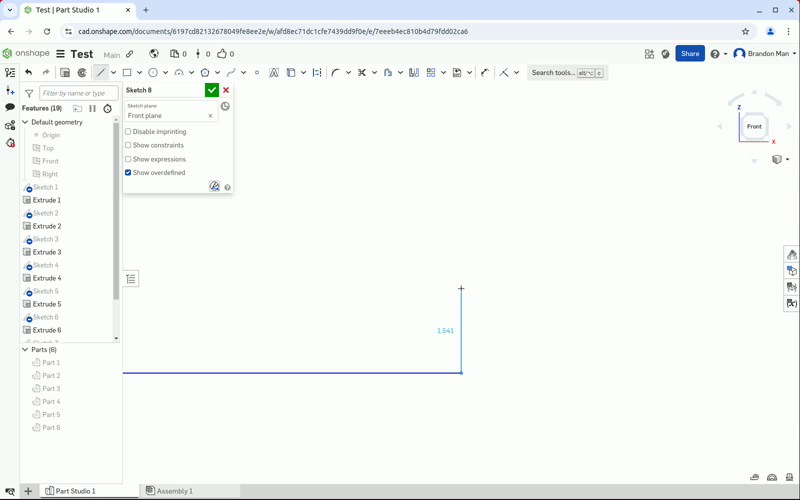
click(461, 288)
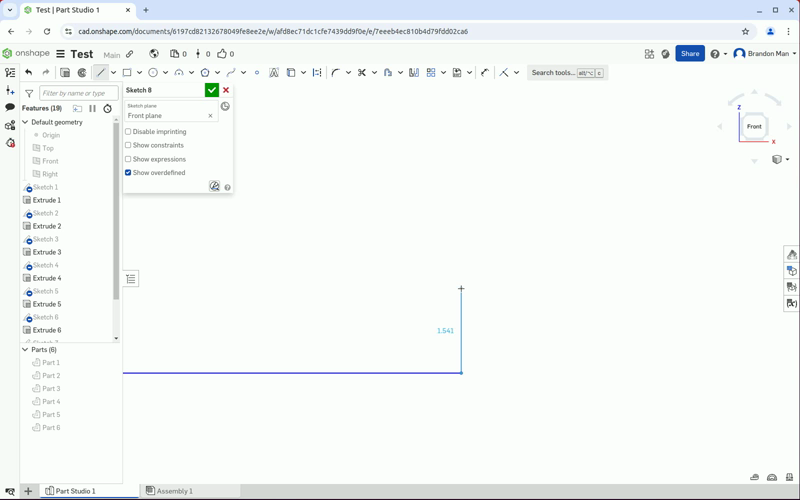
scroll(-6)
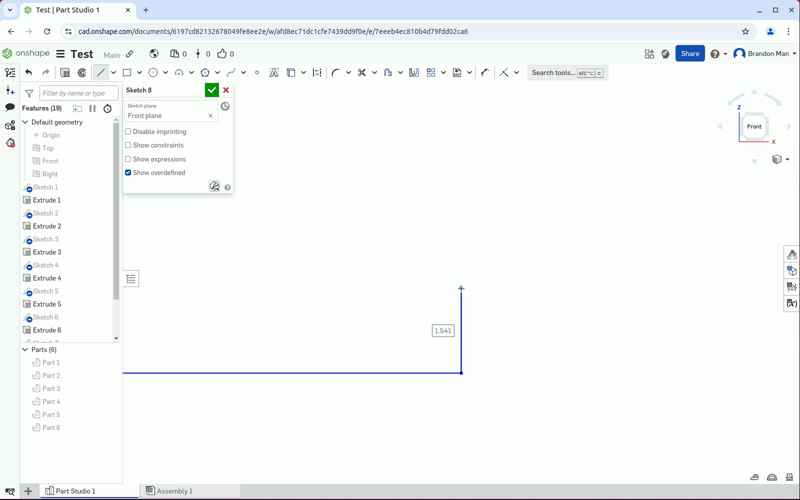
scroll(-6)
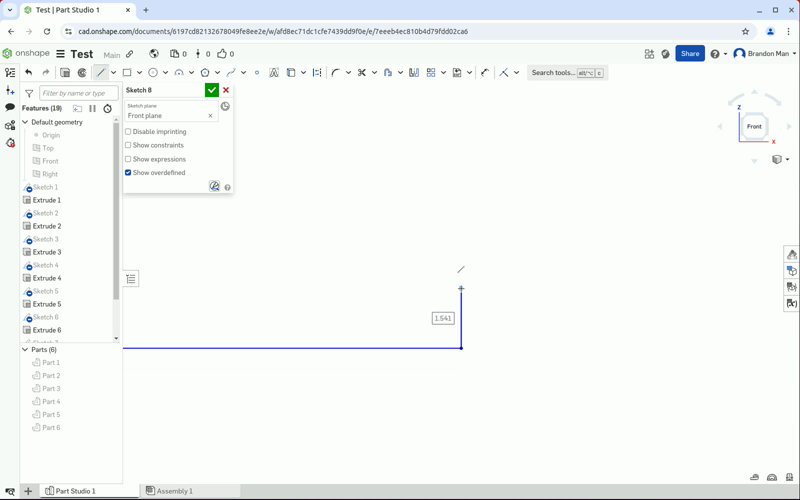
scroll(-6)
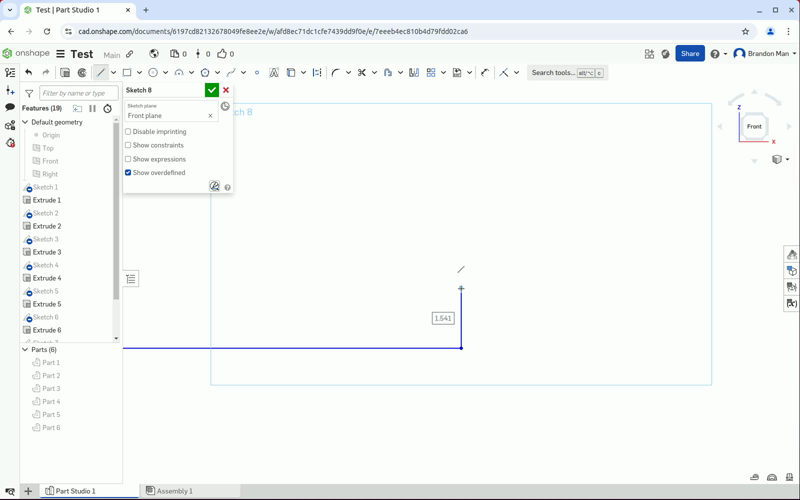
scroll(-6)
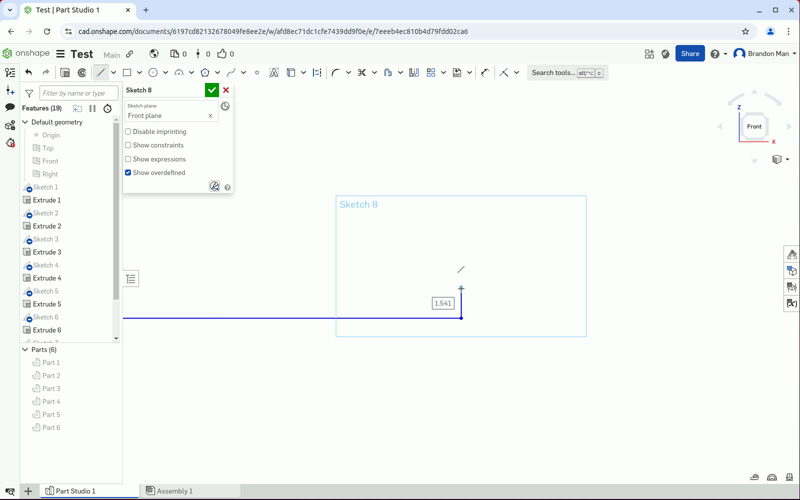
scroll(-6)
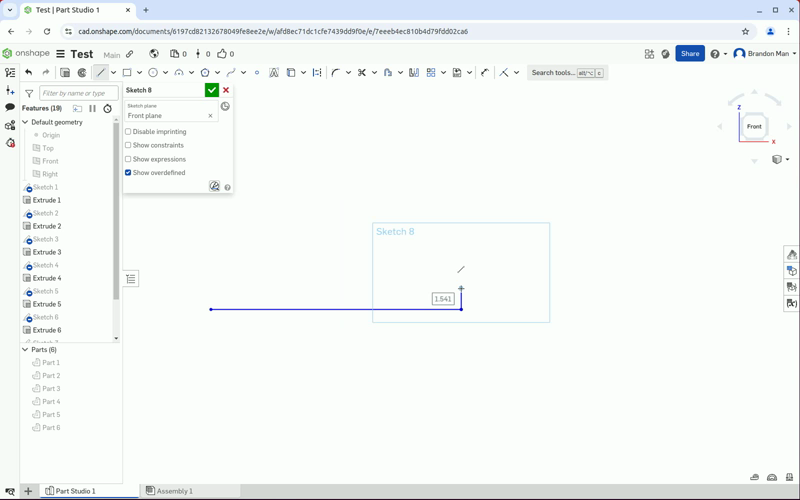
scroll(-6)
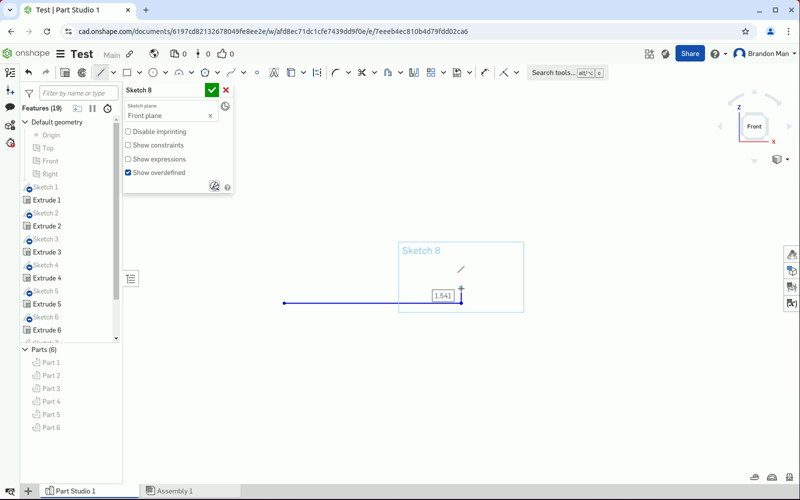
scroll(-6)
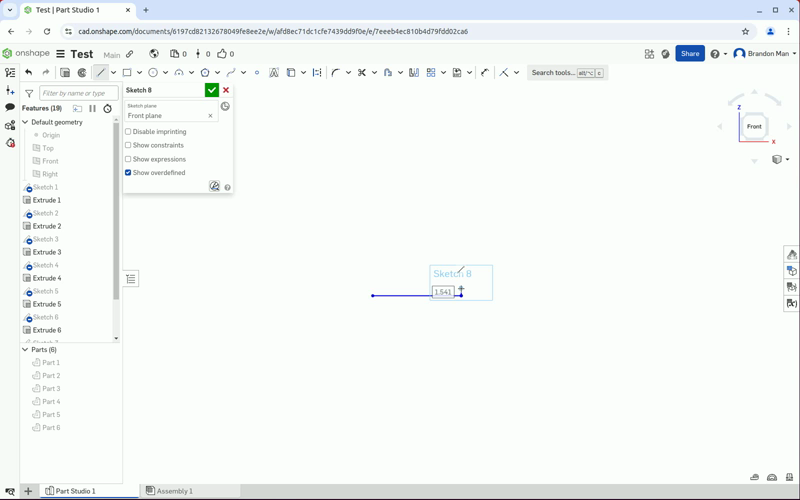
key_up(shift)
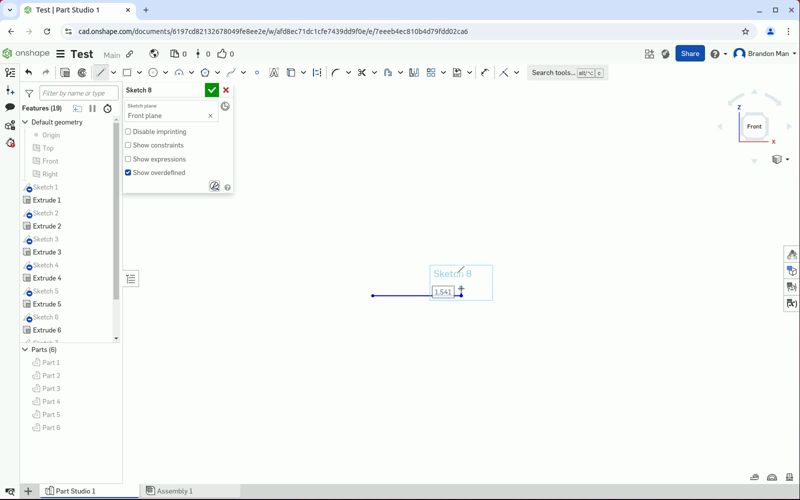
key_down(shift)
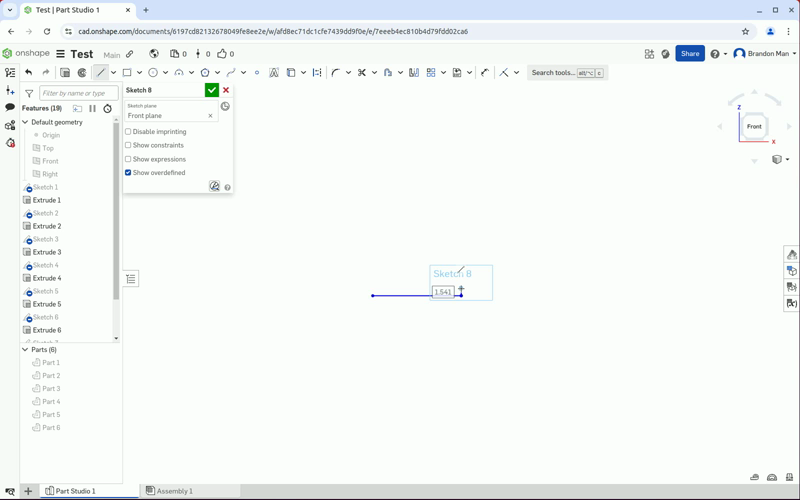
mouse_move(372, 288)
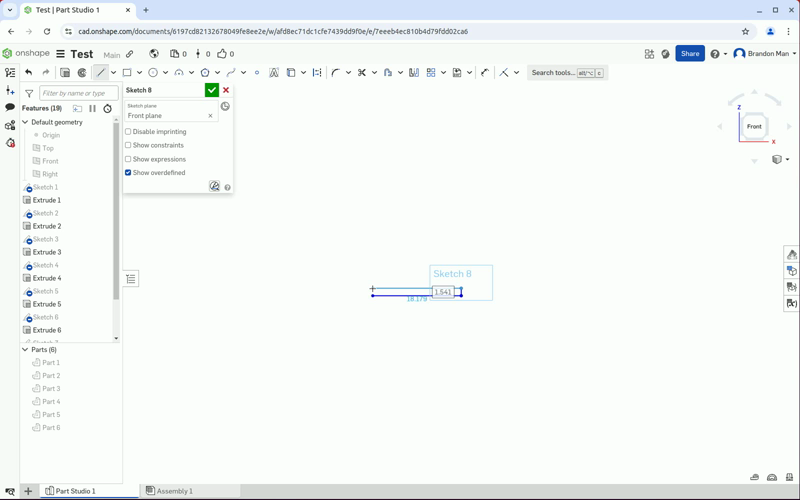
click(372, 288)
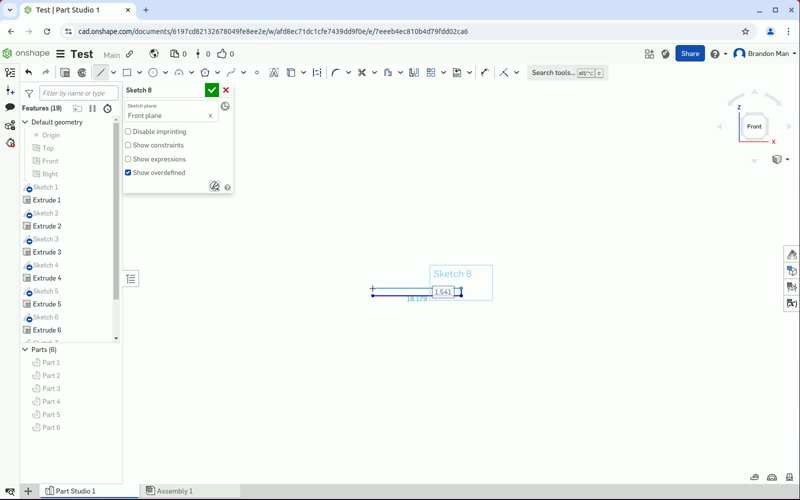
key_up(shift)
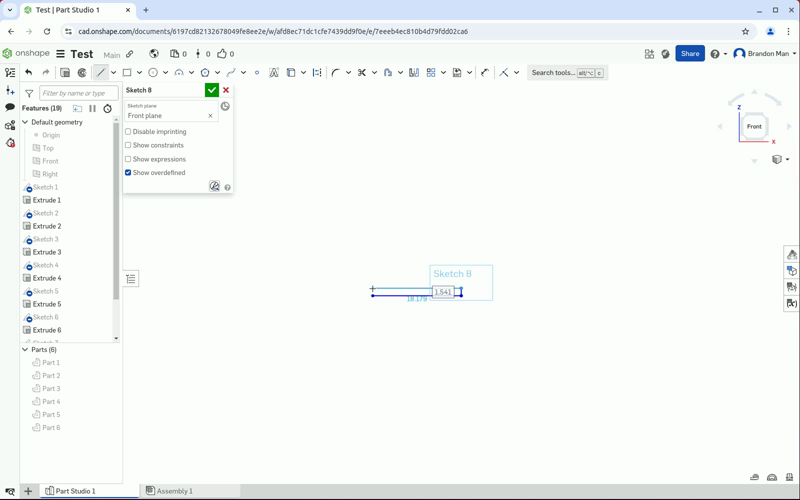
mouse_move(402, 288)
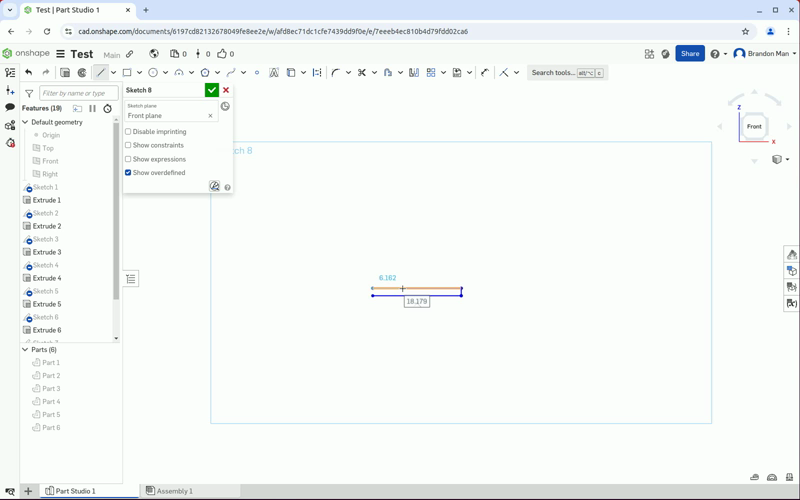
key_down(shift)
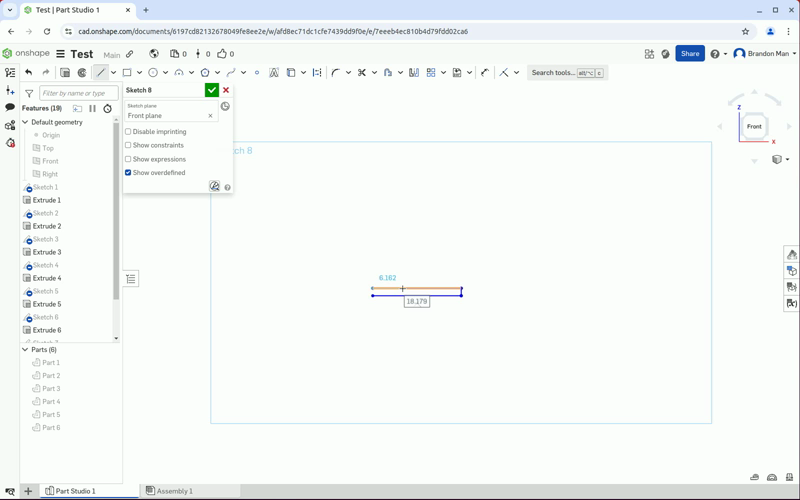
mouse_move(372, 295)
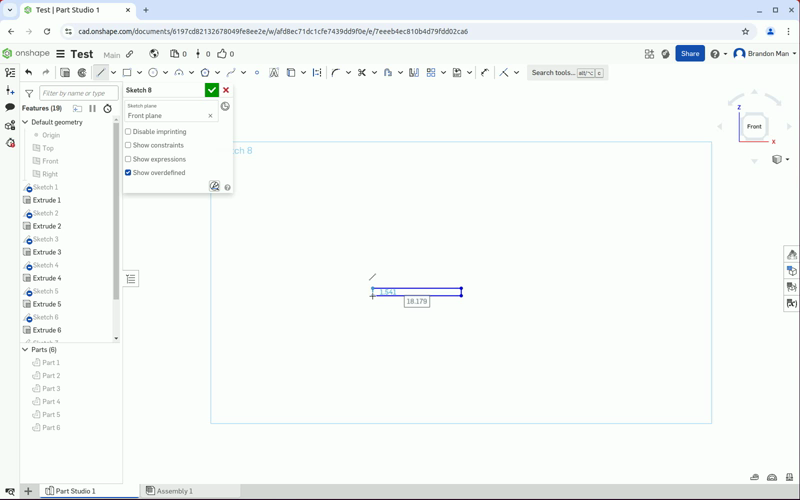
scroll(6)
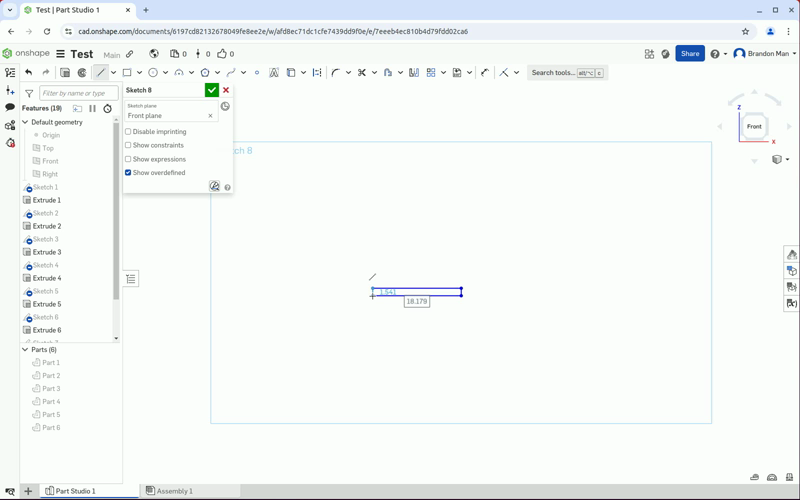
scroll(6)
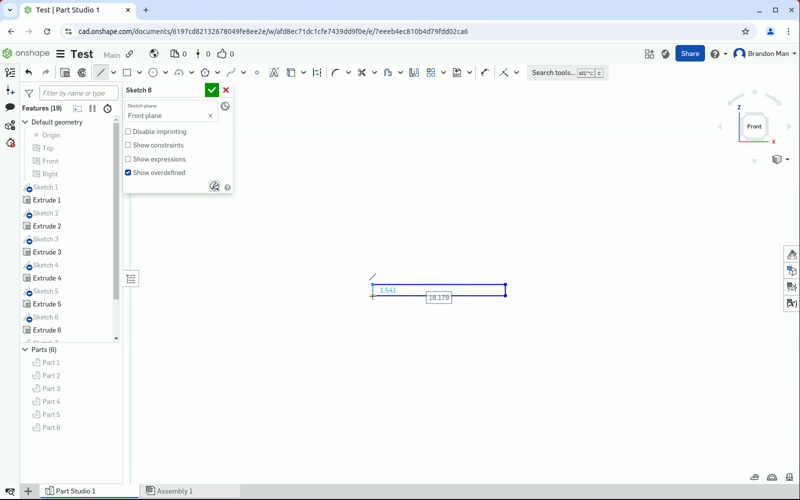
scroll(6)
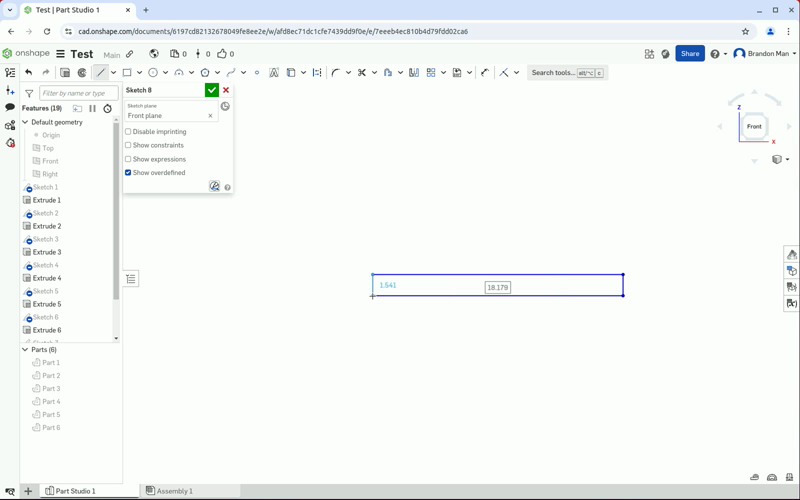
scroll(6)
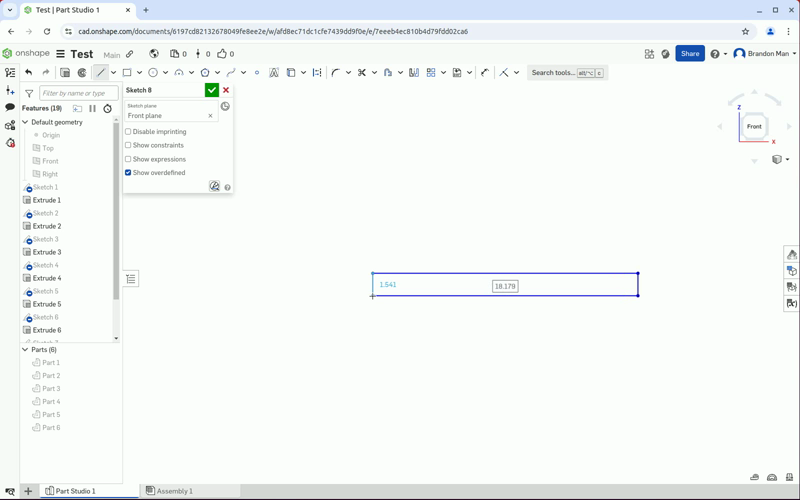
scroll(6)
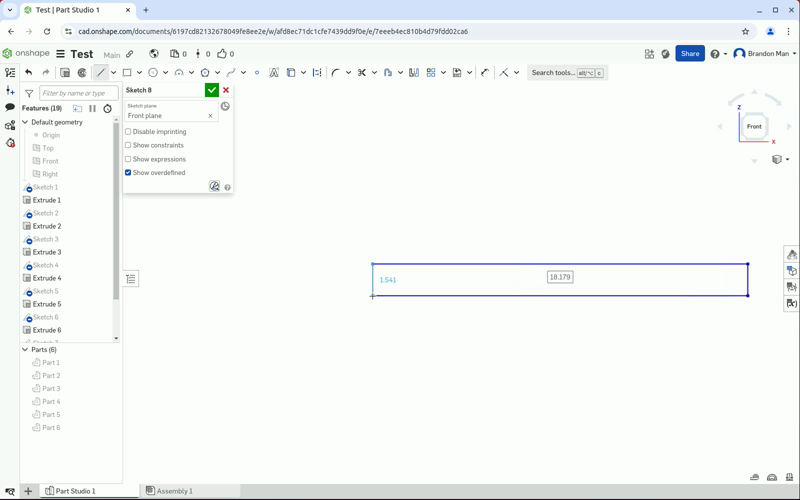
scroll(6)
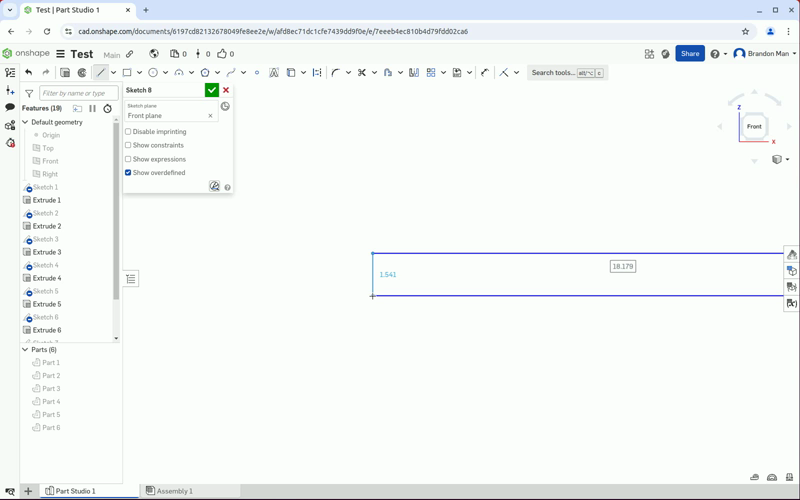
scroll(6)
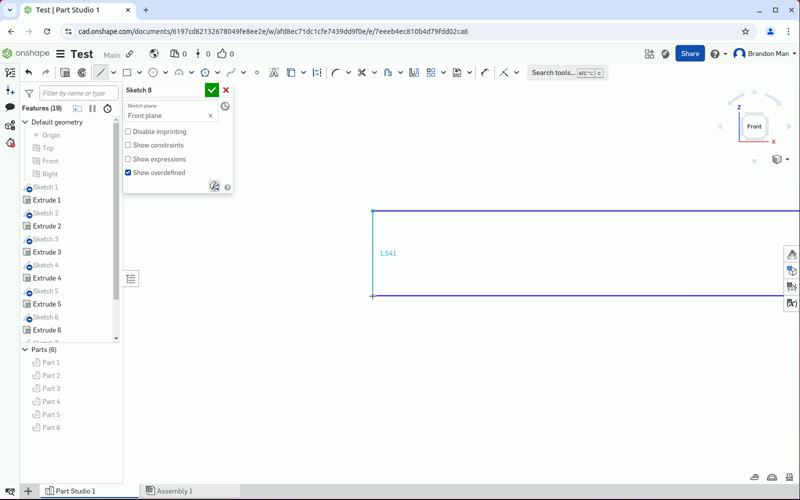
key_up(shift)
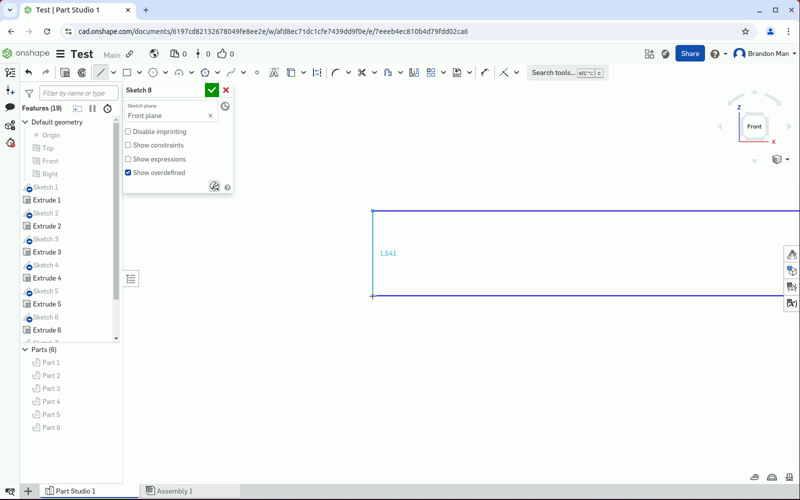
click(372, 295)
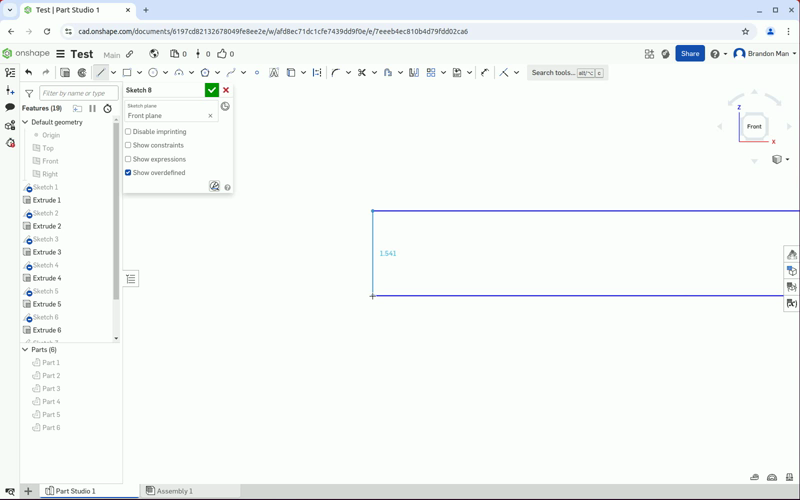
scroll(-6)
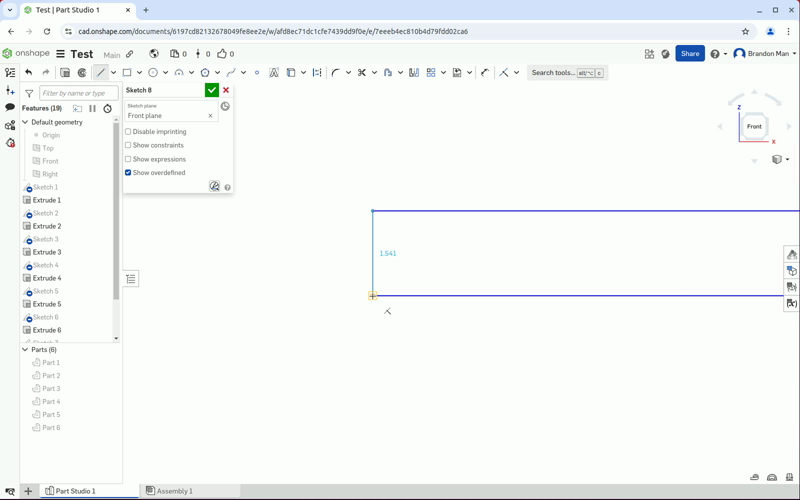
scroll(-6)
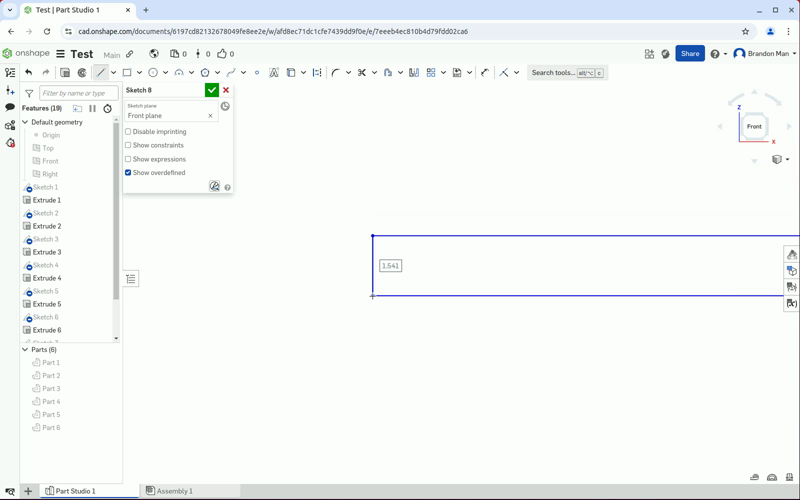
scroll(-6)
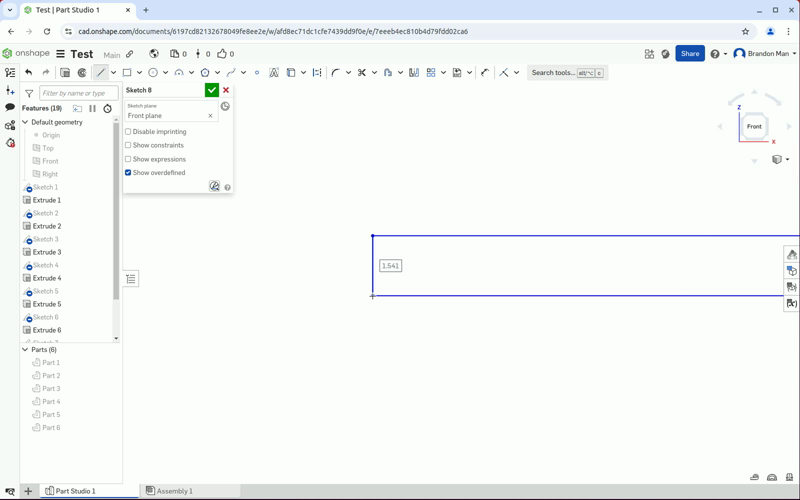
scroll(-6)
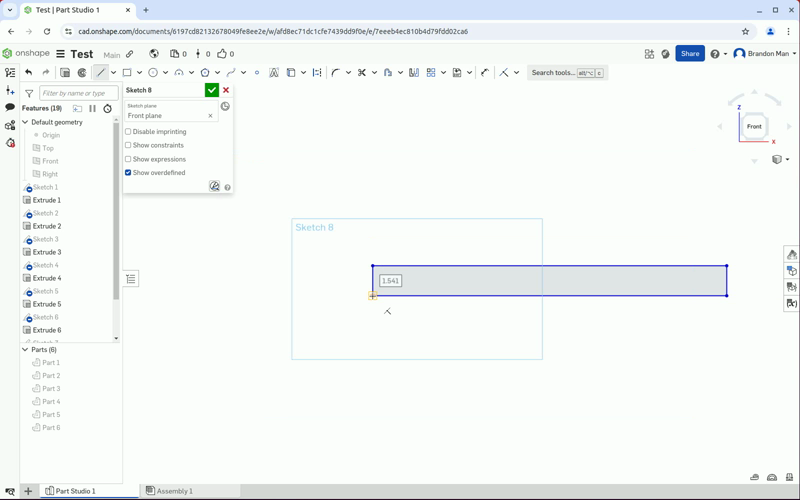
scroll(-6)
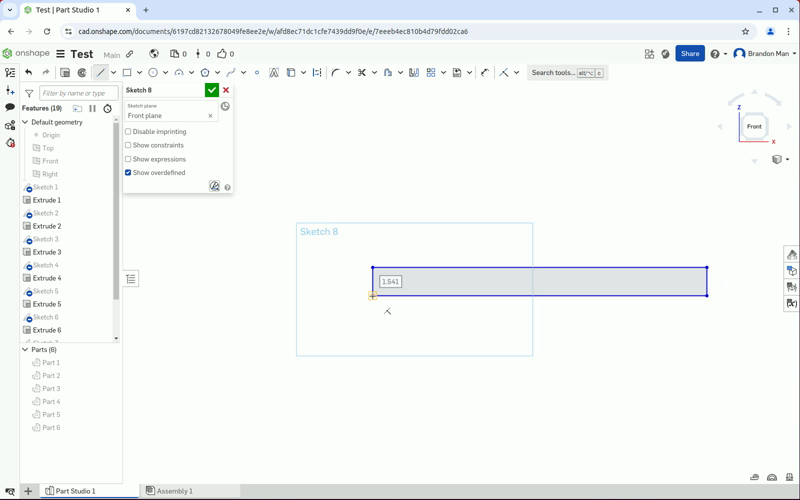
scroll(-6)
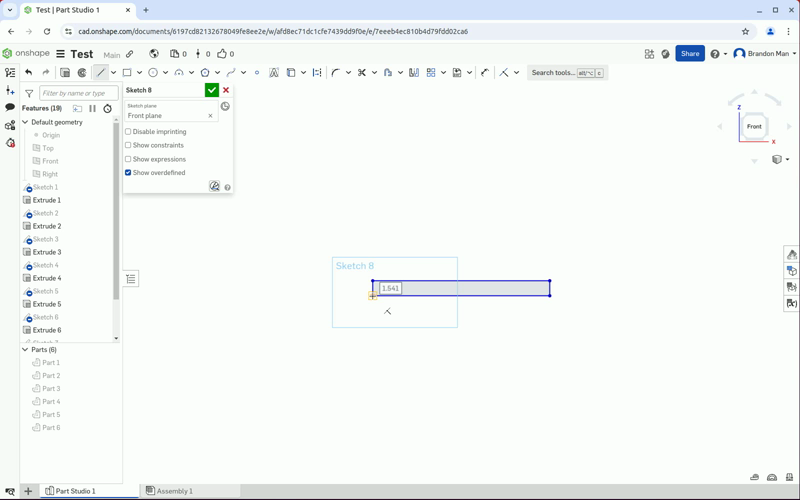
scroll(-6)
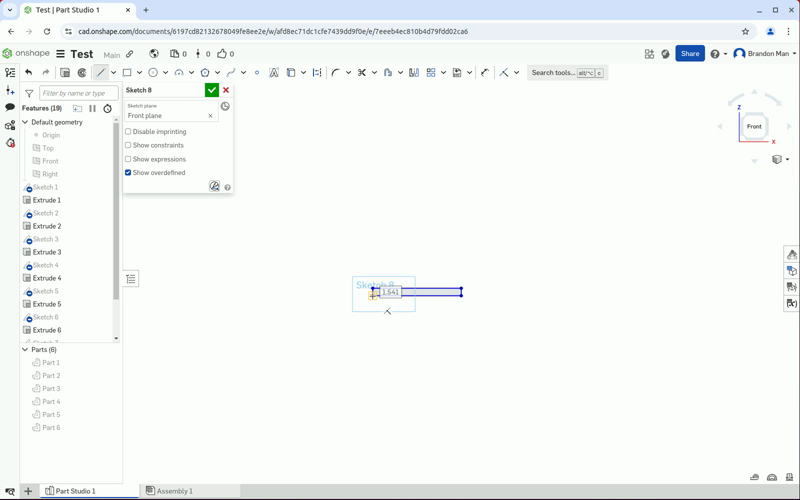
key(esc)
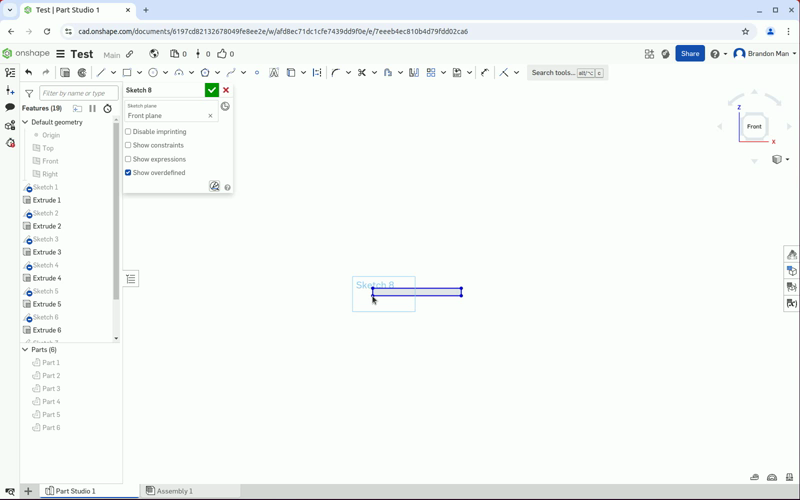
mouse_move(455, 288)
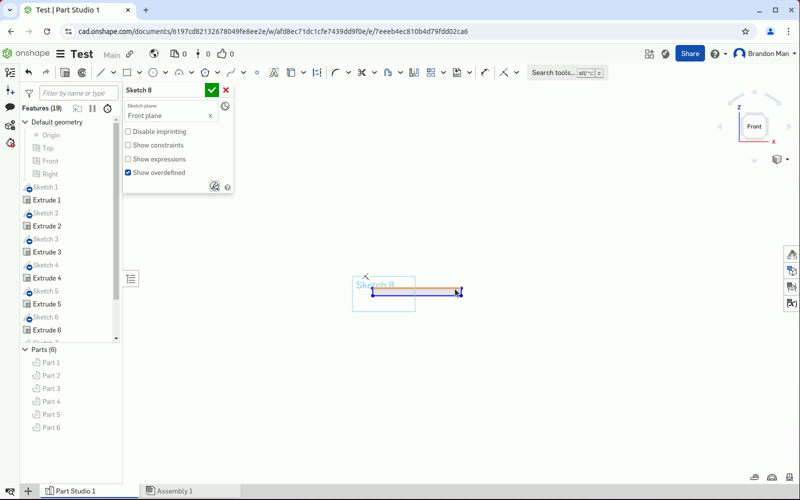
scroll(6)
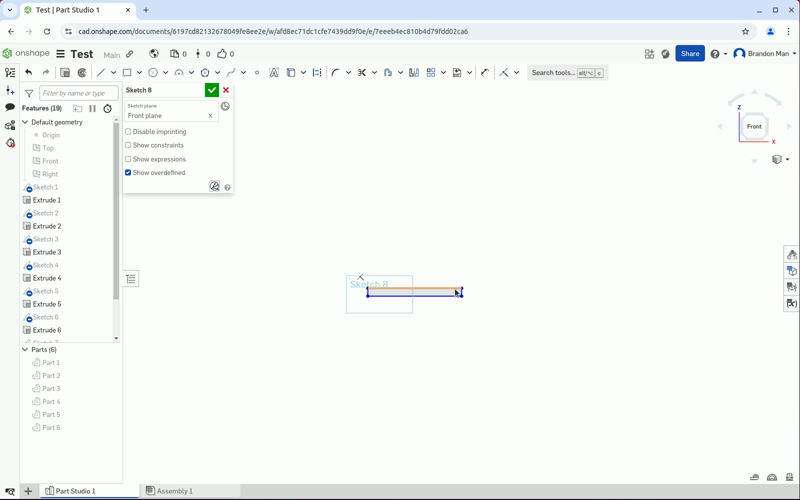
scroll(6)
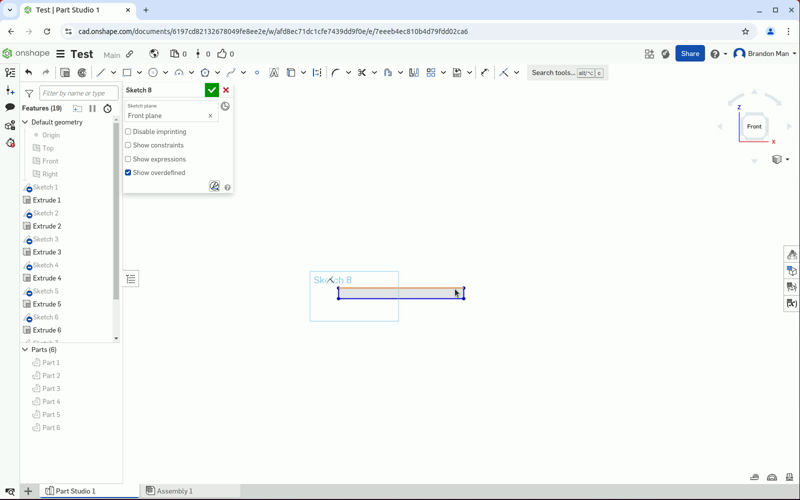
scroll(6)
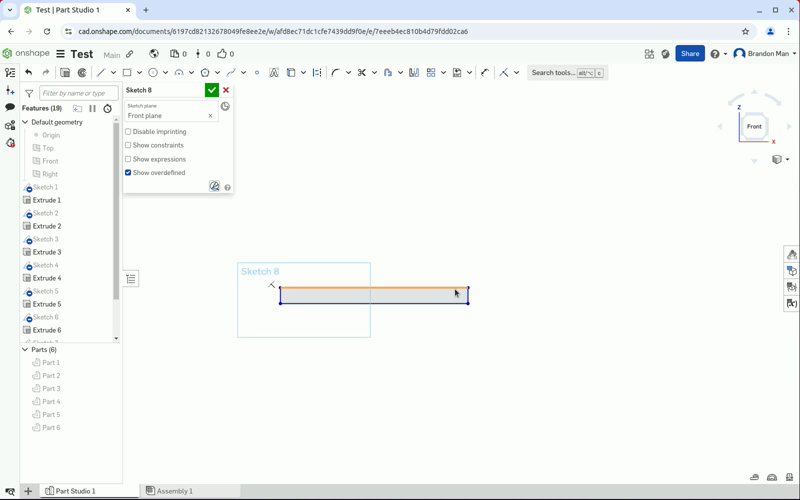
scroll(6)
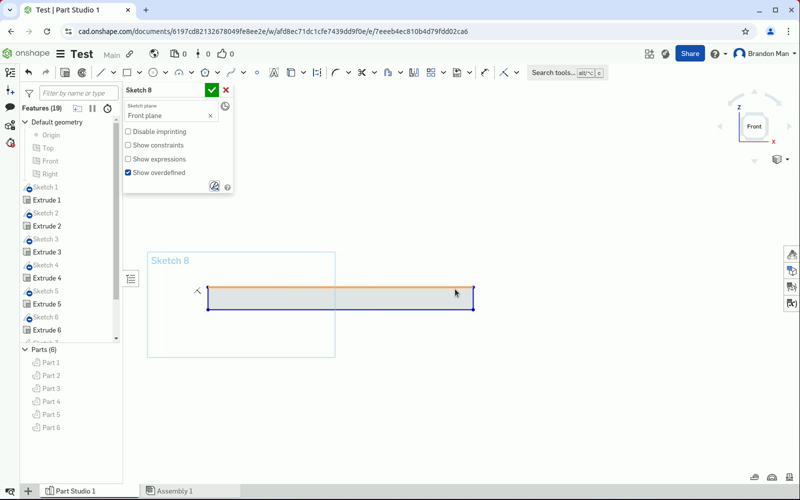
scroll(6)
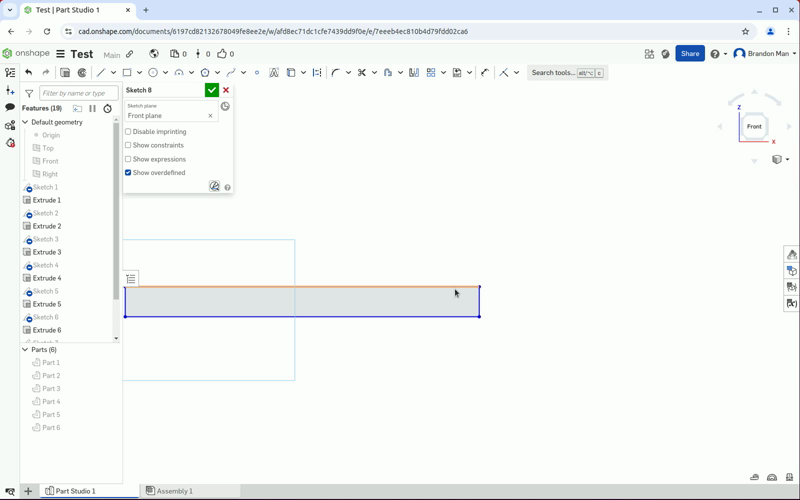
scroll(6)
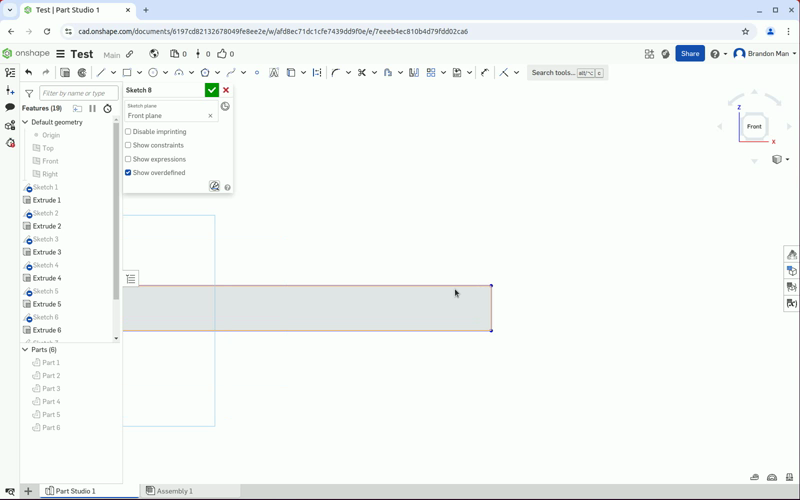
scroll(6)
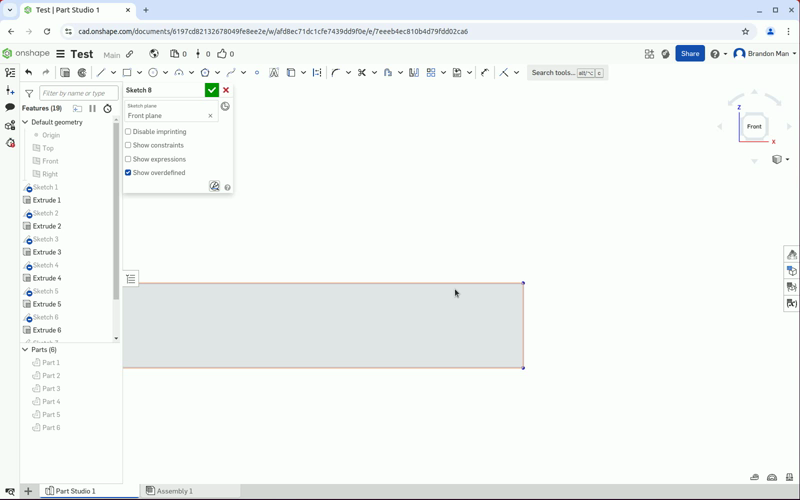
click(455, 288)
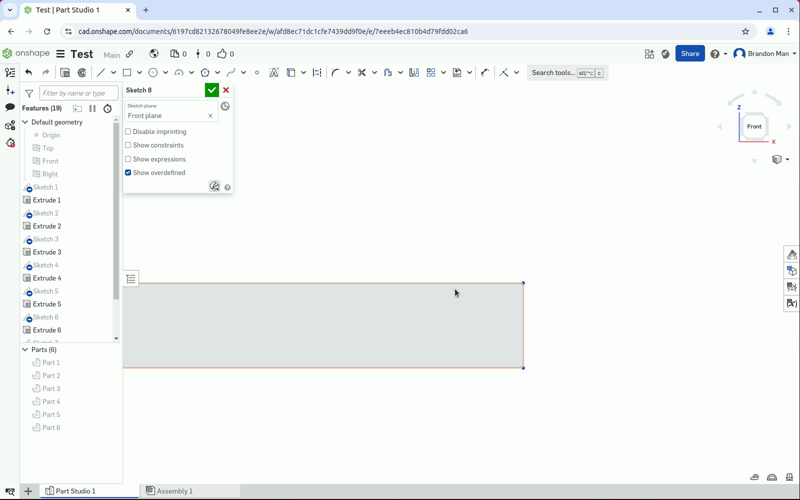
scroll(-6)
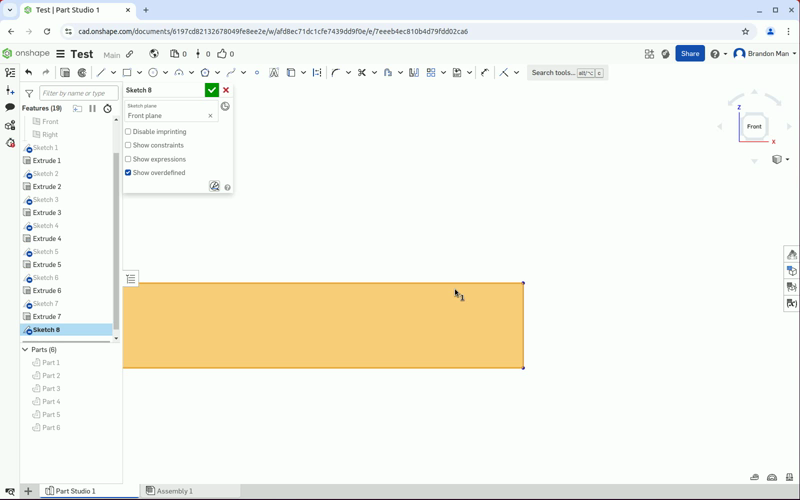
scroll(-6)
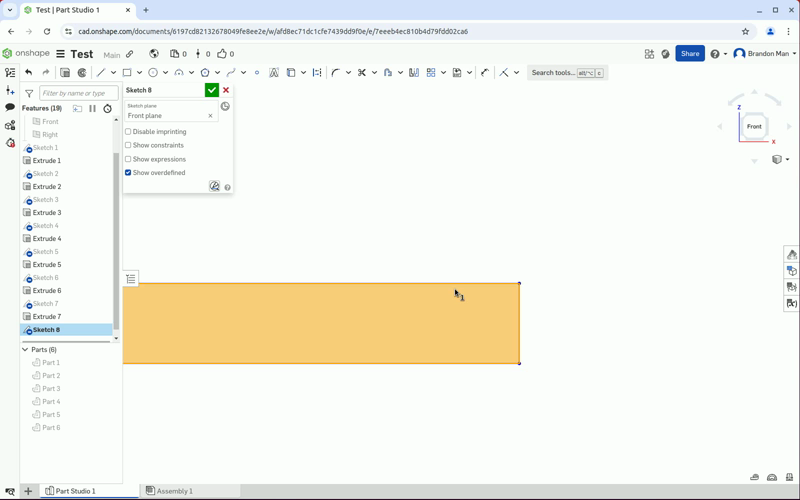
scroll(-6)
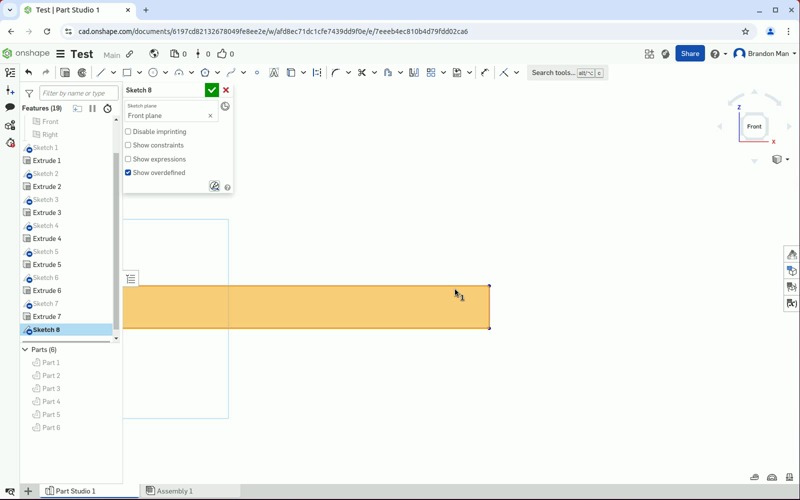
scroll(-6)
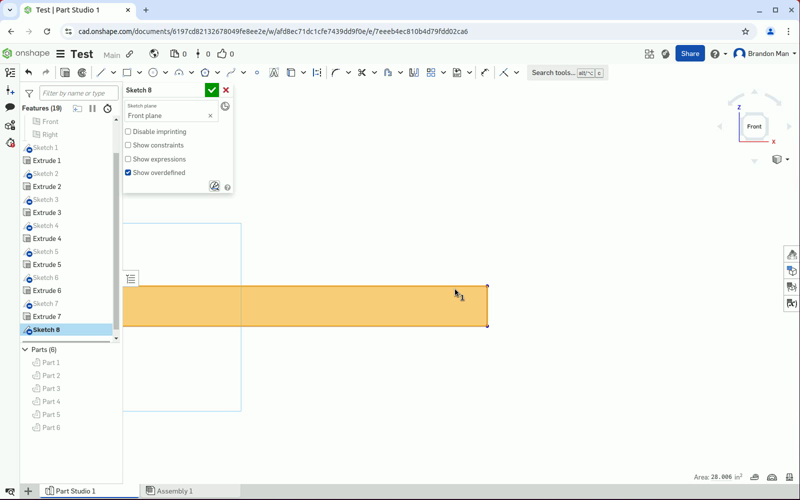
scroll(-6)
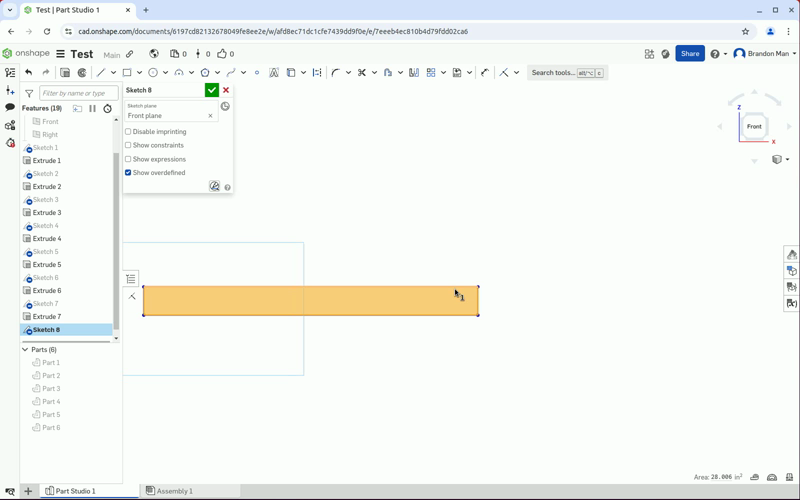
scroll(-6)
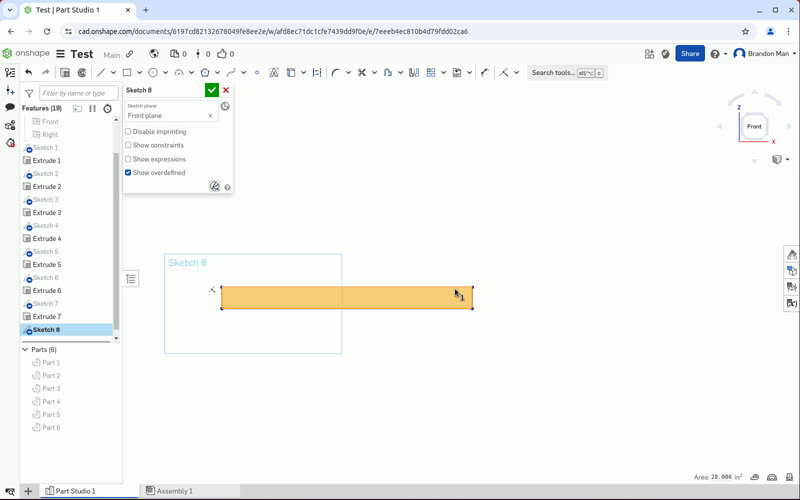
scroll(-6)
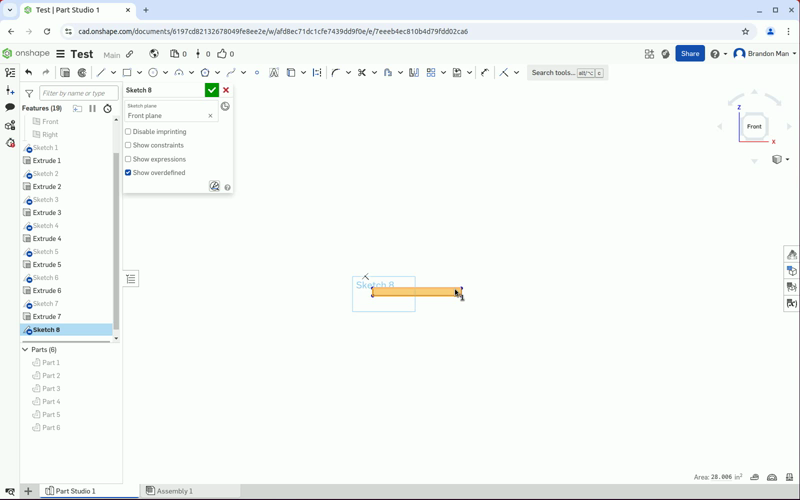
mouse_move(73, 352)
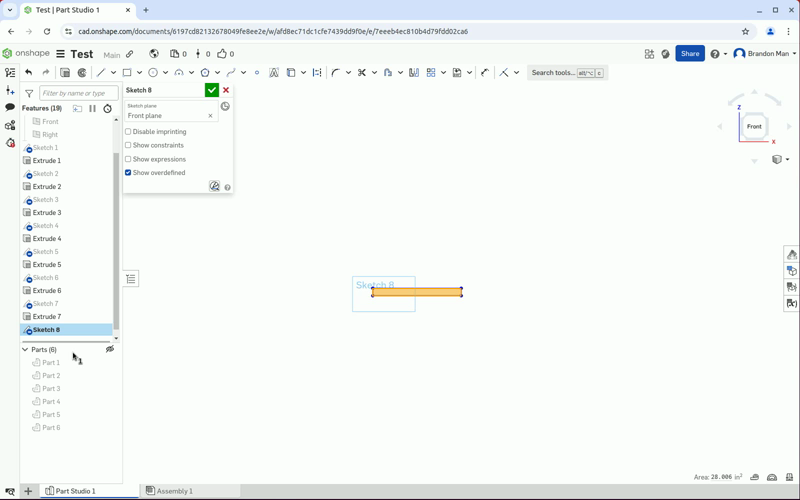
key(shift+y)
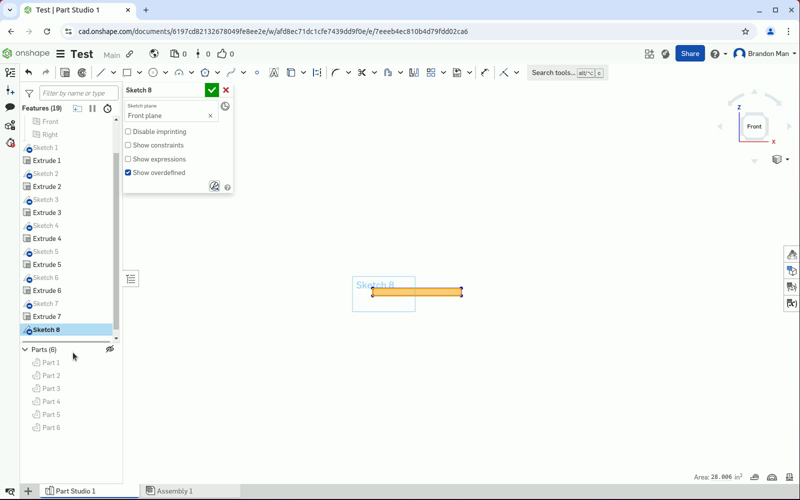
key(shift+e)
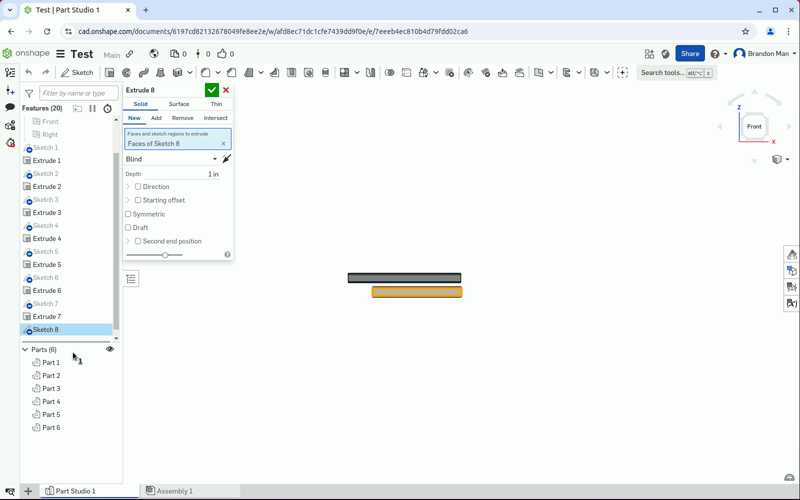
mouse_move(143, 106)
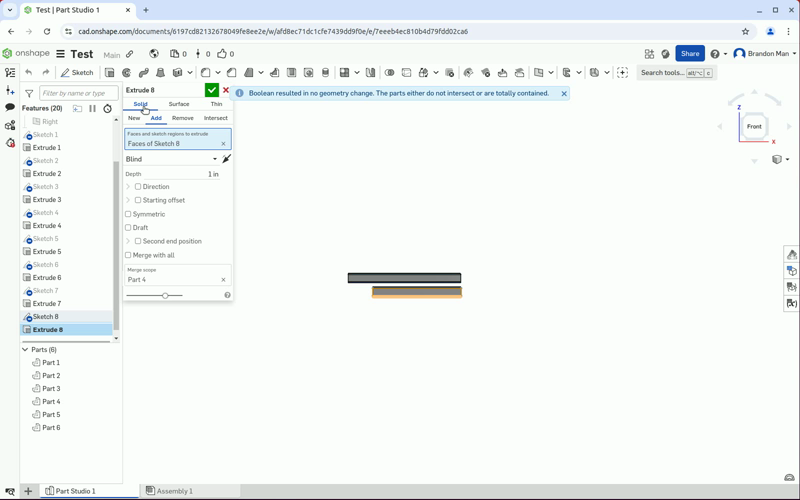
click(143, 106)
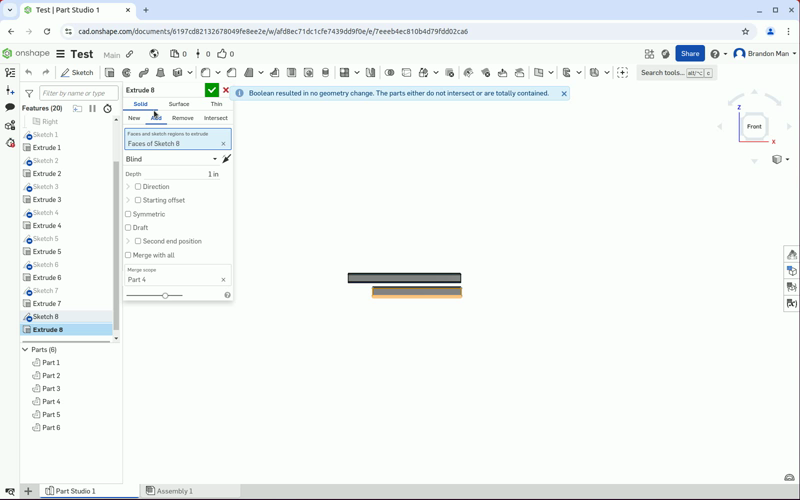
mouse_move(186, 120)
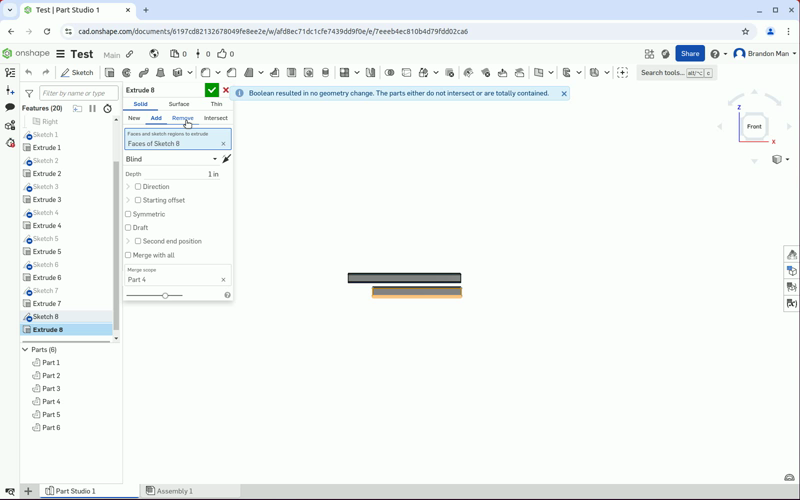
click(186, 120)
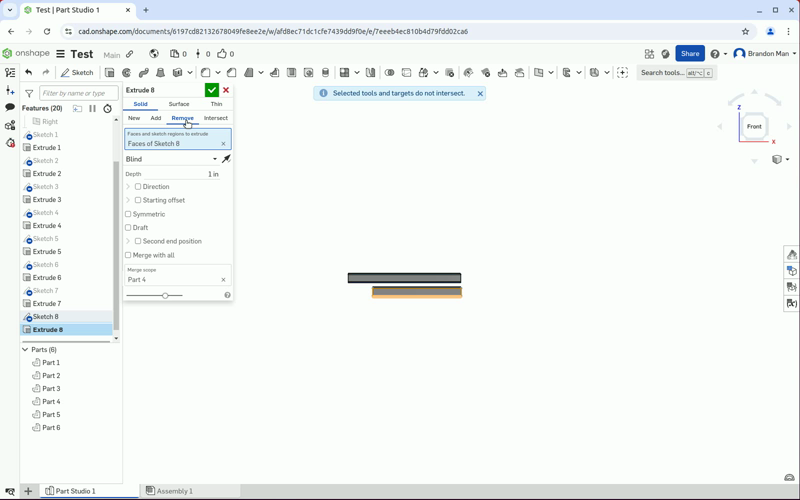
key(tab, 4)
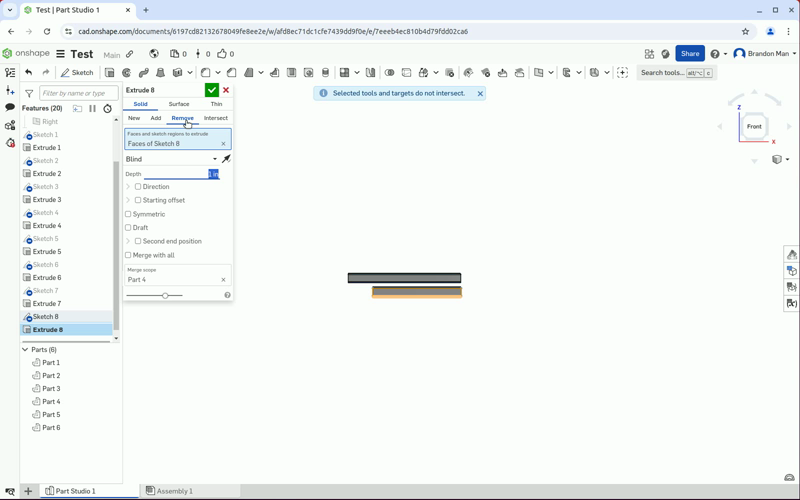
text(-1.685)
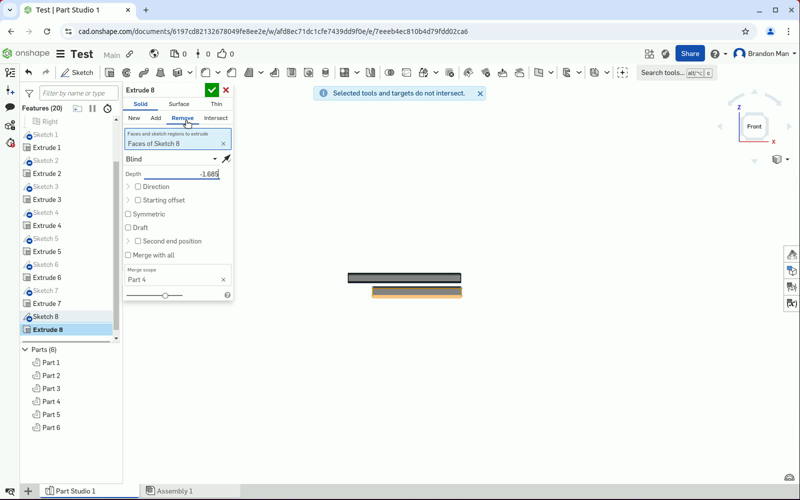
key(tab, 6)
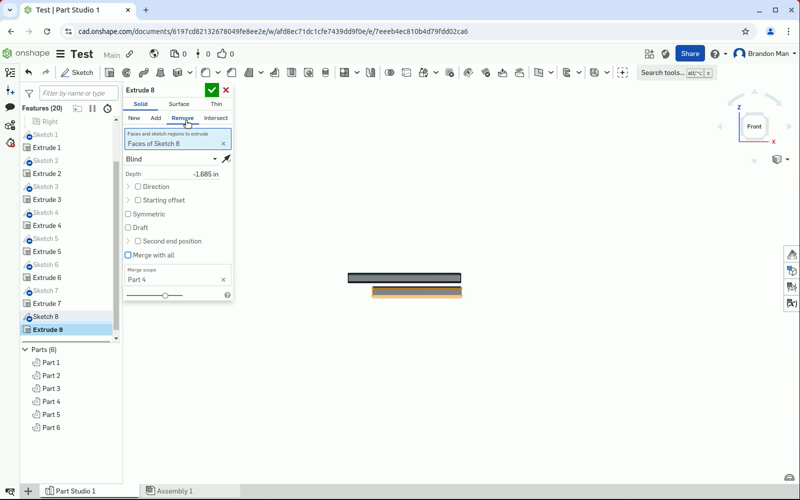
key(space)
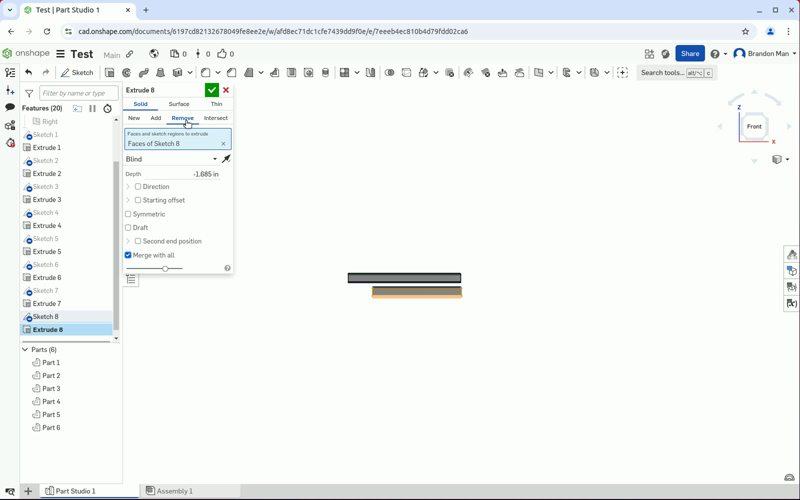
key(enter)
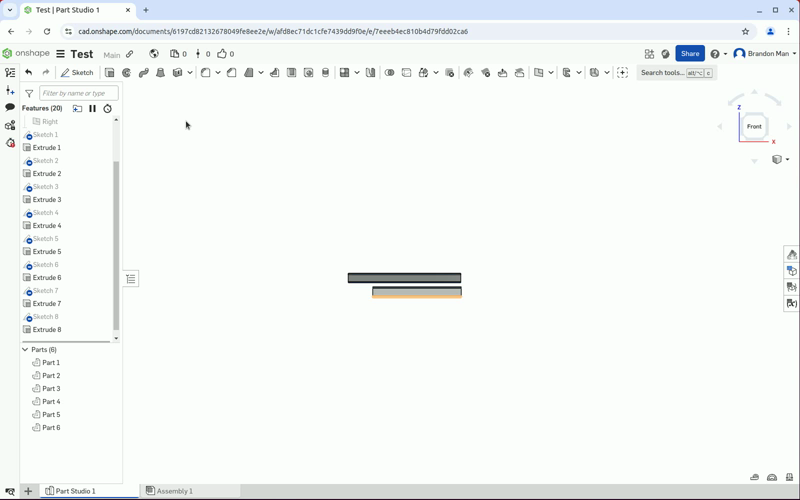
key(shift+h)
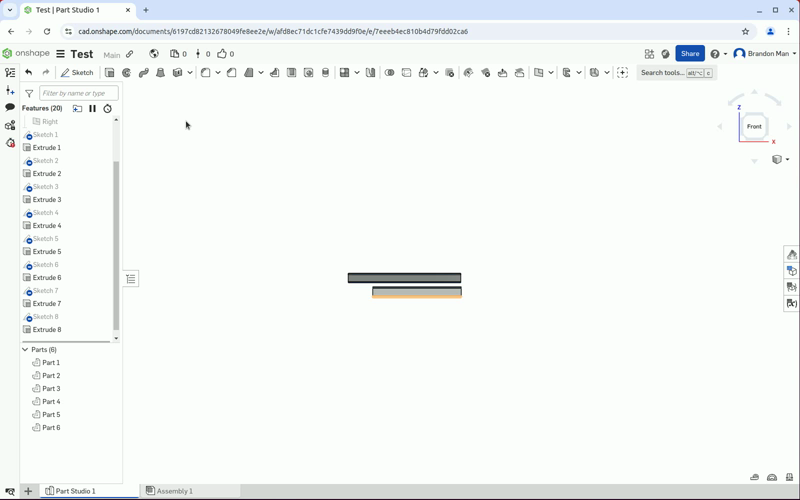
key(shift+h)
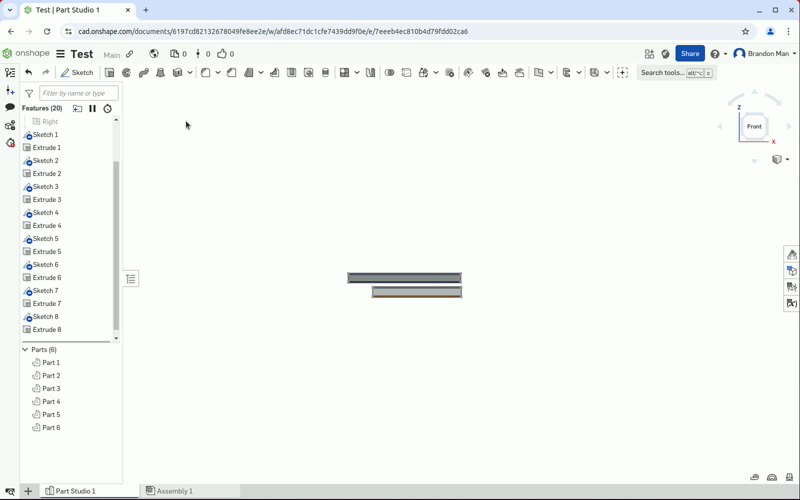
key(shift+7)
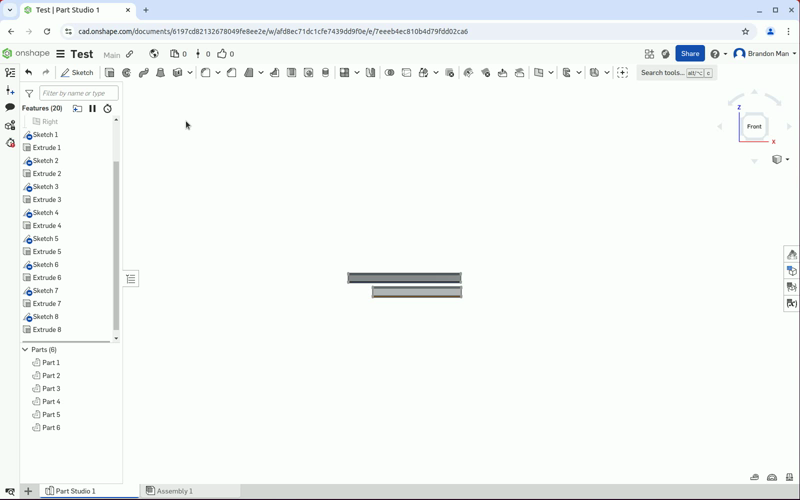
key(left, 2)
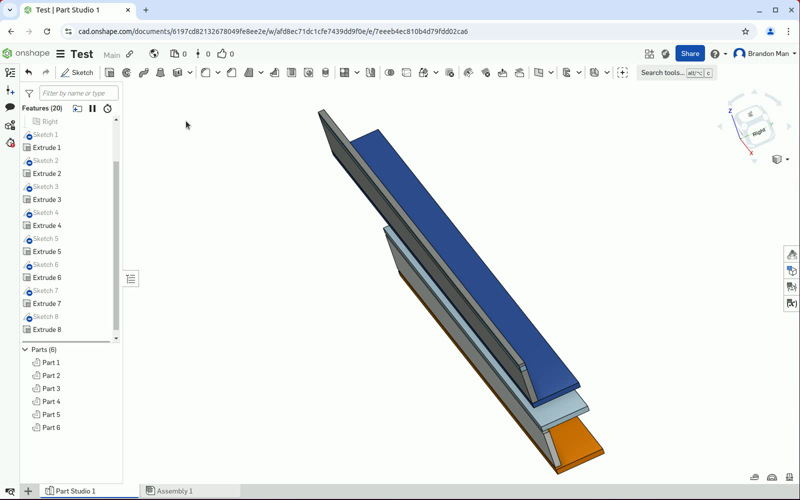
key(down, 2)
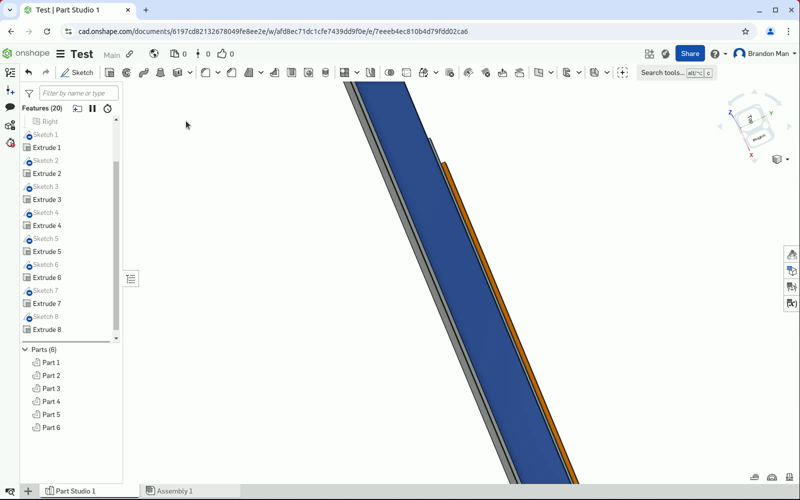
key(up, 2)
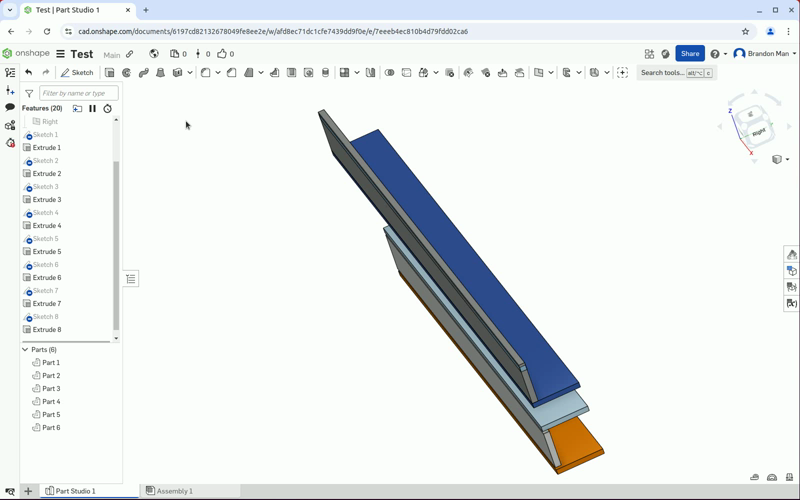
key(right, 2)
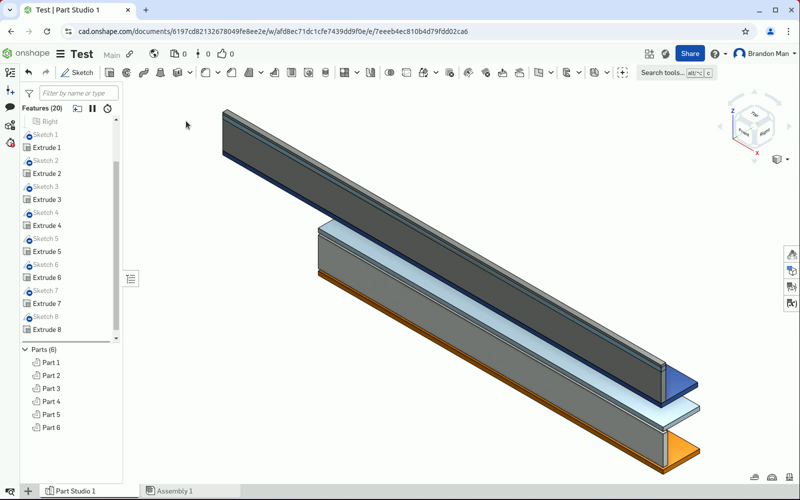
mouse_move(69, 137)
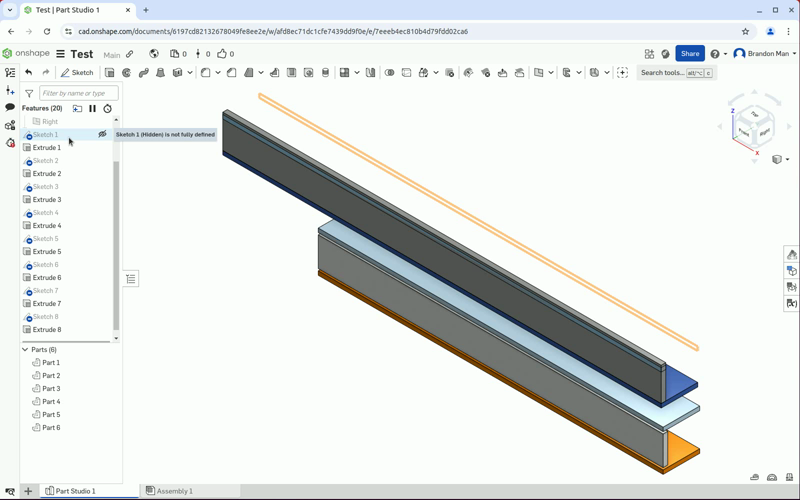
click(69, 137)